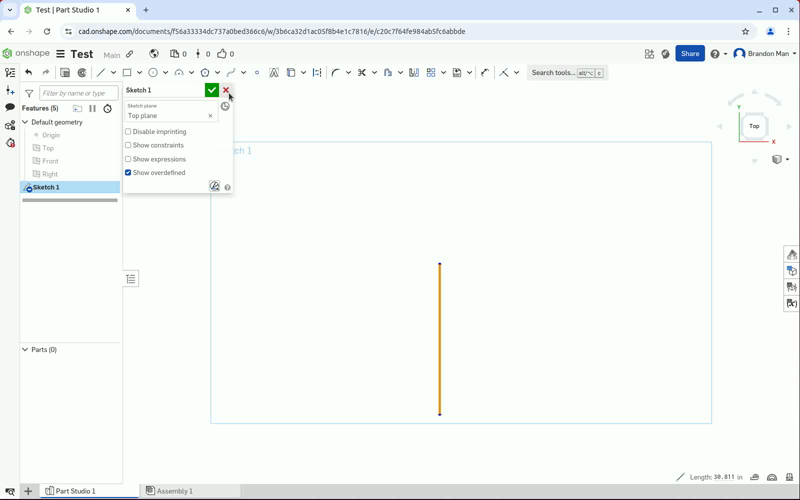
key(shift+h)
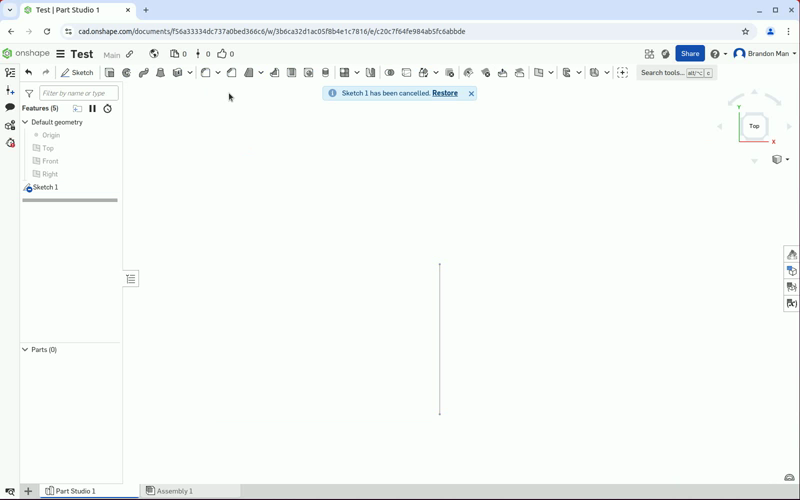
key(shift+s)
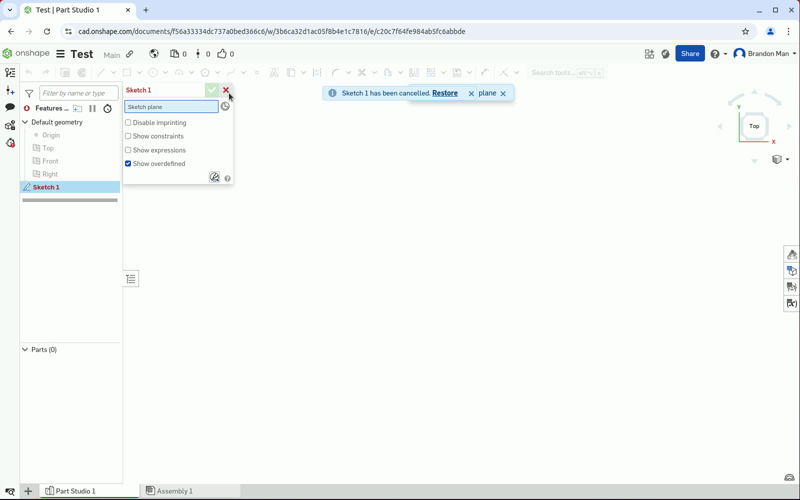
mouse_move(73, 150)
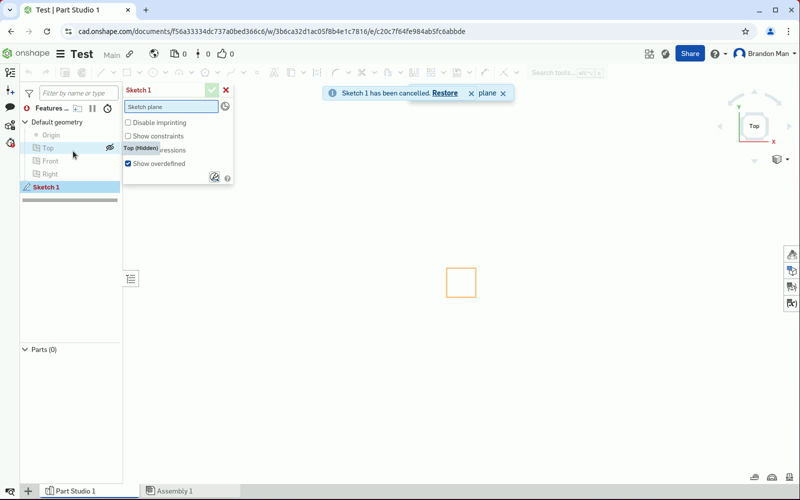
click(73, 150)
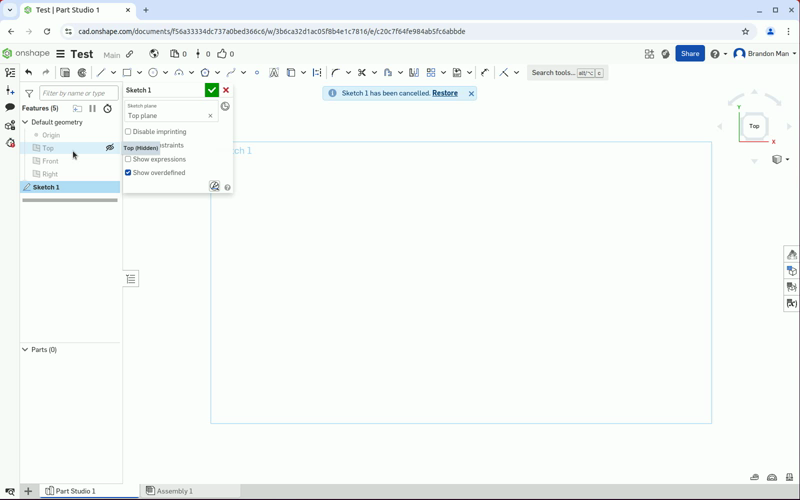
mouse_move(73, 352)
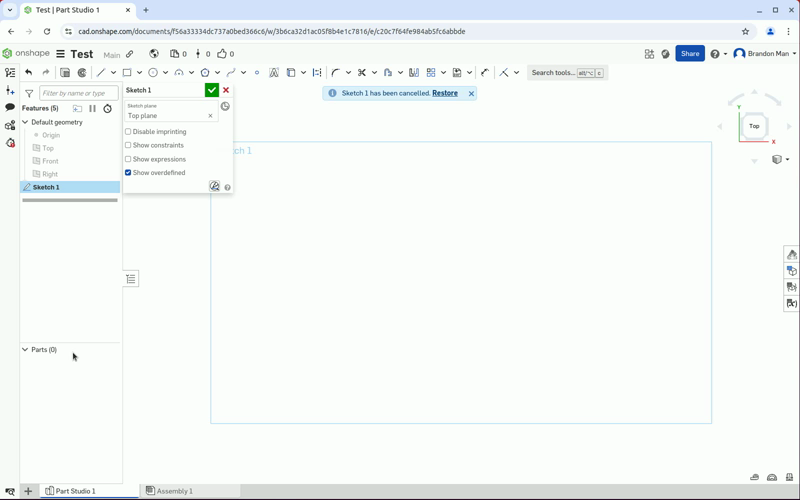
key(y)
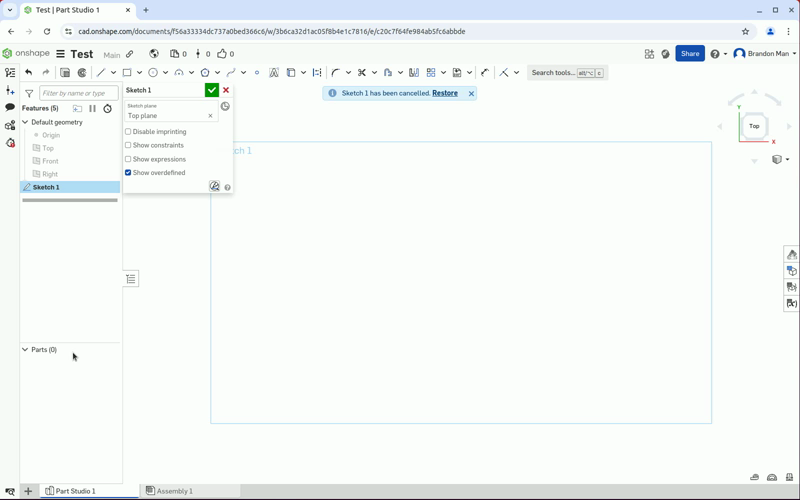
key(l)
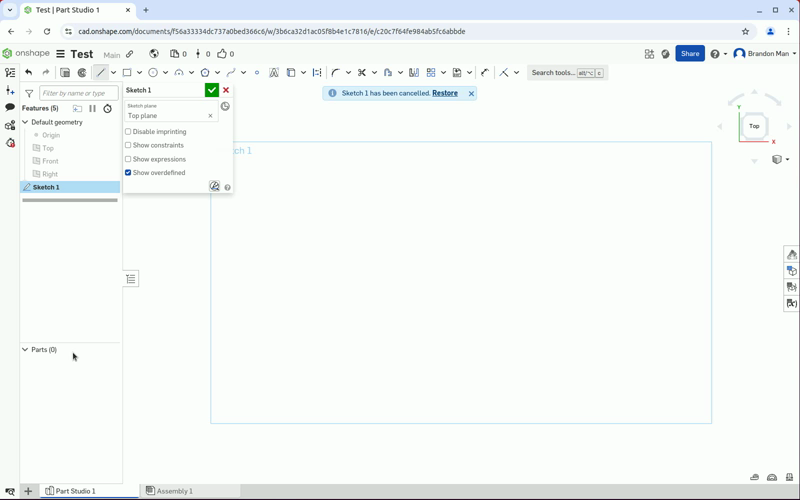
key_down(shift)
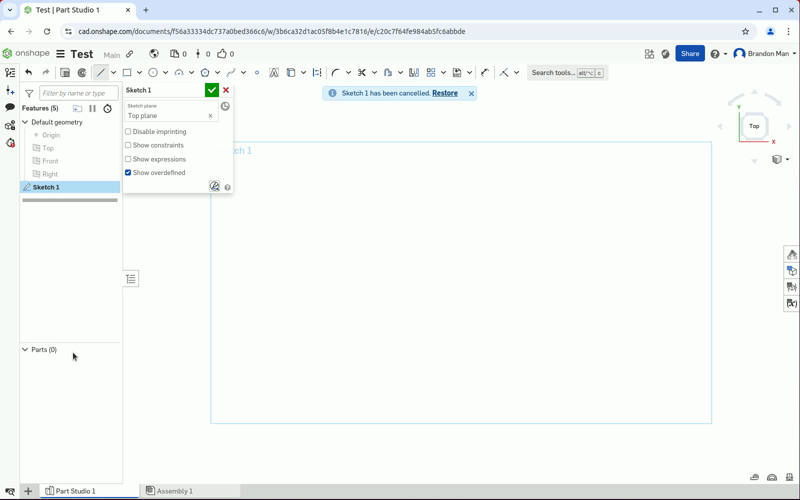
mouse_move(425, 265)
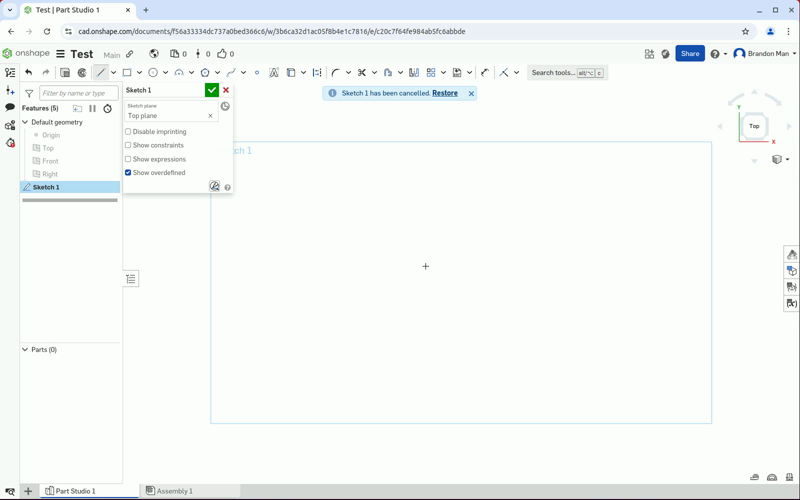
click(425, 265)
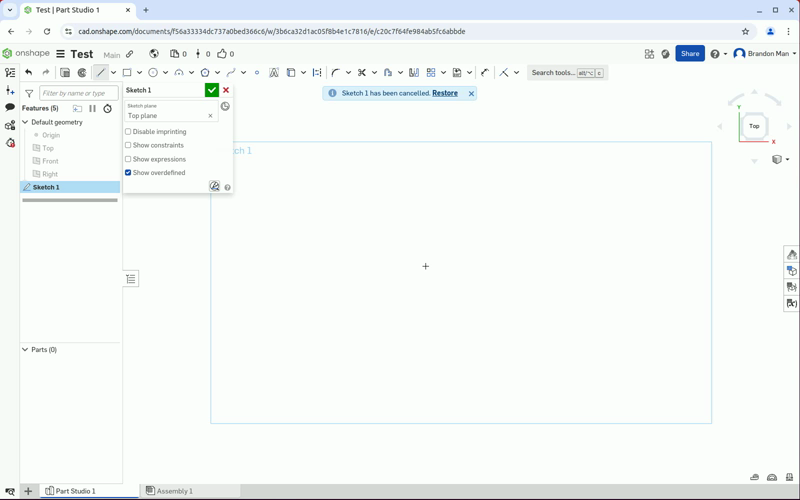
key_up(shift)
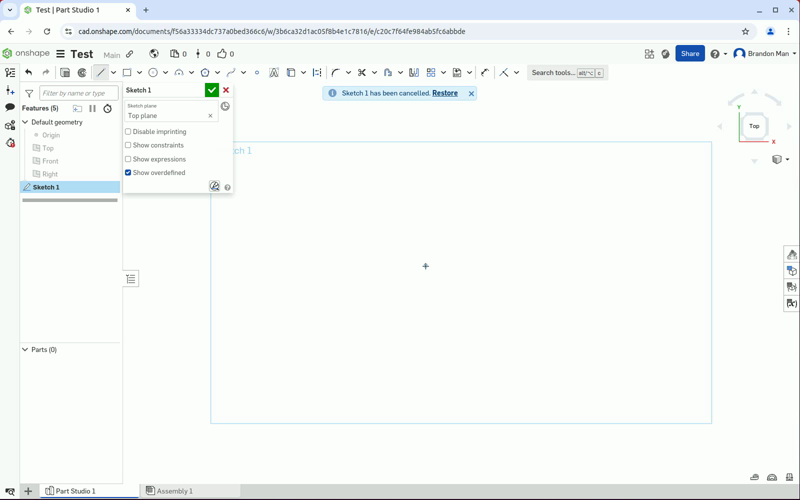
key_down(shift)
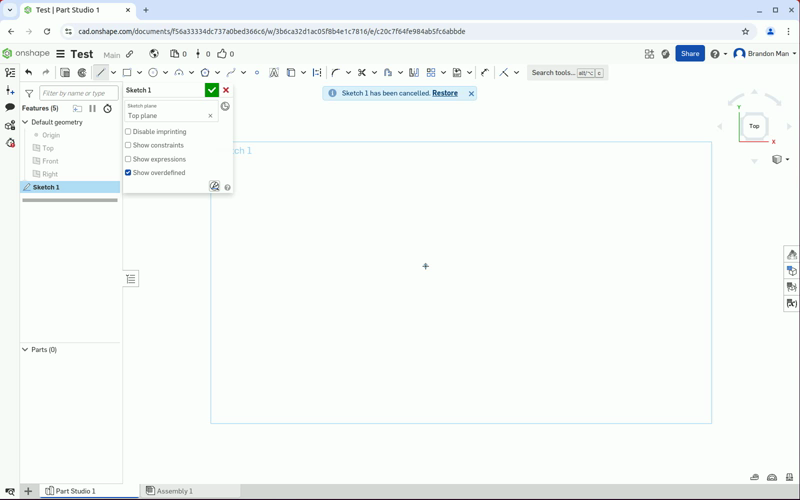
mouse_move(573, 265)
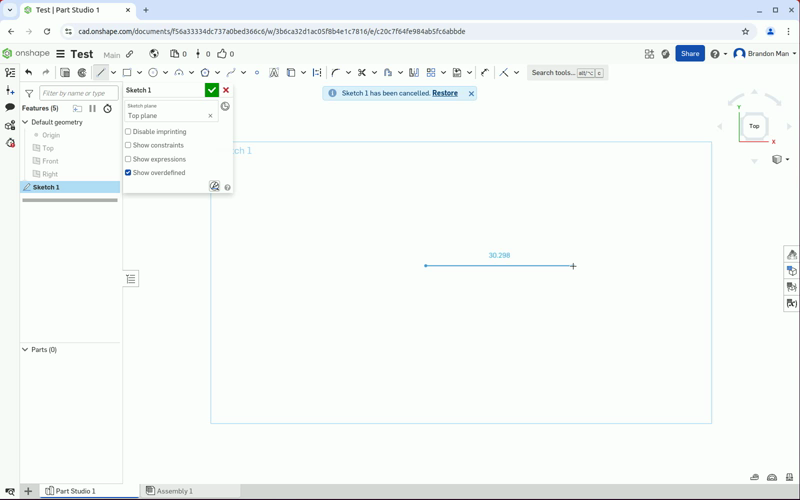
click(573, 265)
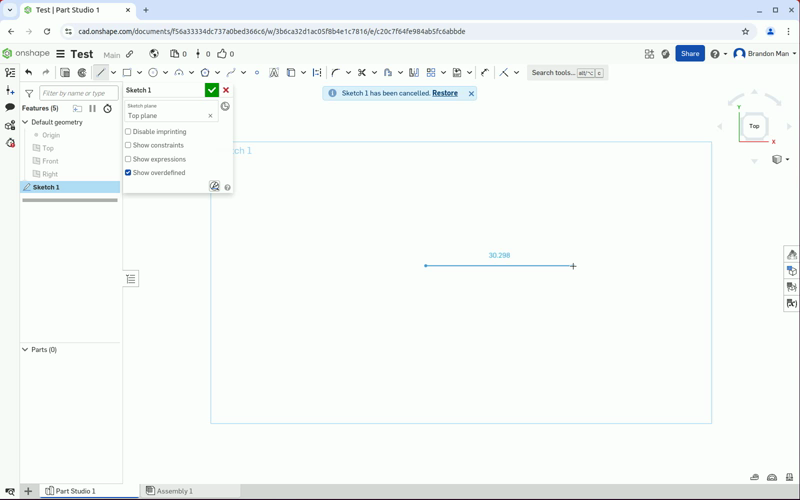
key_up(shift)
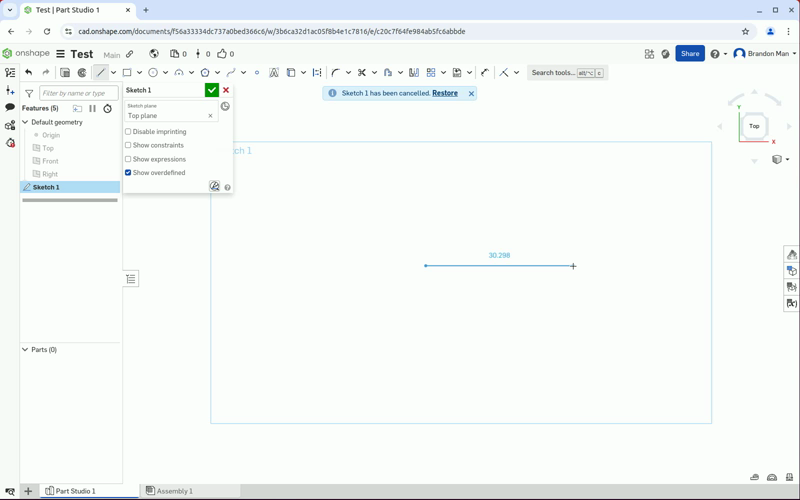
key_down(shift)
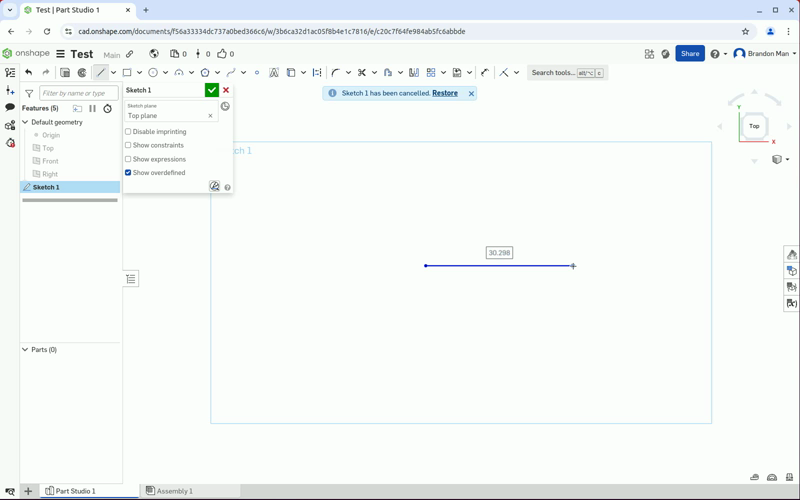
mouse_move(589, 265)
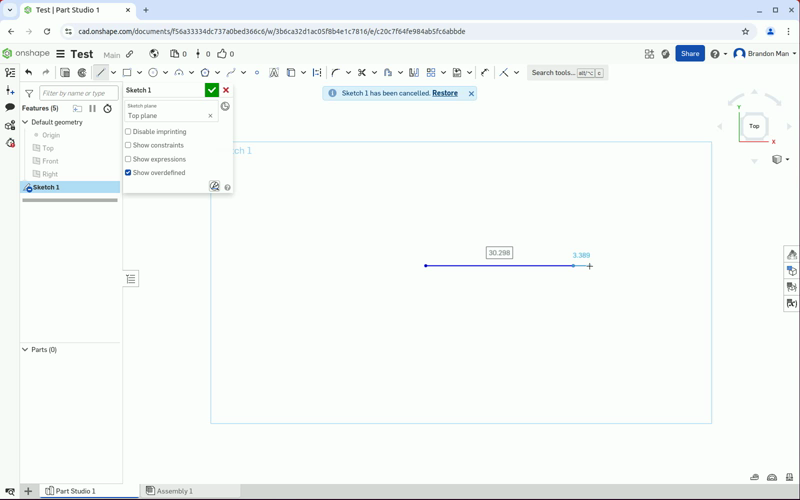
mouse_move(573, 263)
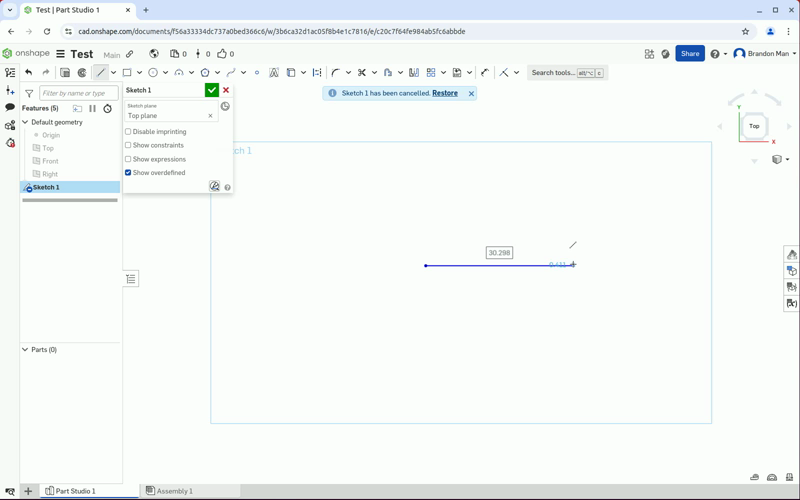
scroll(6)
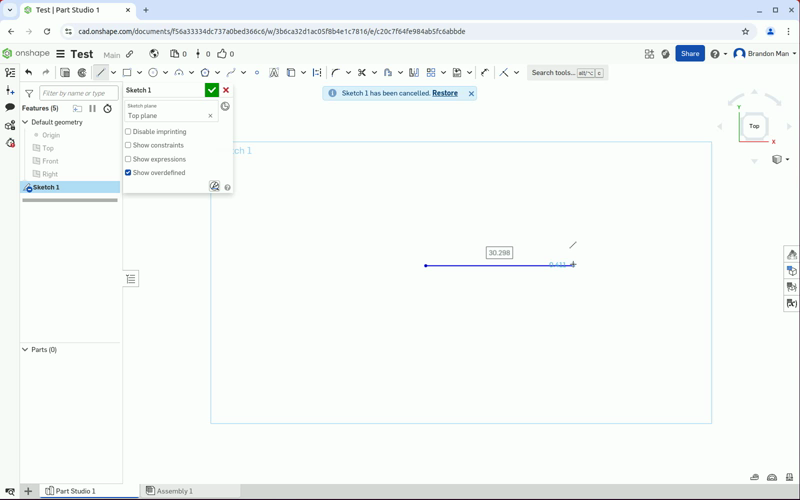
scroll(6)
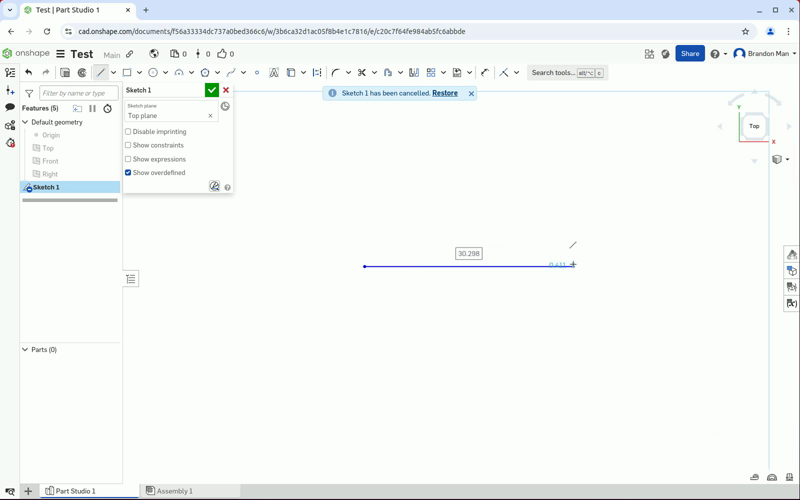
scroll(6)
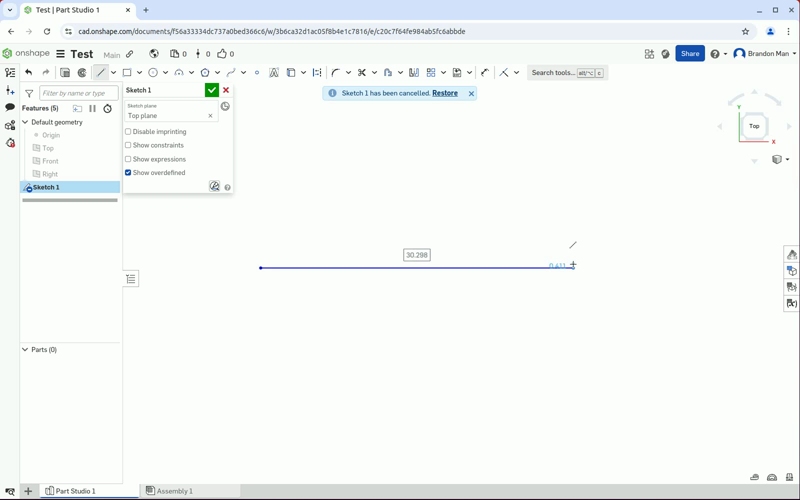
scroll(6)
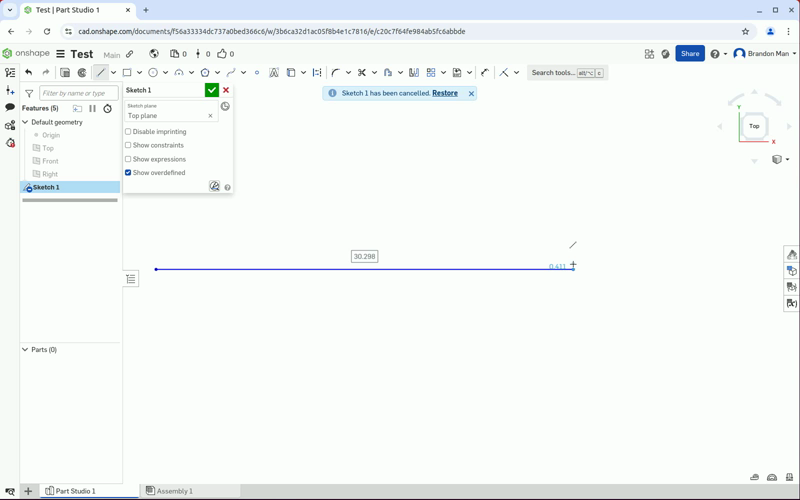
scroll(6)
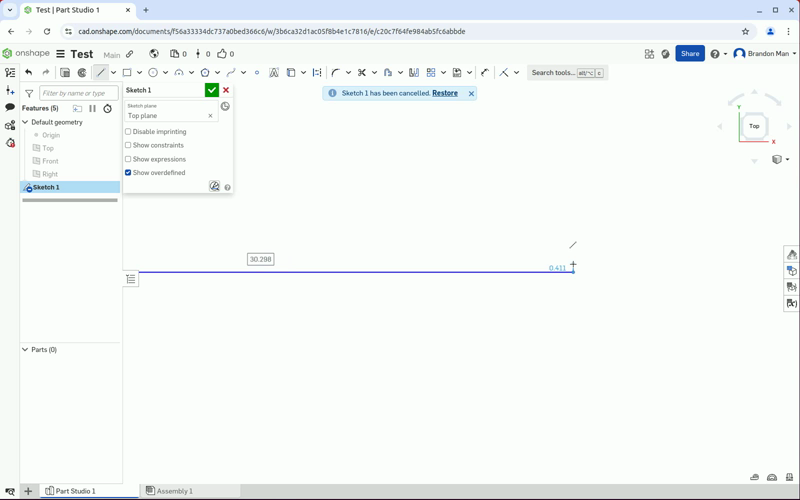
scroll(6)
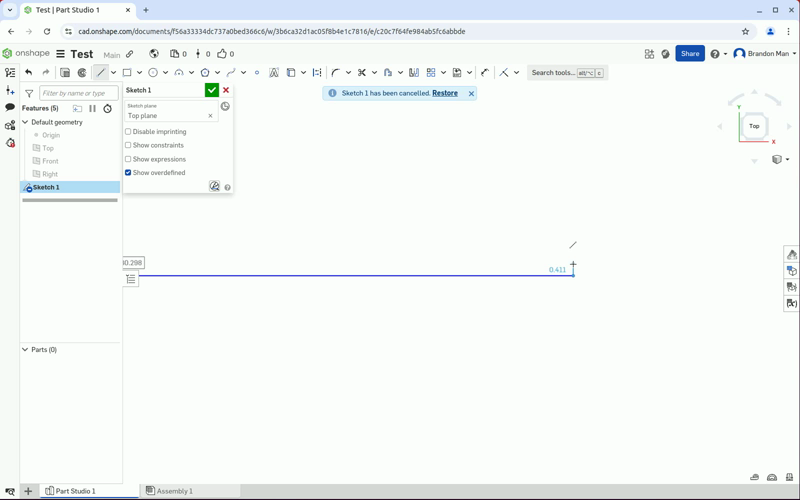
scroll(6)
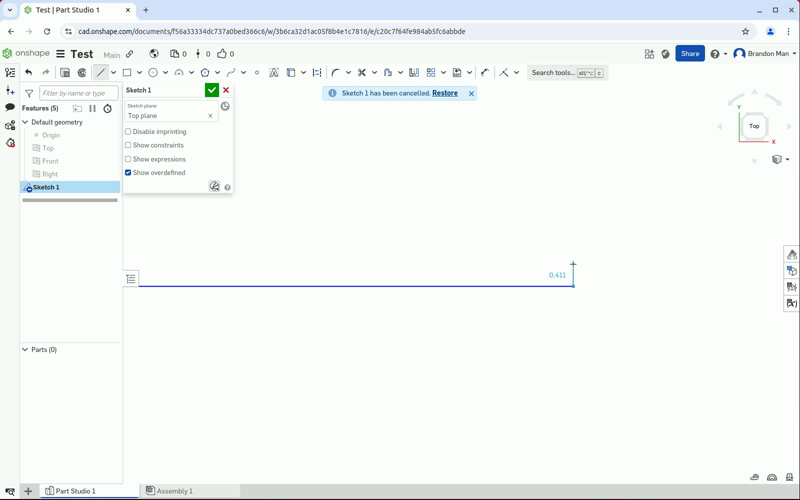
click(573, 263)
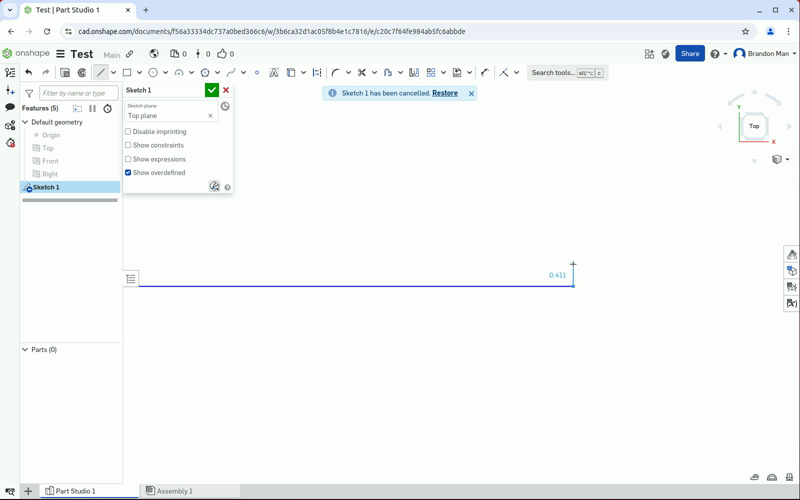
scroll(-6)
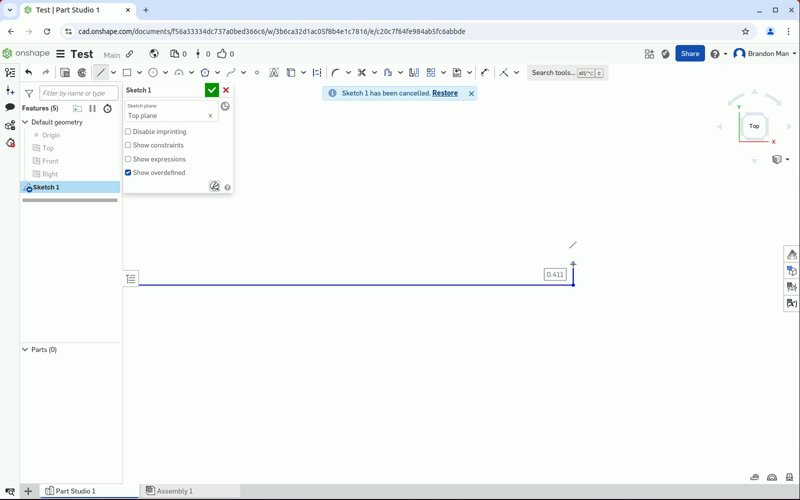
scroll(-6)
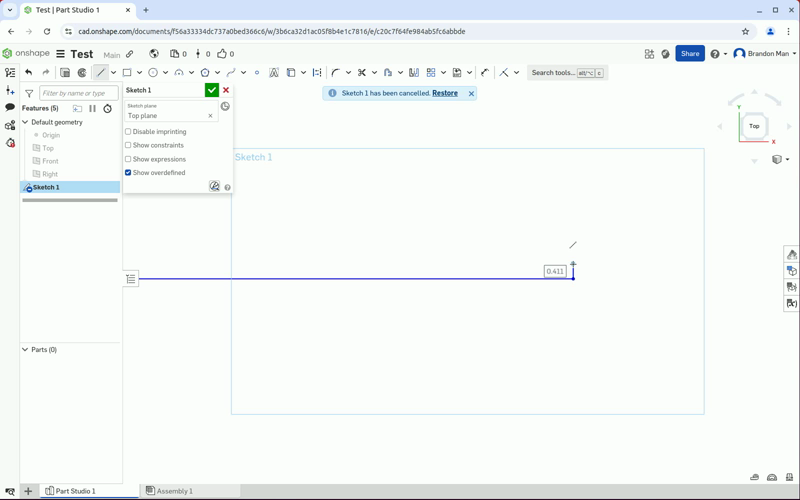
scroll(-6)
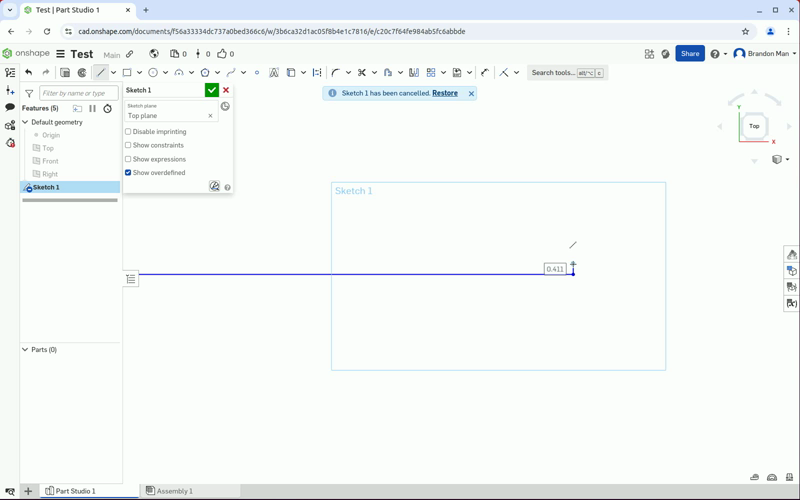
scroll(-6)
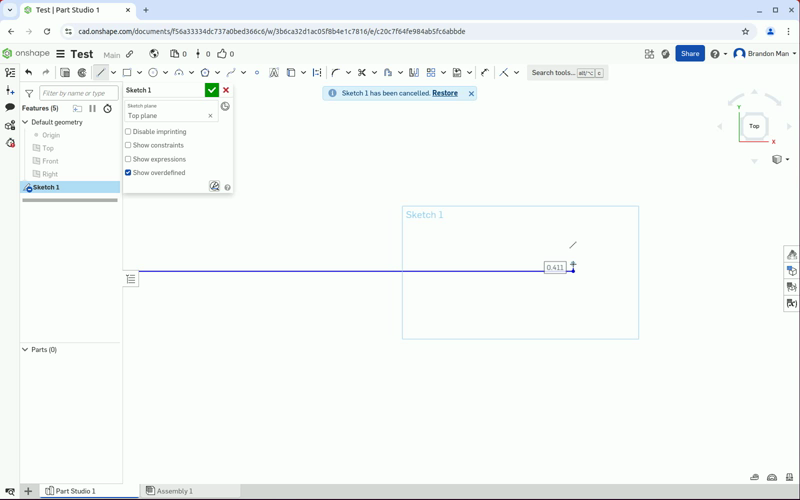
scroll(-6)
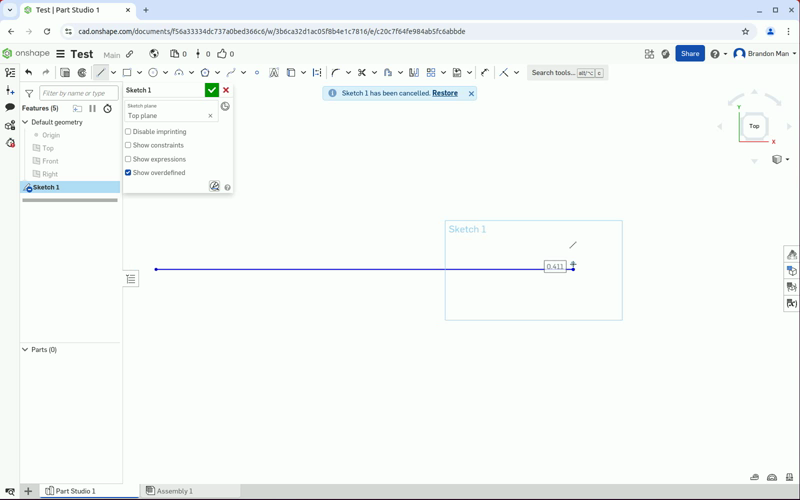
scroll(-6)
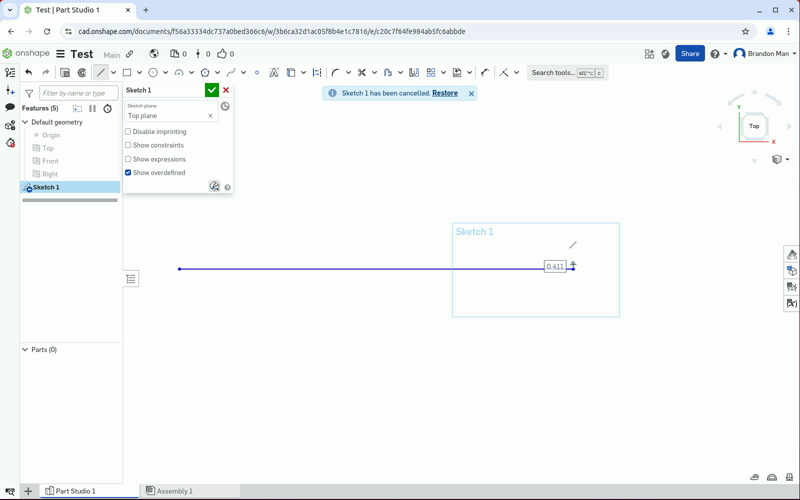
scroll(-6)
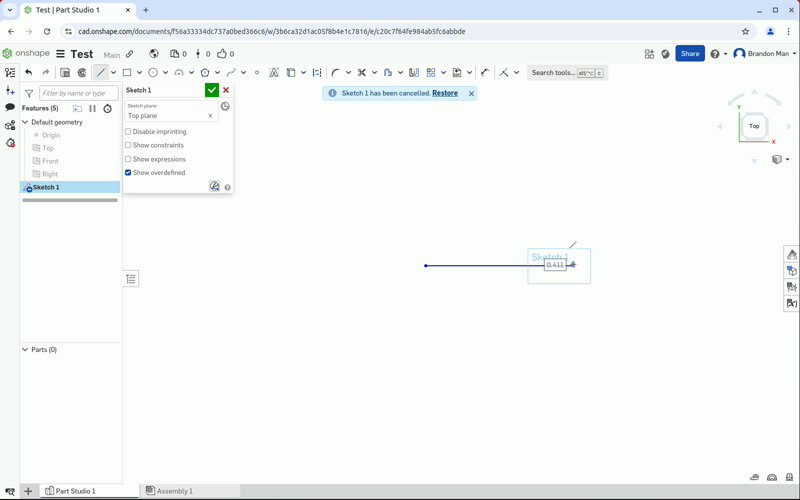
key_up(shift)
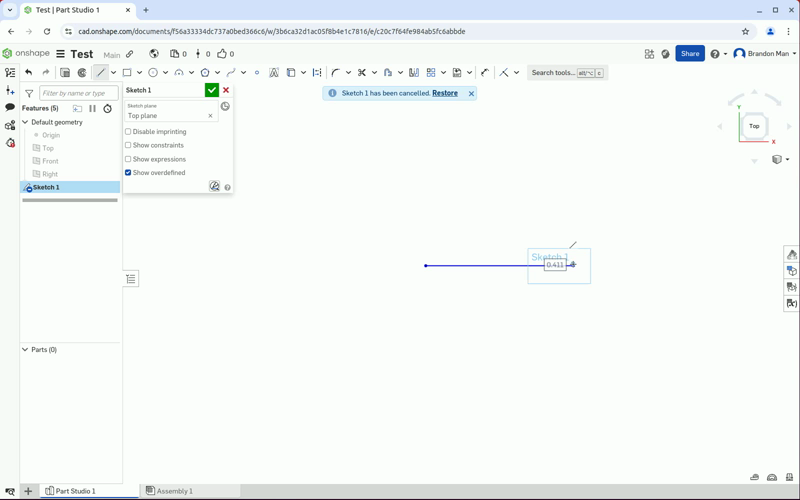
key_down(shift)
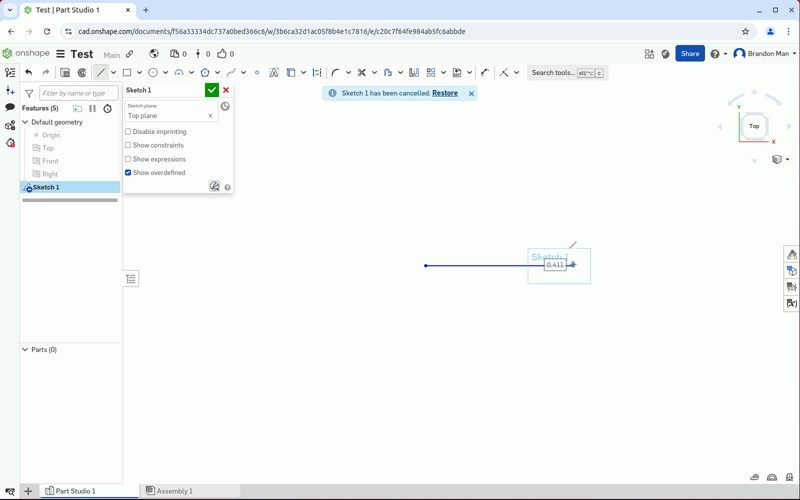
mouse_move(425, 263)
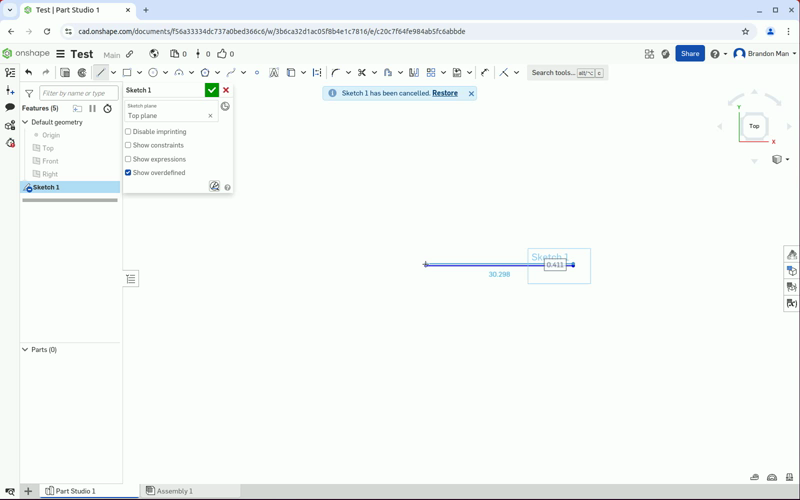
scroll(6)
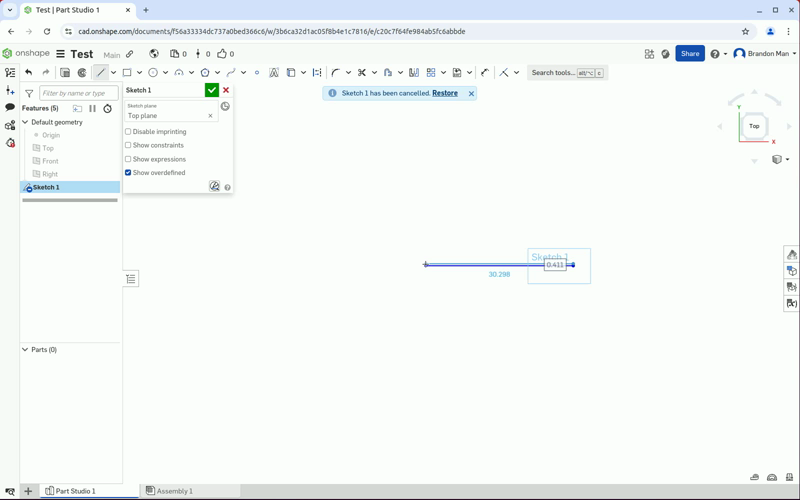
scroll(6)
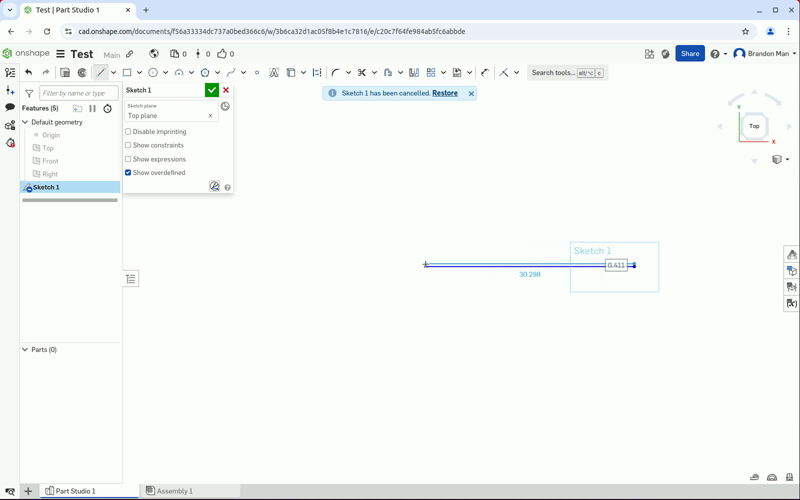
scroll(6)
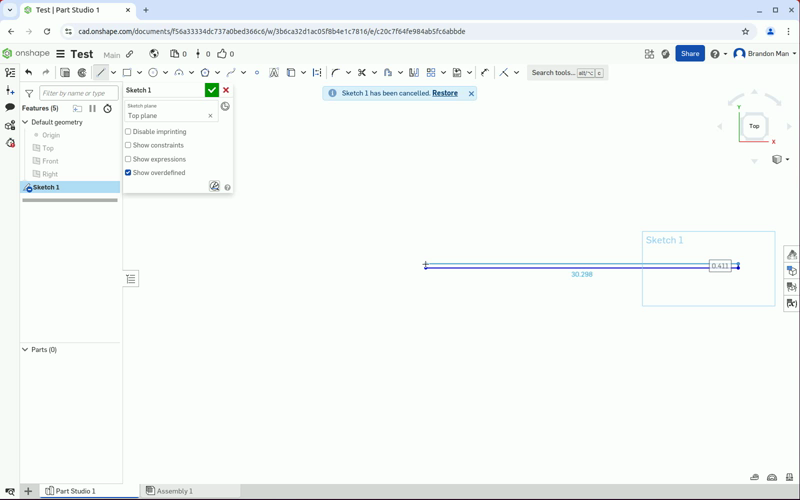
scroll(6)
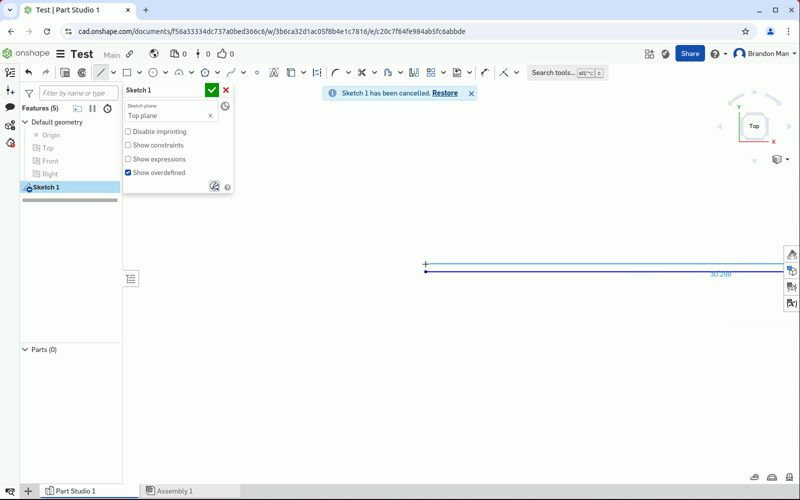
scroll(6)
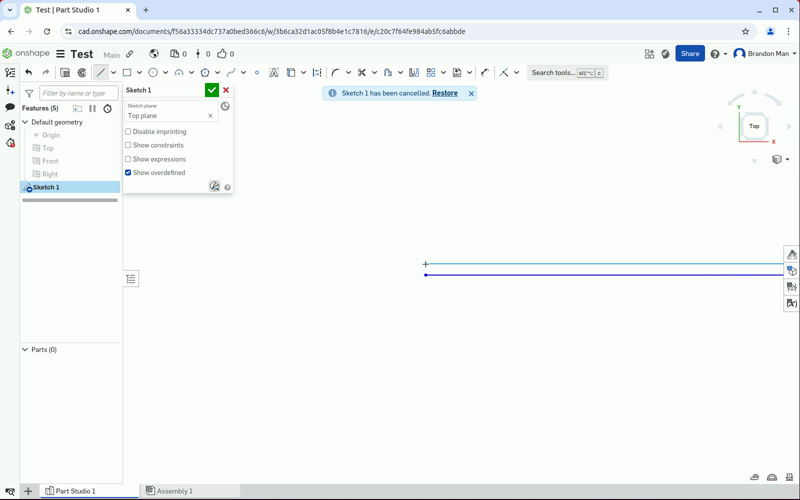
scroll(6)
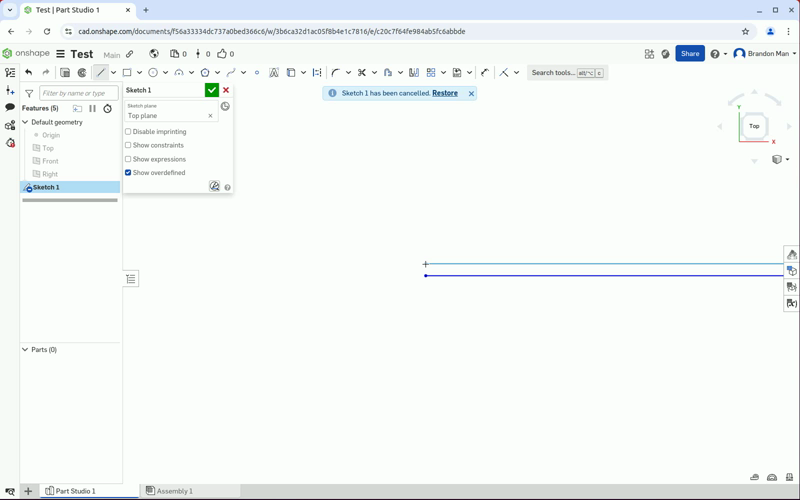
scroll(6)
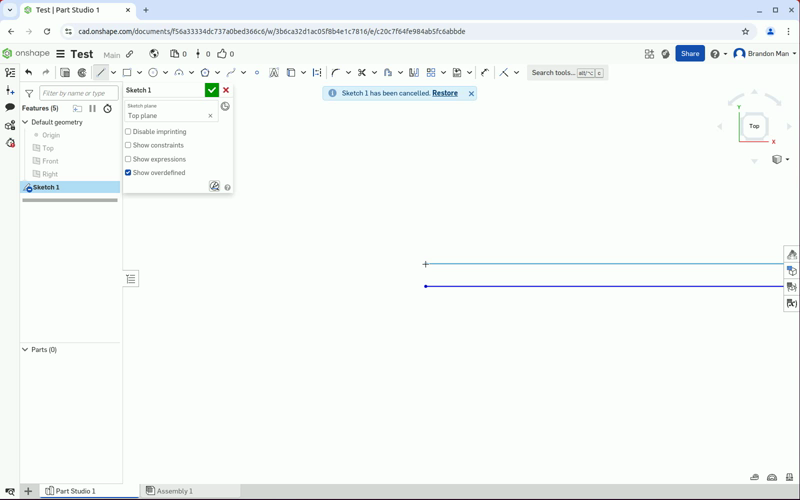
click(425, 263)
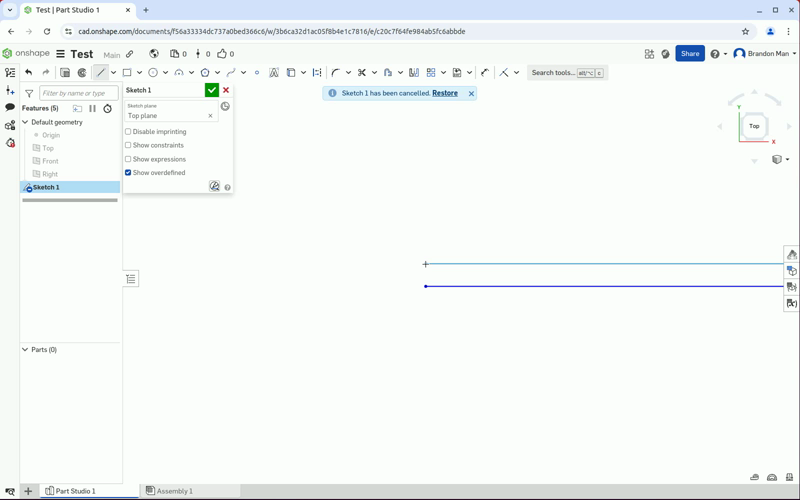
scroll(-6)
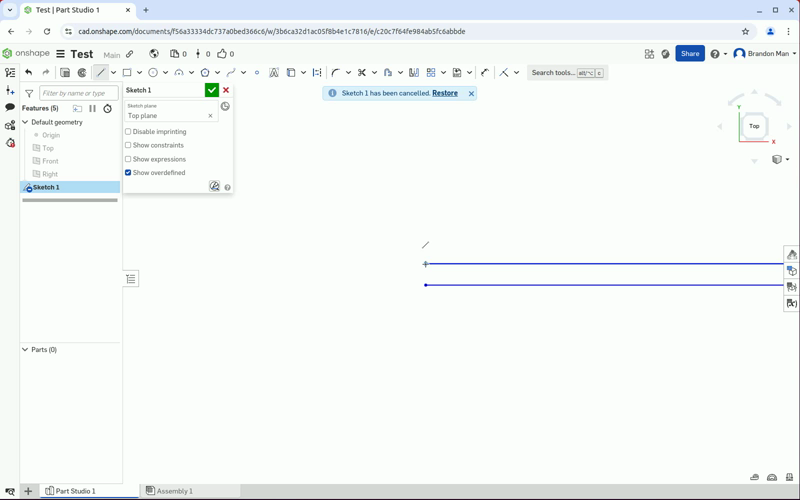
scroll(-6)
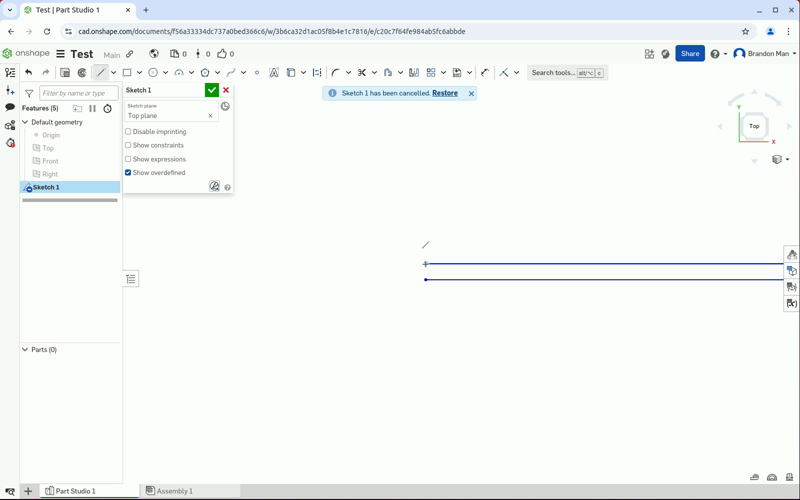
scroll(-6)
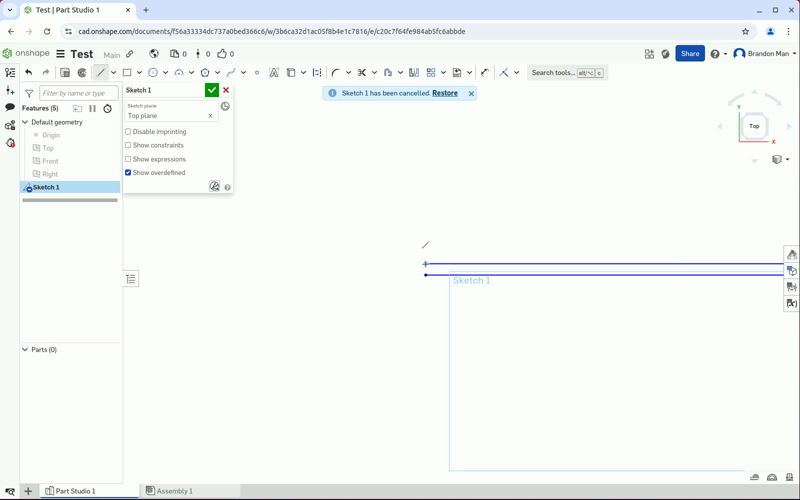
scroll(-6)
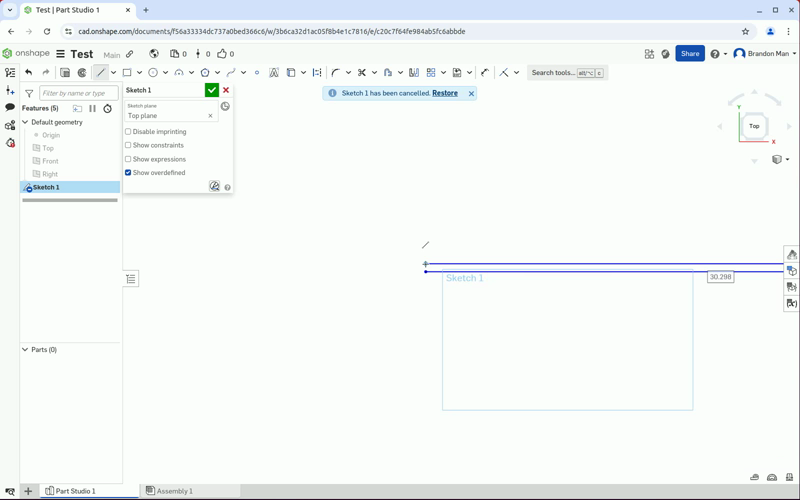
scroll(-6)
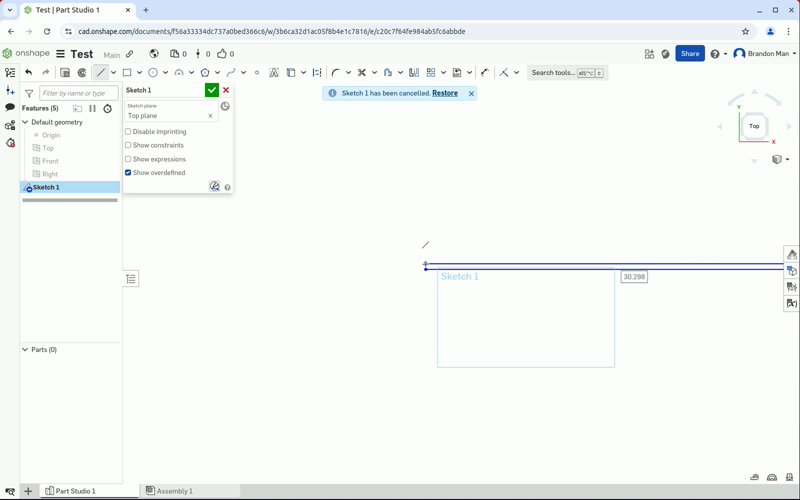
scroll(-6)
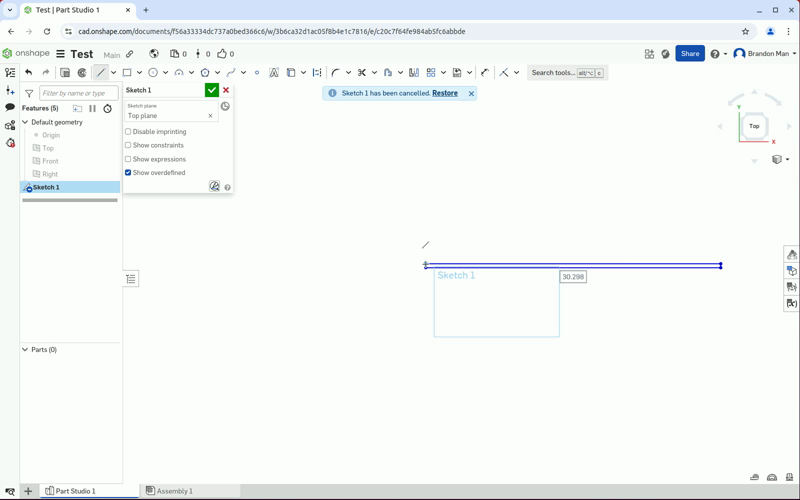
scroll(-6)
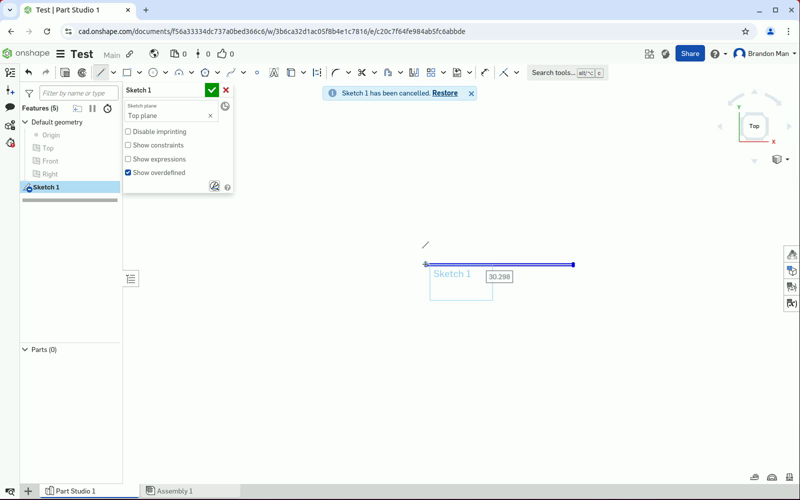
key_up(shift)
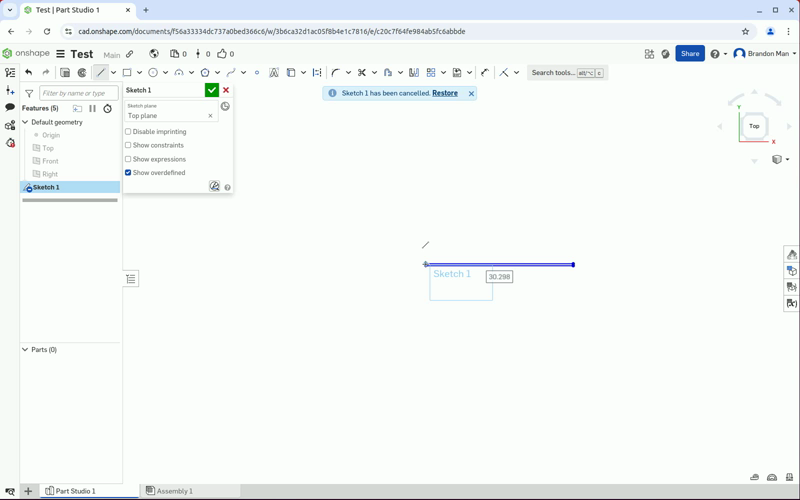
mouse_move(455, 263)
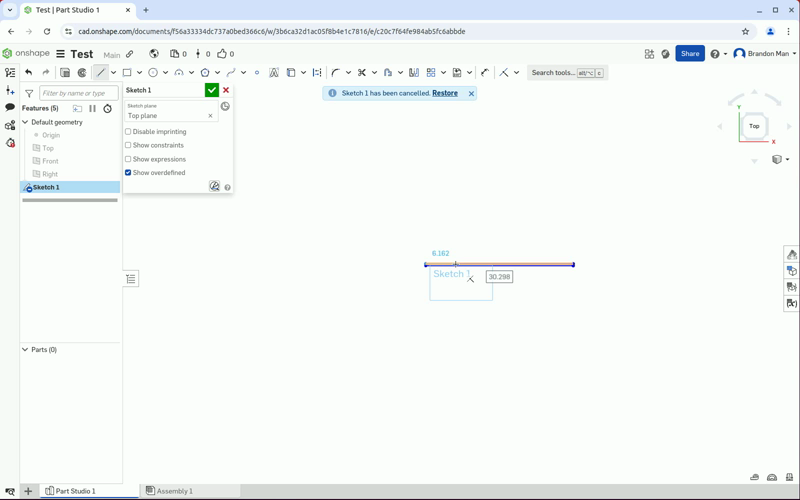
key_down(shift)
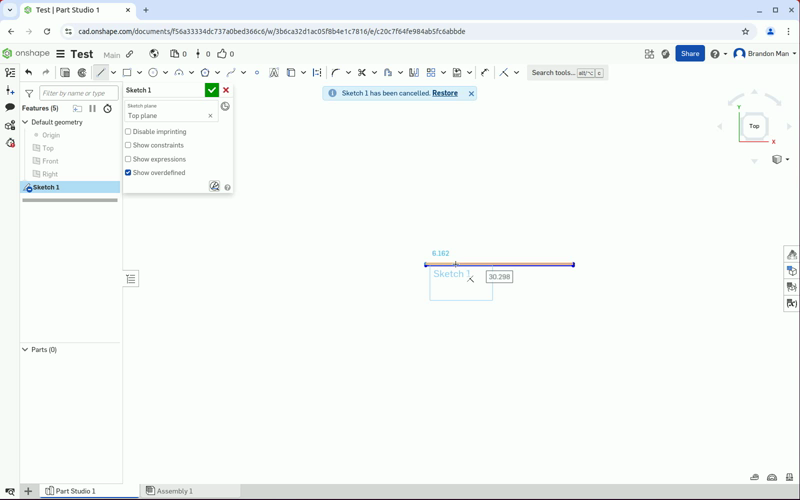
mouse_move(425, 265)
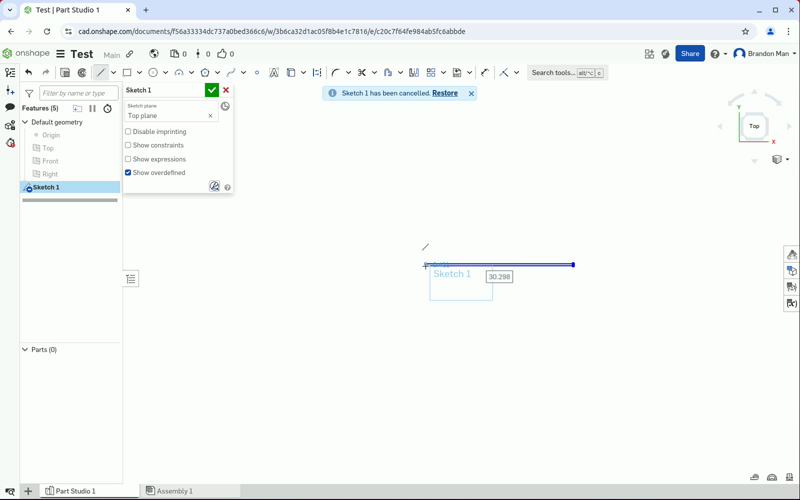
scroll(6)
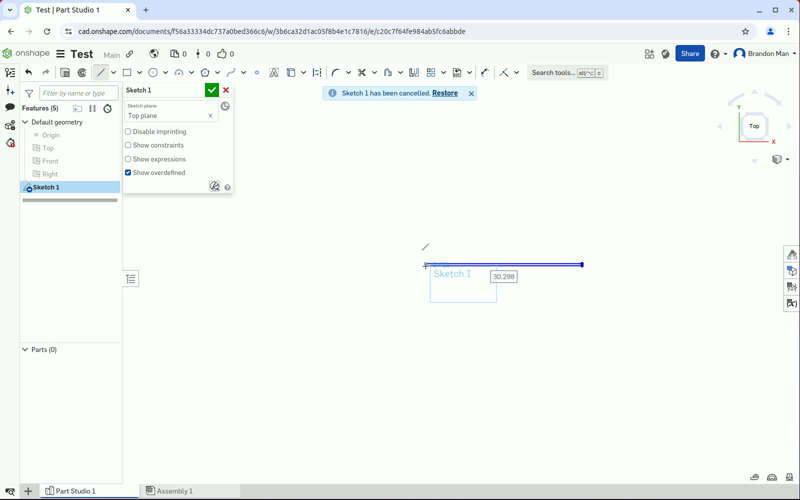
scroll(6)
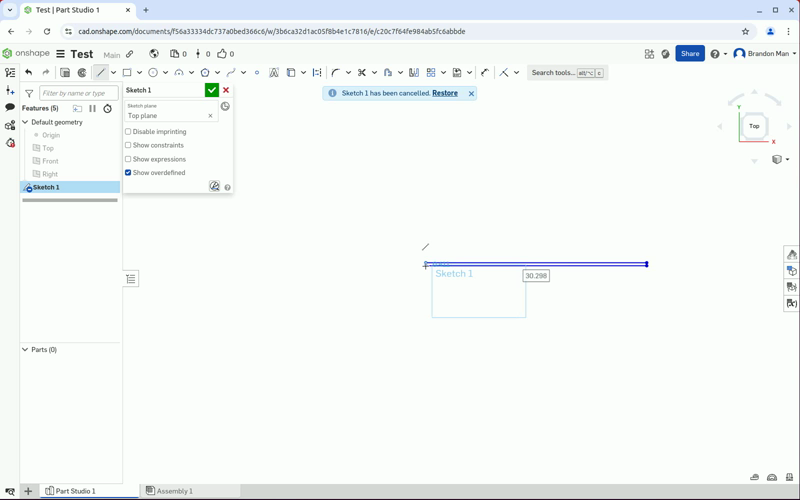
scroll(6)
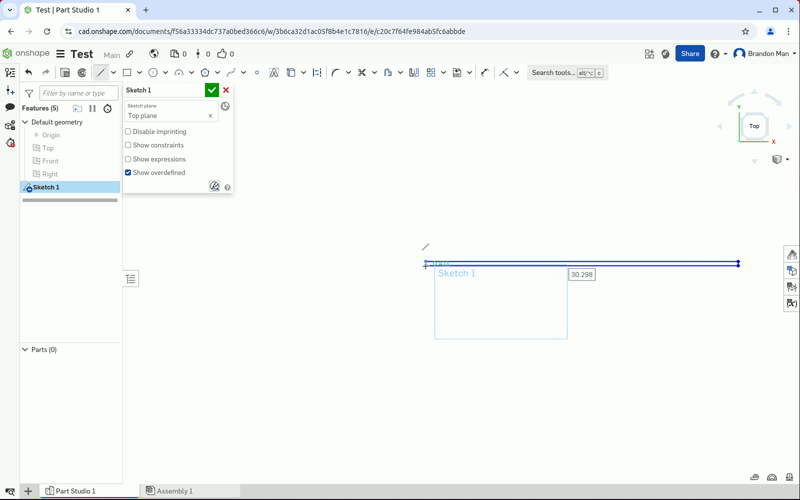
scroll(6)
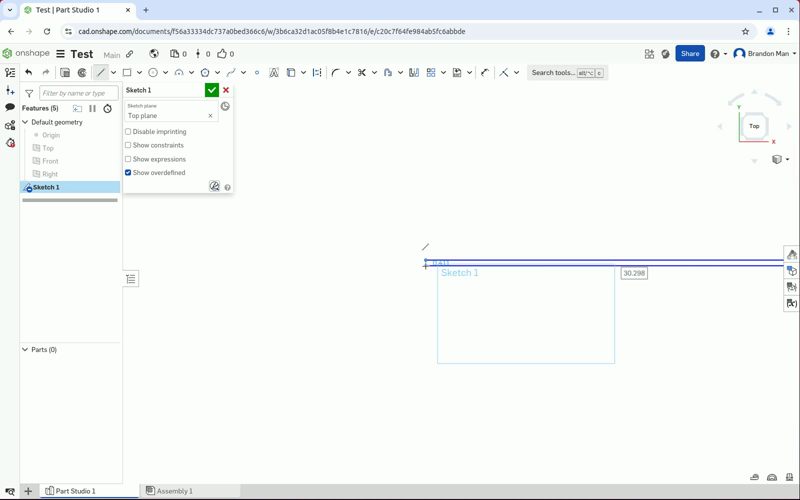
scroll(6)
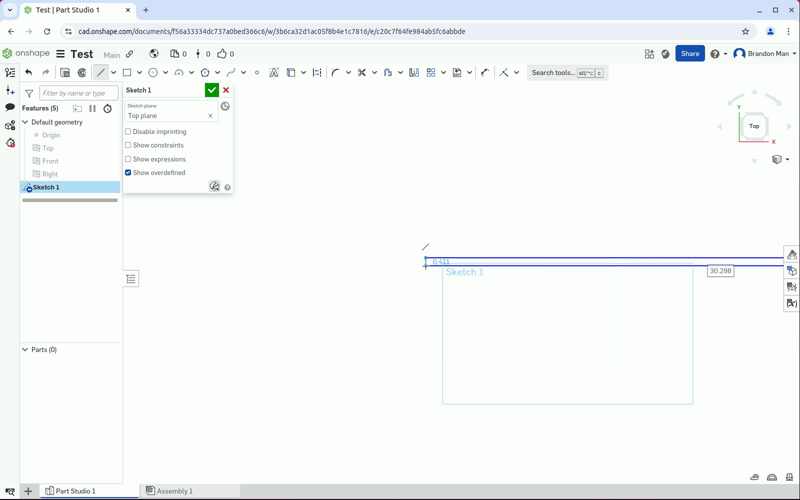
scroll(6)
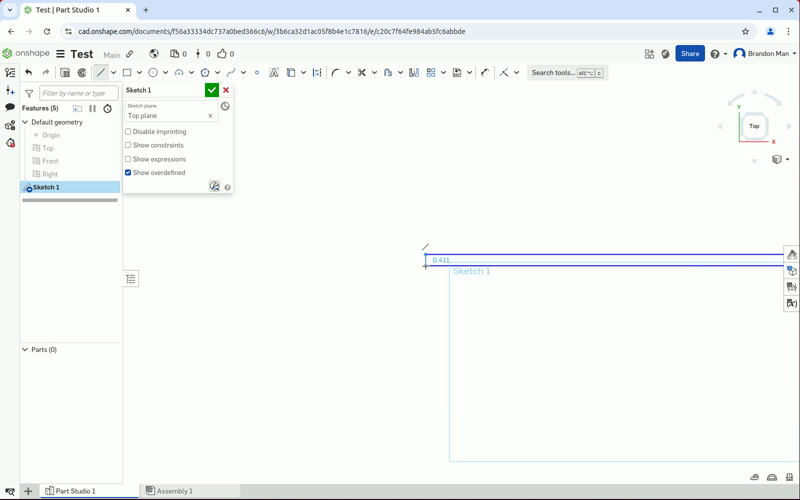
scroll(6)
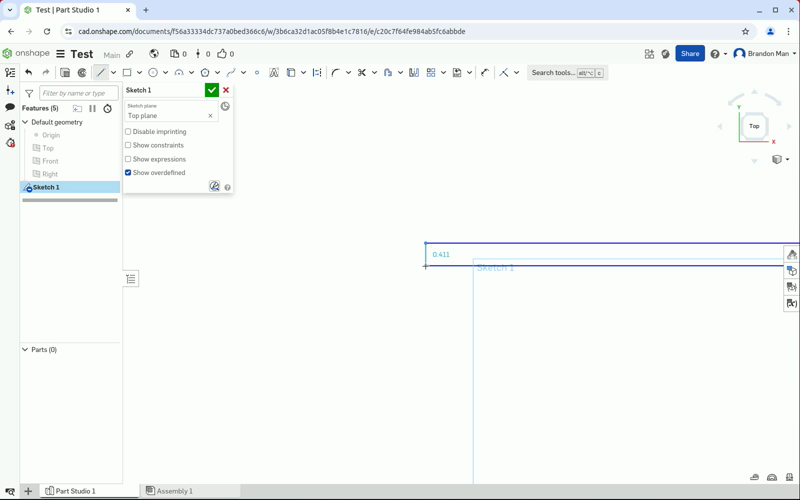
key_up(shift)
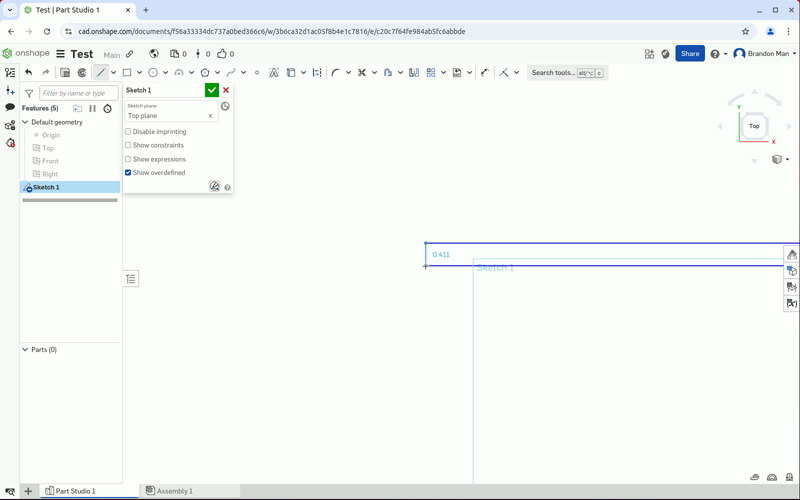
click(425, 265)
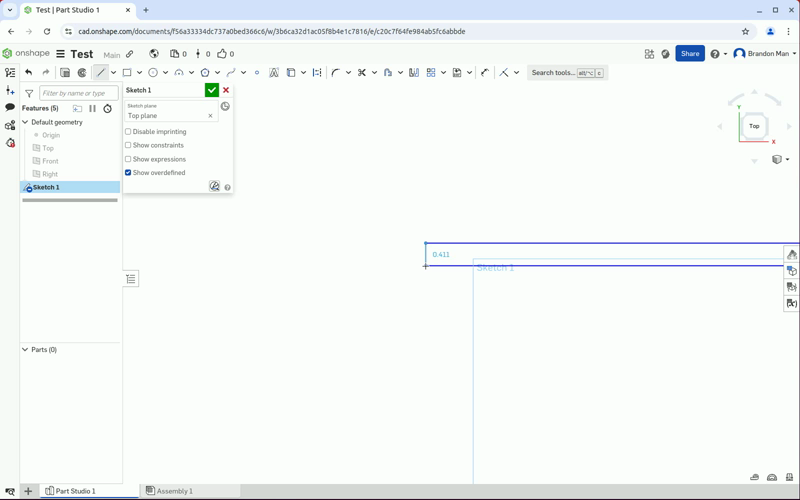
scroll(-6)
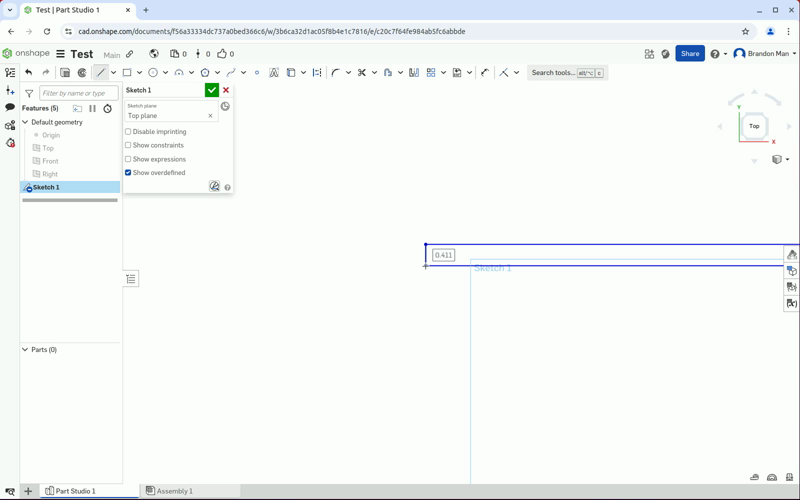
scroll(-6)
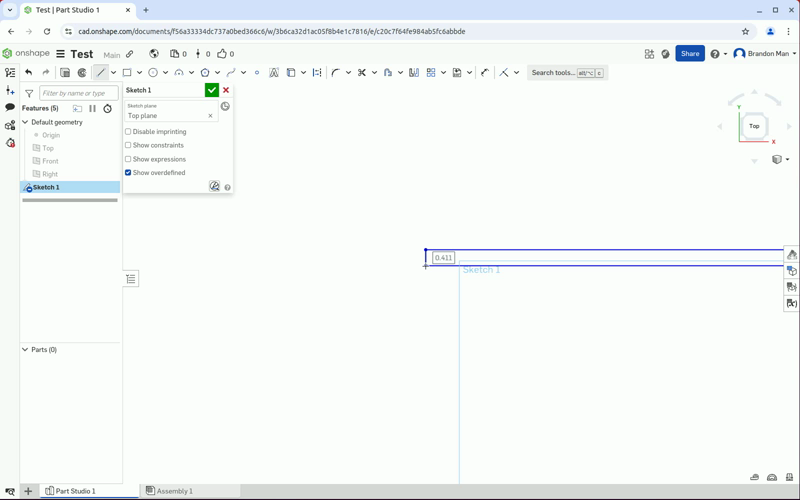
scroll(-6)
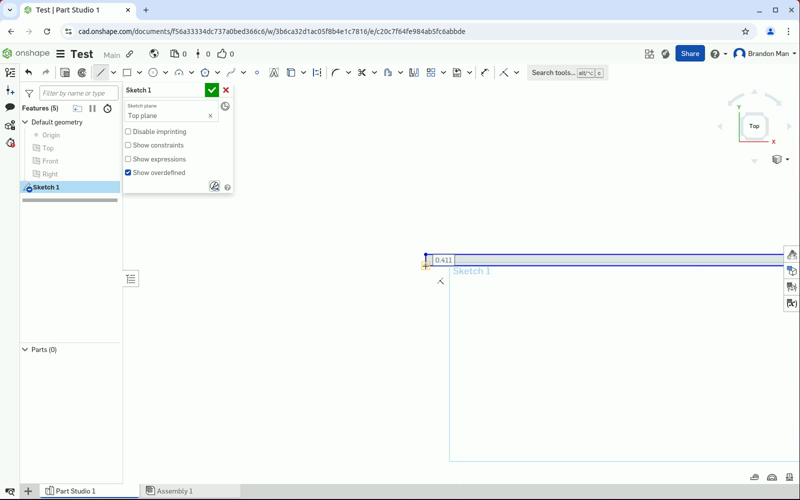
scroll(-6)
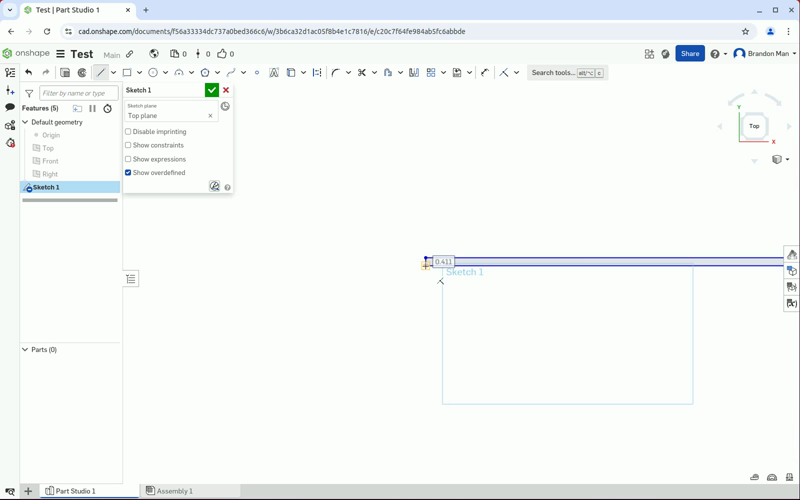
scroll(-6)
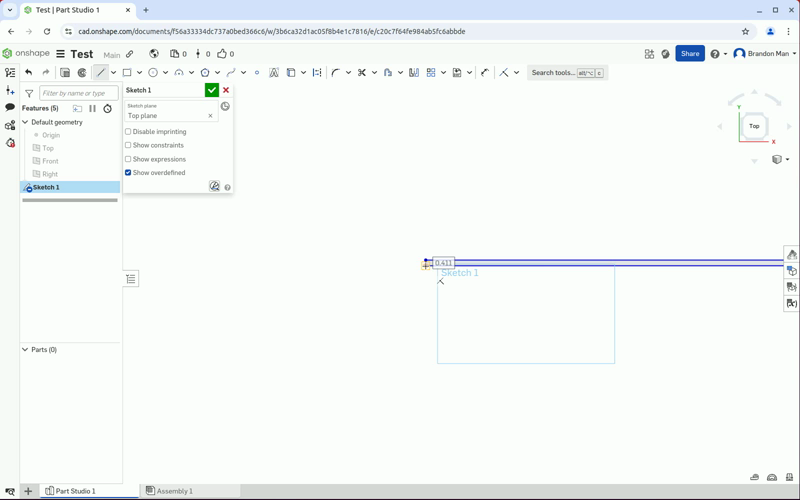
scroll(-6)
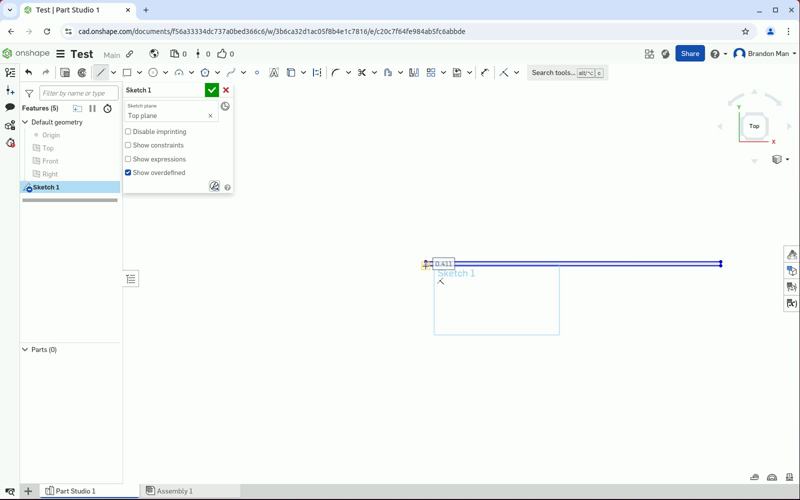
scroll(-6)
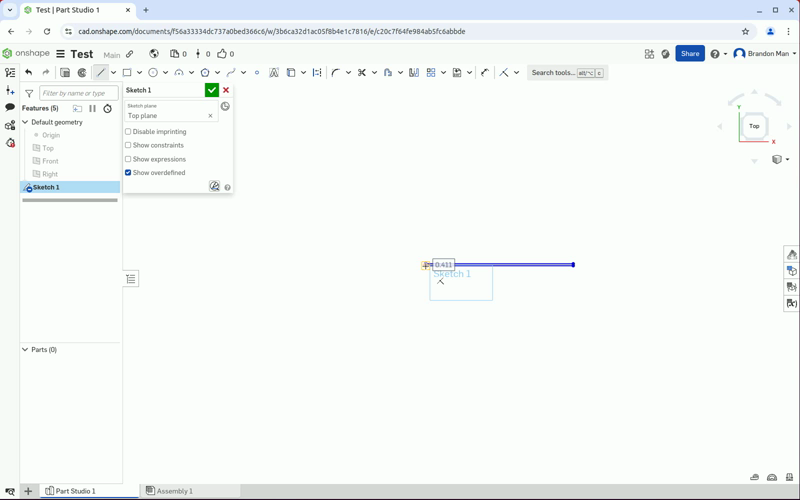
key(esc)
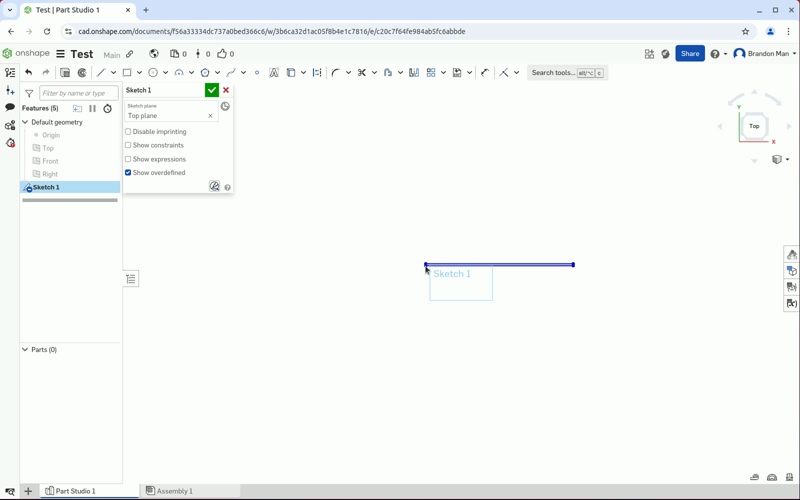
mouse_move(498, 265)
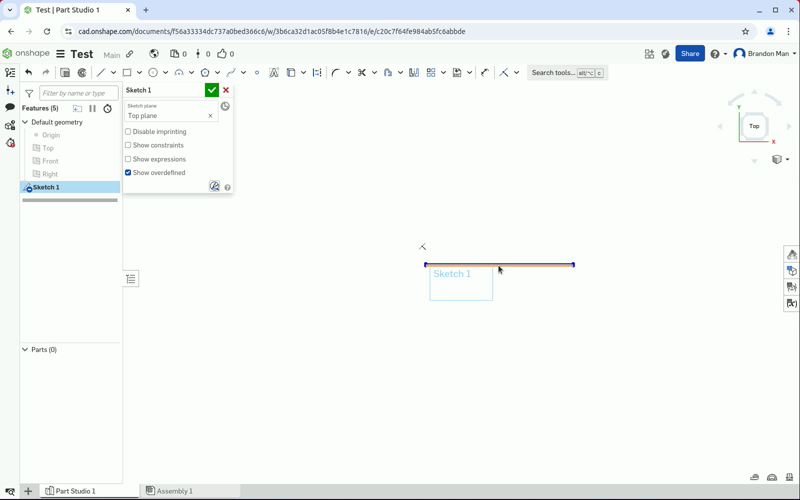
scroll(6)
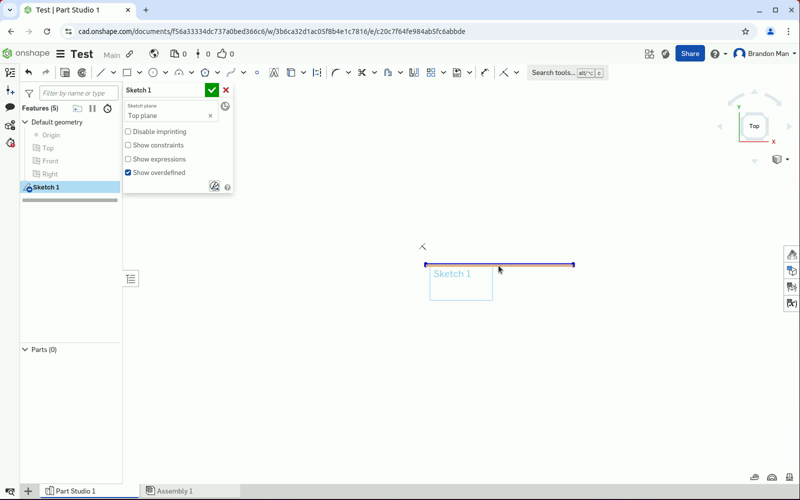
scroll(6)
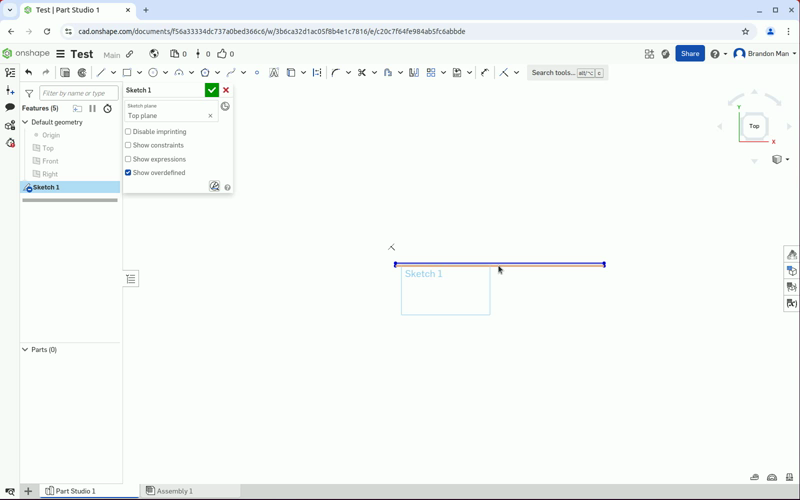
scroll(6)
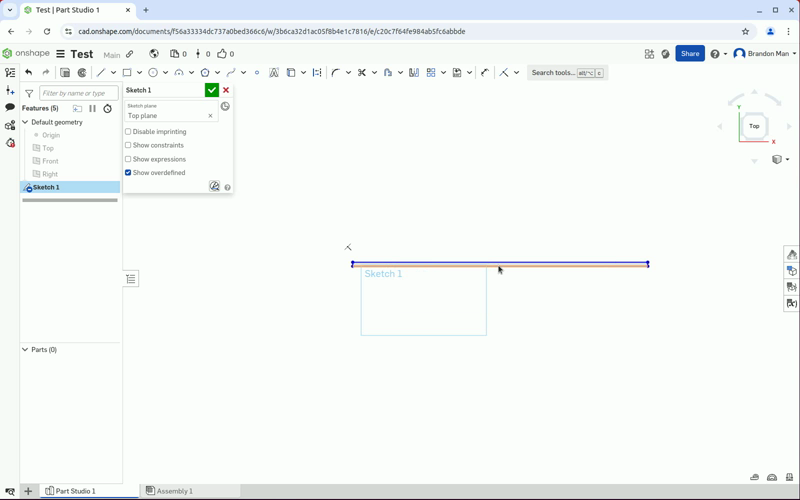
scroll(6)
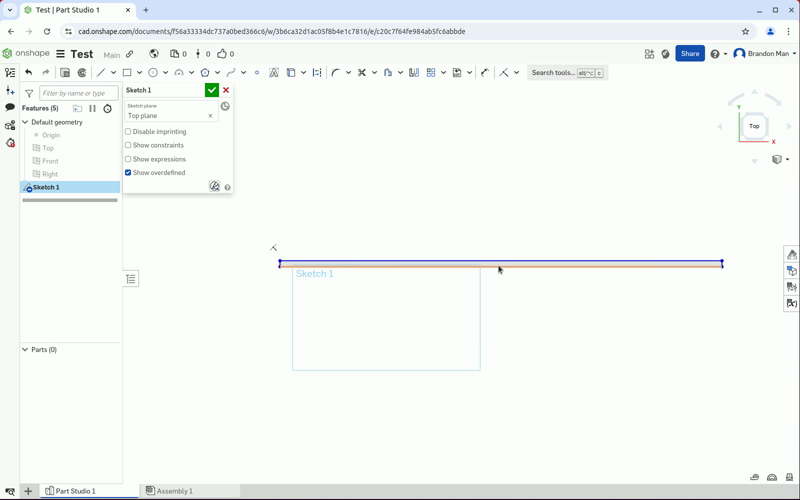
scroll(6)
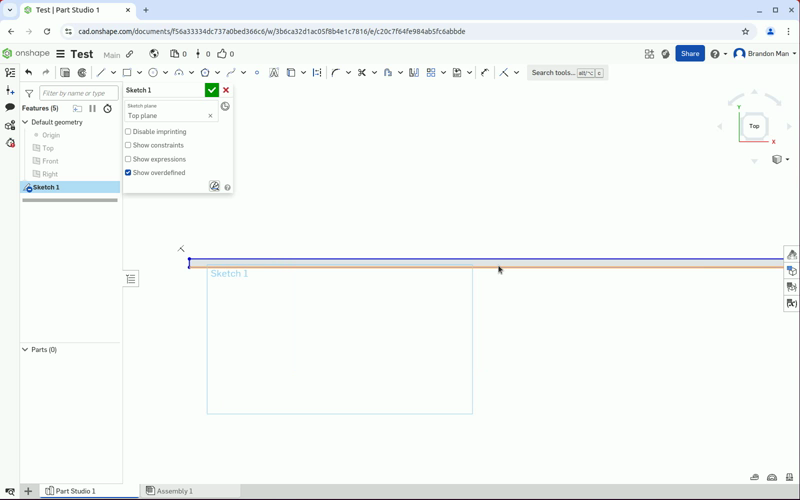
scroll(6)
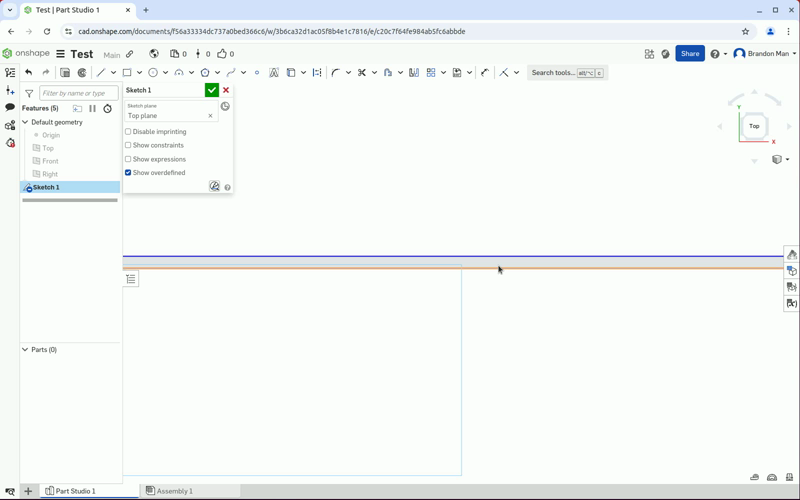
scroll(6)
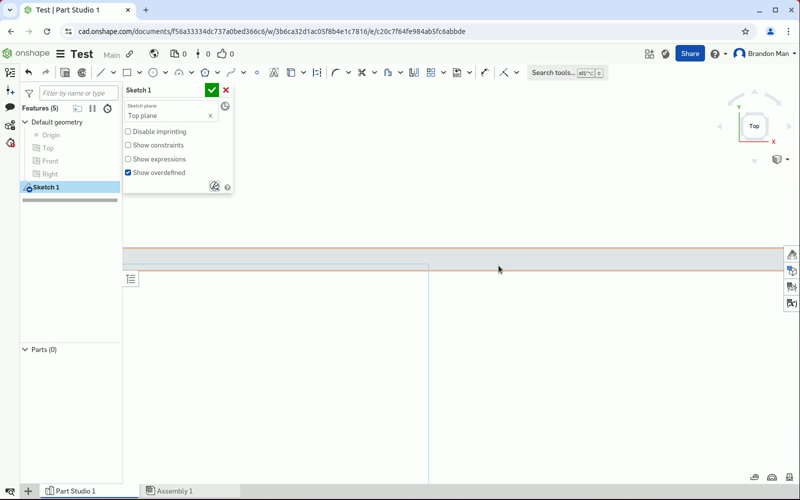
click(498, 265)
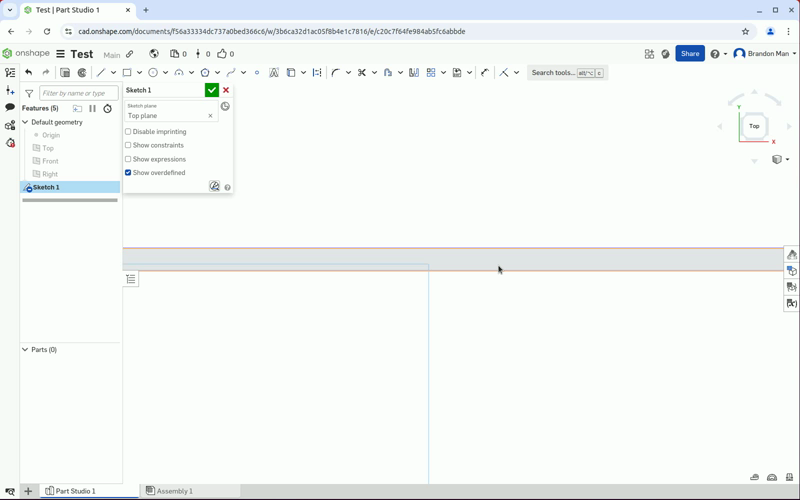
scroll(-6)
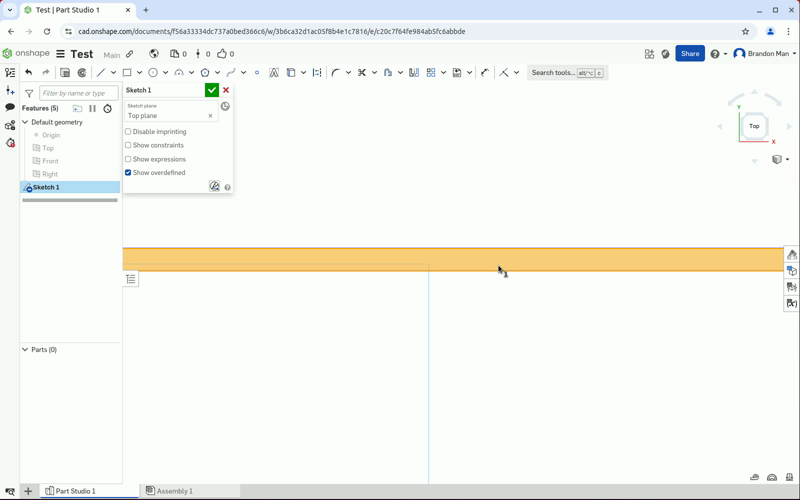
scroll(-6)
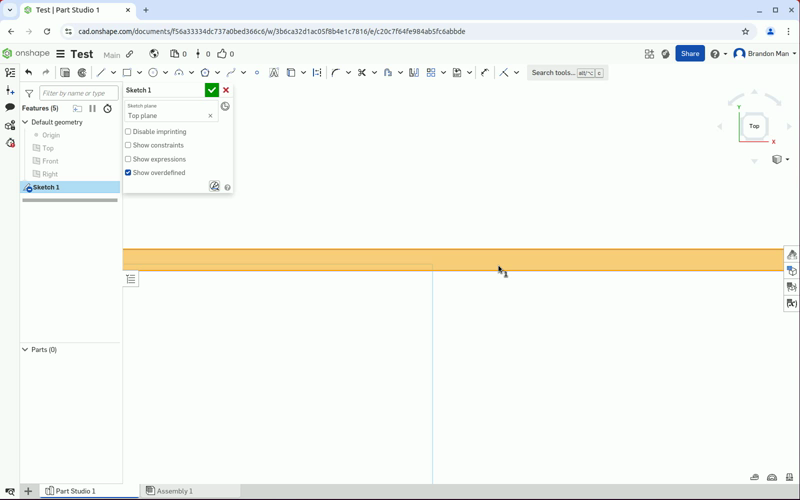
scroll(-6)
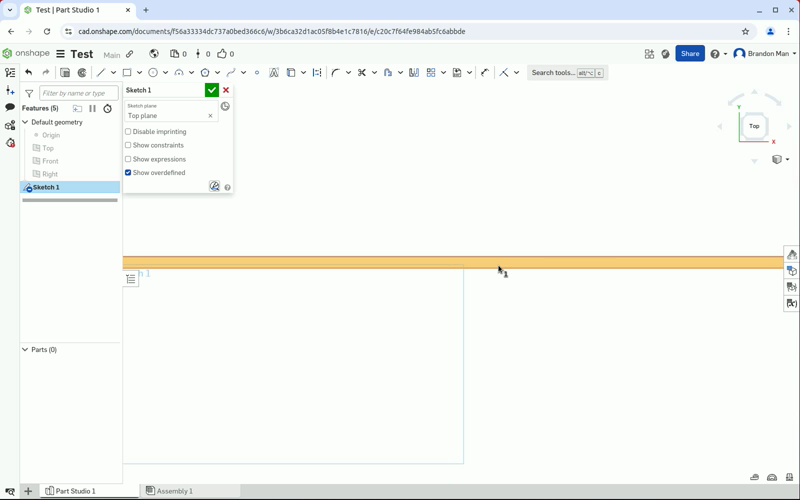
scroll(-6)
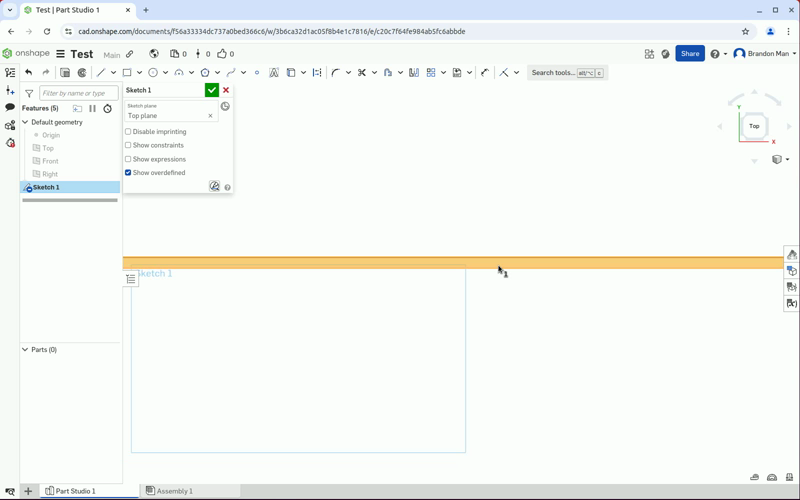
scroll(-6)
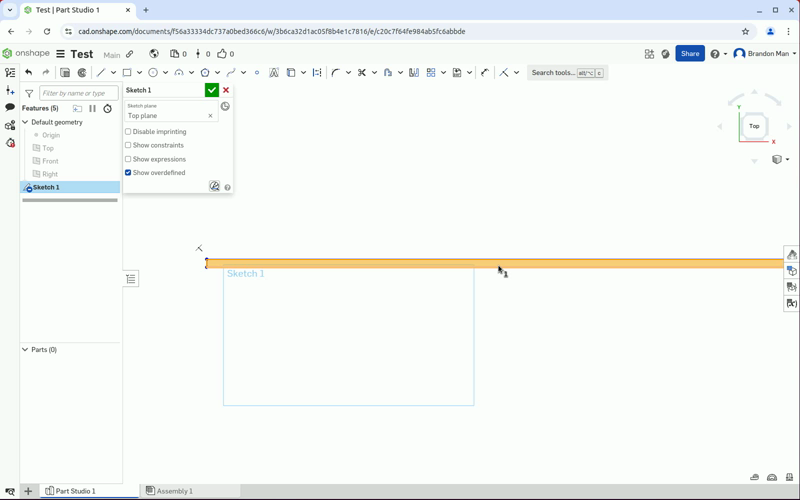
scroll(-6)
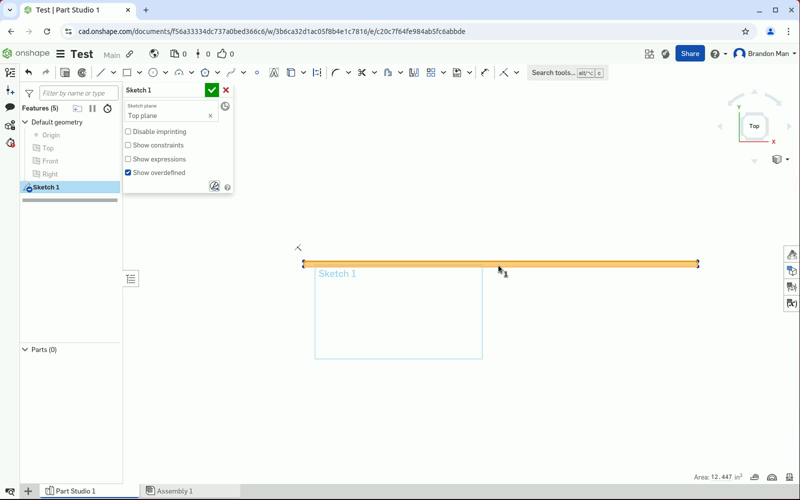
scroll(-6)
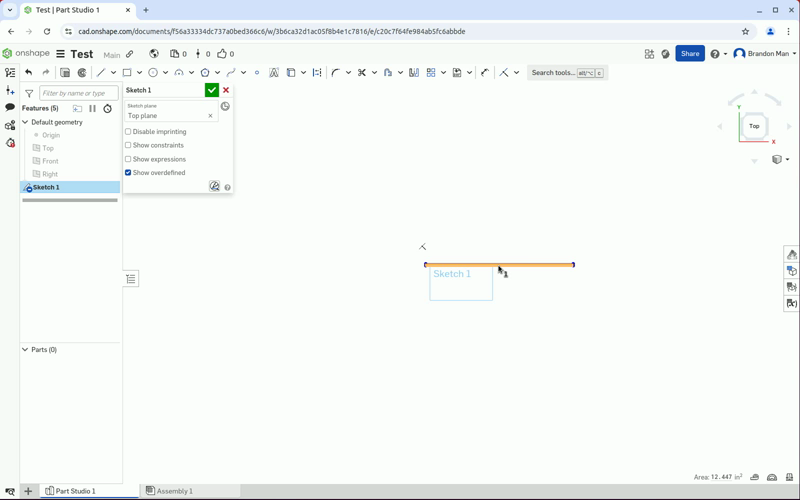
mouse_move(73, 352)
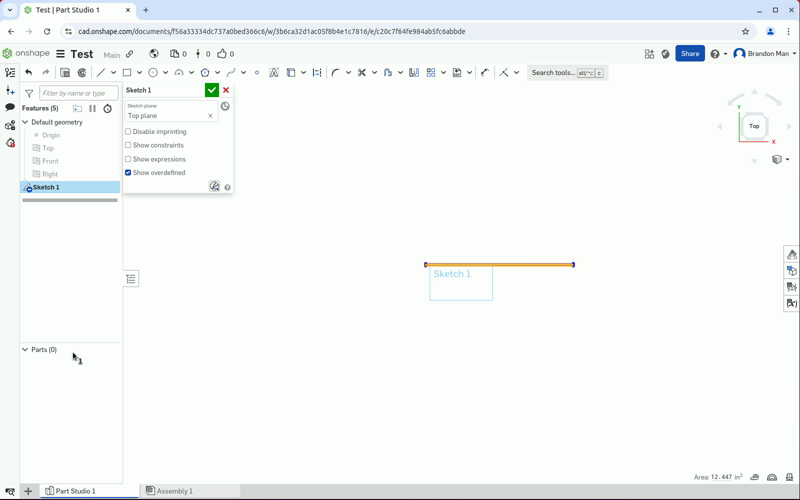
key(shift+y)
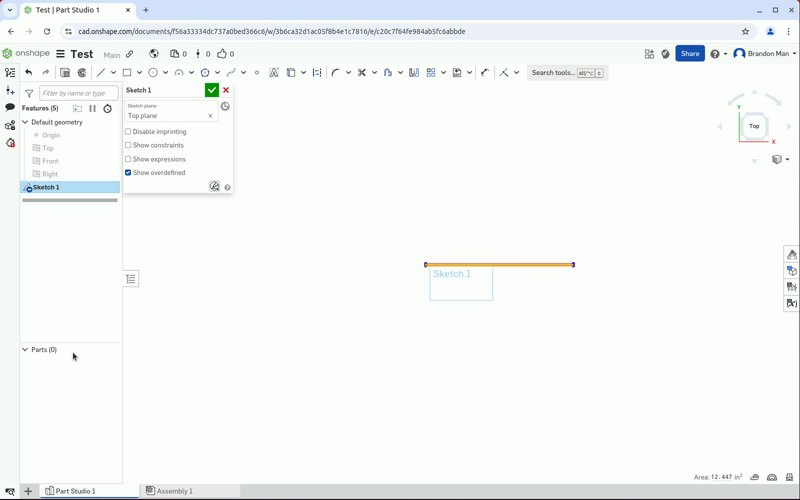
key(shift+e)
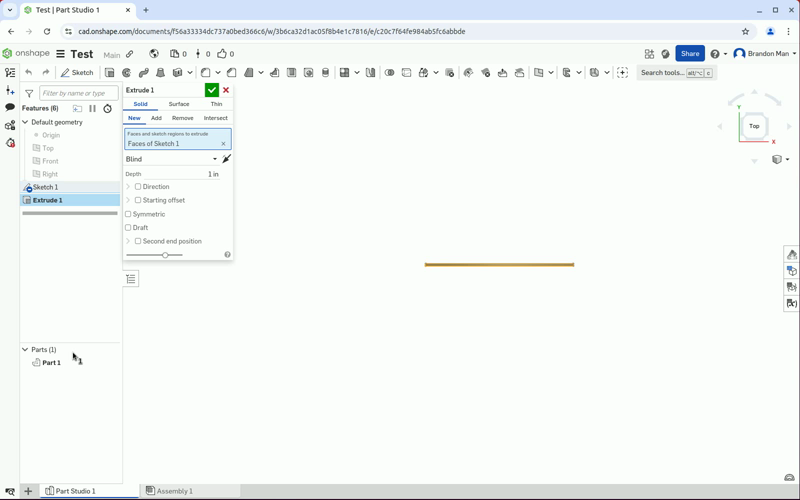
mouse_move(143, 106)
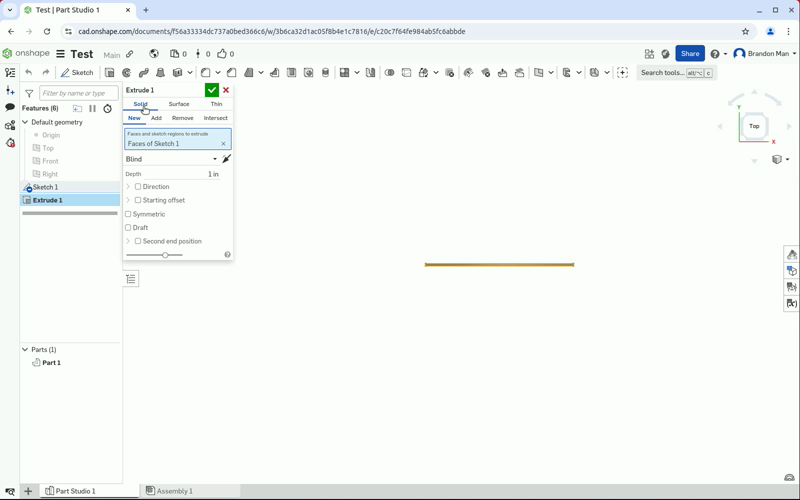
click(143, 106)
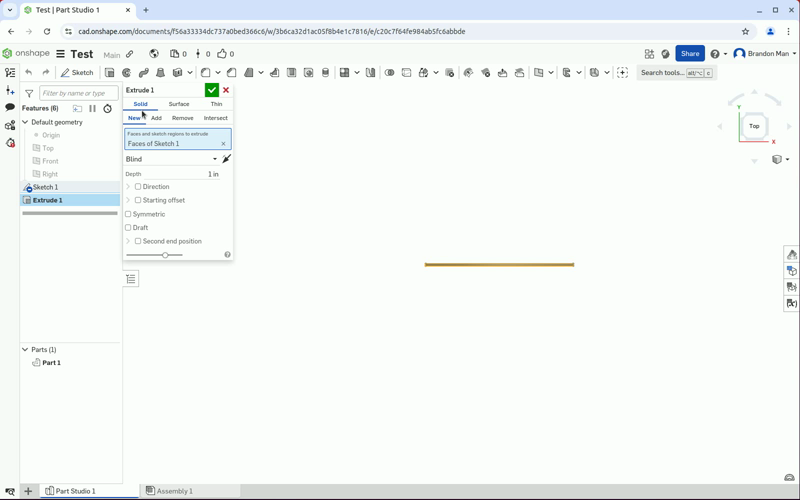
mouse_move(137, 120)
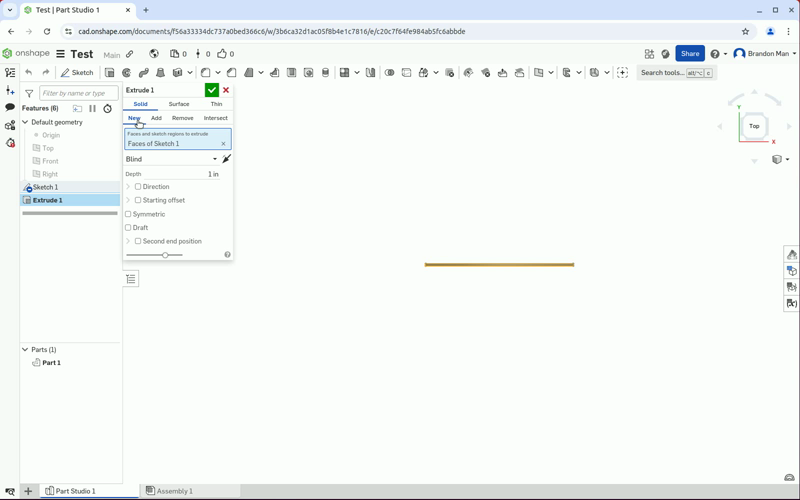
click(137, 120)
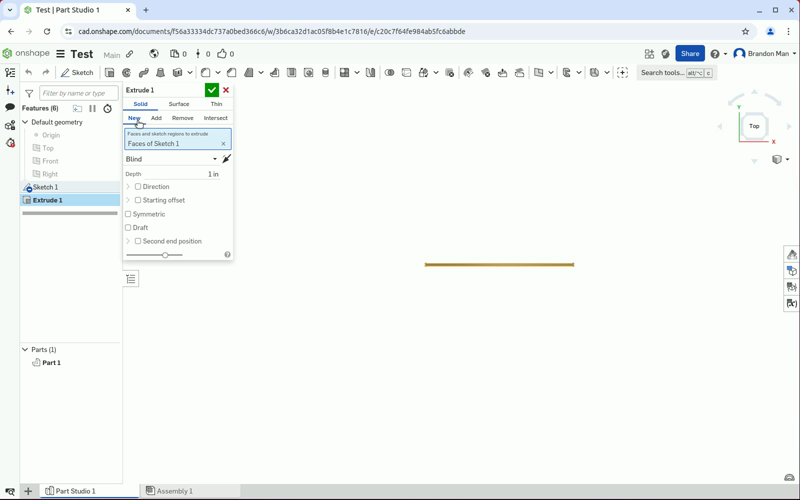
key(tab, 4)
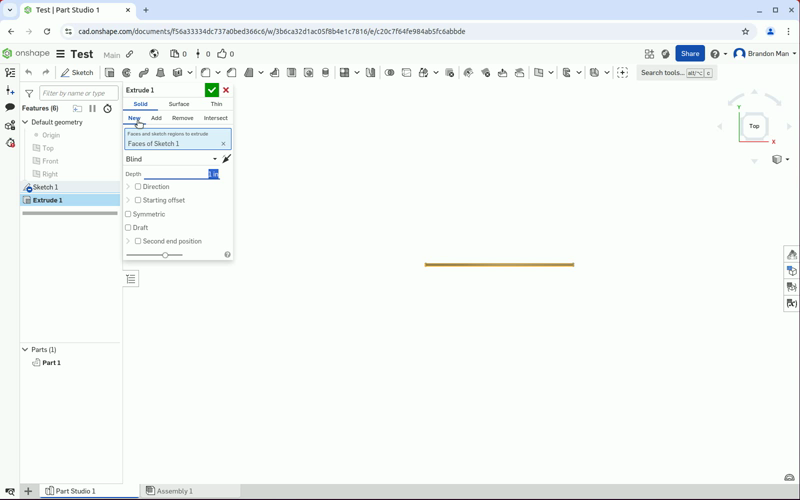
text(0.481)
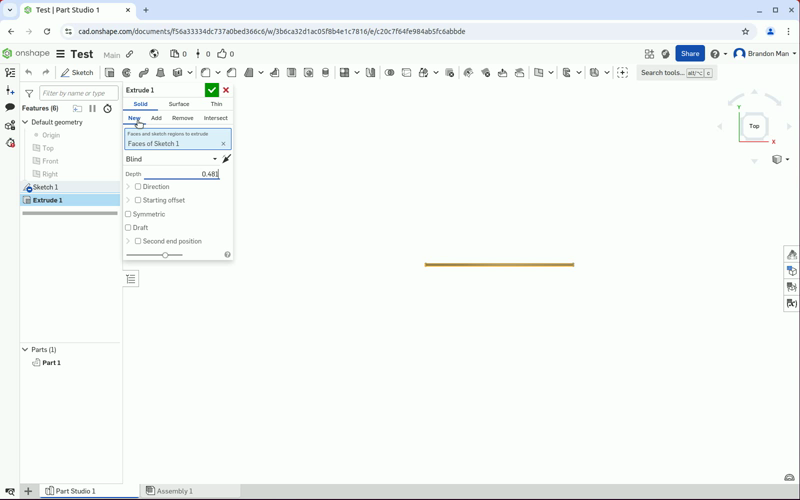
key(enter)
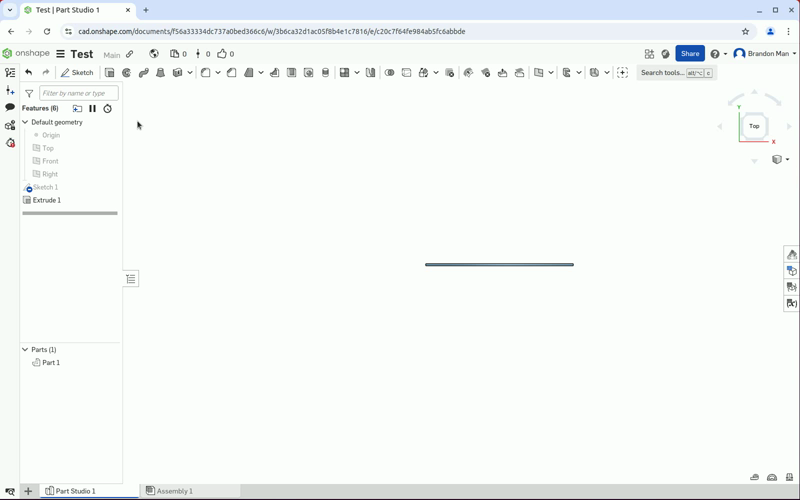
key(shift+h)
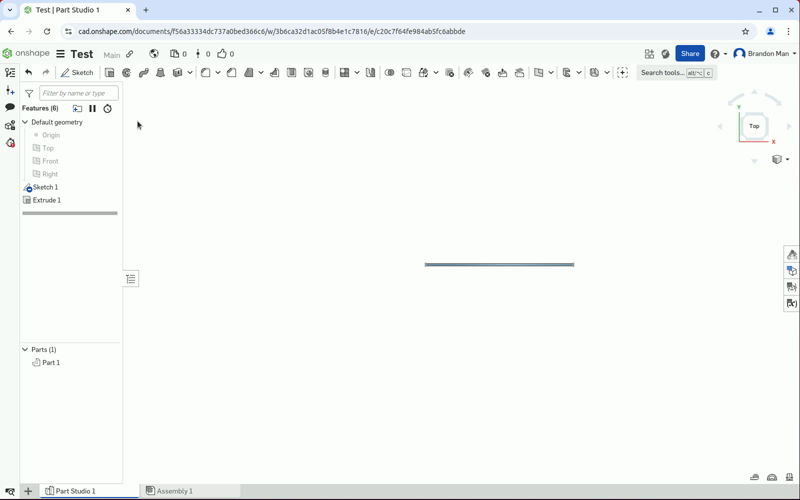
key(shift+h)
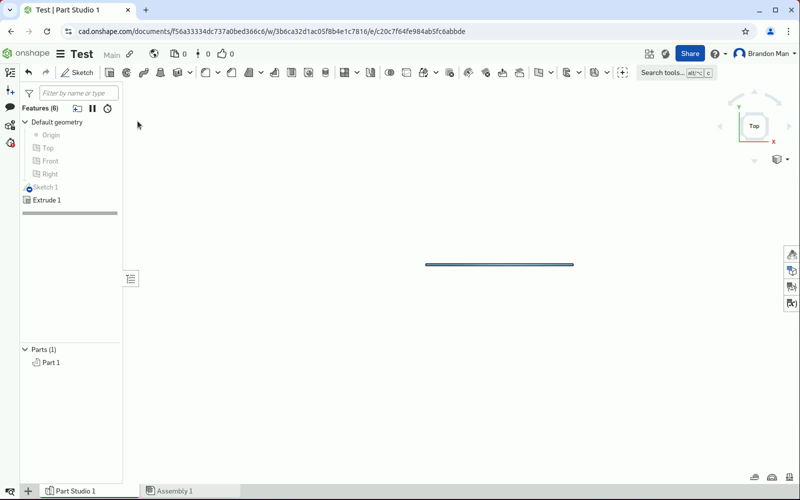
mouse_move(73, 189)
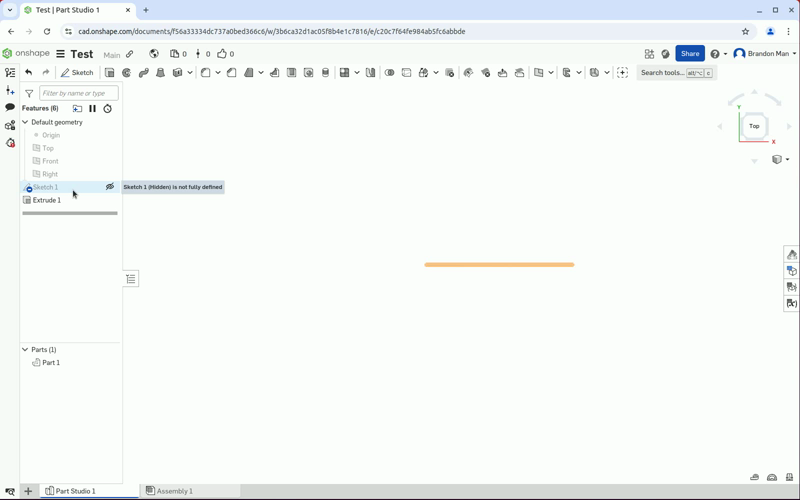
click(73, 189)
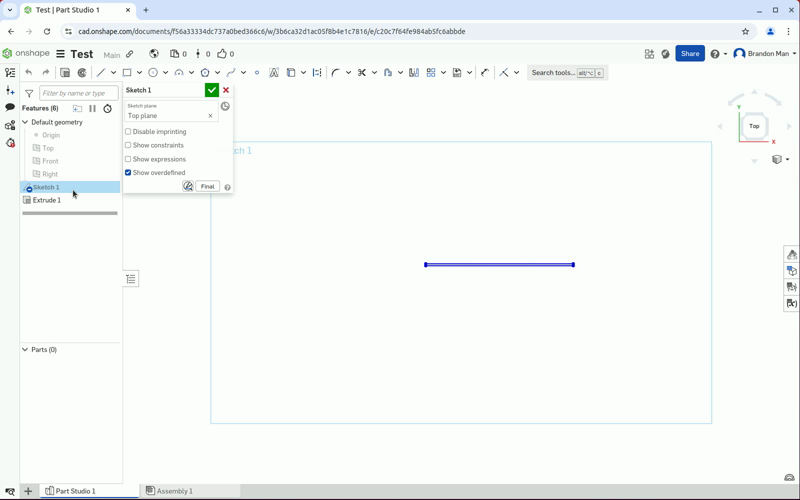
mouse_move(229, 92)
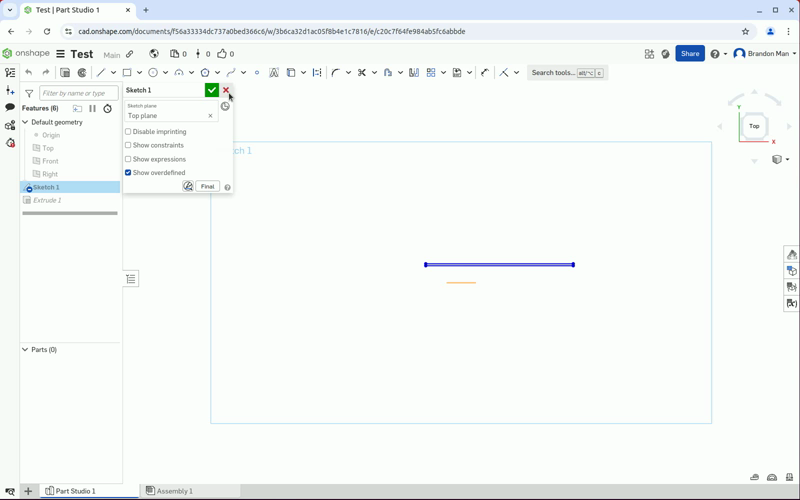
click(229, 92)
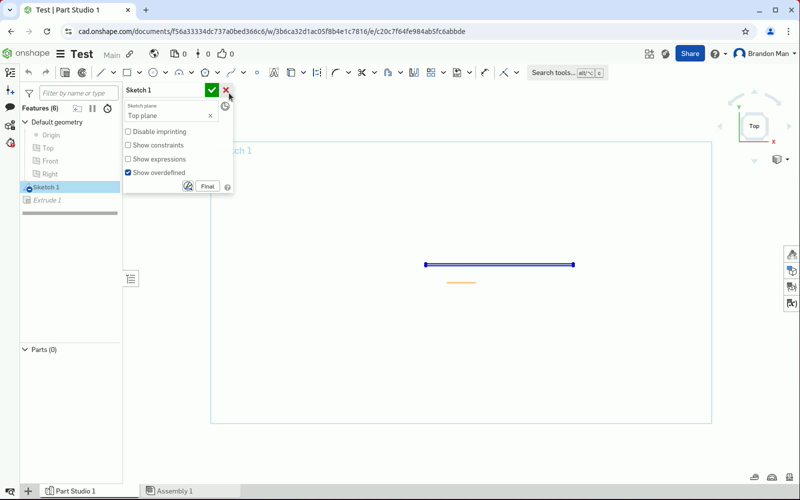
key(shift+s)
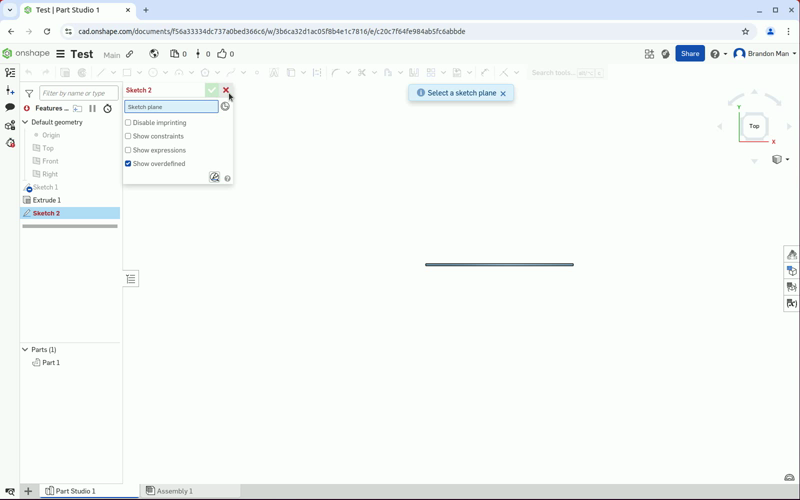
mouse_move(73, 150)
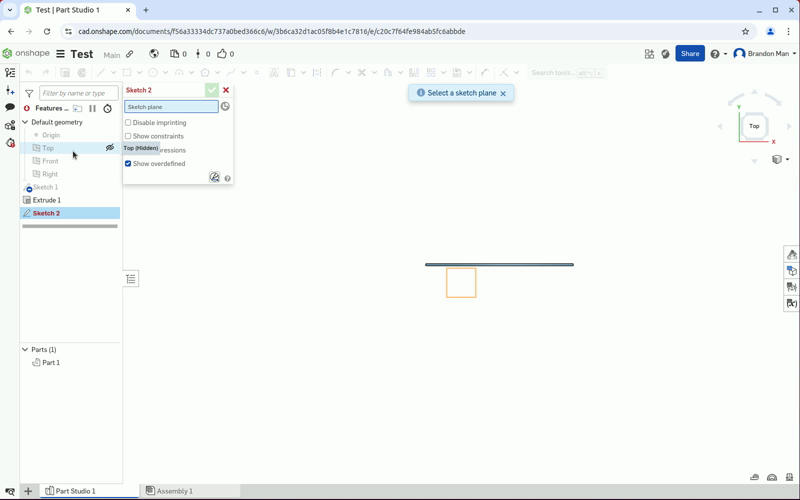
click(73, 150)
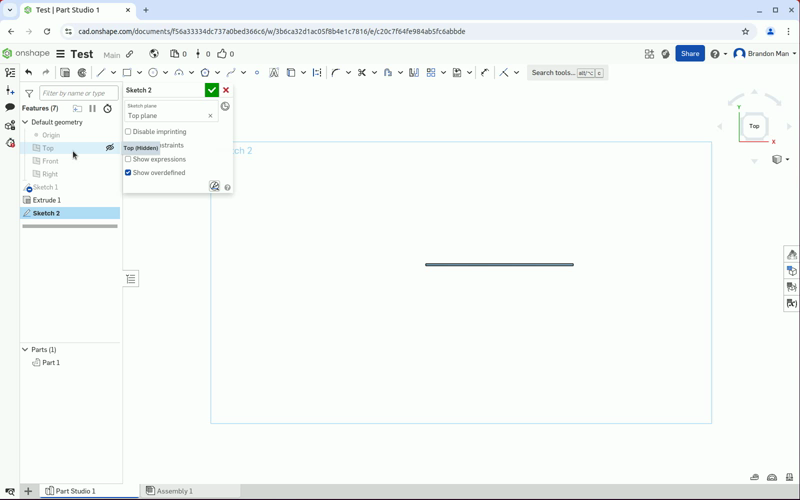
mouse_move(73, 352)
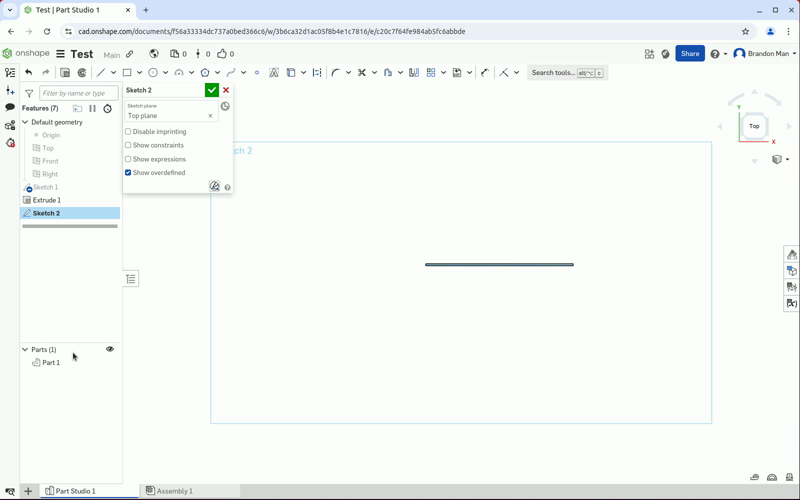
key(y)
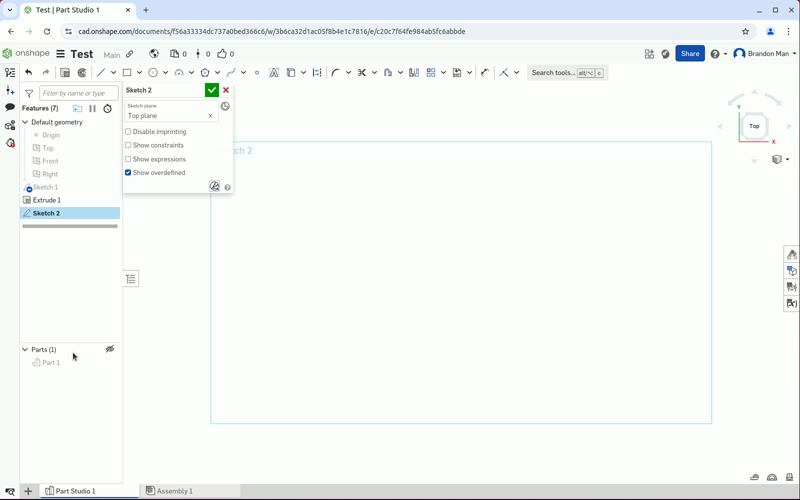
key(l)
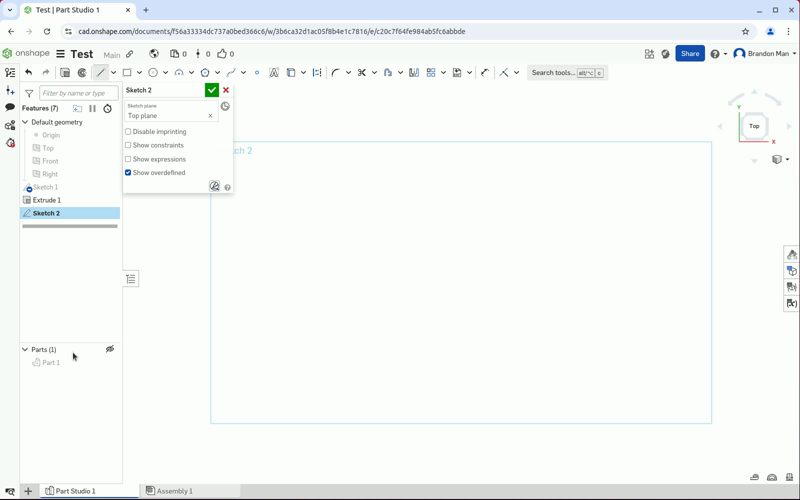
key_down(shift)
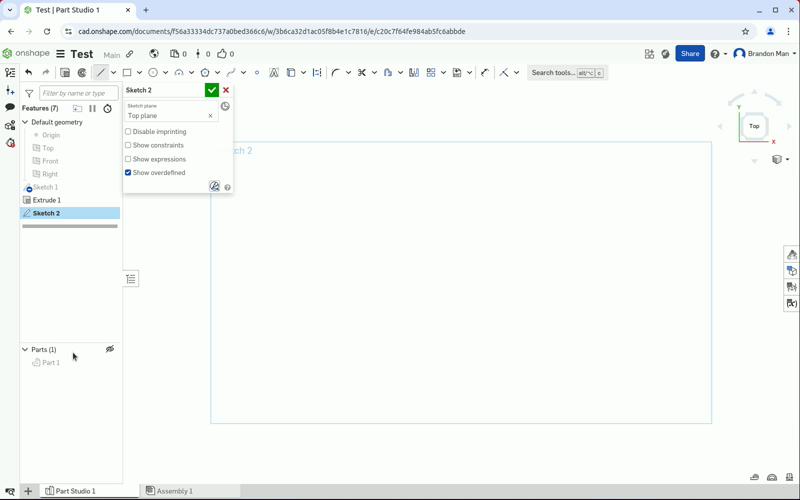
mouse_move(425, 274)
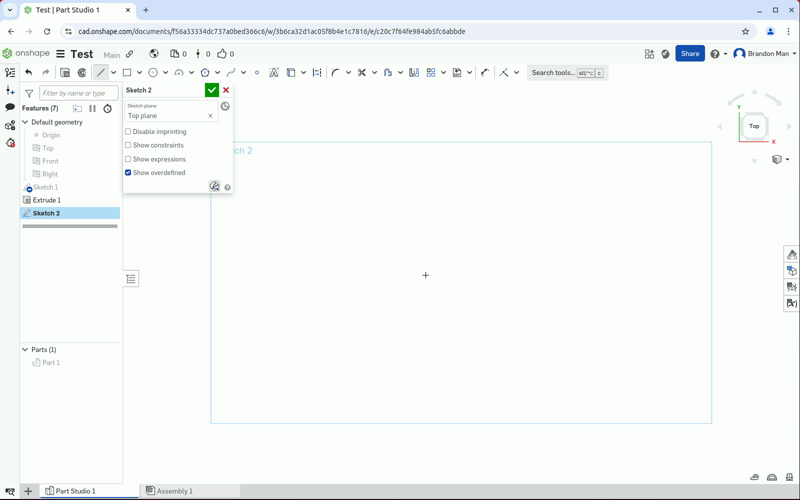
click(425, 274)
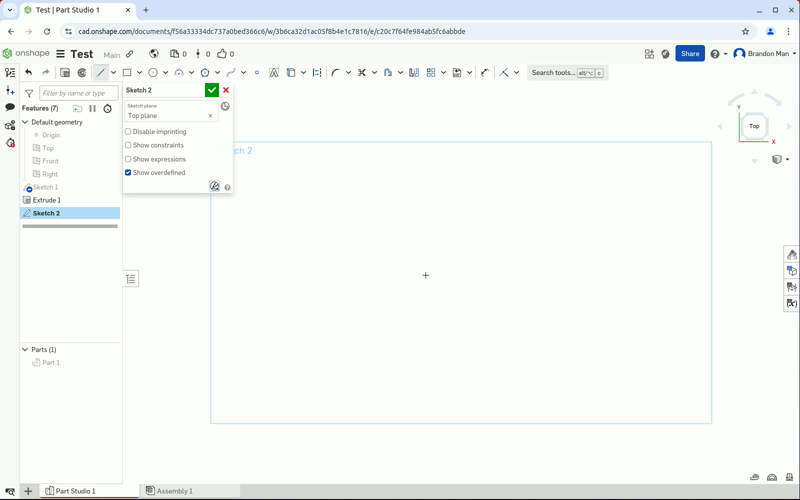
key_up(shift)
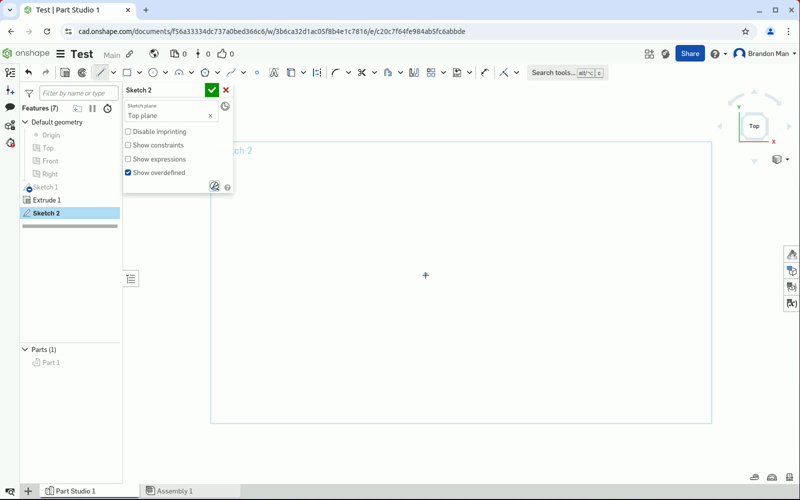
key_down(shift)
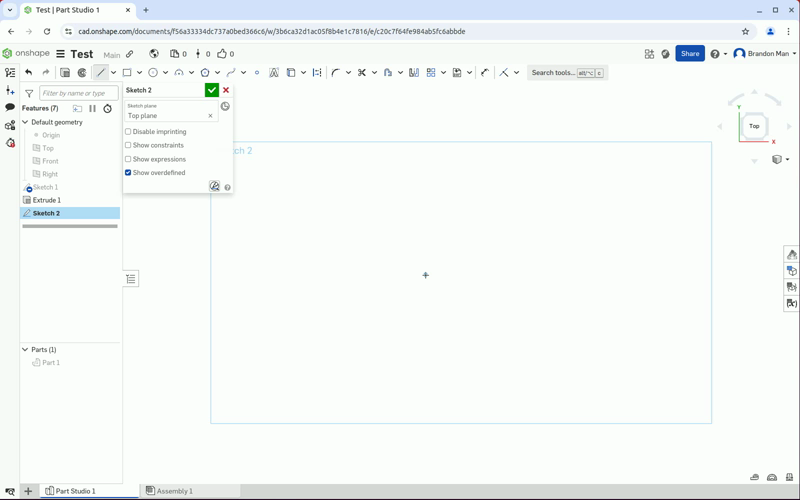
mouse_move(455, 274)
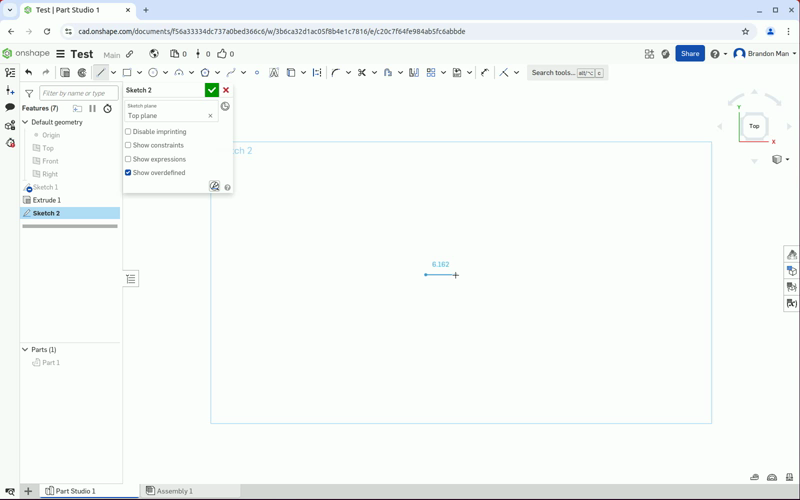
mouse_move(461, 274)
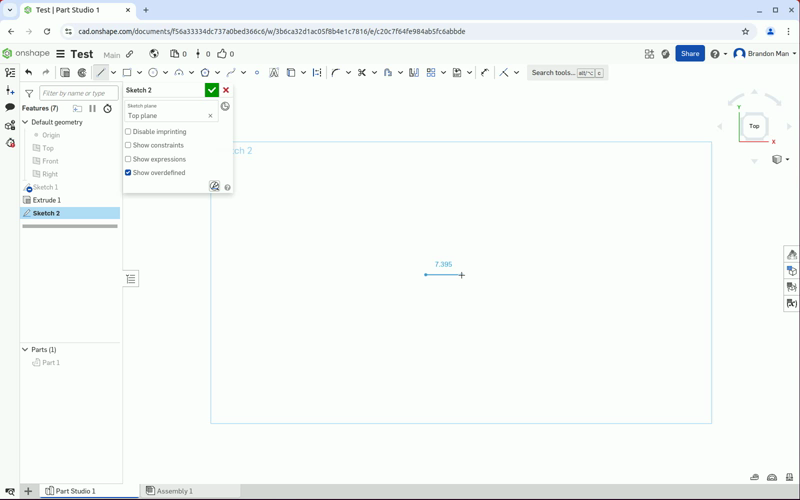
click(461, 274)
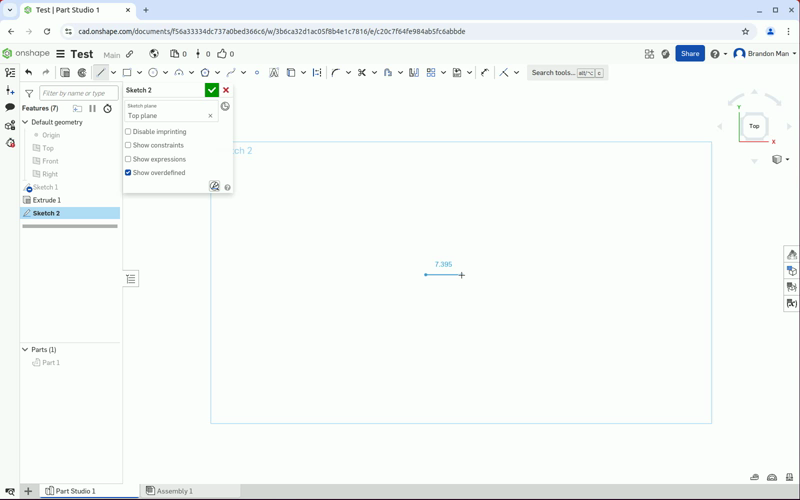
key_up(shift)
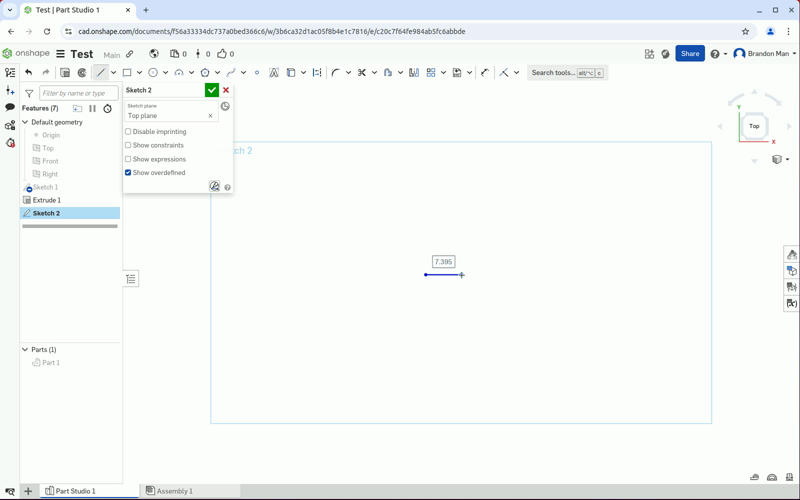
key_down(shift)
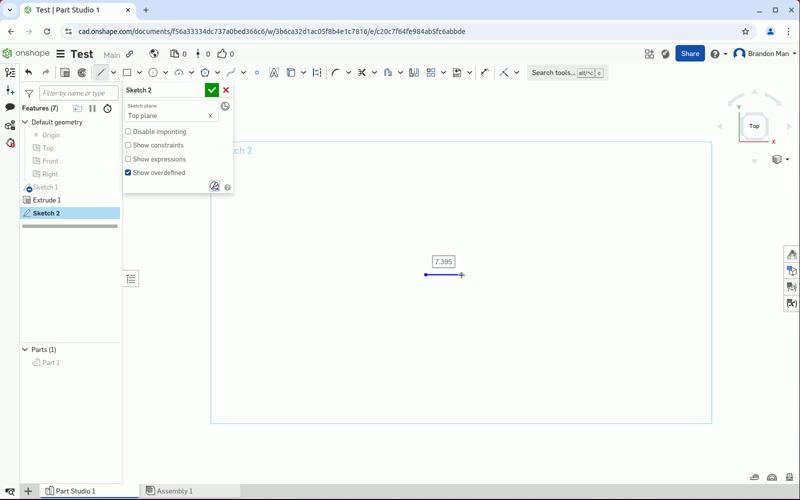
mouse_move(491, 274)
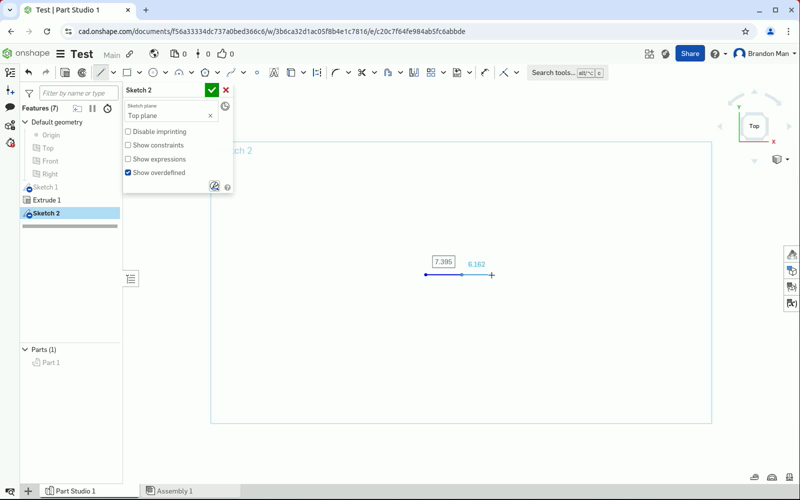
mouse_move(461, 273)
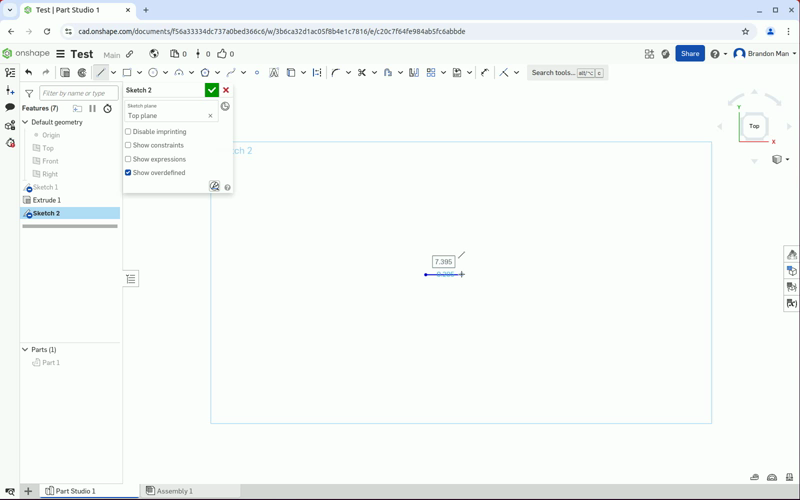
scroll(6)
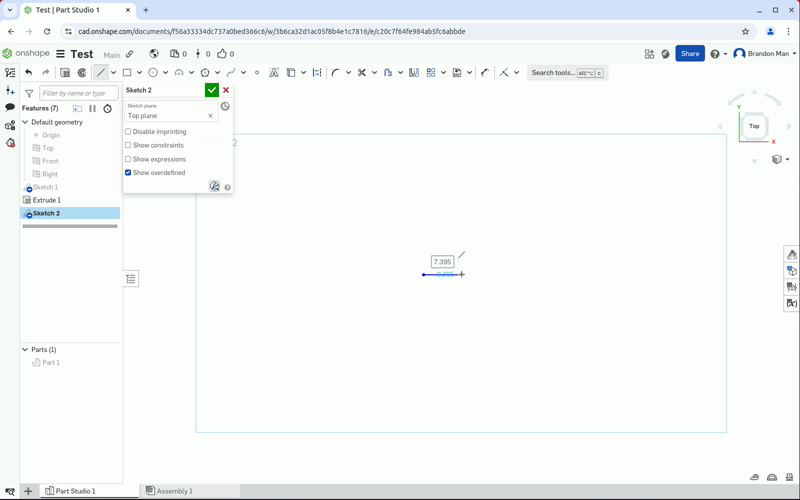
scroll(6)
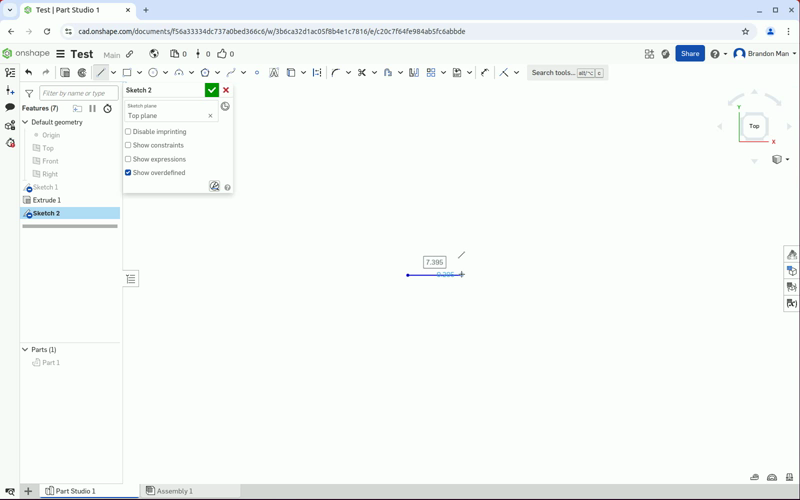
scroll(6)
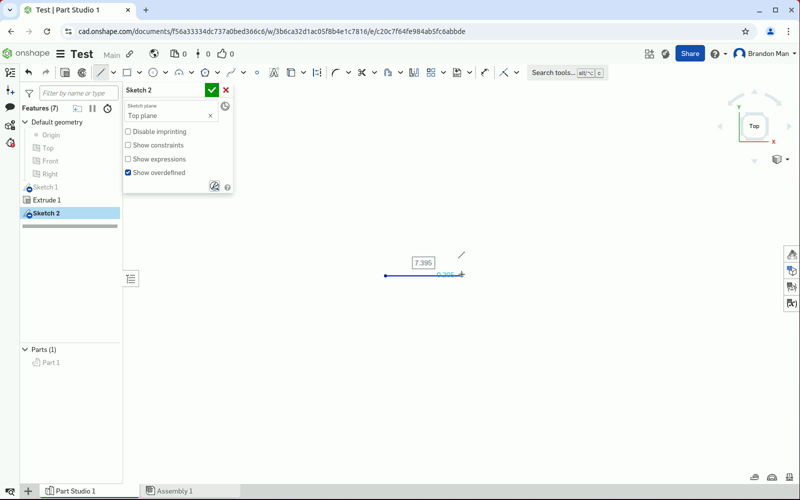
scroll(6)
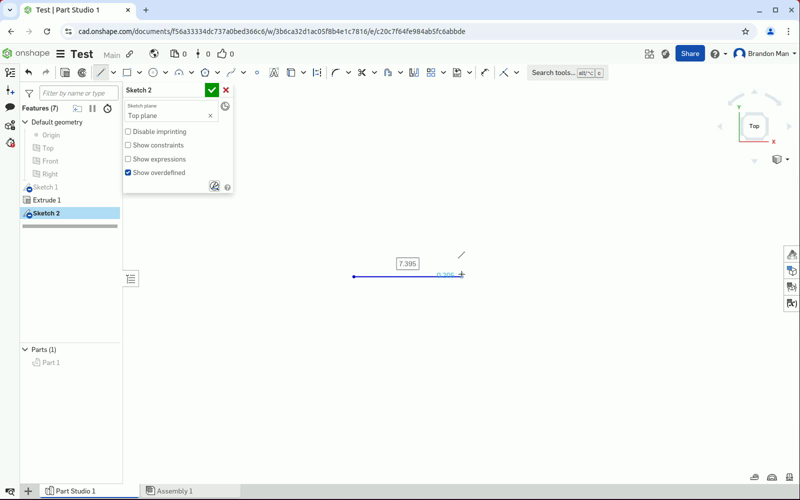
scroll(6)
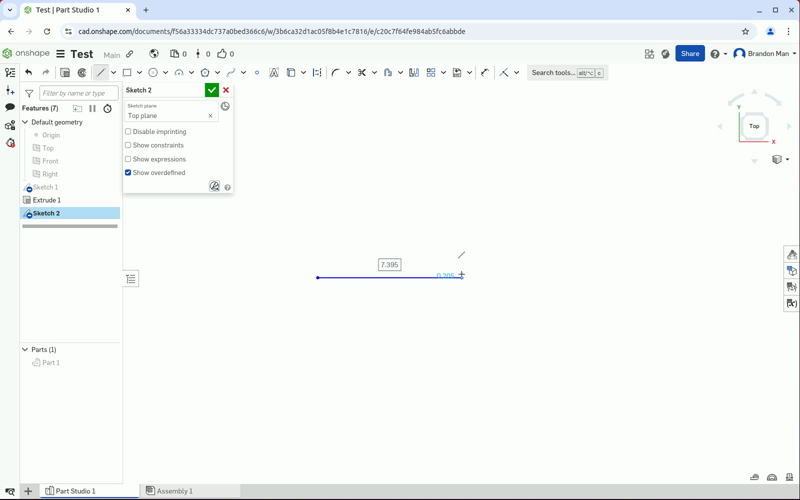
scroll(6)
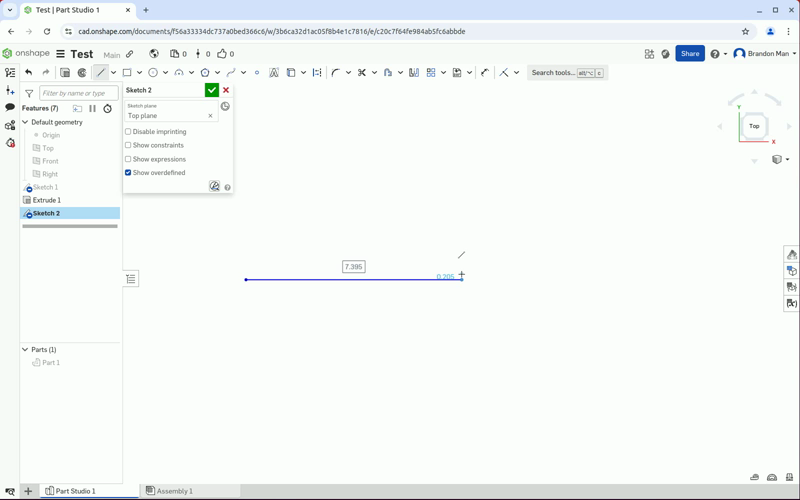
scroll(6)
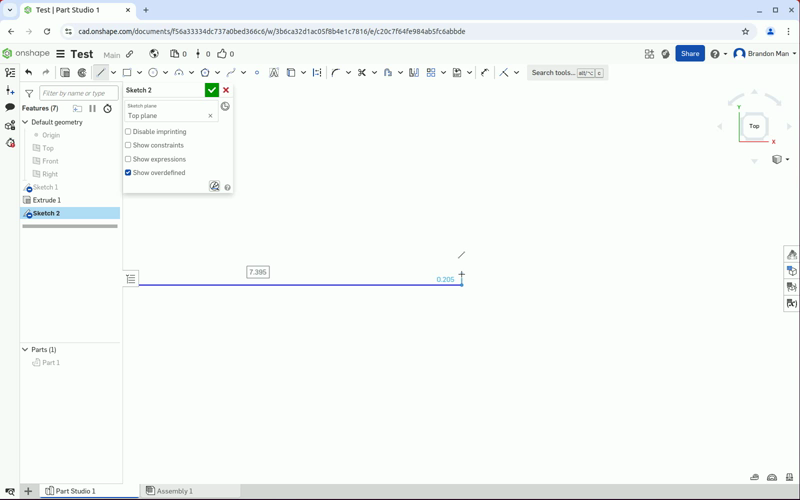
click(461, 273)
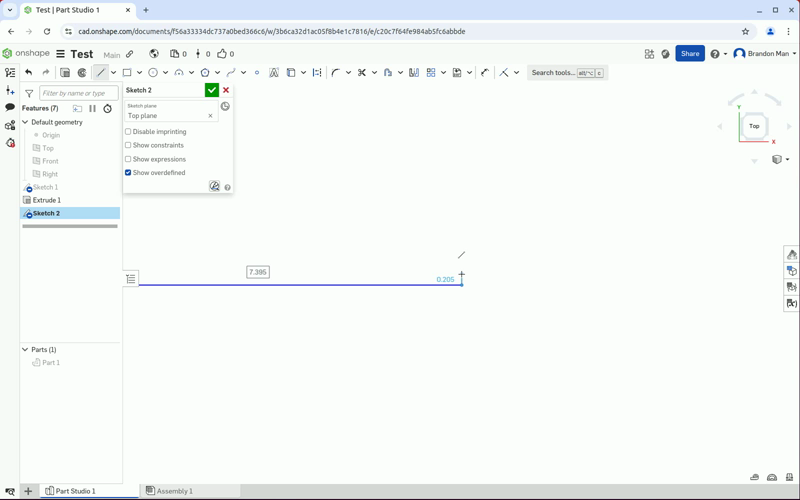
scroll(-6)
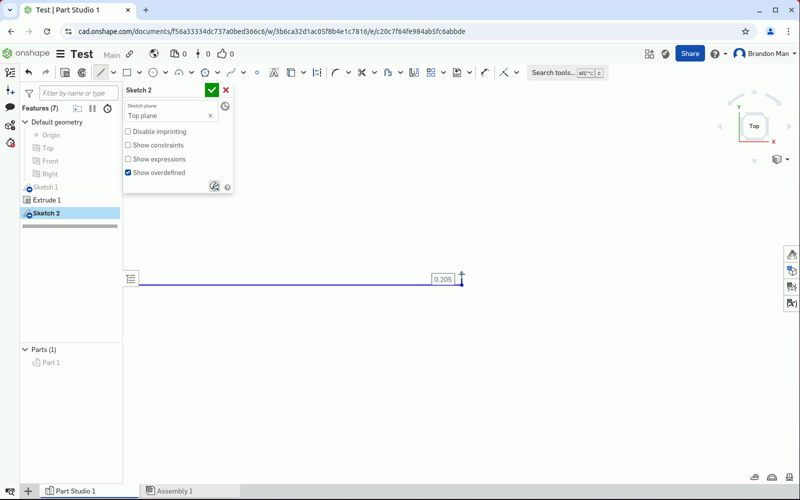
scroll(-6)
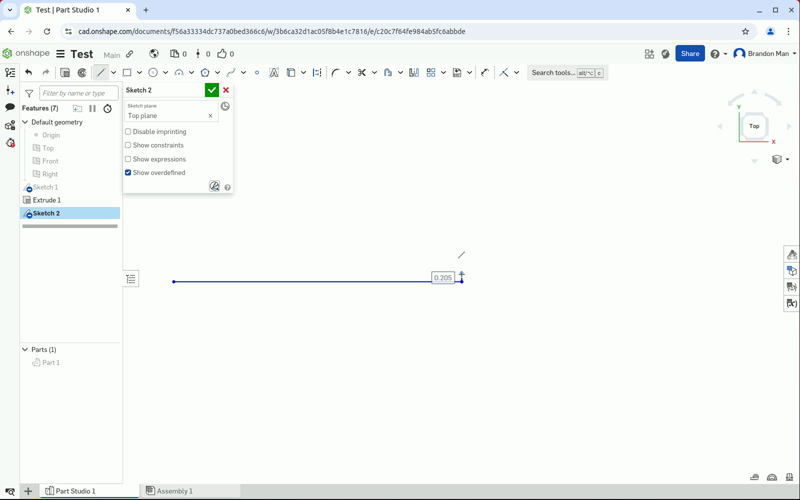
scroll(-6)
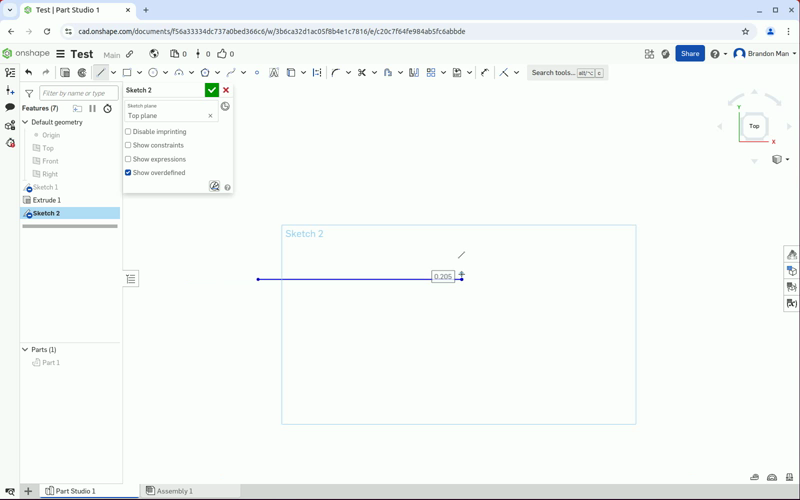
scroll(-6)
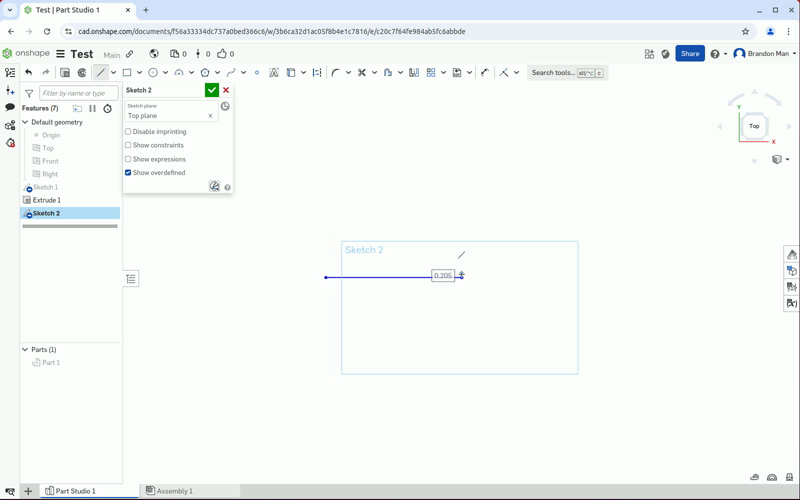
scroll(-6)
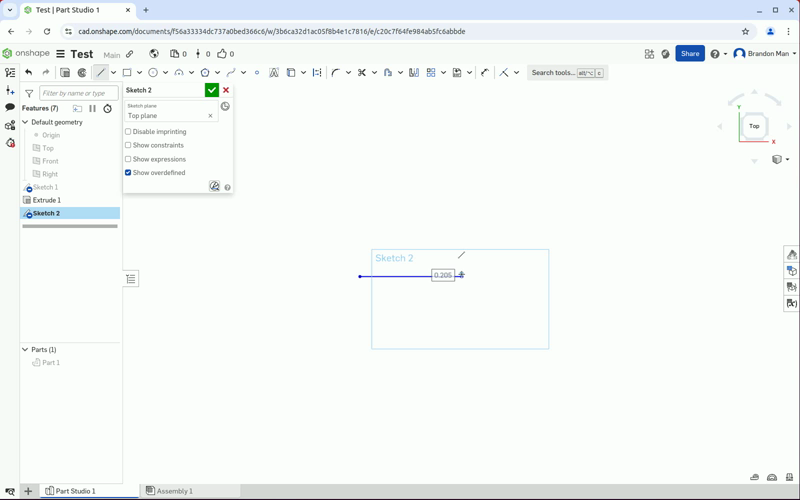
scroll(-6)
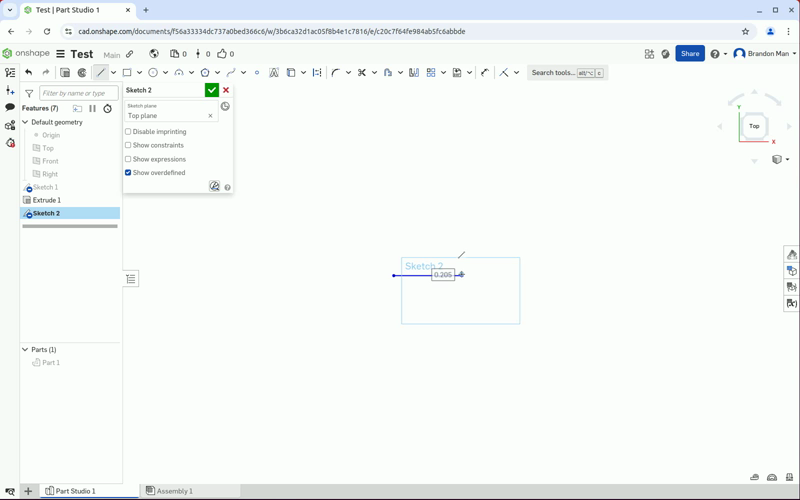
scroll(-6)
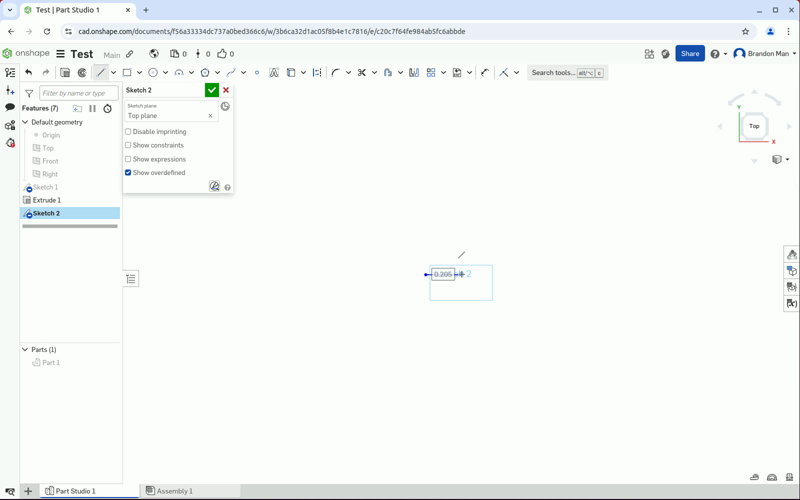
key_up(shift)
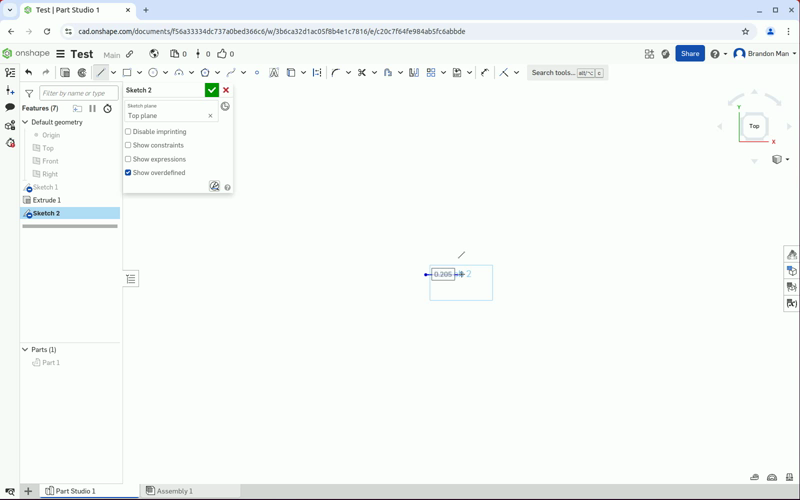
key_down(shift)
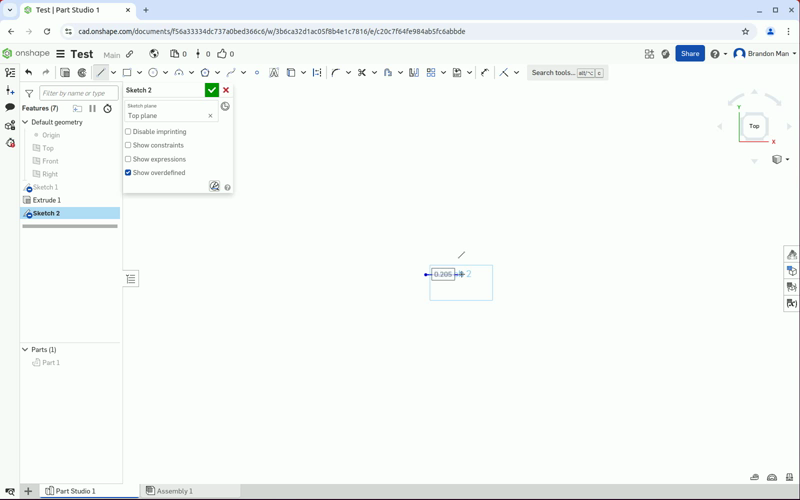
mouse_move(491, 273)
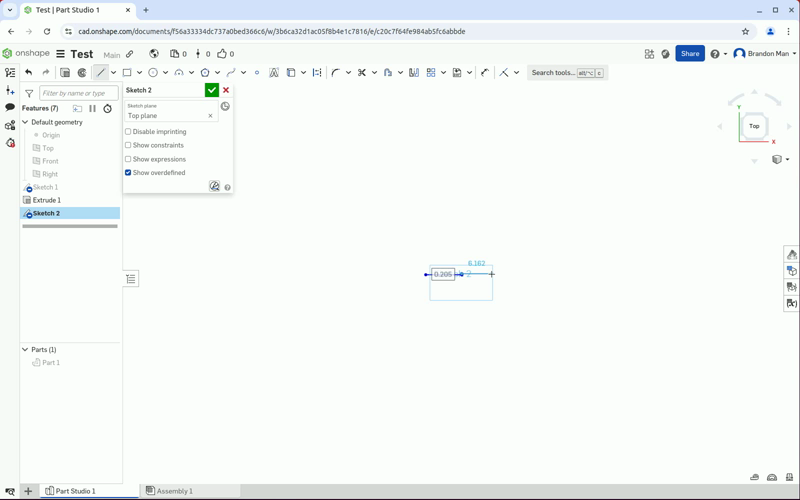
mouse_move(460, 272)
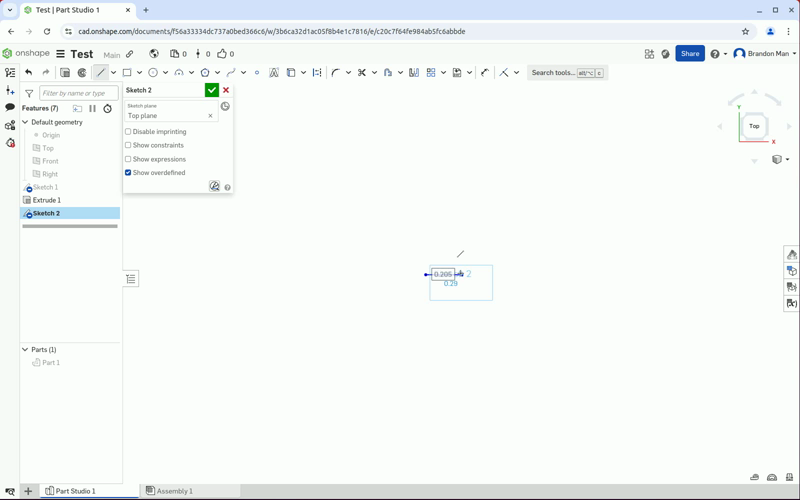
scroll(6)
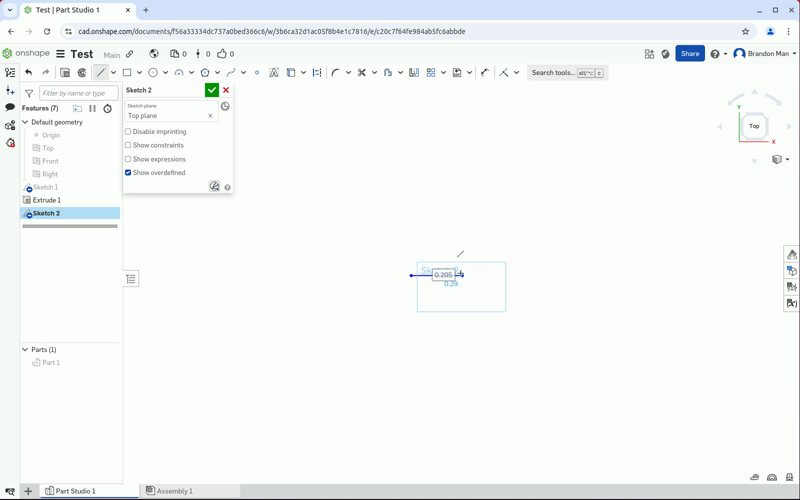
scroll(6)
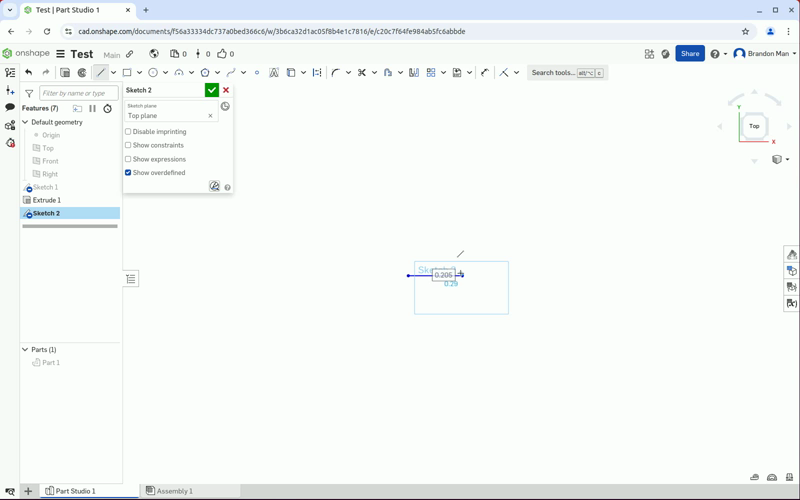
scroll(6)
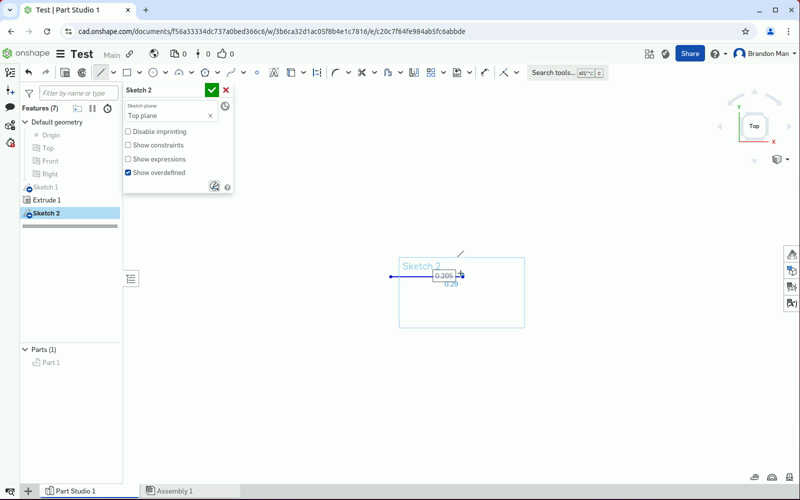
scroll(6)
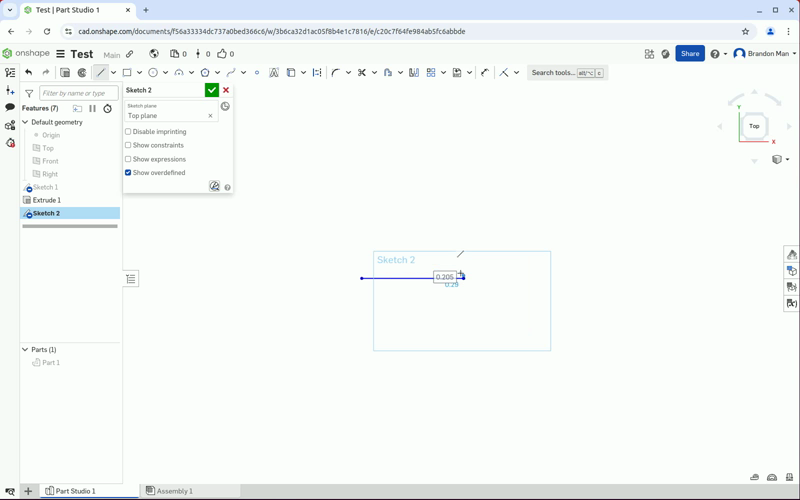
scroll(6)
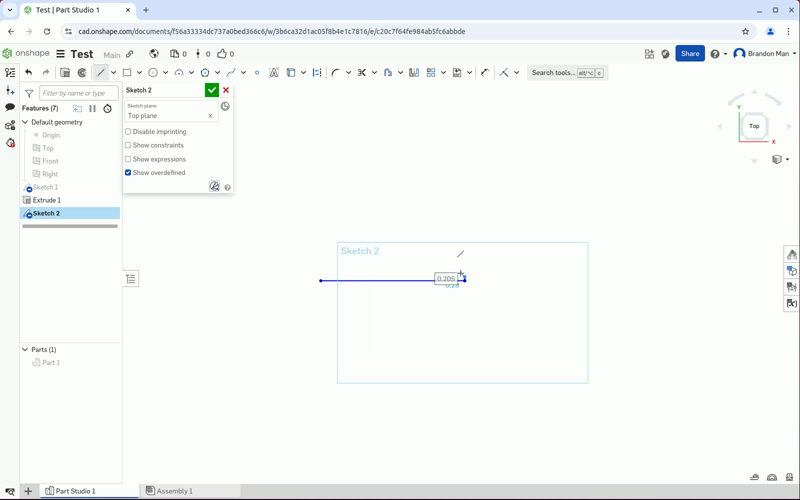
scroll(6)
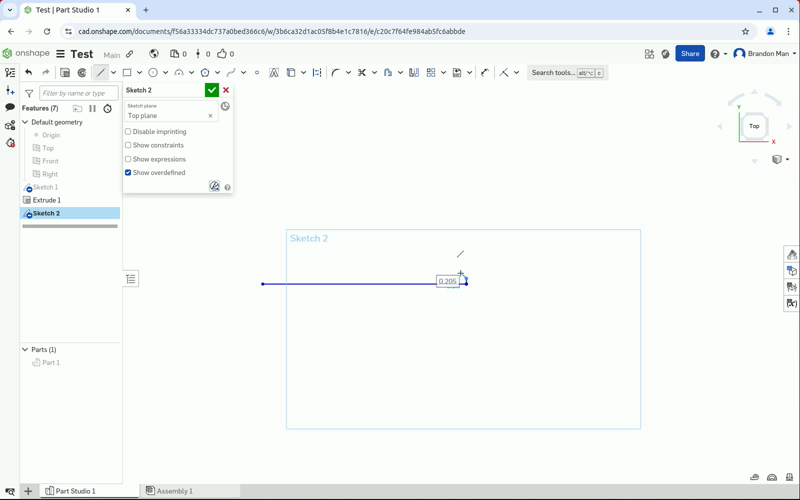
scroll(6)
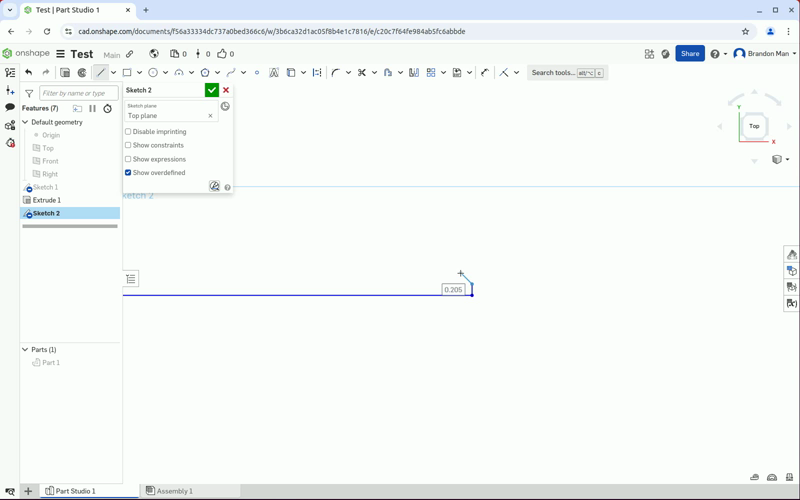
click(460, 272)
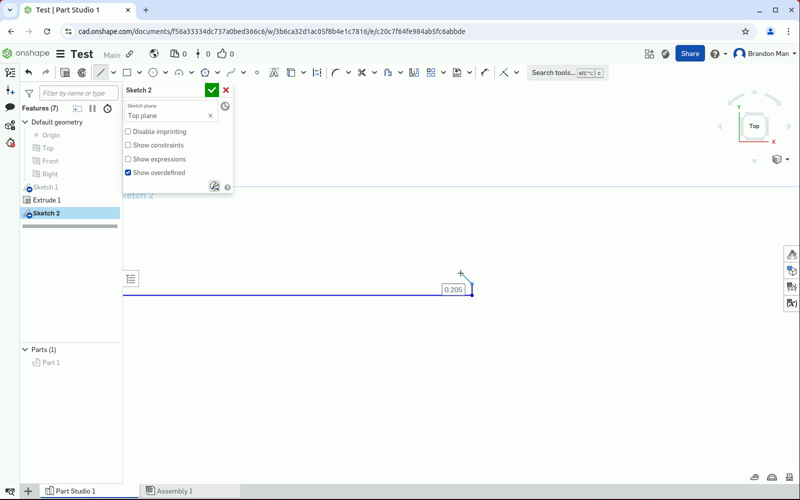
scroll(-6)
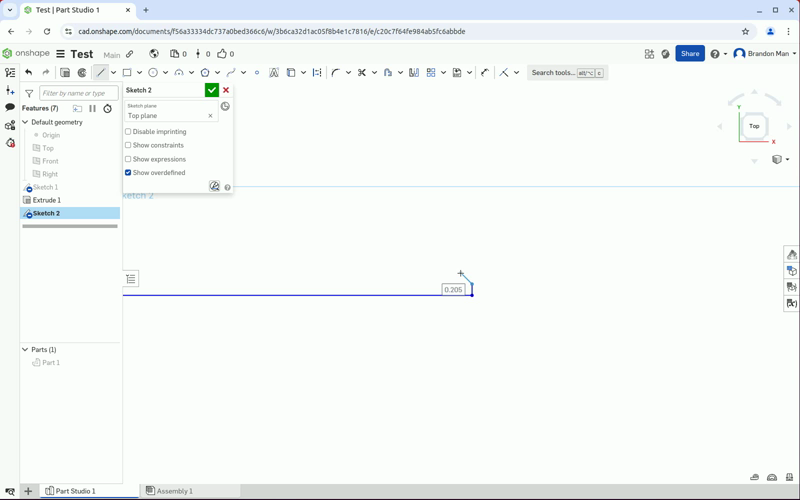
scroll(-6)
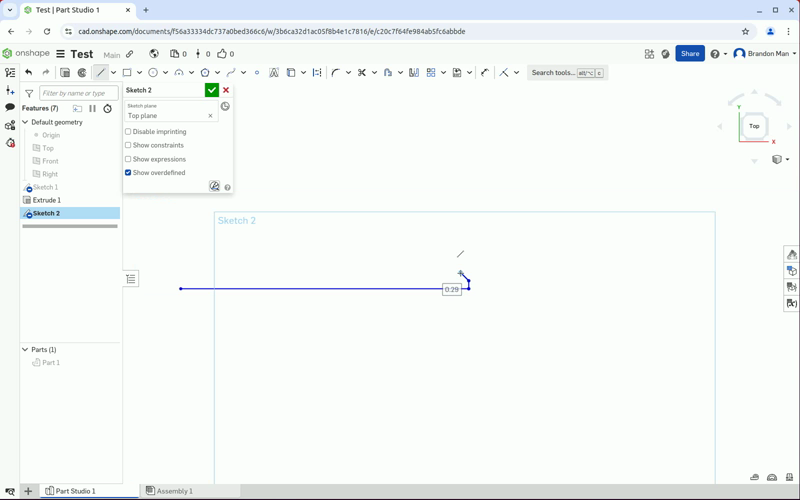
scroll(-6)
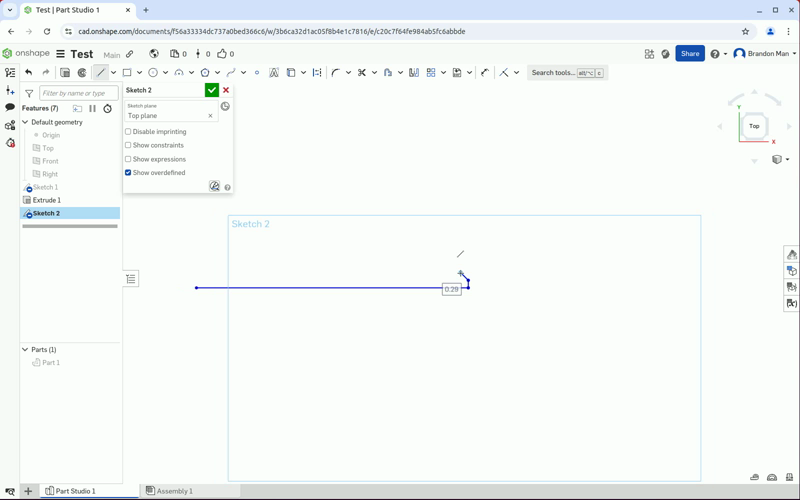
scroll(-6)
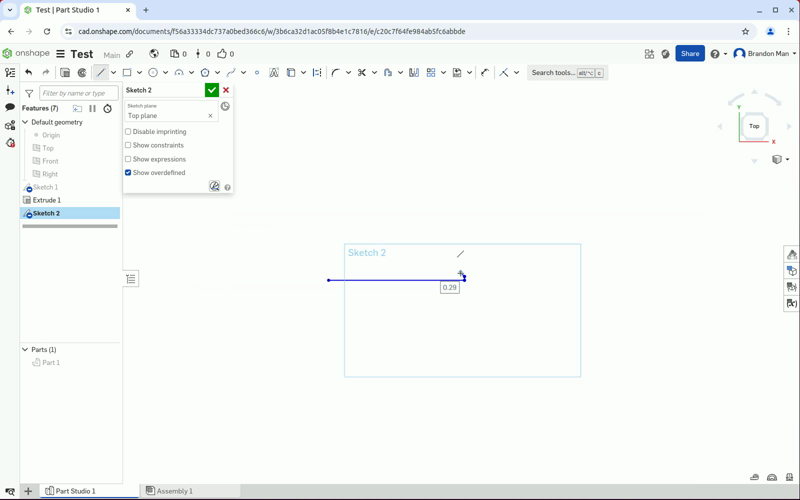
scroll(-6)
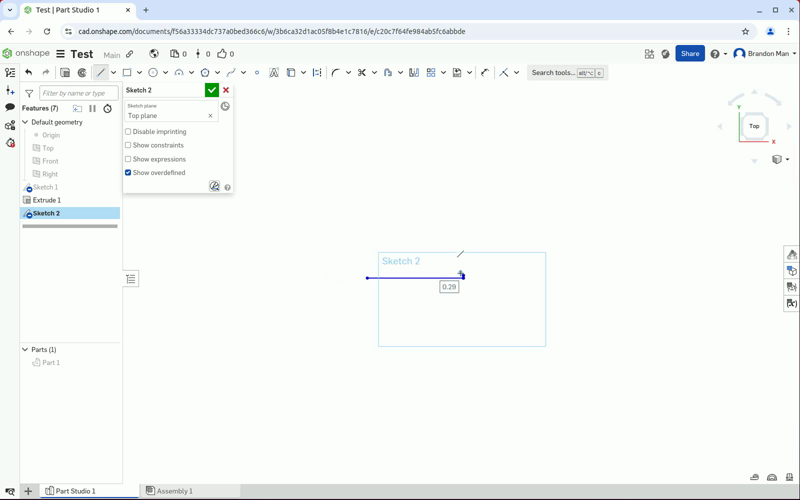
scroll(-6)
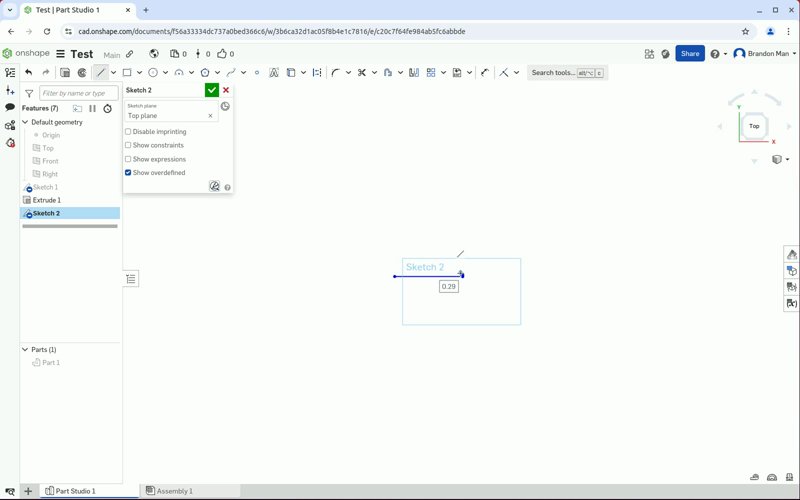
scroll(-6)
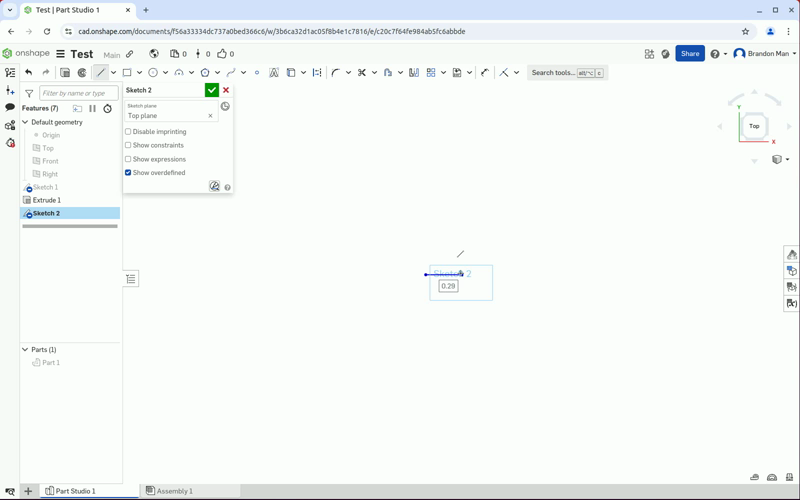
key_up(shift)
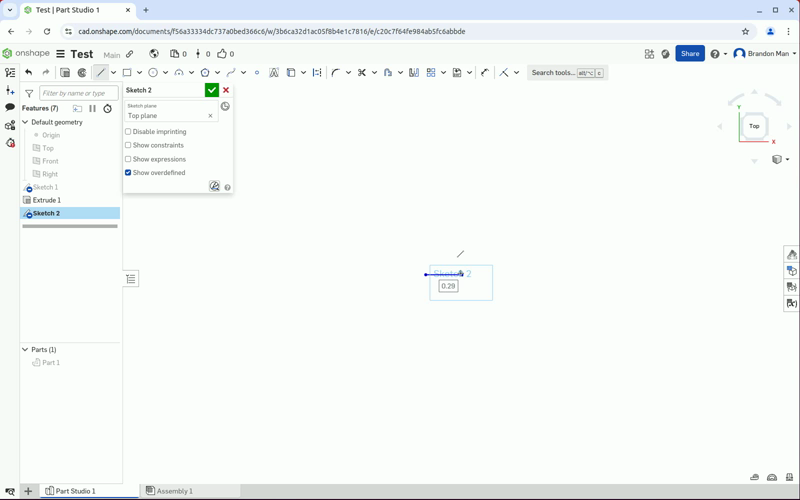
key_down(shift)
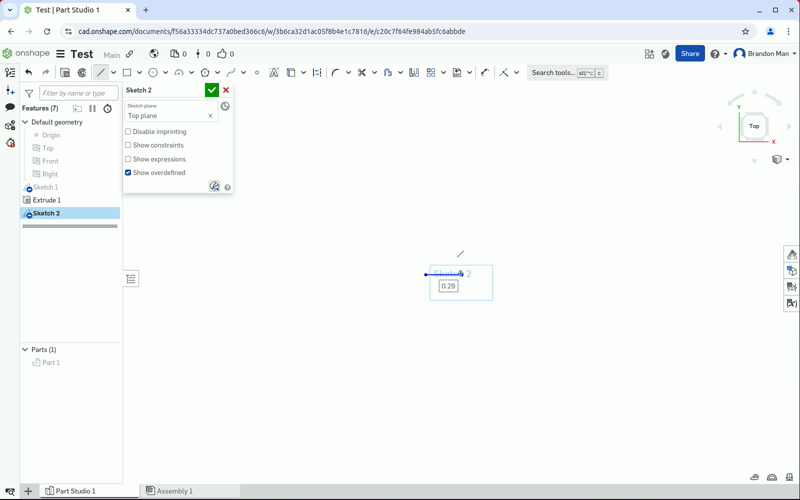
mouse_move(490, 272)
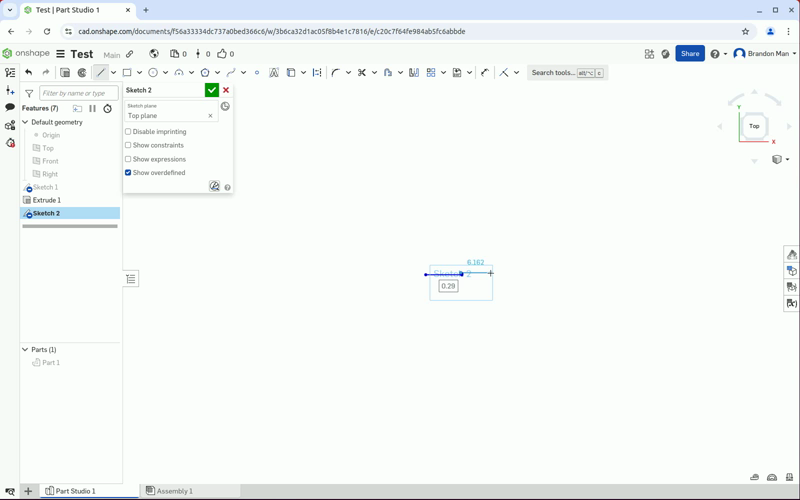
mouse_move(426, 272)
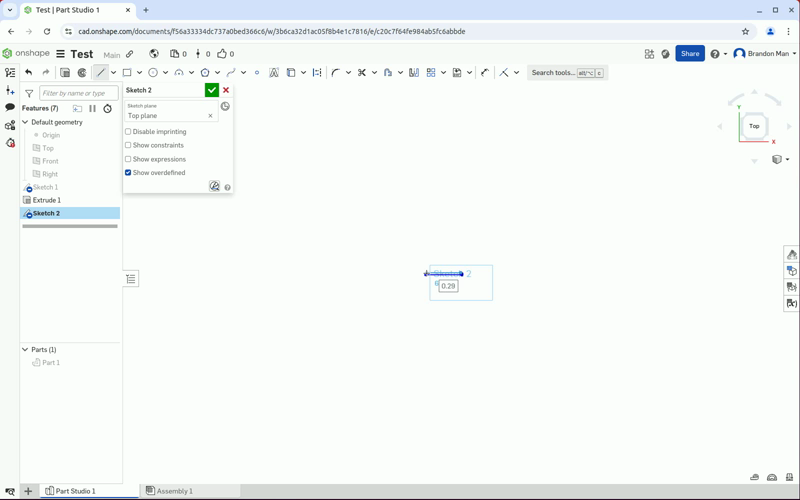
scroll(6)
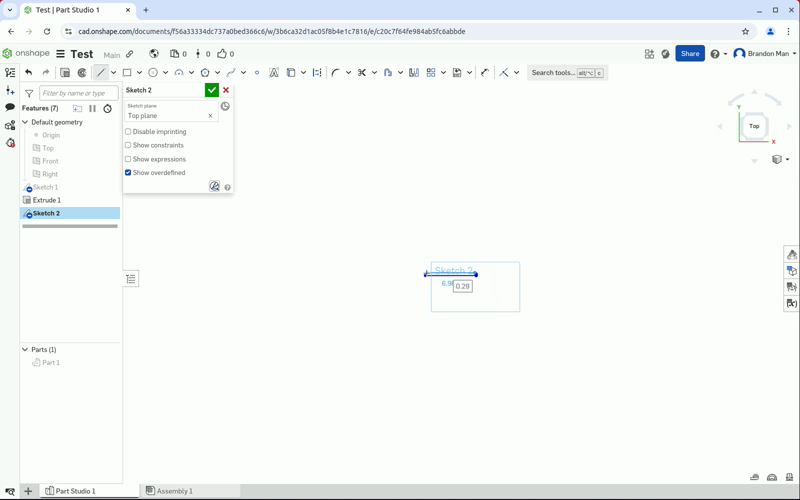
scroll(6)
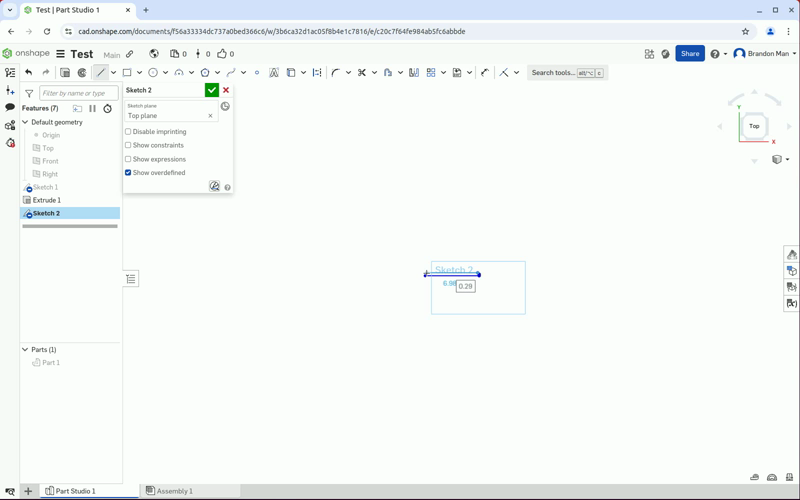
scroll(6)
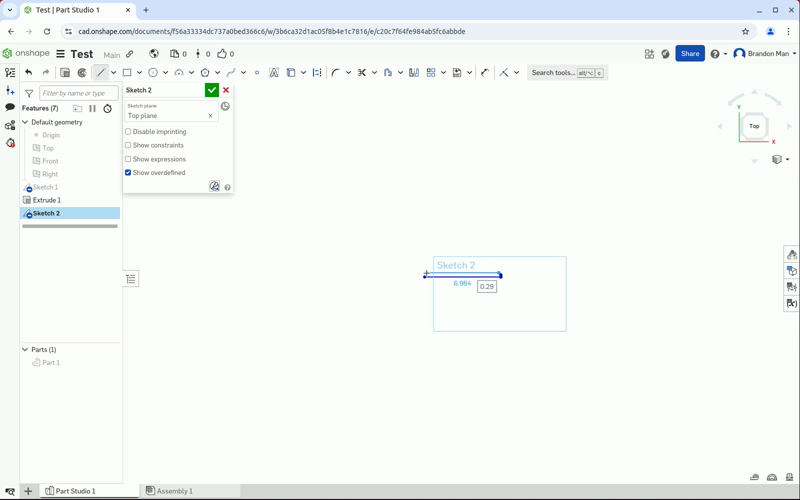
scroll(6)
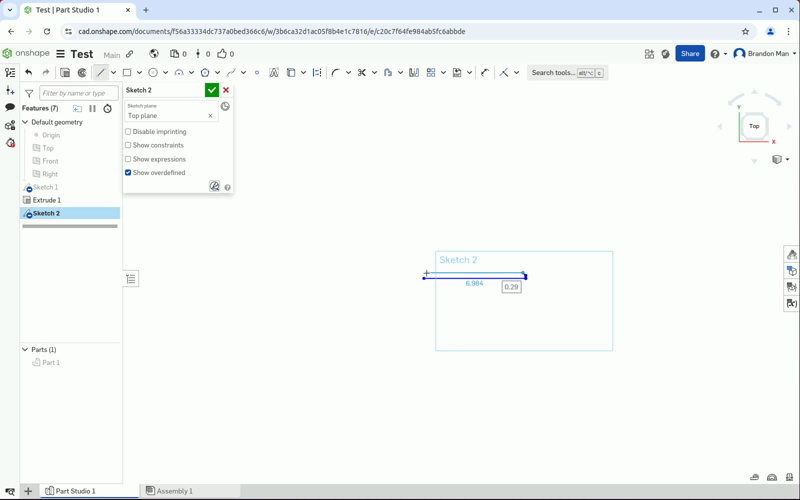
scroll(6)
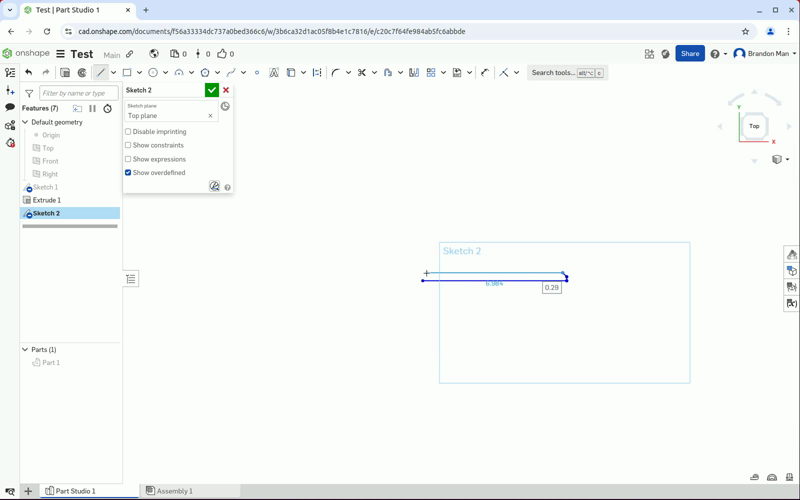
scroll(6)
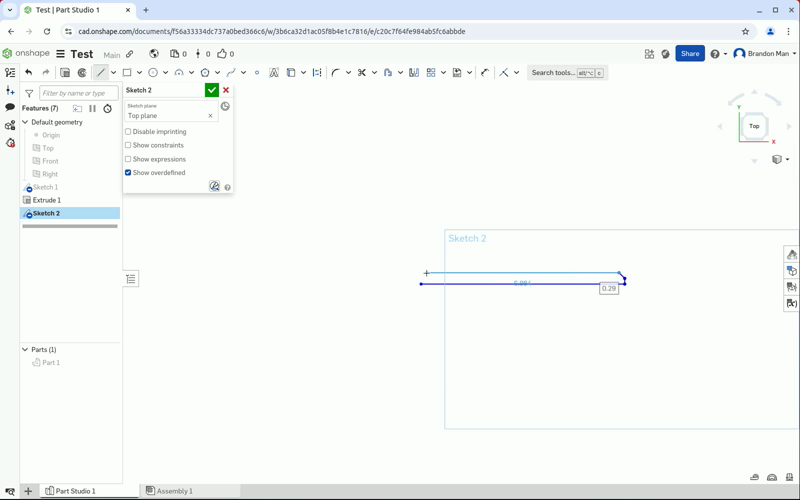
scroll(6)
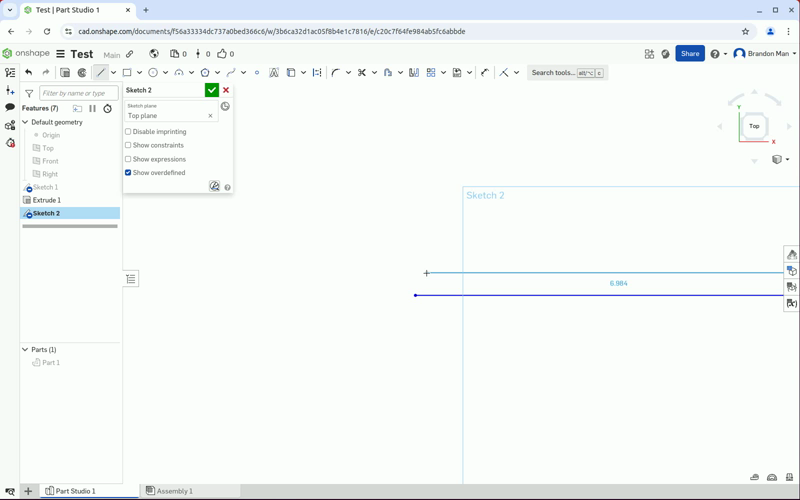
click(426, 272)
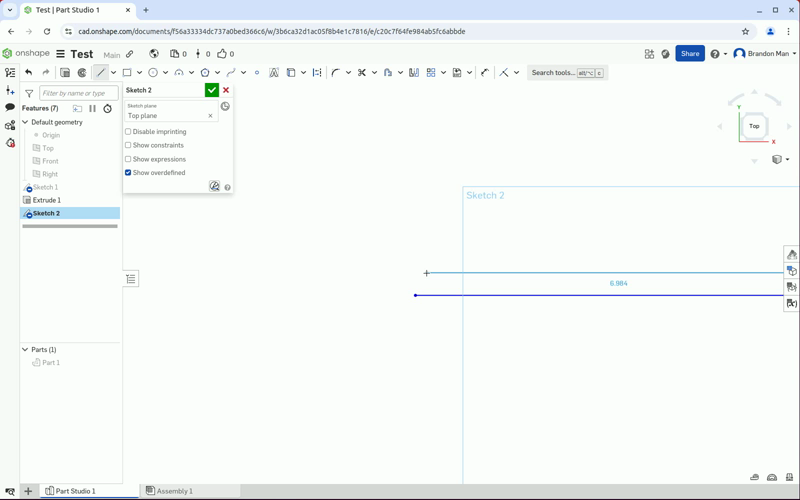
scroll(-6)
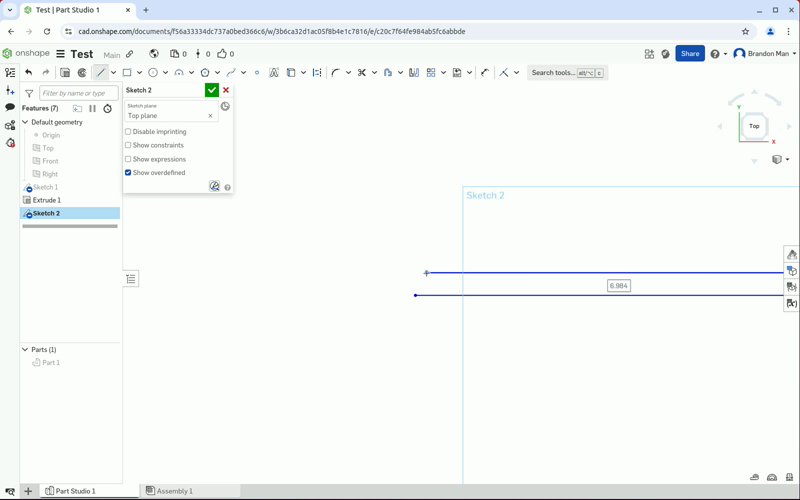
scroll(-6)
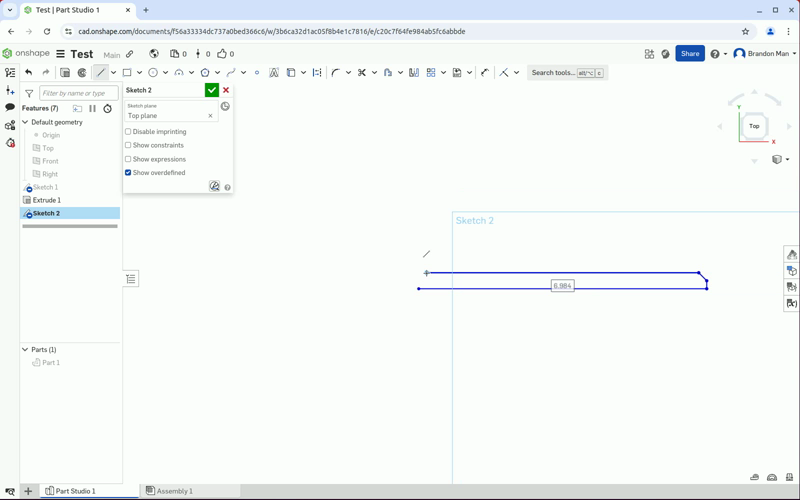
scroll(-6)
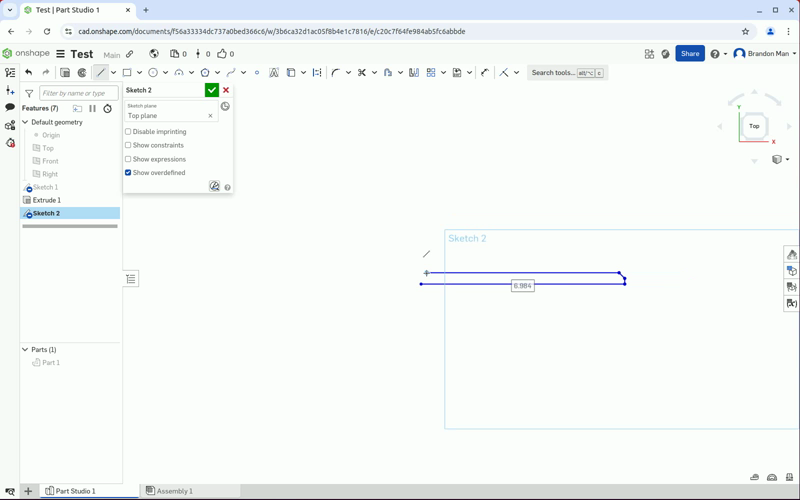
scroll(-6)
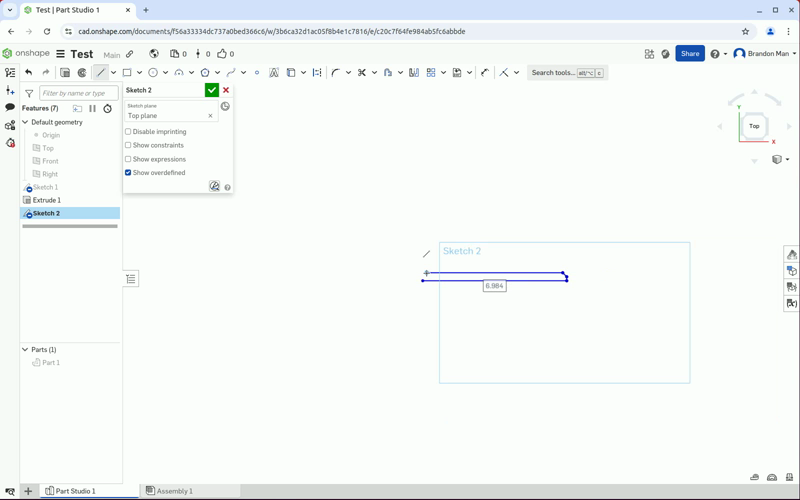
scroll(-6)
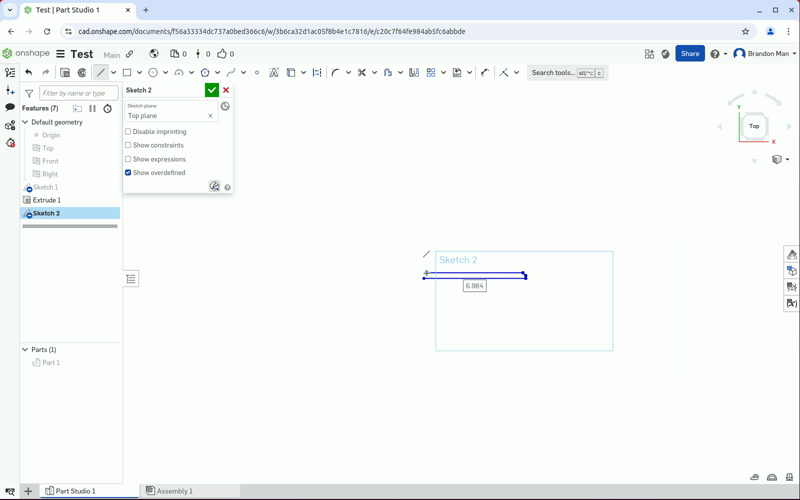
scroll(-6)
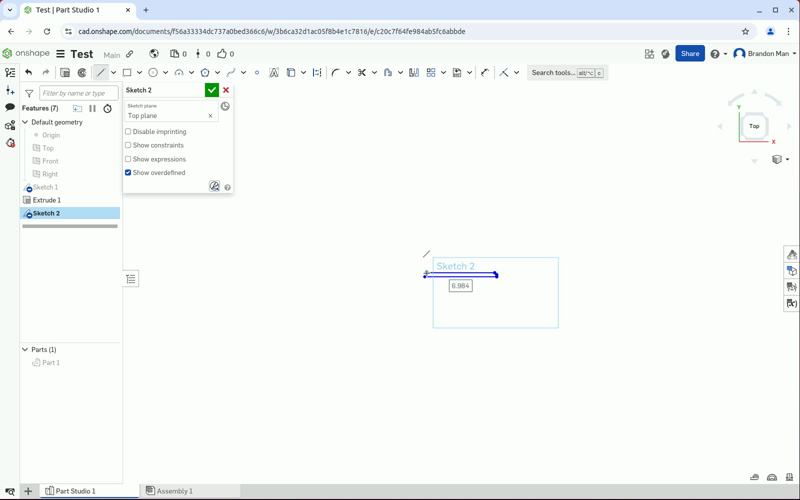
scroll(-6)
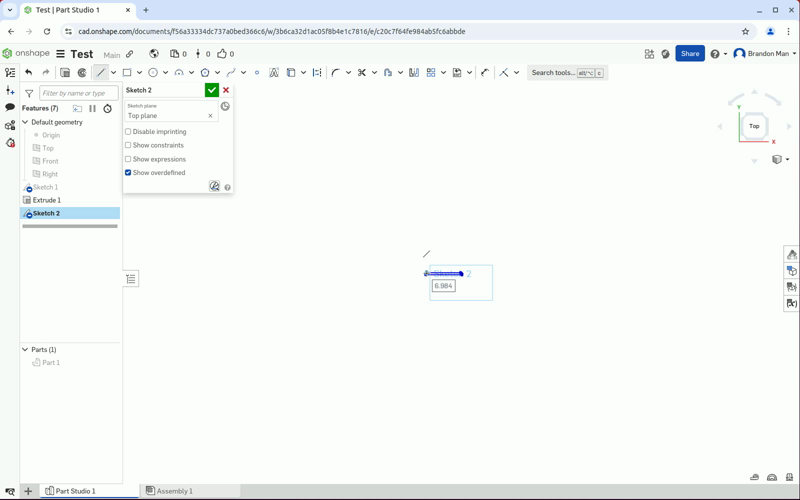
key_up(shift)
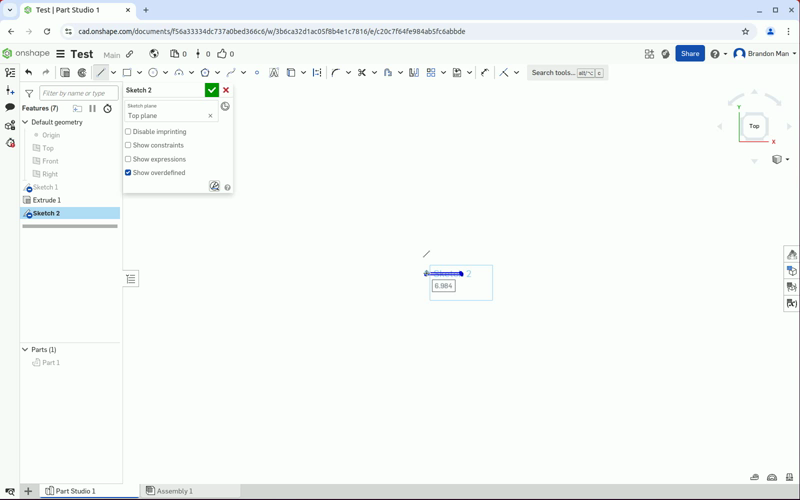
key_down(shift)
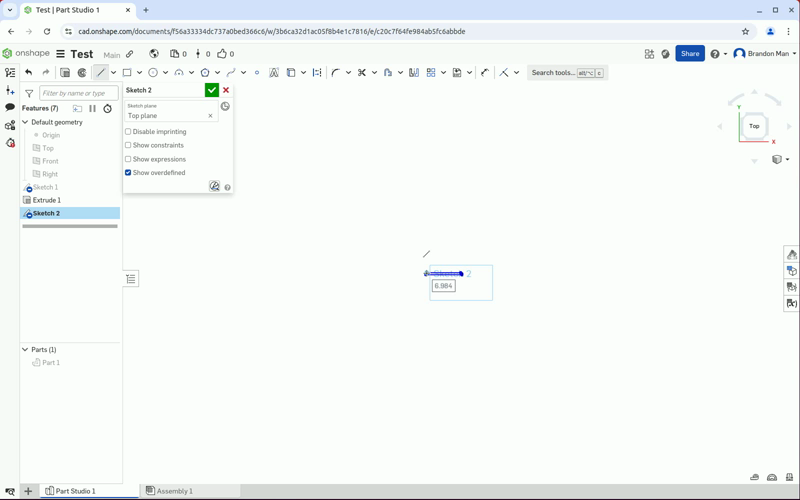
mouse_move(456, 272)
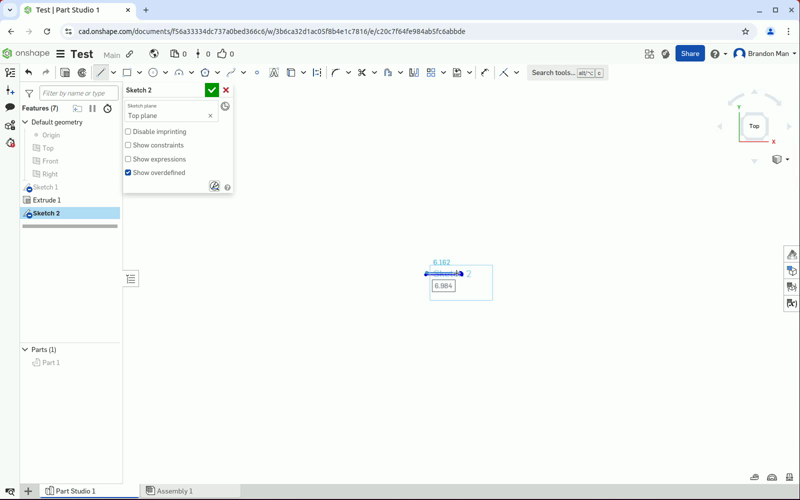
mouse_move(425, 273)
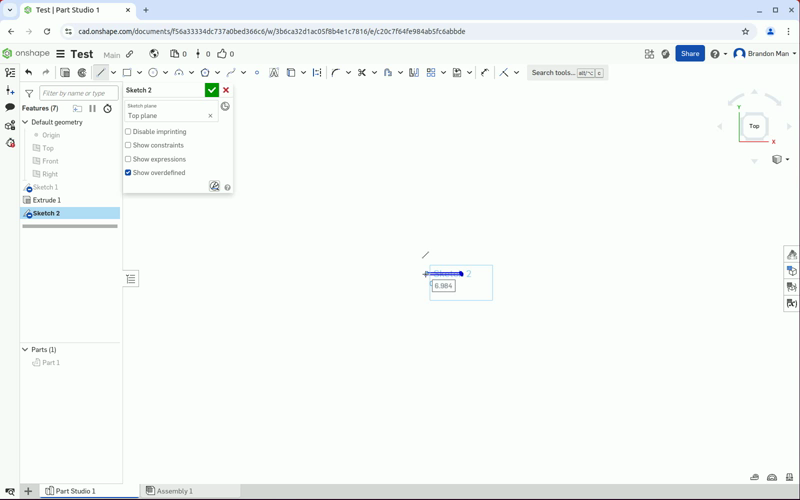
scroll(6)
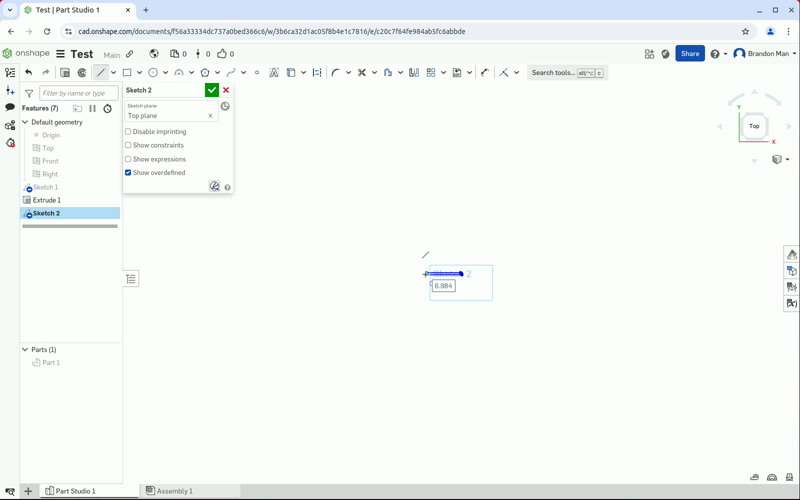
scroll(6)
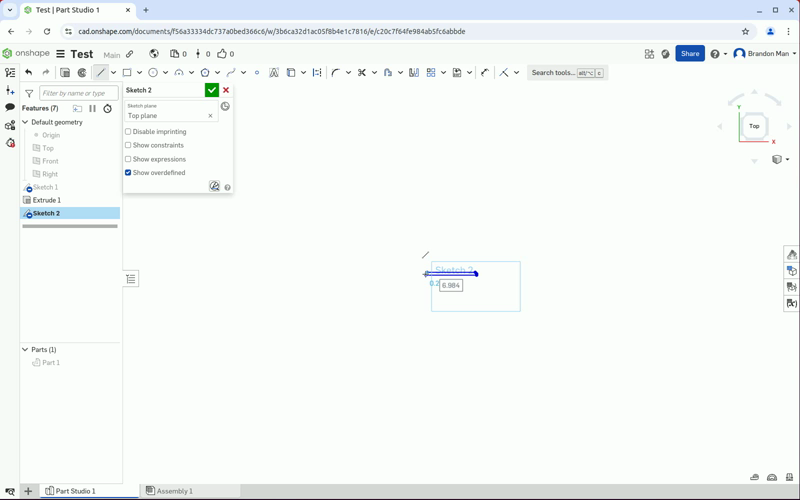
scroll(6)
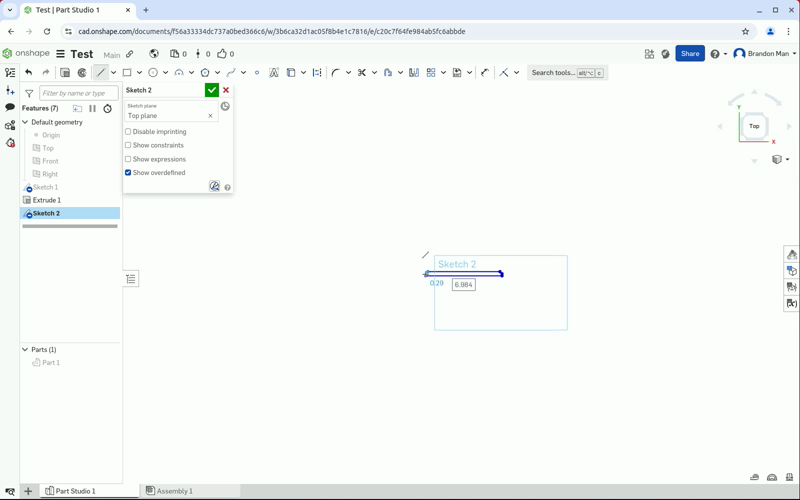
scroll(6)
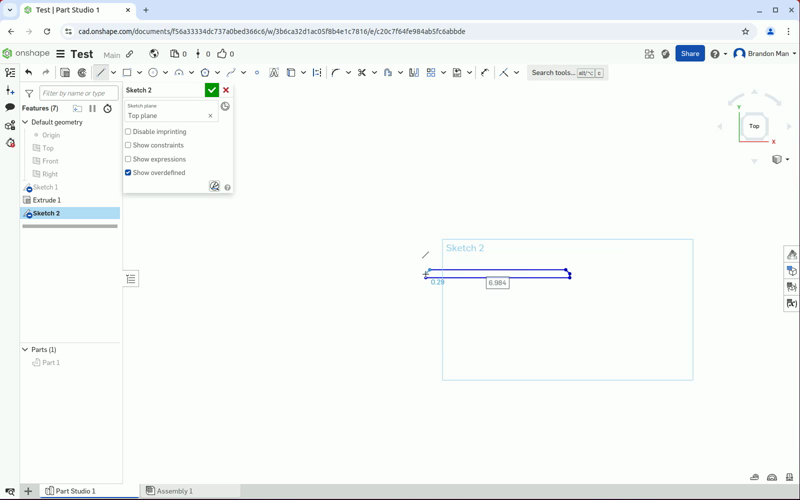
scroll(6)
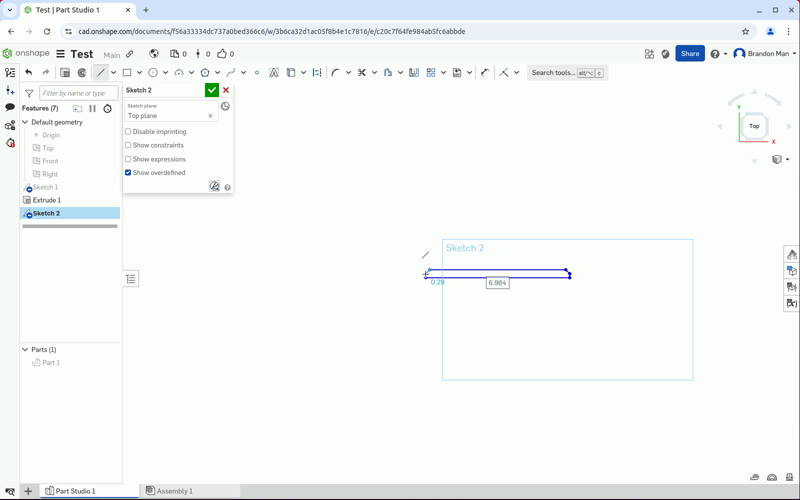
scroll(6)
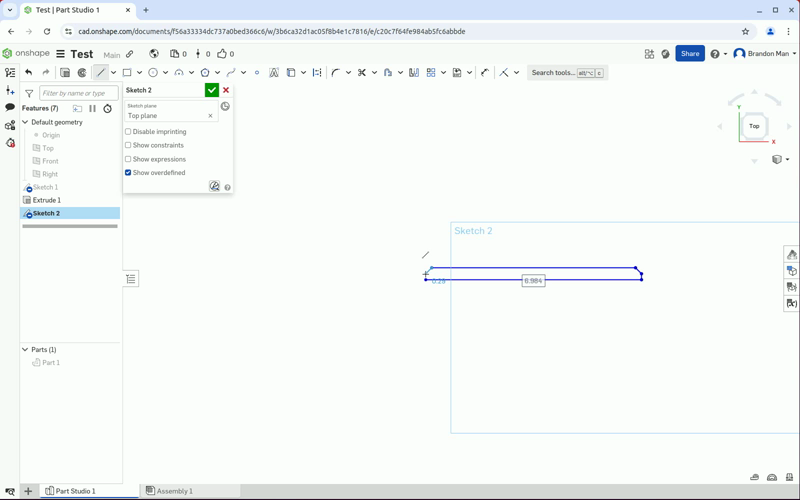
scroll(6)
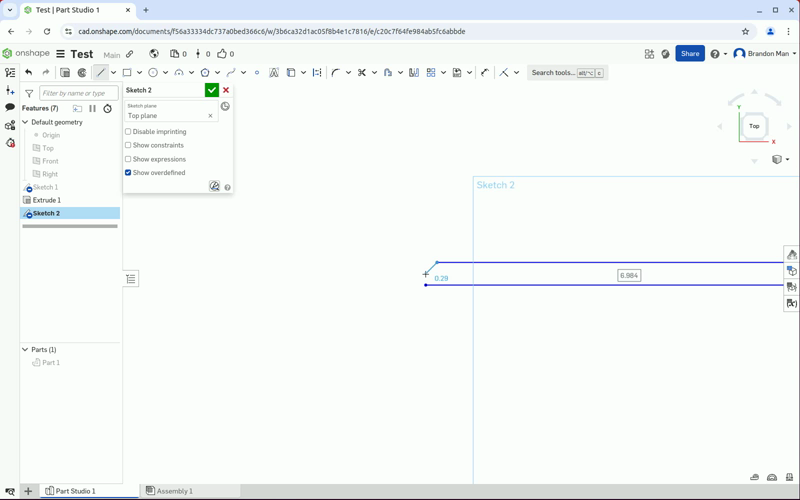
click(425, 273)
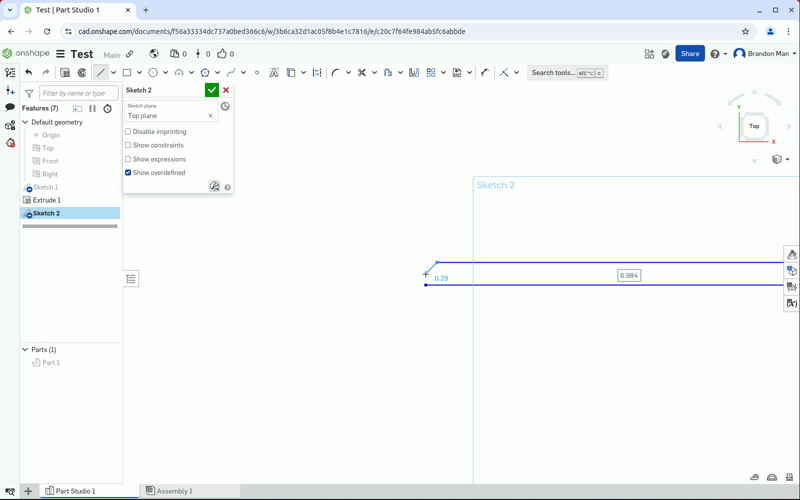
scroll(-6)
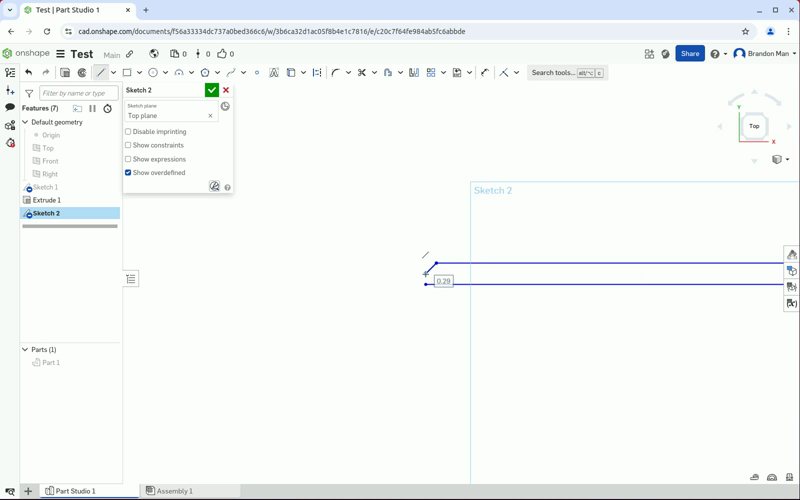
scroll(-6)
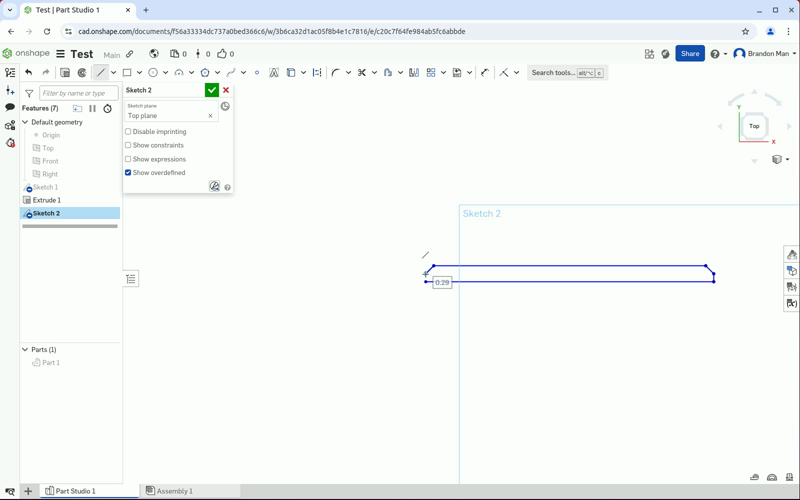
scroll(-6)
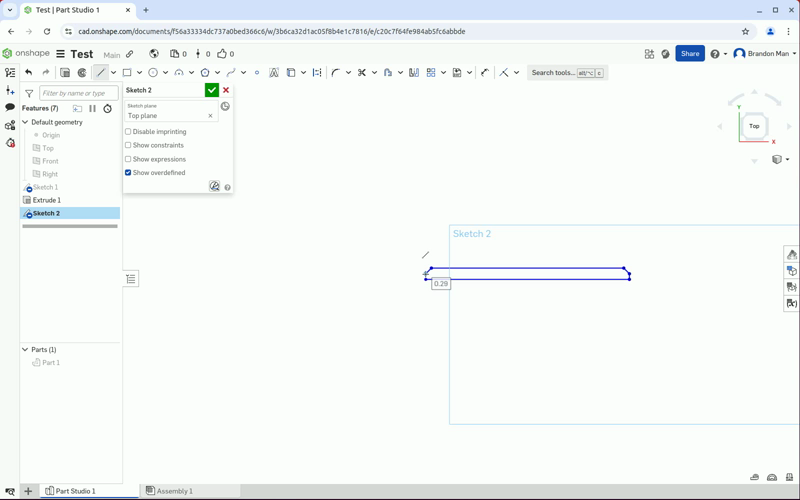
scroll(-6)
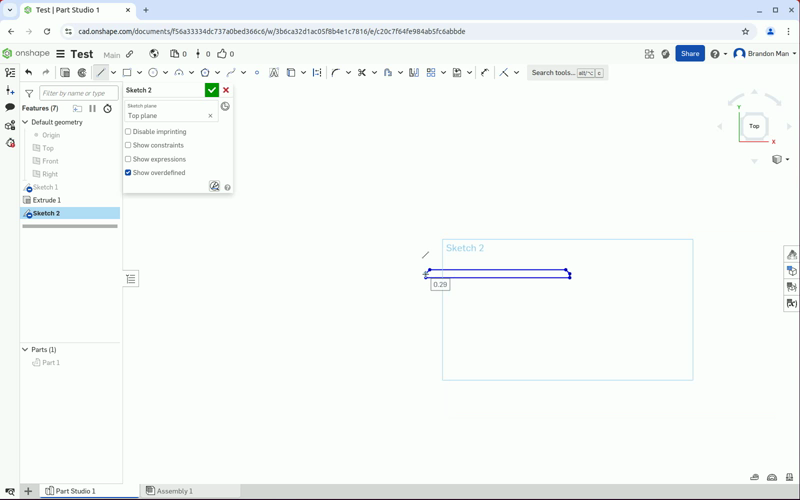
scroll(-6)
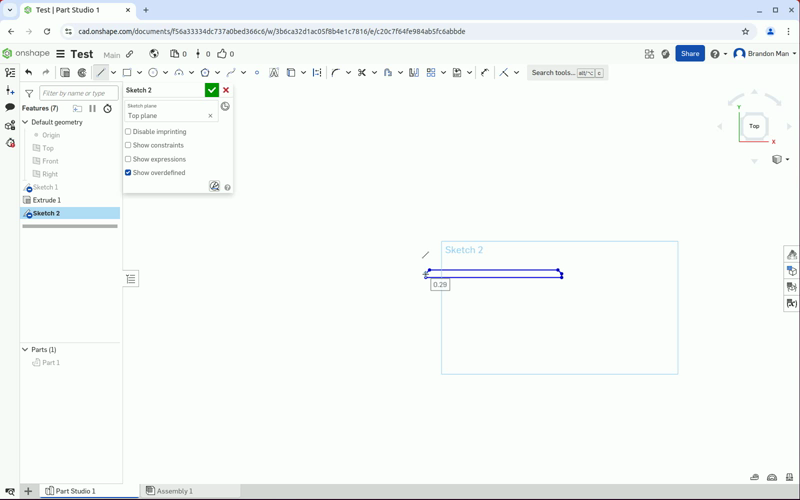
scroll(-6)
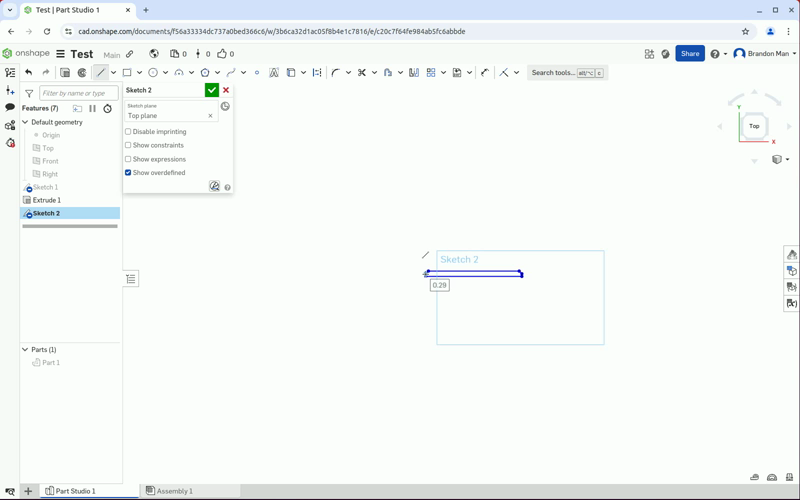
scroll(-6)
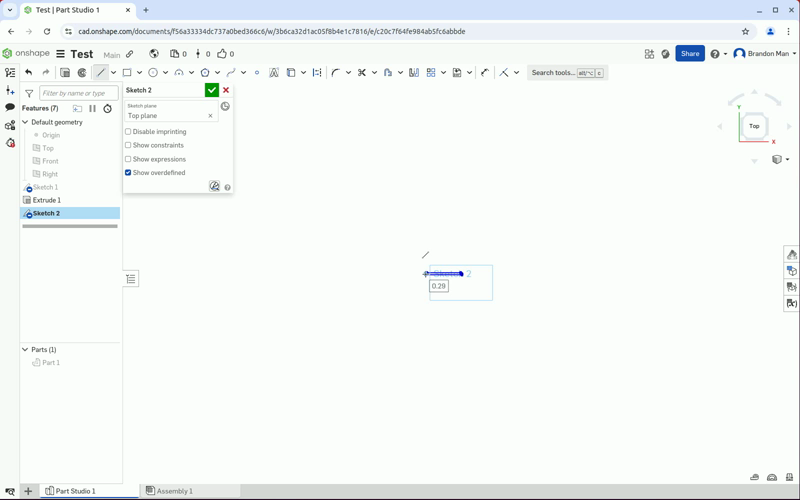
key_up(shift)
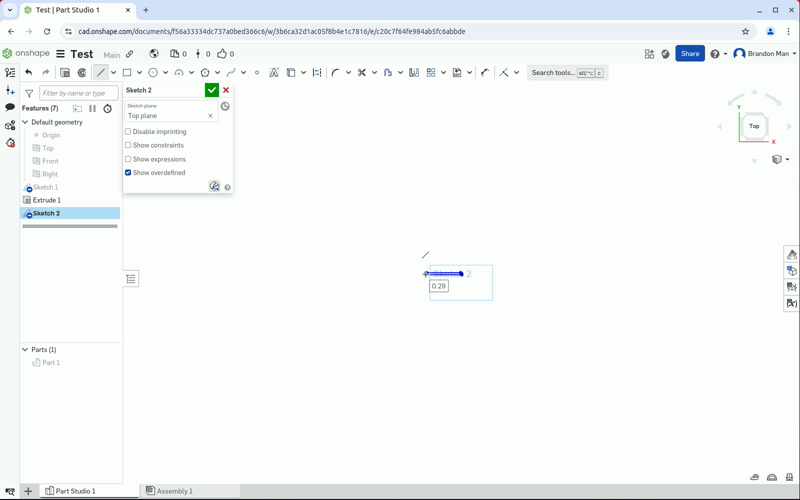
mouse_move(455, 273)
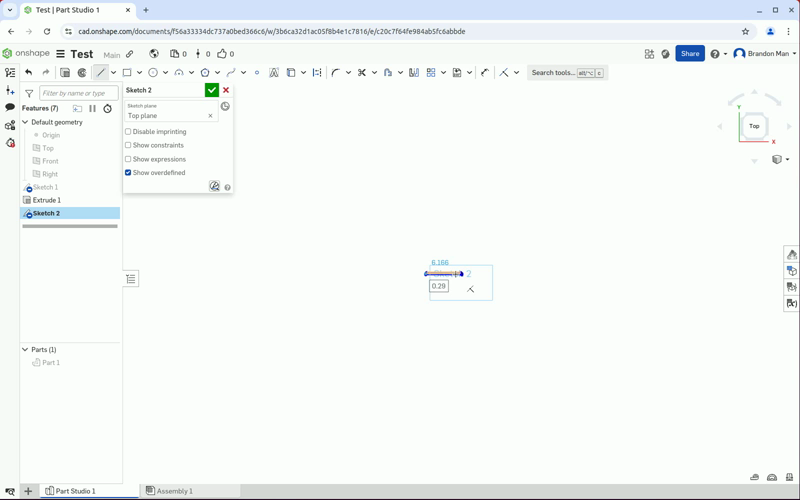
key_down(shift)
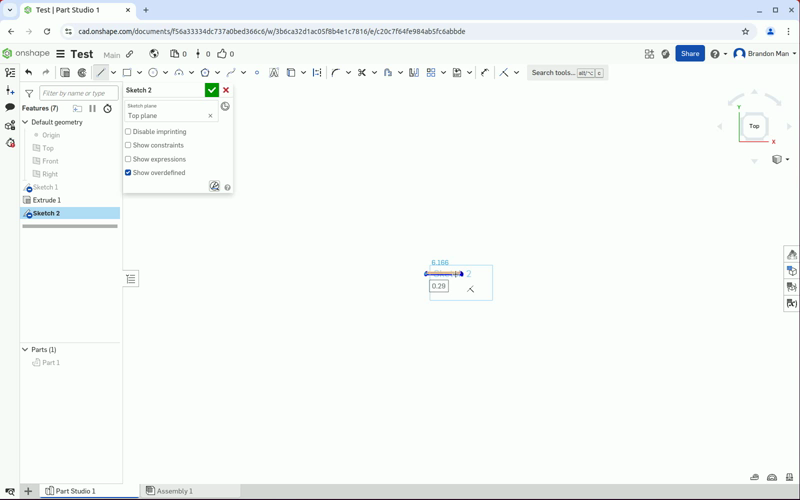
mouse_move(425, 274)
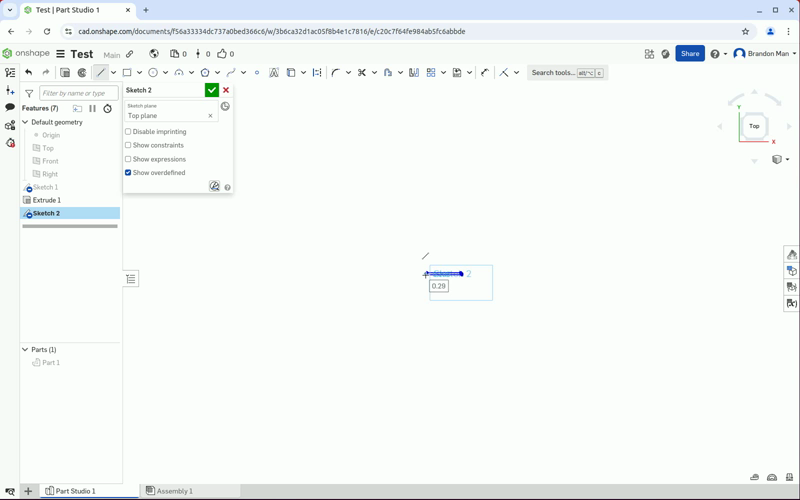
scroll(6)
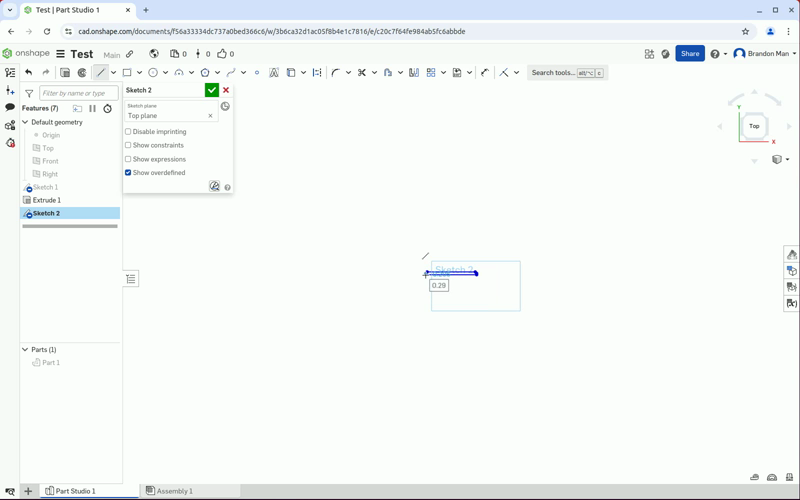
scroll(6)
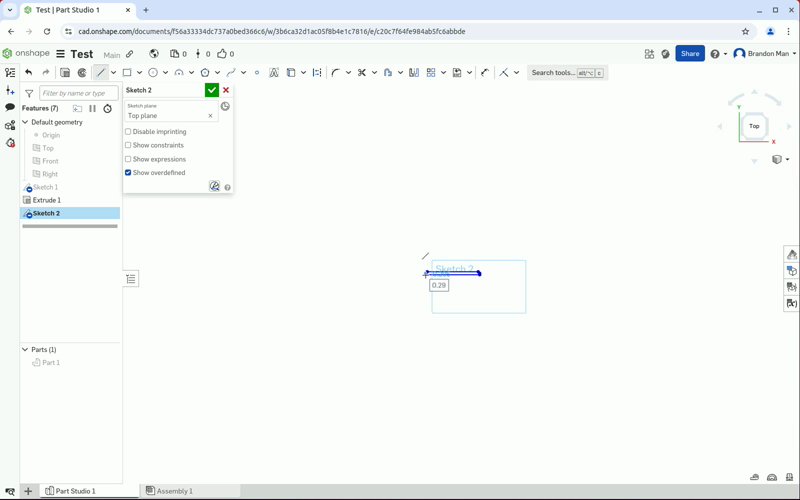
scroll(6)
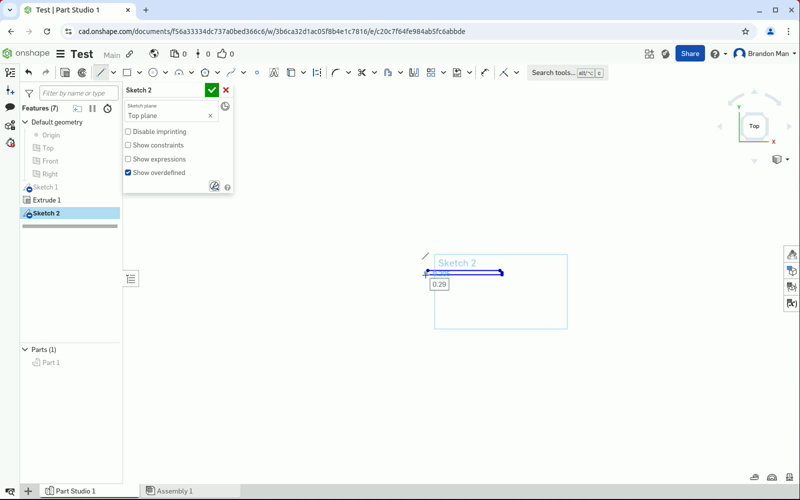
scroll(6)
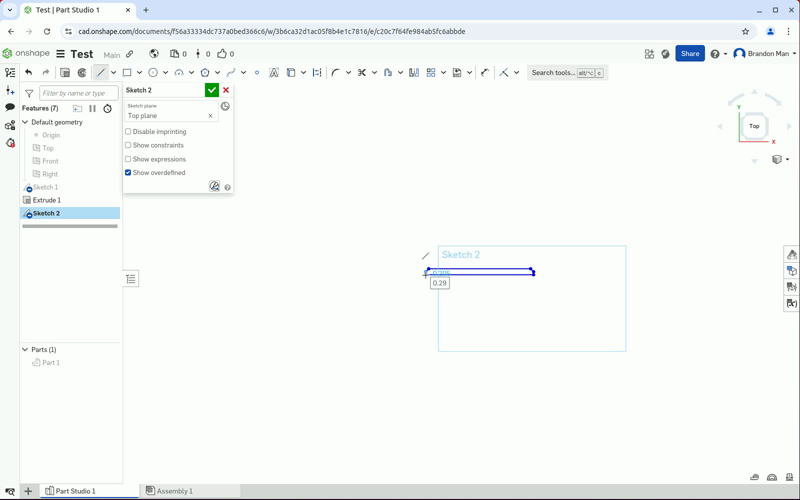
scroll(6)
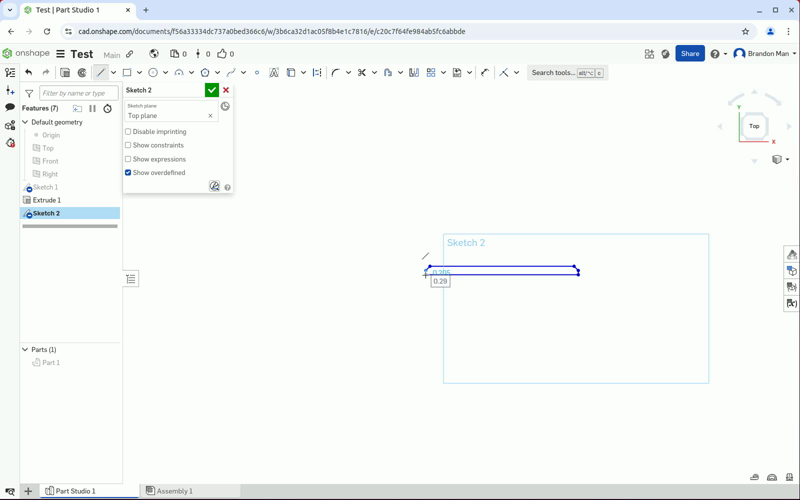
scroll(6)
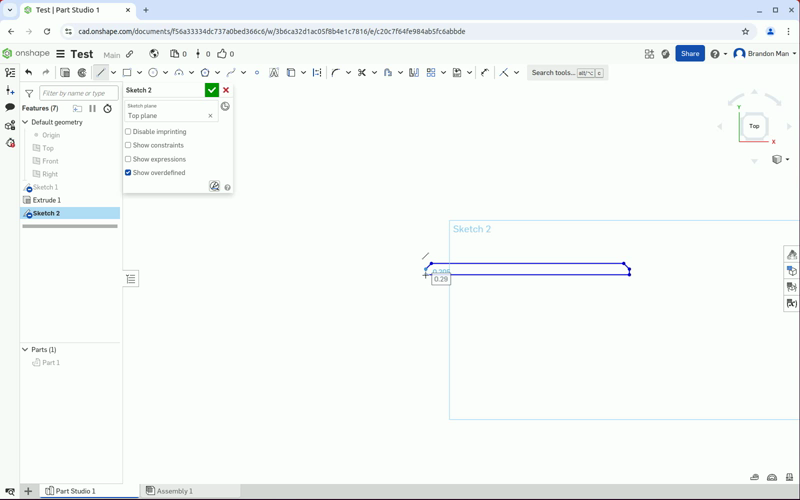
scroll(6)
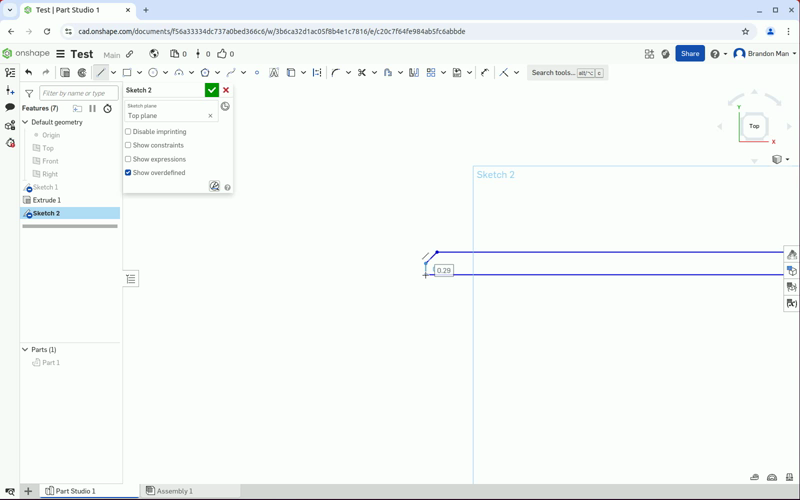
key_up(shift)
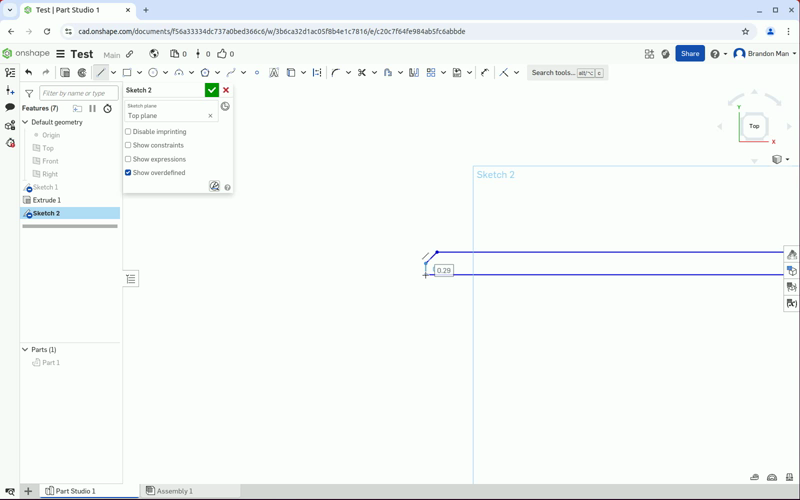
click(425, 274)
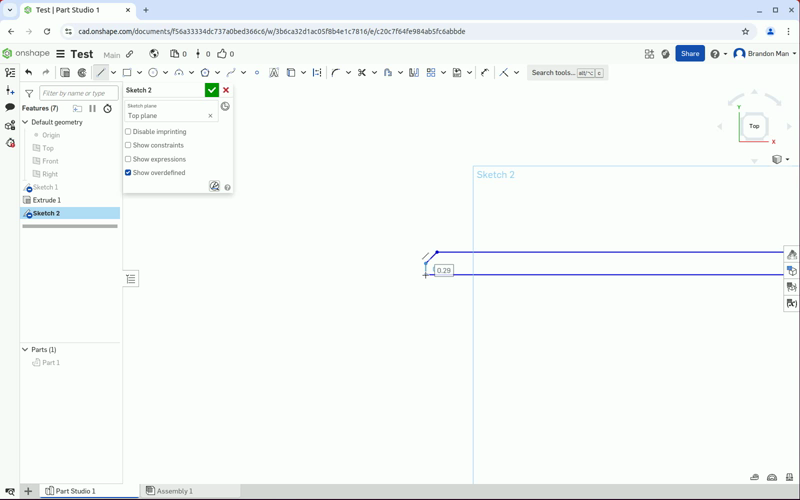
scroll(-6)
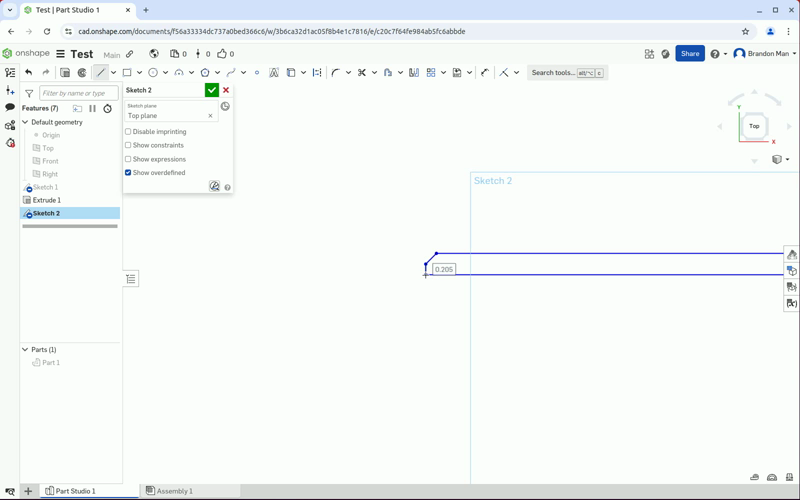
scroll(-6)
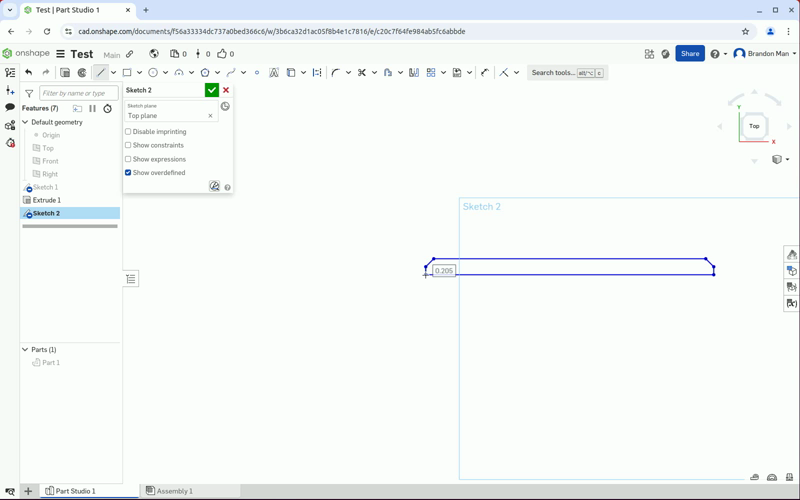
scroll(-6)
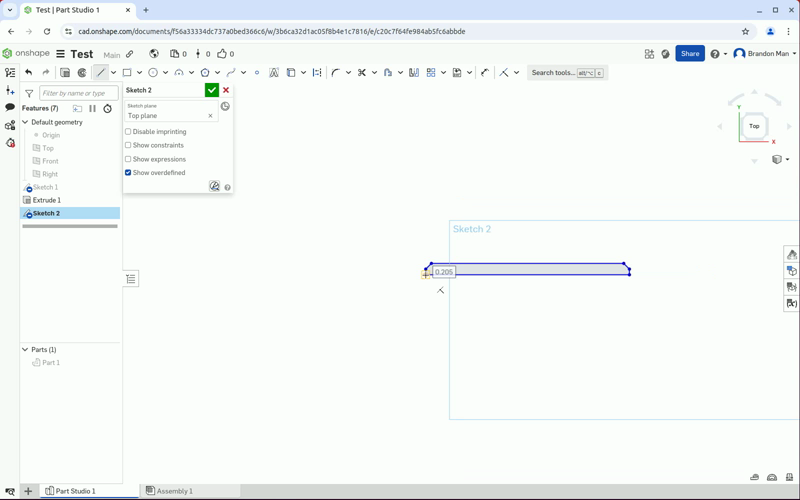
scroll(-6)
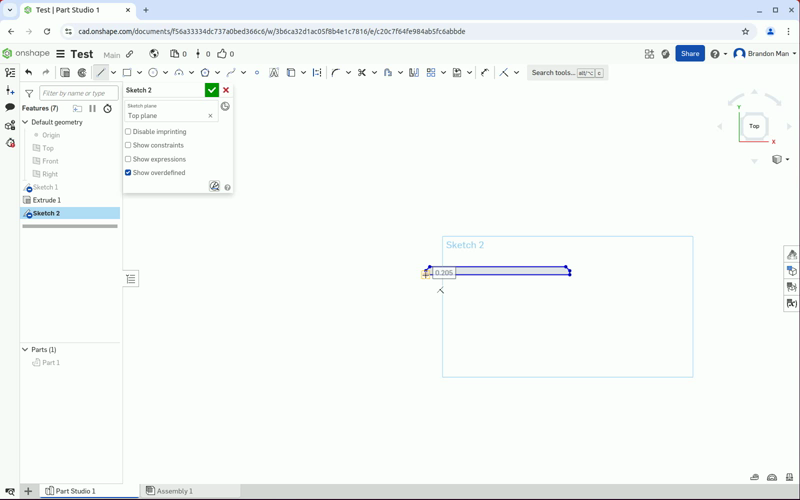
scroll(-6)
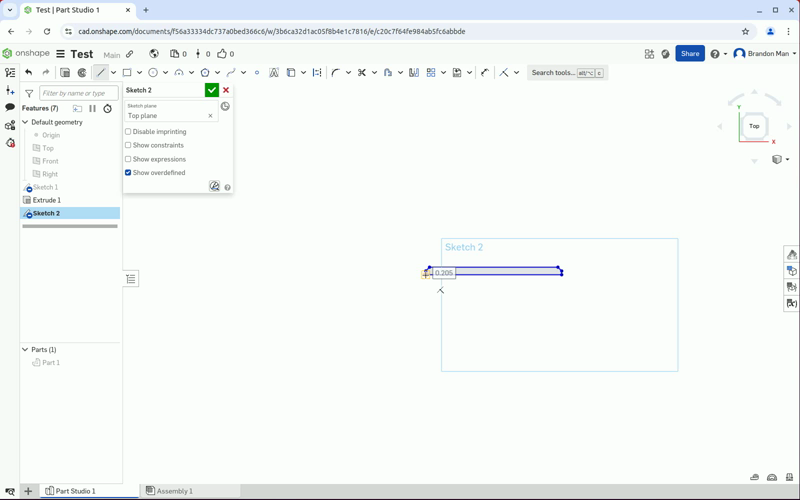
scroll(-6)
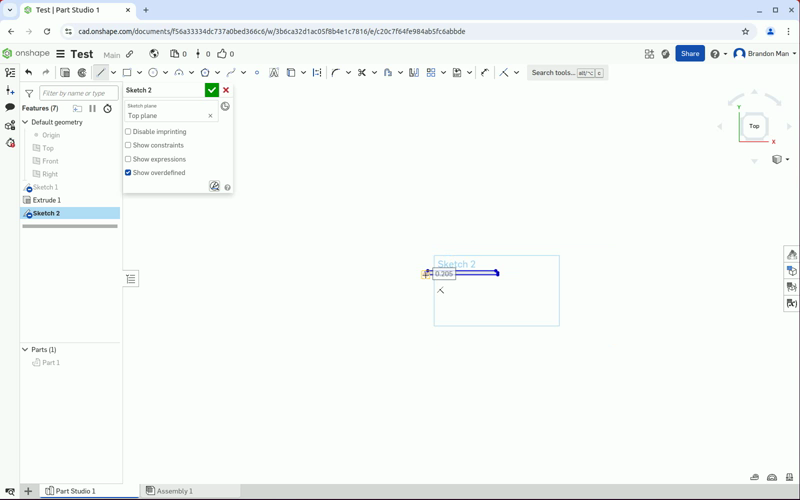
scroll(-6)
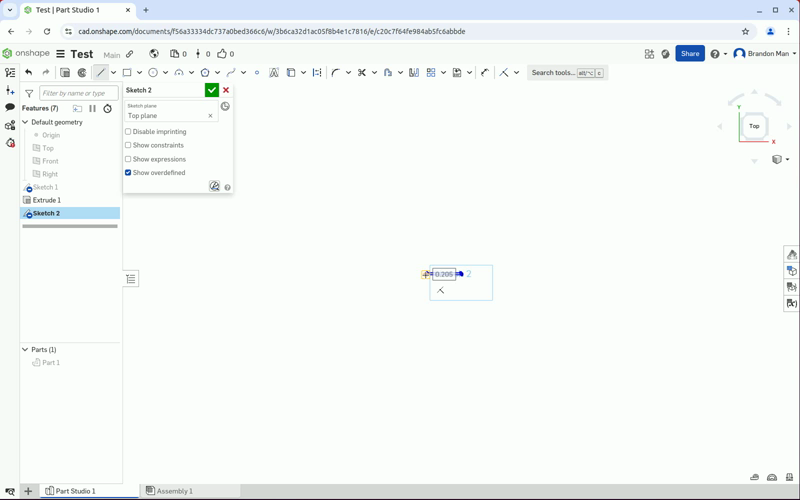
key(esc)
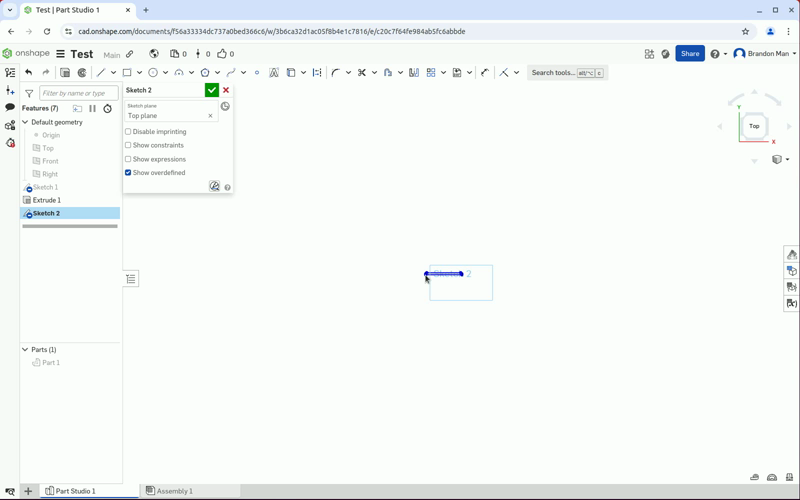
mouse_move(442, 272)
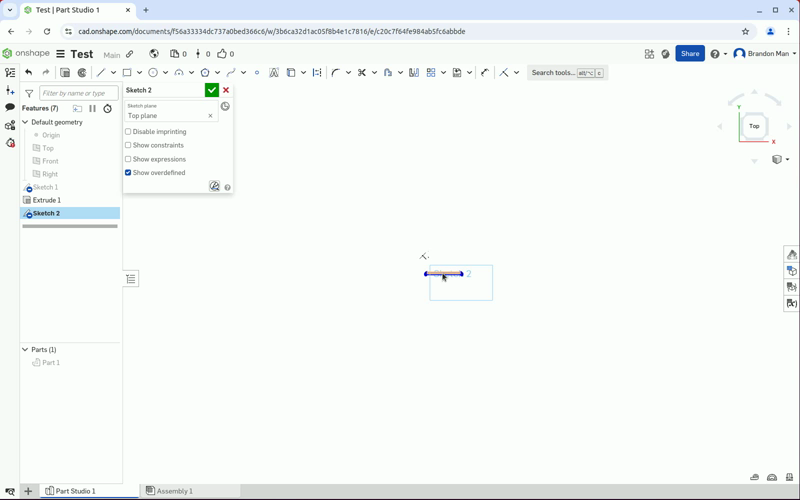
scroll(6)
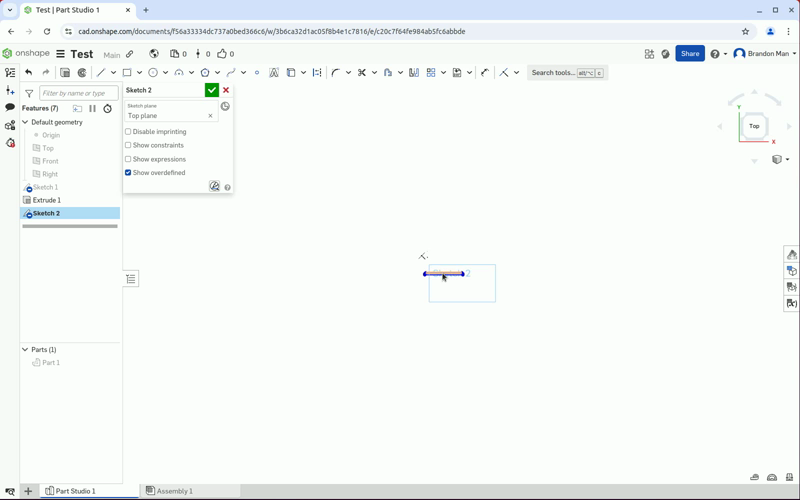
scroll(6)
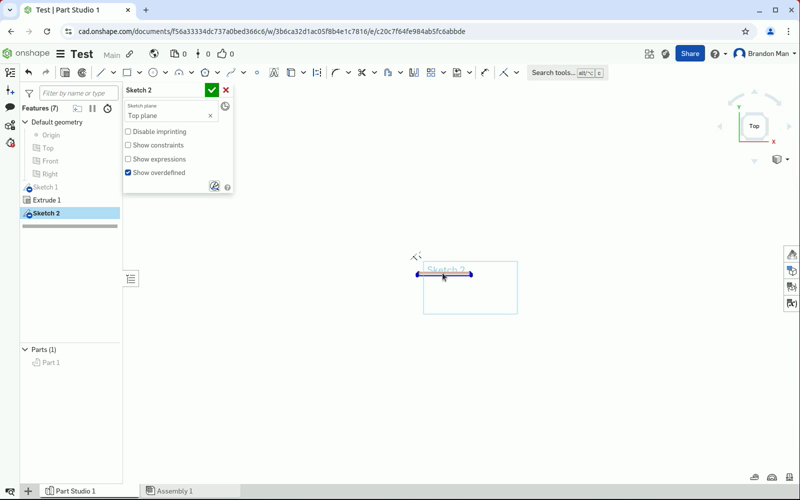
scroll(6)
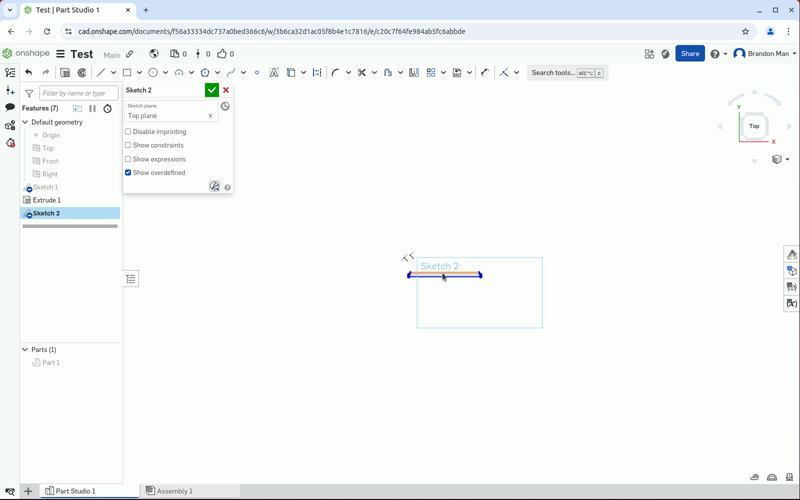
scroll(6)
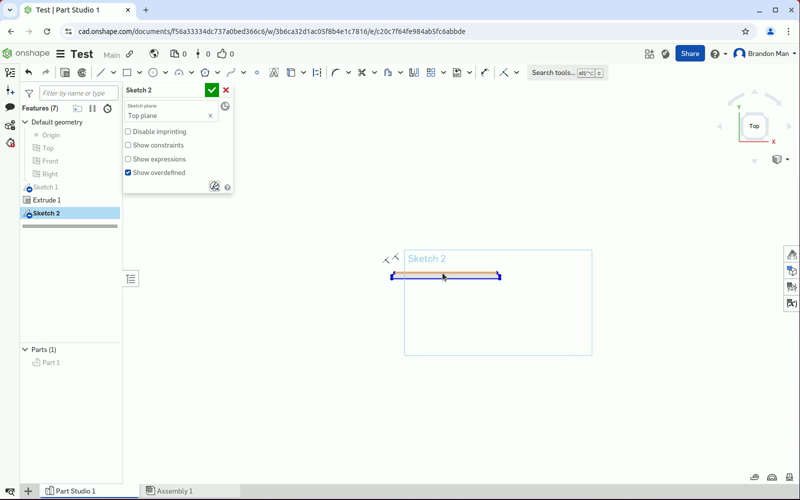
scroll(6)
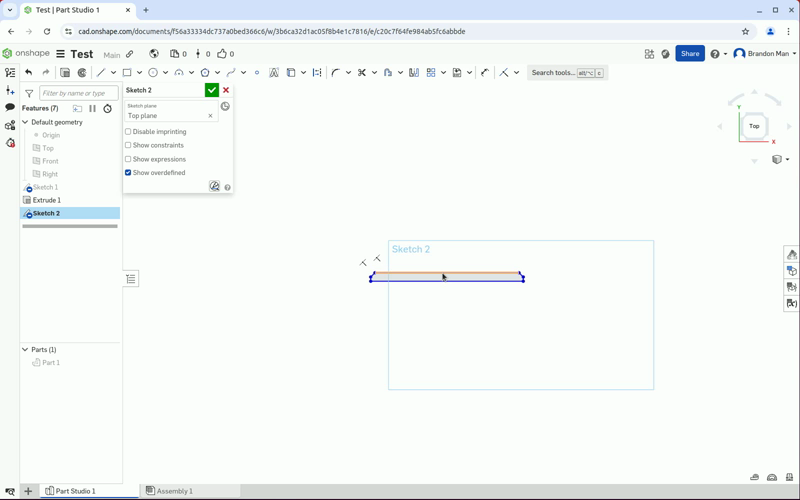
scroll(6)
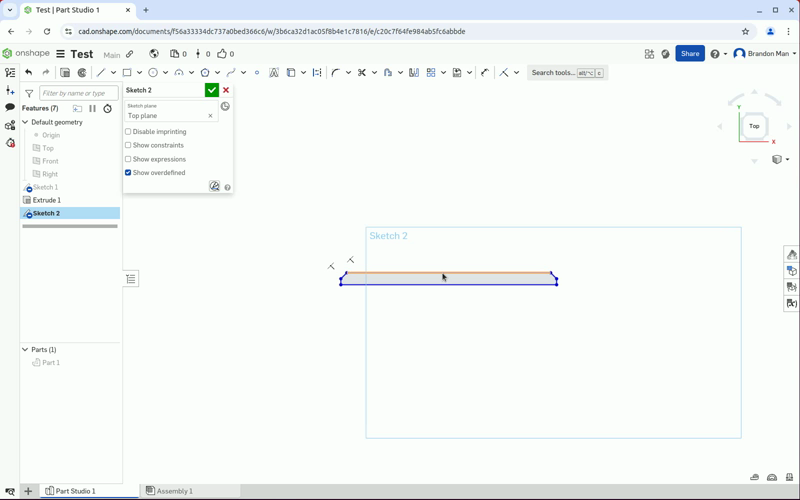
scroll(6)
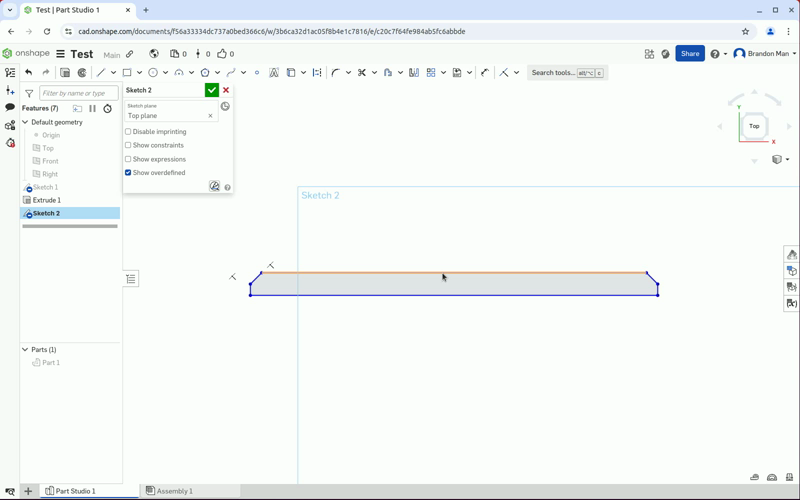
click(442, 272)
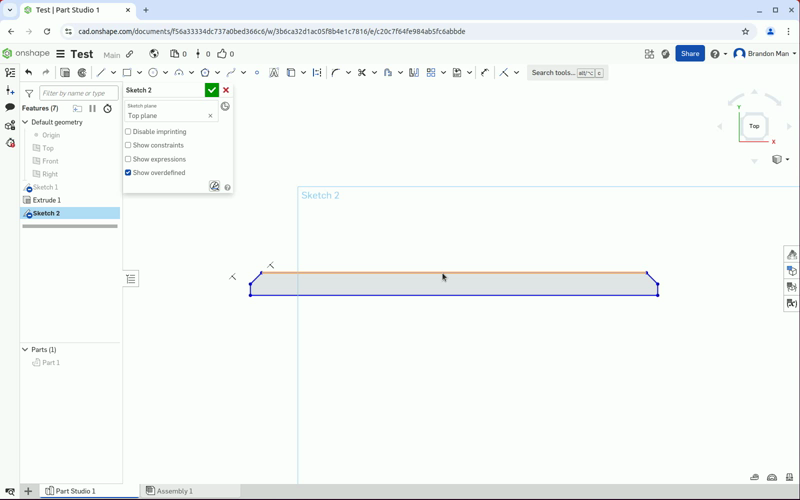
scroll(-6)
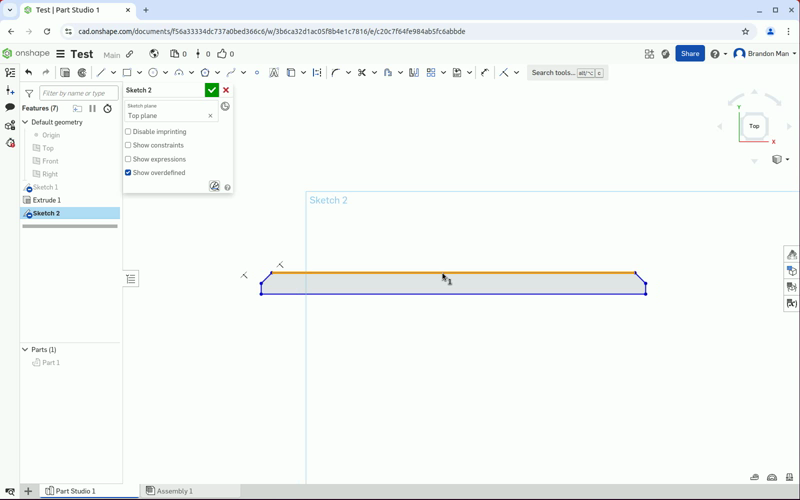
scroll(-6)
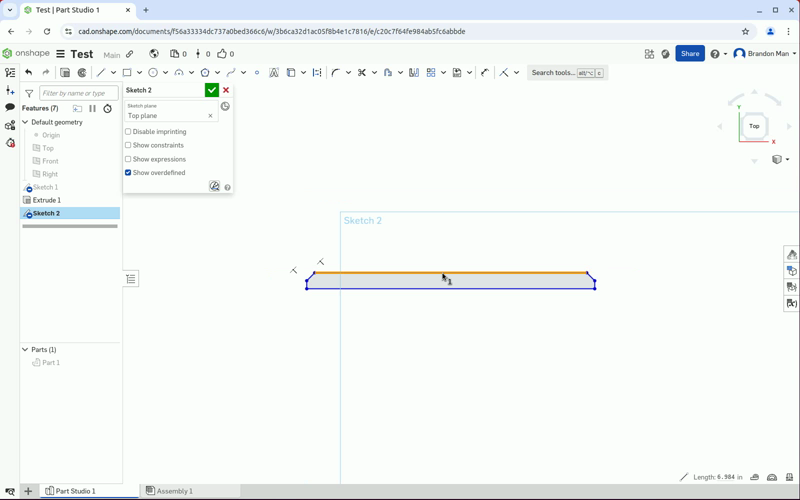
scroll(-6)
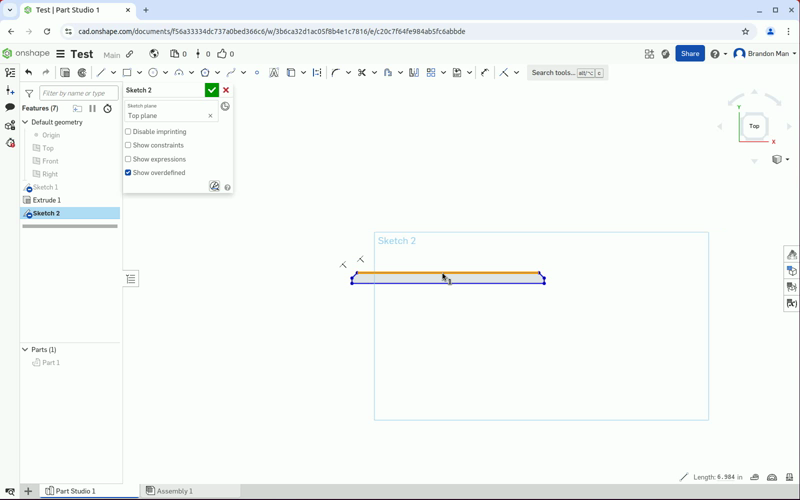
scroll(-6)
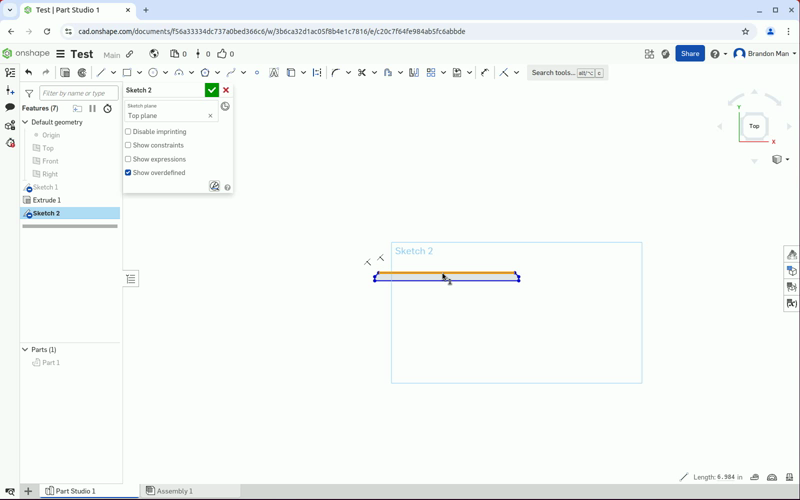
scroll(-6)
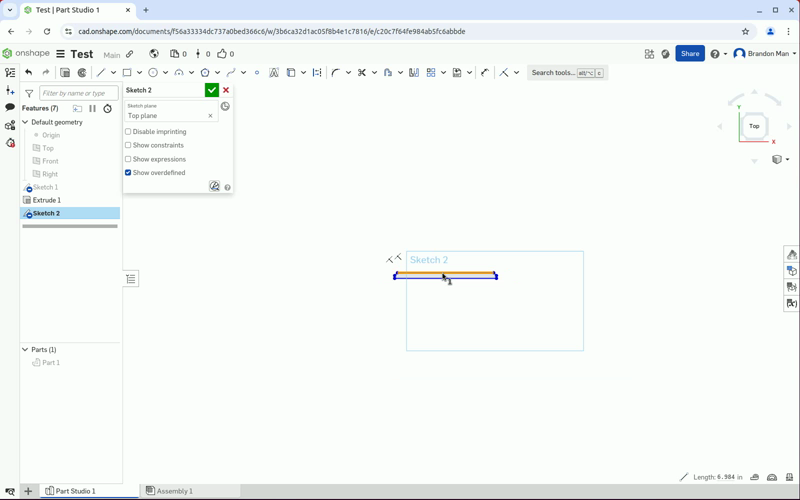
scroll(-6)
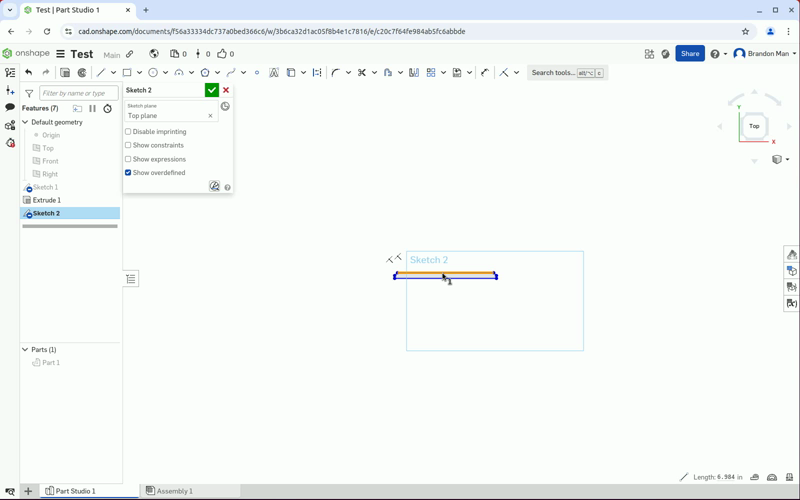
scroll(-6)
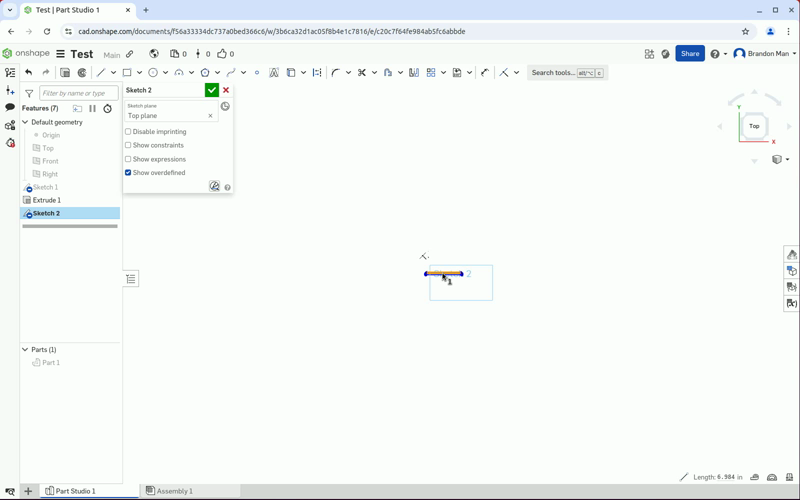
mouse_move(73, 352)
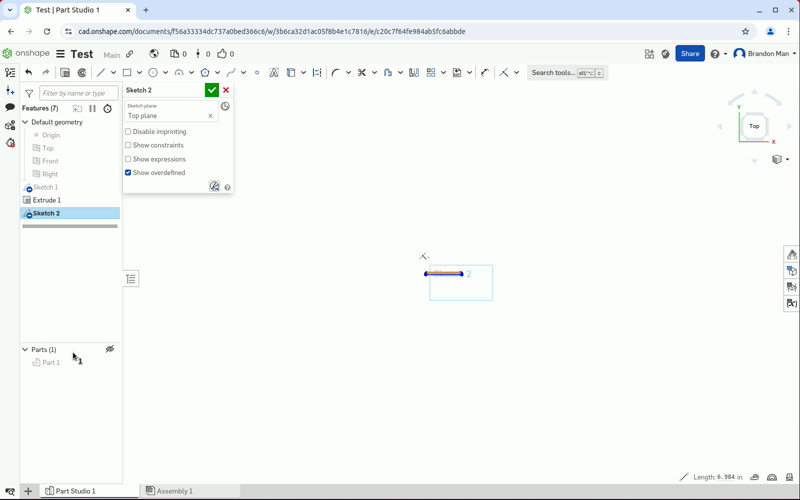
key(shift+y)
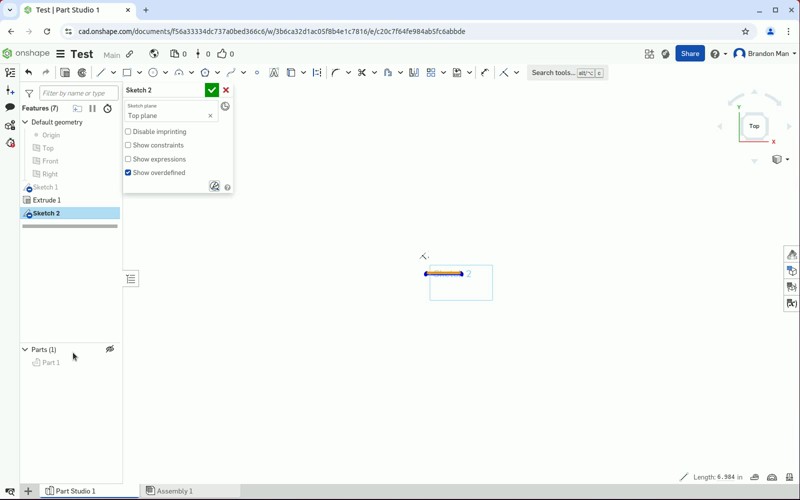
key(shift+e)
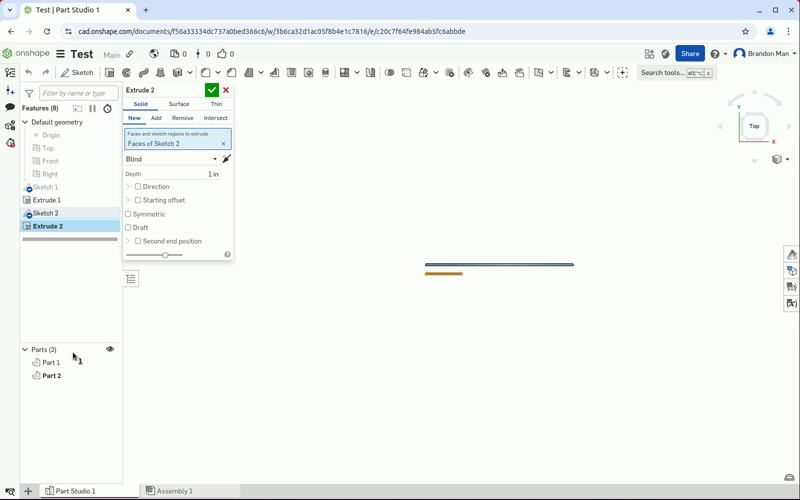
mouse_move(143, 106)
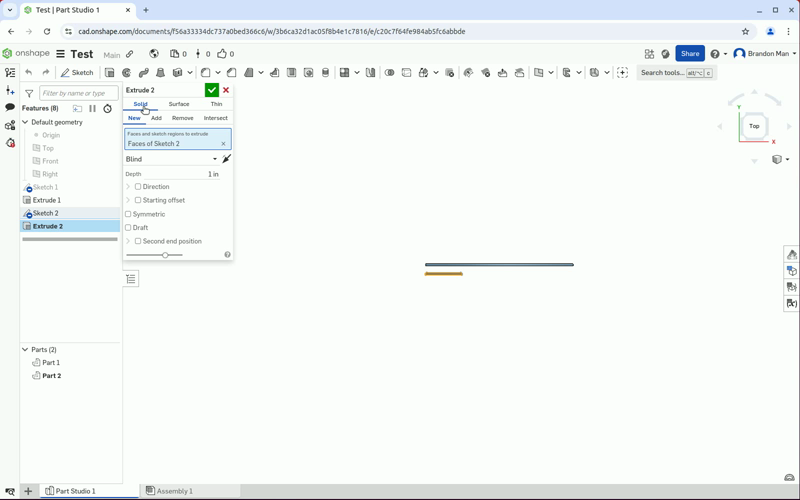
click(143, 106)
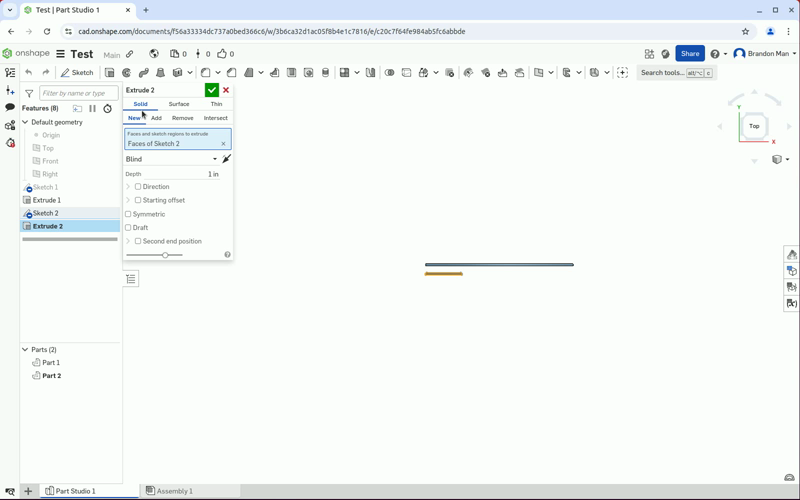
mouse_move(137, 120)
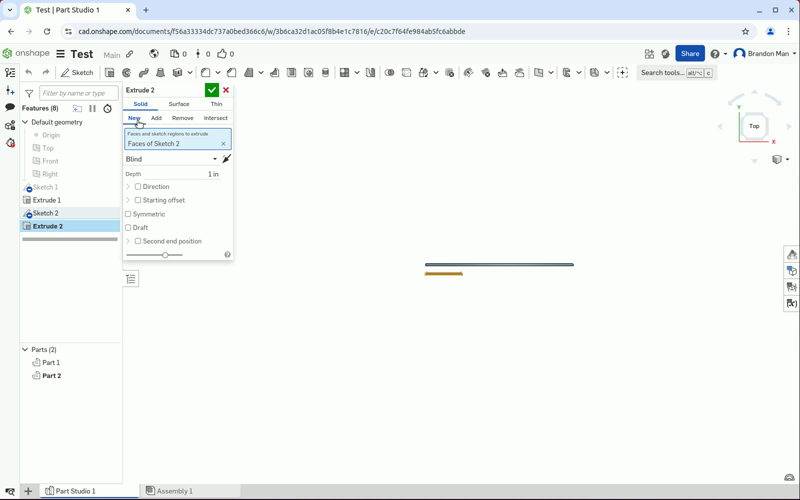
click(137, 120)
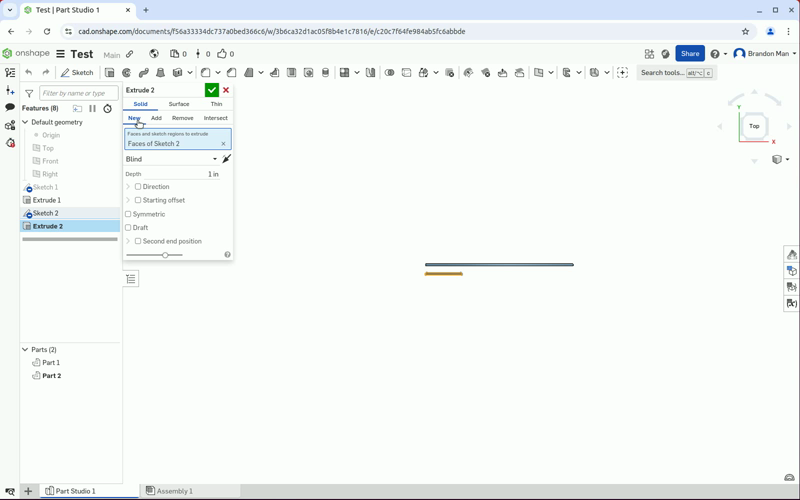
key(tab, 4)
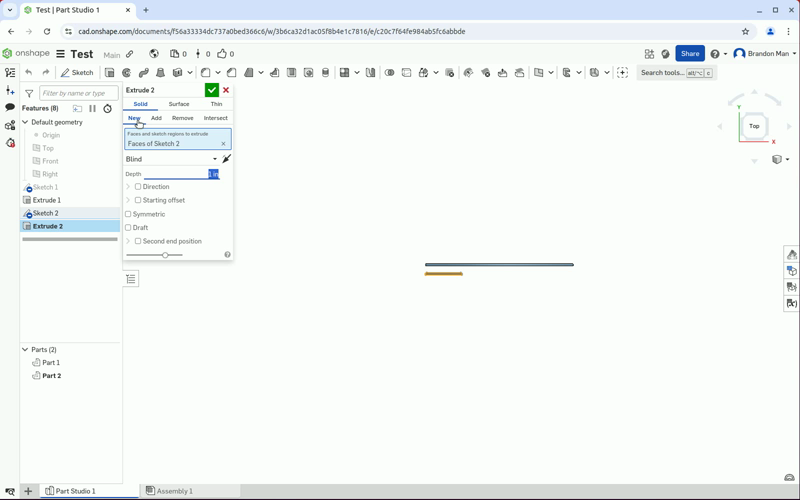
text(0.481)
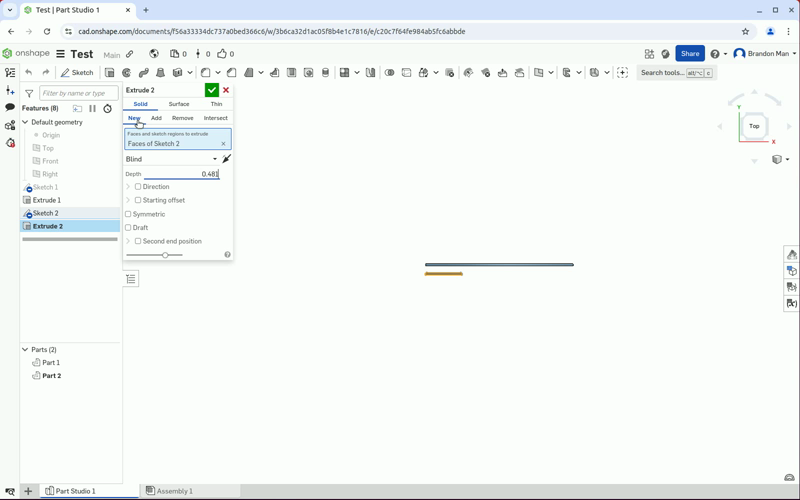
key(enter)
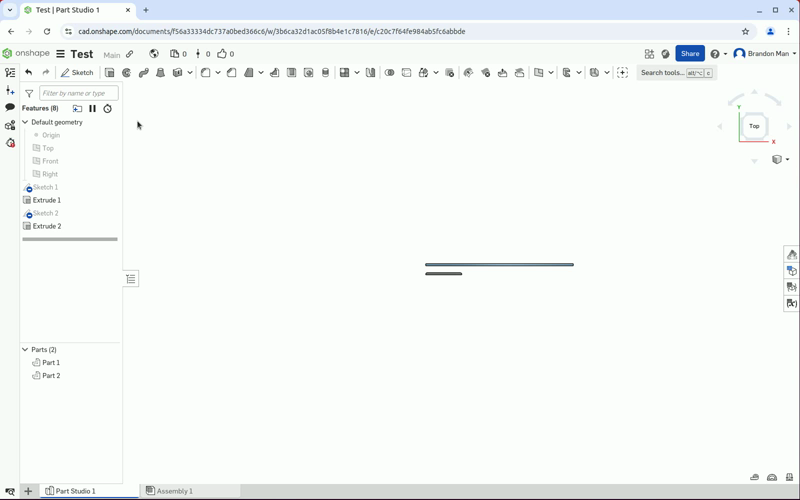
key(shift+h)
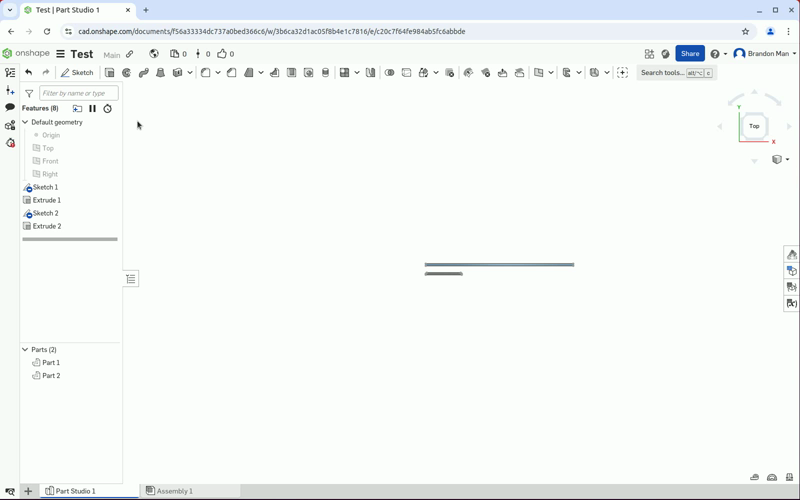
key(shift+h)
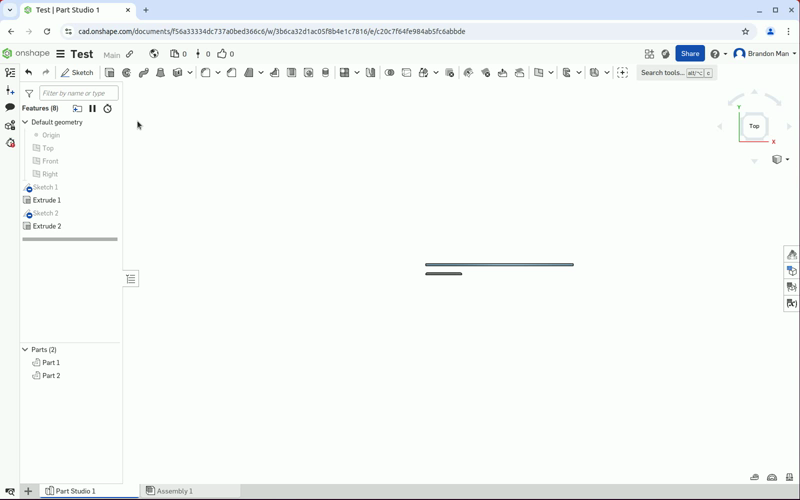
mouse_move(73, 189)
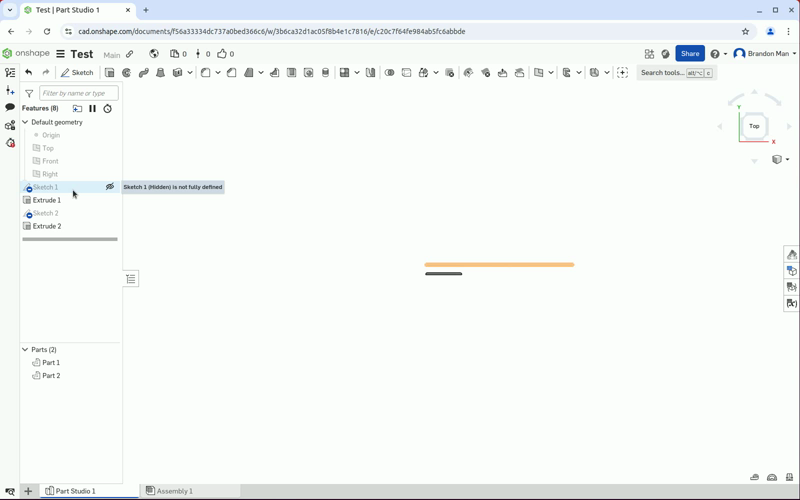
click(73, 189)
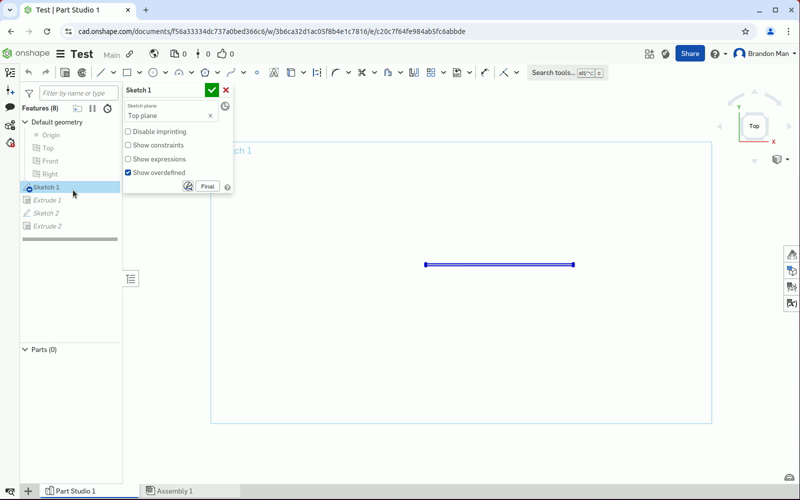
mouse_move(229, 92)
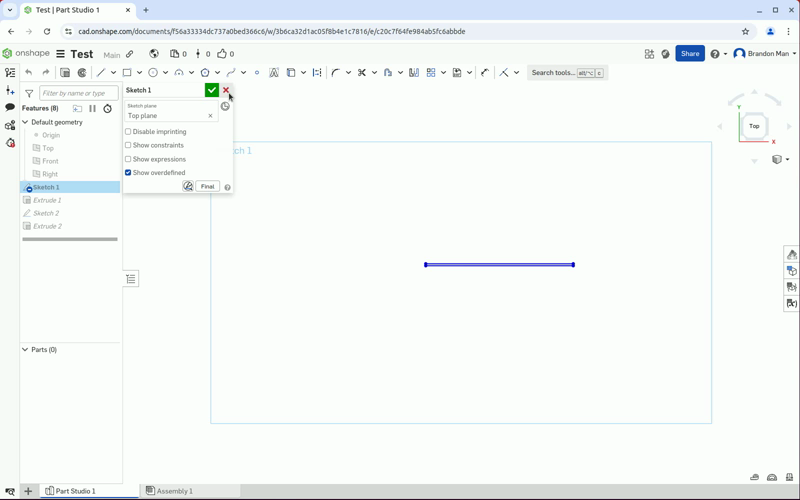
click(229, 92)
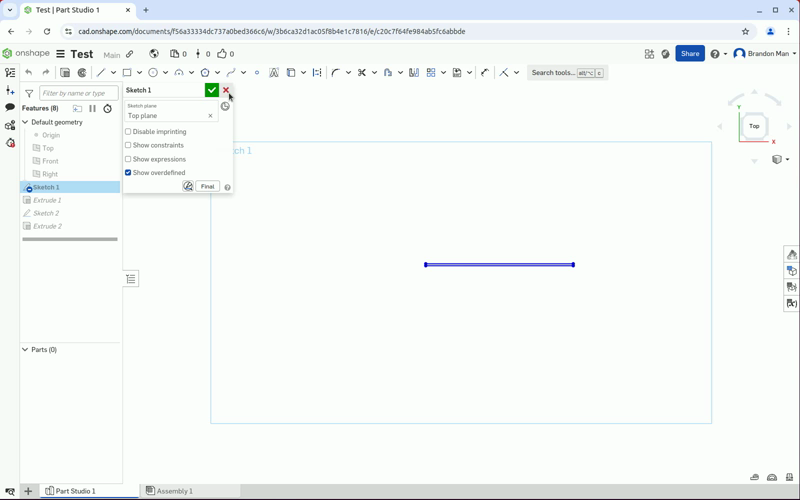
key(shift+s)
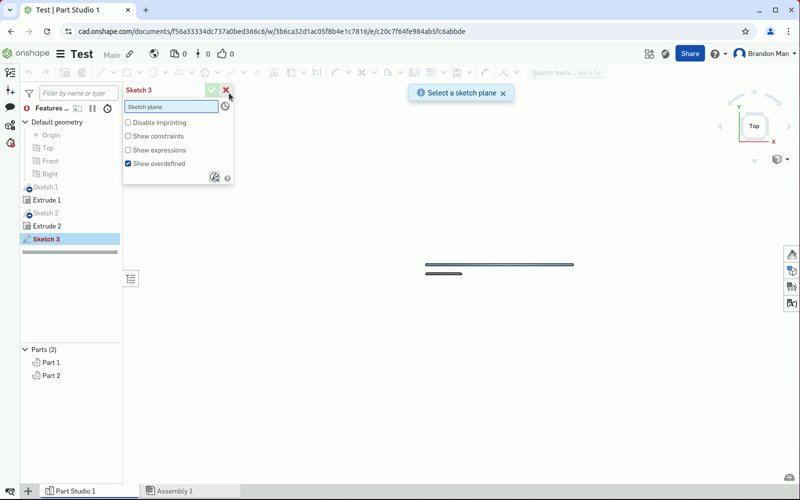
mouse_move(73, 150)
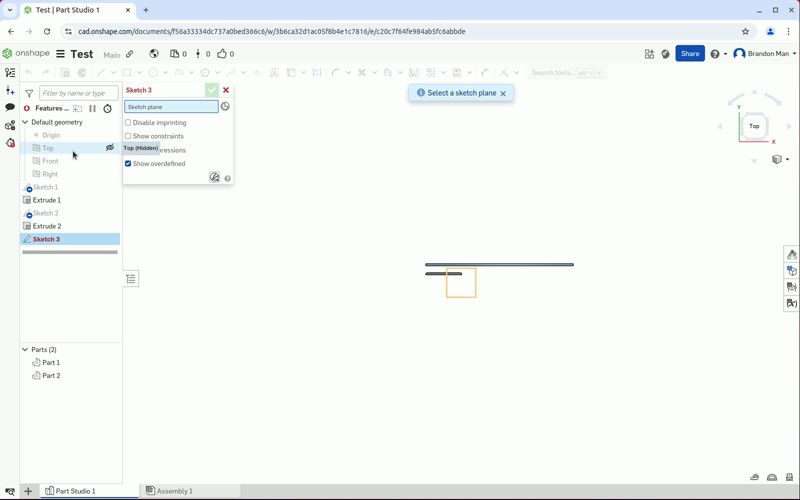
click(73, 150)
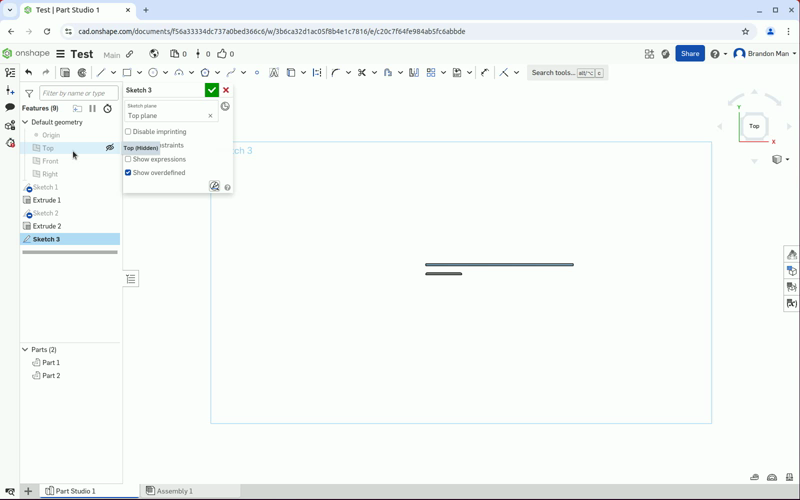
mouse_move(73, 352)
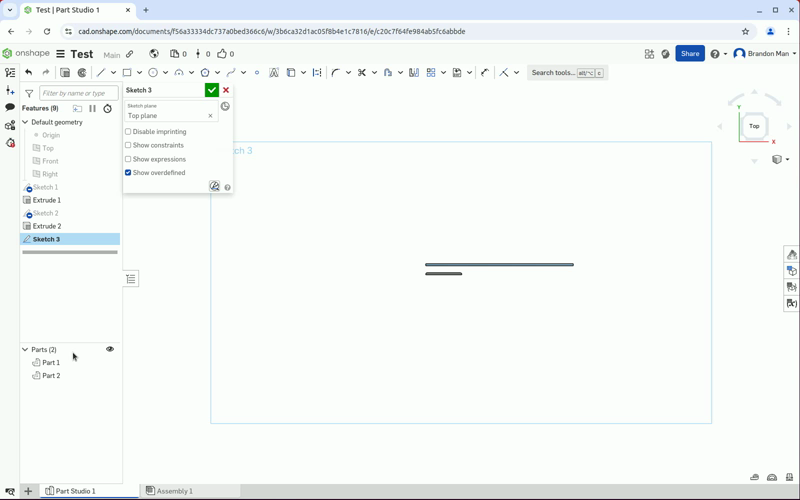
key(y)
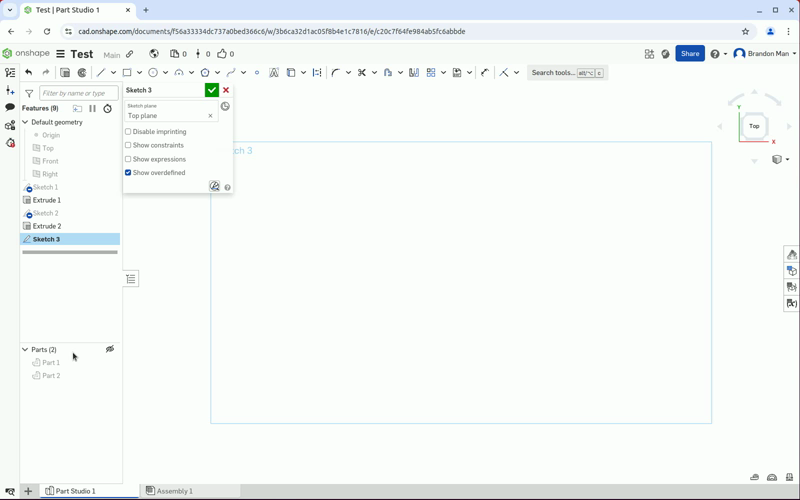
key(l)
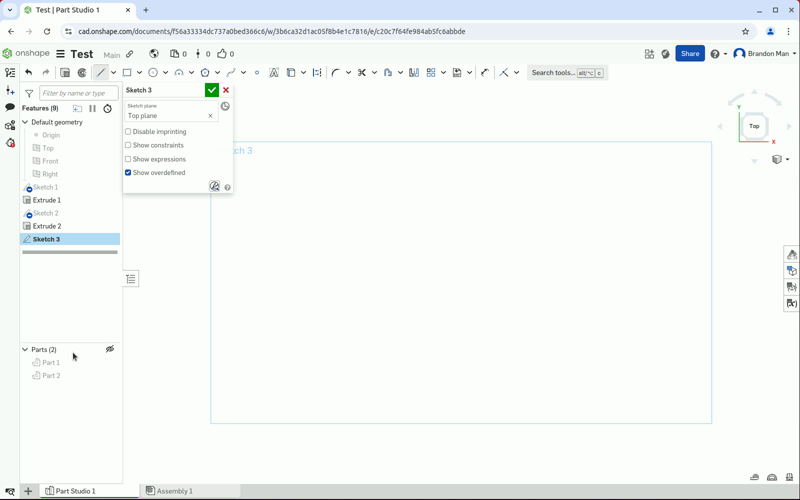
key_down(shift)
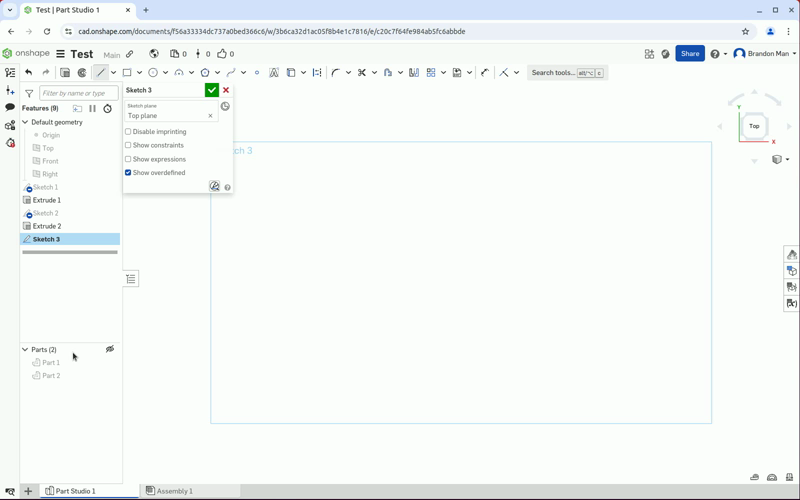
mouse_move(465, 273)
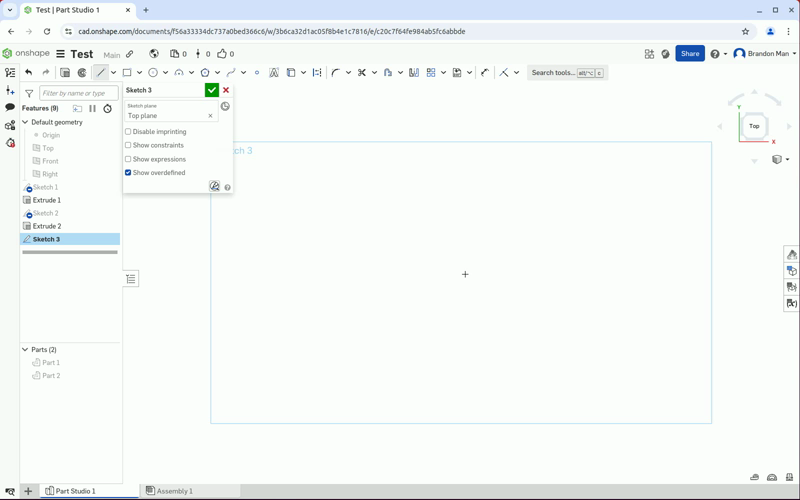
click(465, 273)
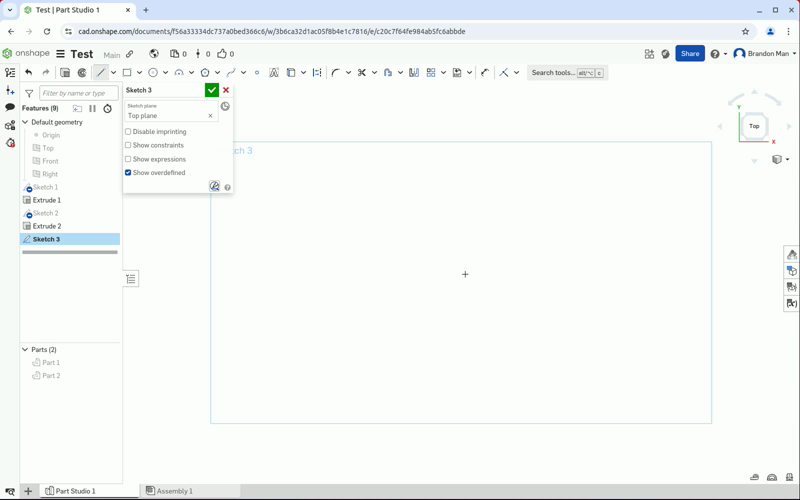
key_up(shift)
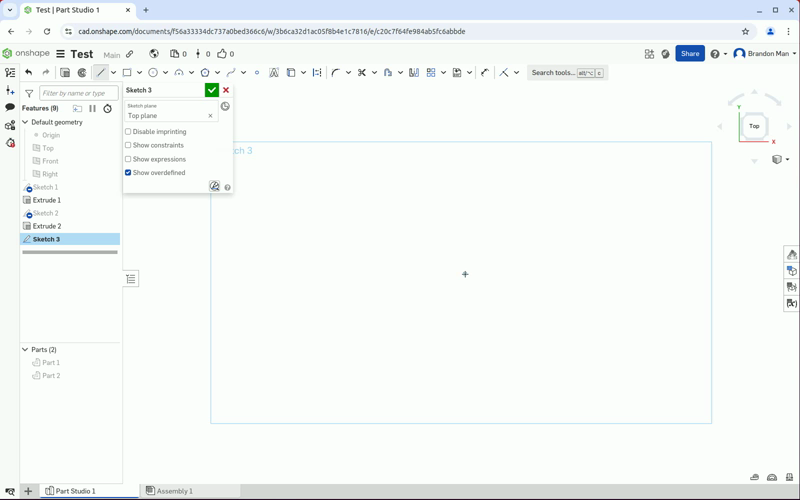
key_down(shift)
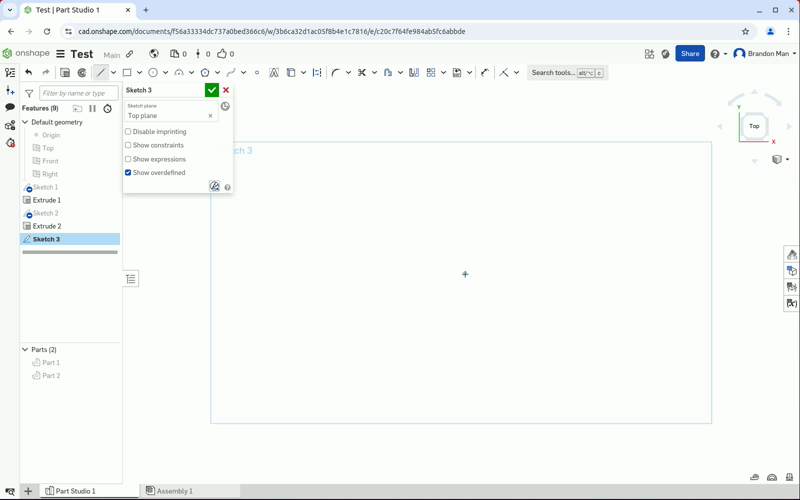
mouse_move(495, 273)
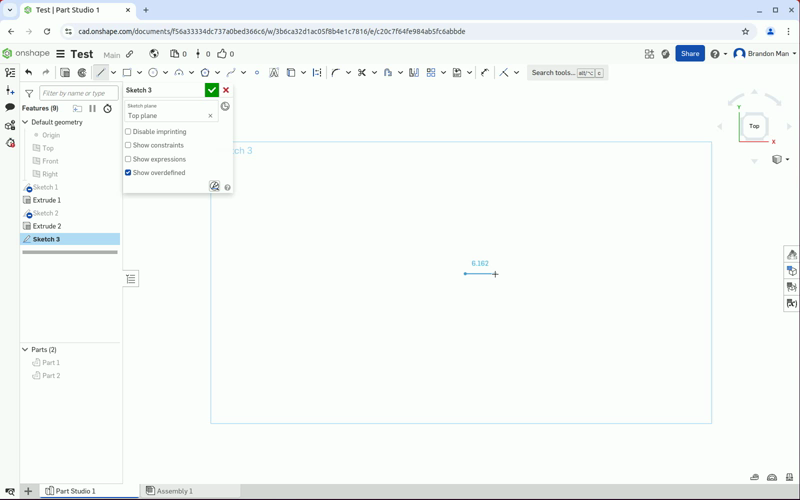
mouse_move(466, 274)
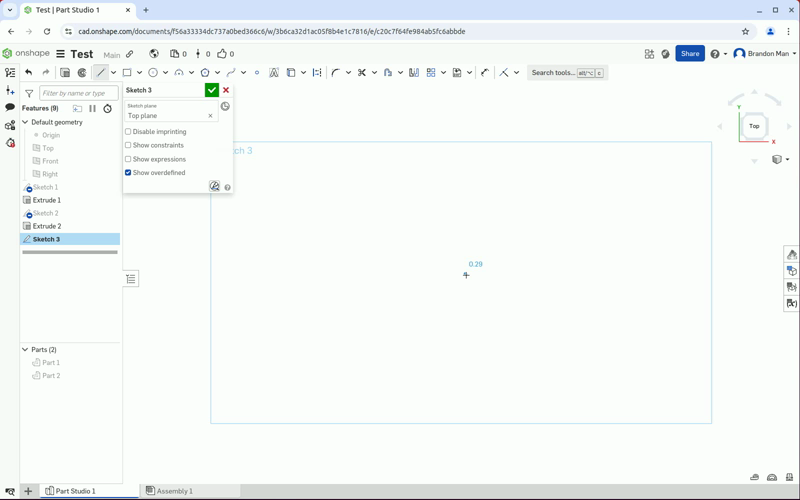
scroll(6)
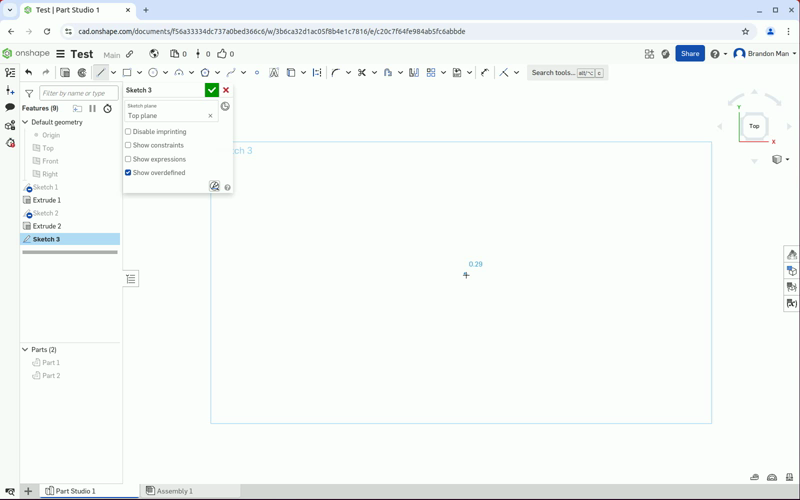
scroll(6)
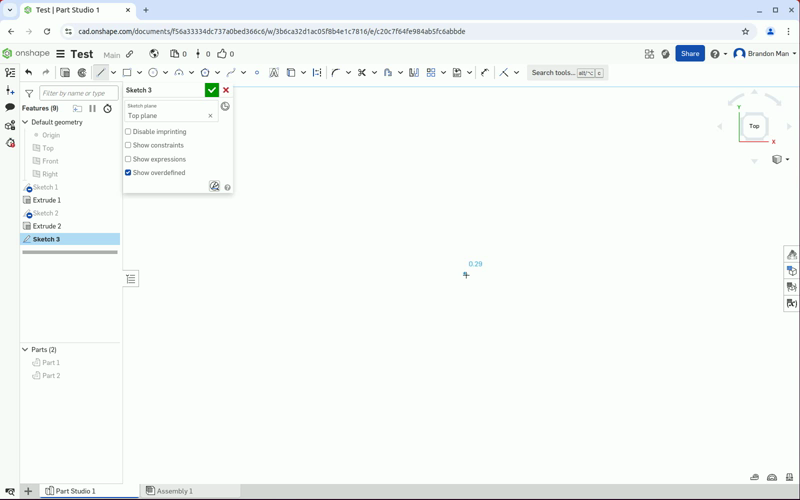
scroll(6)
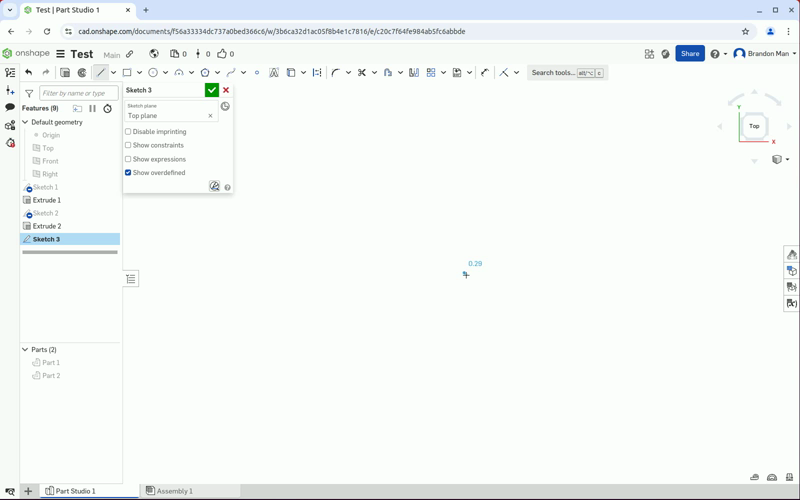
scroll(6)
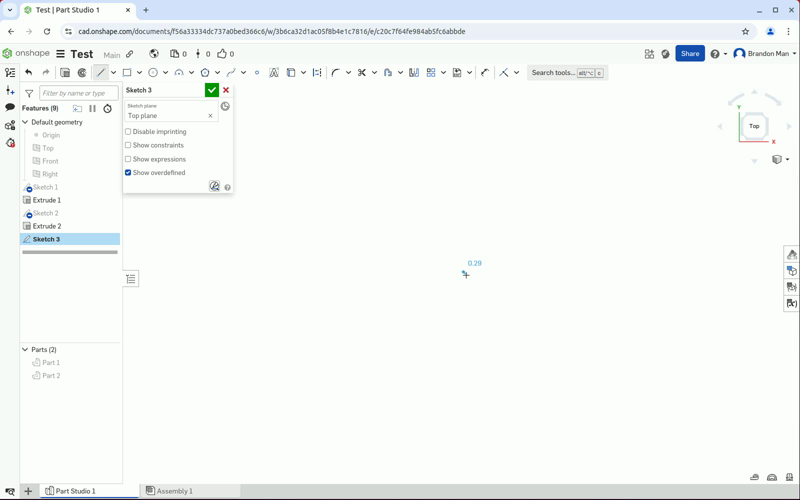
scroll(6)
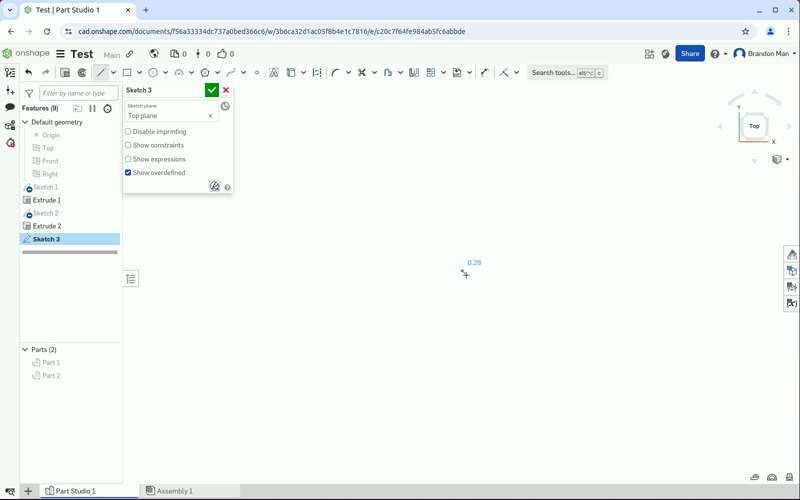
scroll(6)
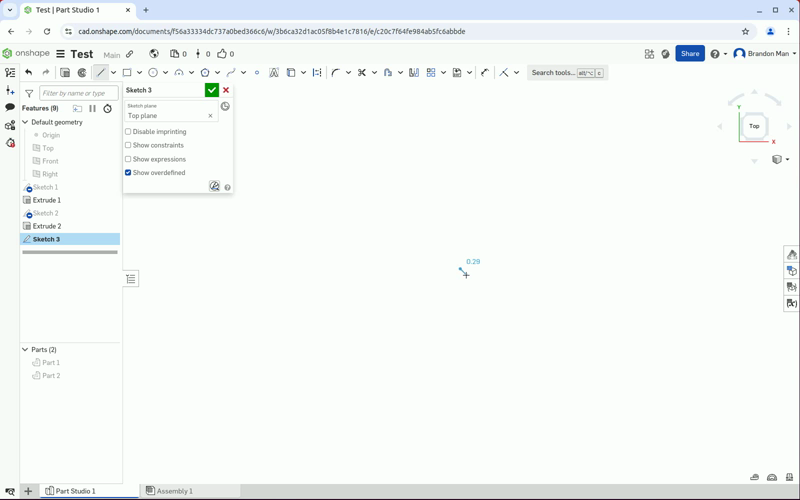
scroll(6)
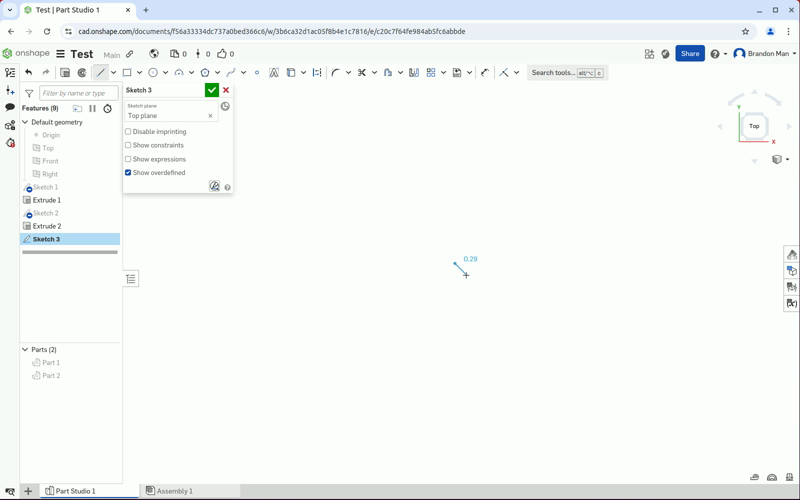
click(466, 274)
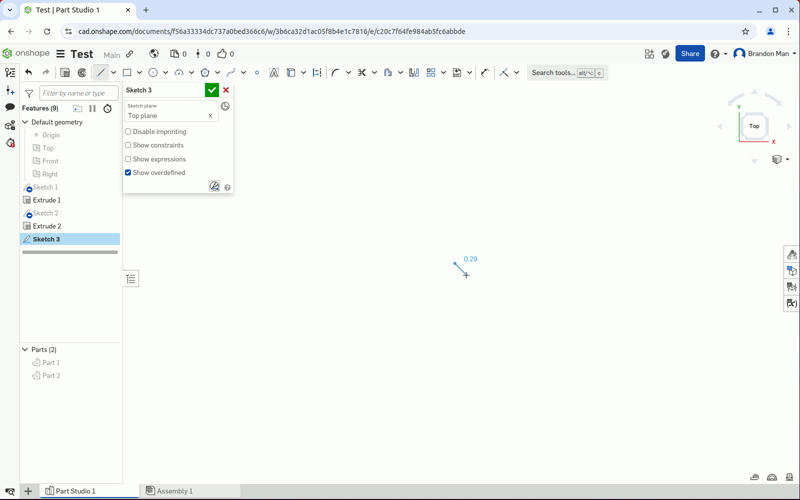
scroll(-6)
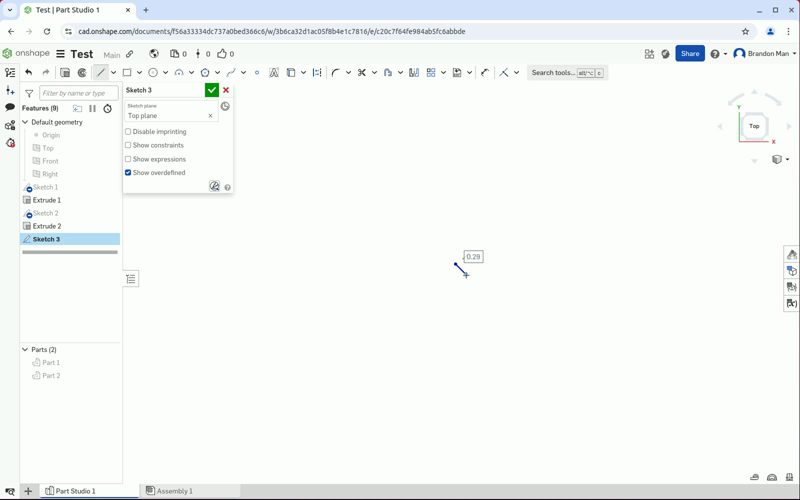
scroll(-6)
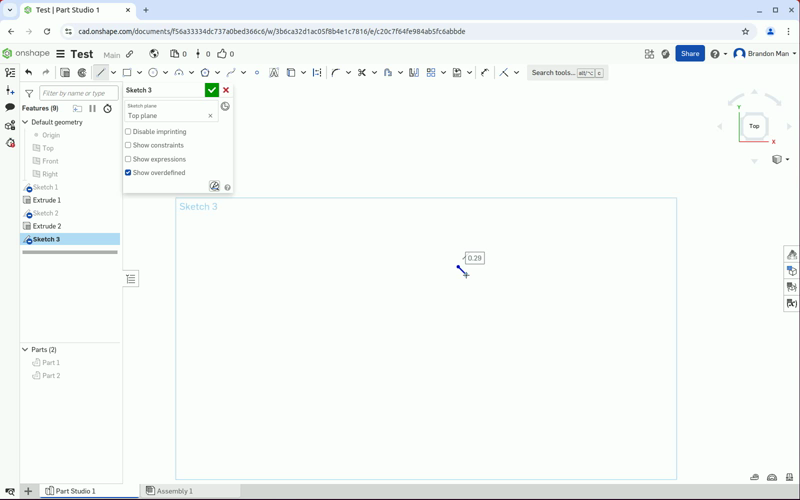
scroll(-6)
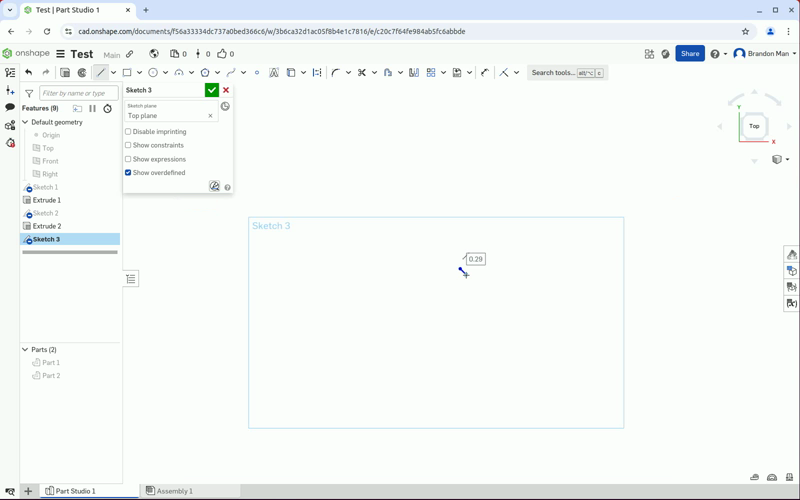
scroll(-6)
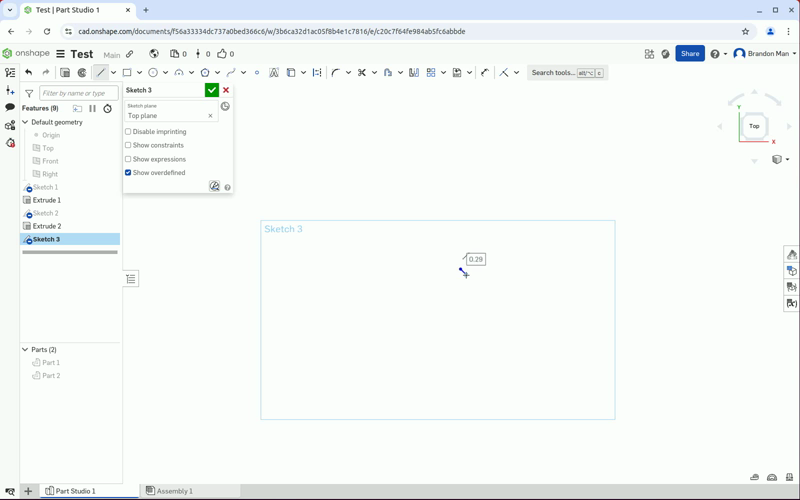
scroll(-6)
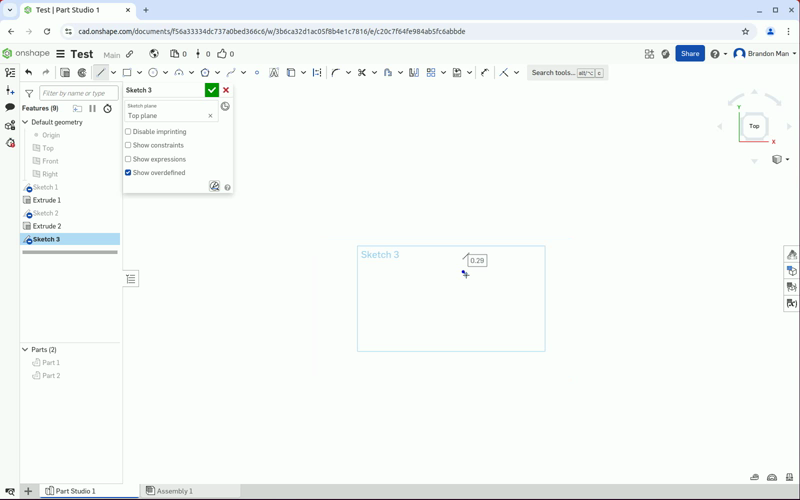
scroll(-6)
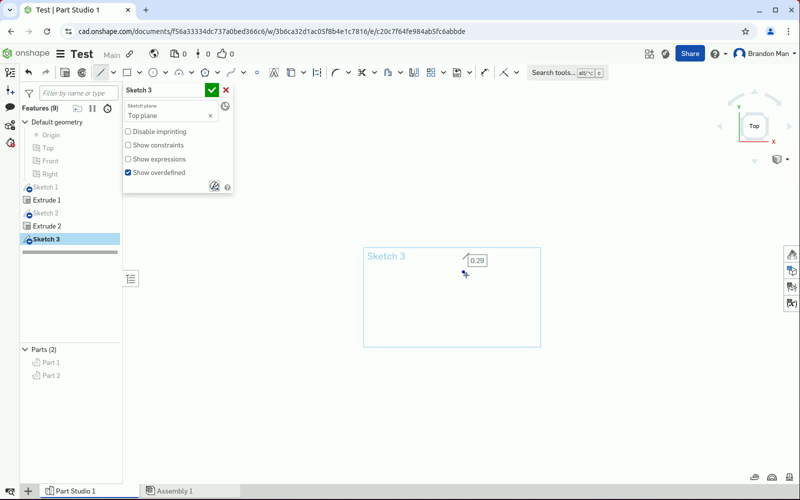
scroll(-6)
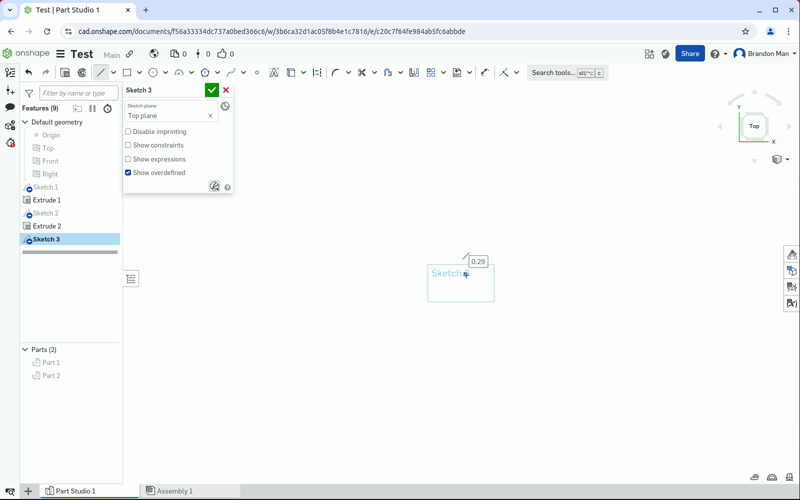
key_up(shift)
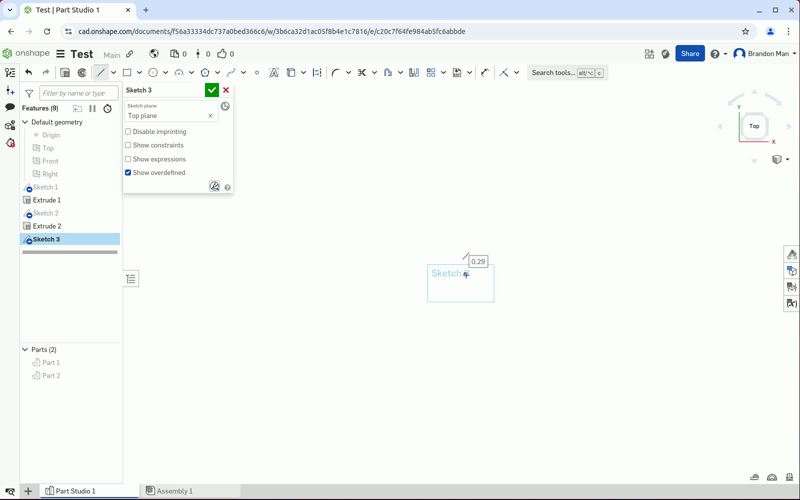
key_down(shift)
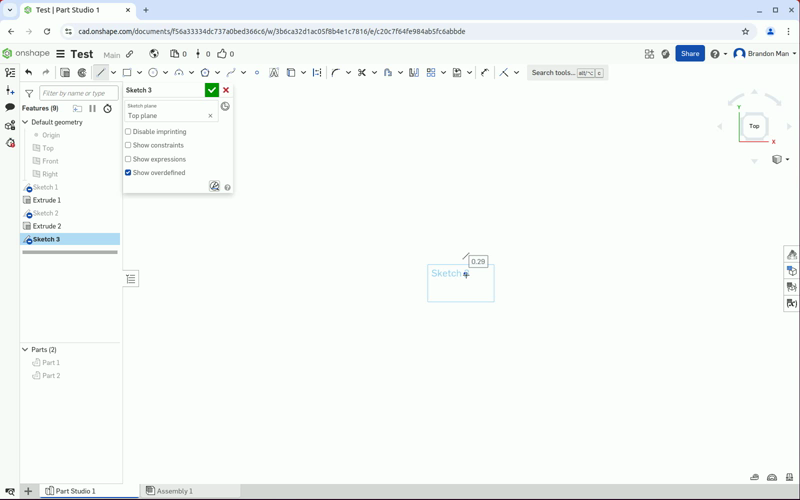
mouse_move(496, 274)
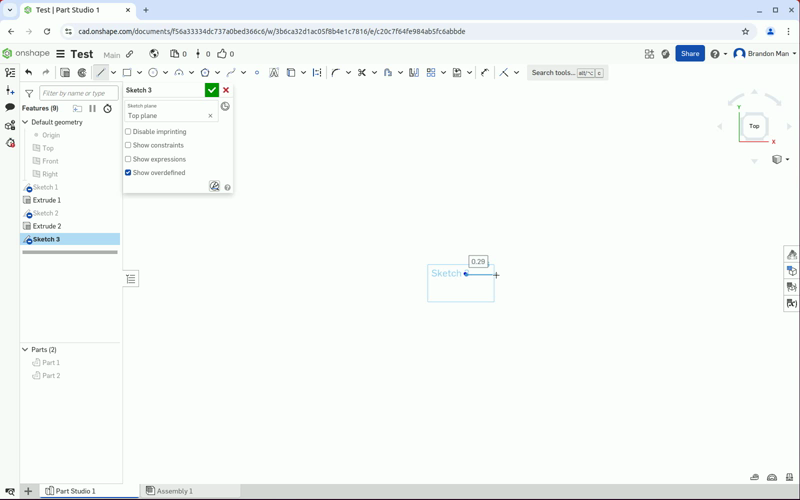
mouse_move(500, 274)
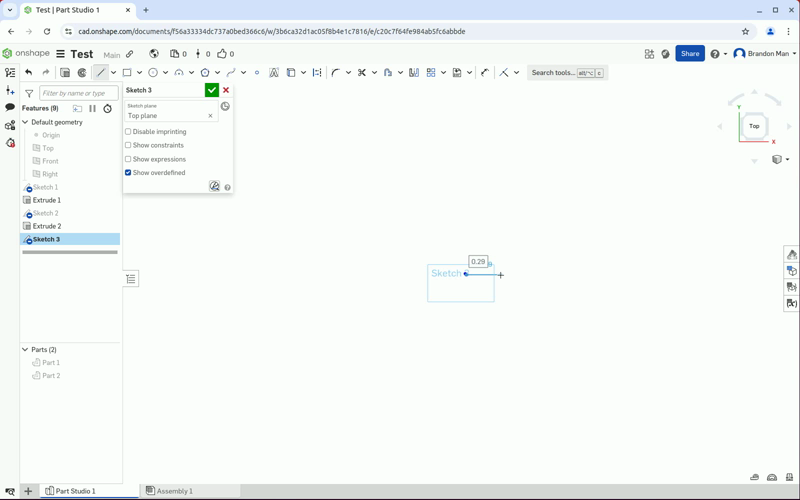
click(500, 274)
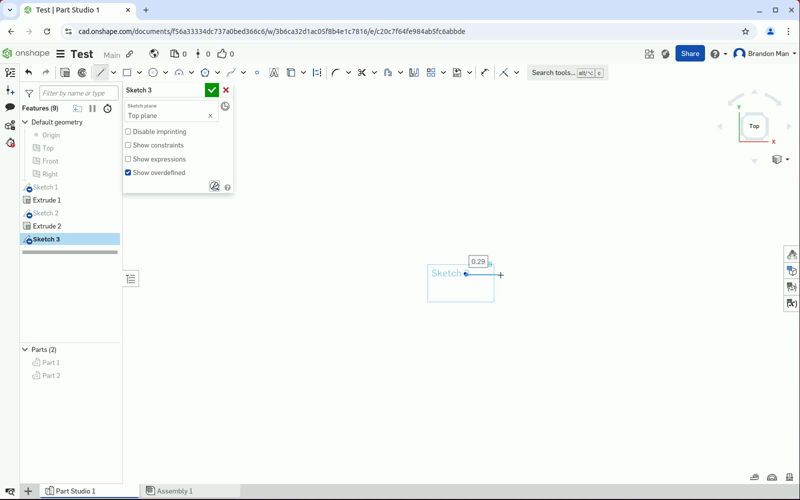
key_up(shift)
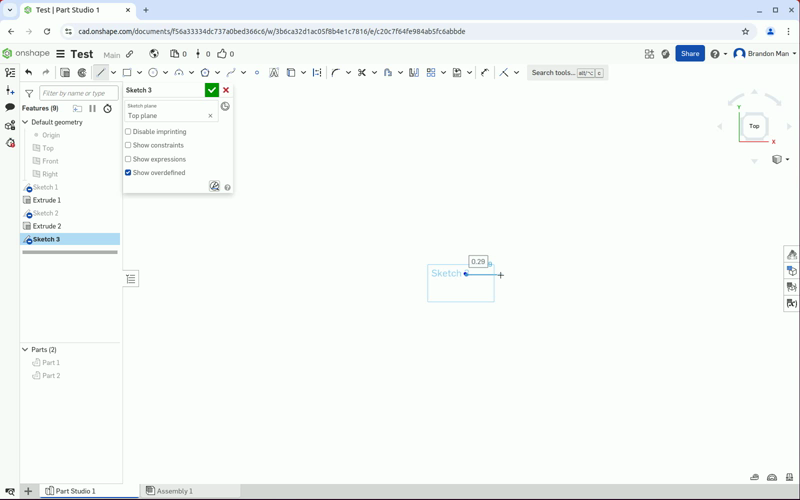
key_down(shift)
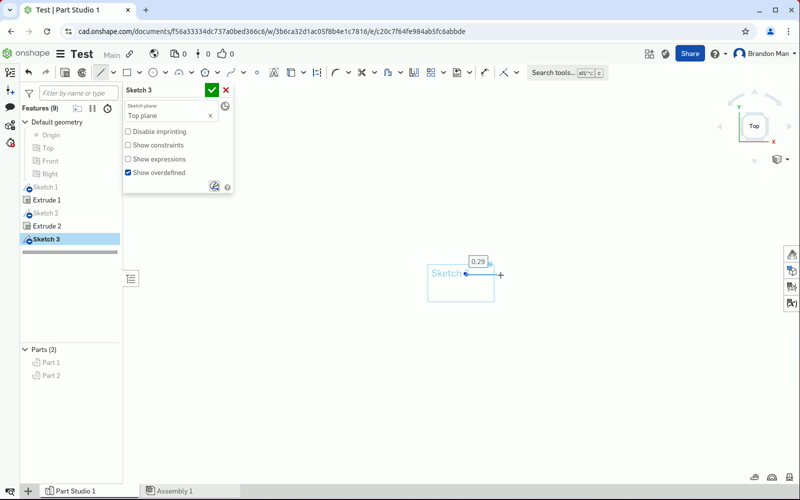
mouse_move(530, 274)
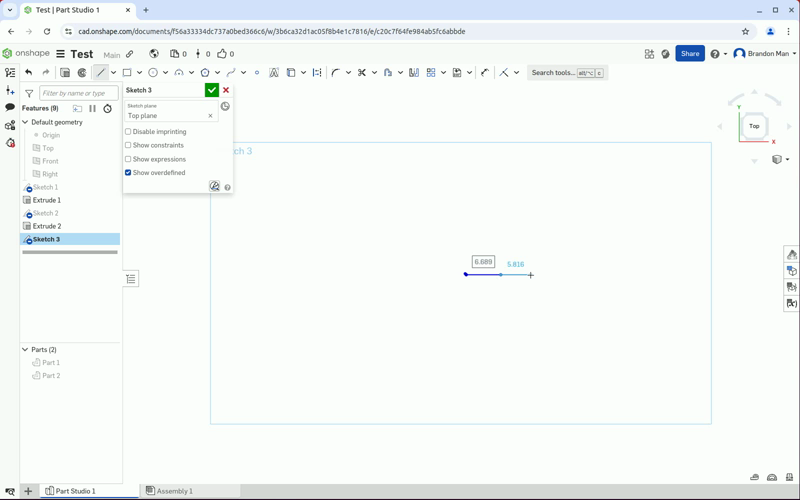
mouse_move(501, 273)
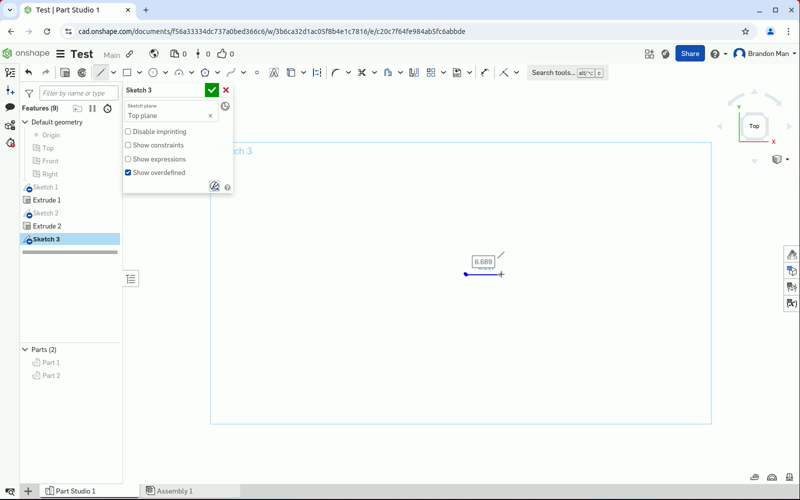
scroll(6)
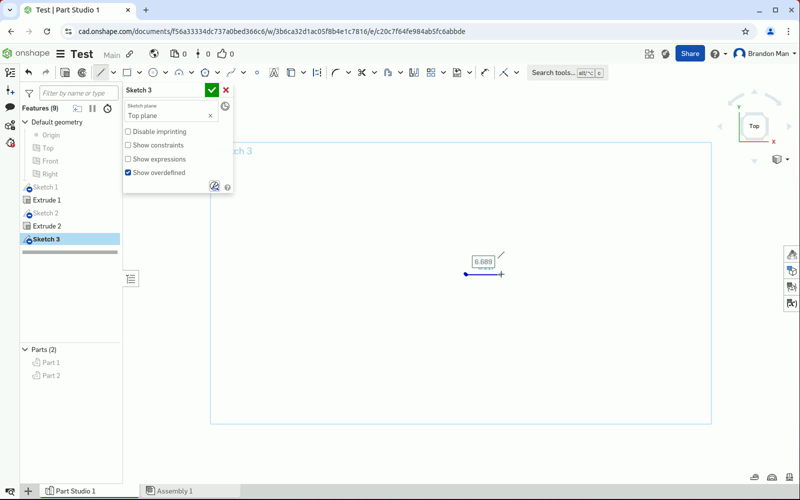
scroll(6)
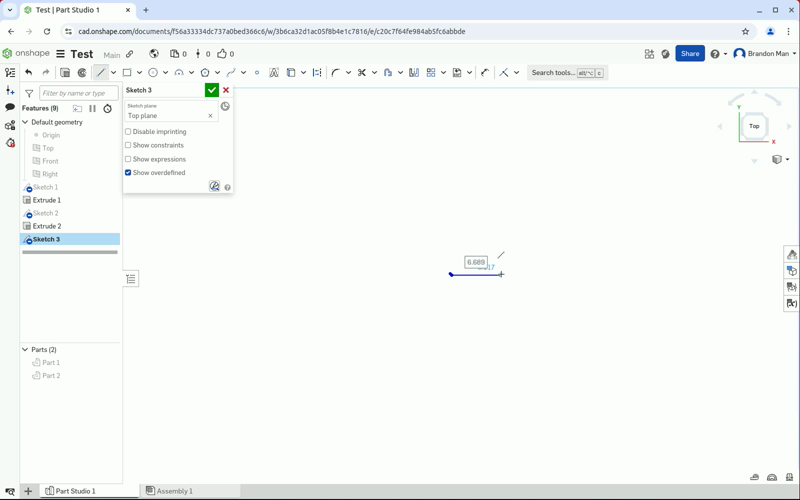
scroll(6)
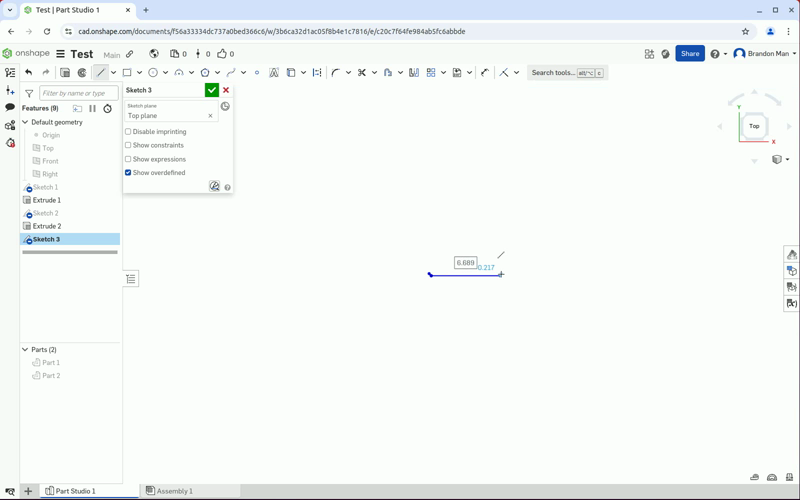
scroll(6)
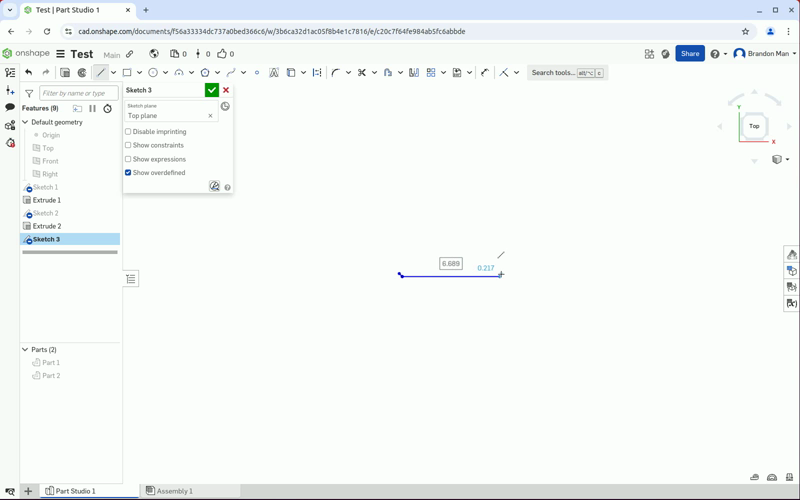
scroll(6)
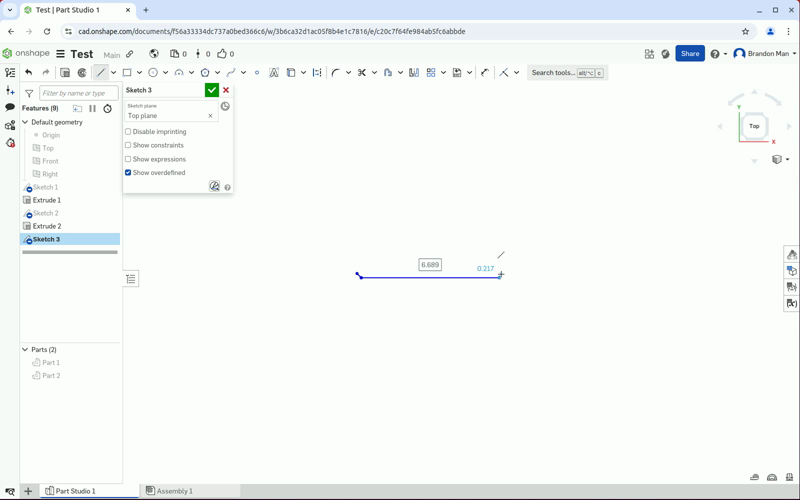
scroll(6)
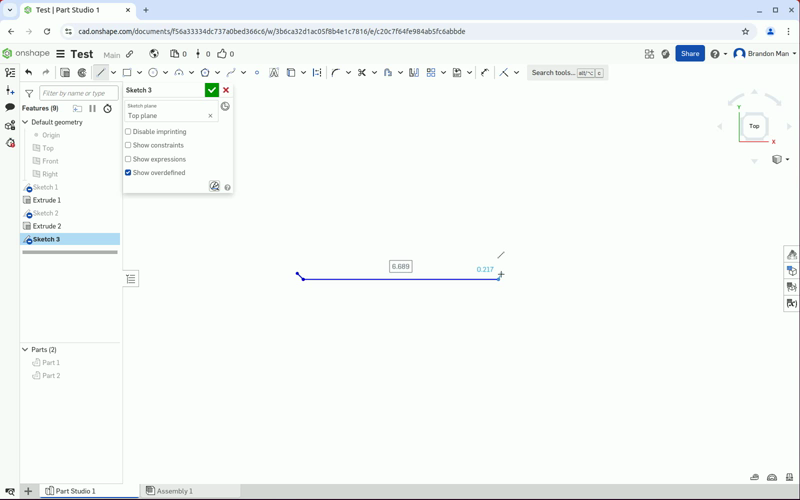
scroll(6)
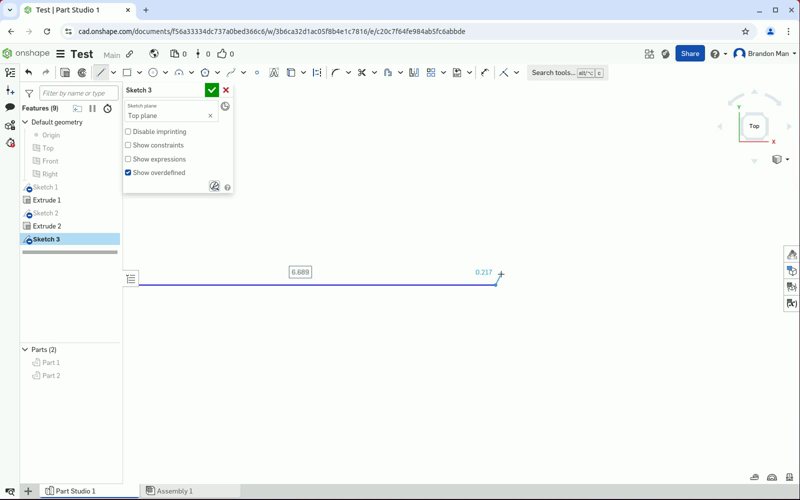
click(501, 273)
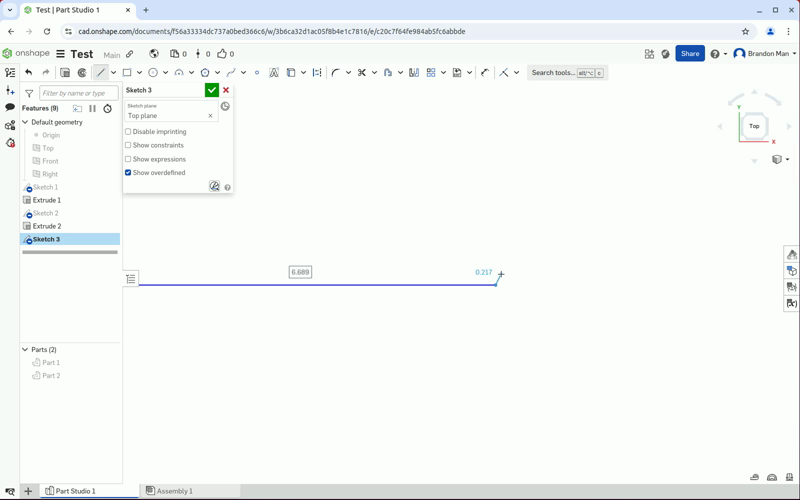
scroll(-6)
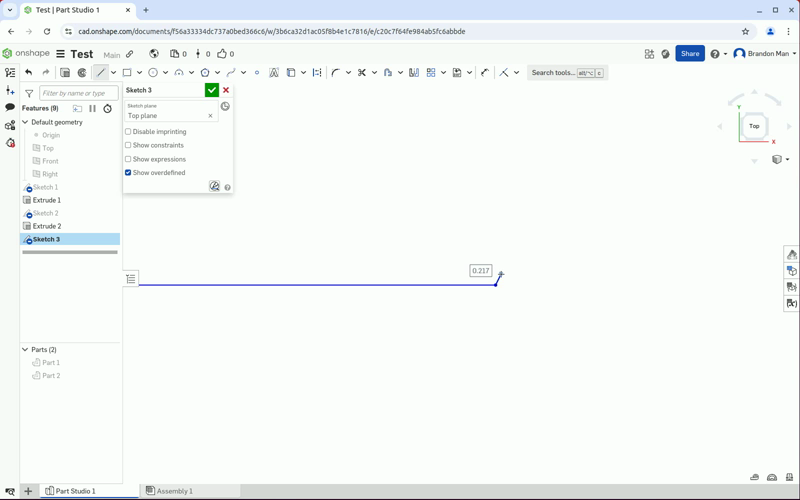
scroll(-6)
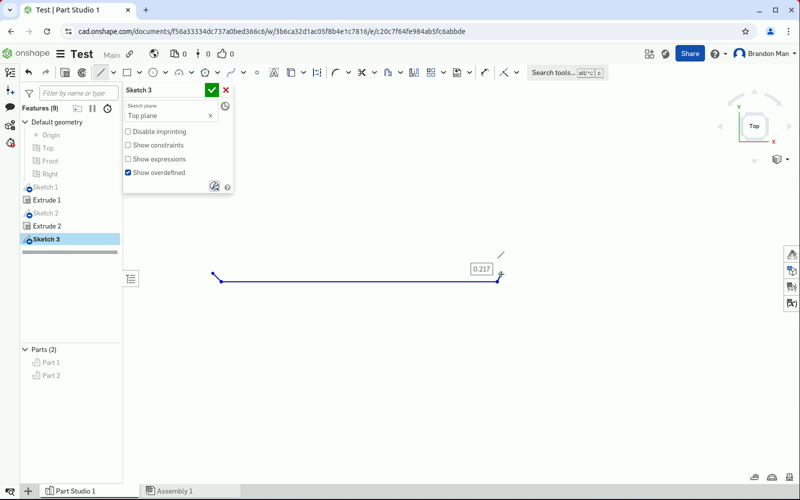
scroll(-6)
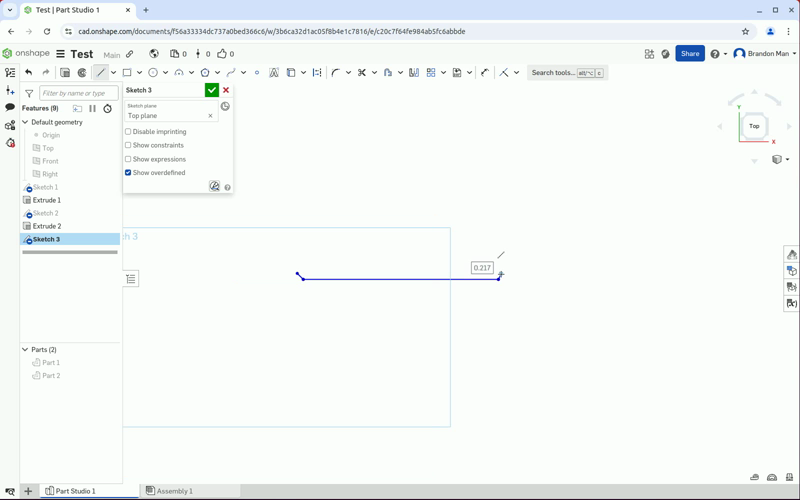
scroll(-6)
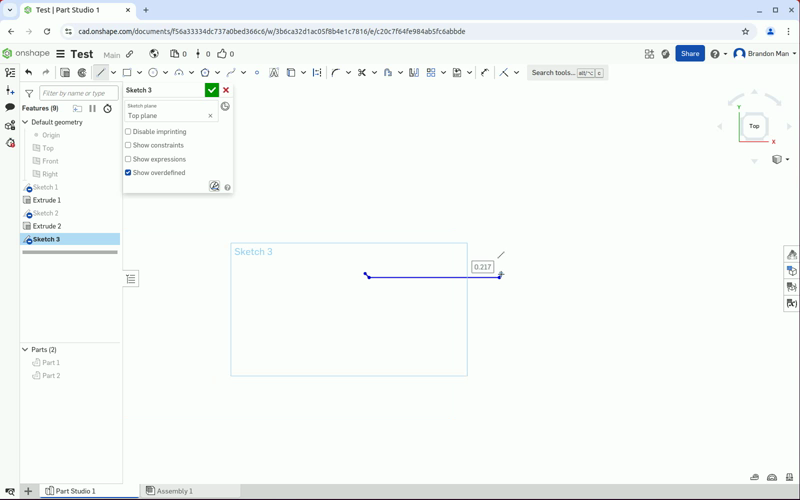
scroll(-6)
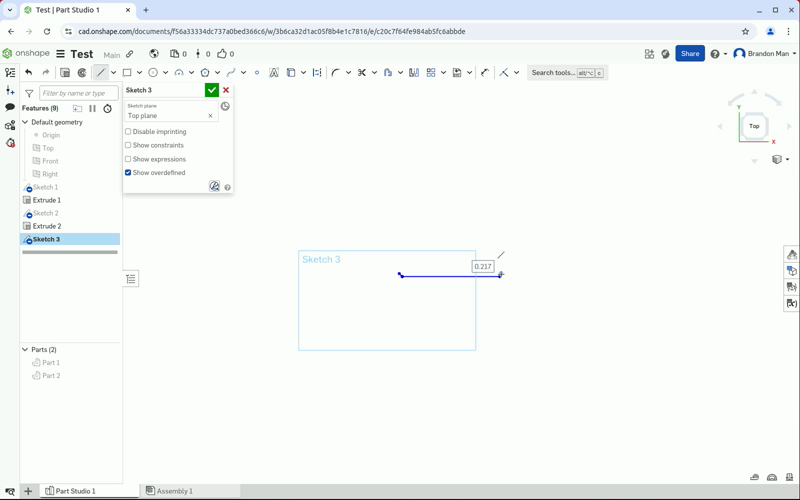
scroll(-6)
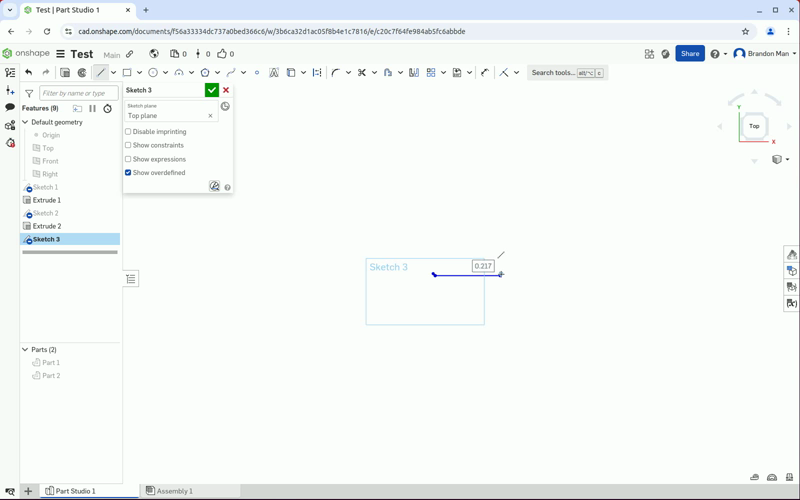
scroll(-6)
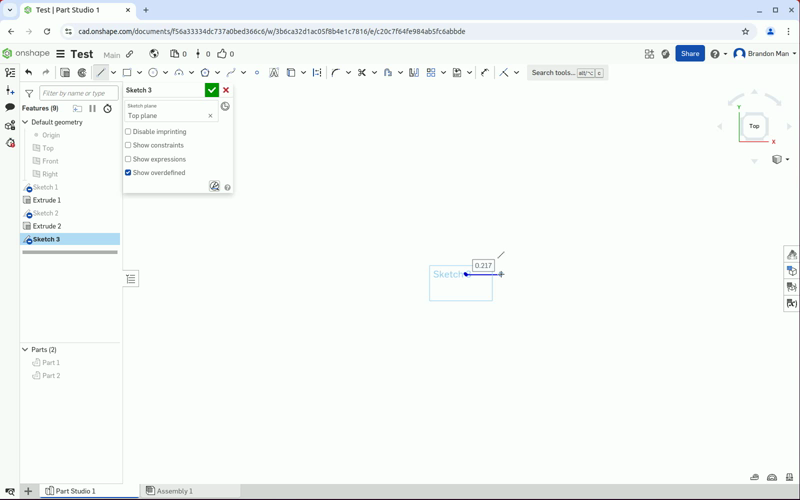
key_up(shift)
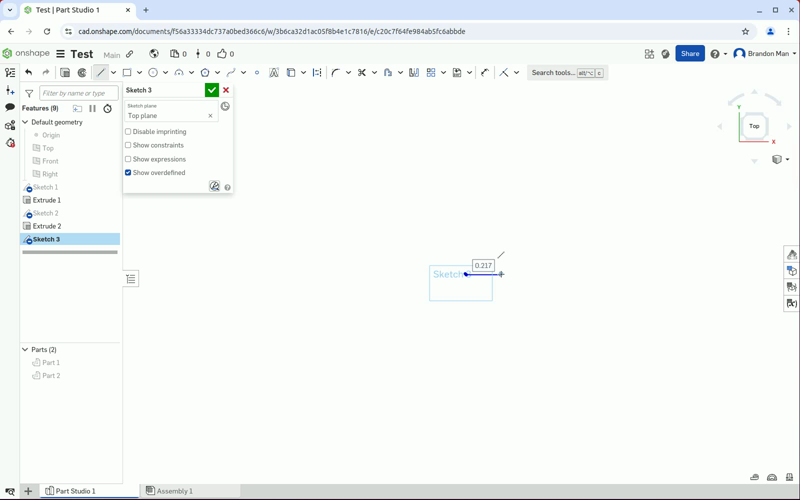
key_down(shift)
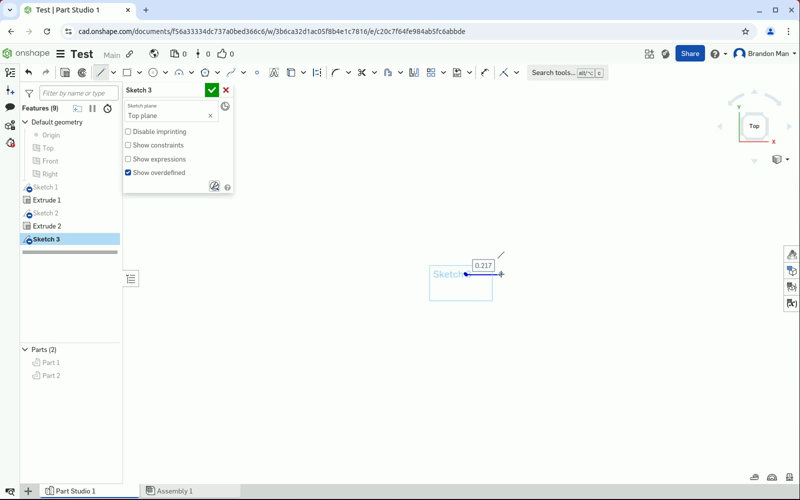
mouse_move(531, 273)
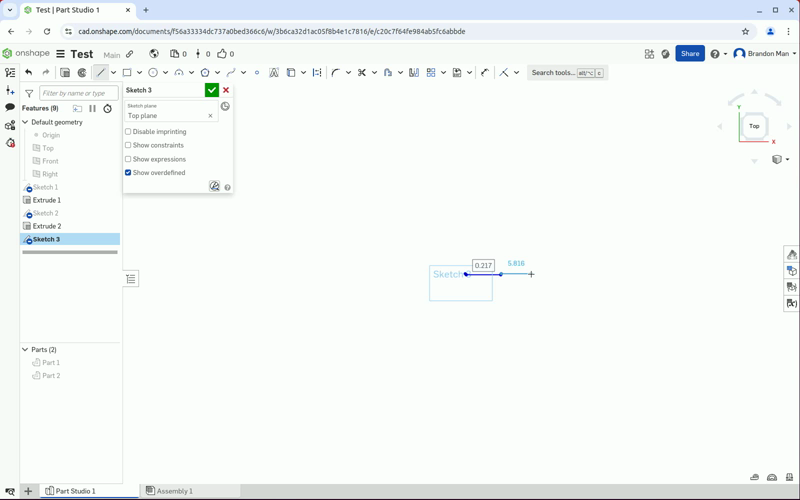
mouse_move(500, 272)
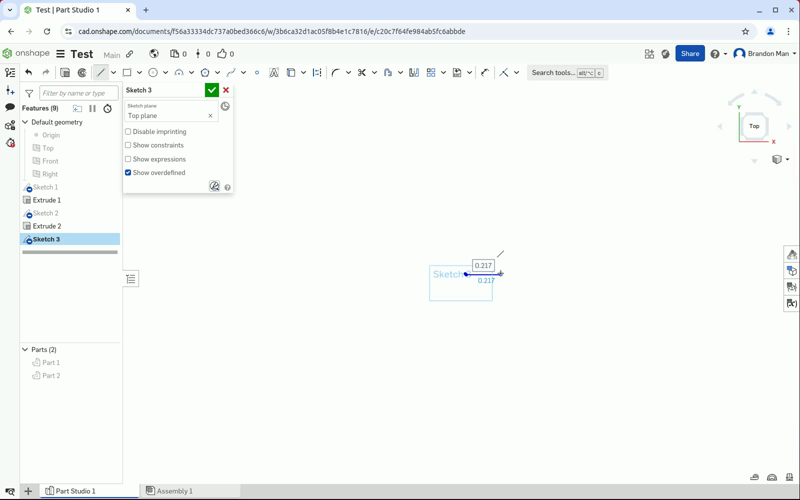
scroll(6)
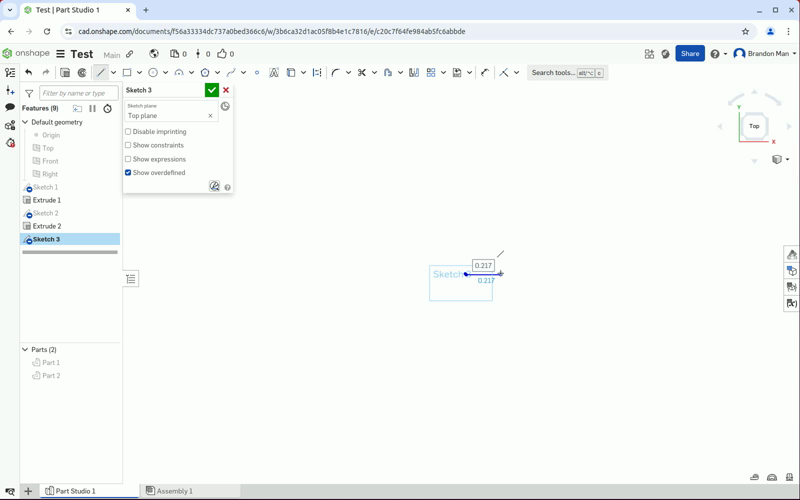
scroll(6)
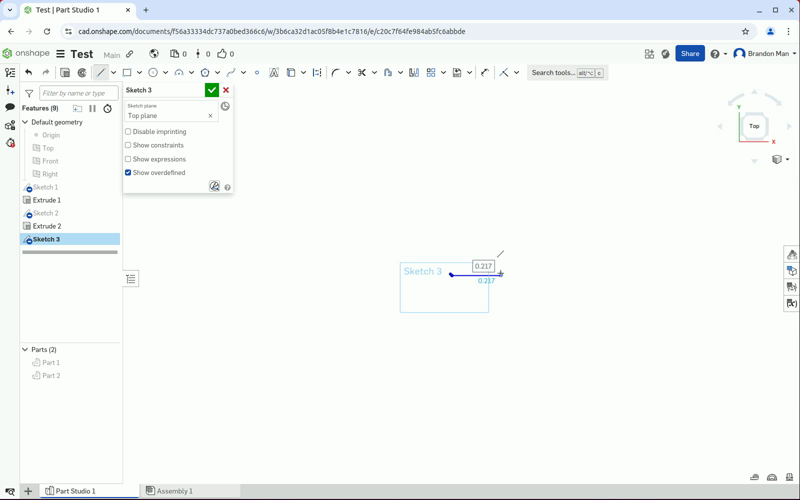
scroll(6)
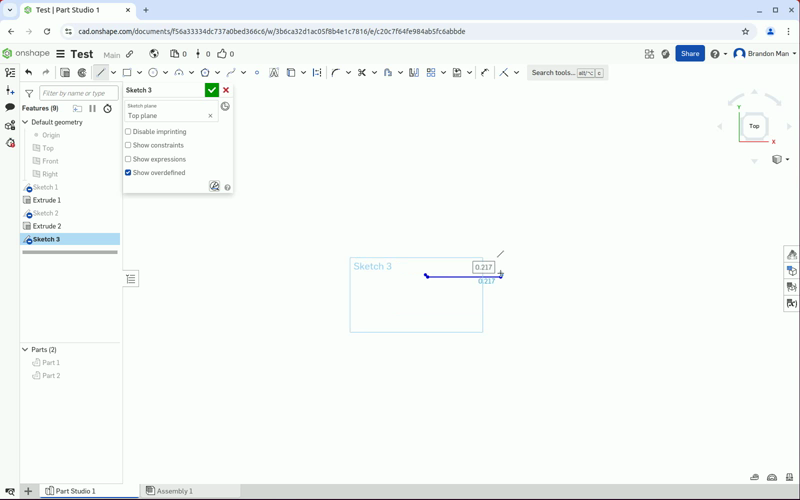
scroll(6)
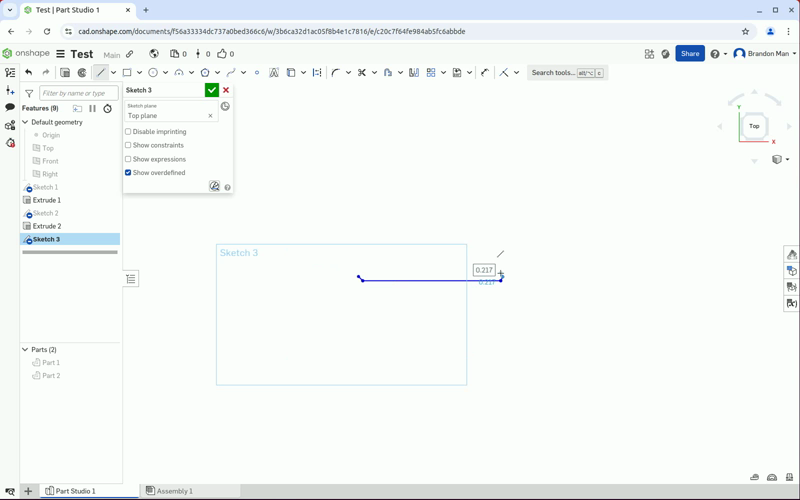
scroll(6)
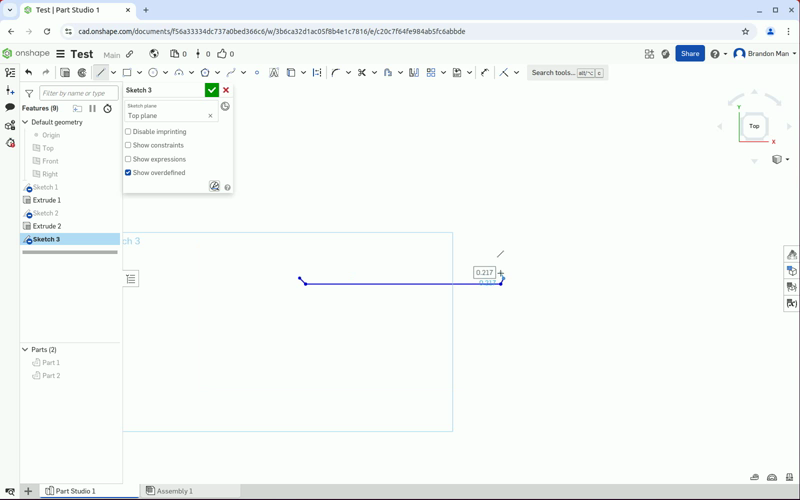
scroll(6)
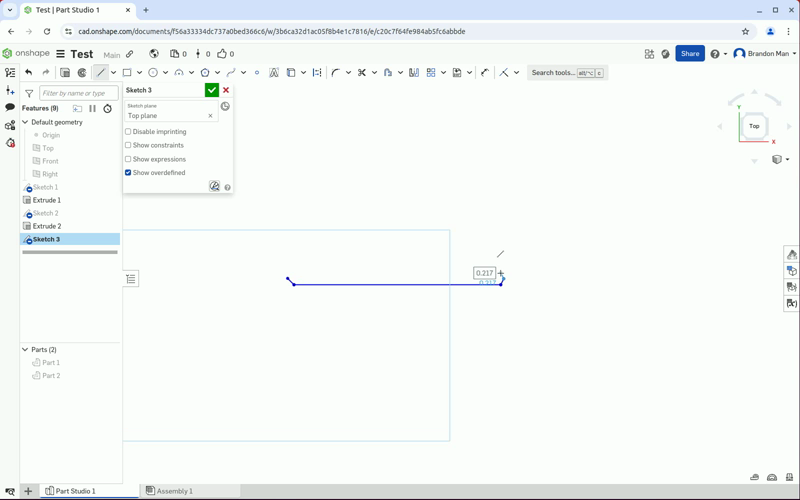
scroll(6)
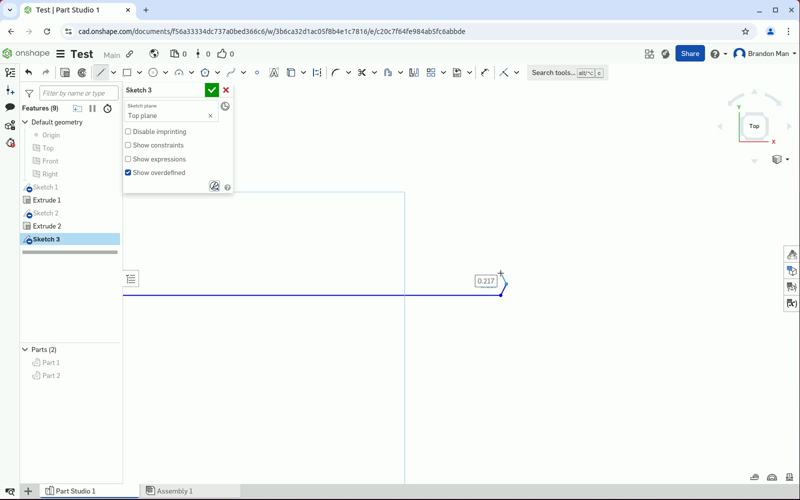
click(500, 272)
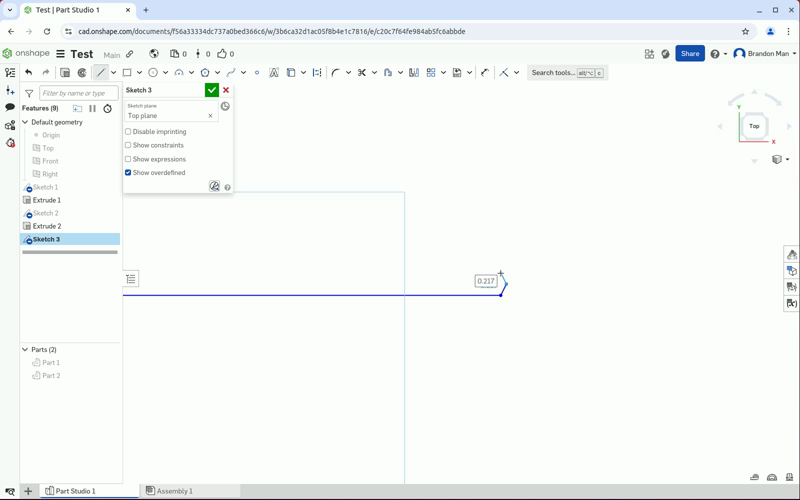
scroll(-6)
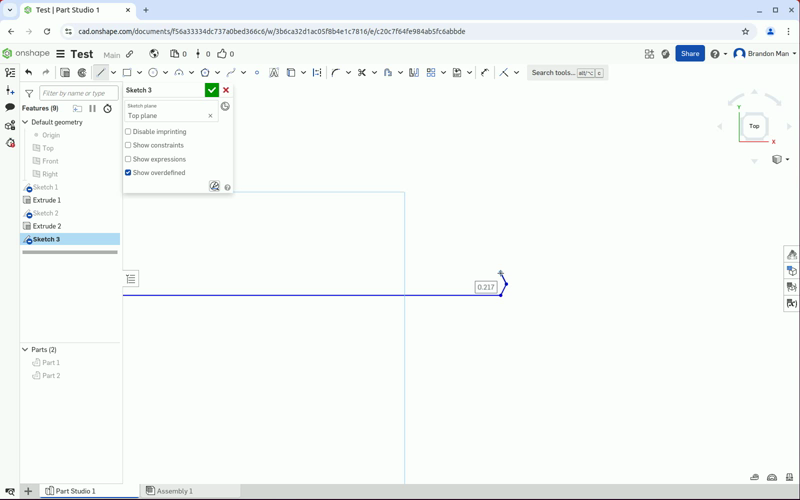
scroll(-6)
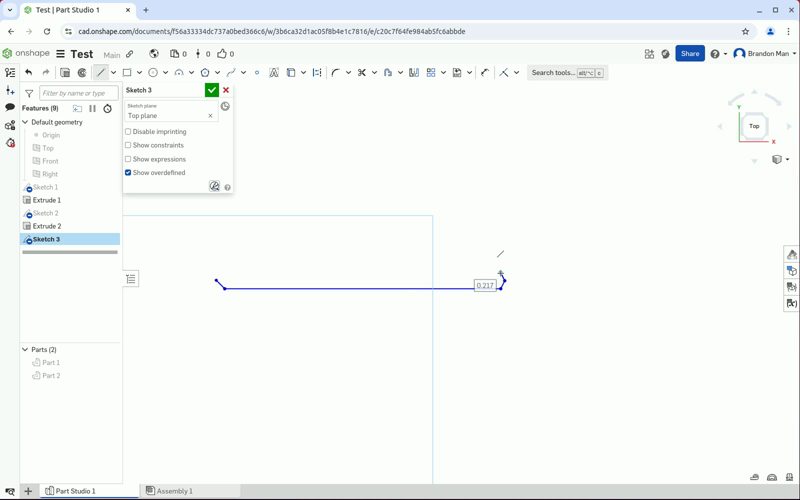
scroll(-6)
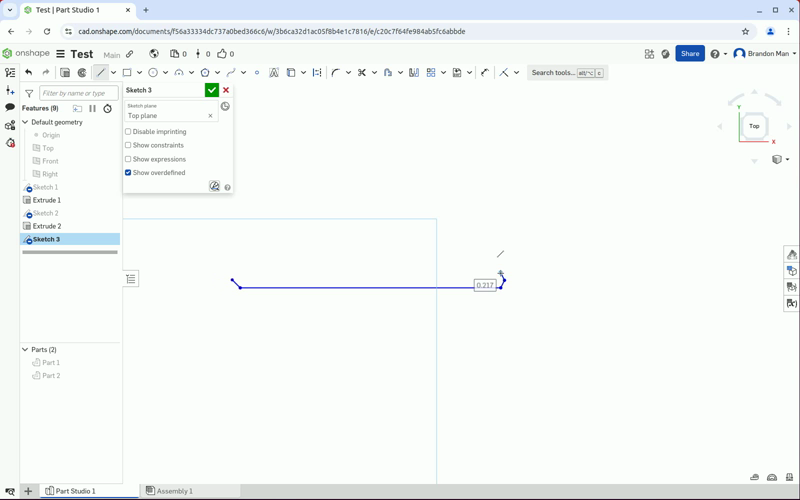
scroll(-6)
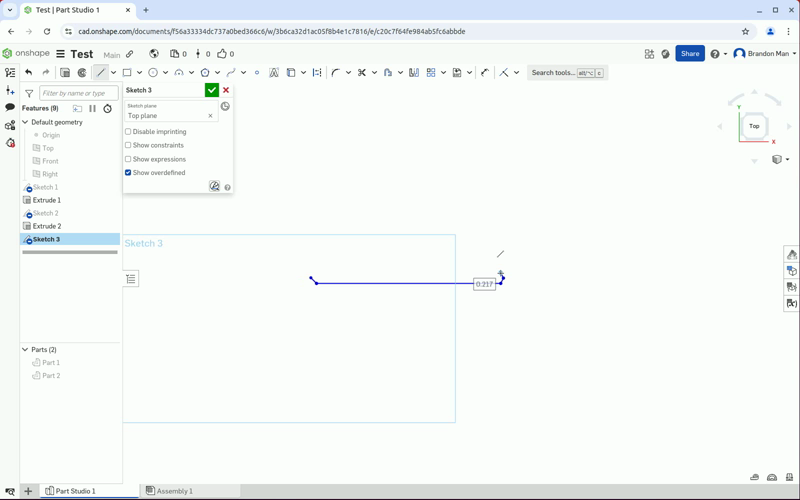
scroll(-6)
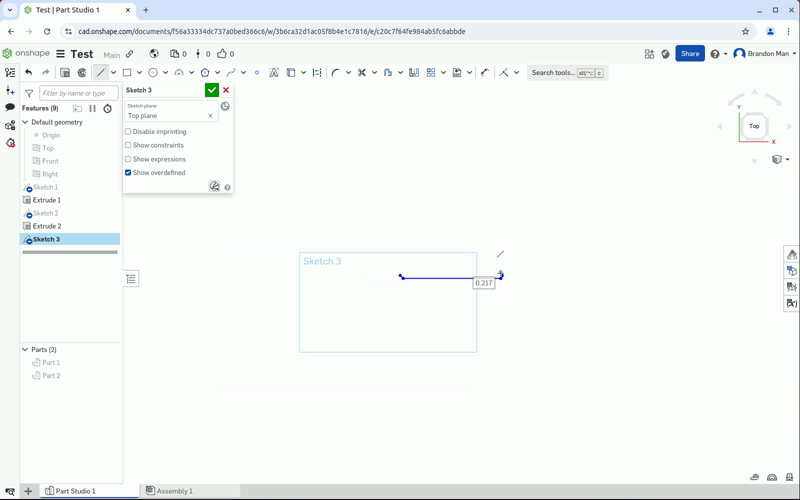
scroll(-6)
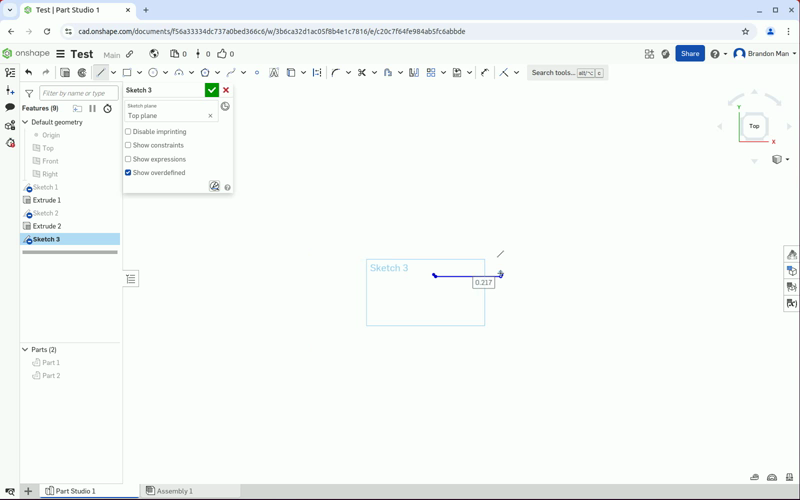
scroll(-6)
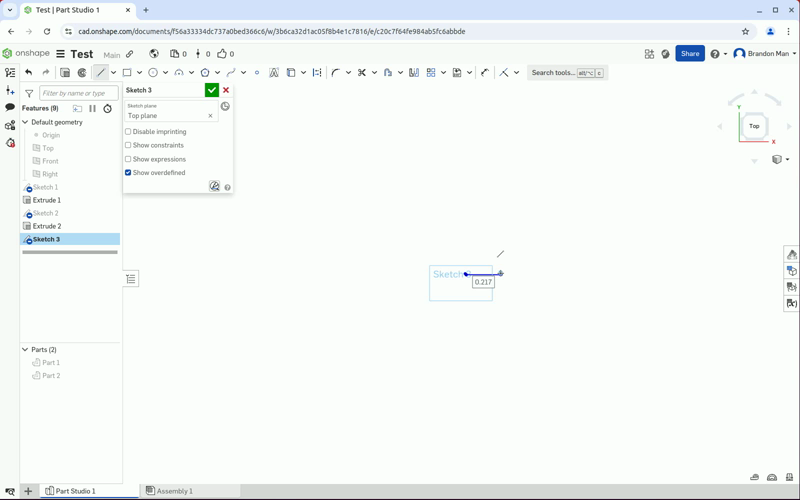
key_up(shift)
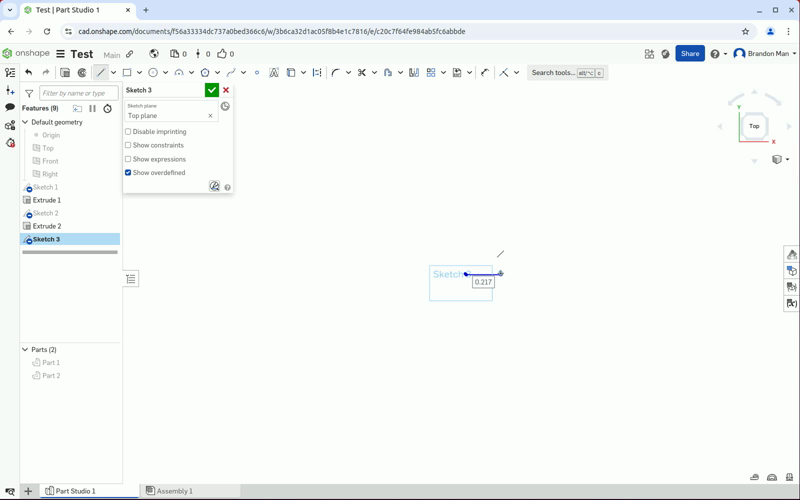
key_down(shift)
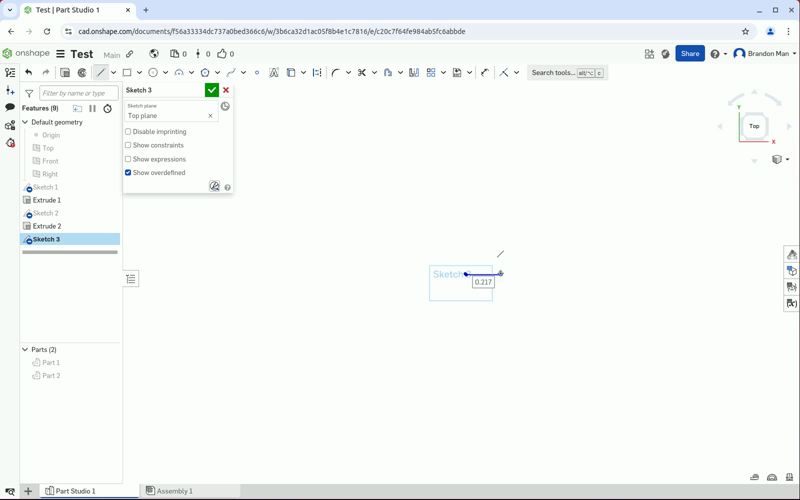
mouse_move(530, 272)
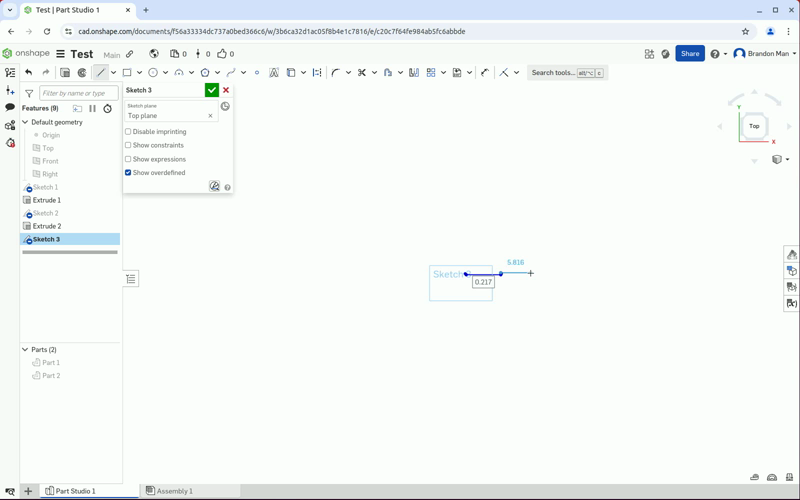
mouse_move(466, 272)
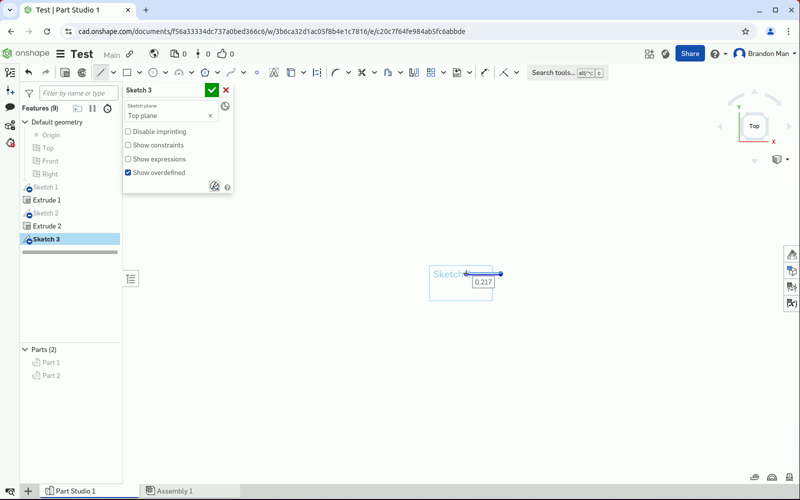
scroll(6)
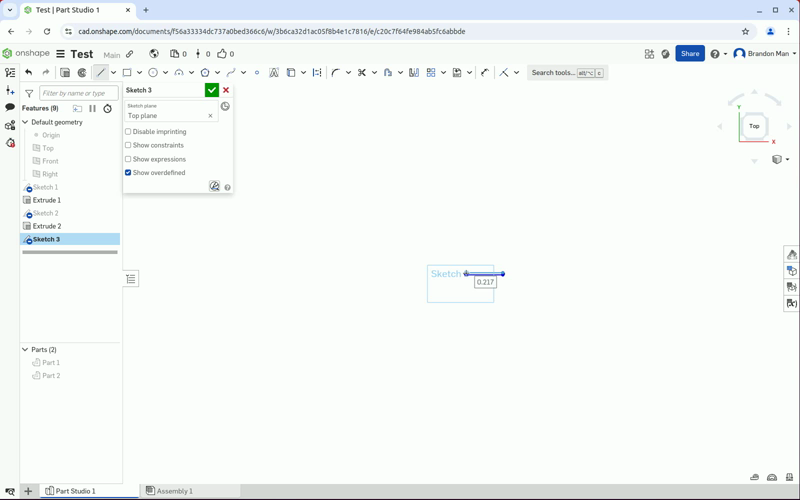
scroll(6)
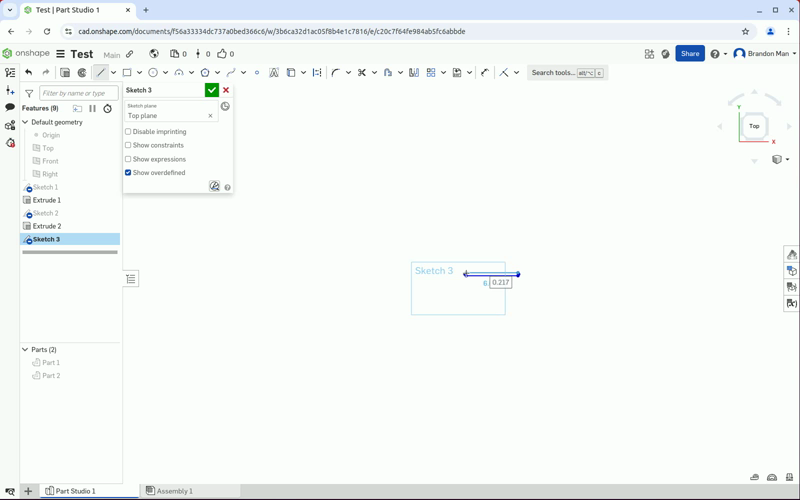
scroll(6)
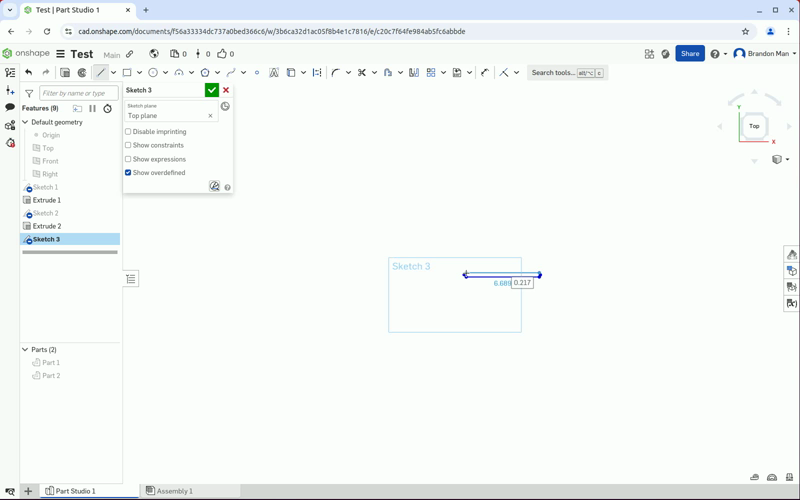
scroll(6)
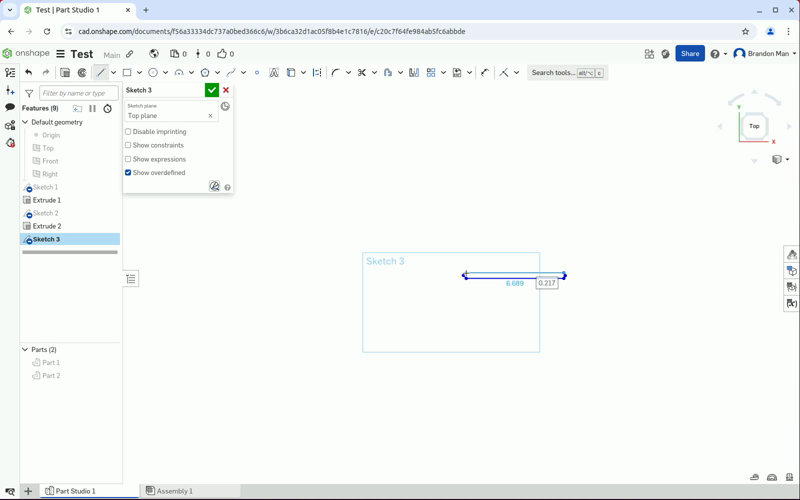
scroll(6)
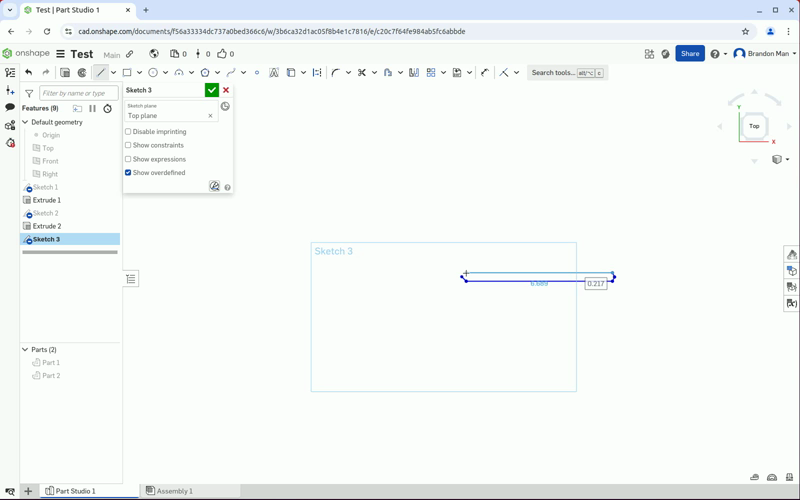
scroll(6)
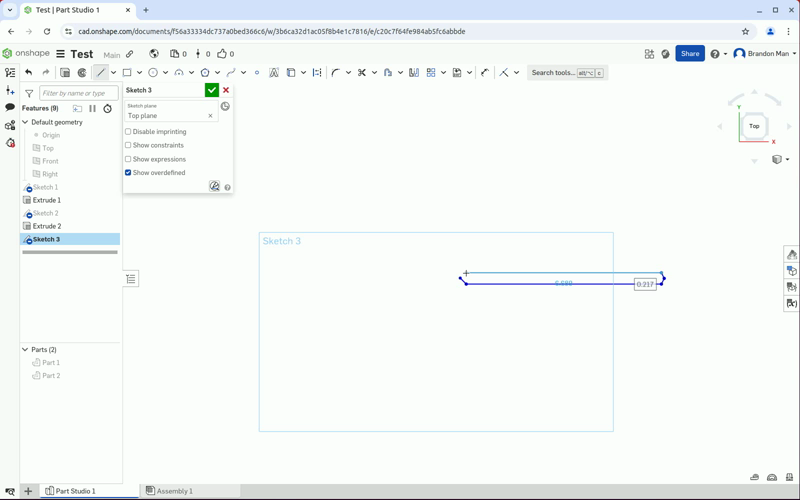
scroll(6)
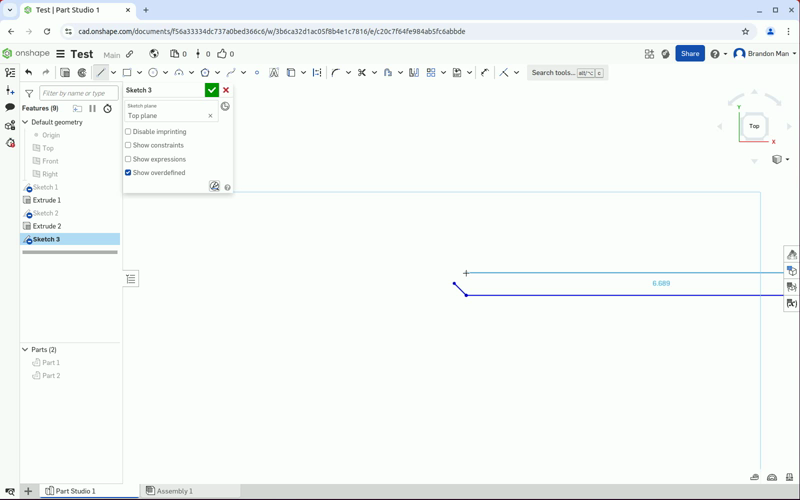
click(466, 272)
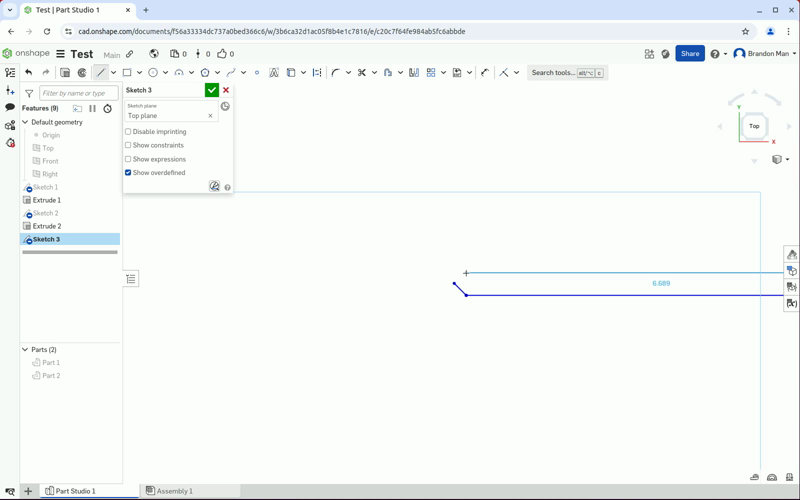
scroll(-6)
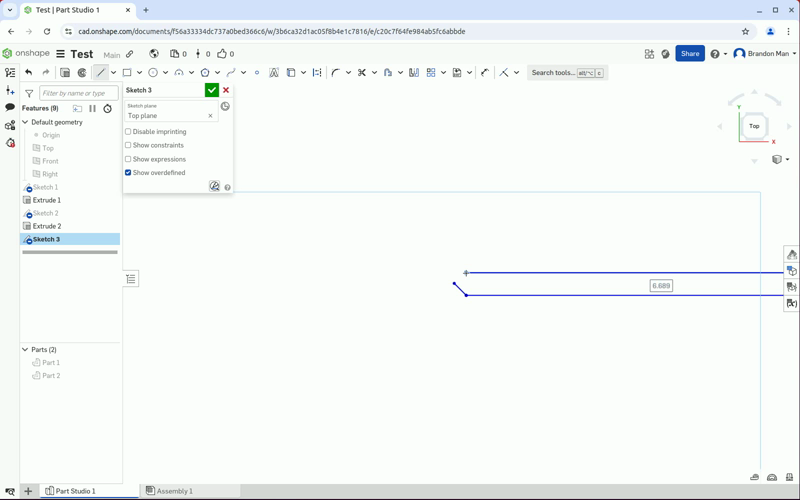
scroll(-6)
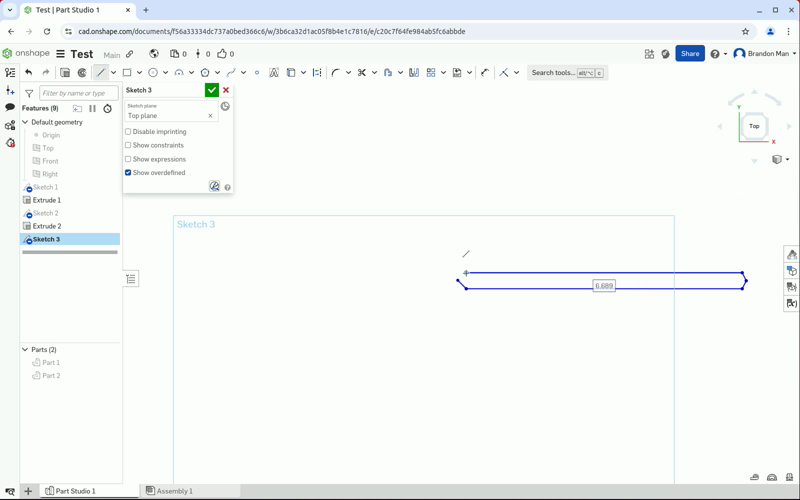
scroll(-6)
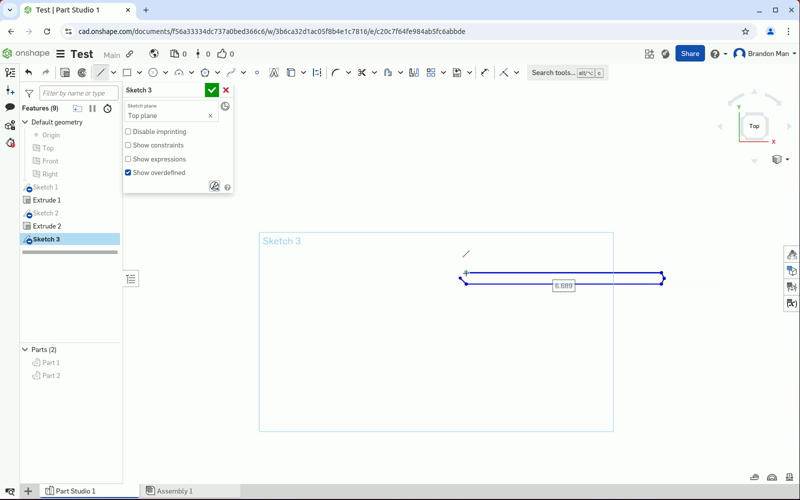
scroll(-6)
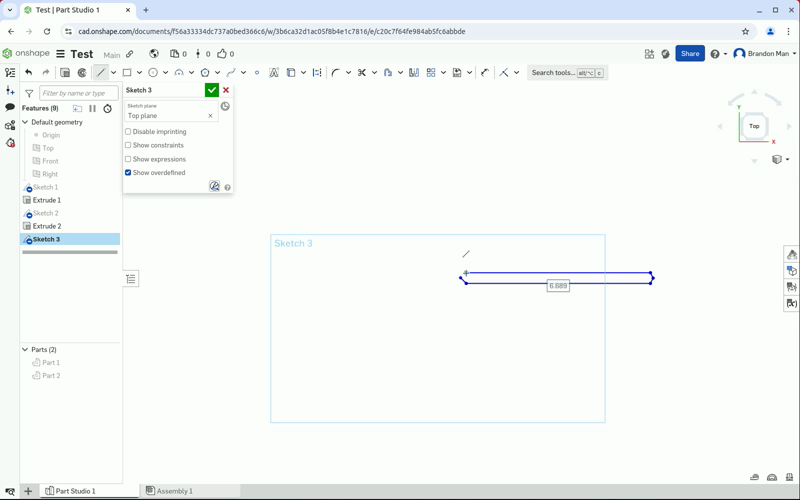
scroll(-6)
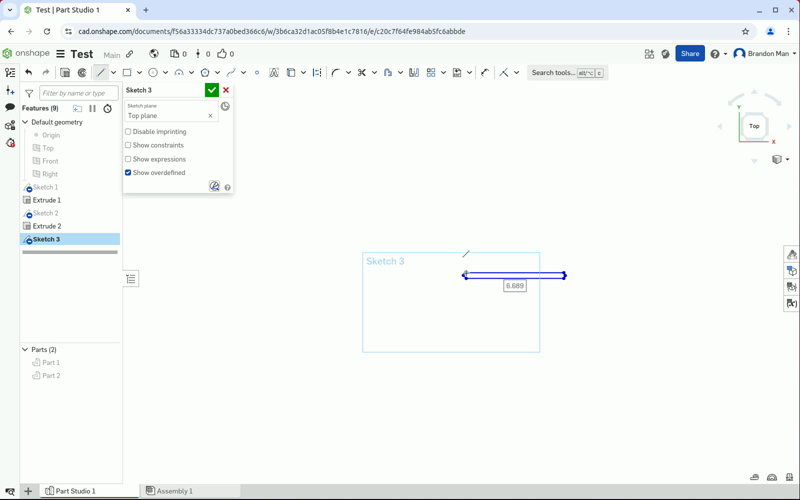
scroll(-6)
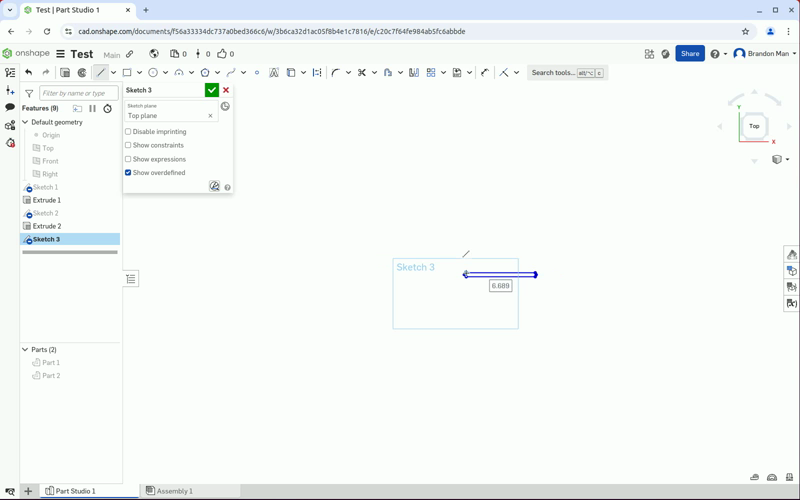
scroll(-6)
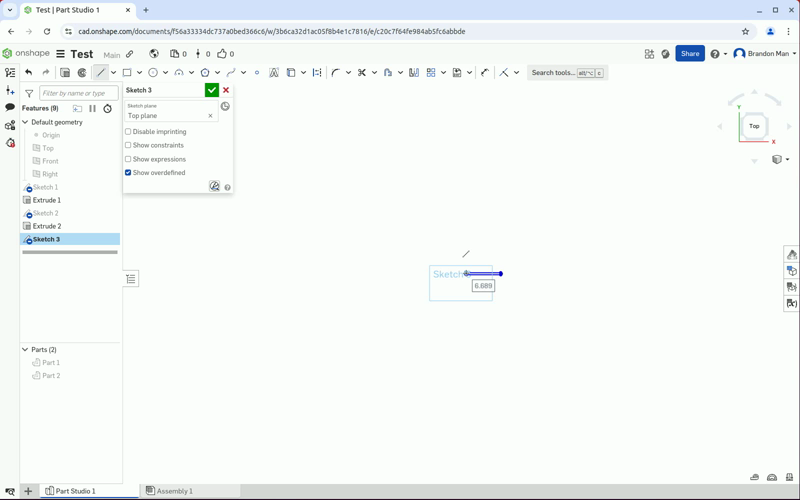
key_up(shift)
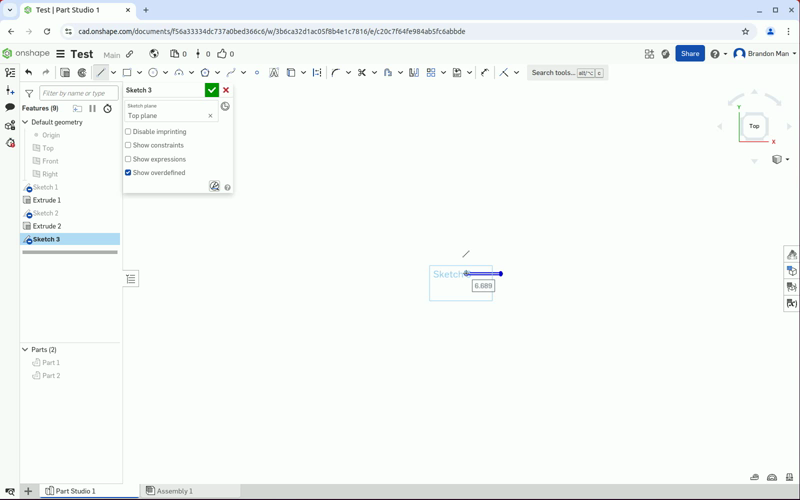
mouse_move(496, 272)
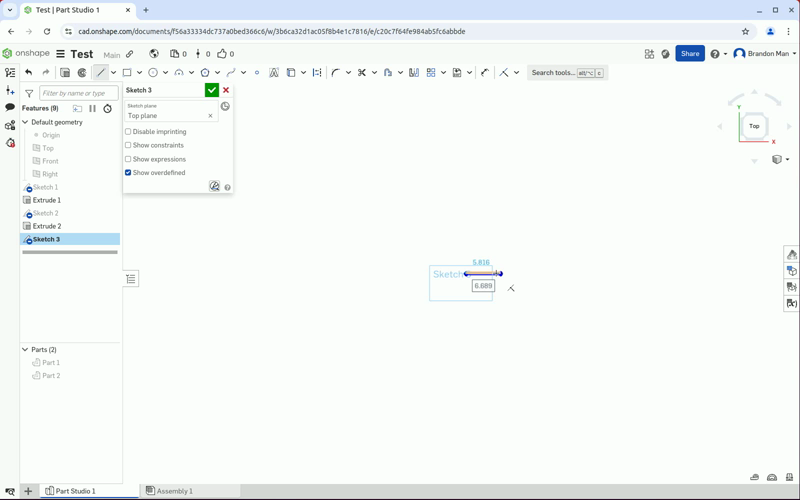
key_down(shift)
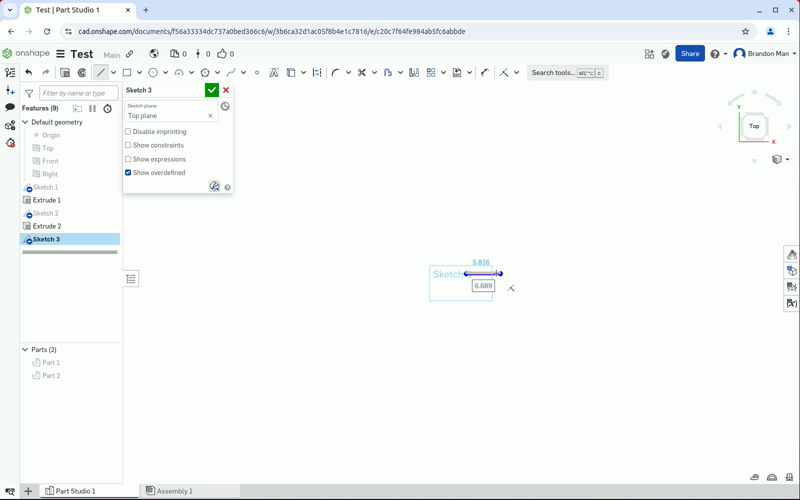
mouse_move(465, 273)
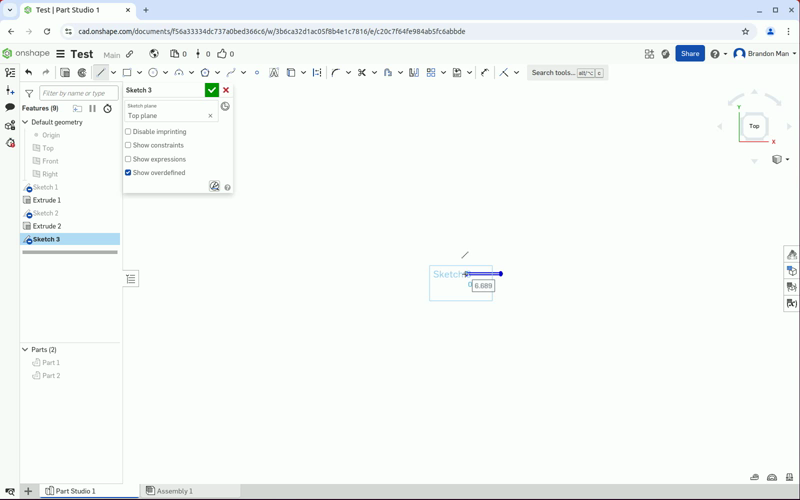
scroll(6)
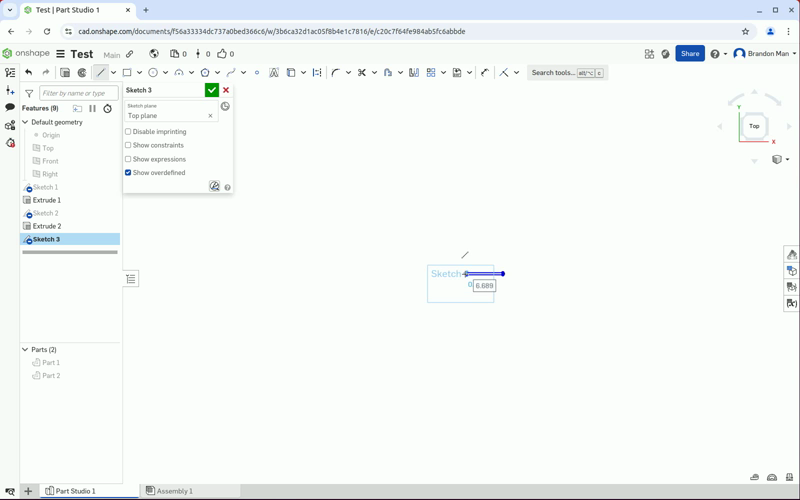
scroll(6)
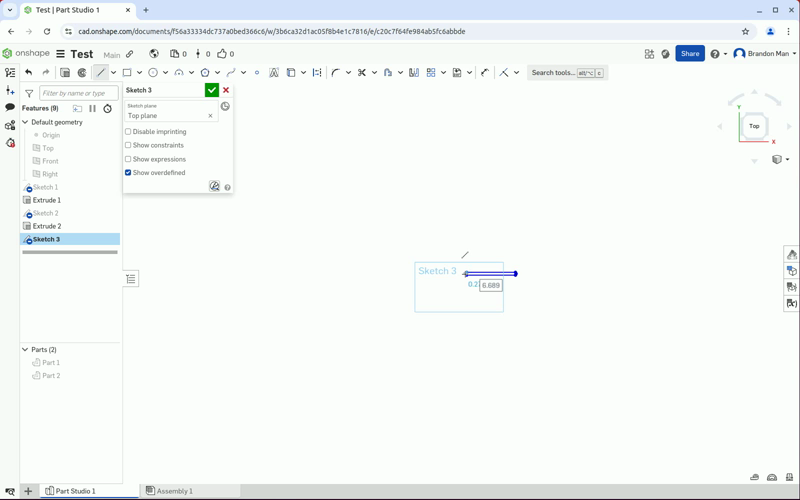
scroll(6)
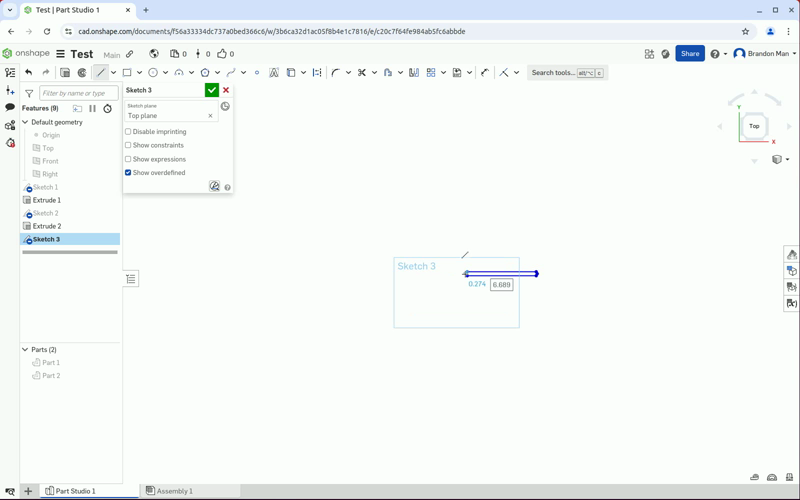
scroll(6)
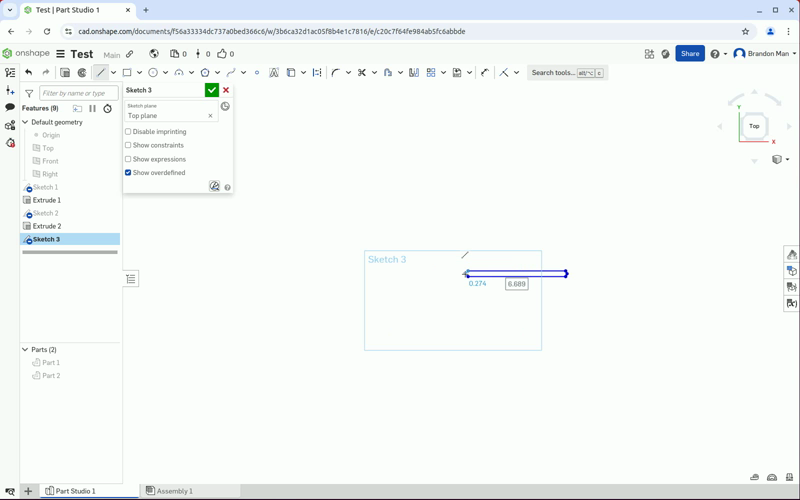
scroll(6)
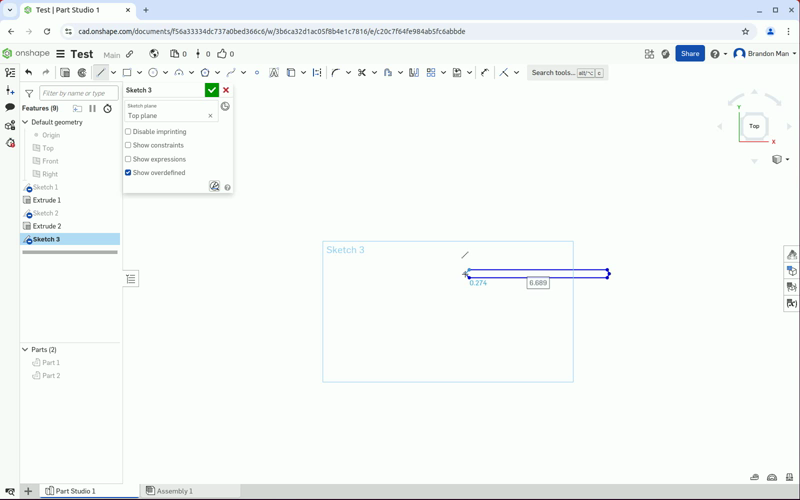
scroll(6)
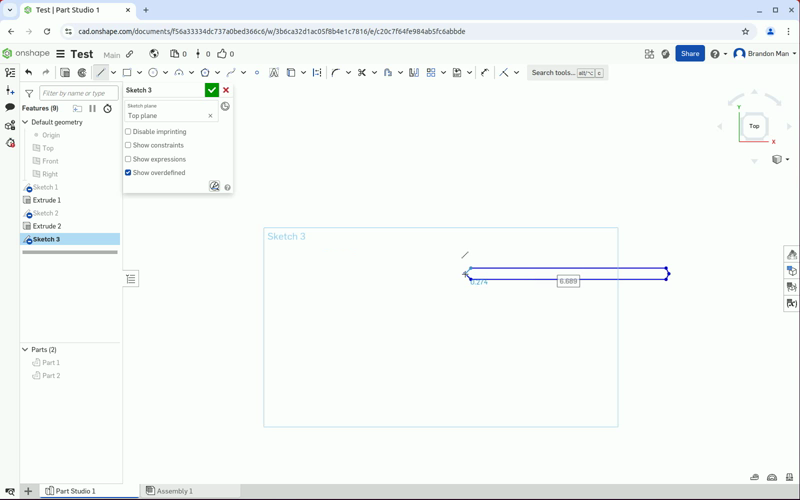
scroll(6)
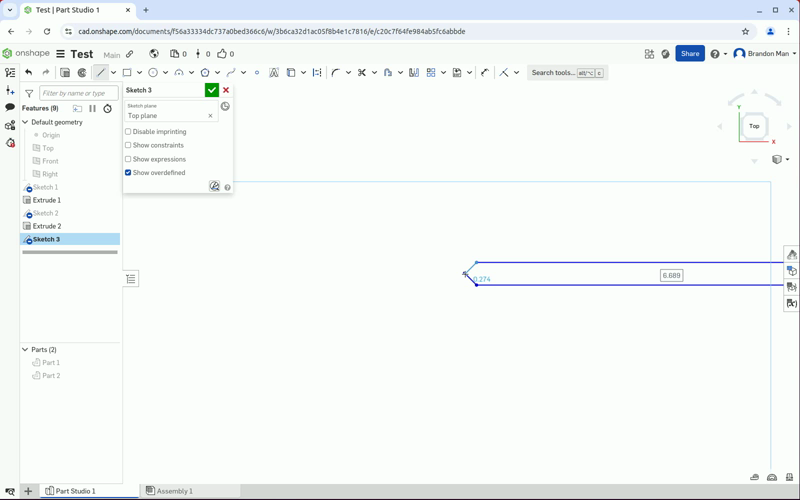
key_up(shift)
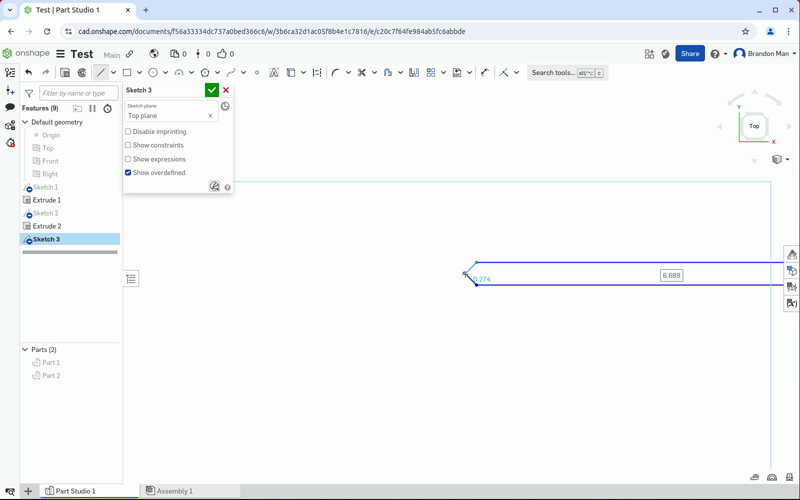
click(465, 273)
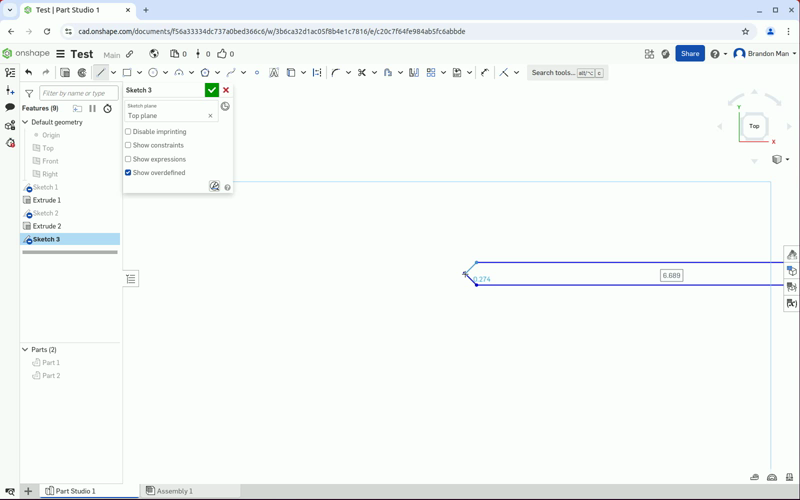
scroll(-6)
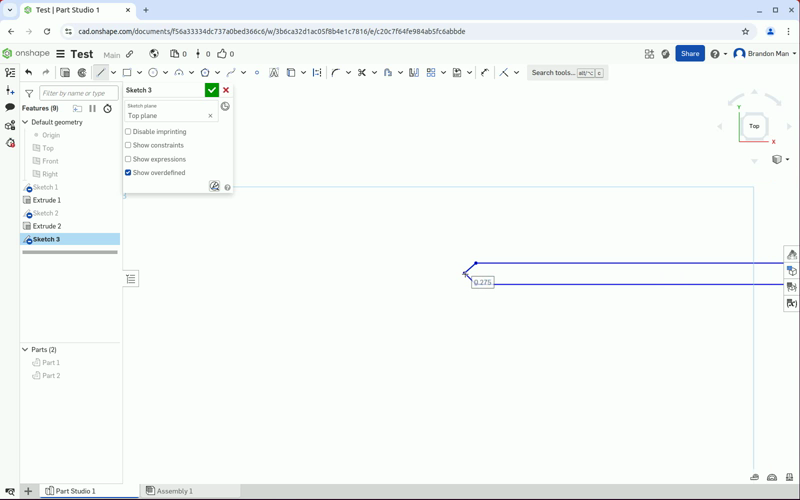
scroll(-6)
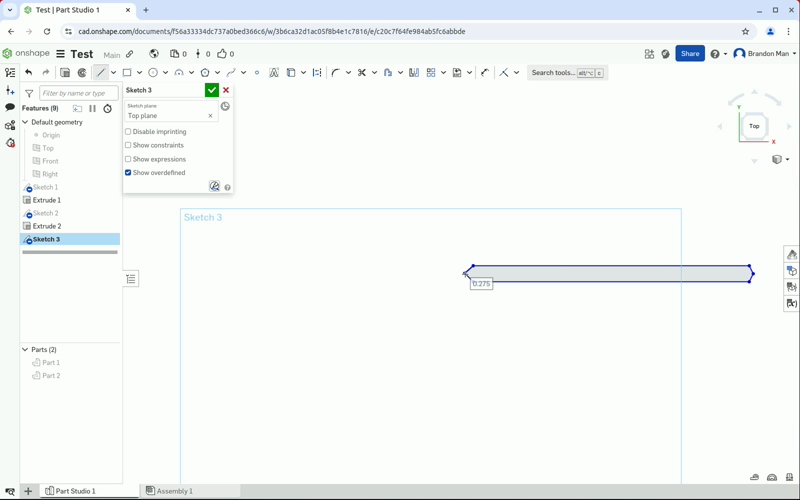
scroll(-6)
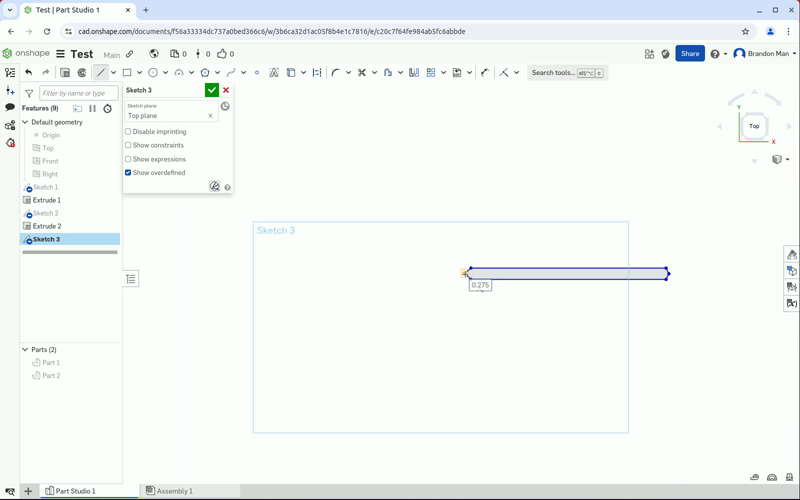
scroll(-6)
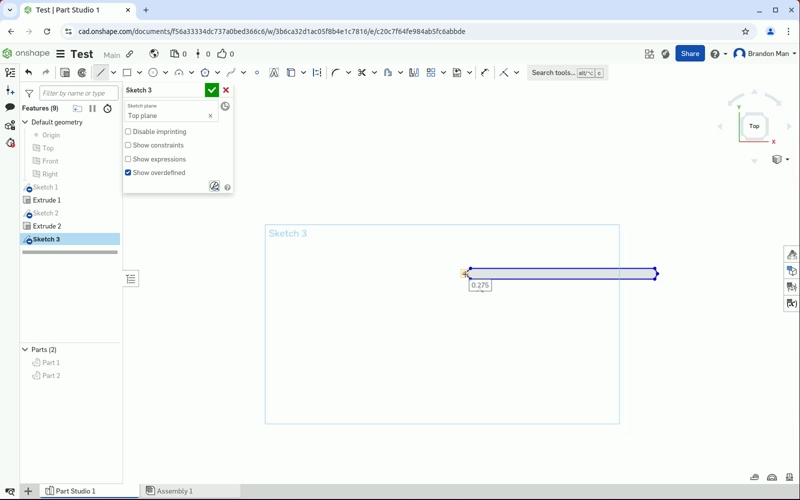
scroll(-6)
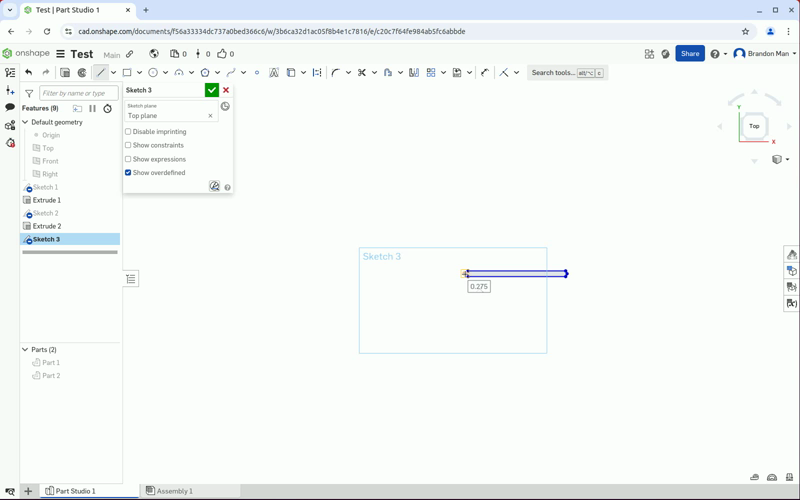
scroll(-6)
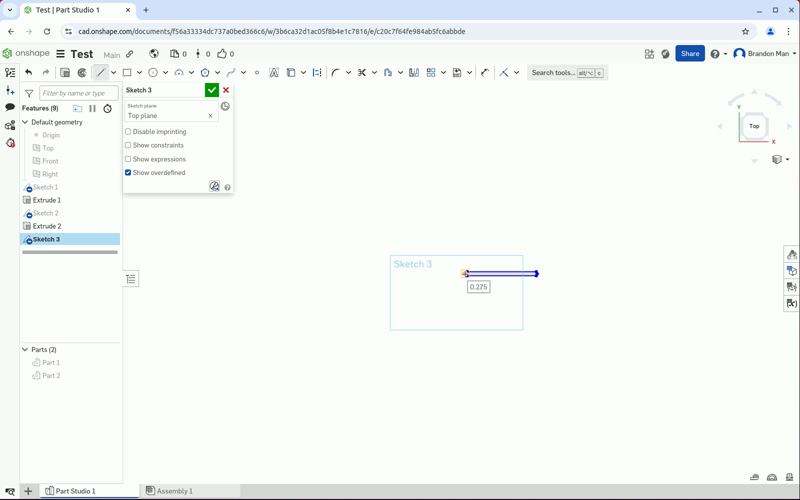
scroll(-6)
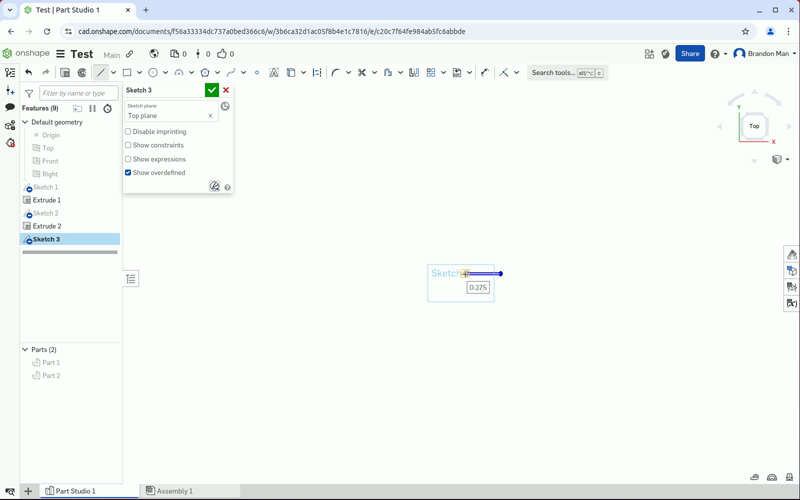
key(esc)
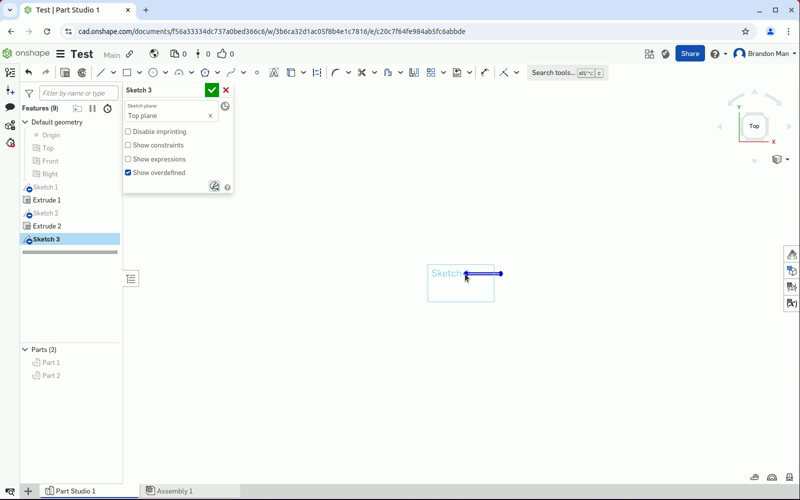
mouse_move(477, 274)
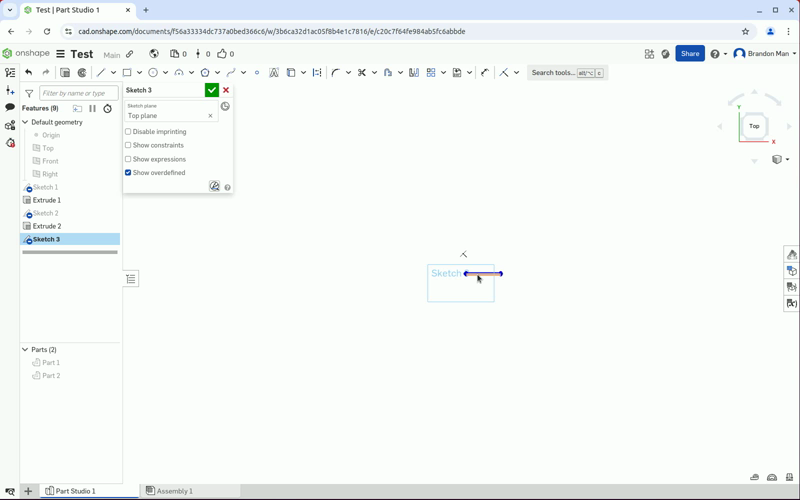
scroll(6)
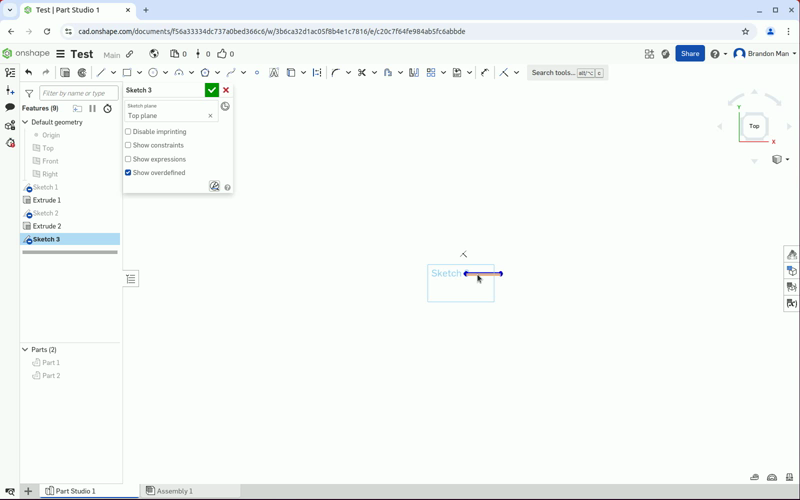
scroll(6)
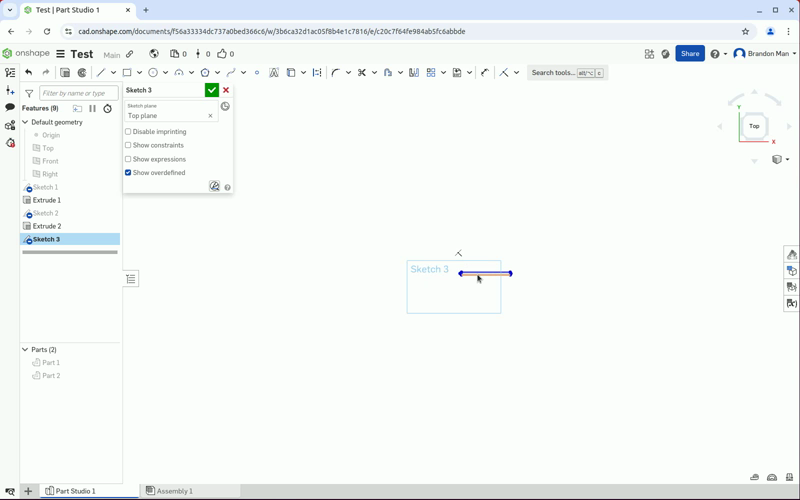
scroll(6)
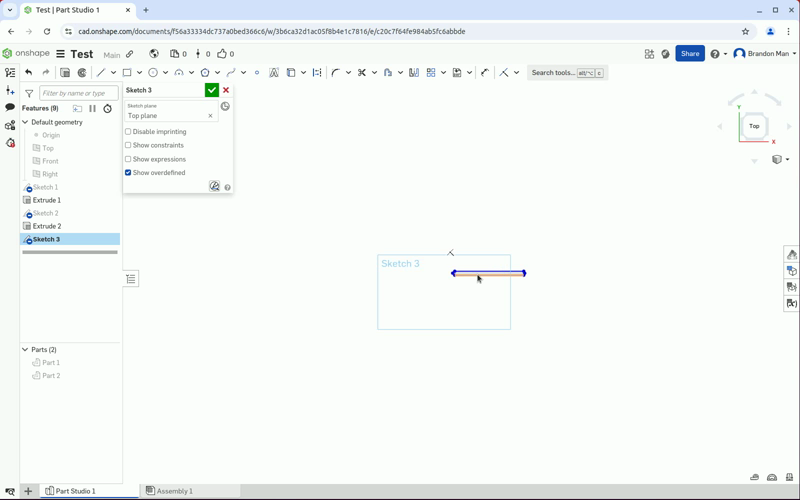
scroll(6)
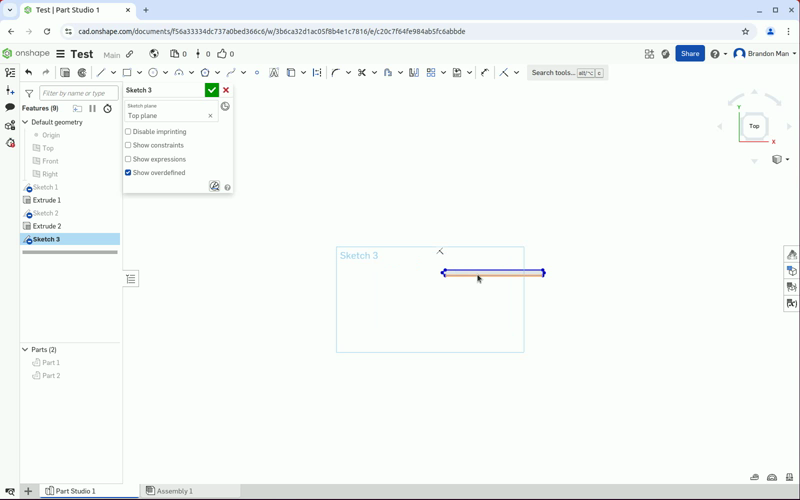
scroll(6)
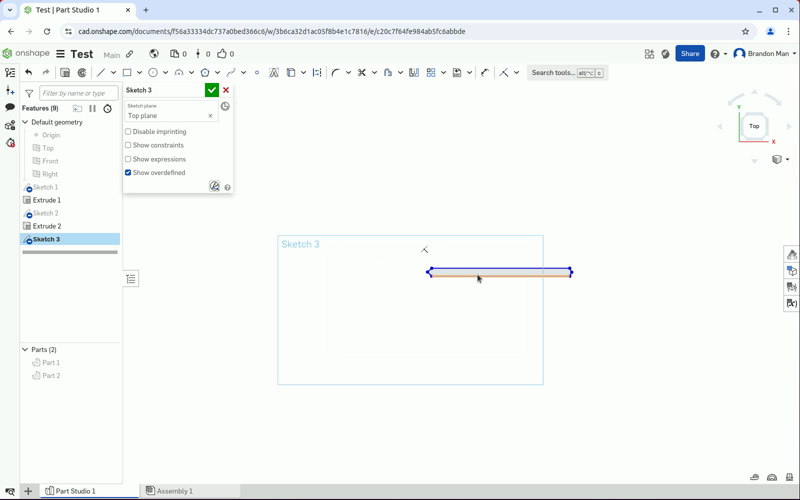
scroll(6)
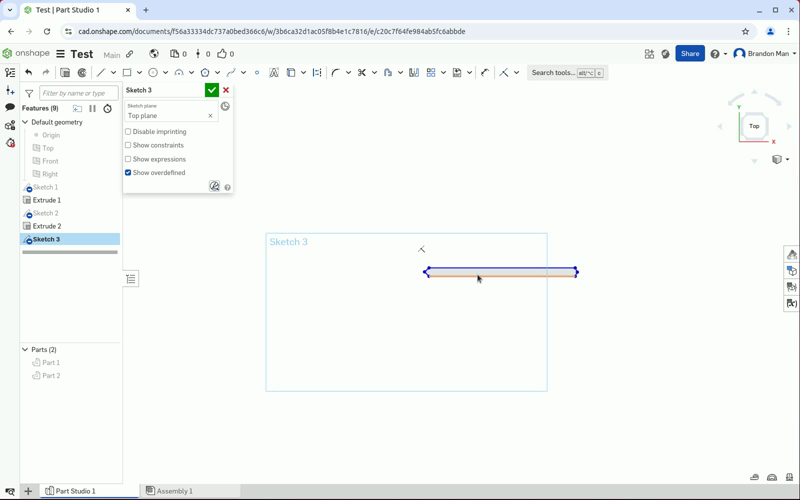
scroll(6)
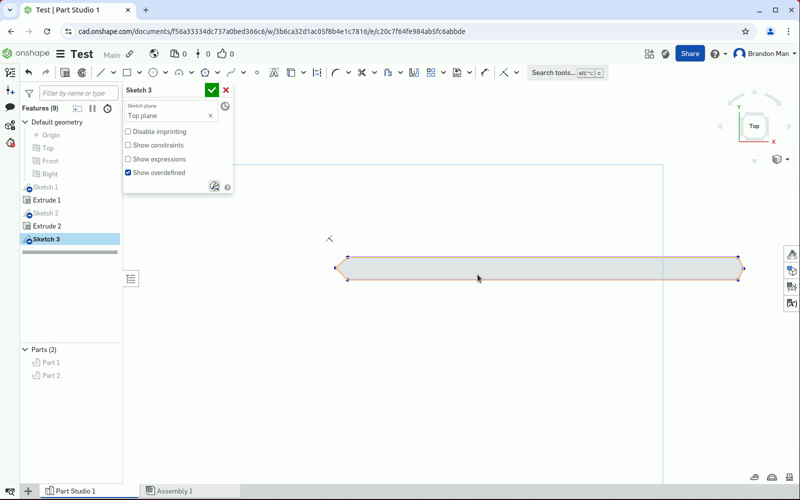
click(477, 274)
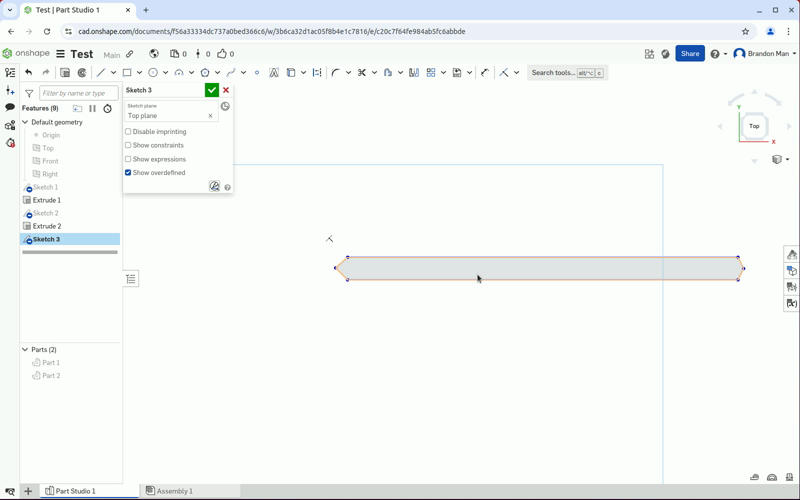
scroll(-6)
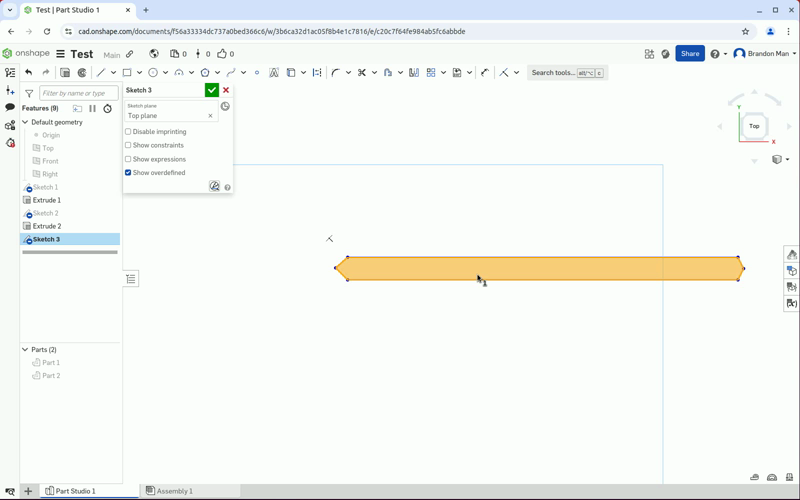
scroll(-6)
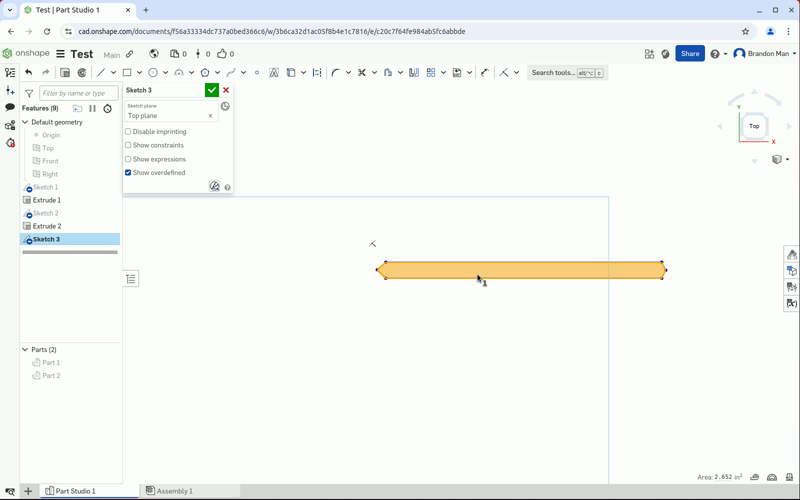
scroll(-6)
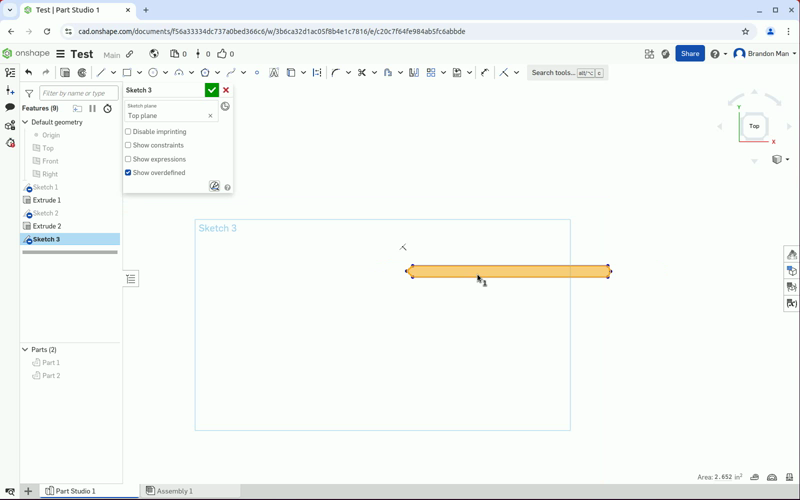
scroll(-6)
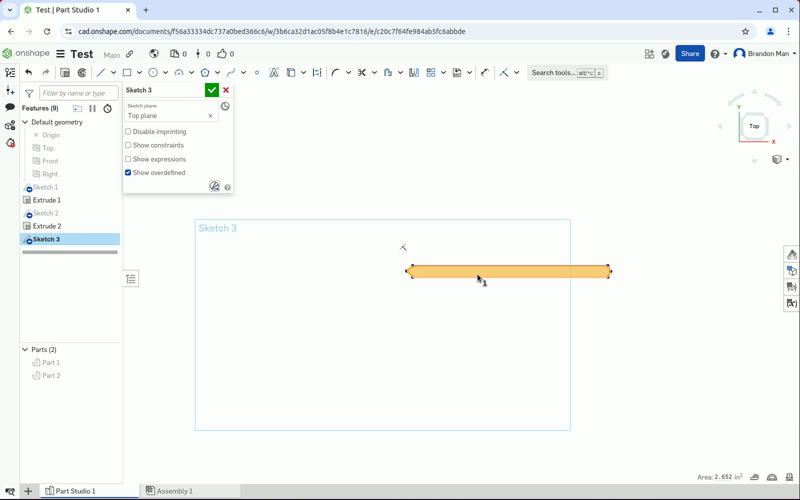
scroll(-6)
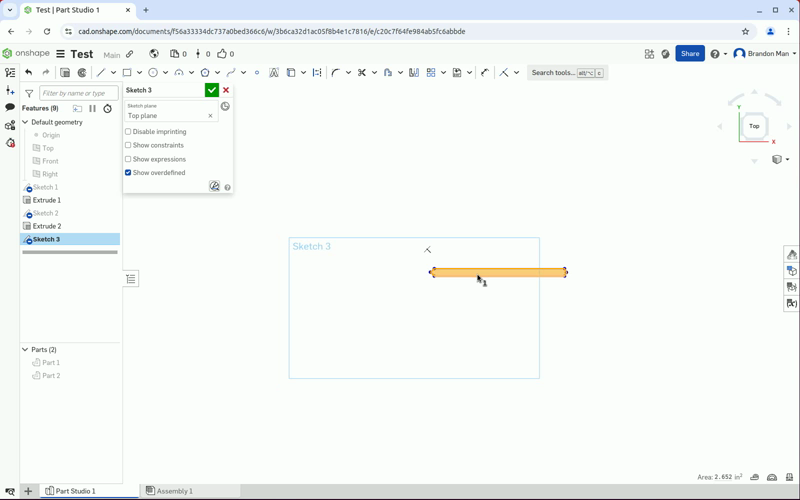
scroll(-6)
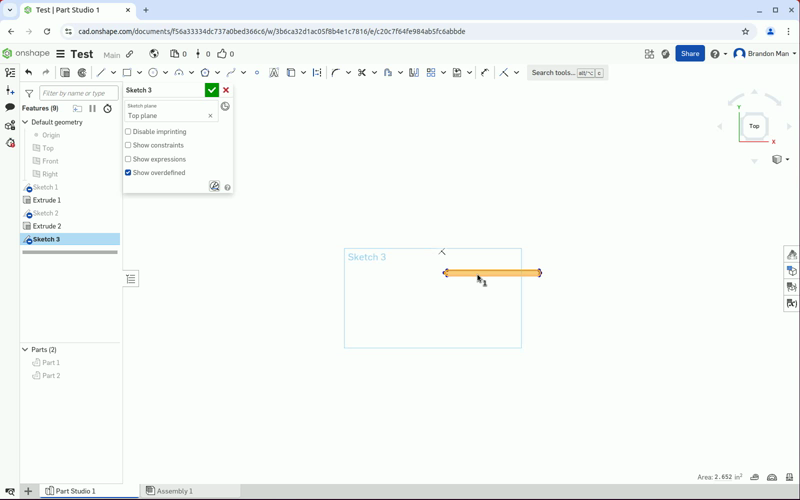
scroll(-6)
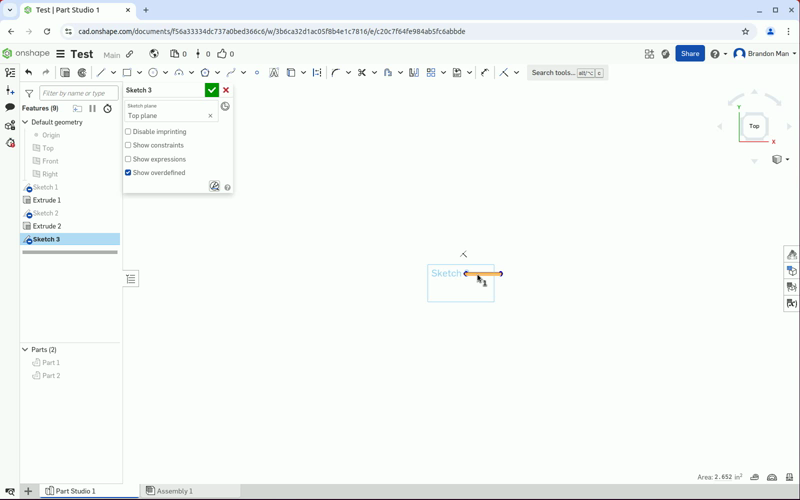
mouse_move(73, 352)
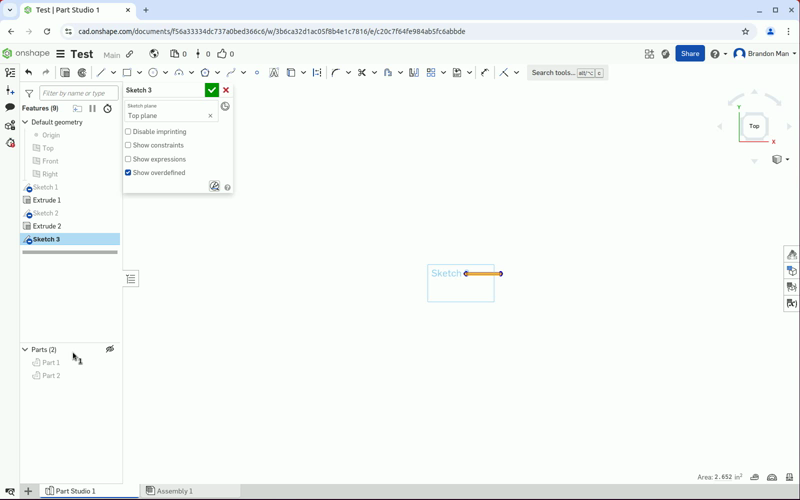
key(shift+y)
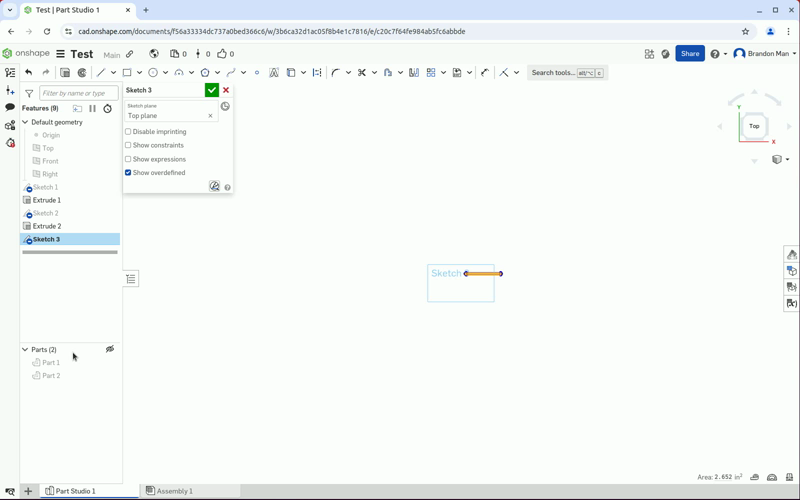
key(shift+e)
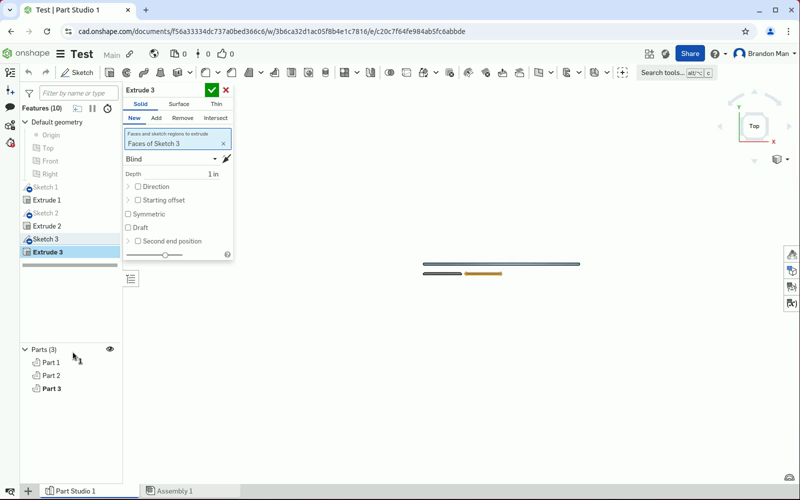
mouse_move(143, 106)
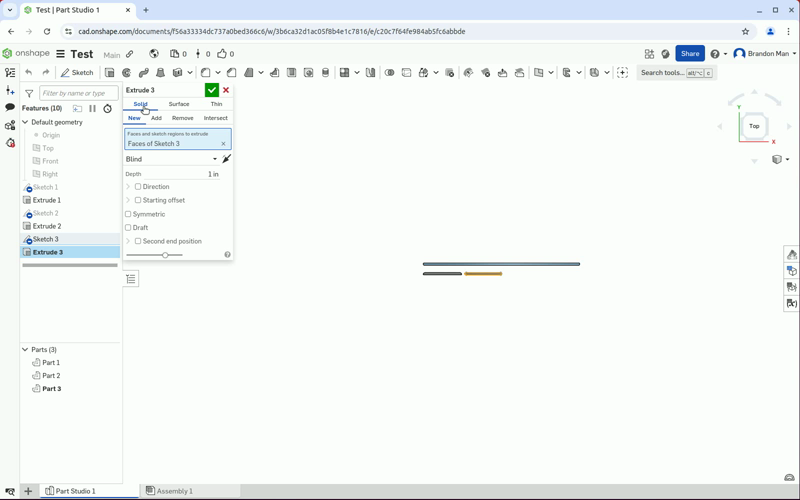
click(143, 106)
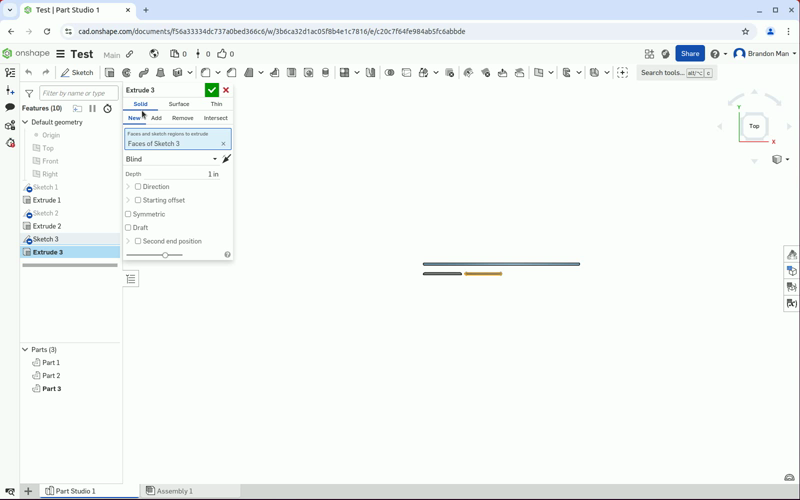
mouse_move(137, 120)
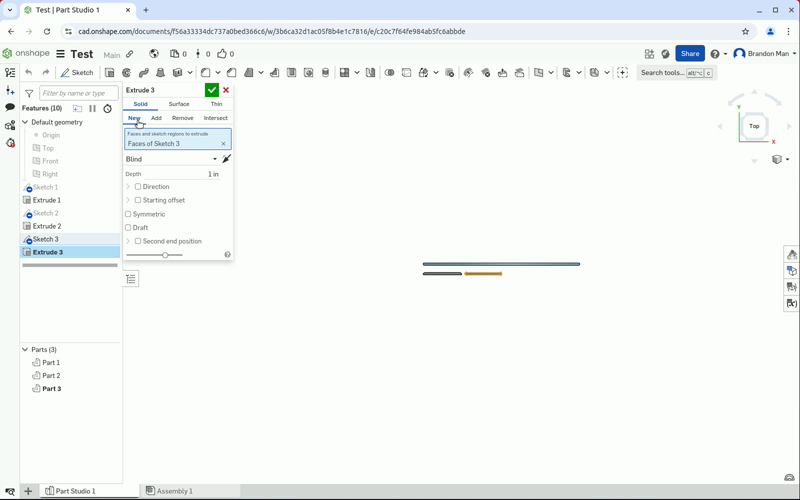
click(137, 120)
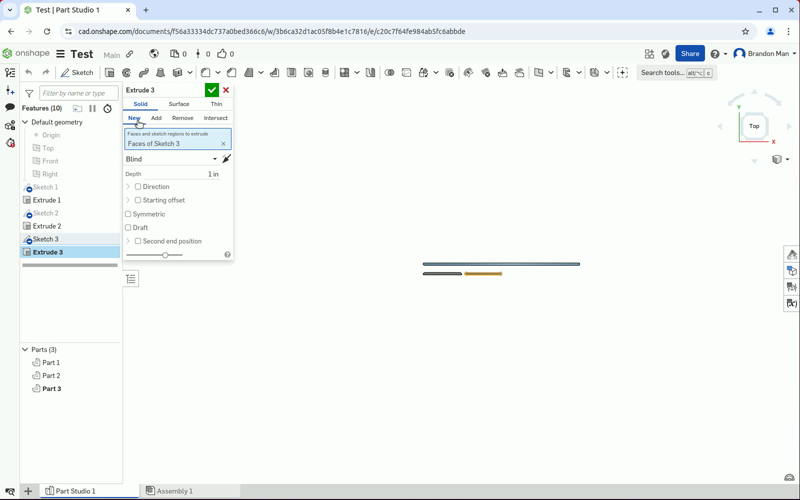
key(tab, 4)
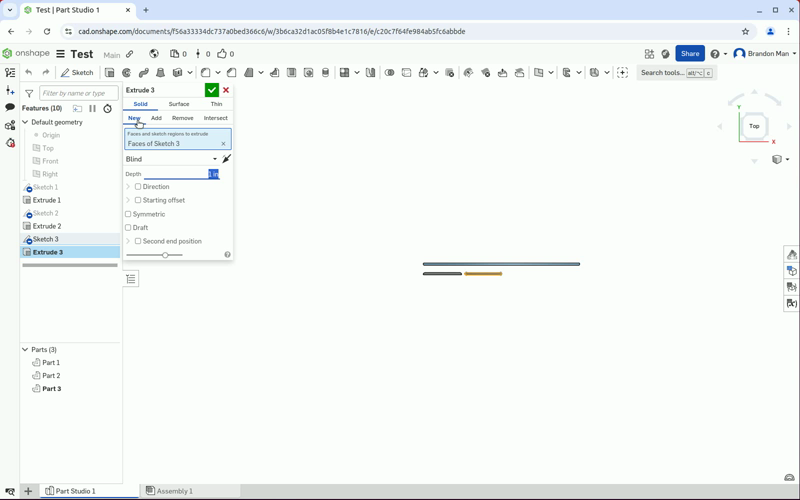
text(0.481)
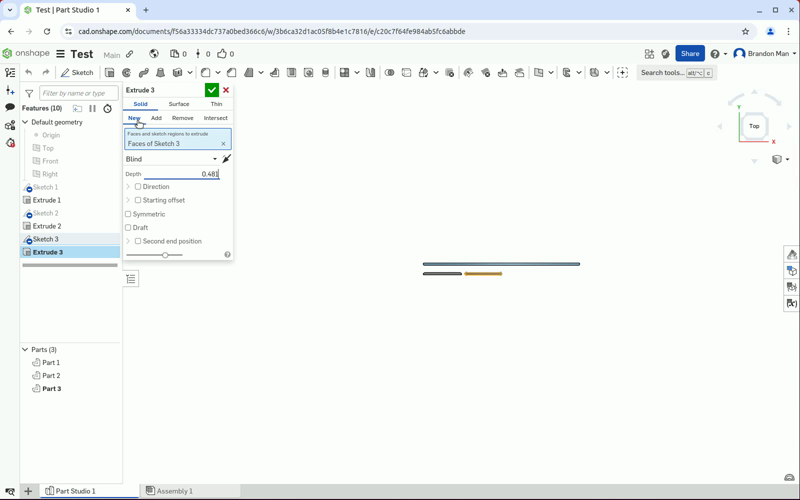
key(enter)
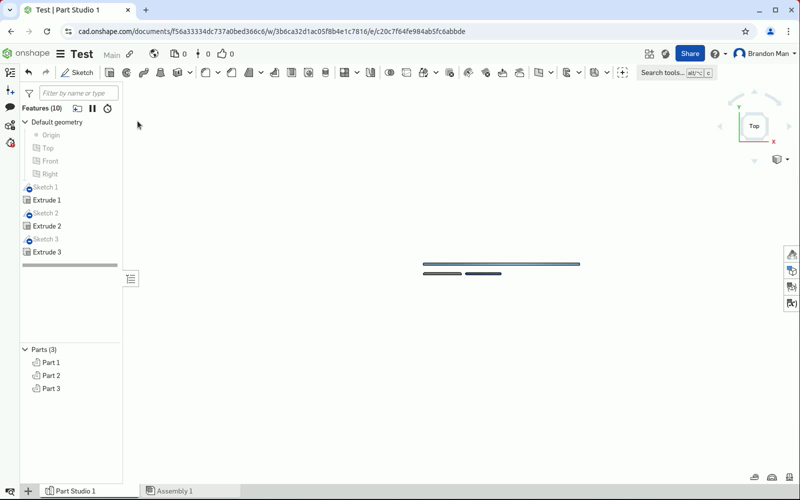
key(shift+h)
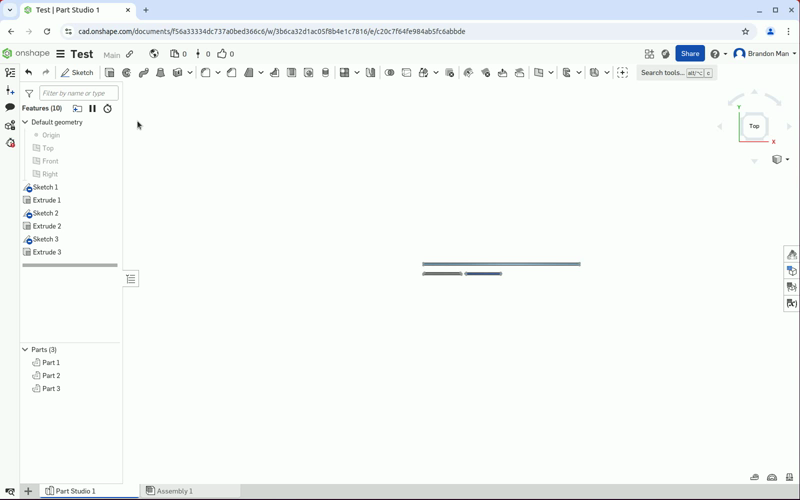
key(shift+h)
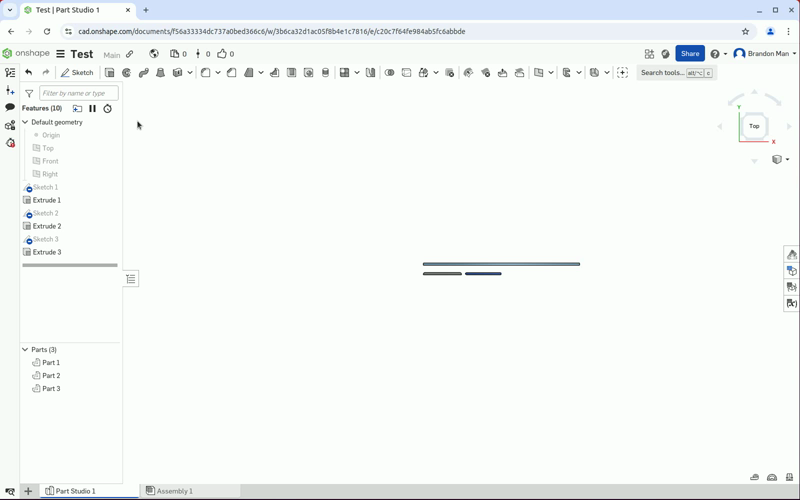
mouse_move(73, 189)
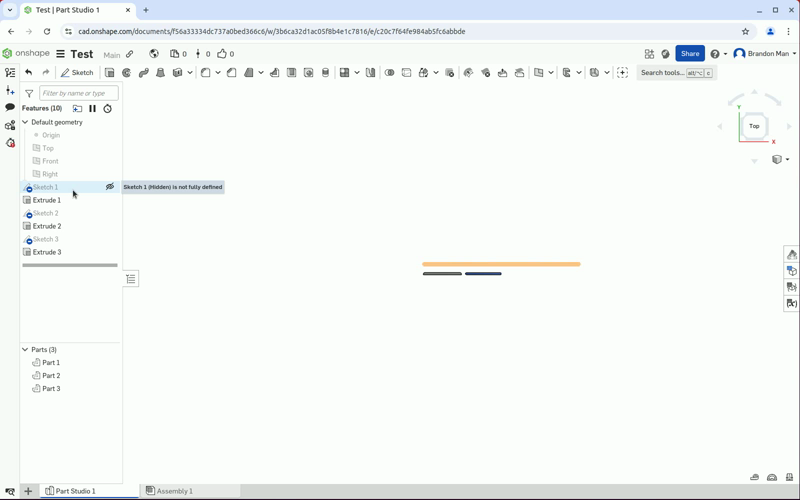
click(73, 189)
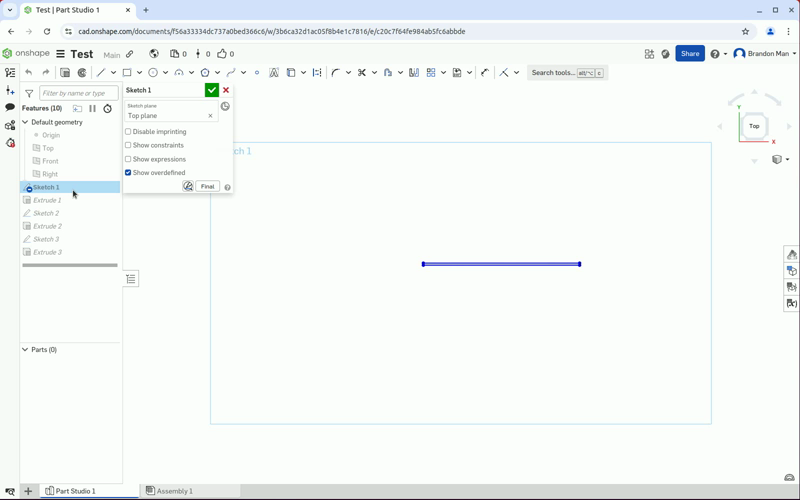
mouse_move(229, 92)
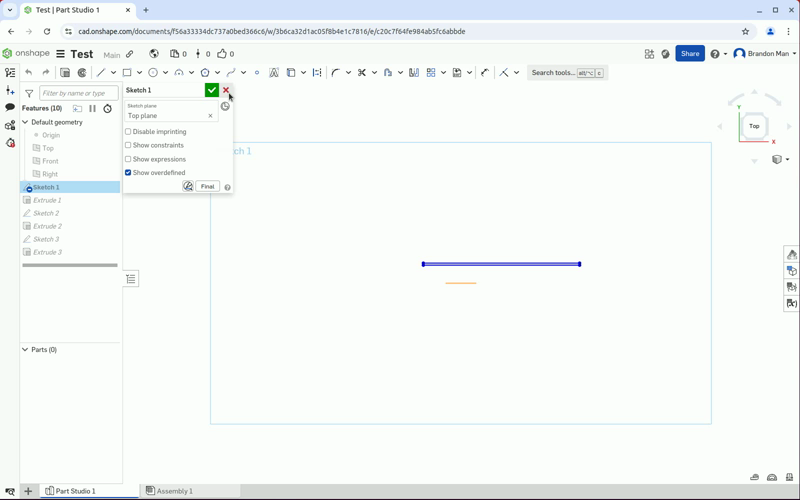
click(229, 92)
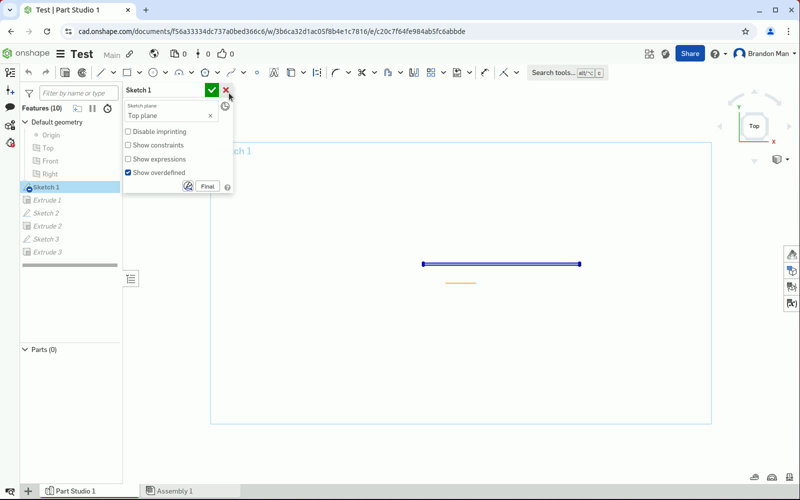
key(shift+s)
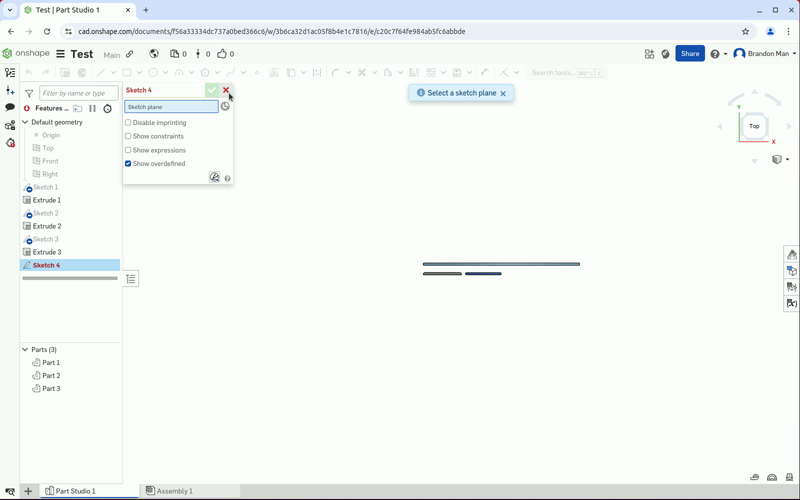
mouse_move(73, 150)
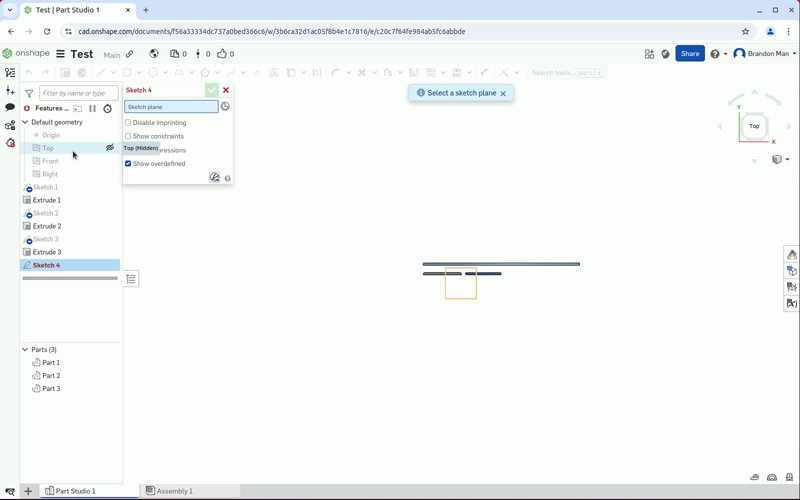
click(73, 150)
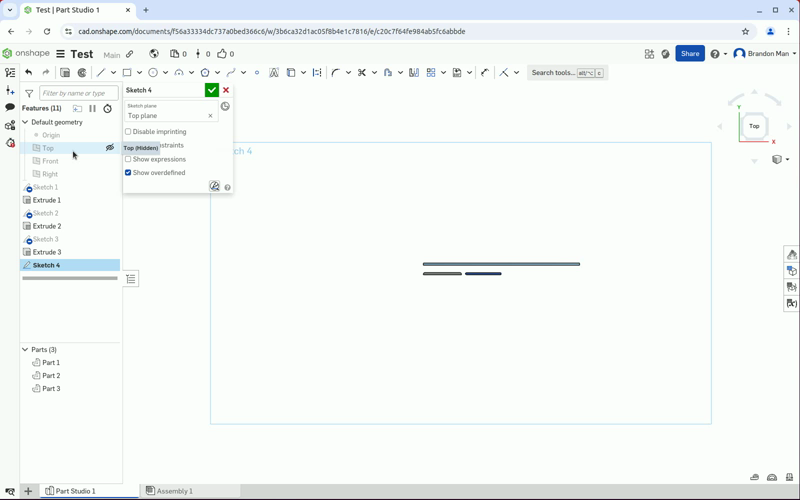
mouse_move(73, 352)
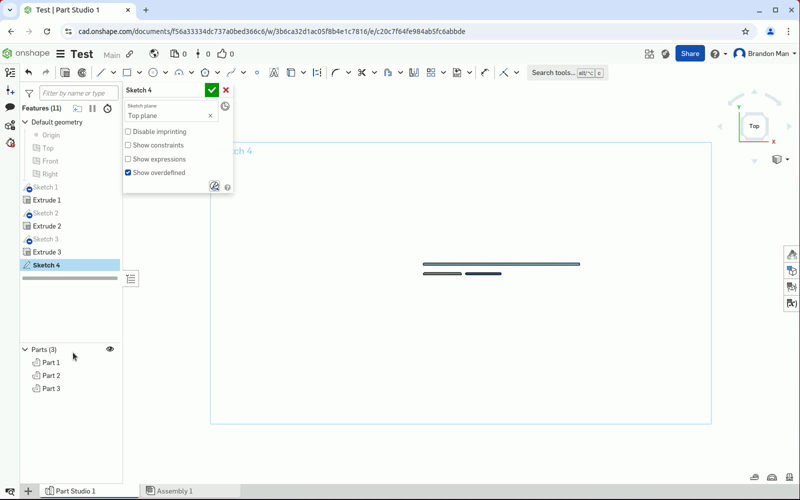
key(y)
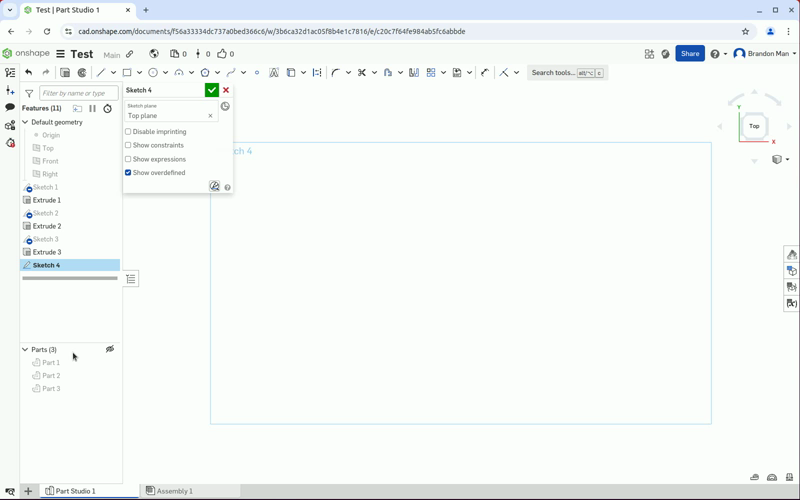
key(l)
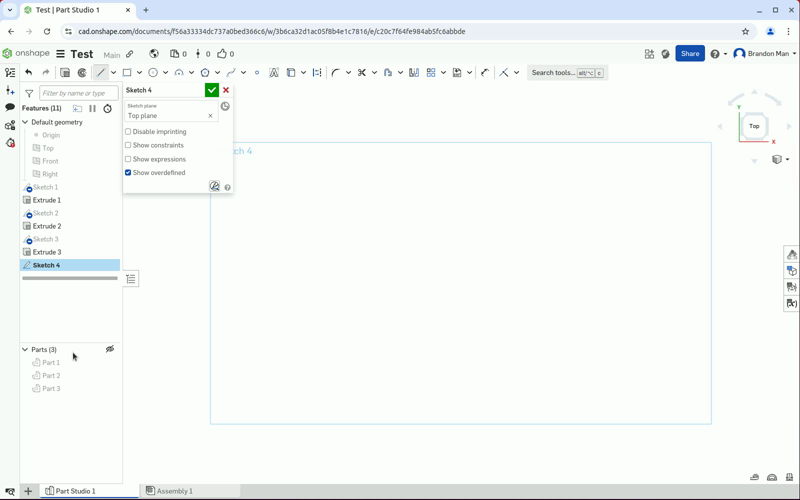
key_down(shift)
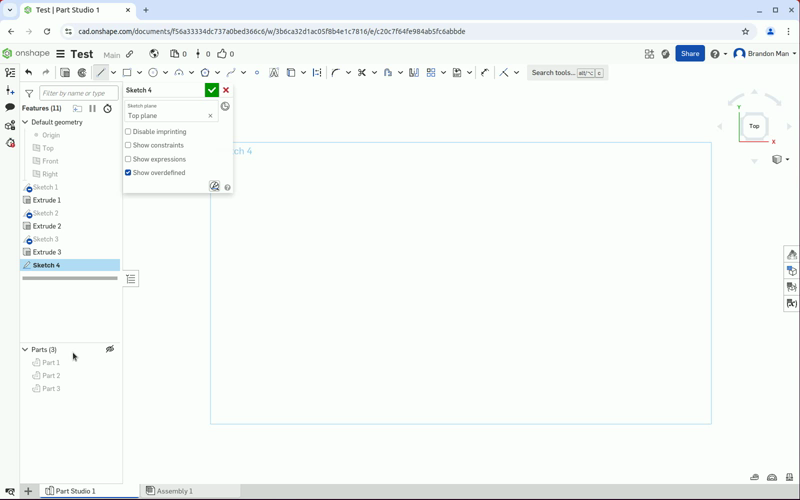
mouse_move(502, 274)
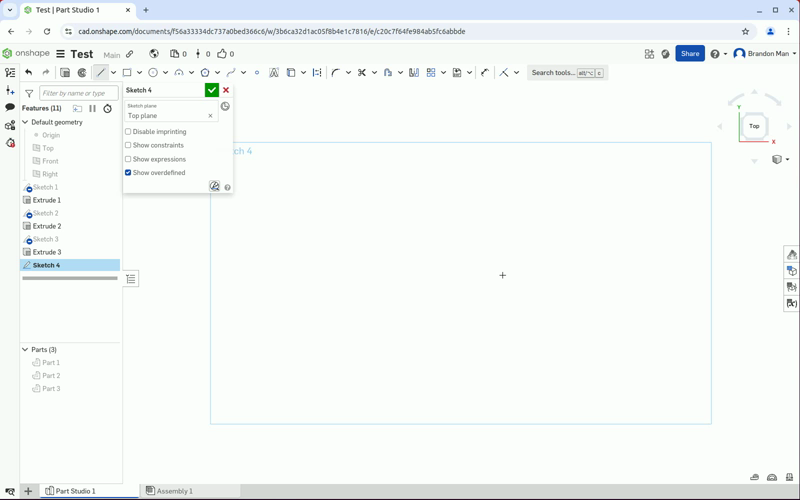
click(502, 274)
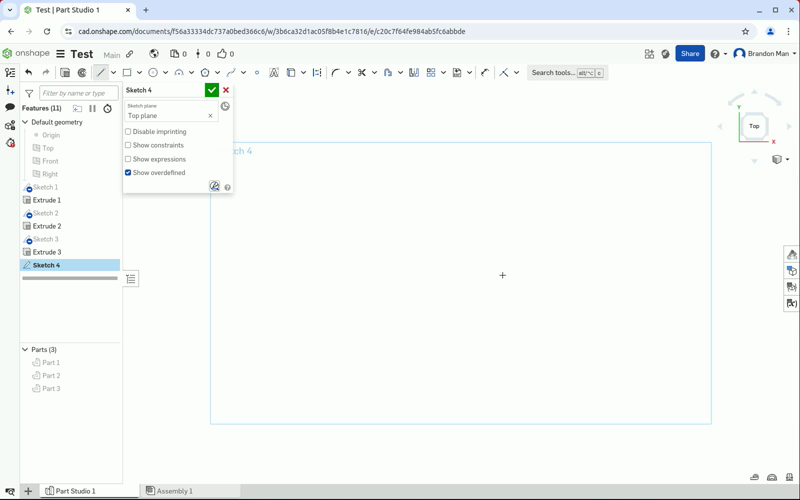
key_up(shift)
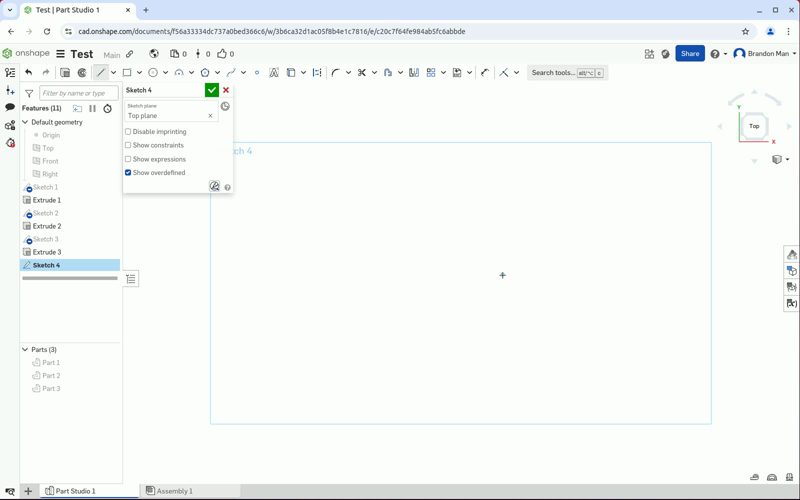
key_down(shift)
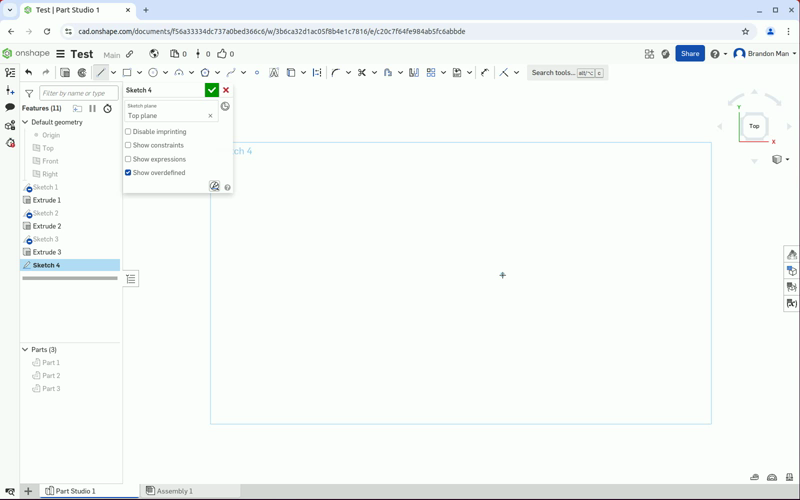
mouse_move(532, 274)
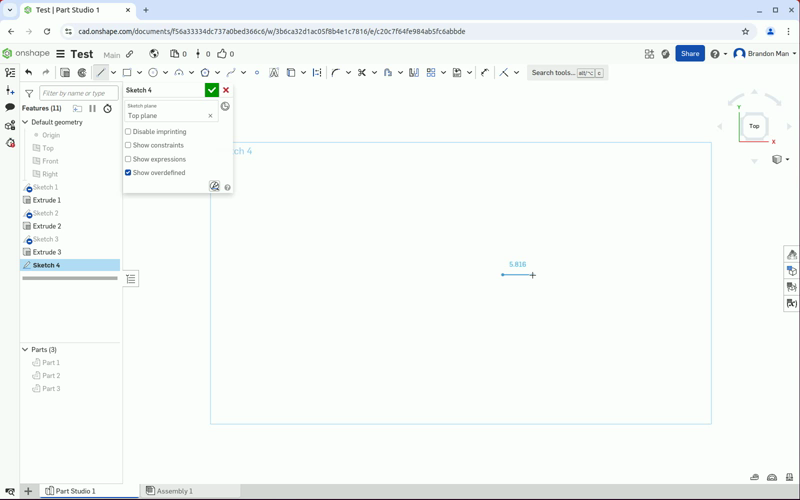
mouse_move(537, 274)
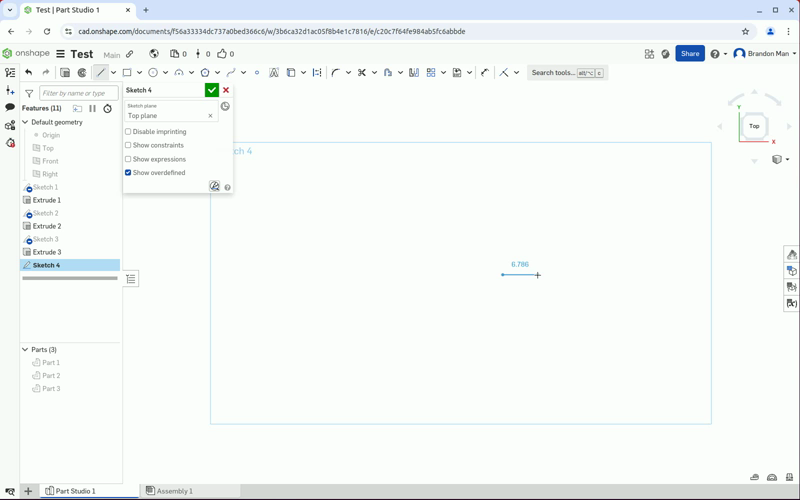
click(537, 274)
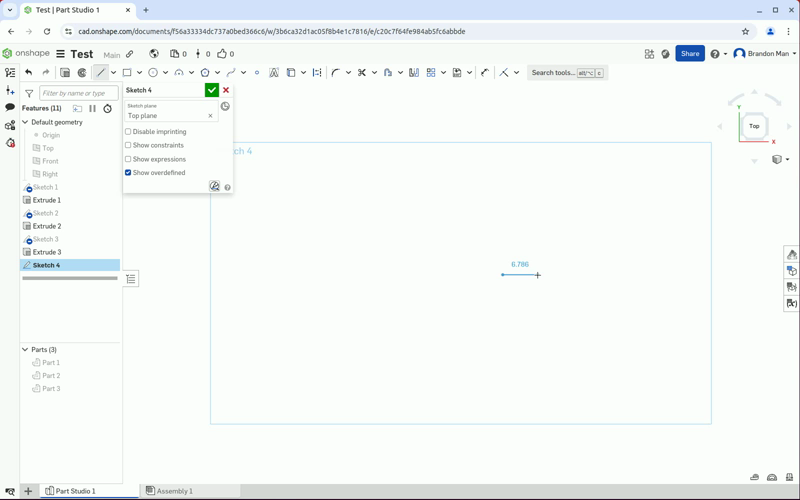
key_up(shift)
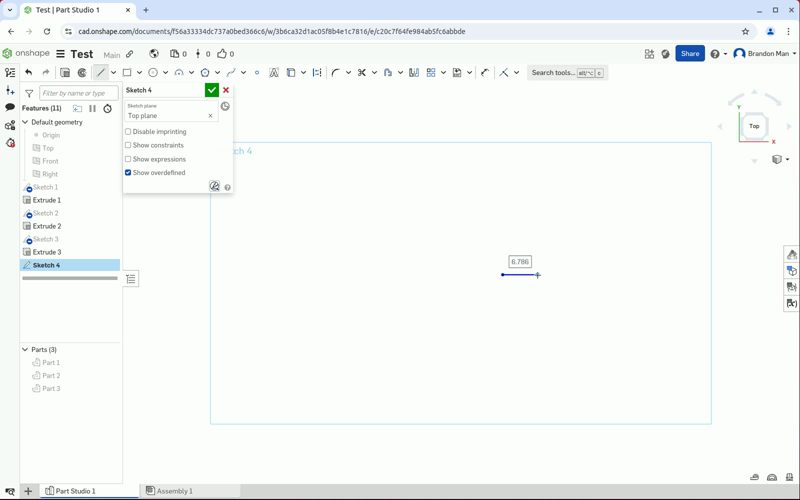
key_down(shift)
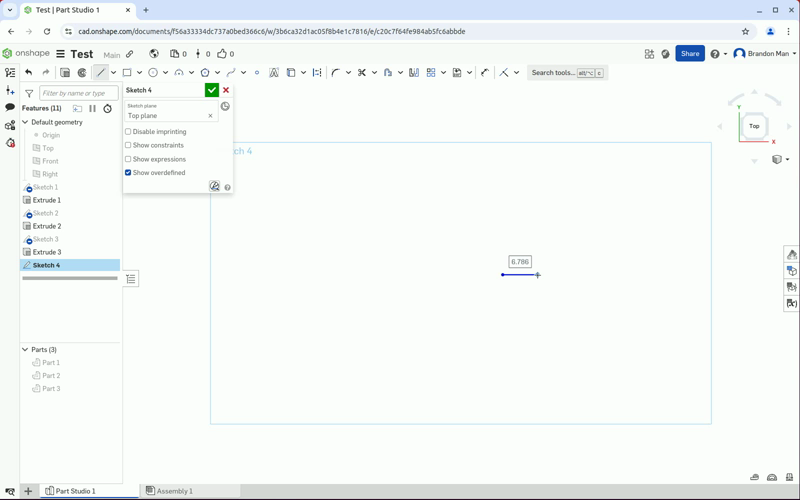
mouse_move(567, 274)
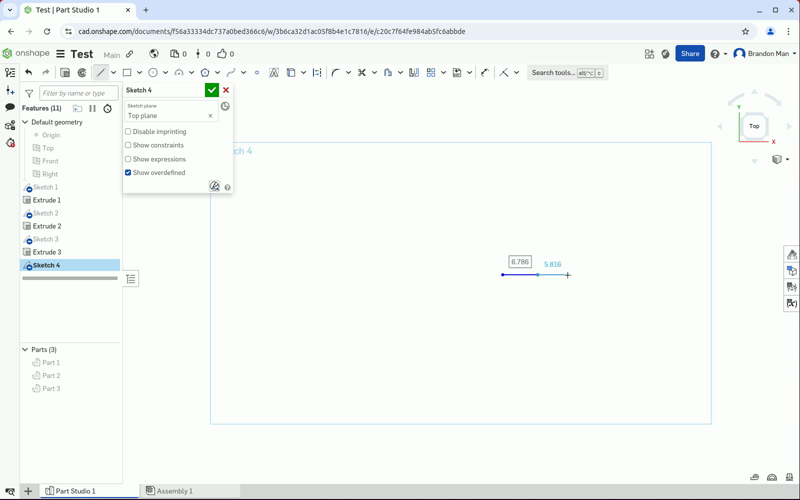
mouse_move(538, 272)
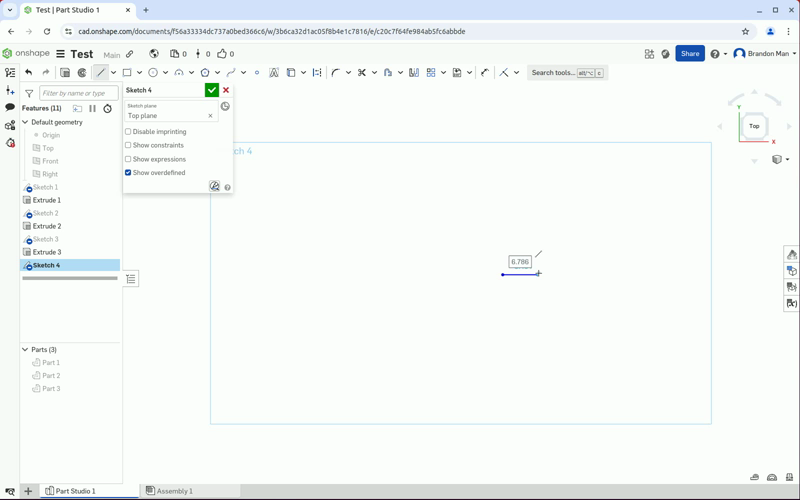
scroll(6)
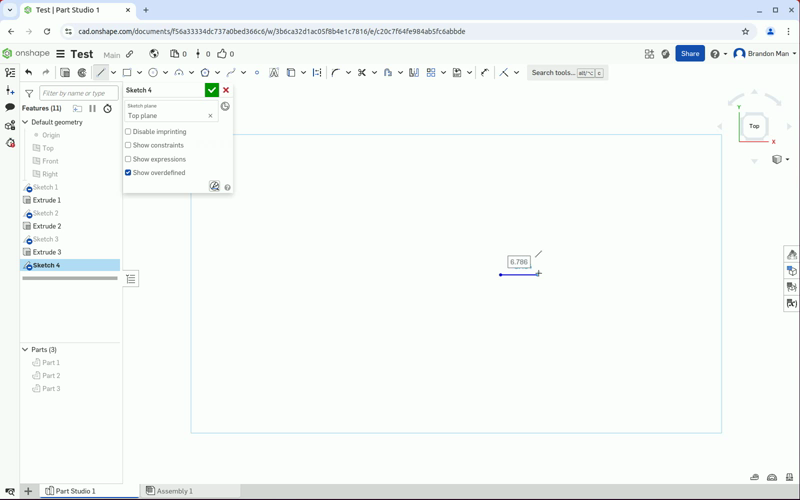
scroll(6)
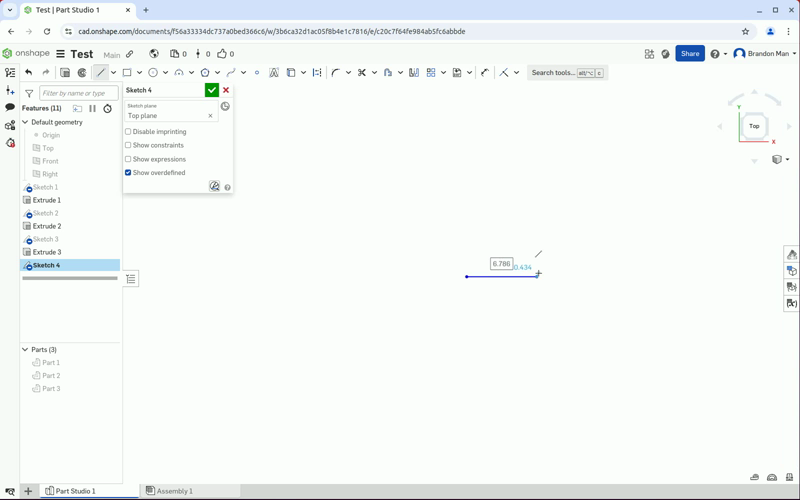
scroll(6)
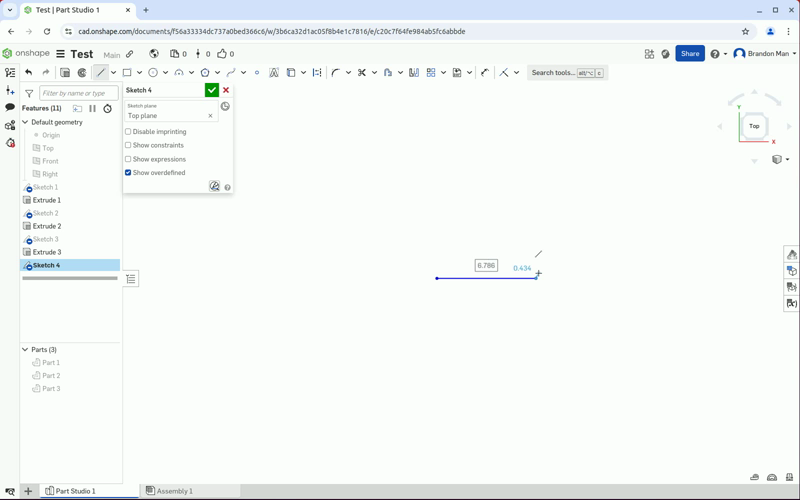
scroll(6)
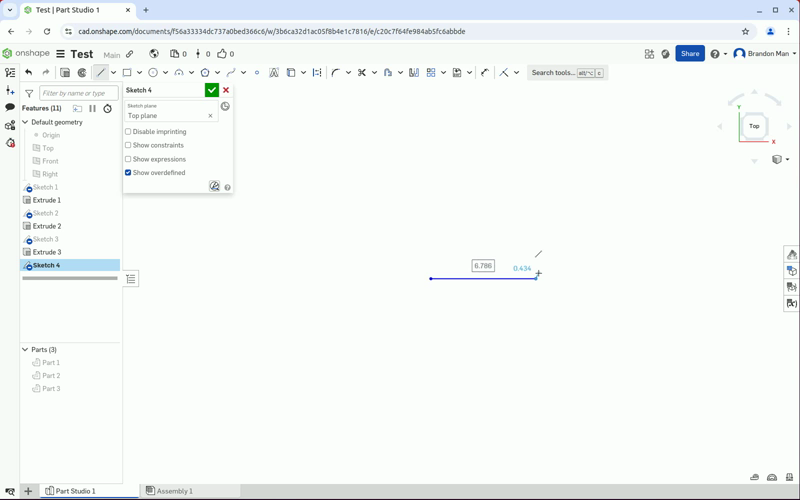
scroll(6)
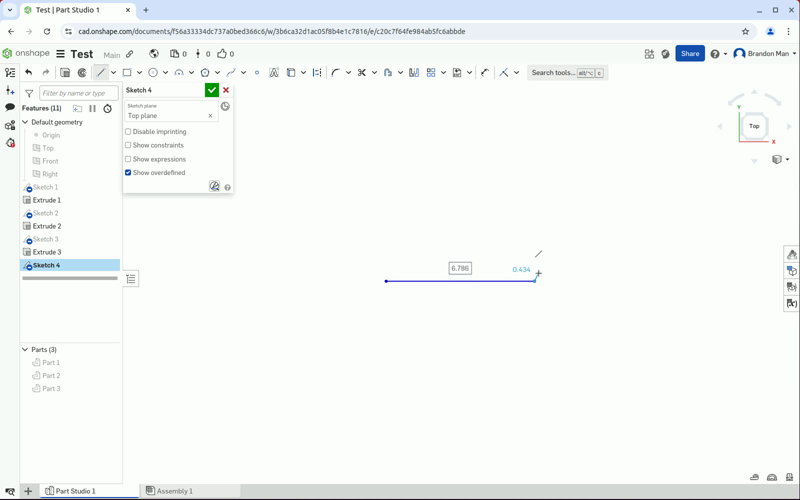
scroll(6)
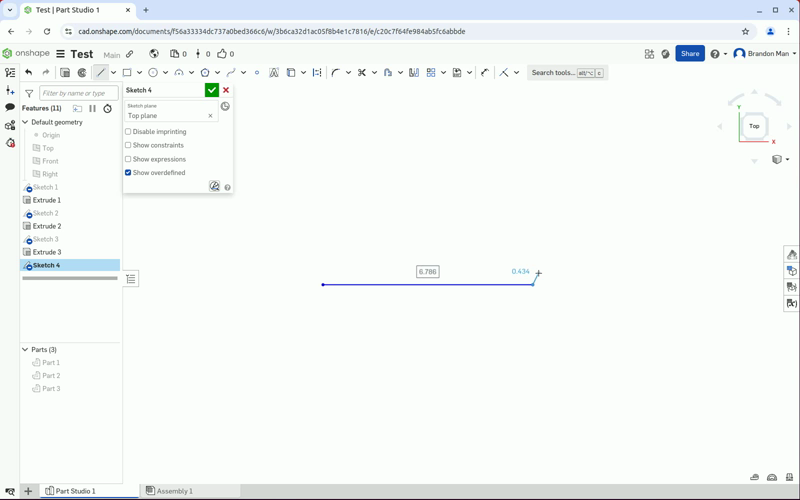
scroll(6)
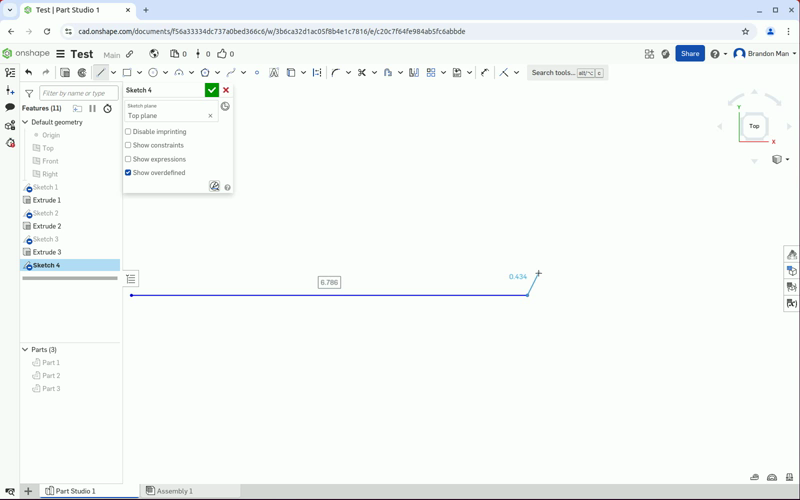
click(538, 272)
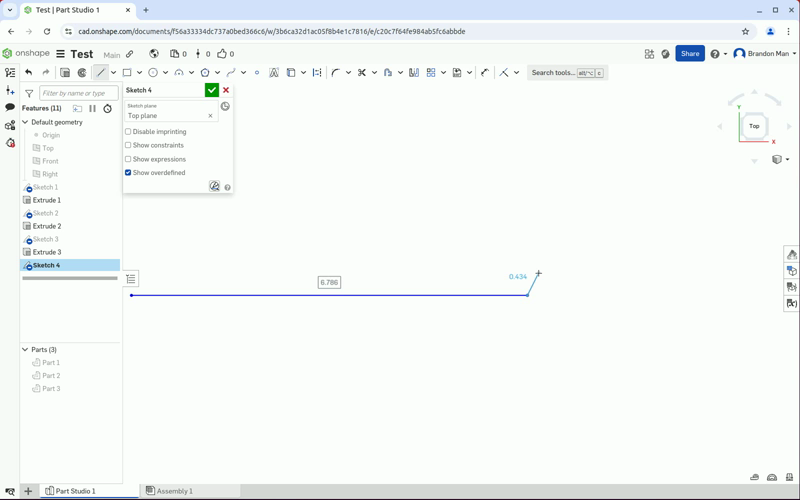
scroll(-6)
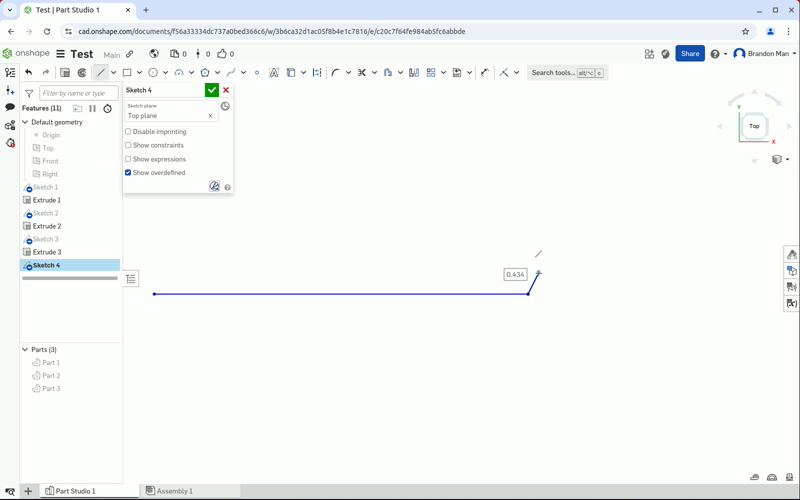
scroll(-6)
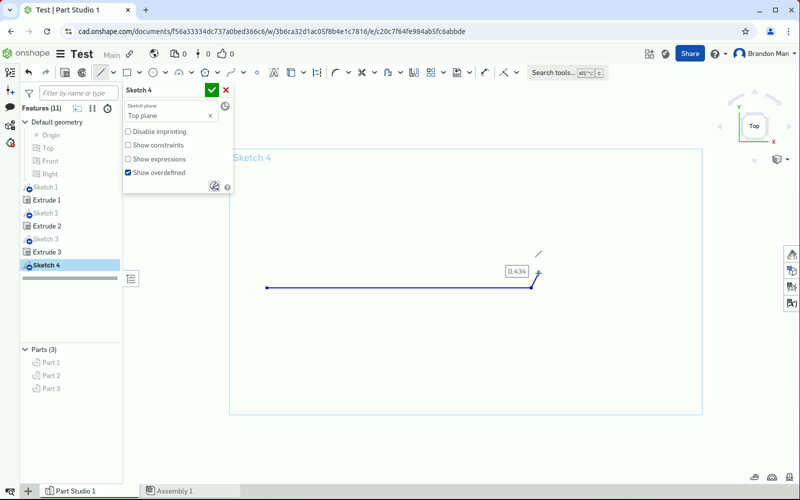
scroll(-6)
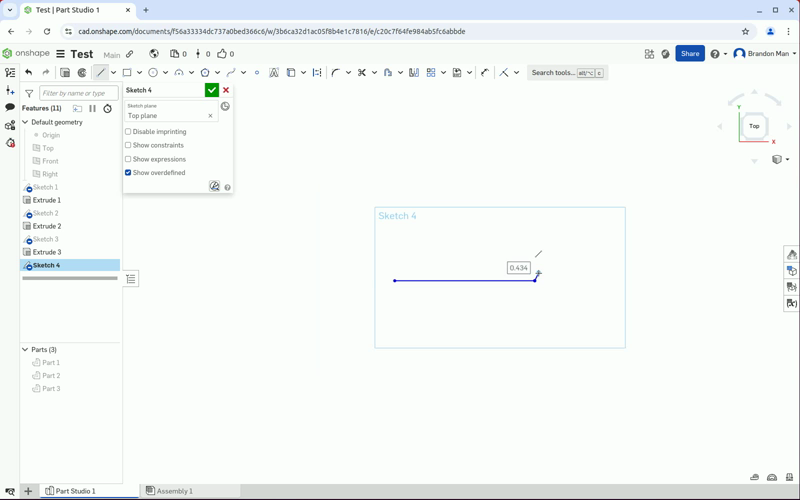
scroll(-6)
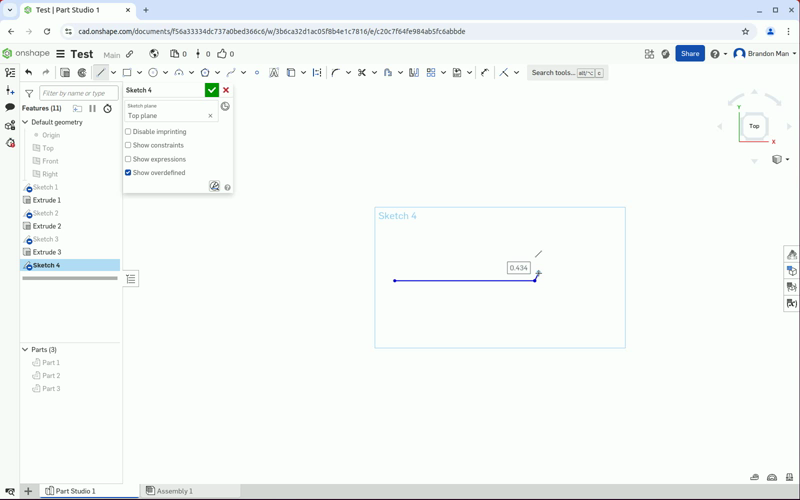
scroll(-6)
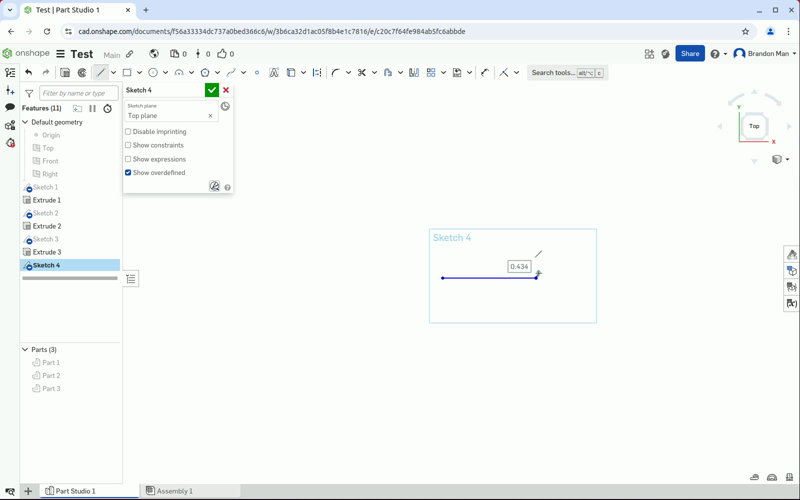
scroll(-6)
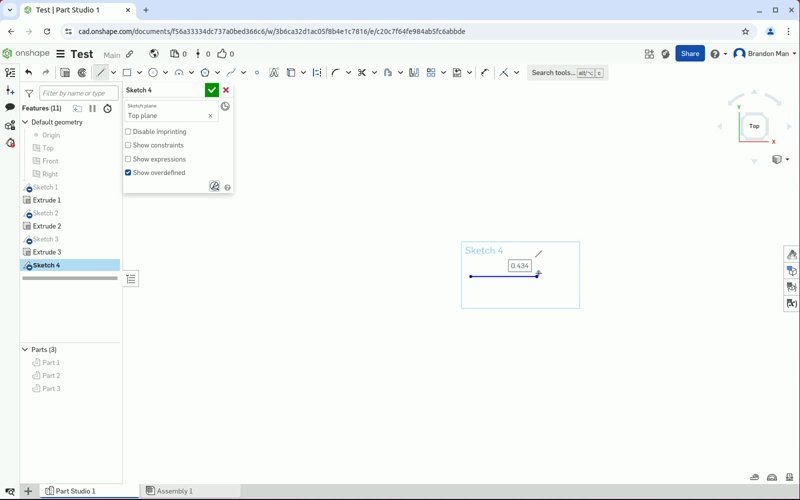
scroll(-6)
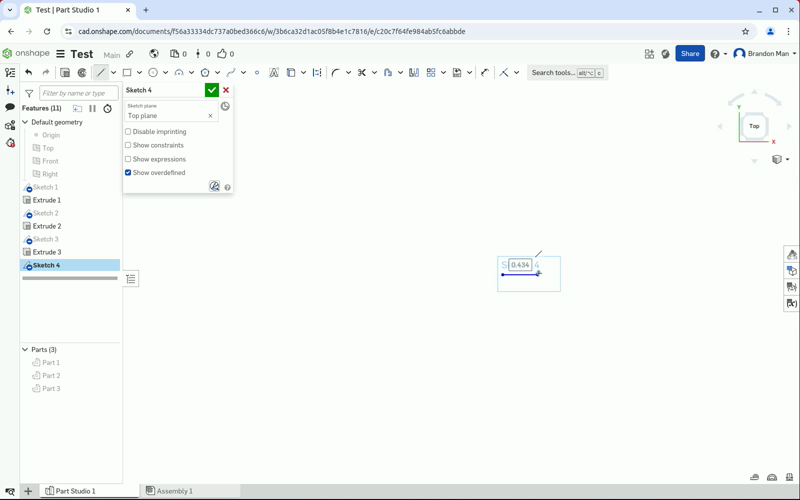
key_up(shift)
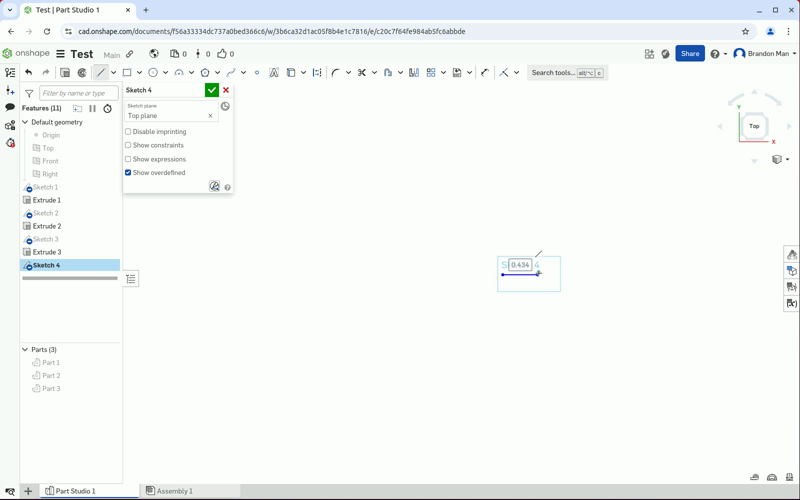
key_down(shift)
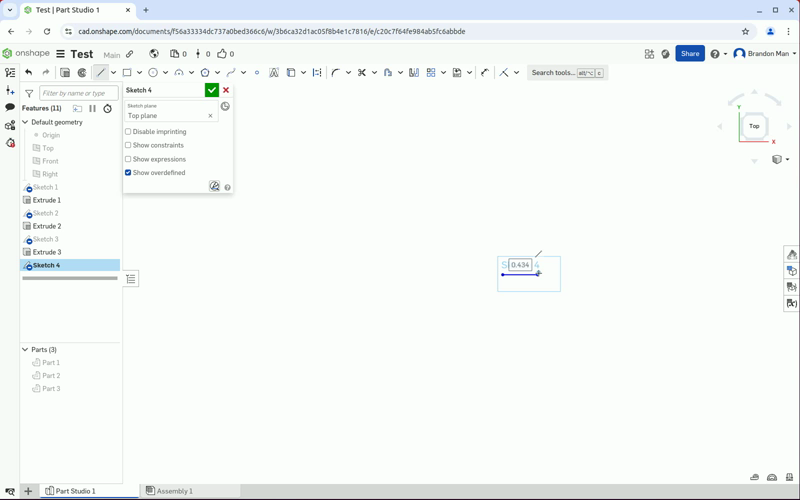
mouse_move(568, 272)
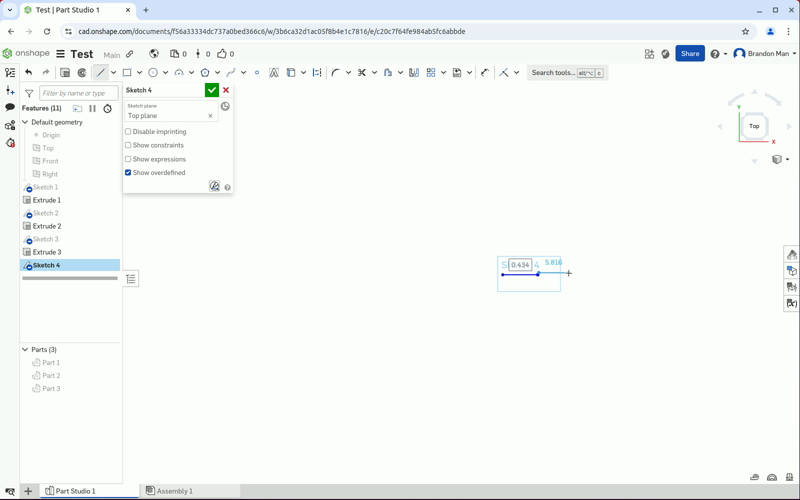
mouse_move(504, 272)
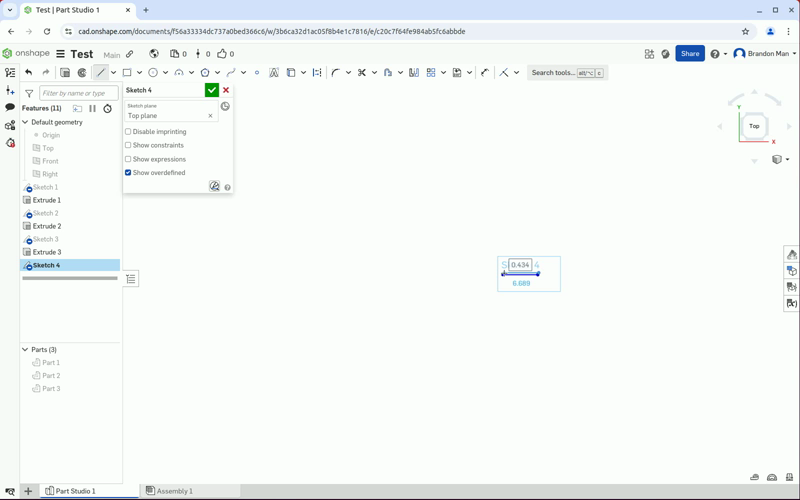
scroll(6)
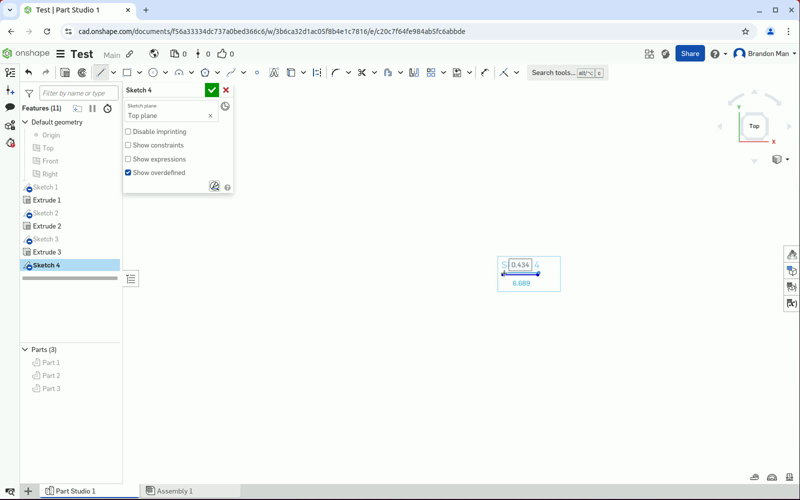
scroll(6)
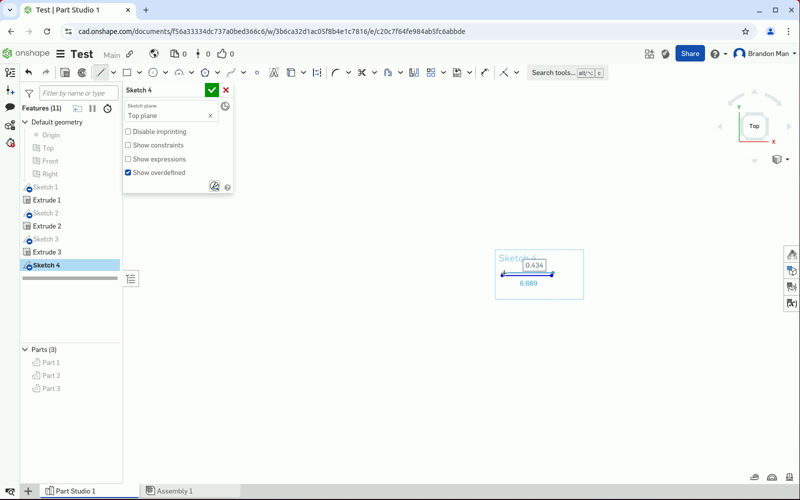
scroll(6)
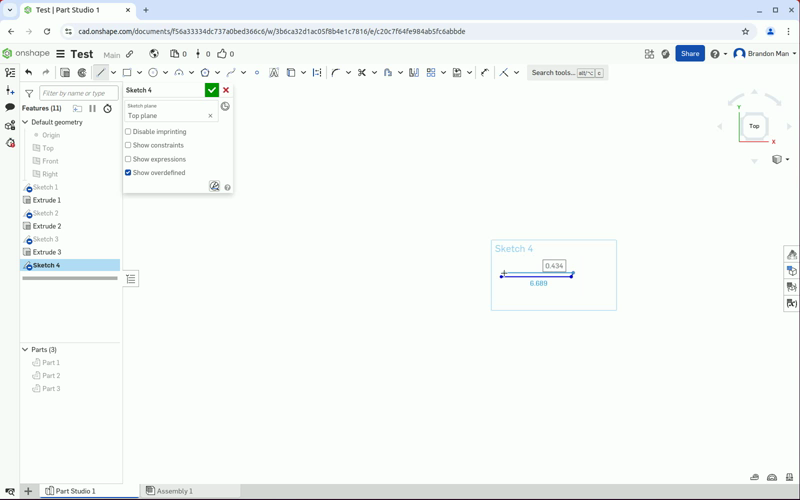
scroll(6)
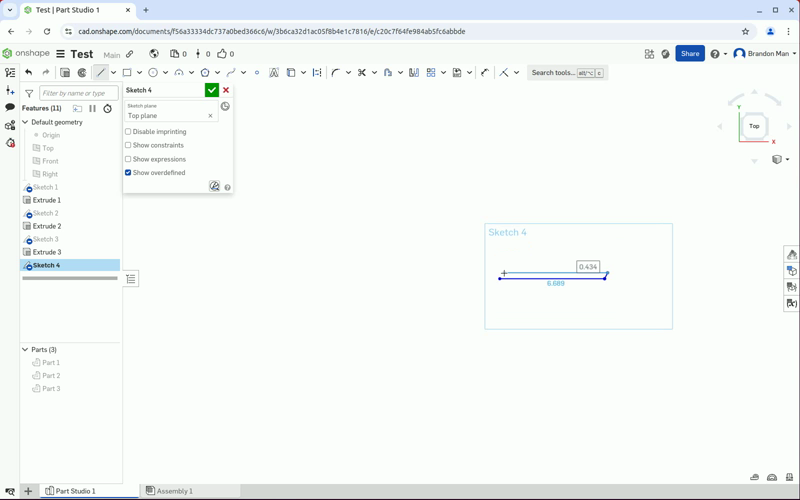
scroll(6)
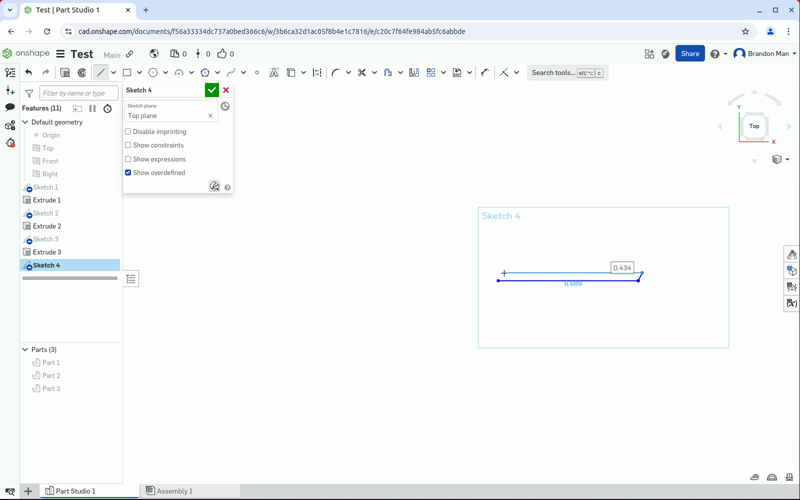
scroll(6)
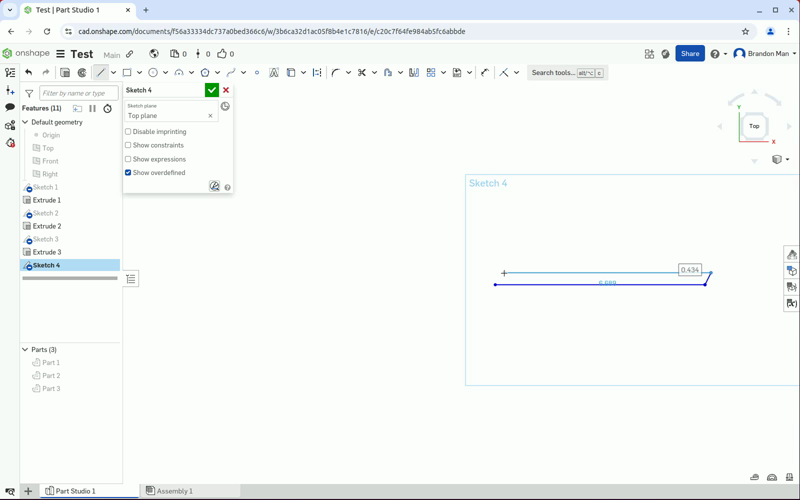
scroll(6)
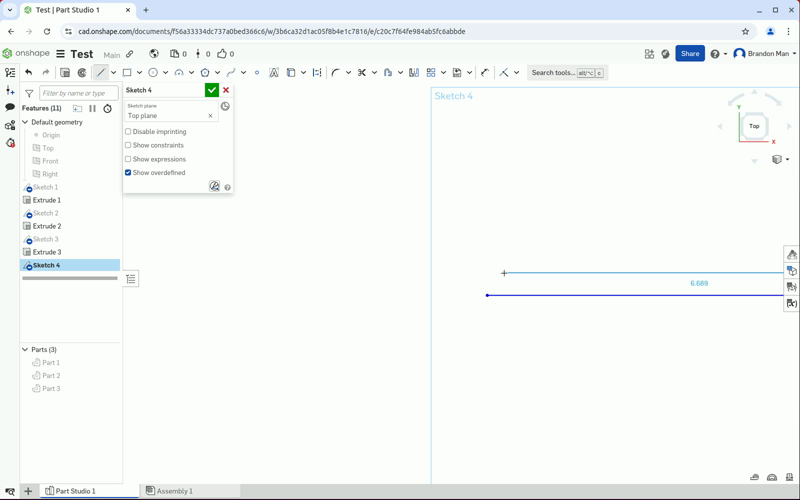
click(504, 272)
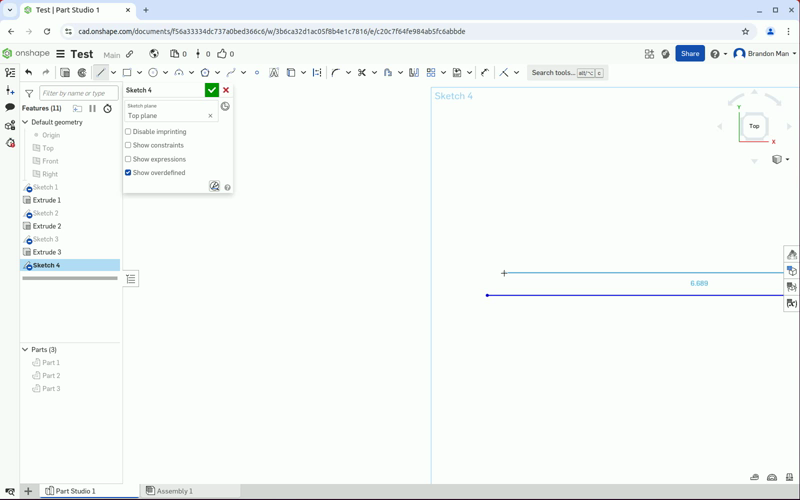
scroll(-6)
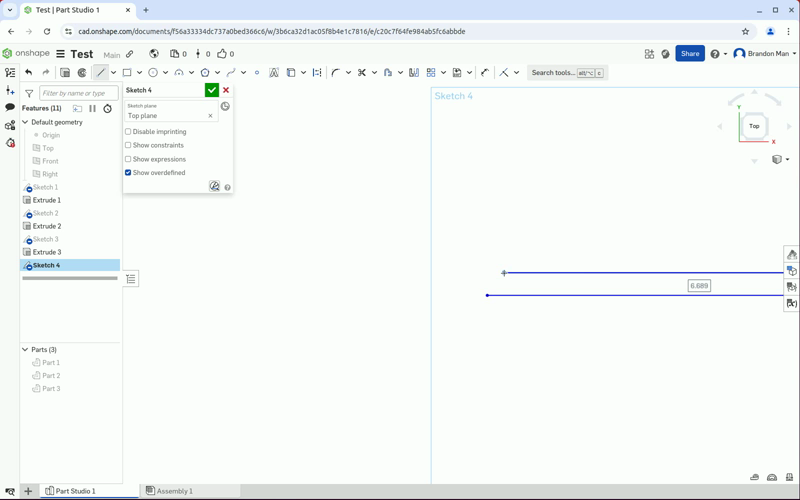
scroll(-6)
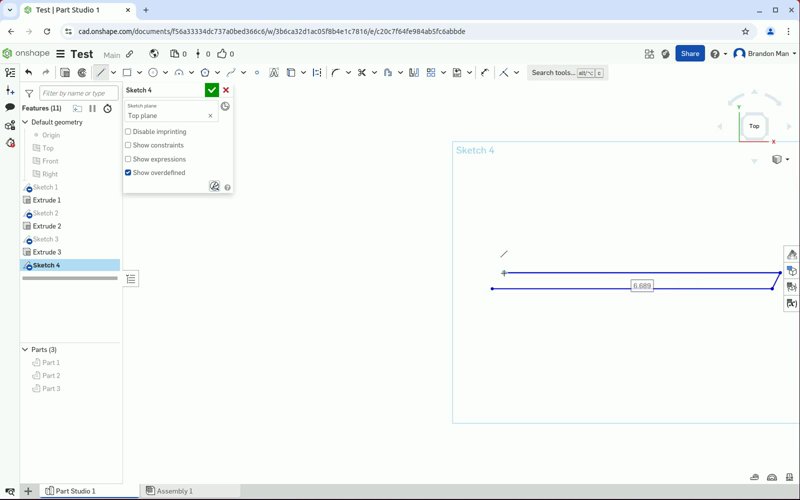
scroll(-6)
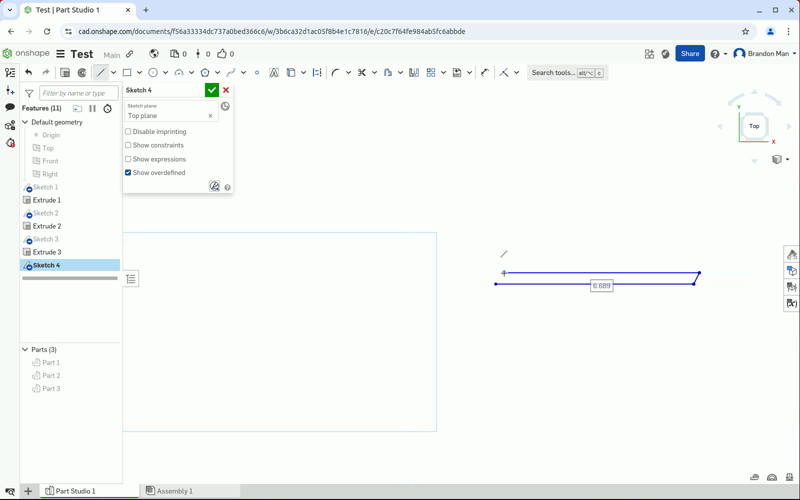
scroll(-6)
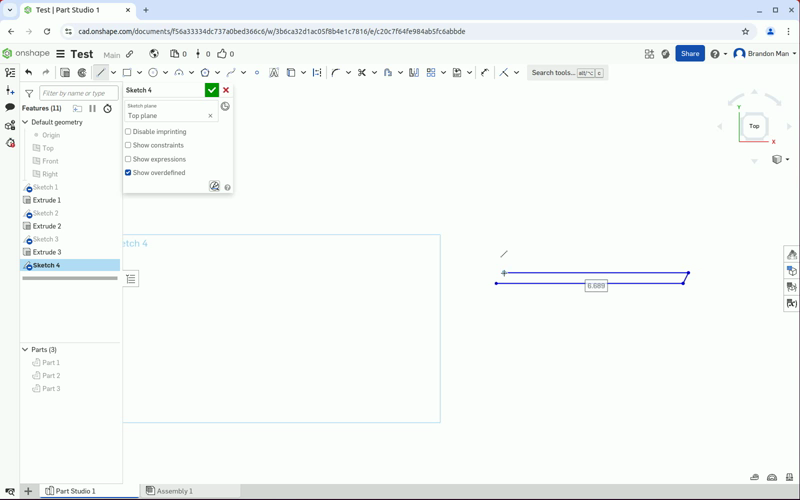
scroll(-6)
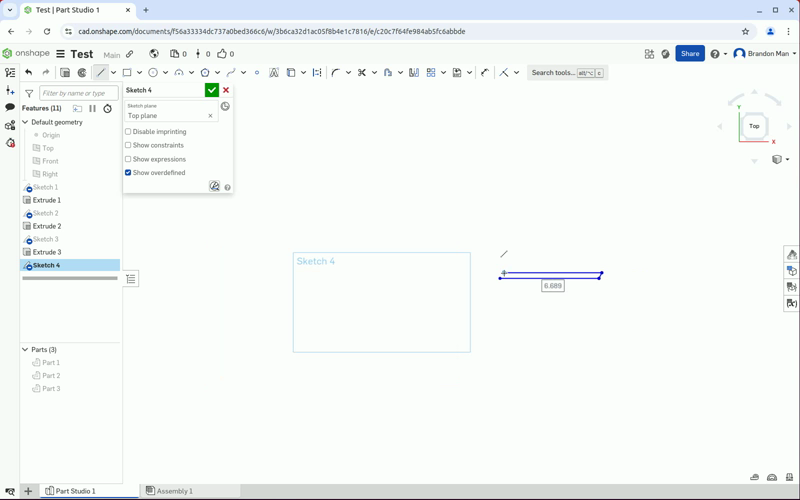
scroll(-6)
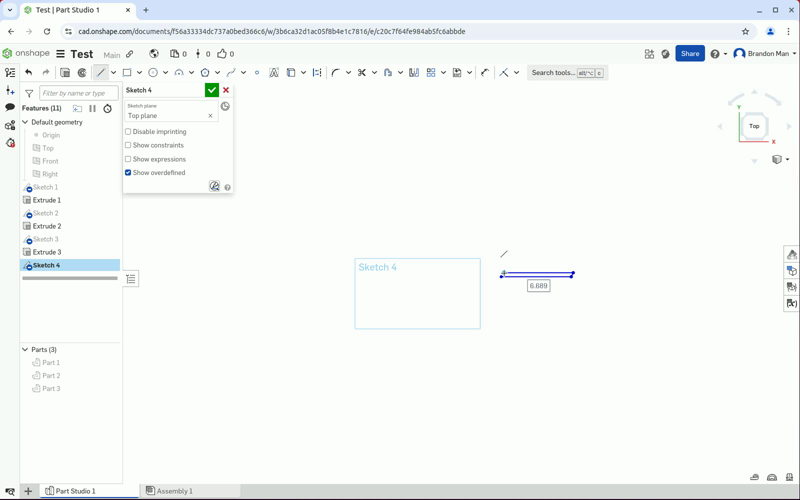
scroll(-6)
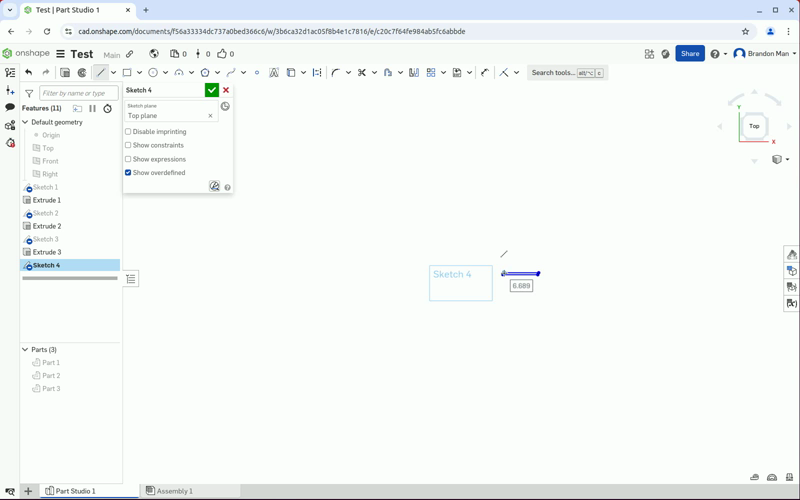
key_up(shift)
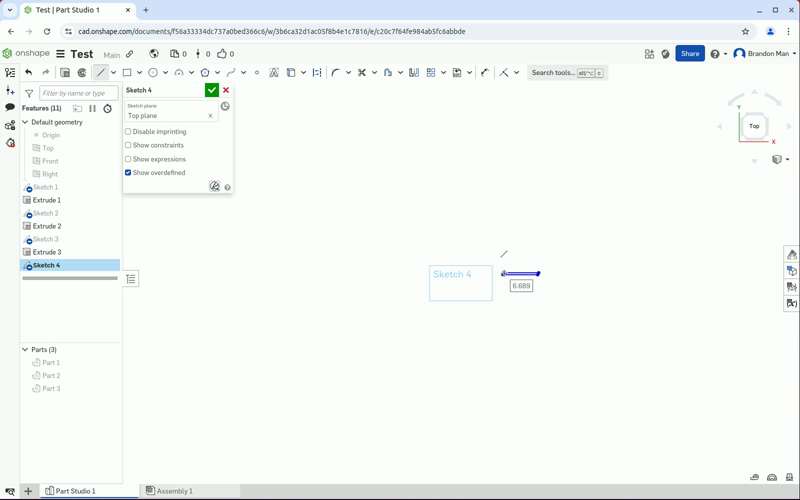
mouse_move(534, 272)
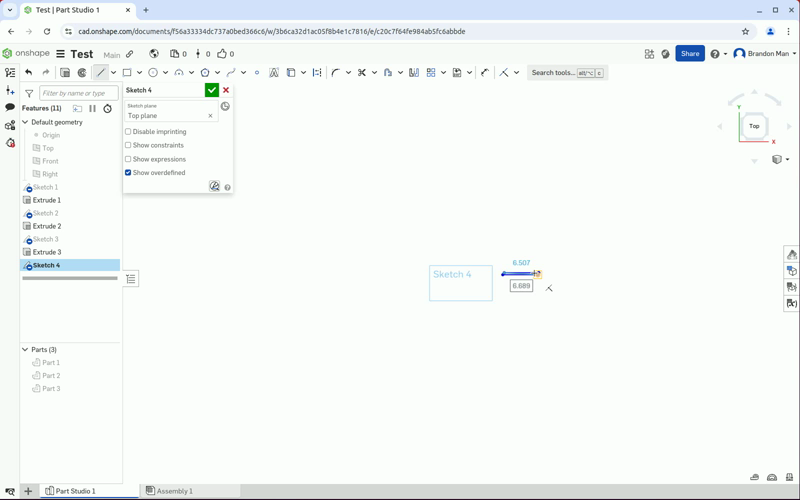
key_down(shift)
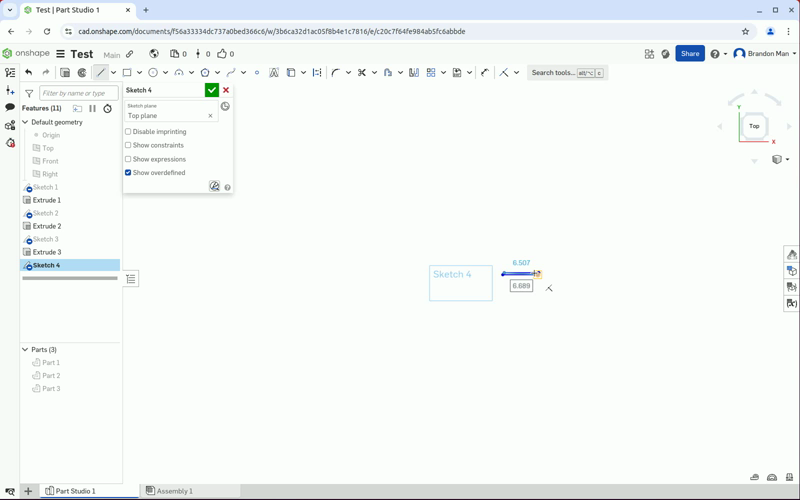
mouse_move(502, 274)
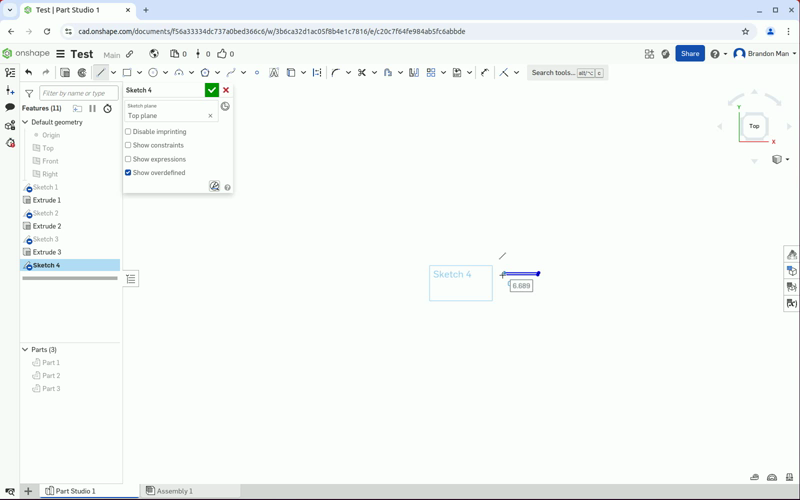
scroll(6)
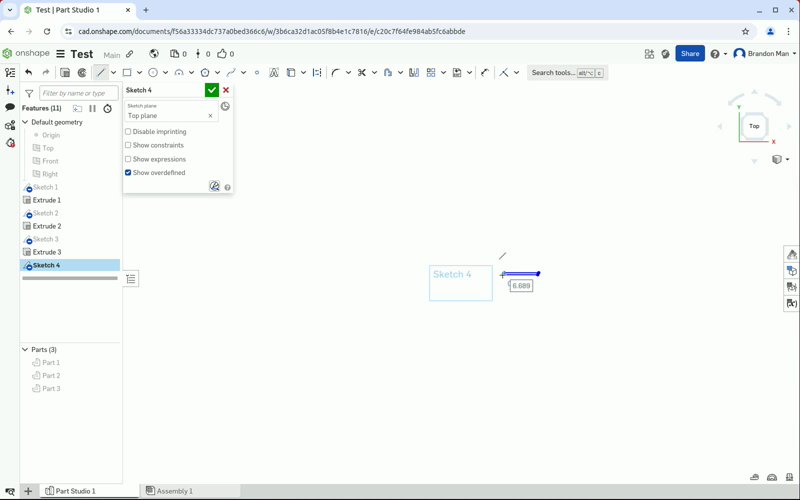
scroll(6)
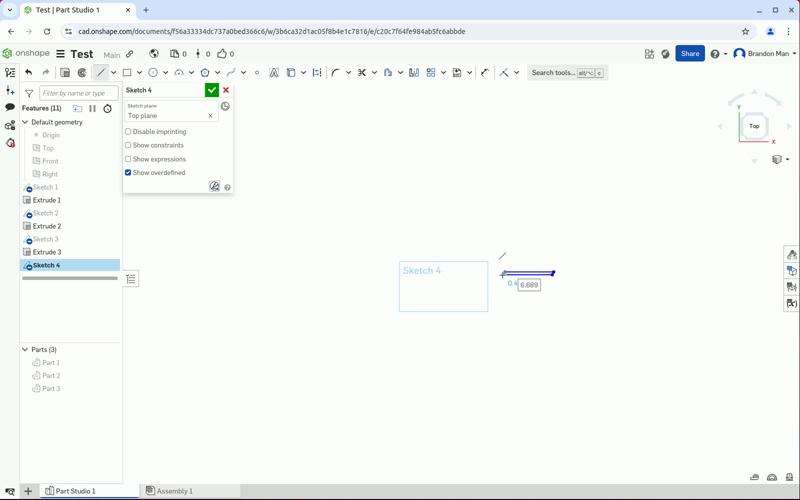
scroll(6)
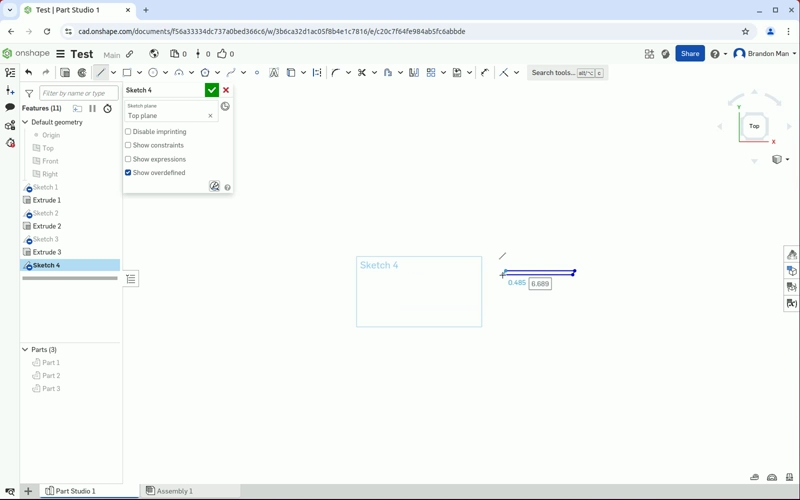
scroll(6)
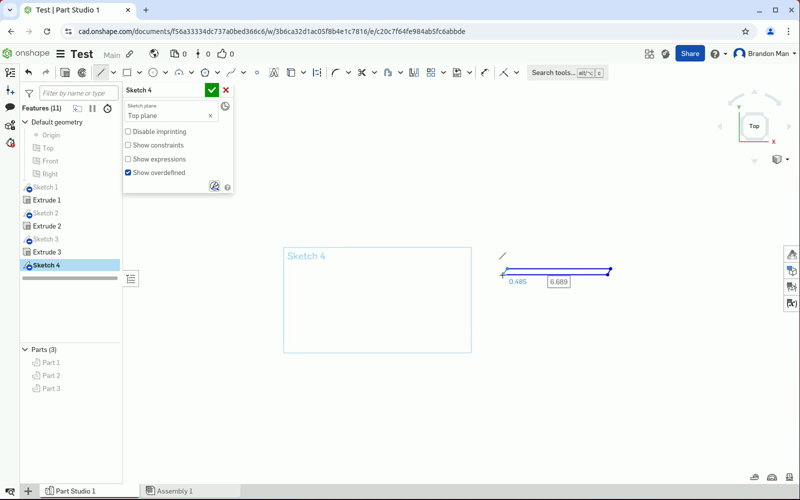
scroll(6)
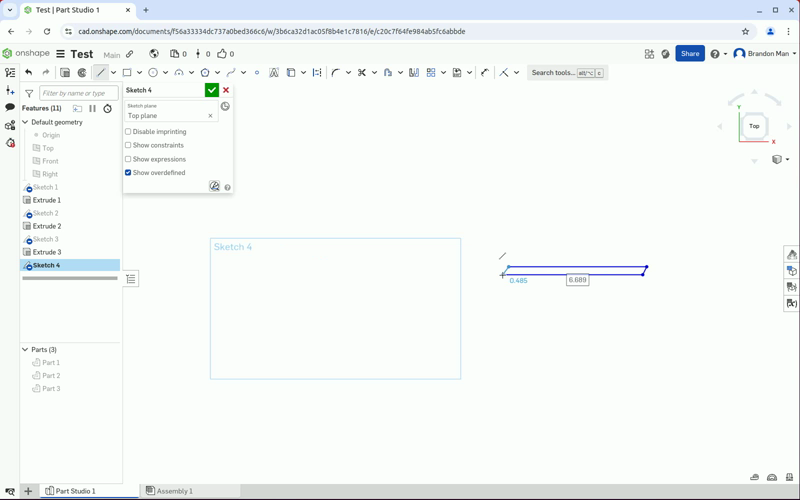
scroll(6)
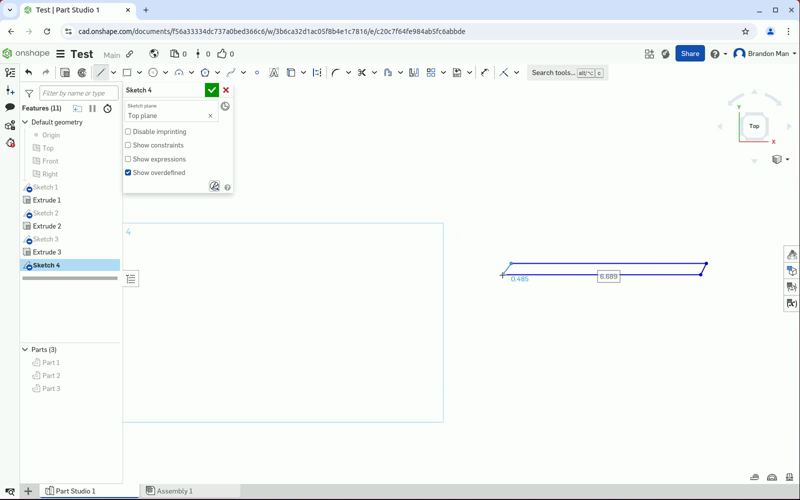
scroll(6)
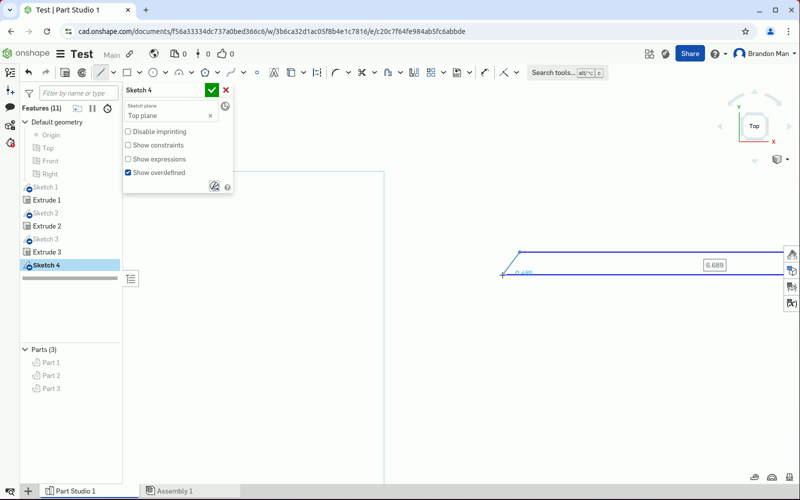
key_up(shift)
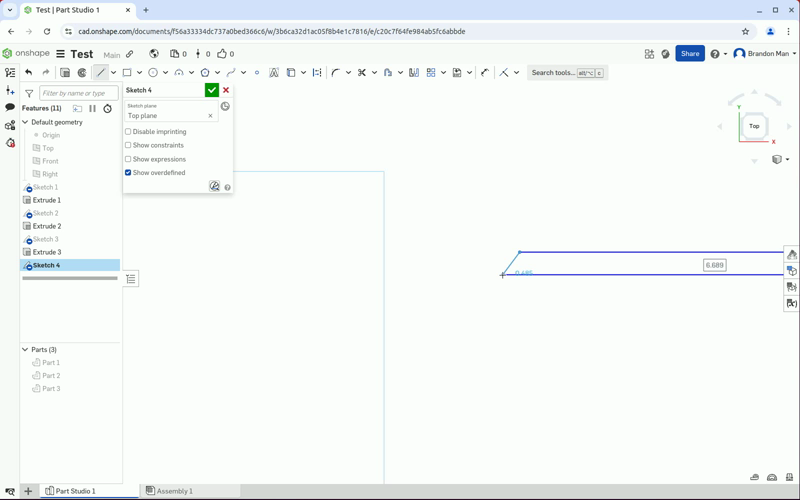
click(502, 274)
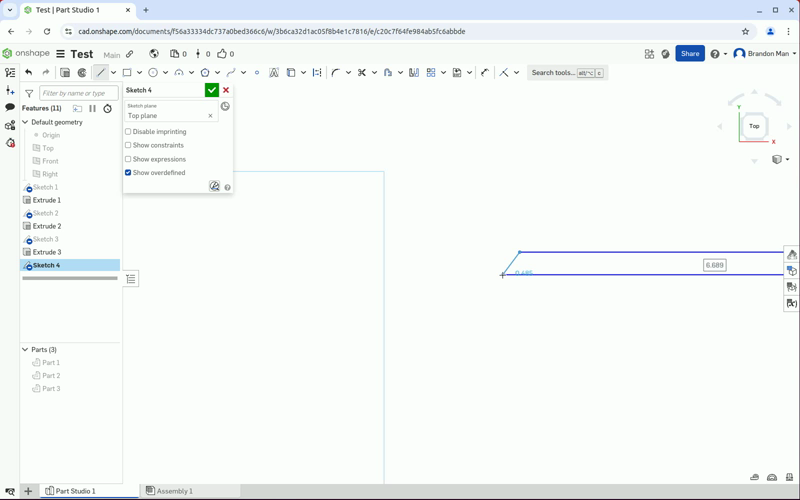
scroll(-6)
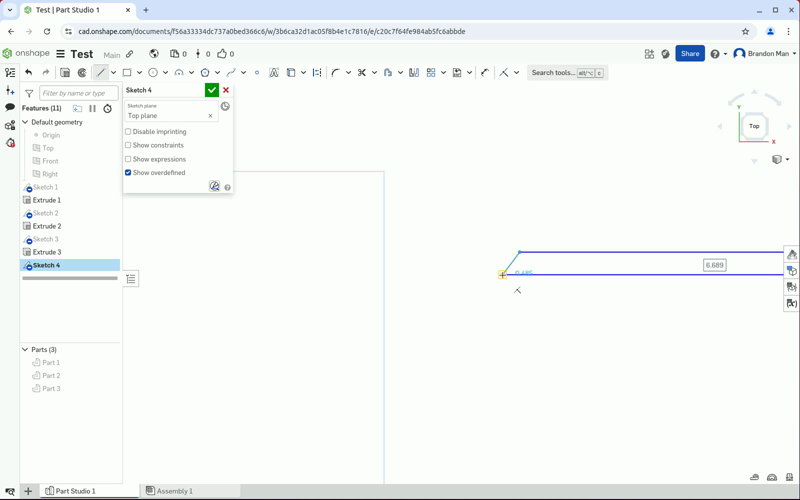
scroll(-6)
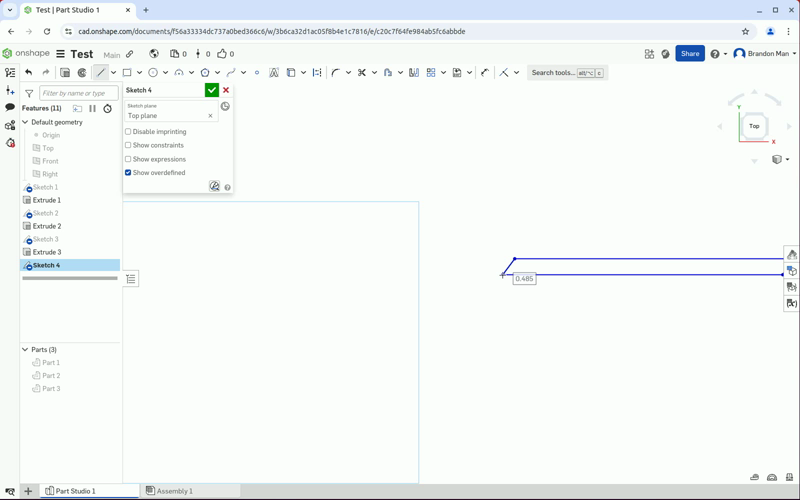
scroll(-6)
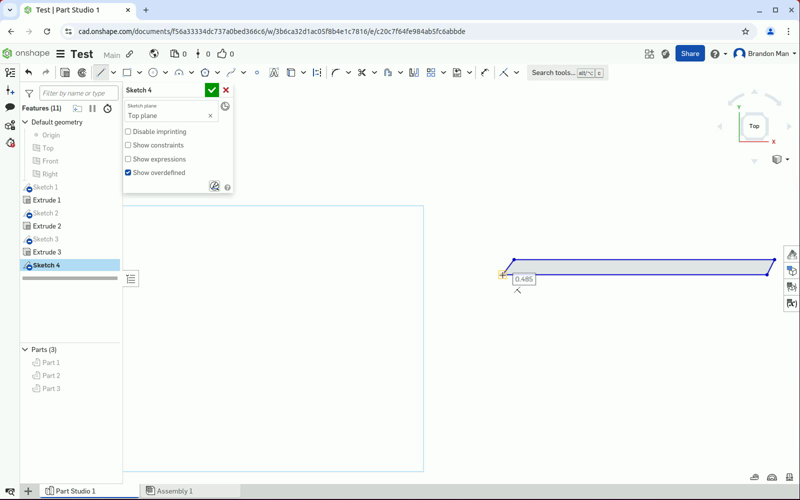
scroll(-6)
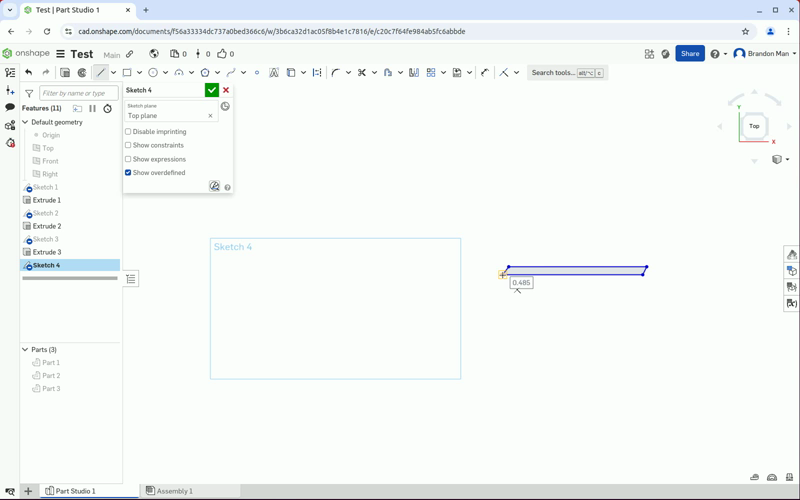
scroll(-6)
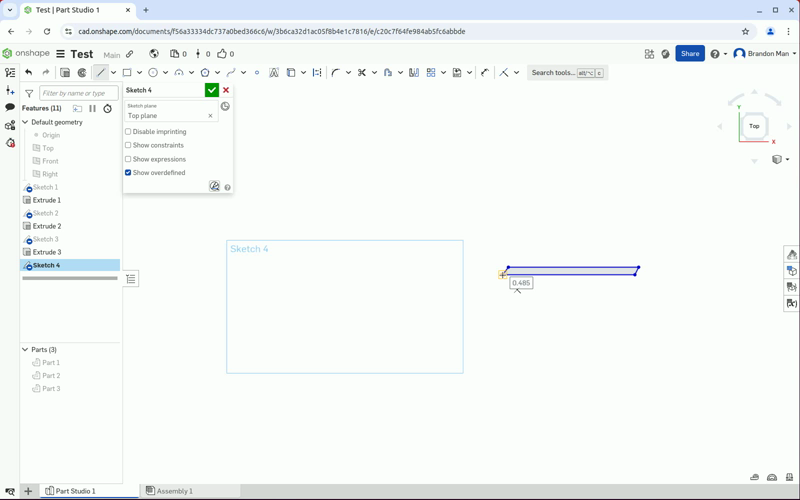
scroll(-6)
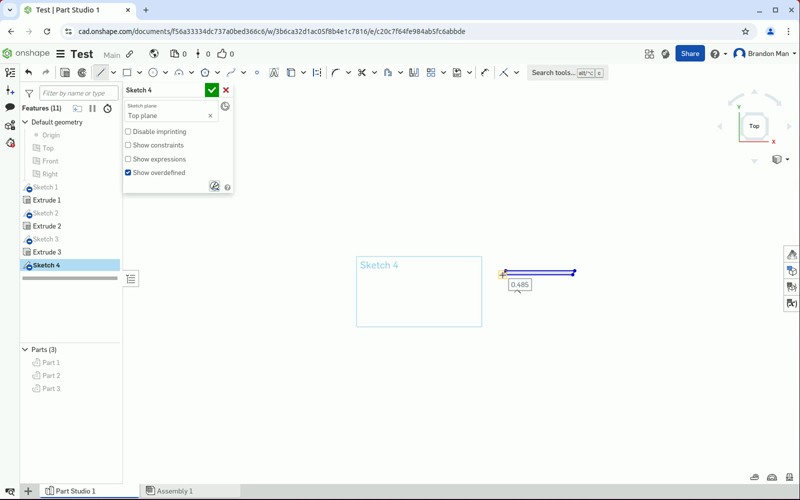
scroll(-6)
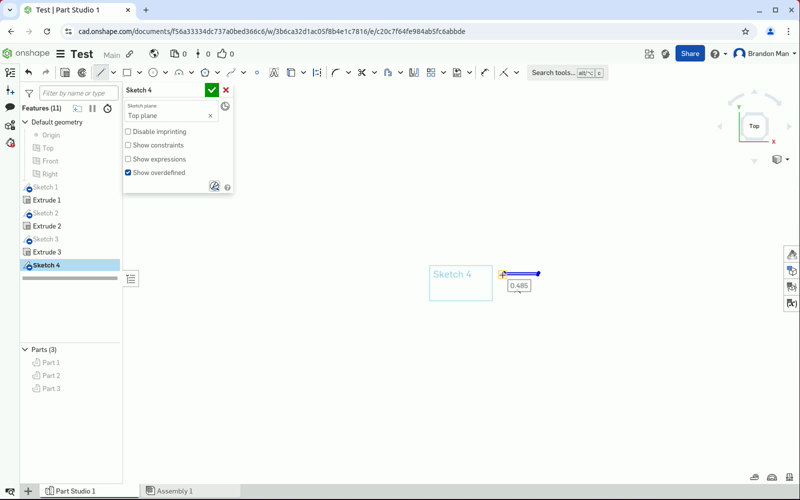
key(esc)
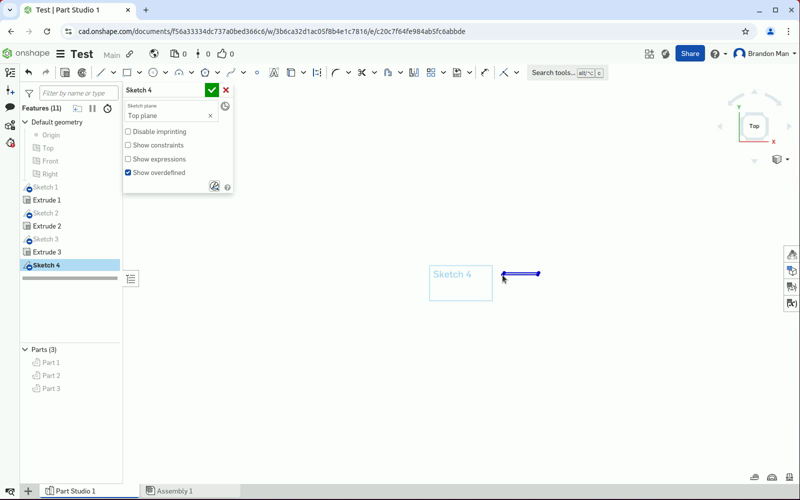
mouse_move(523, 273)
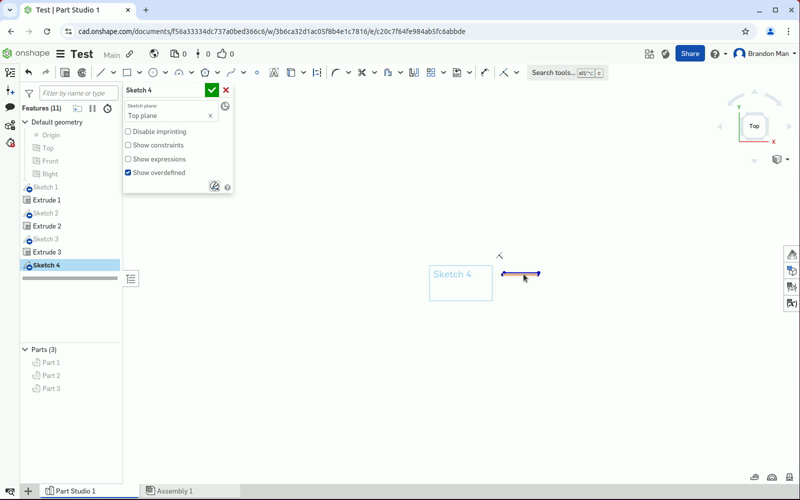
scroll(6)
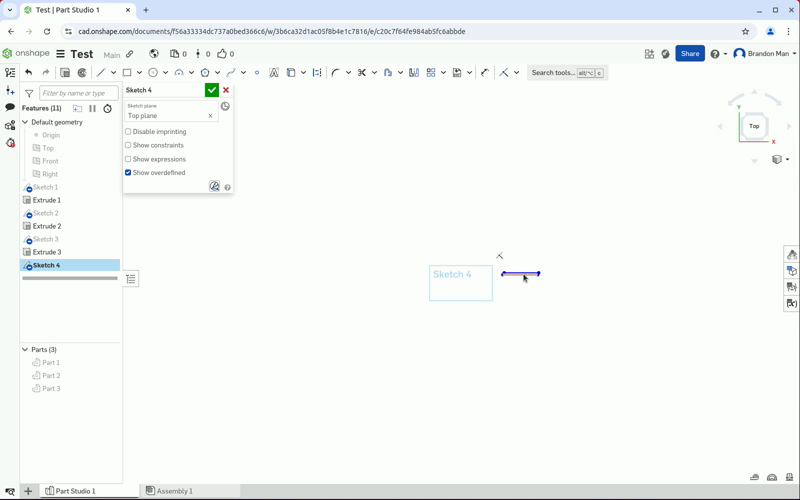
scroll(6)
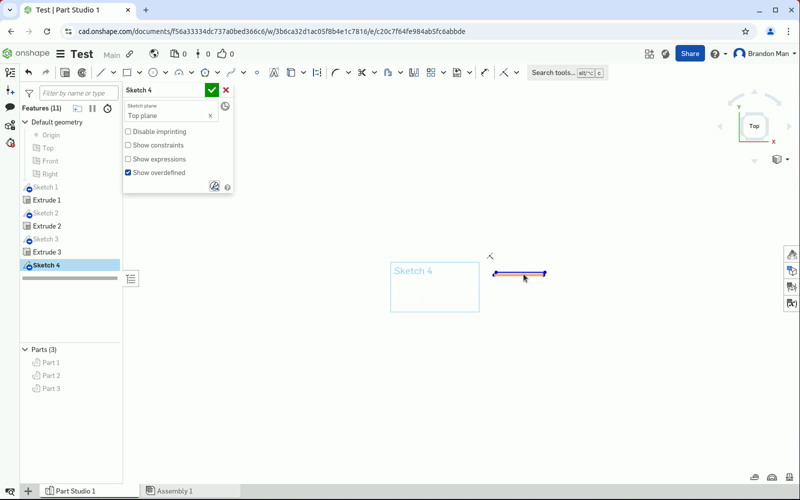
scroll(6)
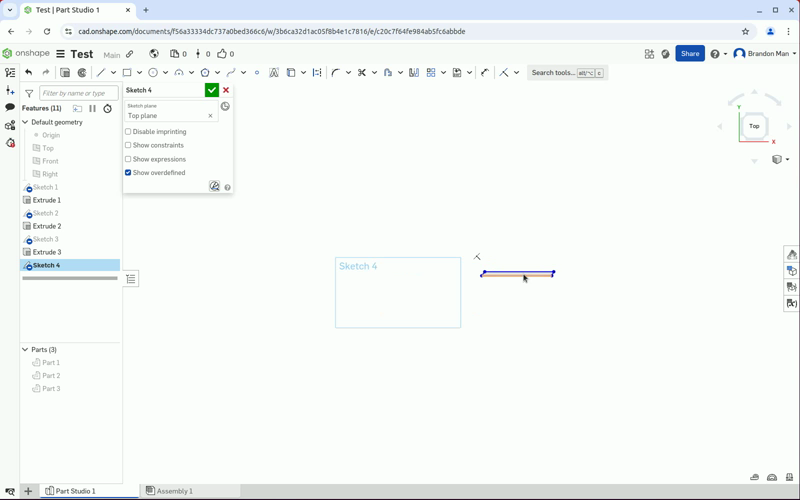
scroll(6)
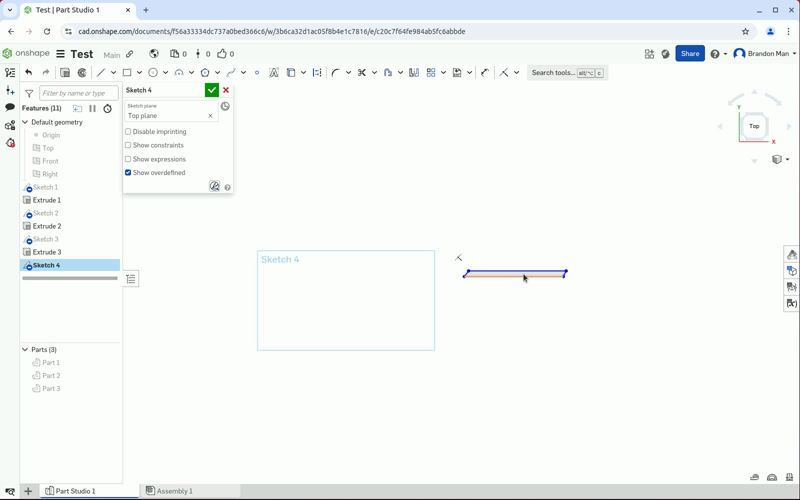
scroll(6)
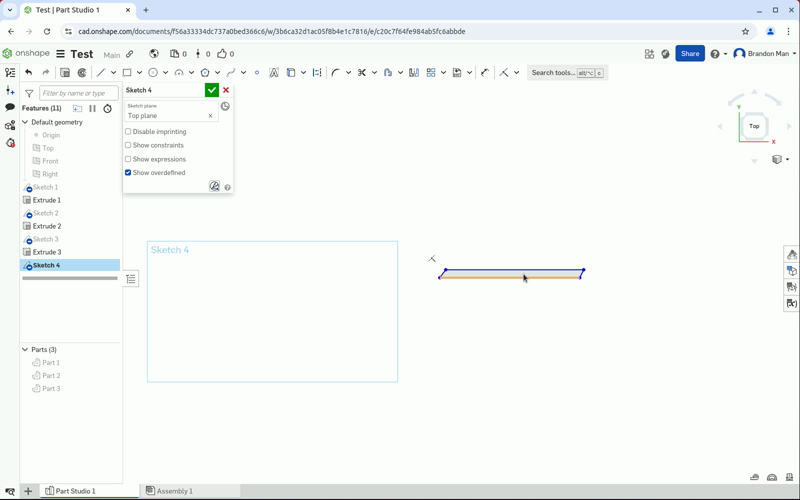
scroll(6)
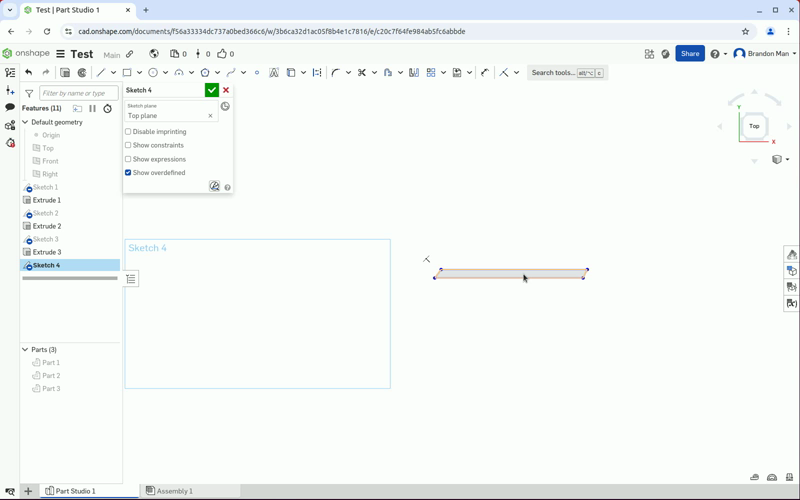
scroll(6)
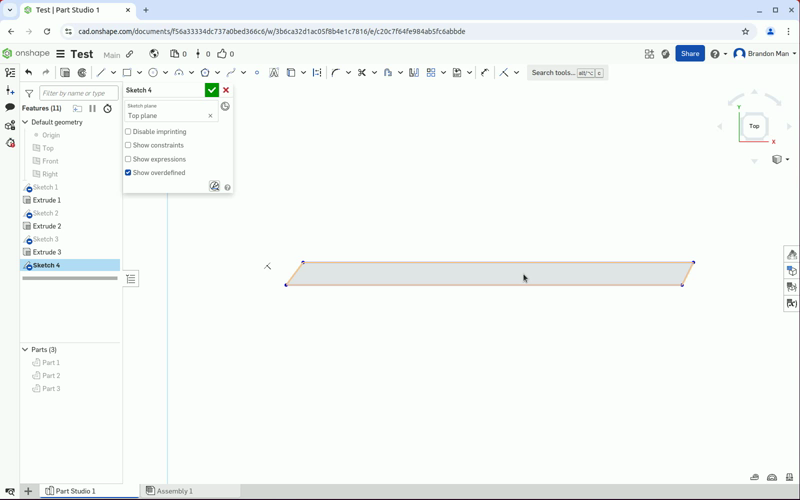
click(523, 273)
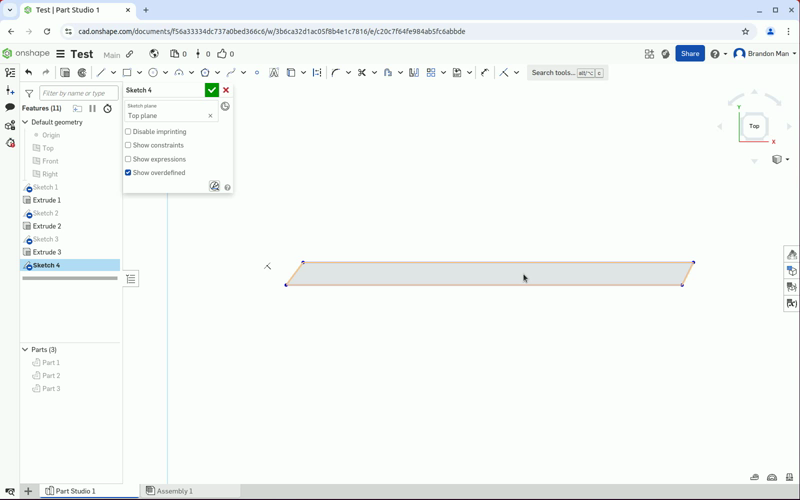
scroll(-6)
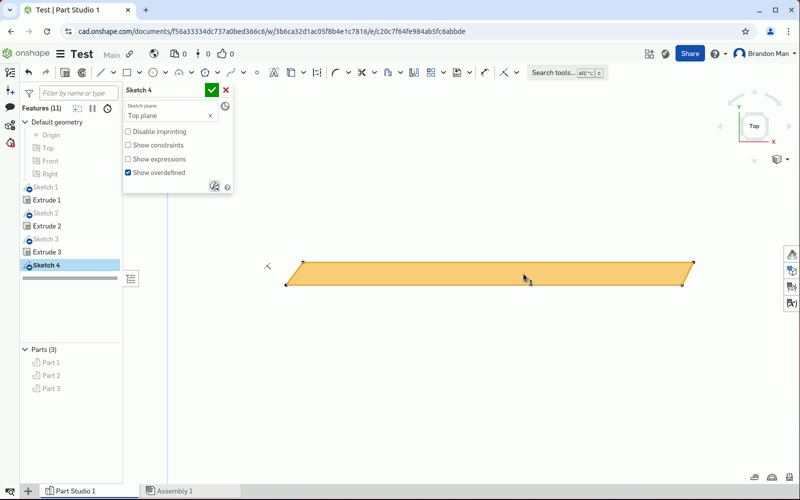
scroll(-6)
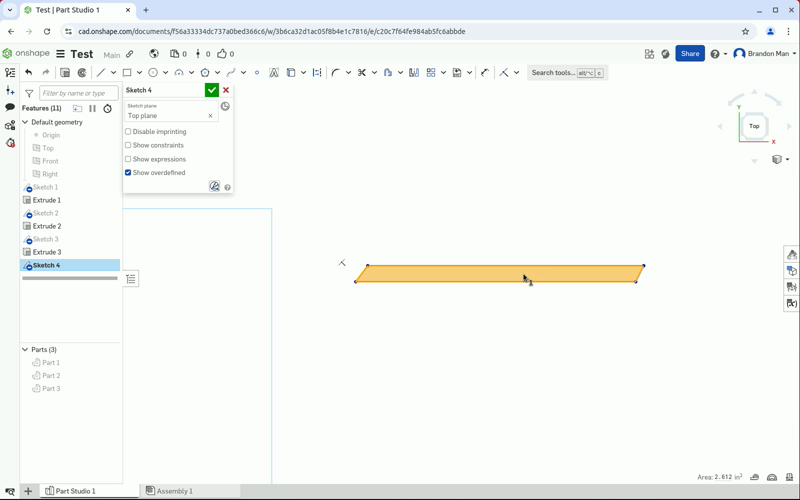
scroll(-6)
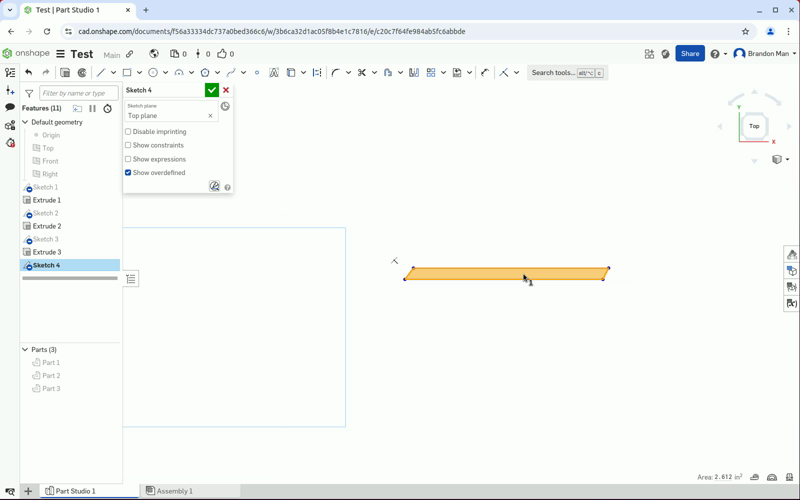
scroll(-6)
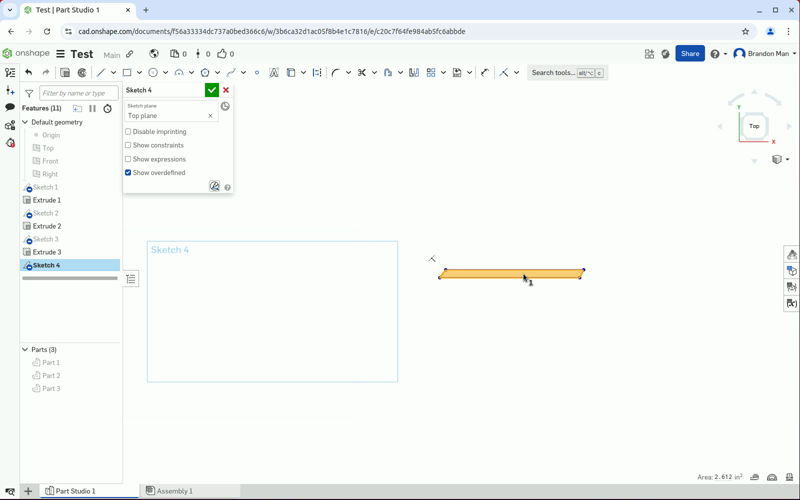
scroll(-6)
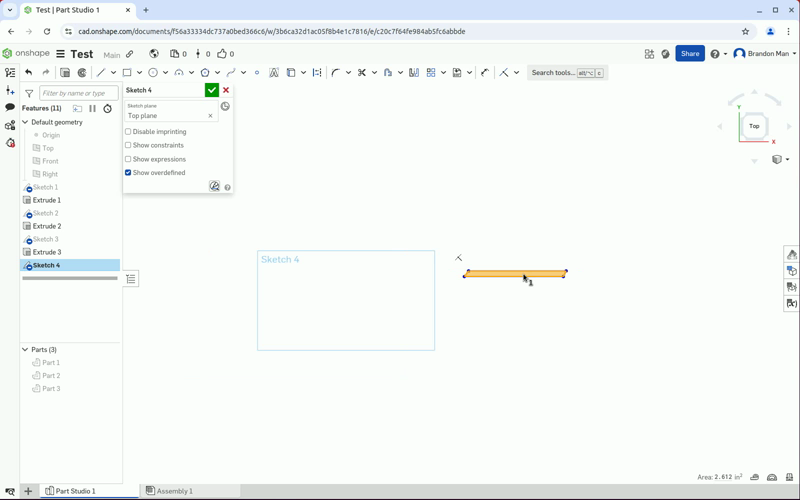
scroll(-6)
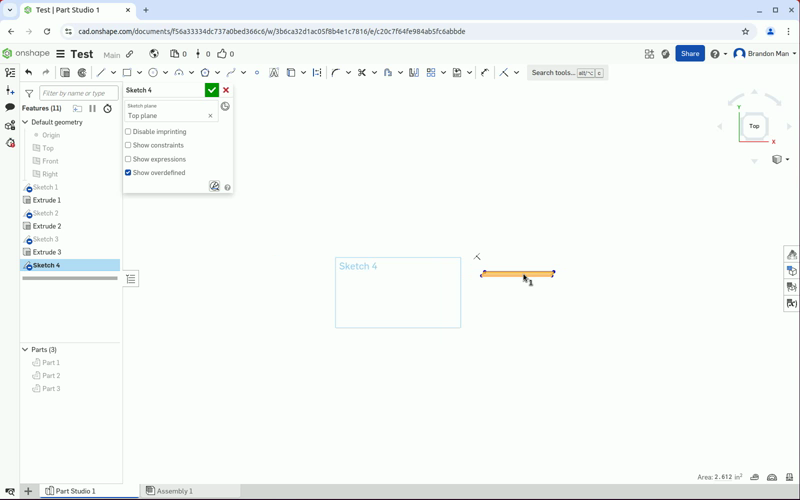
scroll(-6)
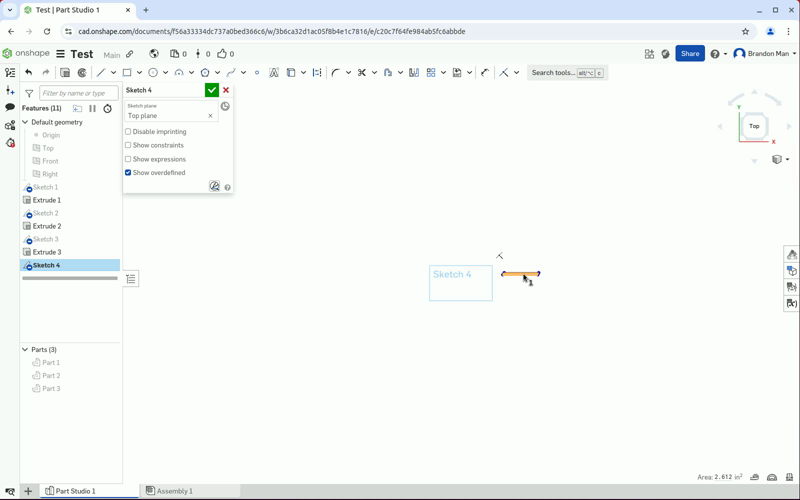
mouse_move(73, 352)
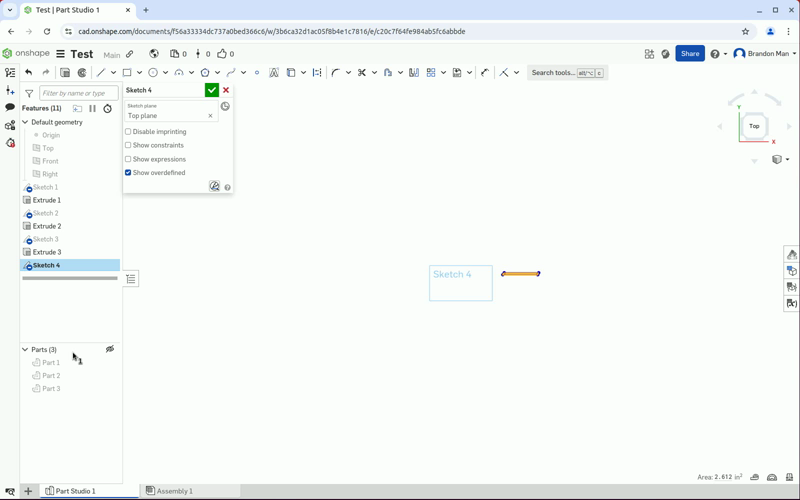
key(shift+y)
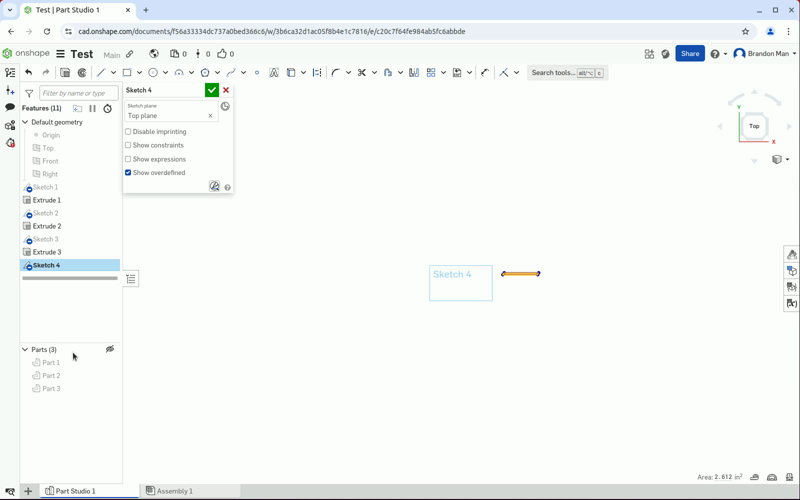
key(shift+e)
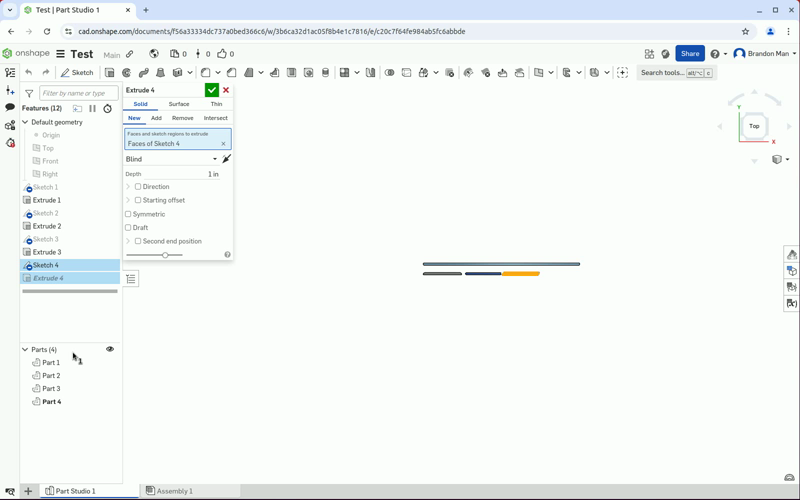
mouse_move(143, 106)
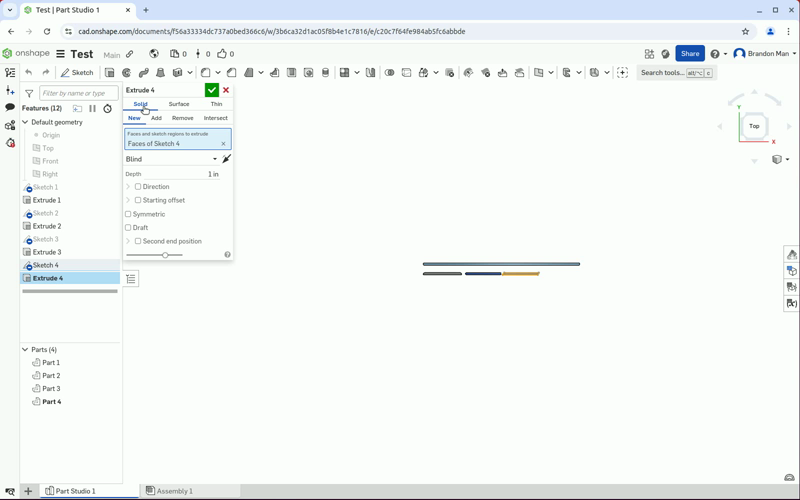
click(143, 106)
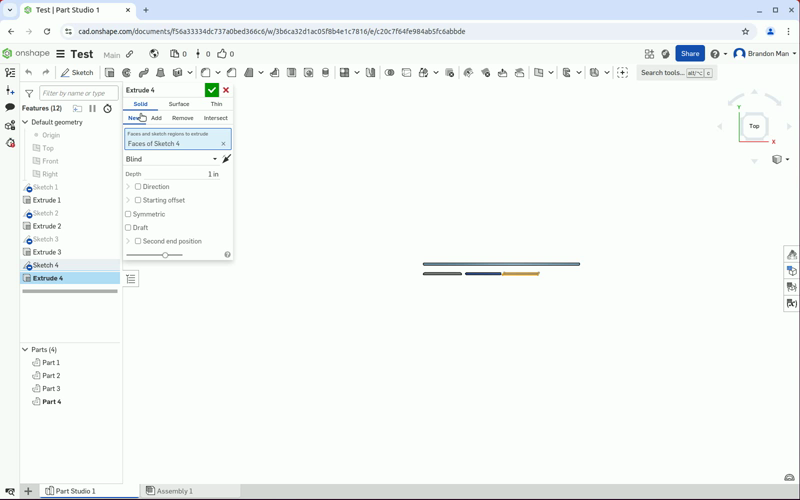
mouse_move(137, 120)
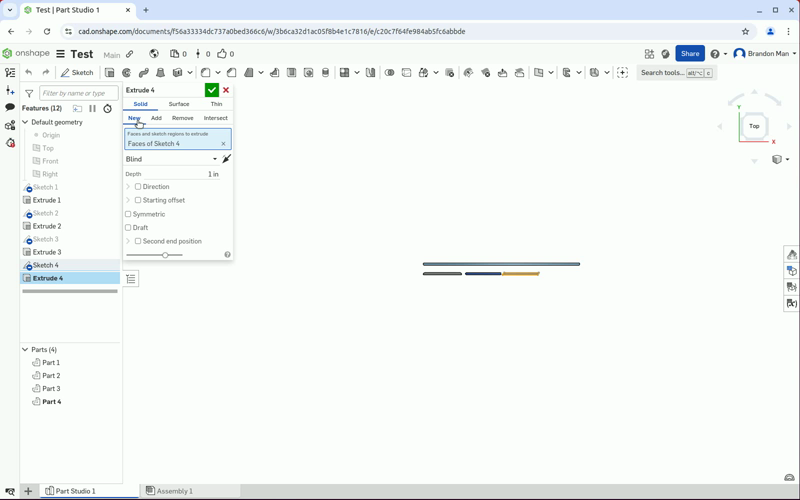
click(137, 120)
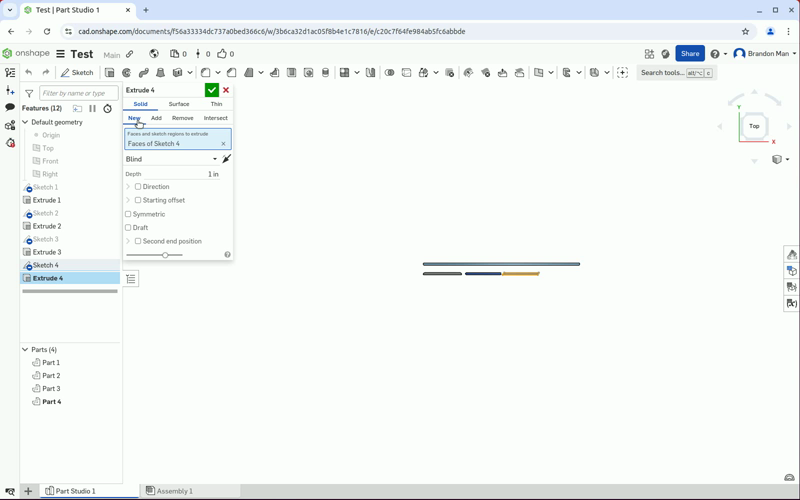
key(tab, 4)
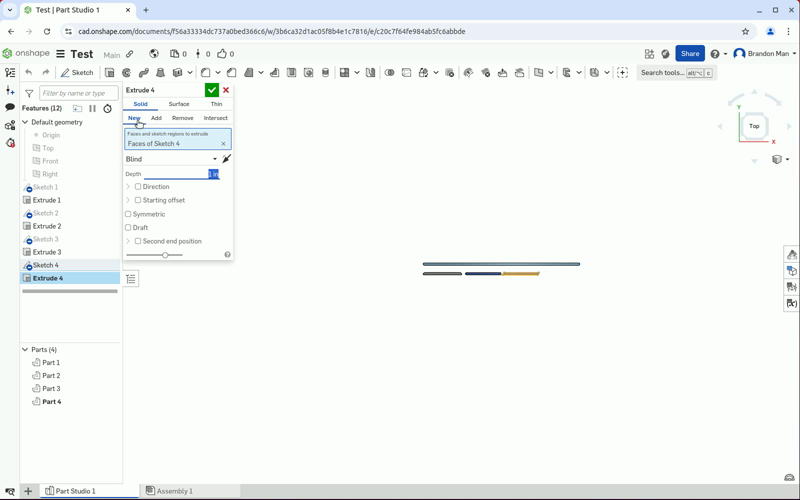
text(0.481)
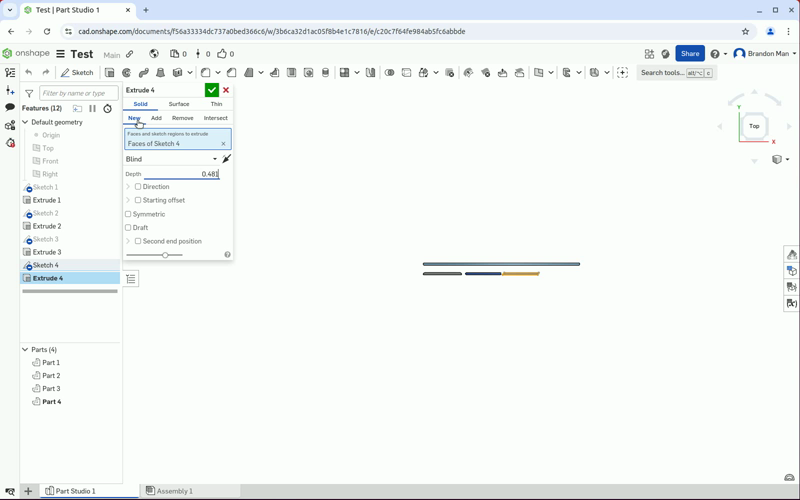
key(enter)
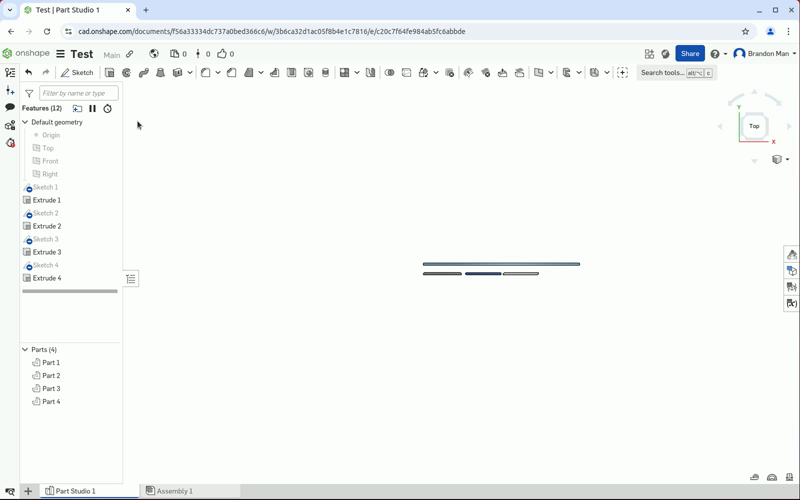
key(shift+h)
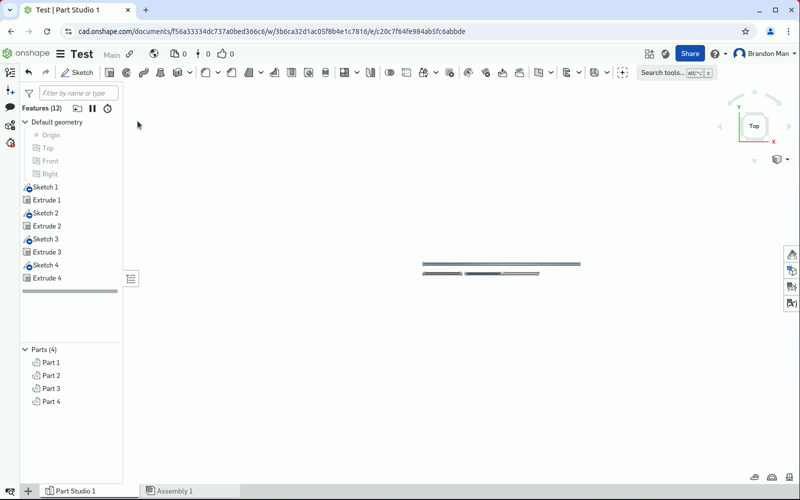
key(shift+h)
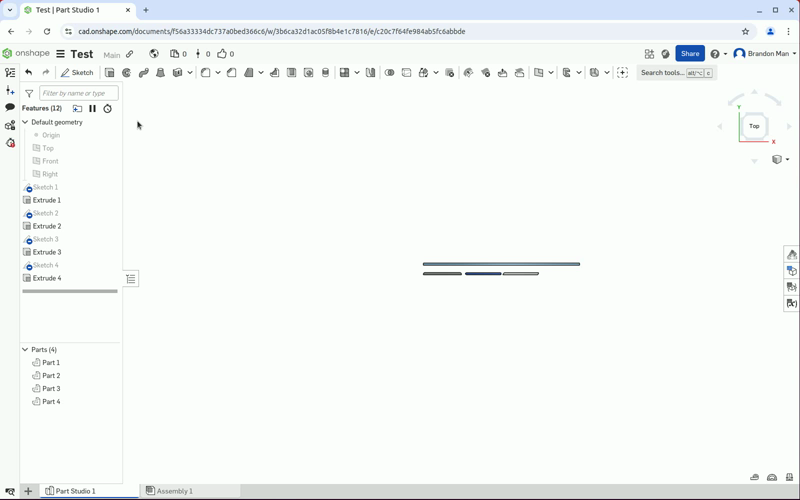
mouse_move(73, 189)
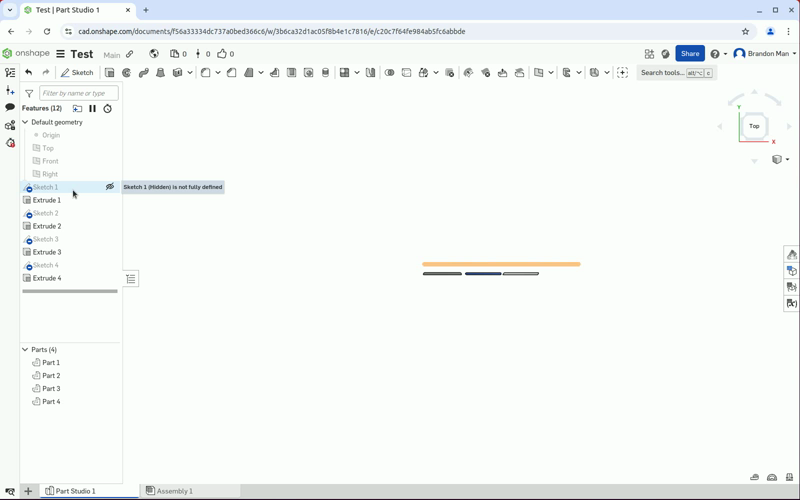
click(73, 189)
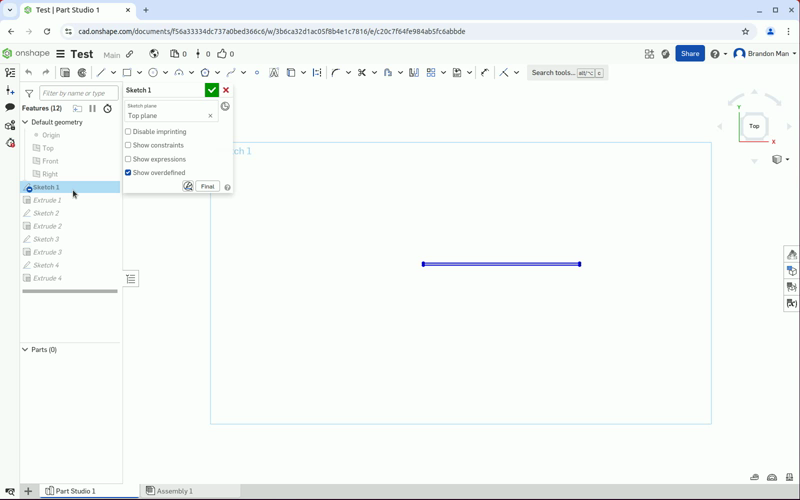
mouse_move(229, 92)
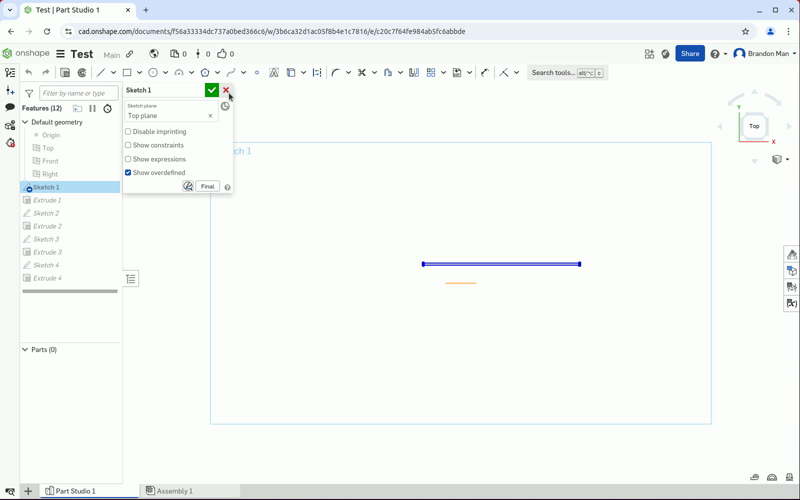
click(229, 92)
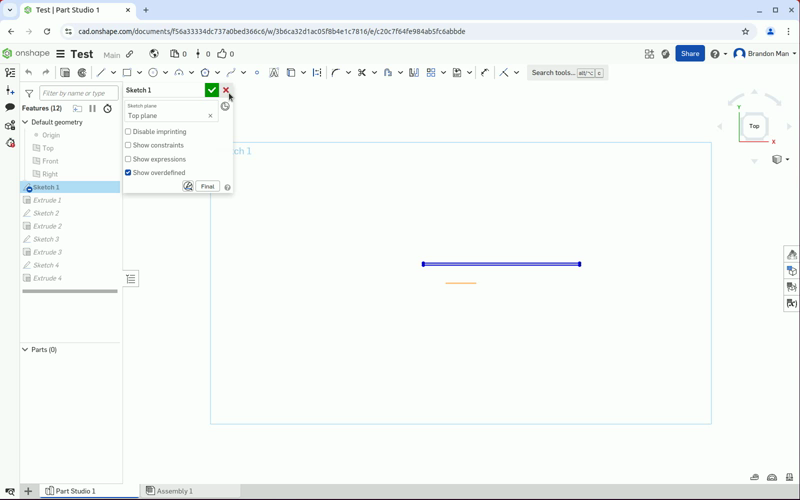
key(shift+s)
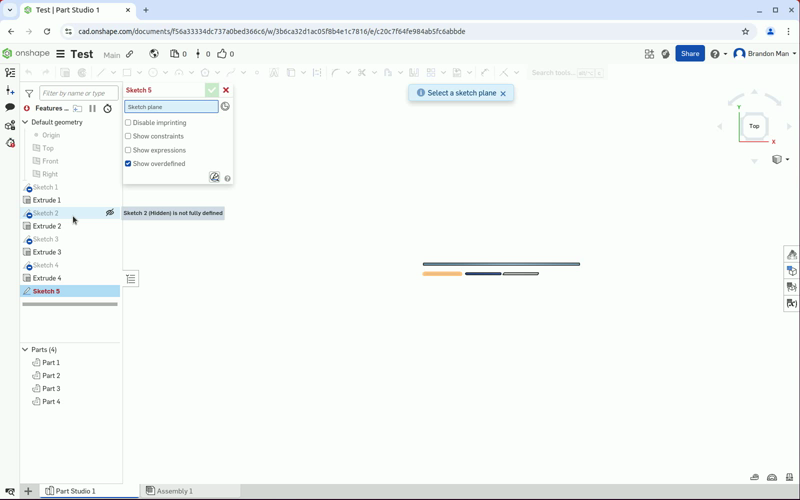
scroll(3)
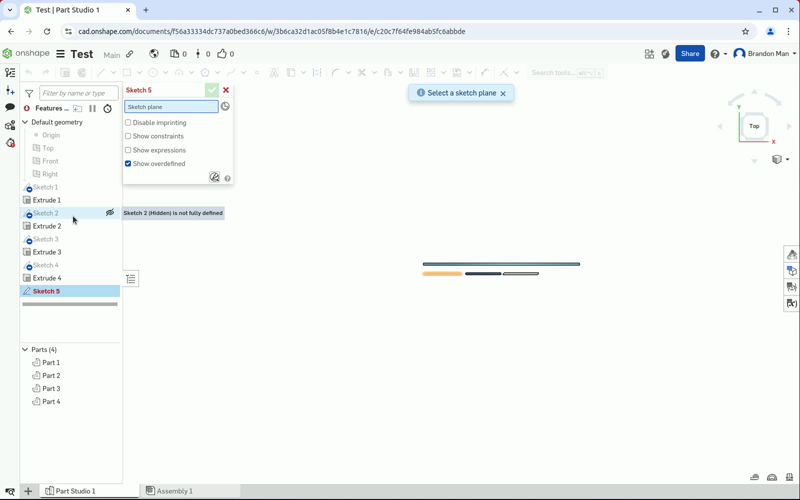
mouse_move(73, 150)
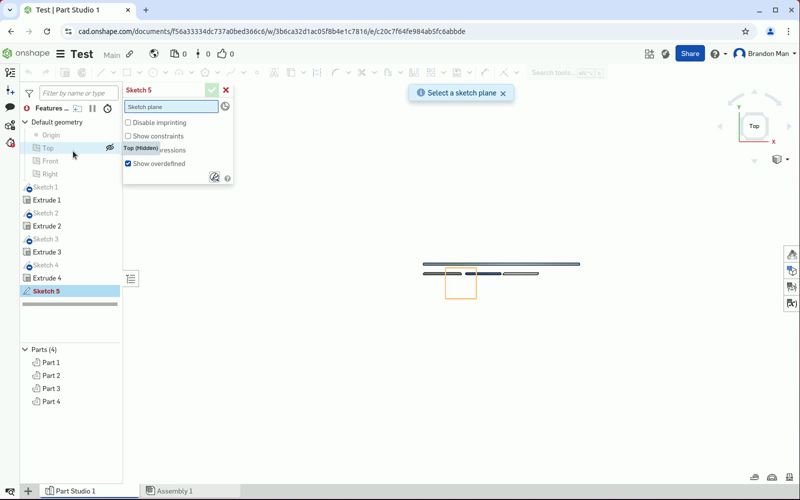
click(73, 150)
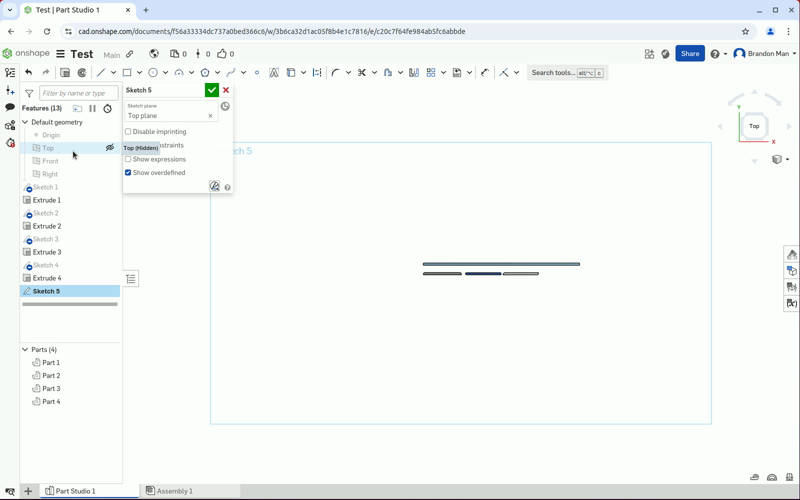
mouse_move(73, 352)
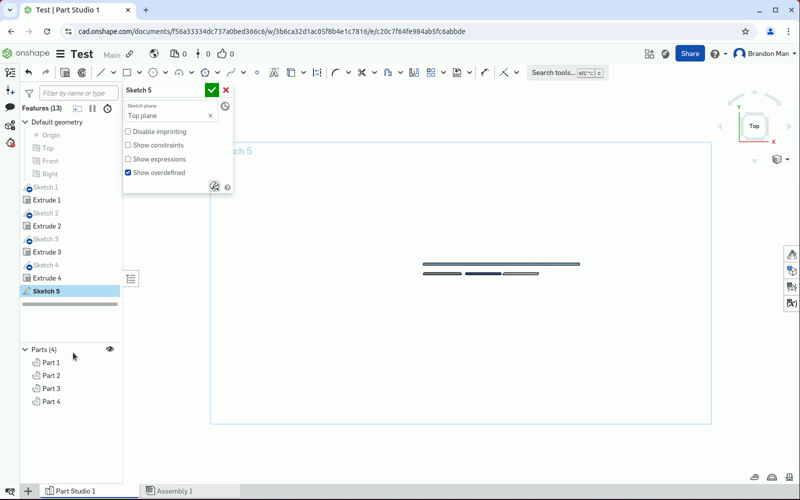
key(y)
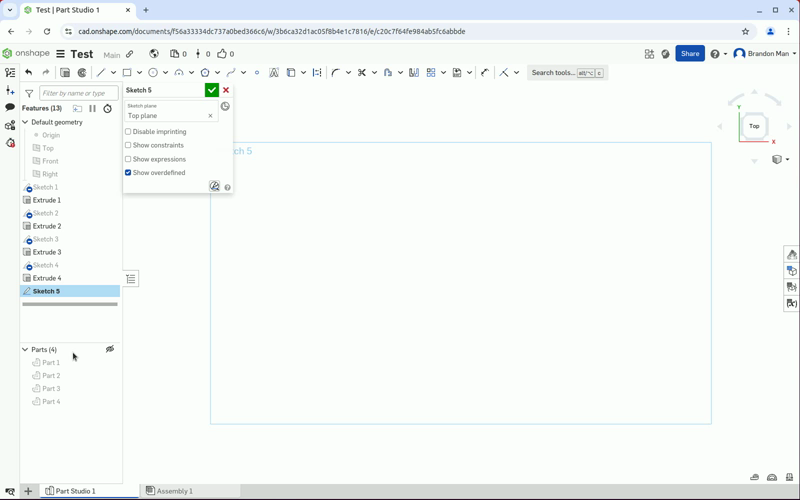
key(l)
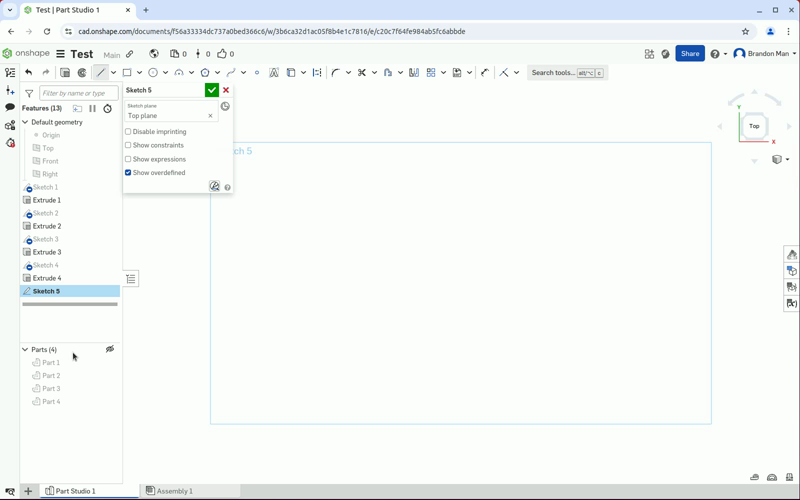
key_down(shift)
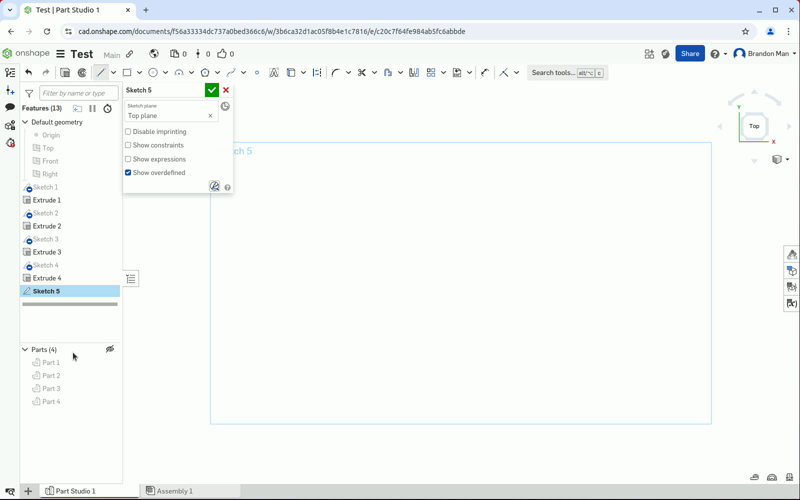
mouse_move(425, 282)
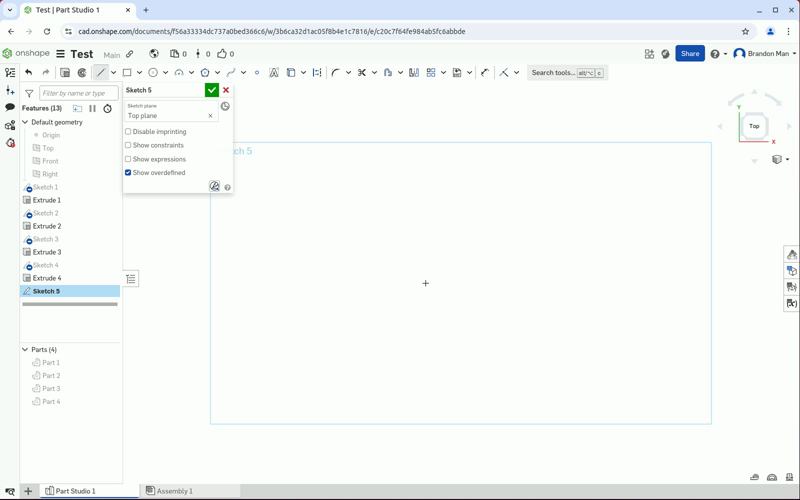
click(425, 282)
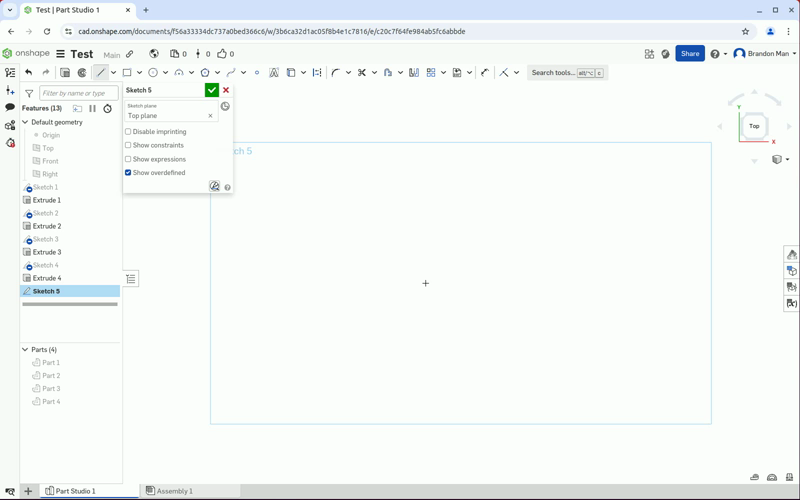
key_up(shift)
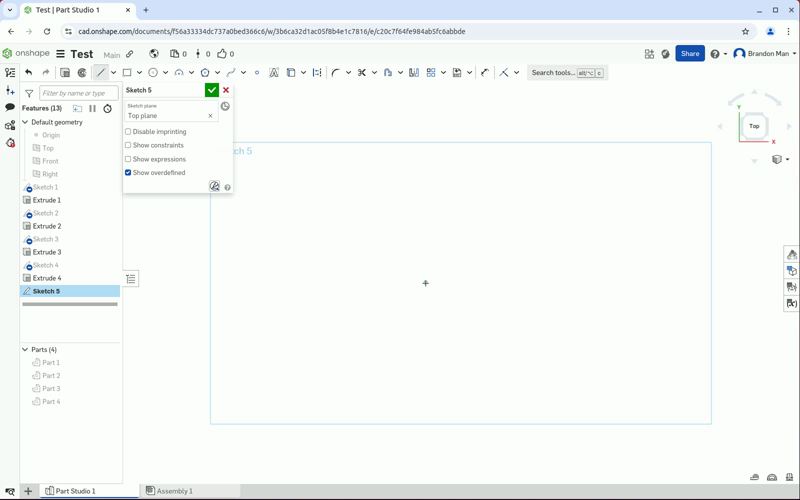
key_down(shift)
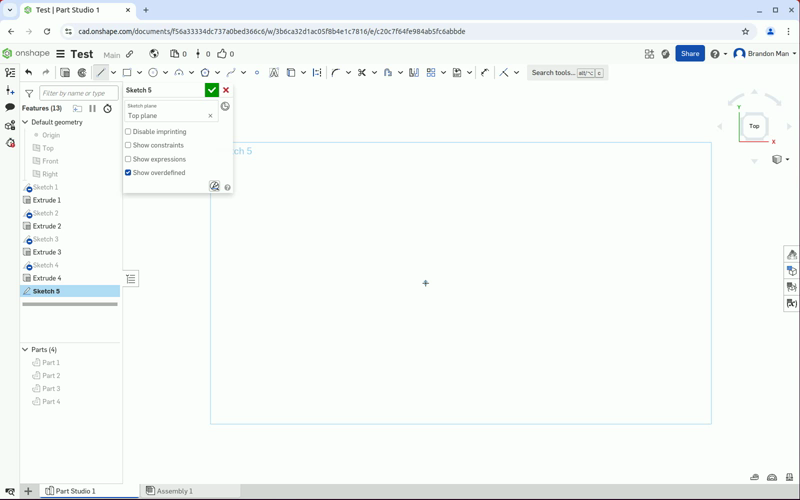
mouse_move(455, 282)
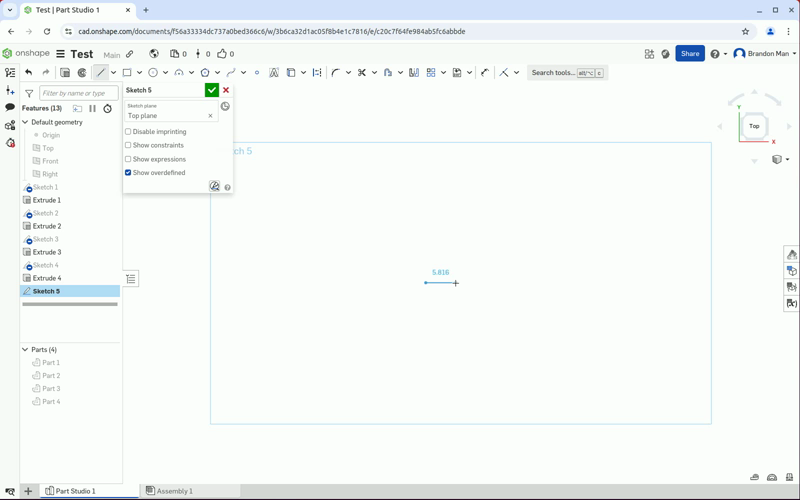
mouse_move(426, 283)
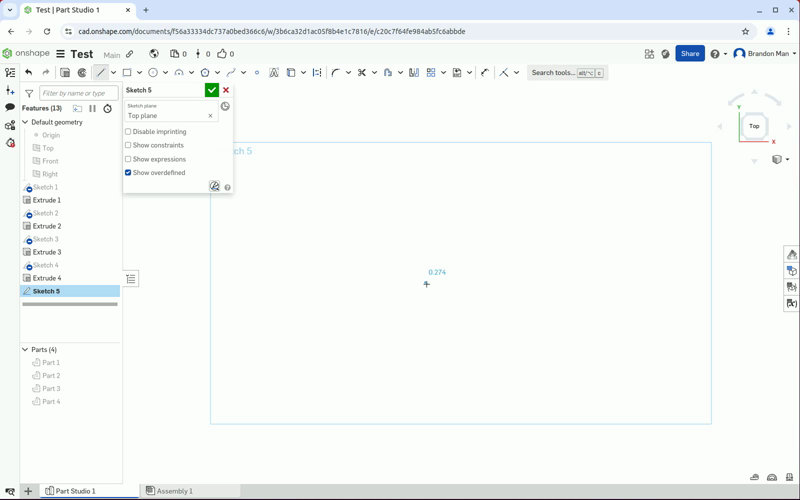
scroll(6)
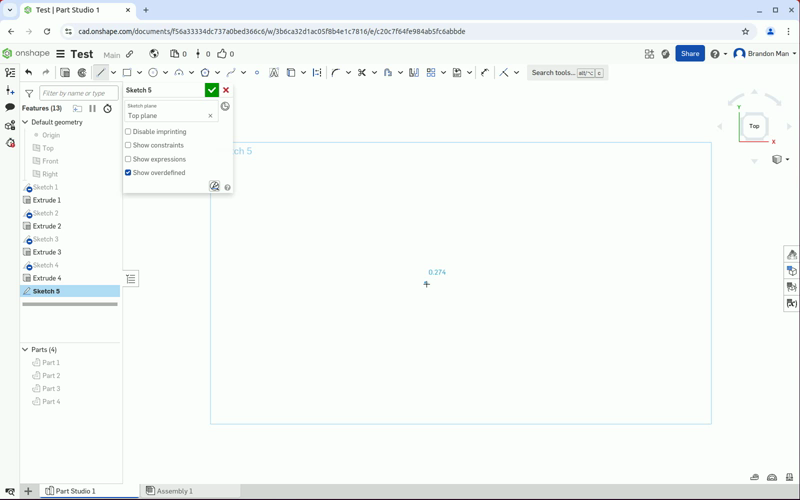
scroll(6)
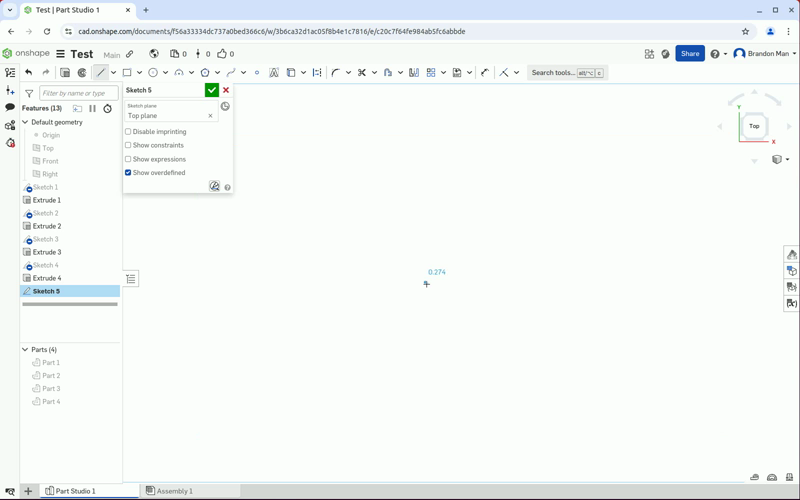
scroll(6)
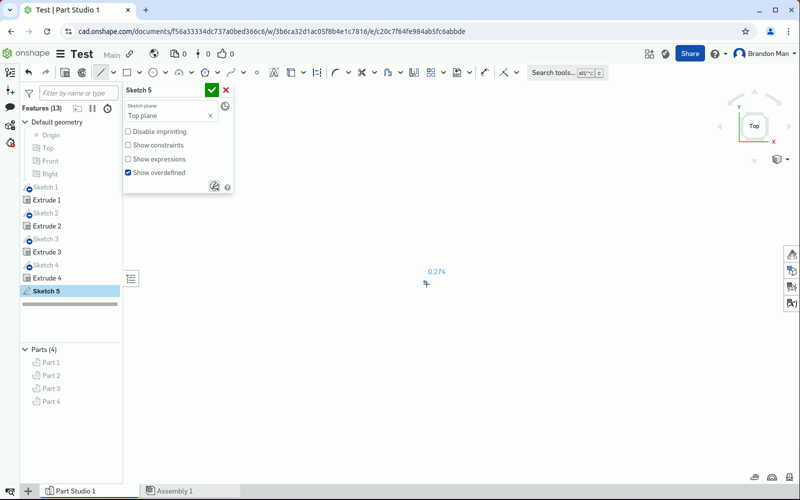
scroll(6)
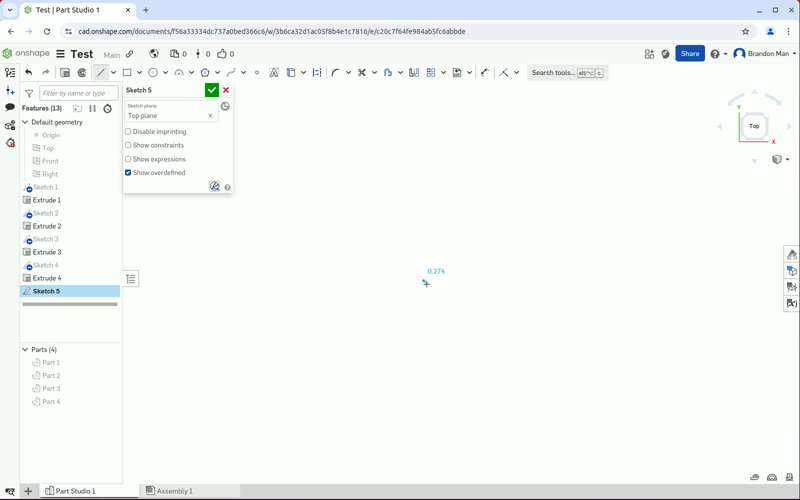
scroll(6)
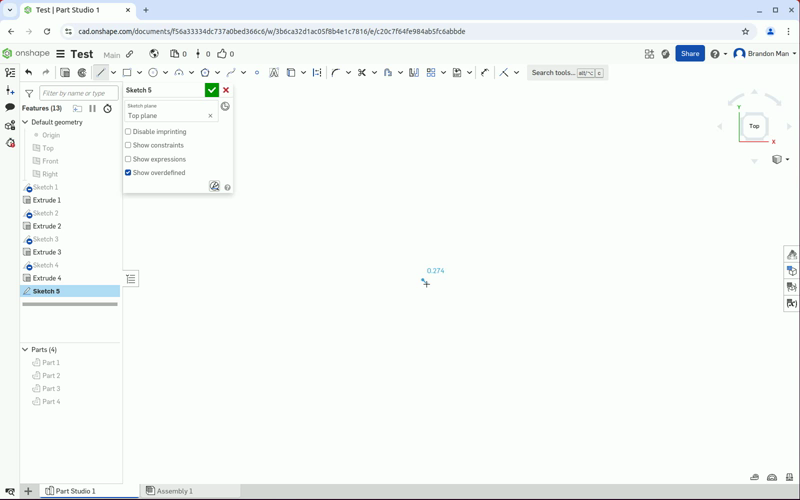
scroll(6)
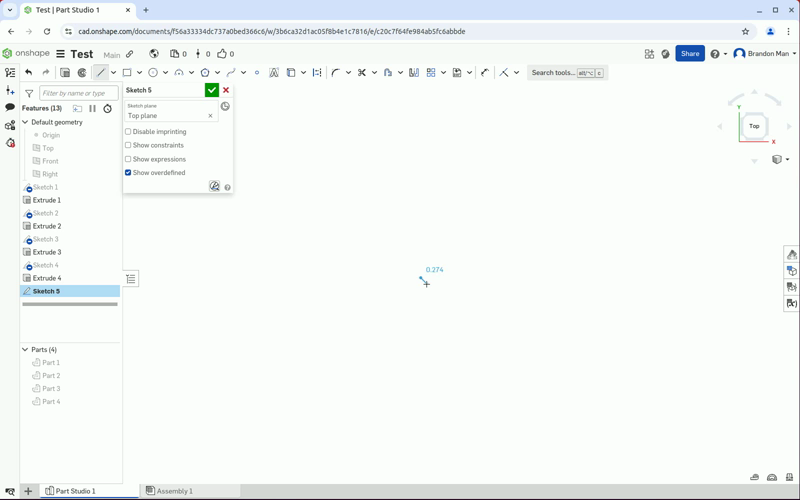
scroll(6)
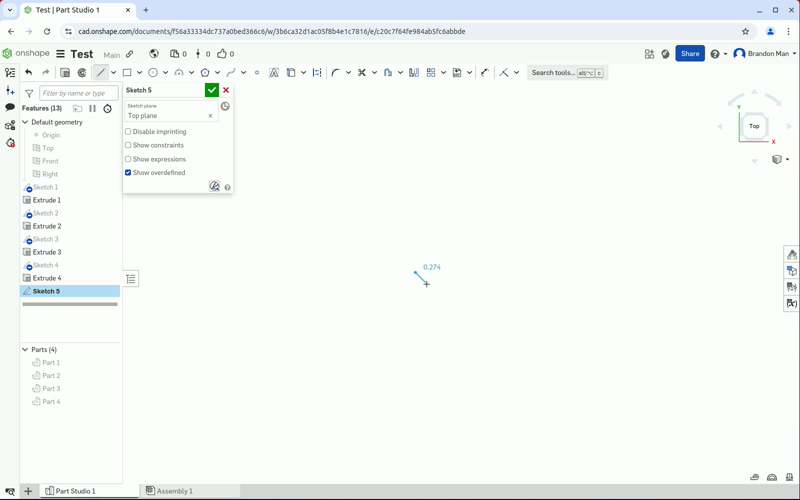
click(426, 283)
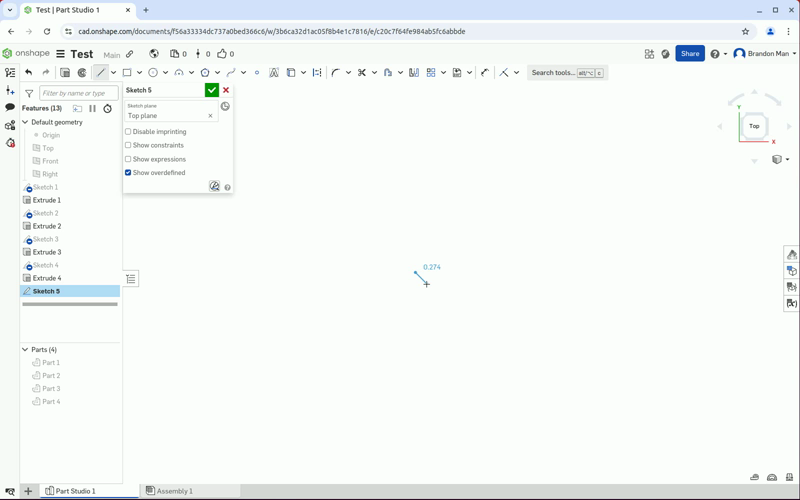
scroll(-6)
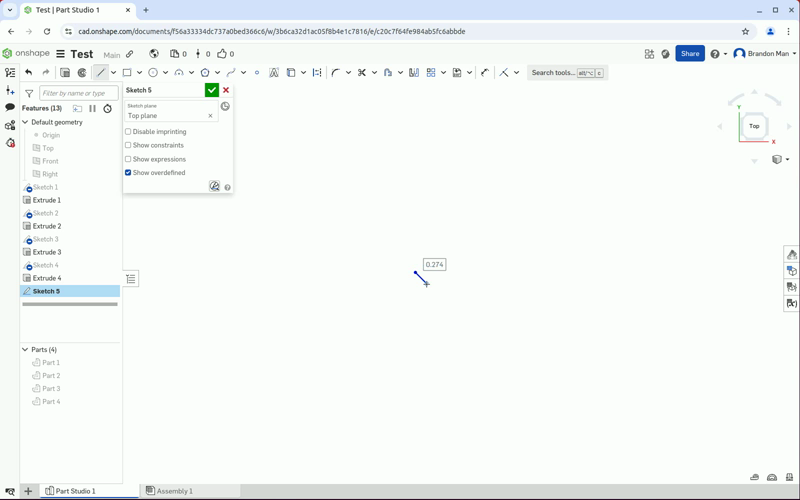
scroll(-6)
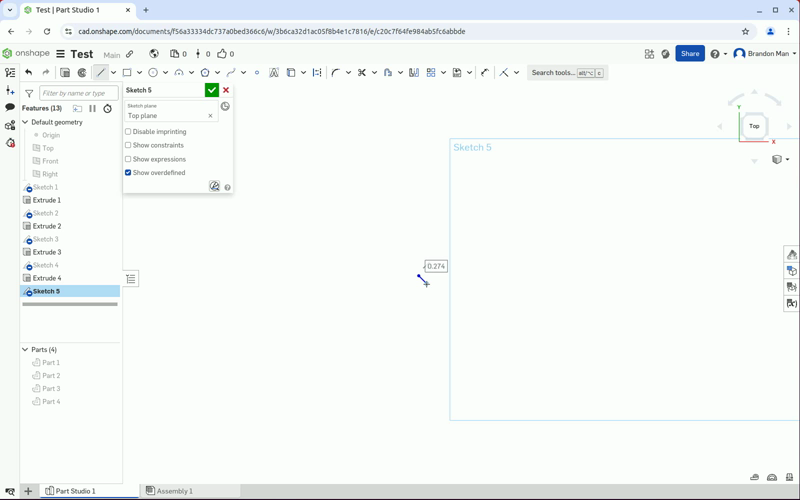
scroll(-6)
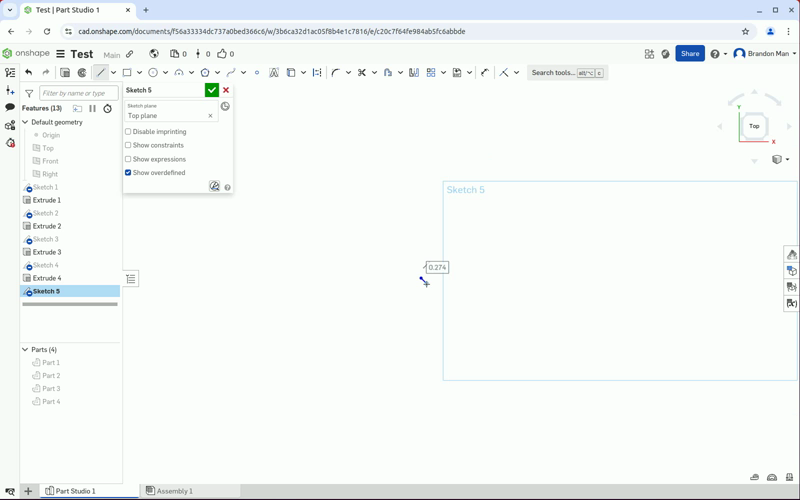
scroll(-6)
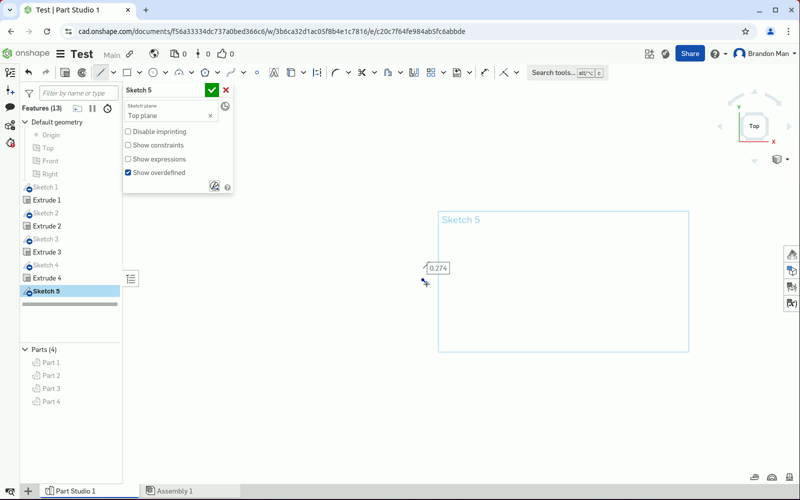
scroll(-6)
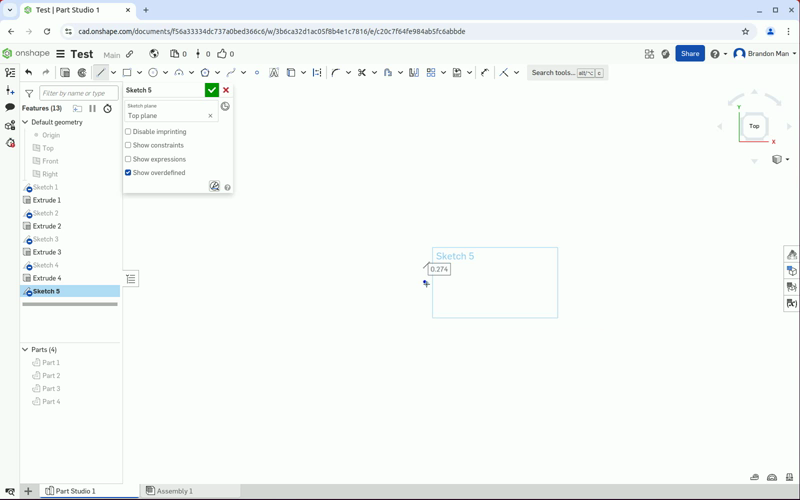
scroll(-6)
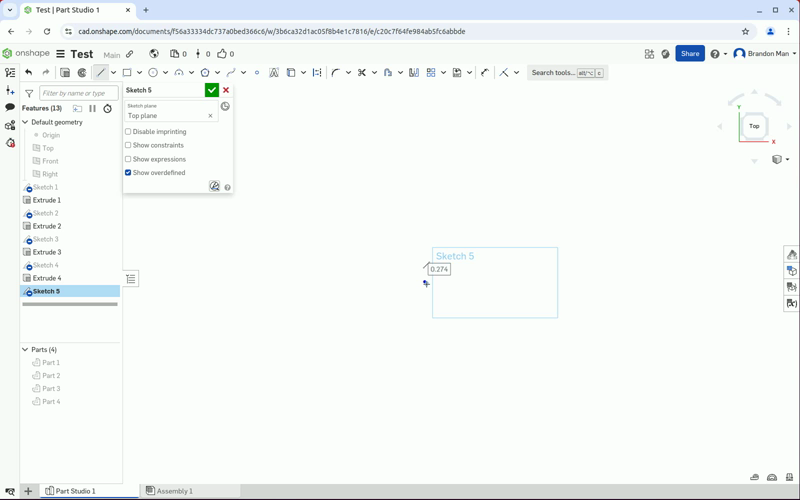
scroll(-6)
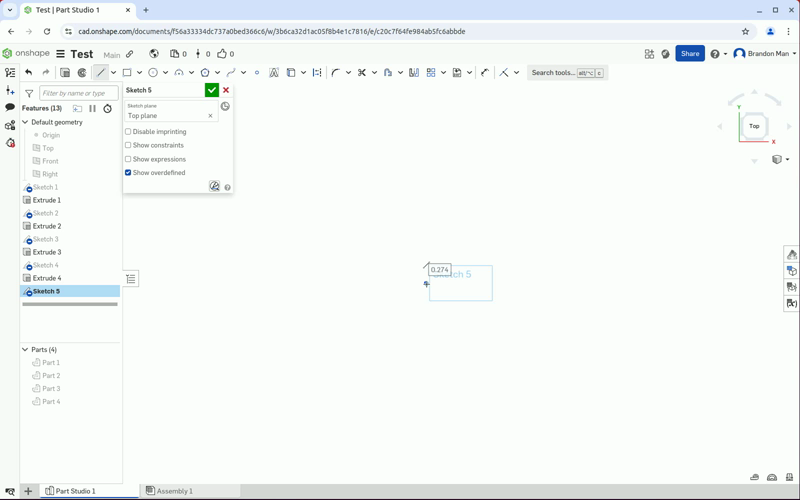
key_up(shift)
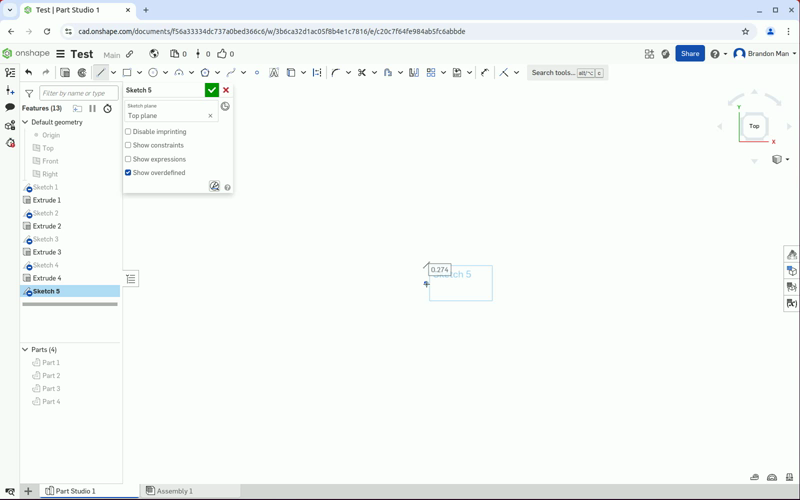
key_down(shift)
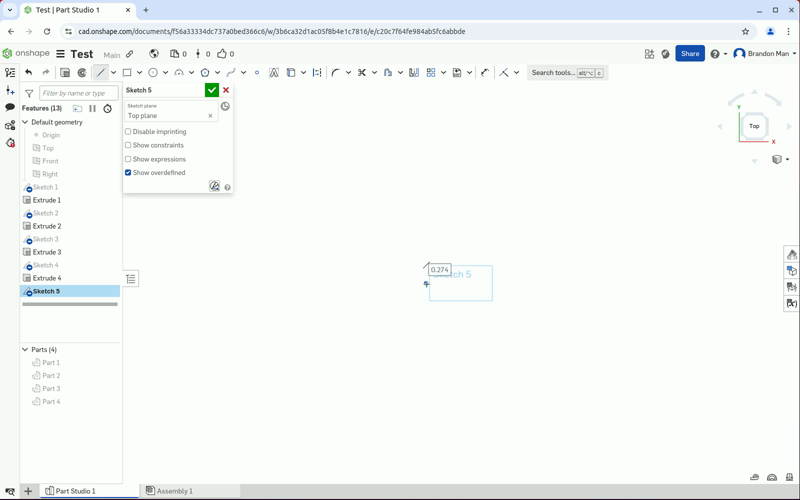
mouse_move(456, 283)
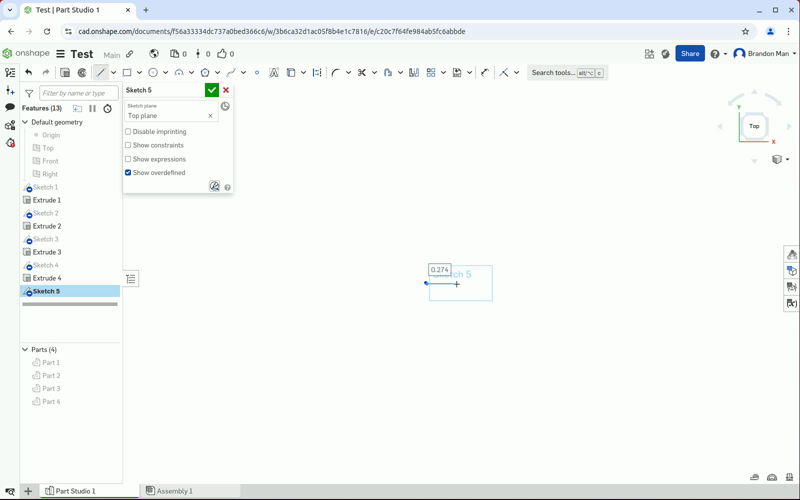
mouse_move(472, 283)
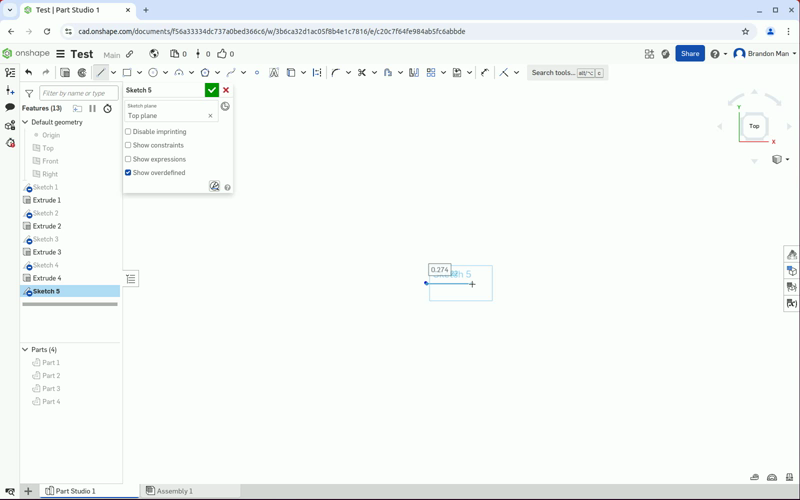
click(472, 283)
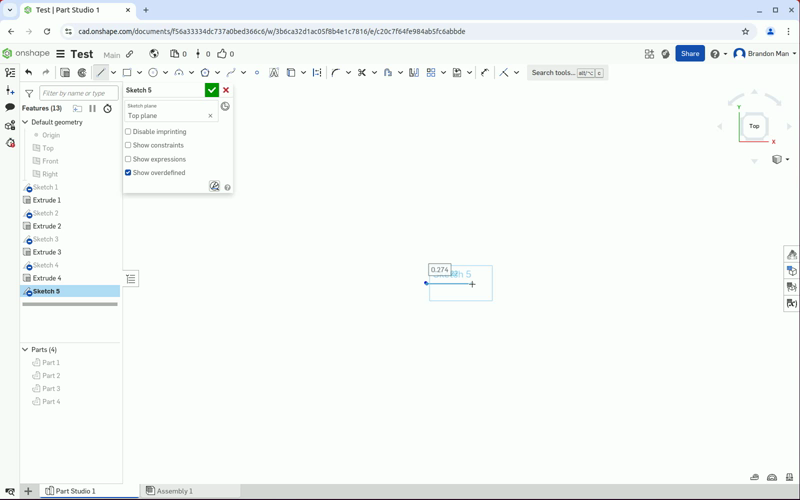
key_up(shift)
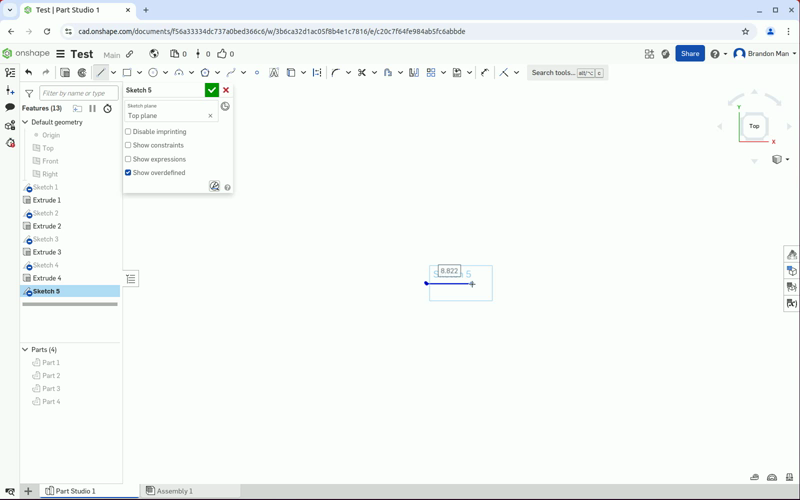
key_down(shift)
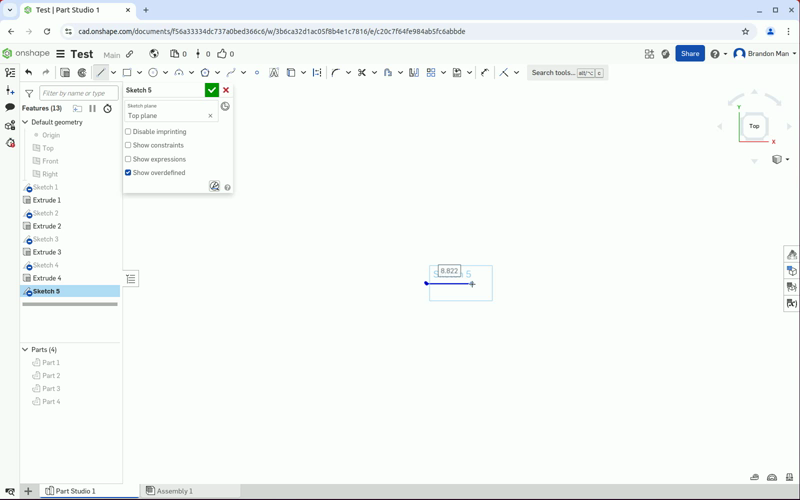
mouse_move(502, 283)
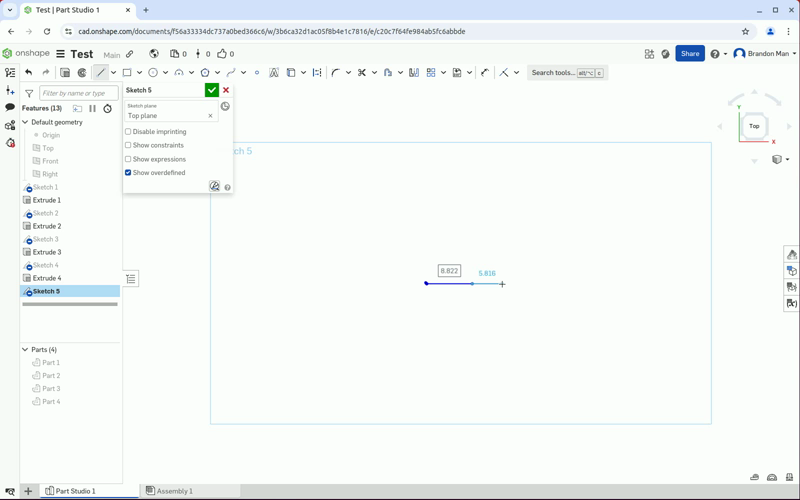
mouse_move(473, 282)
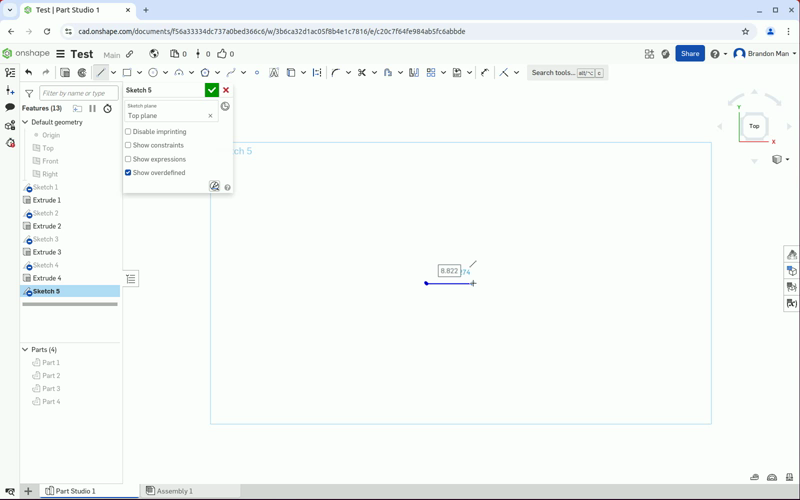
scroll(6)
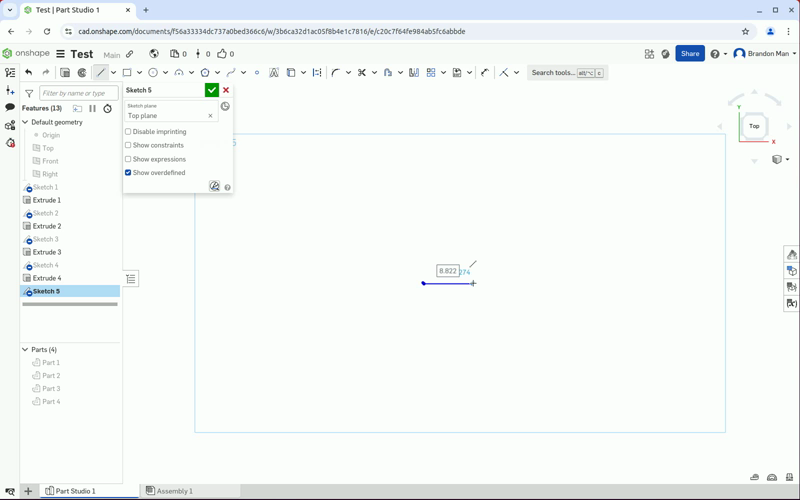
scroll(6)
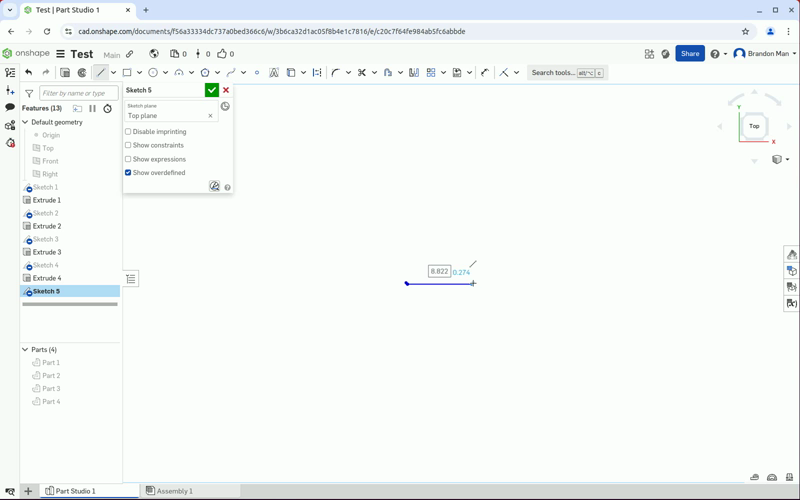
scroll(6)
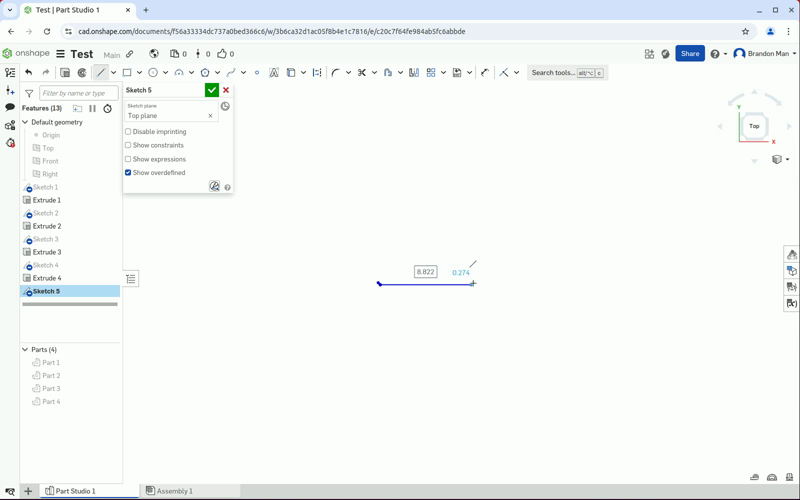
scroll(6)
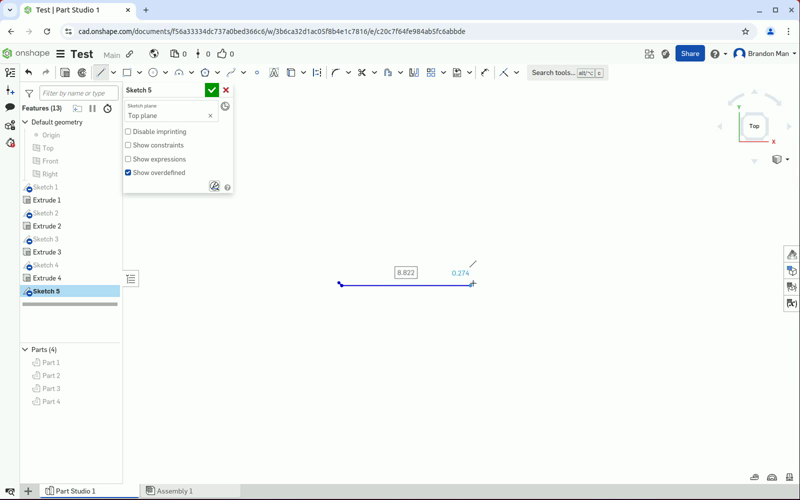
scroll(6)
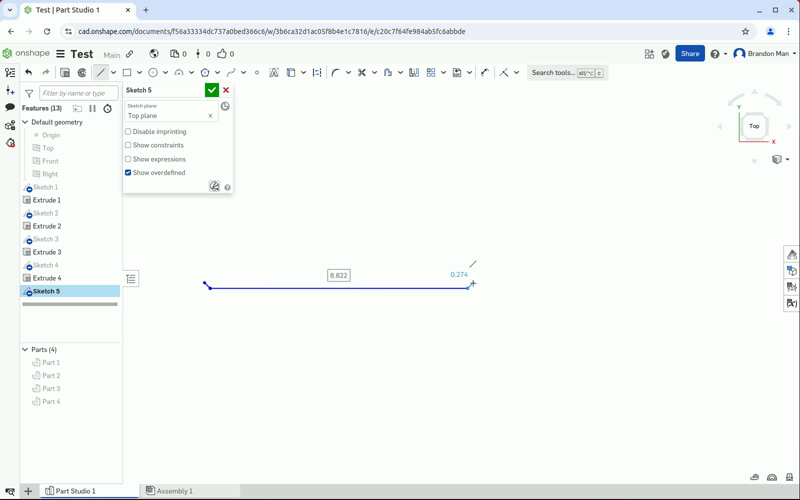
scroll(6)
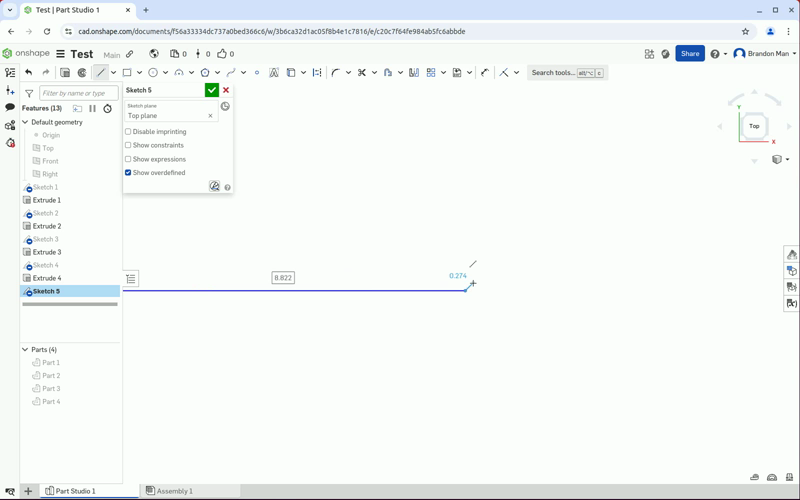
scroll(6)
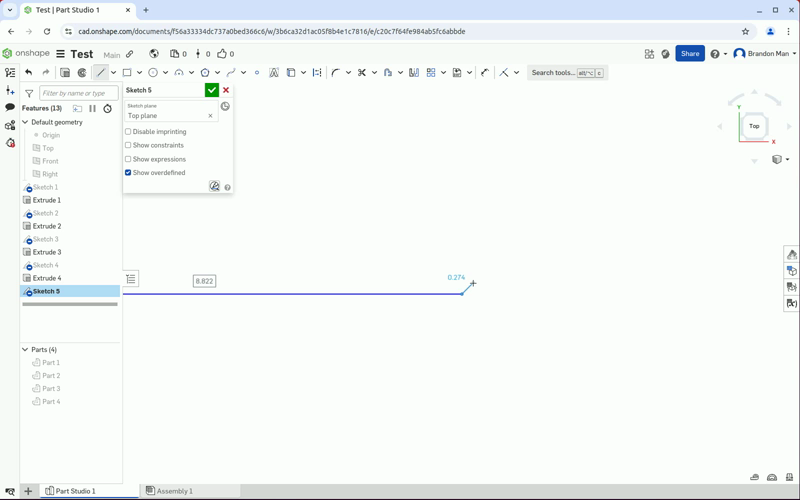
click(473, 282)
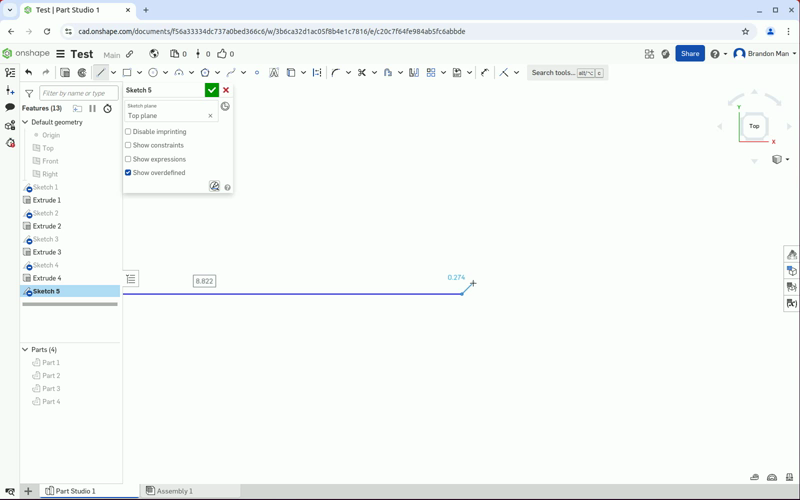
scroll(-6)
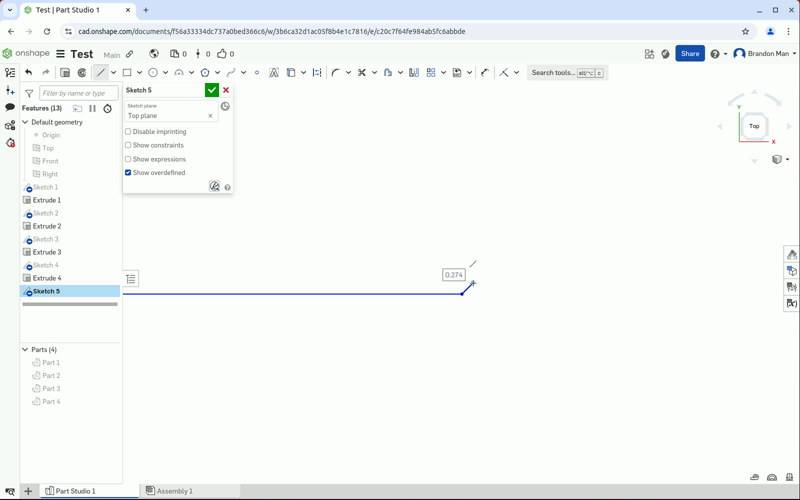
scroll(-6)
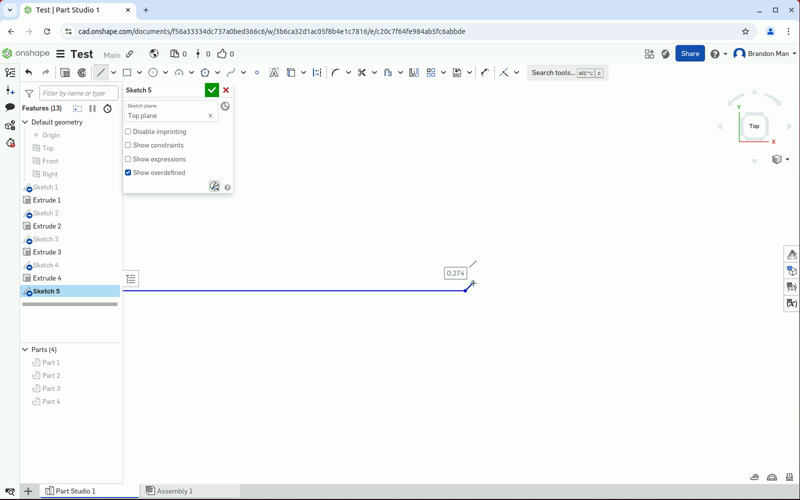
scroll(-6)
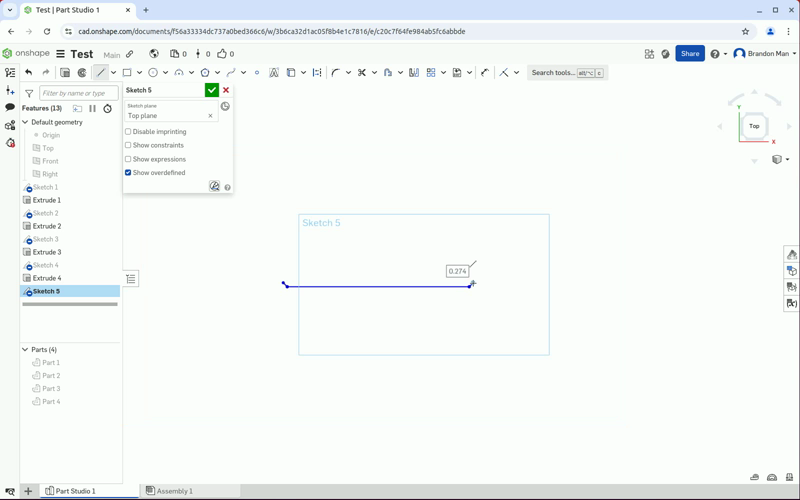
scroll(-6)
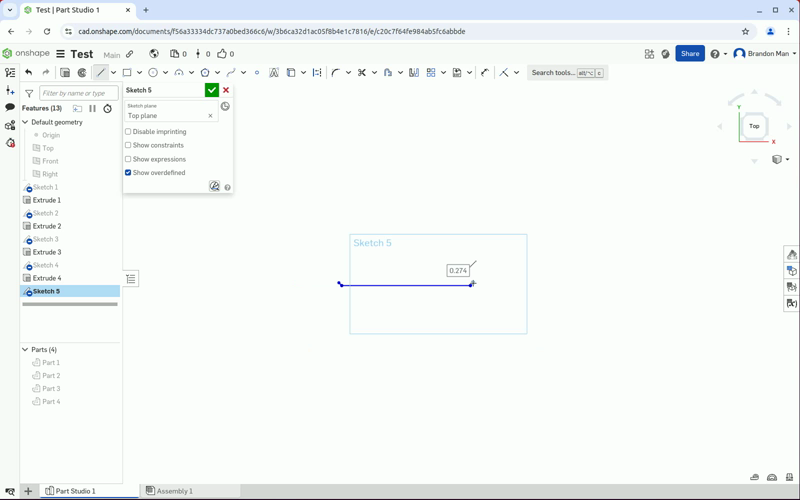
scroll(-6)
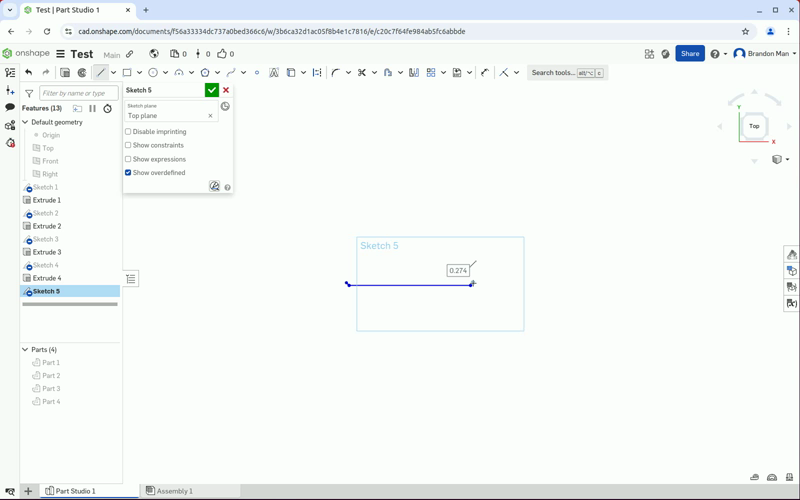
scroll(-6)
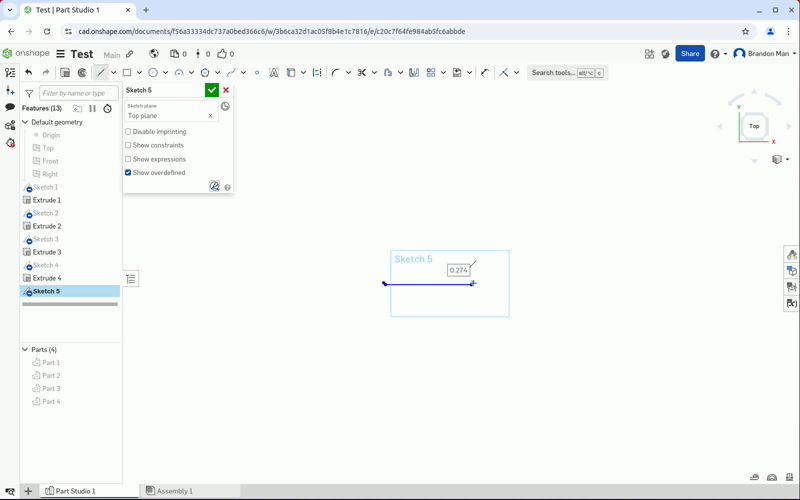
scroll(-6)
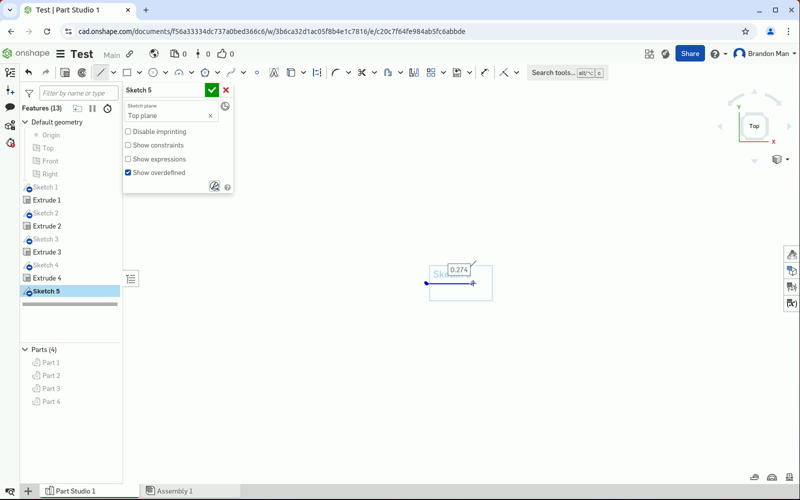
key_up(shift)
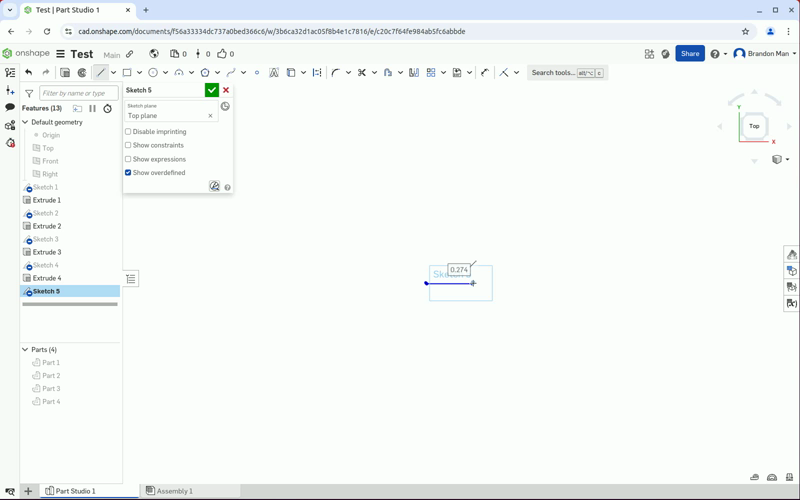
key_down(shift)
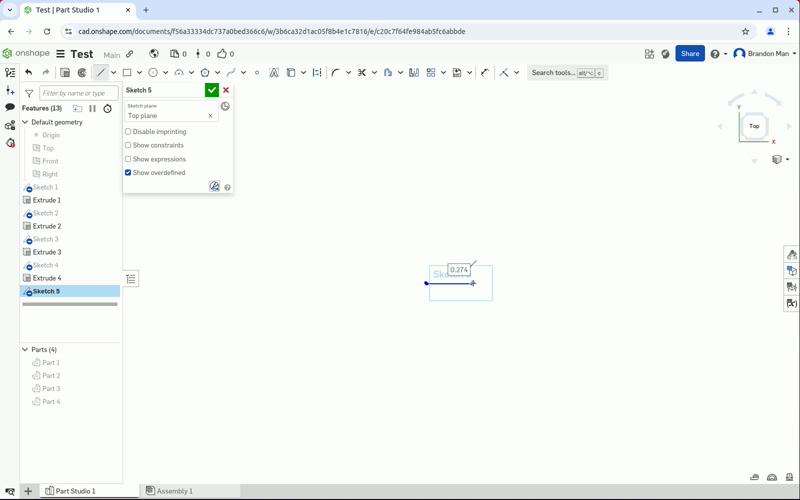
mouse_move(503, 282)
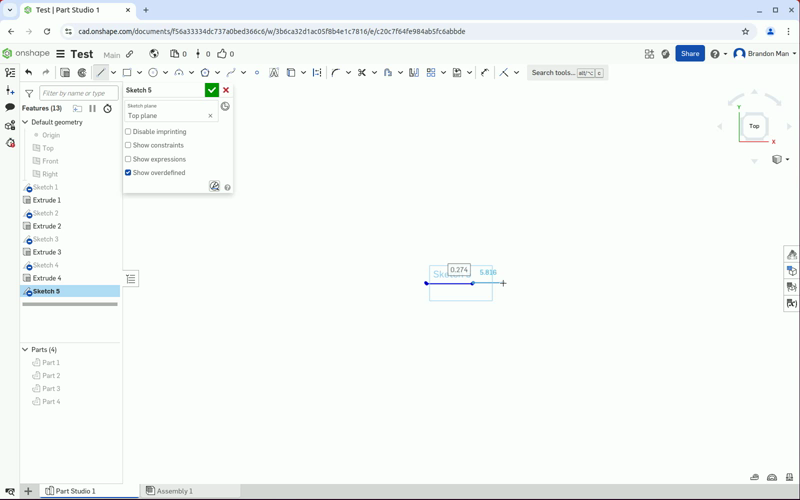
mouse_move(472, 282)
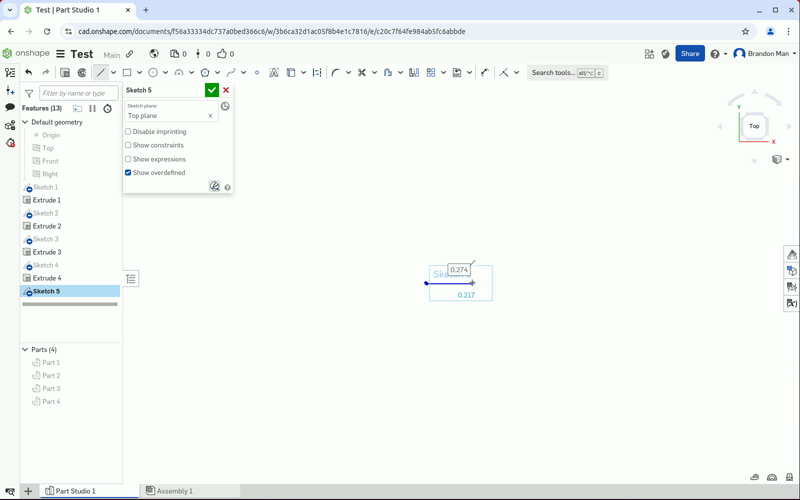
scroll(6)
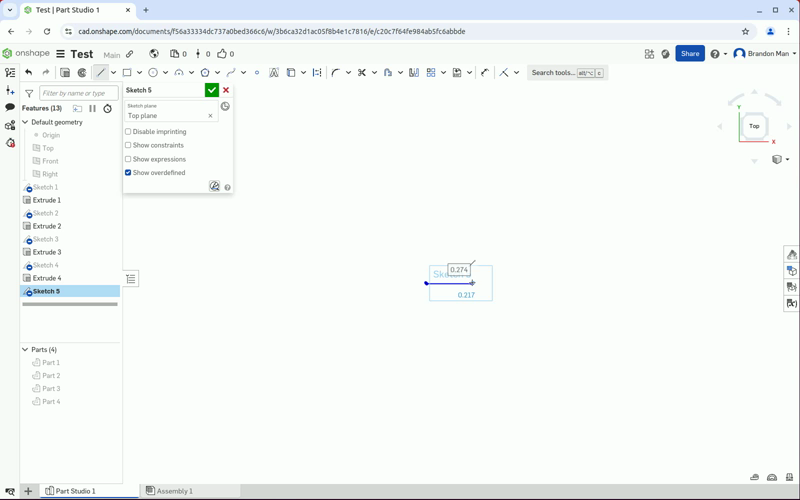
scroll(6)
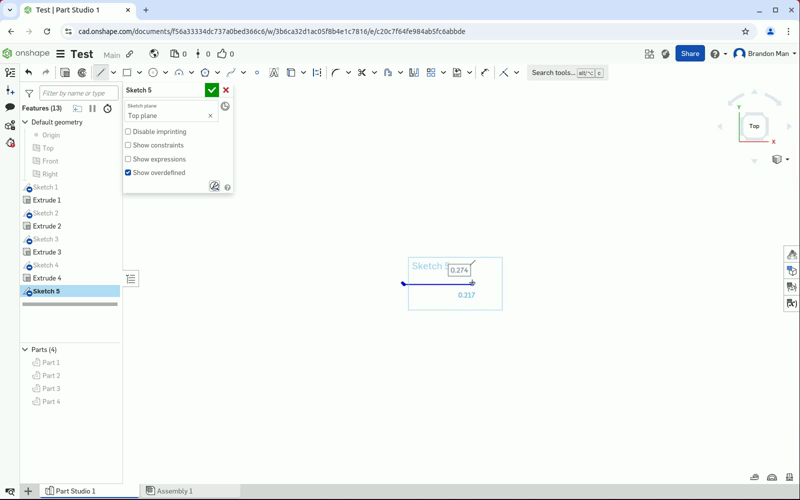
scroll(6)
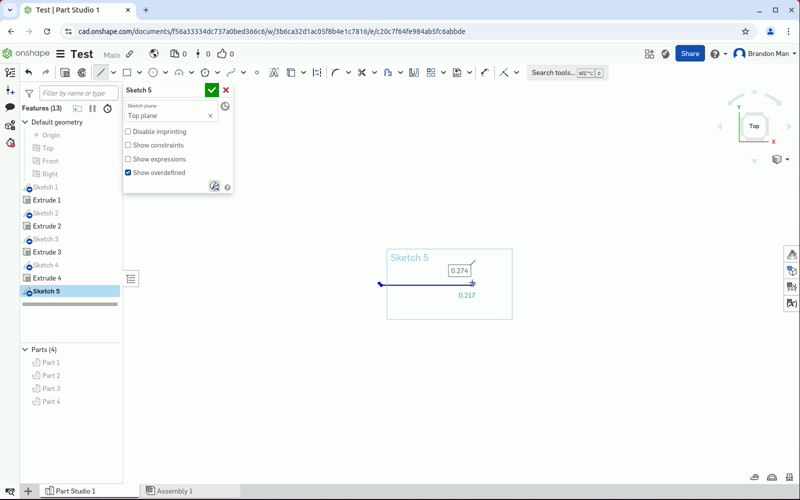
scroll(6)
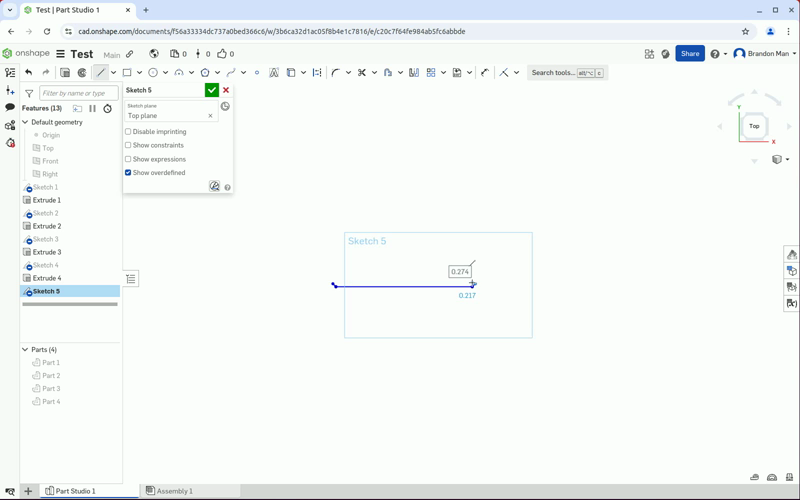
scroll(6)
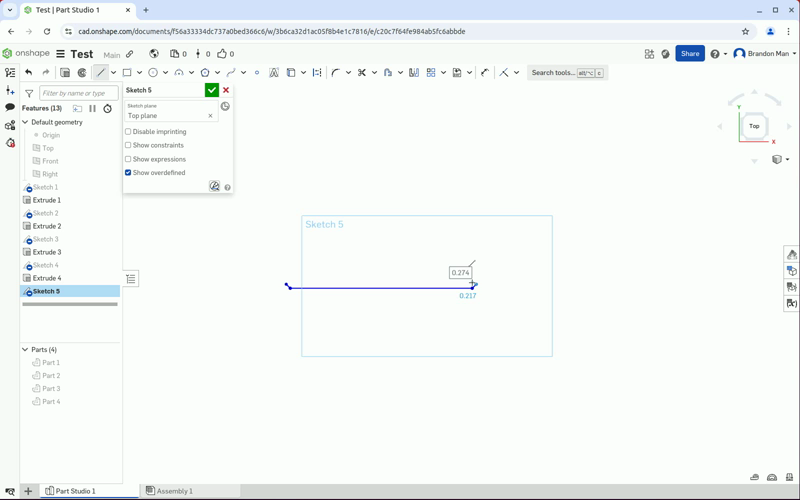
scroll(6)
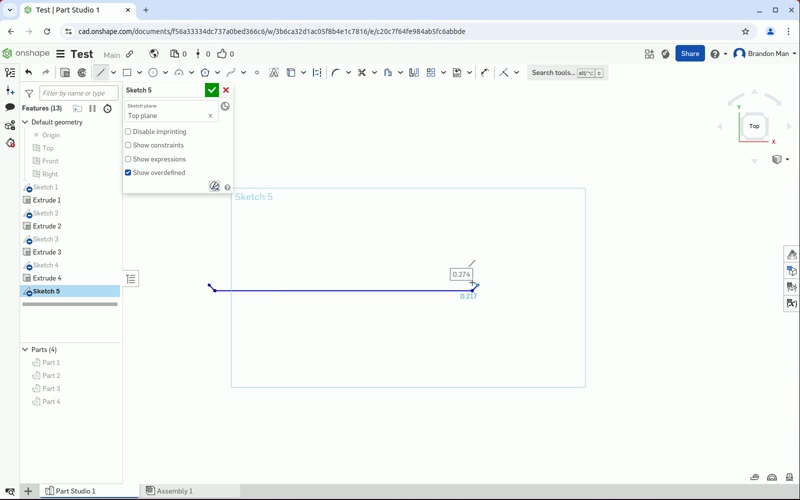
scroll(6)
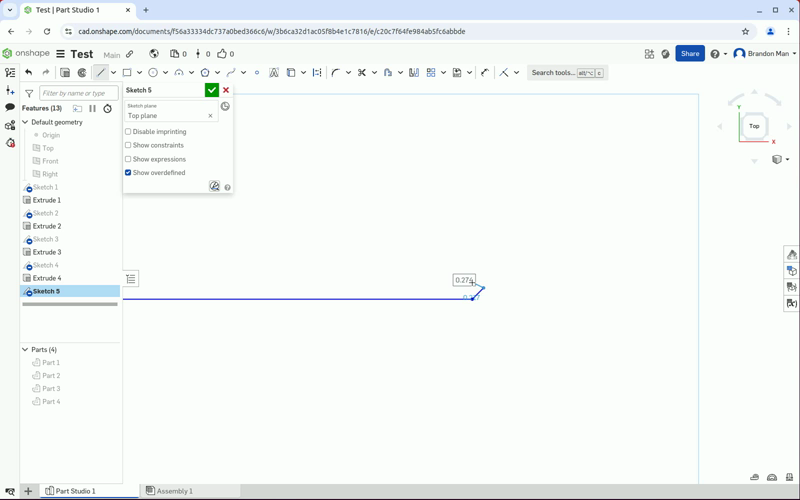
click(472, 282)
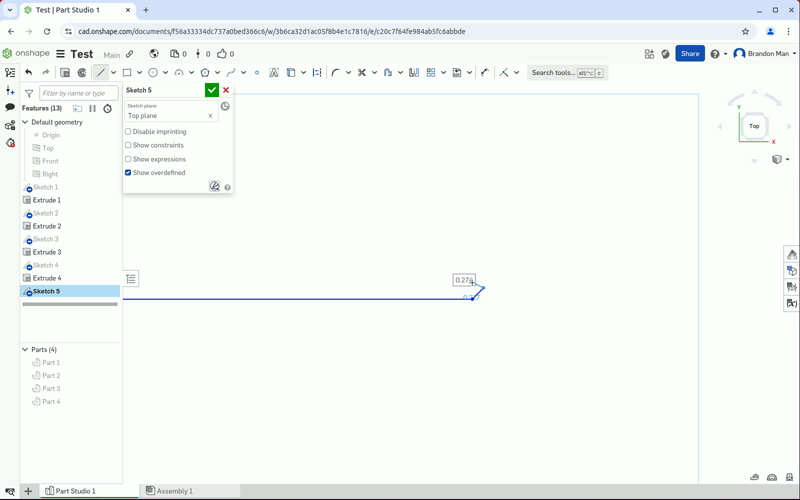
scroll(-6)
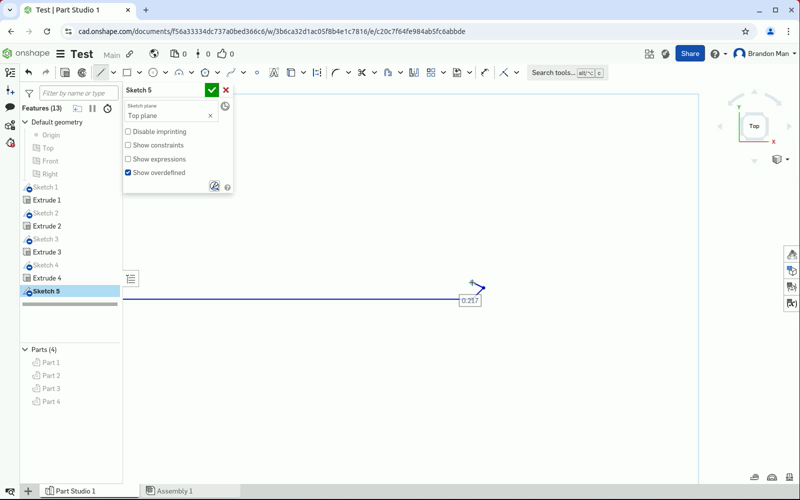
scroll(-6)
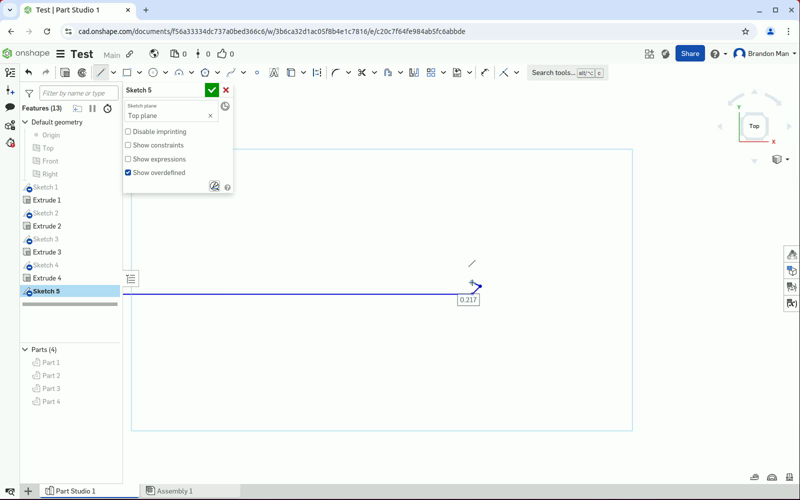
scroll(-6)
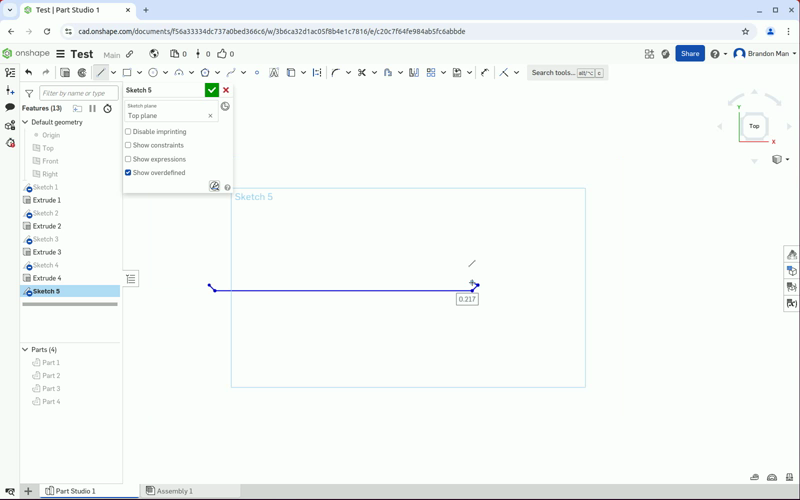
scroll(-6)
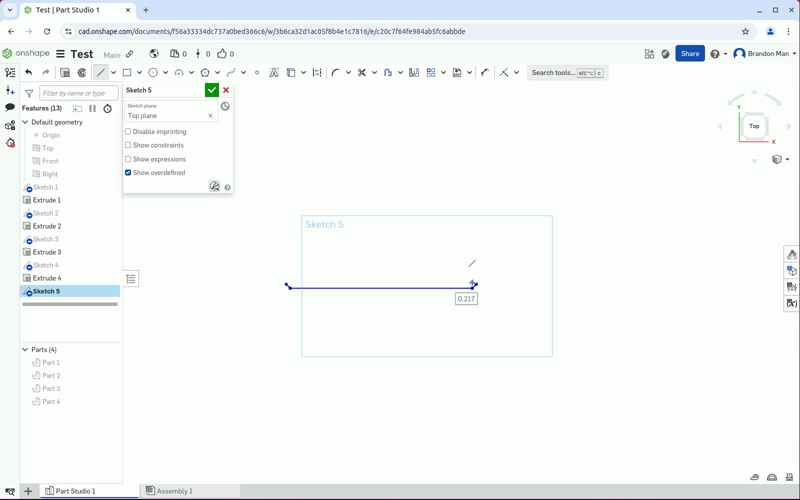
scroll(-6)
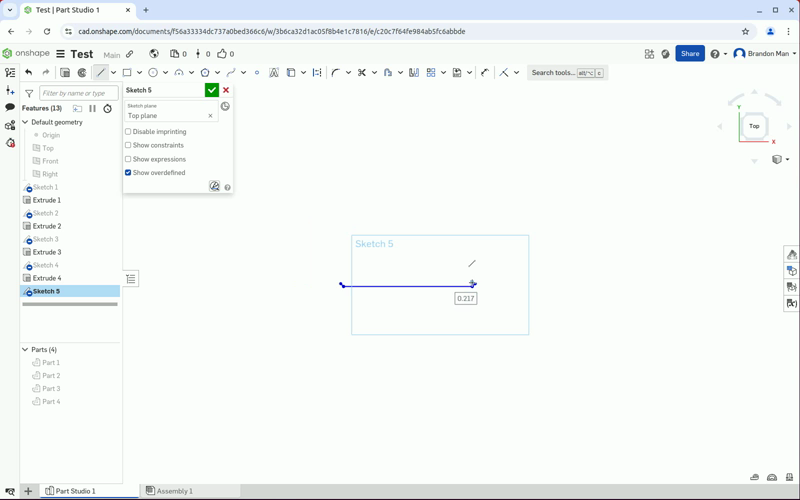
scroll(-6)
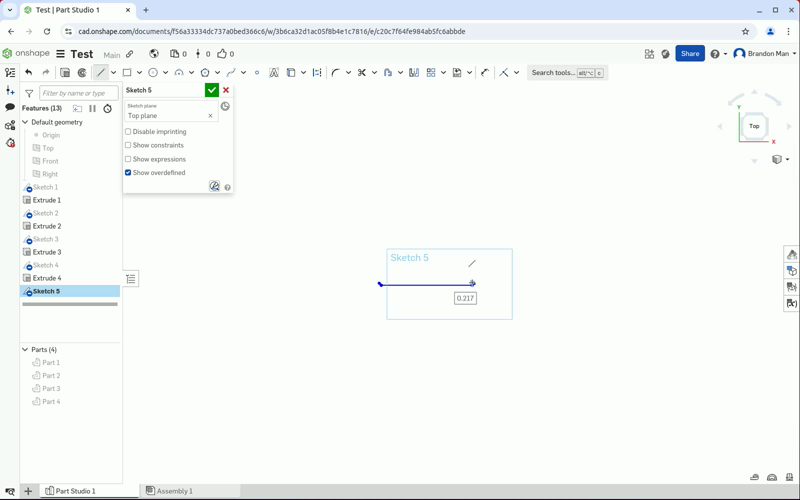
scroll(-6)
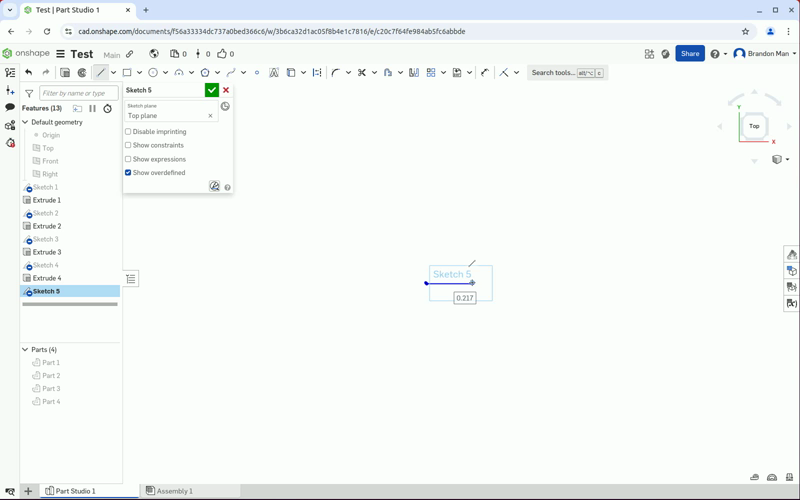
key_up(shift)
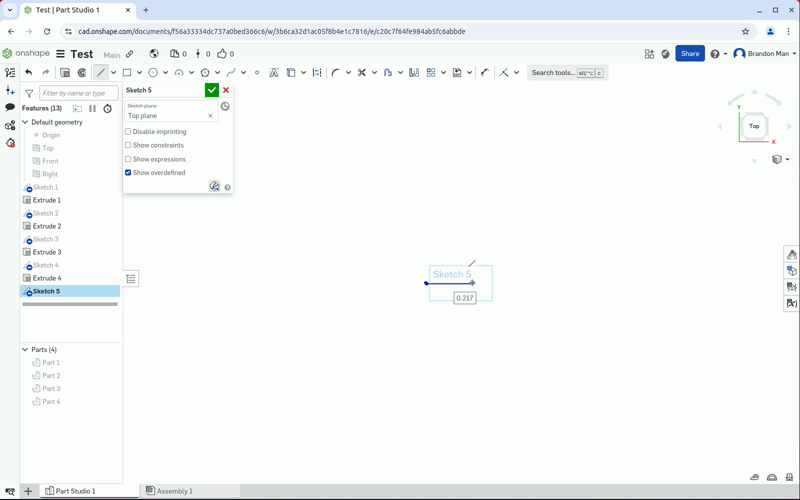
key_down(shift)
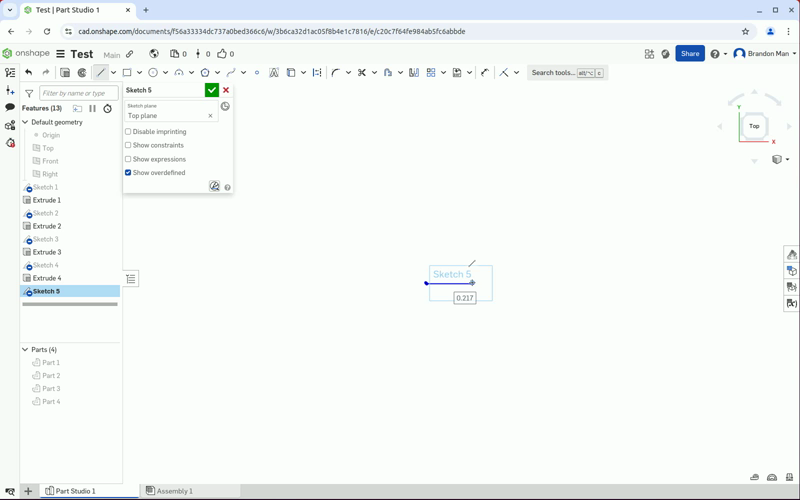
mouse_move(502, 282)
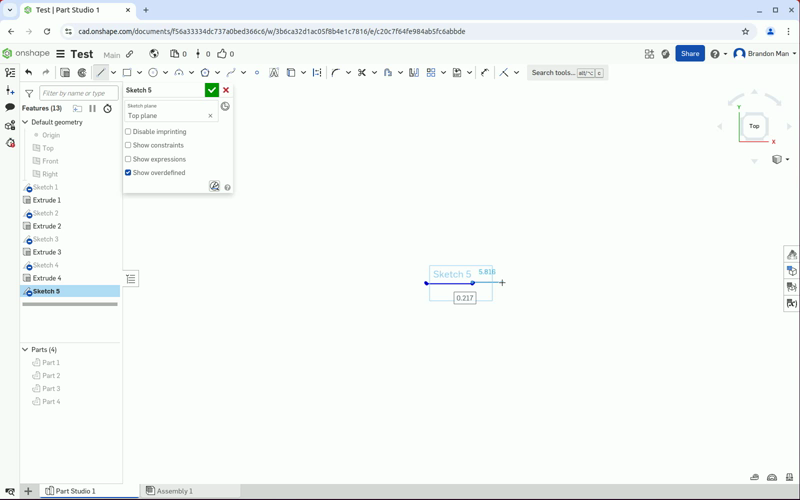
mouse_move(426, 282)
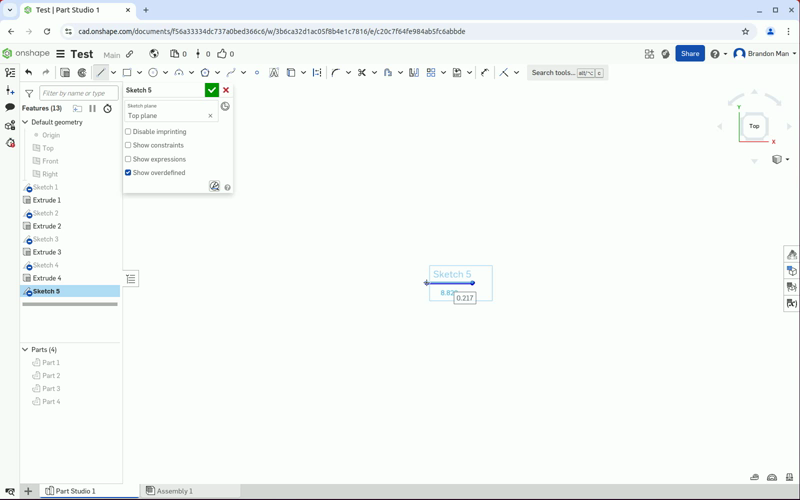
scroll(6)
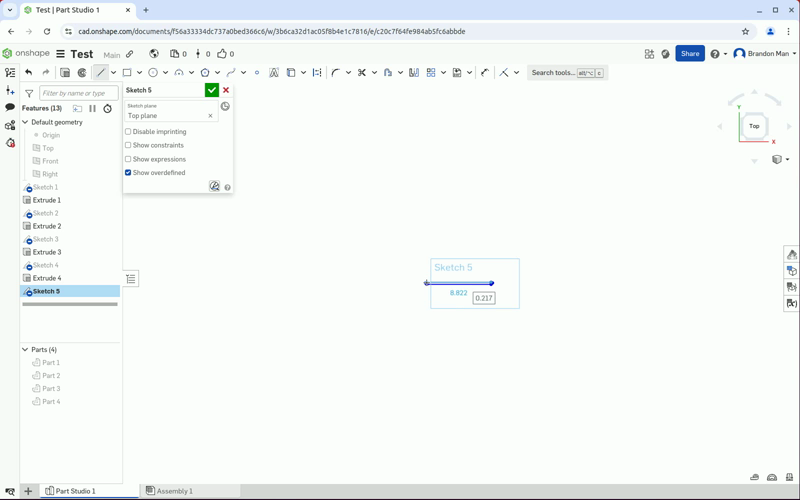
scroll(6)
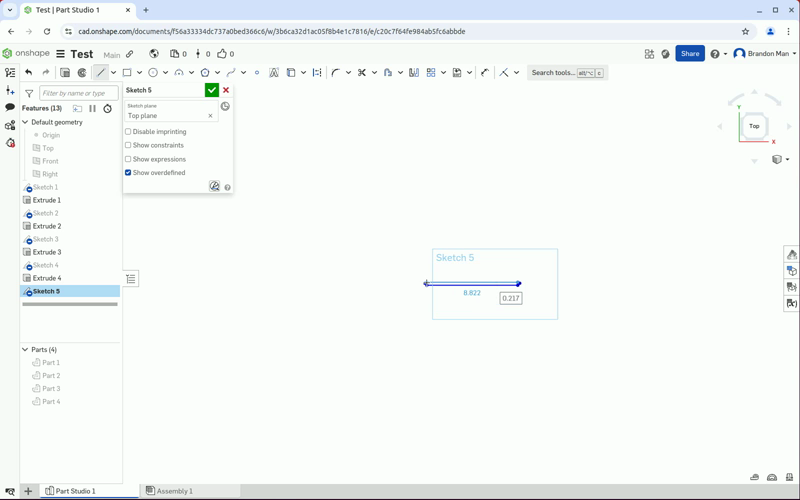
scroll(6)
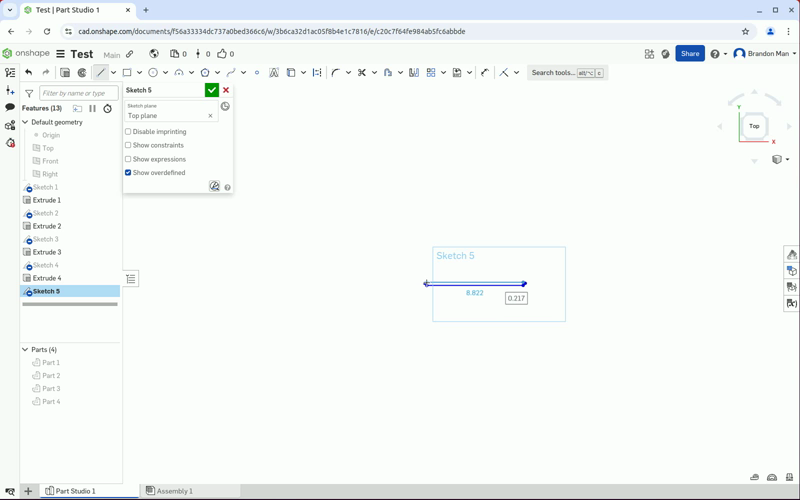
scroll(6)
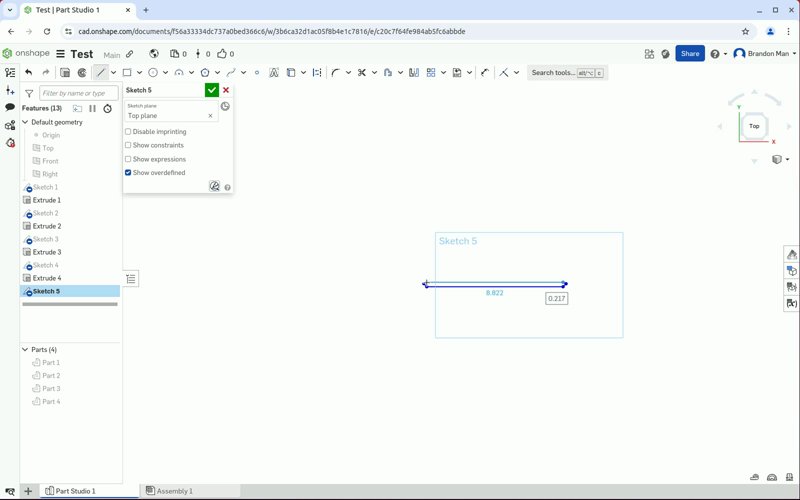
scroll(6)
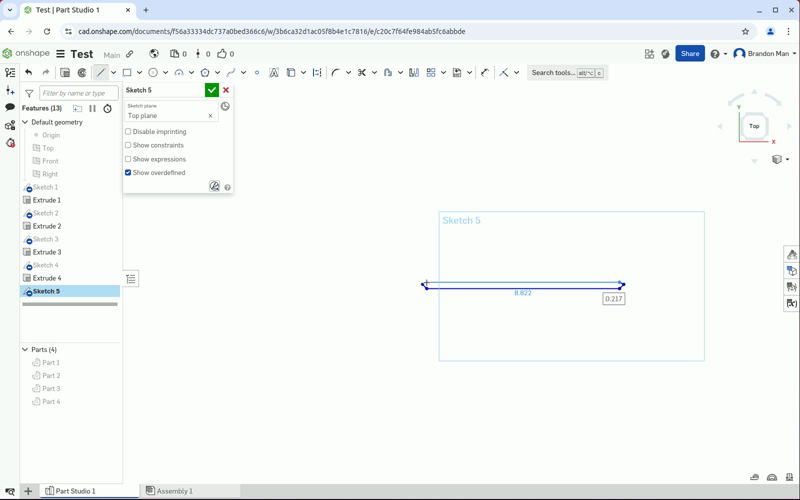
scroll(6)
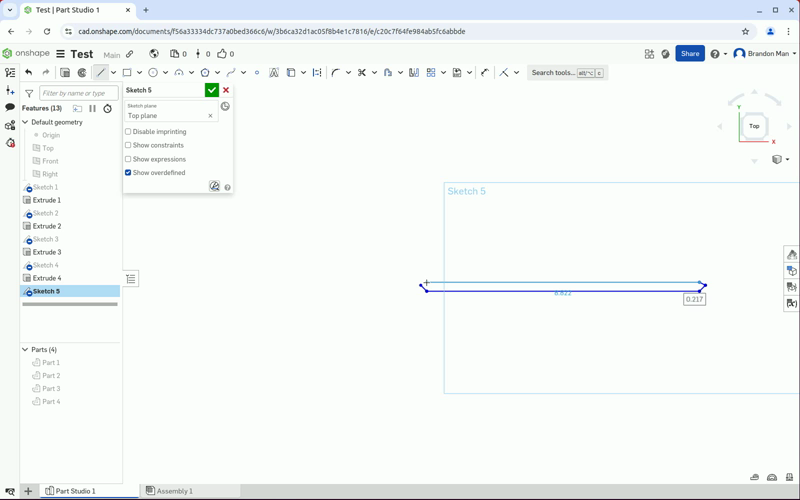
scroll(6)
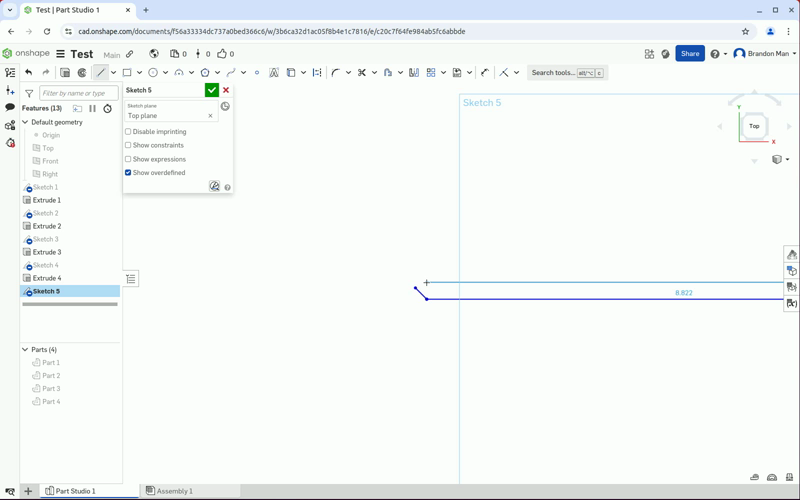
click(426, 282)
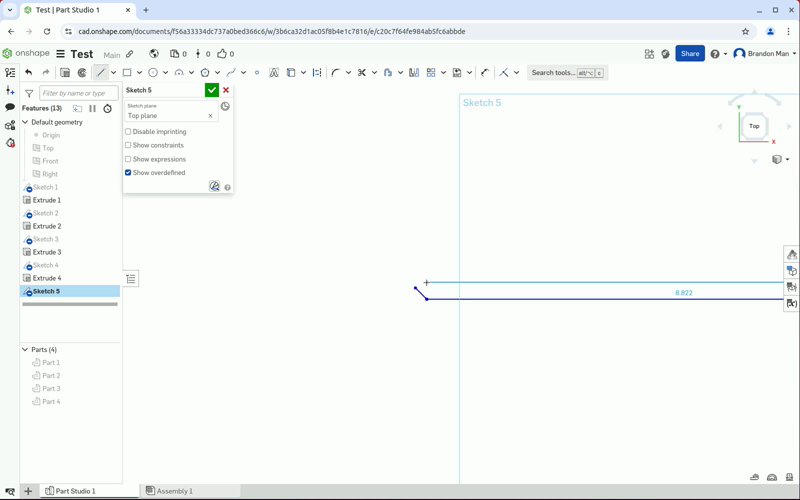
scroll(-6)
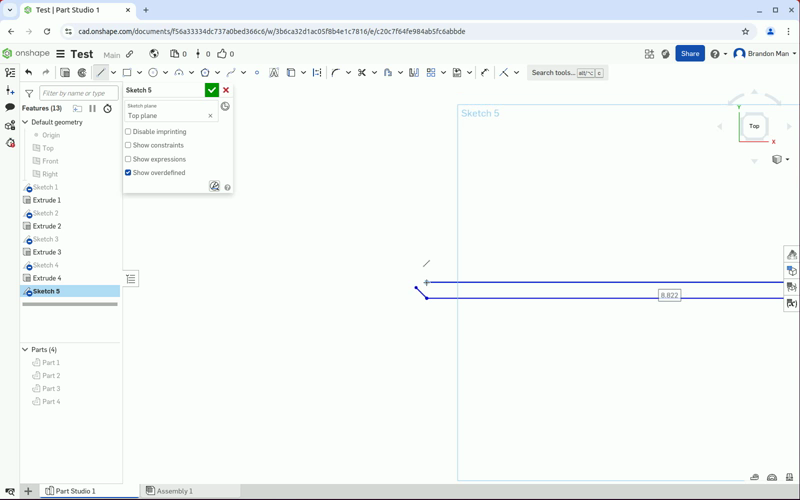
scroll(-6)
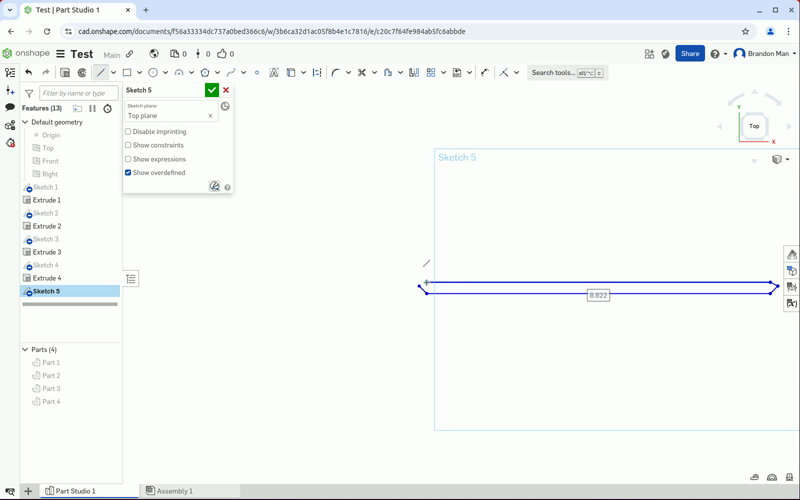
scroll(-6)
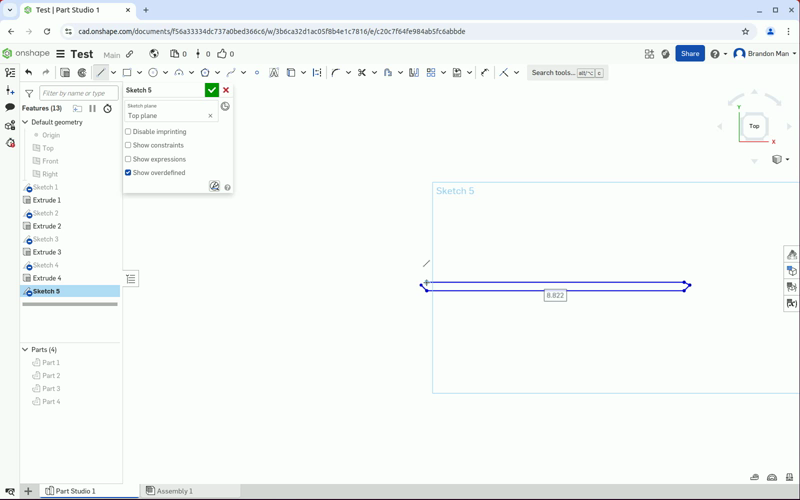
scroll(-6)
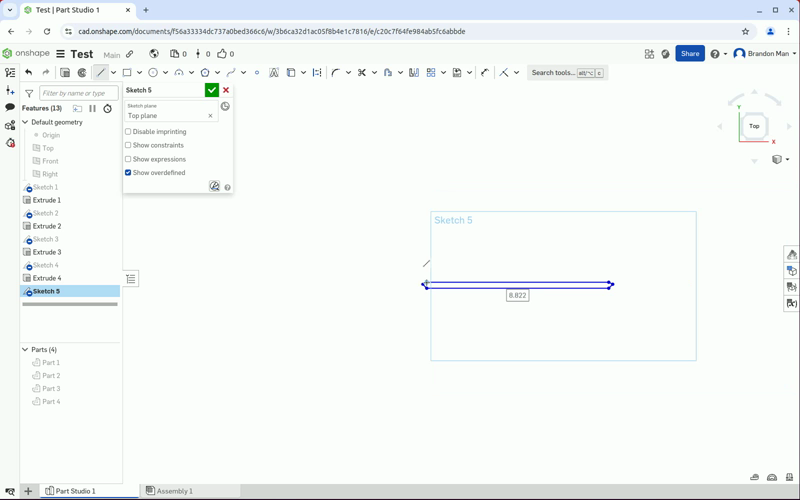
scroll(-6)
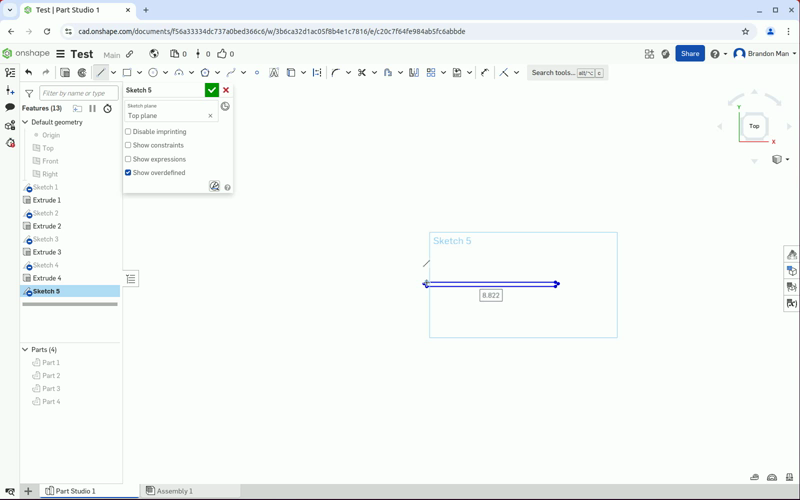
scroll(-6)
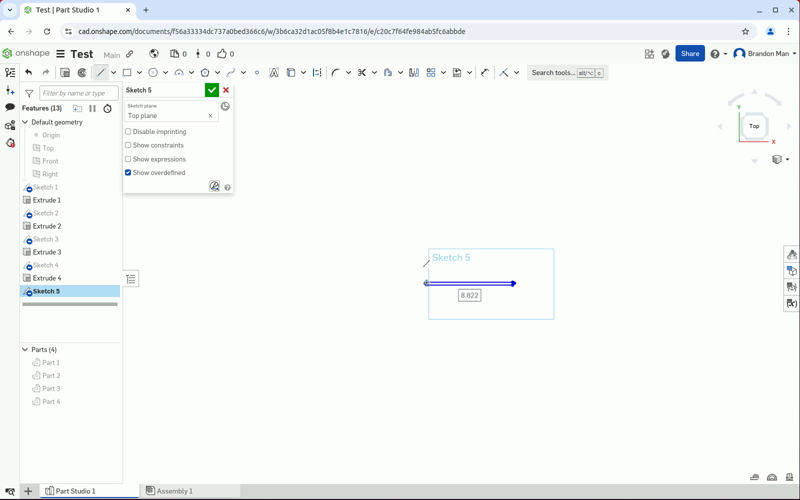
scroll(-6)
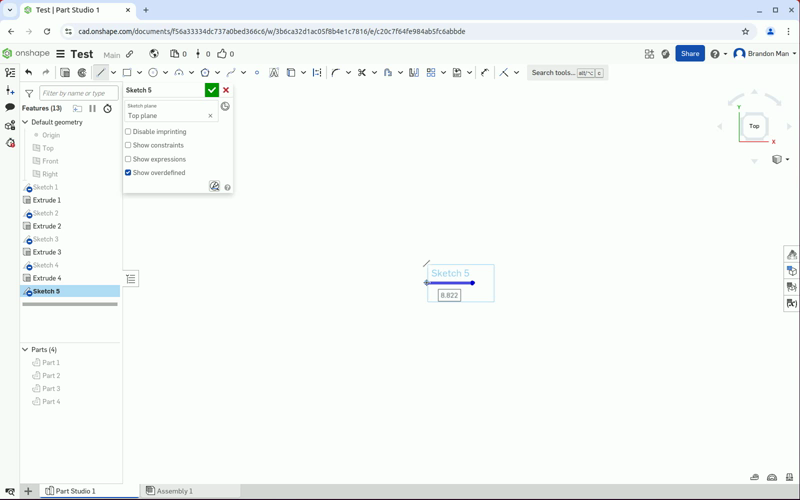
key_up(shift)
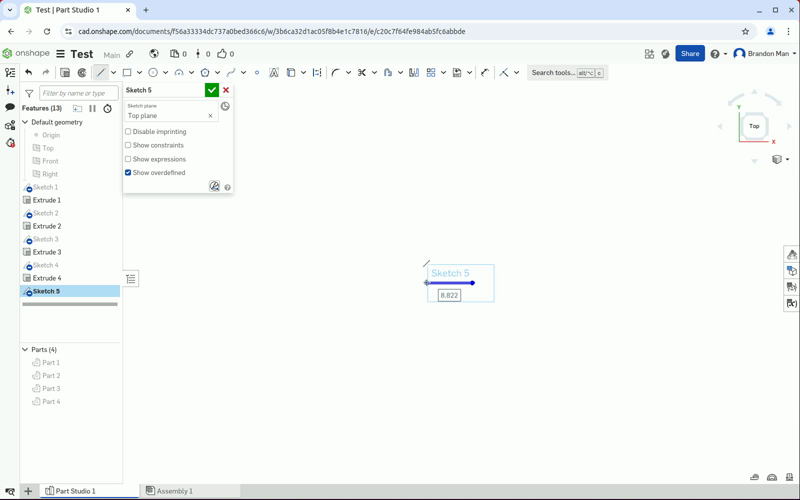
mouse_move(456, 282)
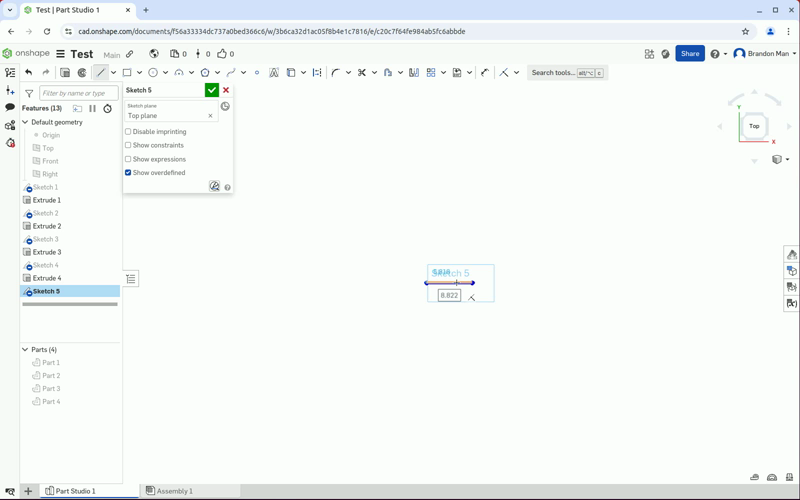
key_down(shift)
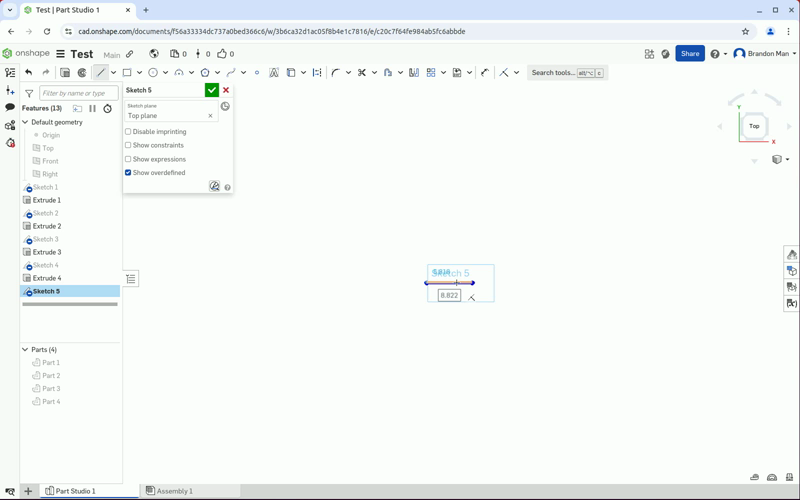
mouse_move(425, 282)
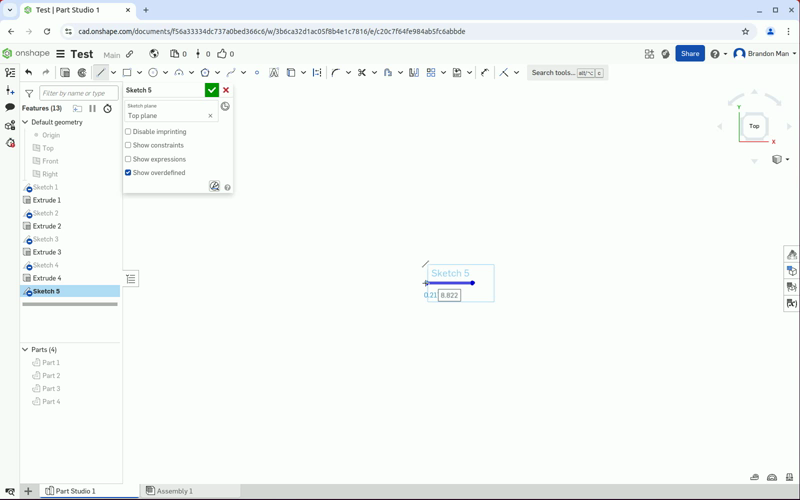
scroll(6)
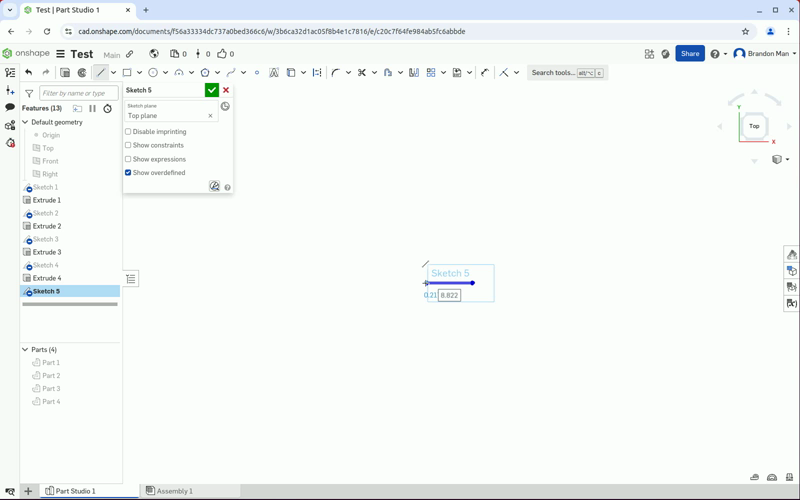
scroll(6)
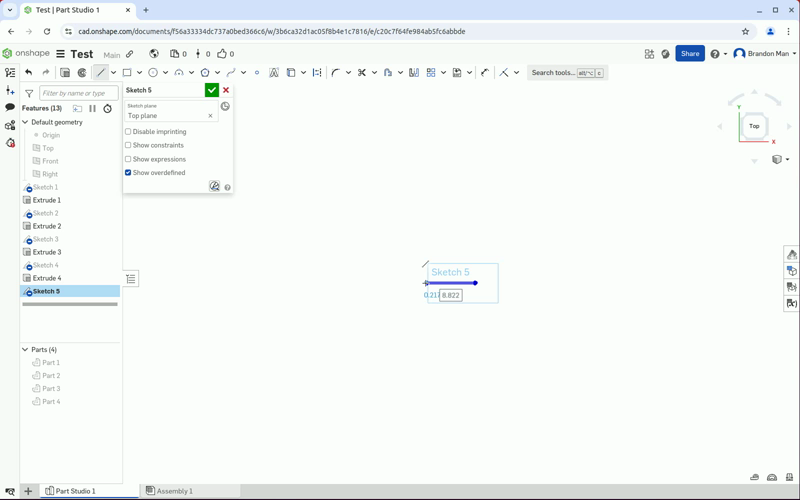
scroll(6)
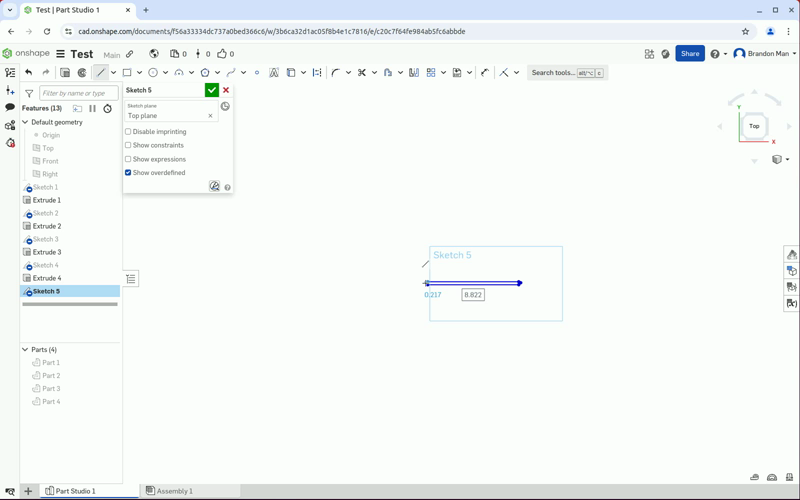
scroll(6)
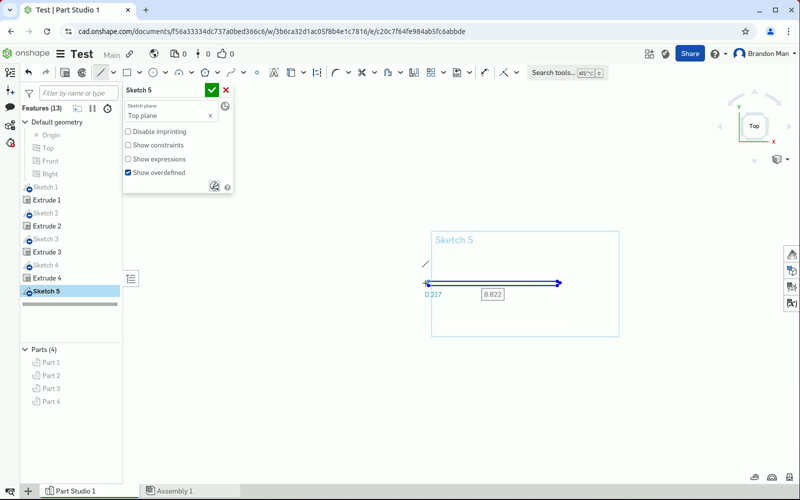
scroll(6)
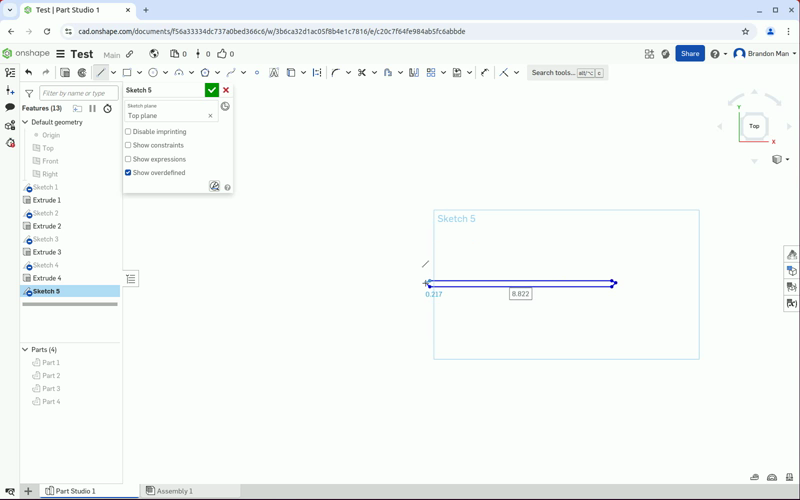
scroll(6)
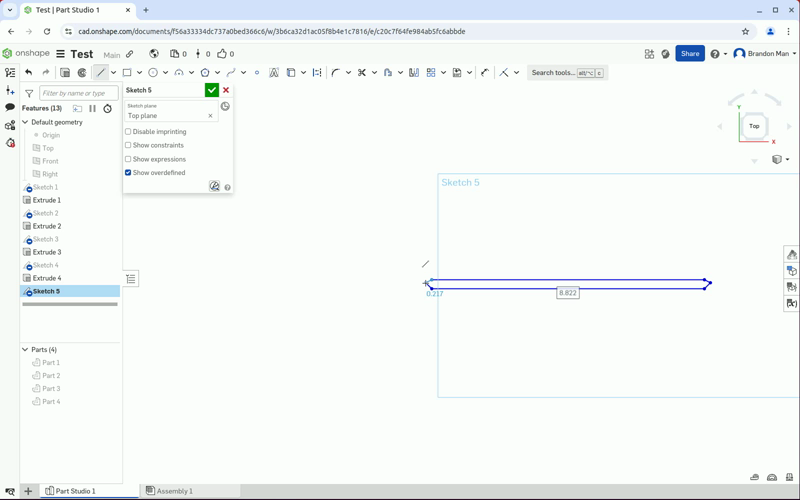
scroll(6)
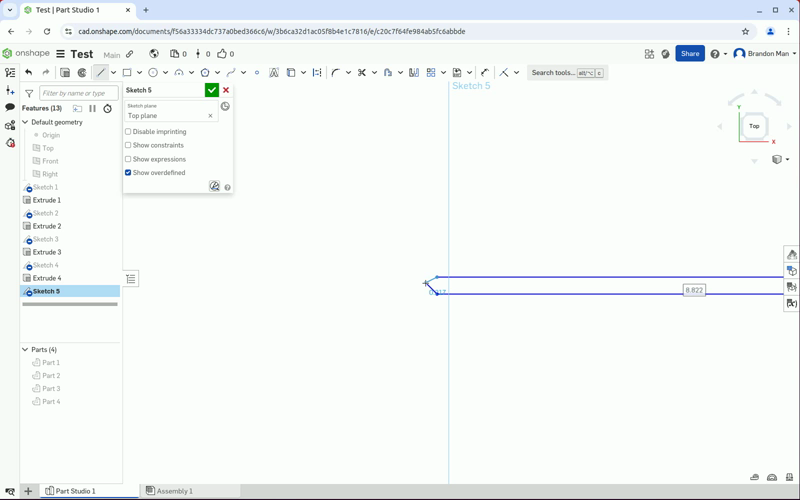
key_up(shift)
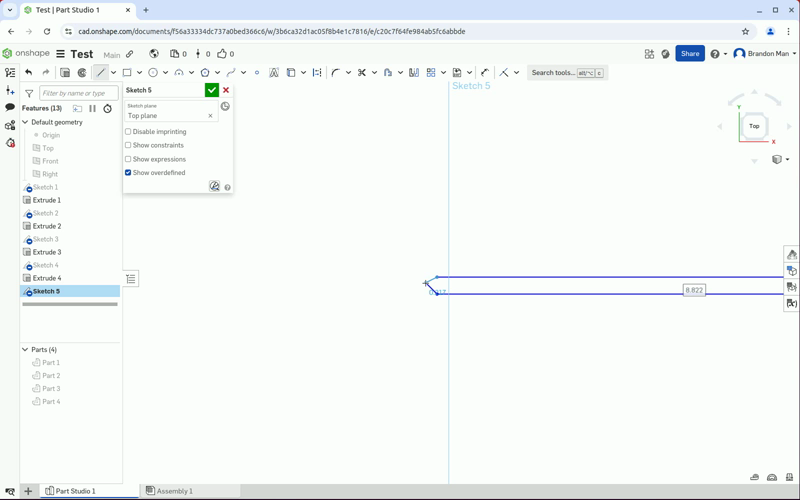
click(425, 282)
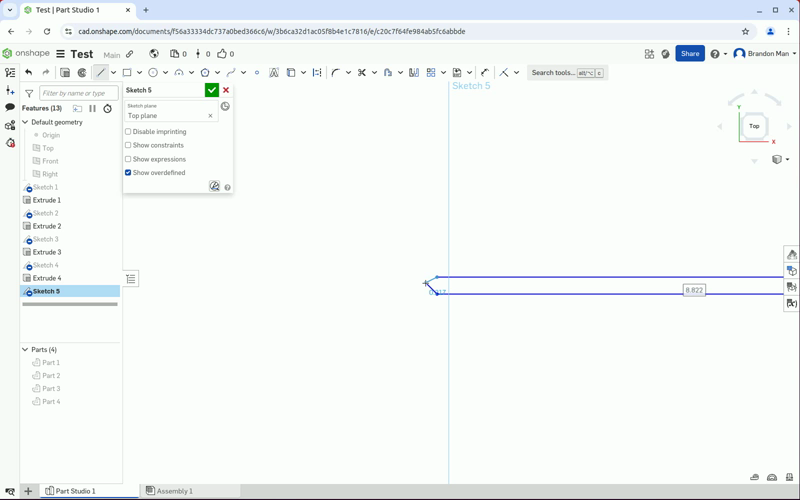
scroll(-6)
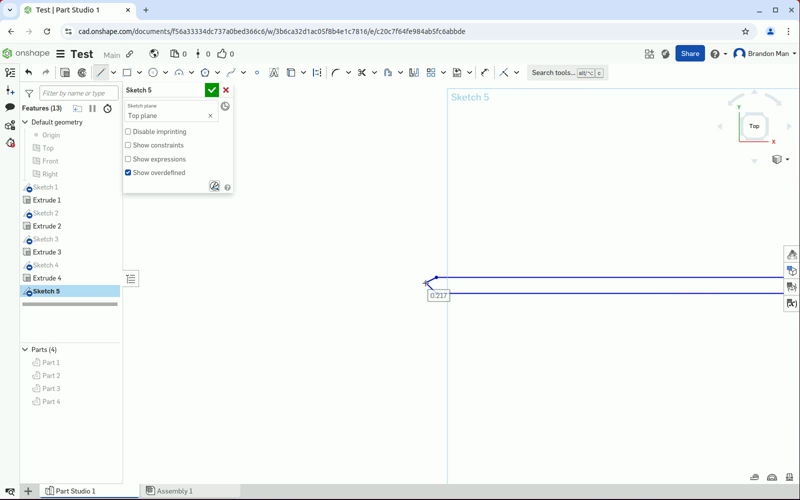
scroll(-6)
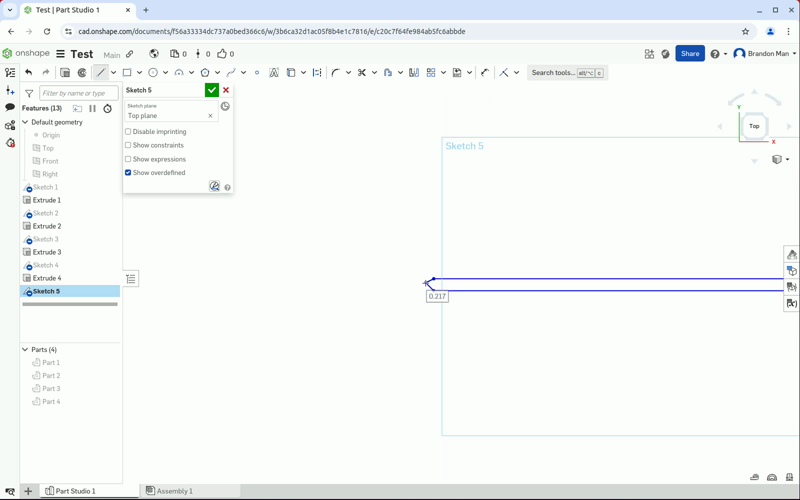
scroll(-6)
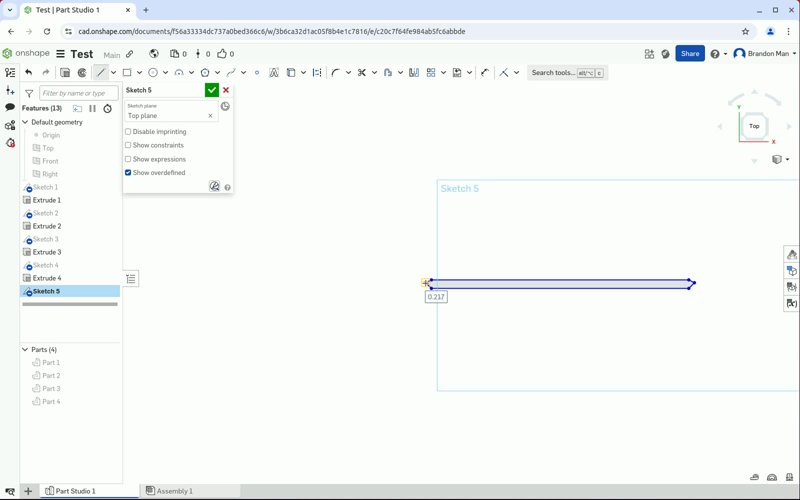
scroll(-6)
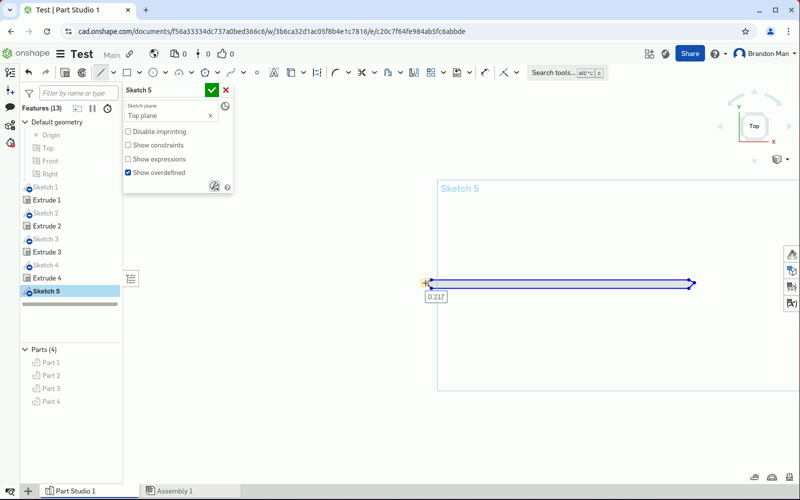
scroll(-6)
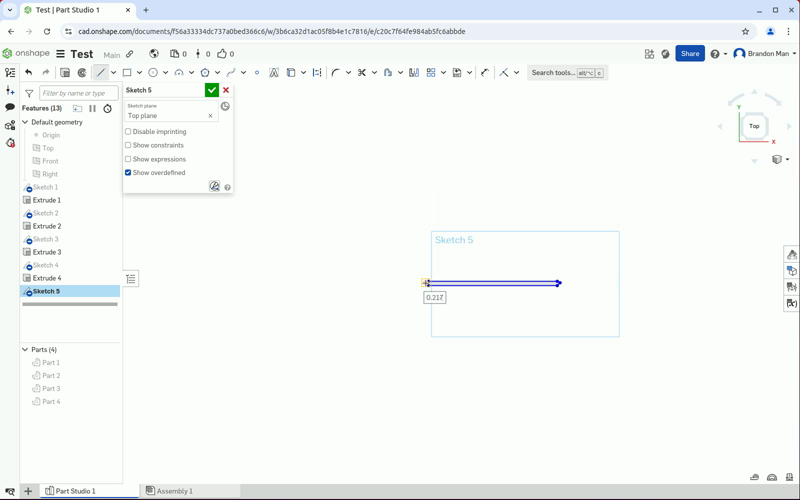
scroll(-6)
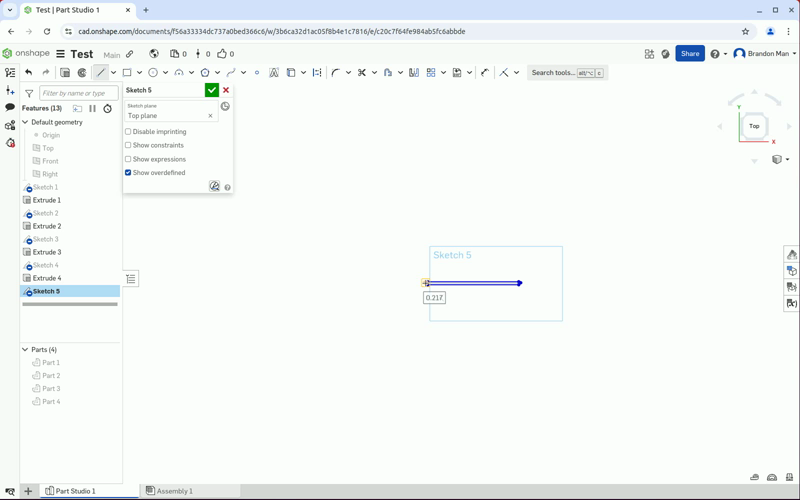
scroll(-6)
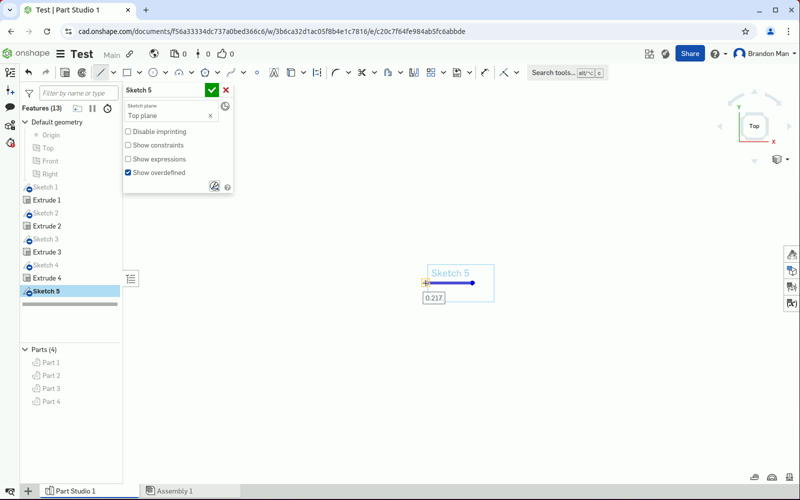
key(esc)
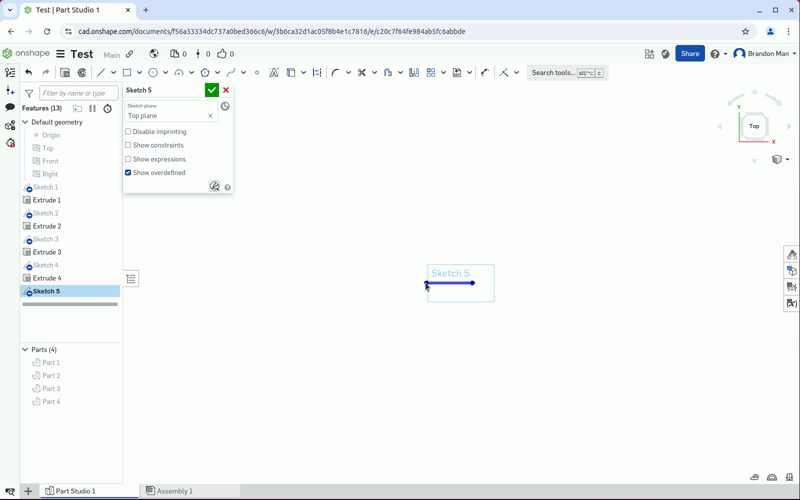
mouse_move(440, 282)
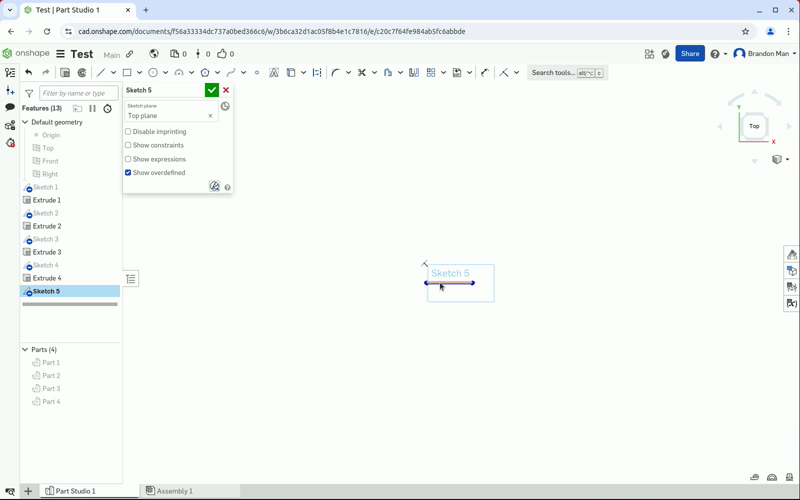
scroll(6)
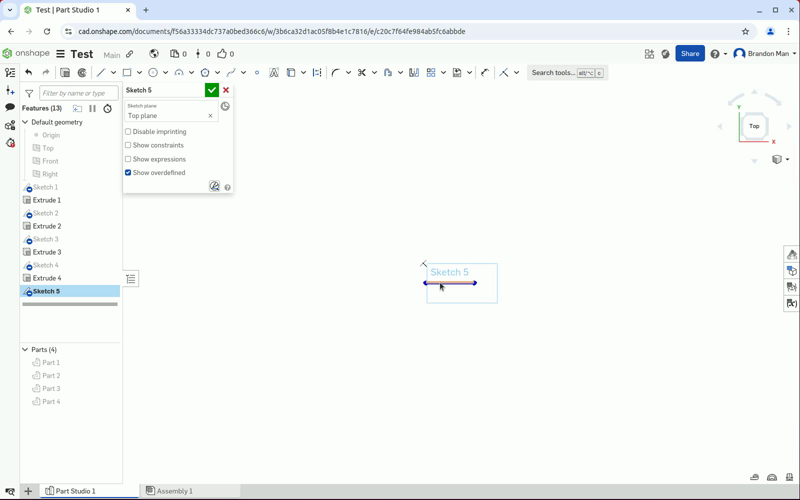
scroll(6)
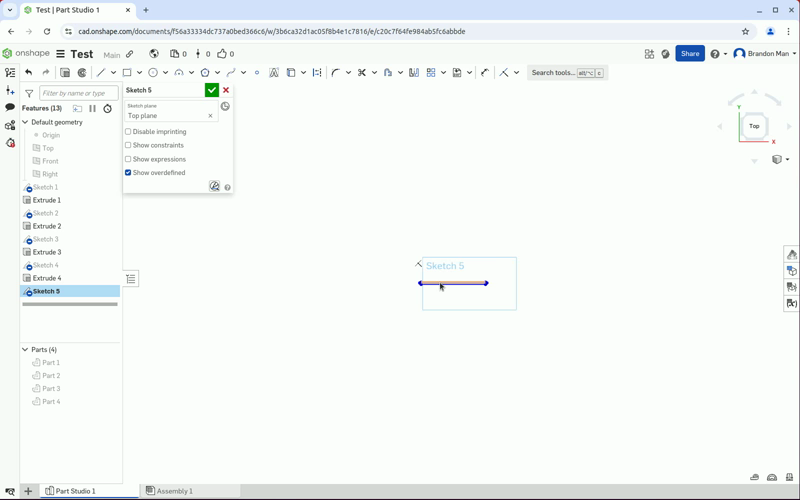
scroll(6)
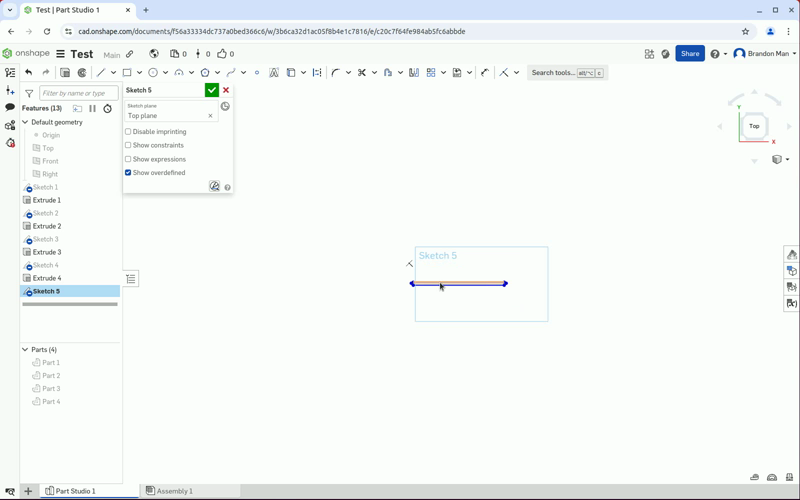
scroll(6)
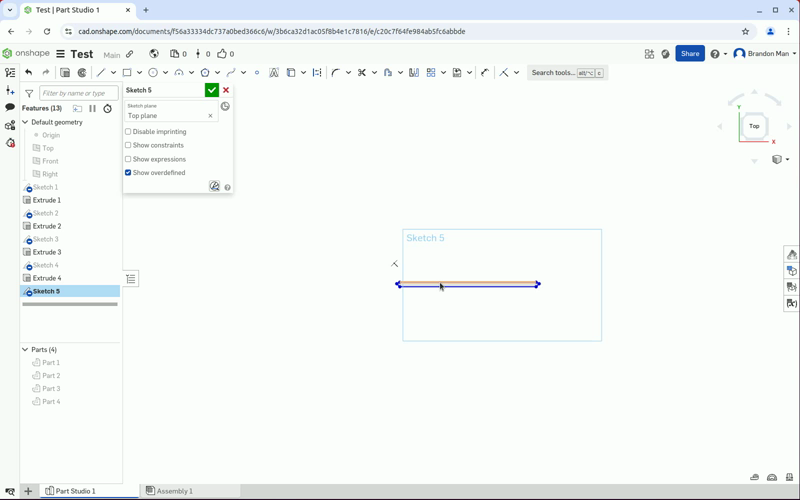
scroll(6)
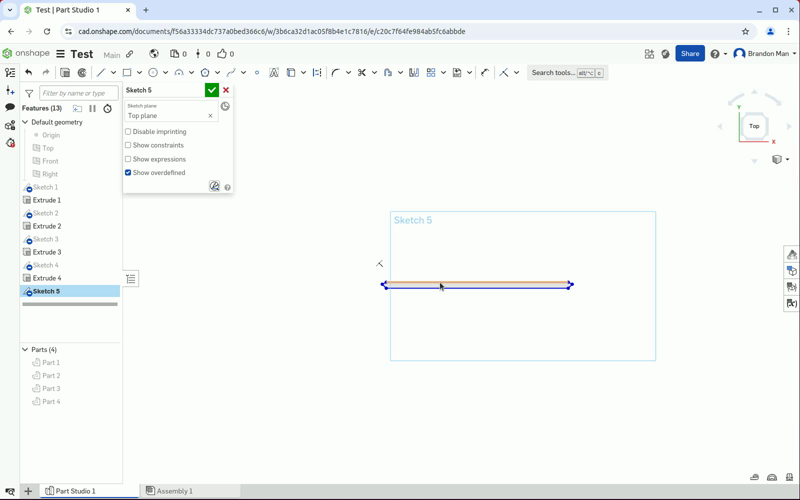
scroll(6)
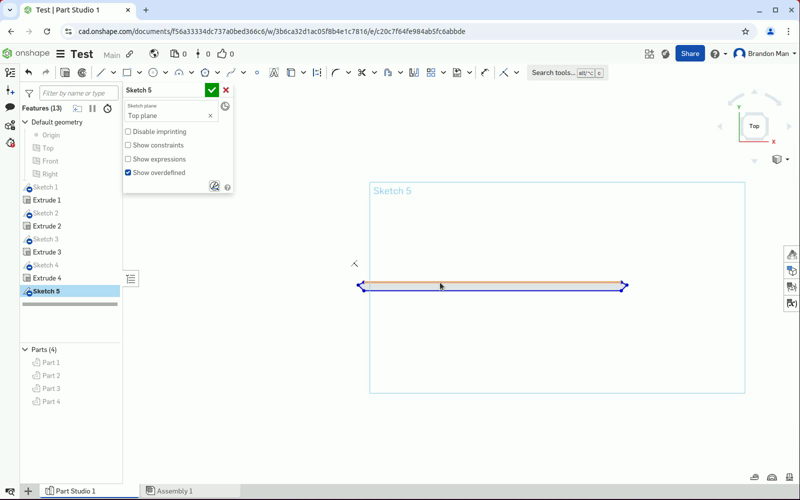
scroll(6)
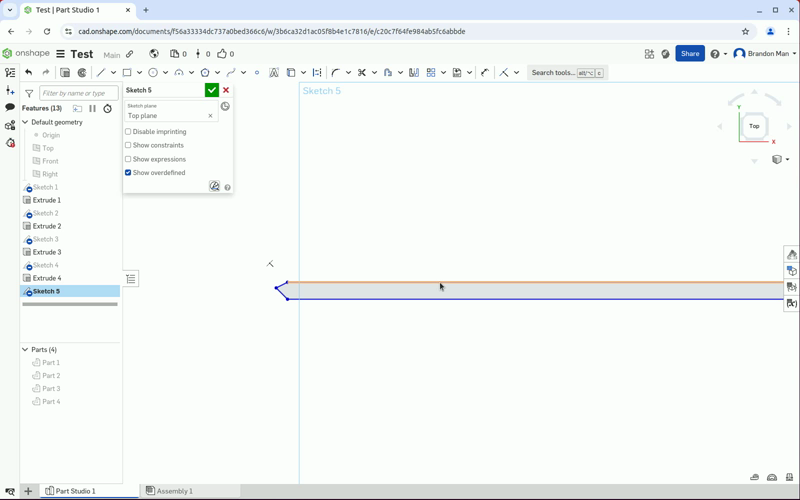
click(440, 282)
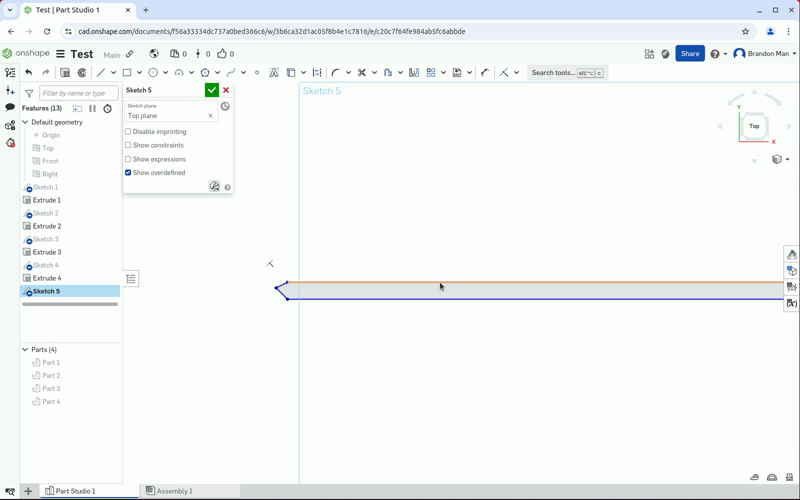
scroll(-6)
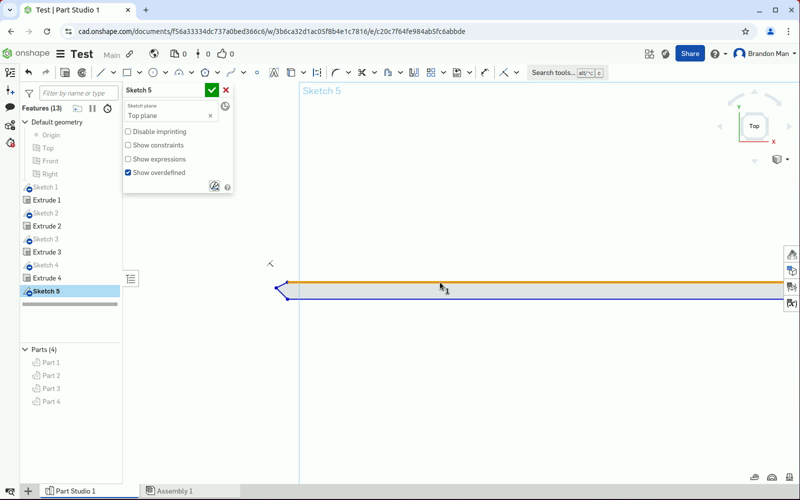
scroll(-6)
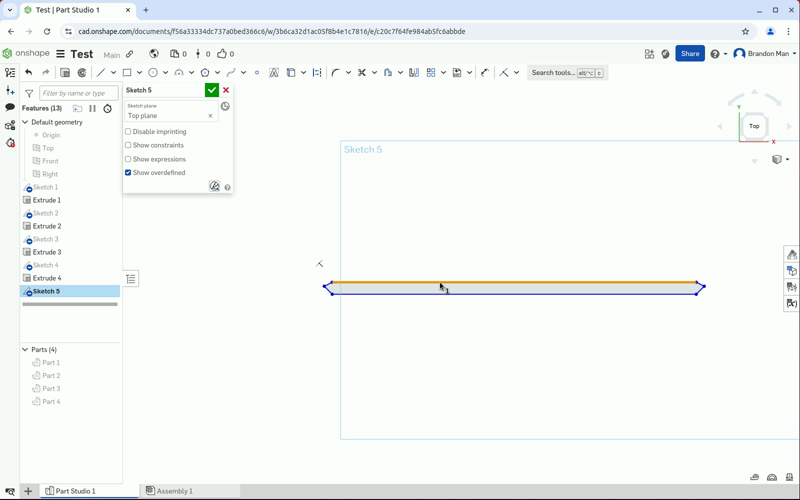
scroll(-6)
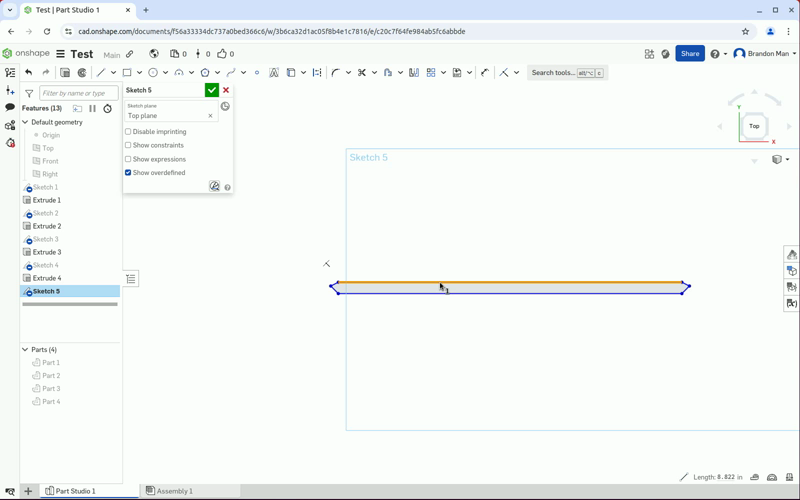
scroll(-6)
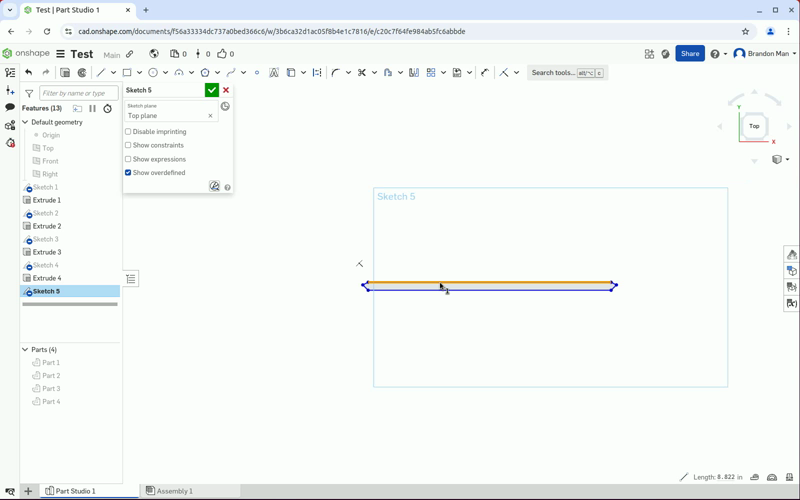
scroll(-6)
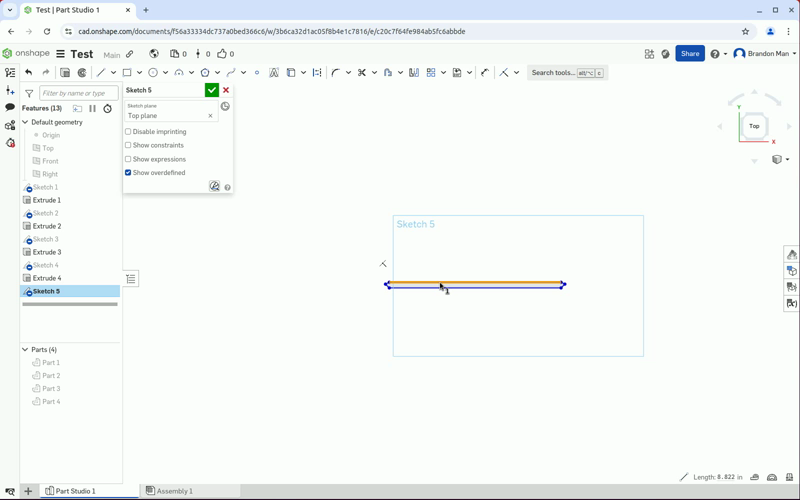
scroll(-6)
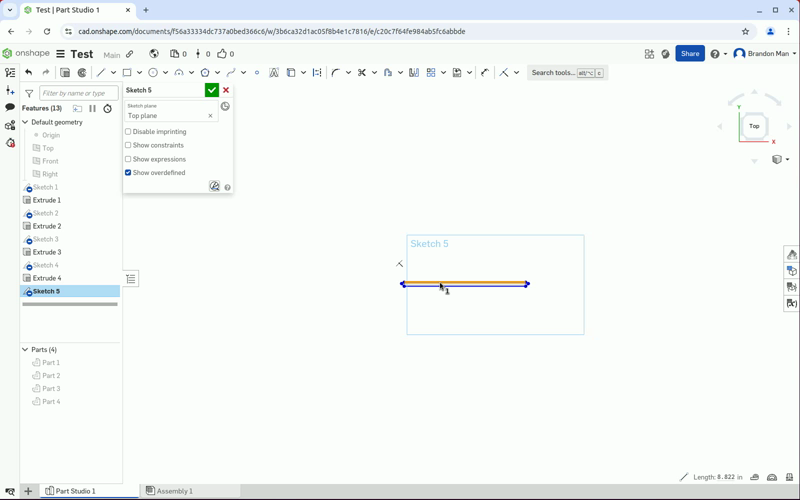
scroll(-6)
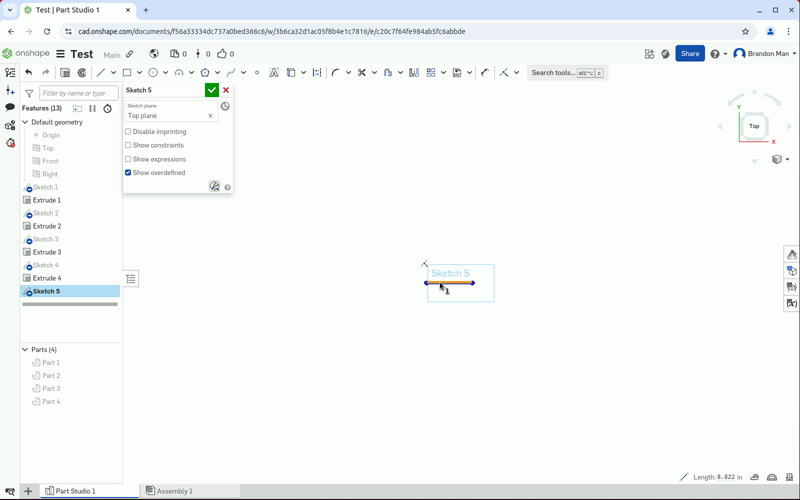
mouse_move(73, 352)
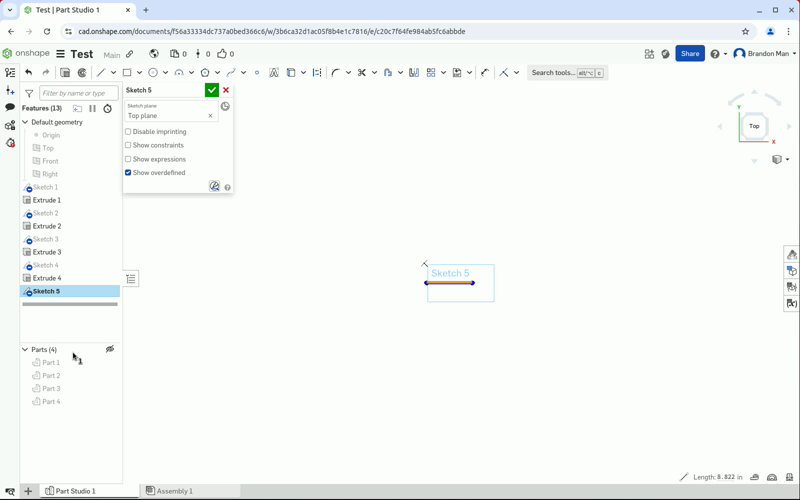
key(shift+y)
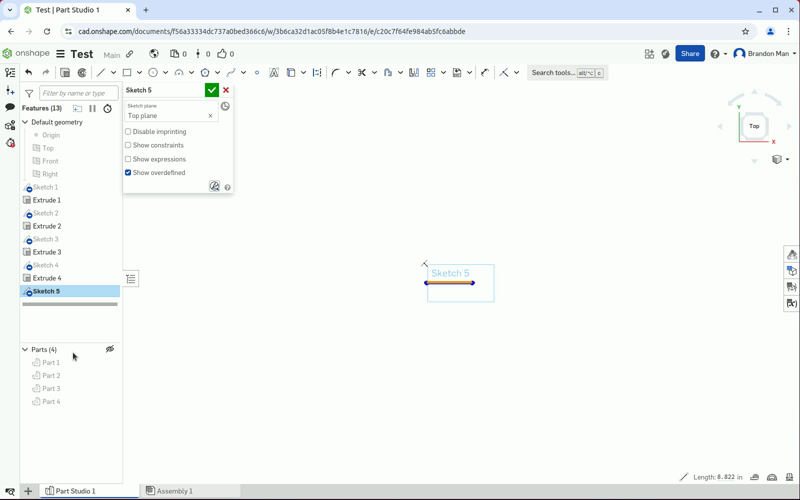
key(shift+e)
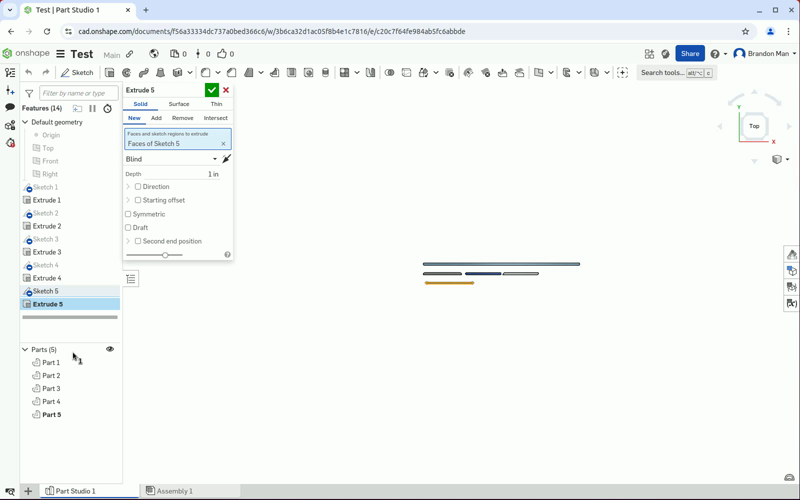
mouse_move(143, 106)
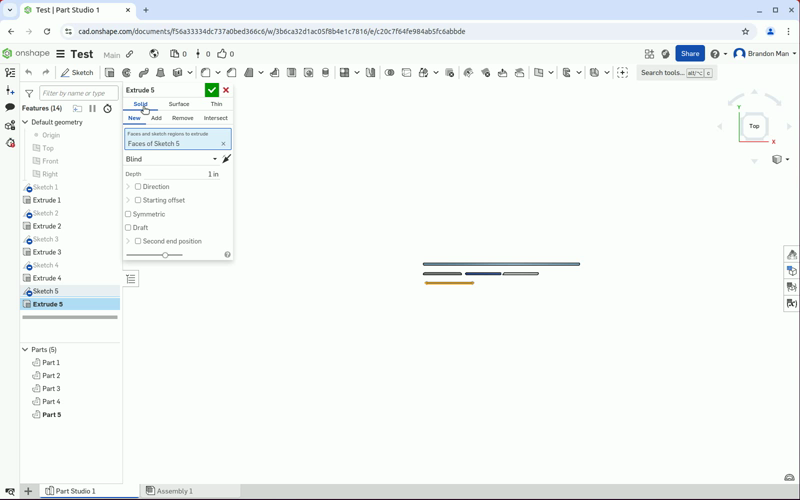
click(143, 106)
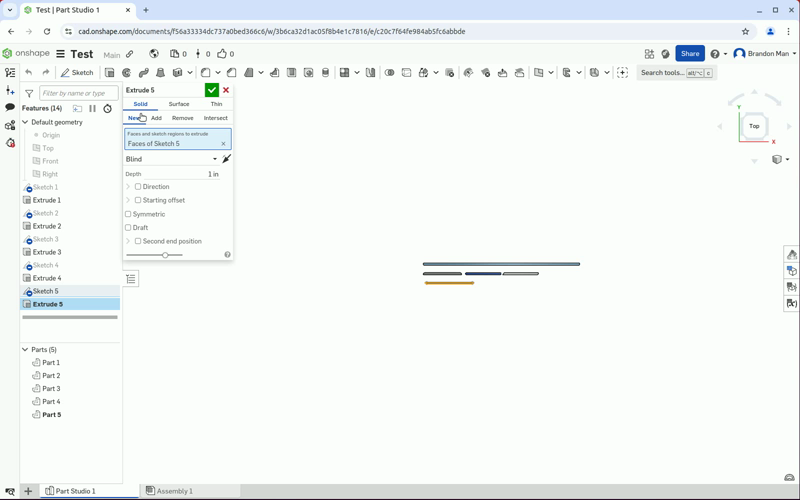
mouse_move(137, 120)
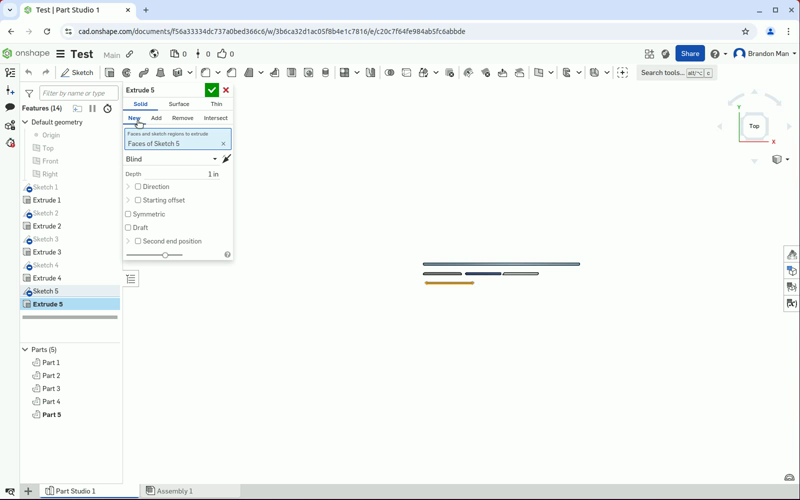
click(137, 120)
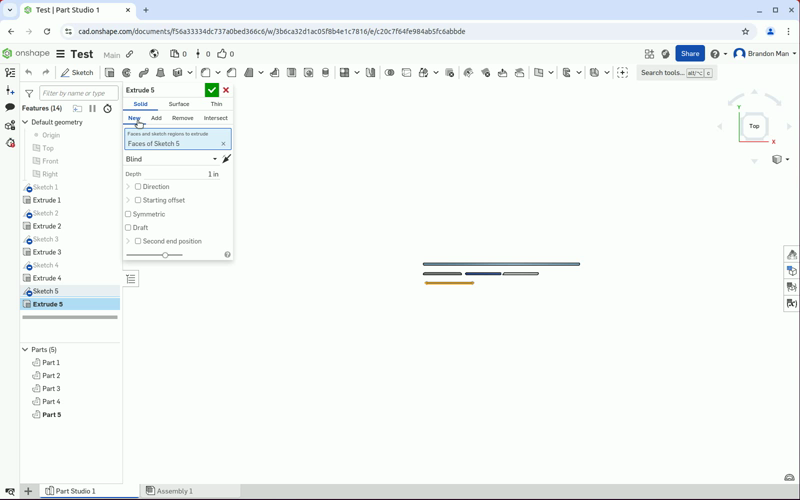
key(tab, 4)
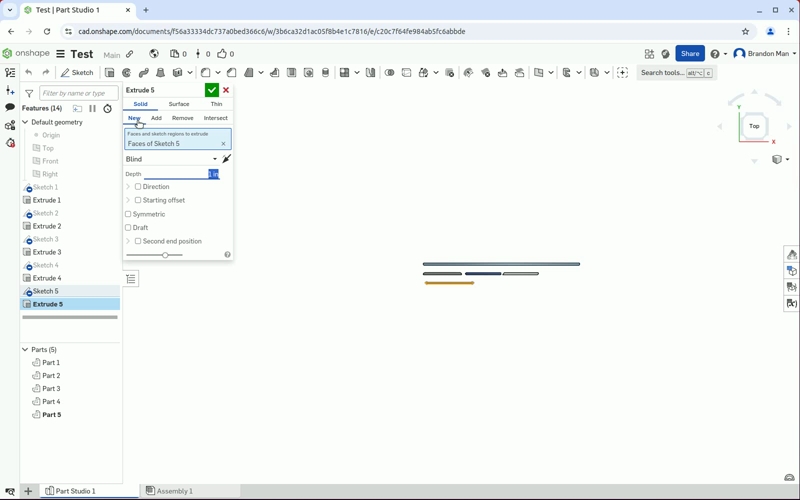
text(0.481)
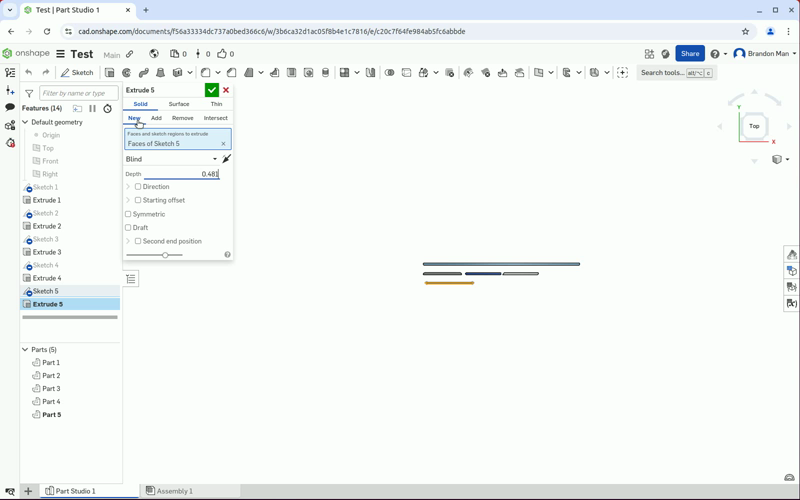
key(enter)
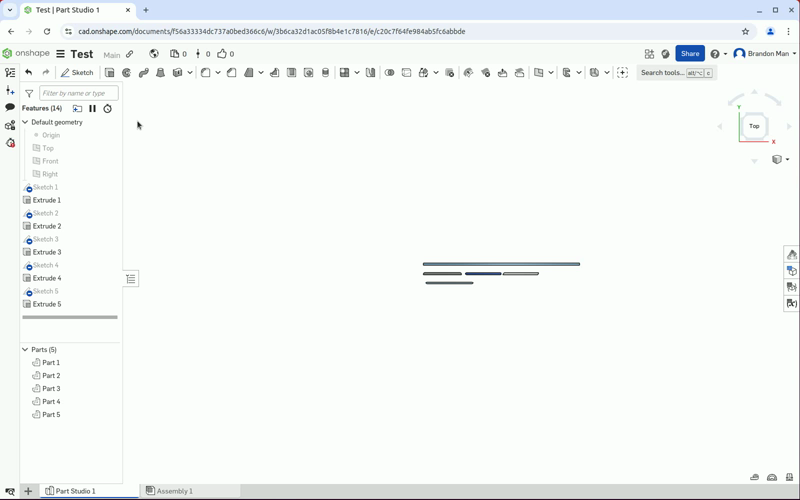
key(shift+h)
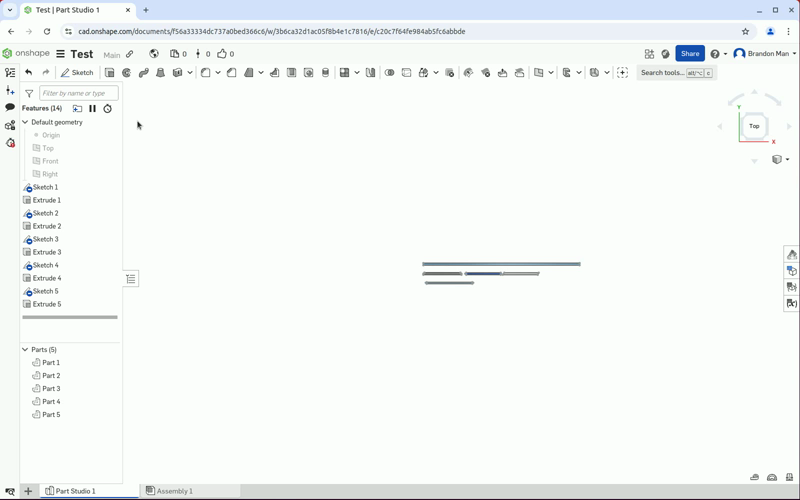
key(shift+h)
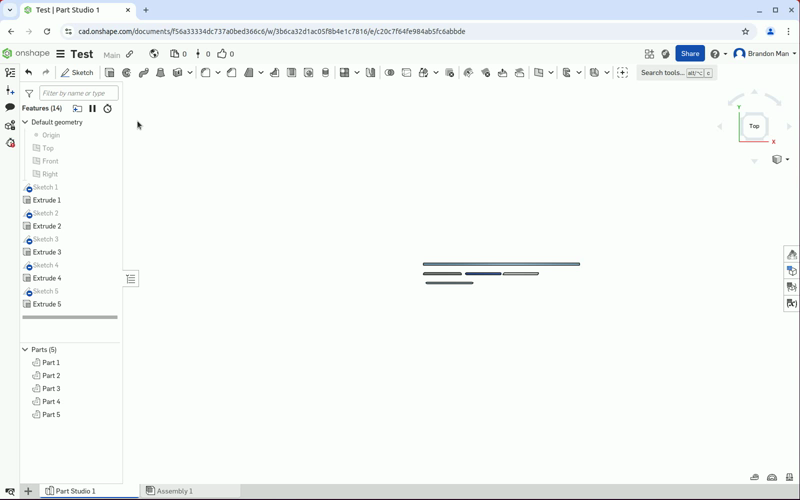
mouse_move(73, 189)
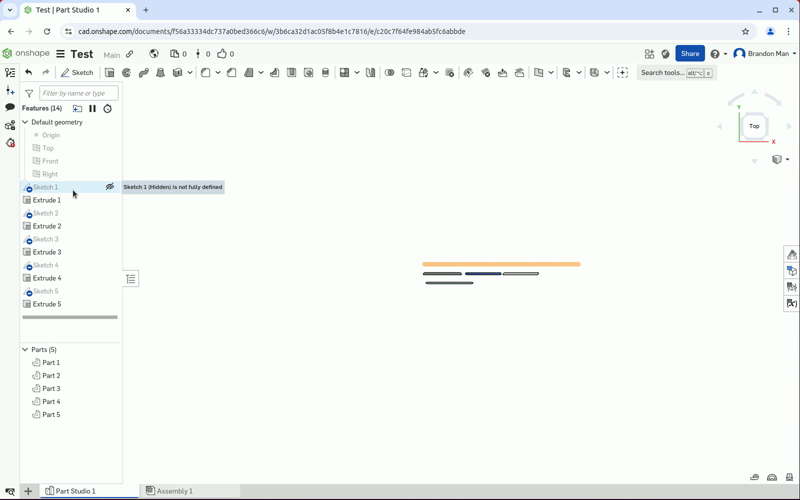
click(73, 189)
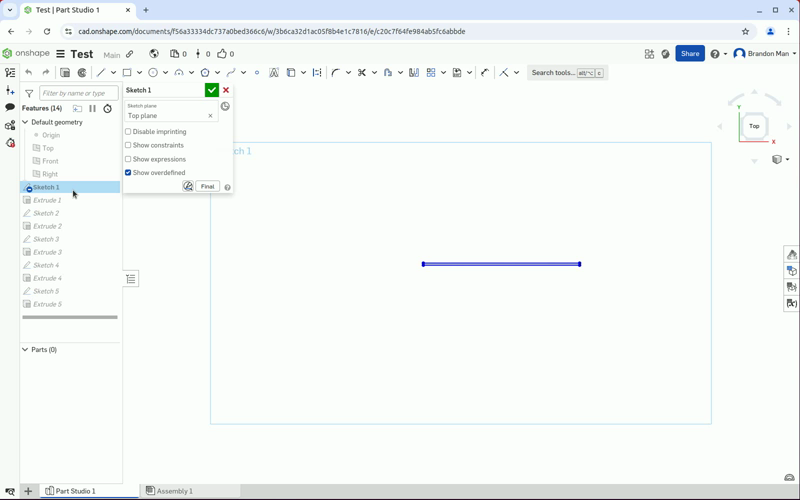
mouse_move(229, 92)
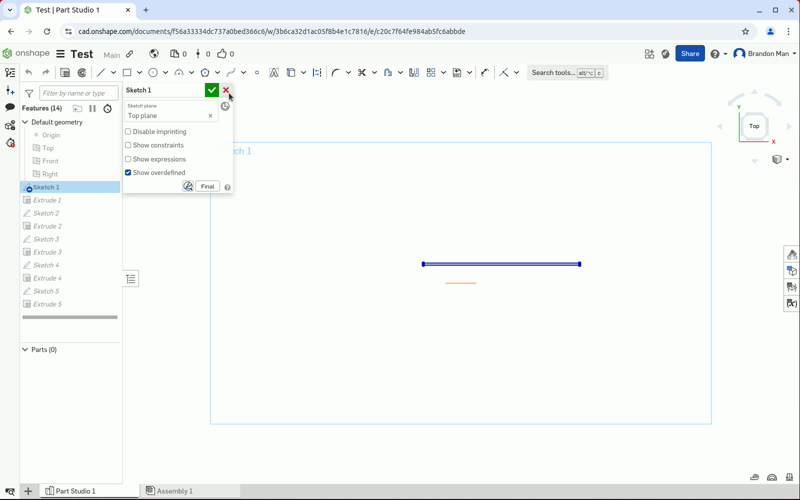
click(229, 92)
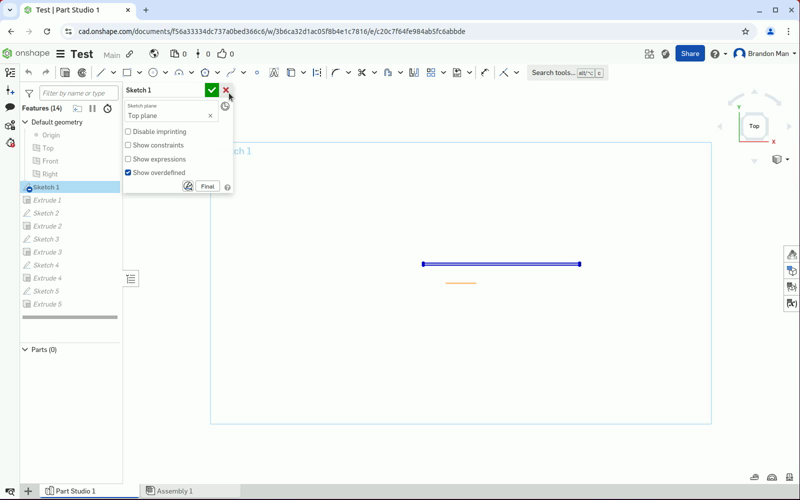
key(shift+s)
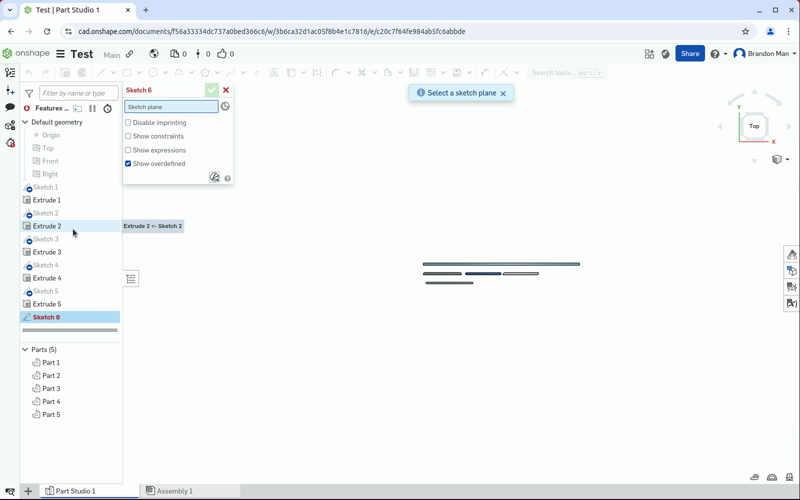
scroll(3)
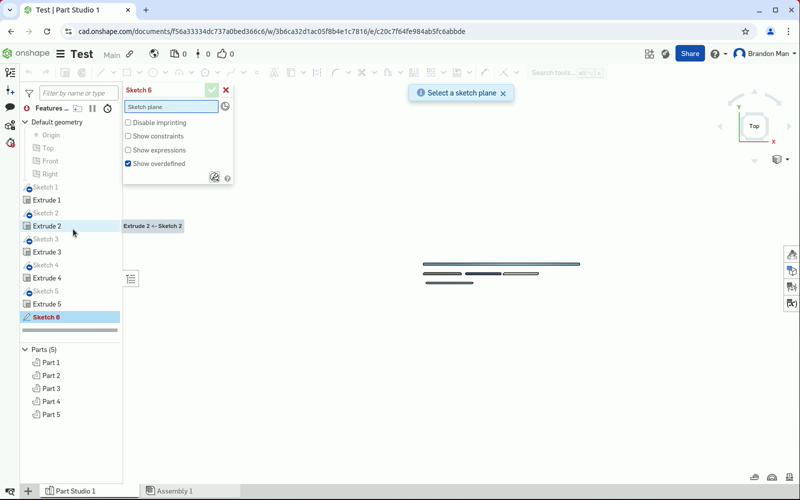
mouse_move(73, 150)
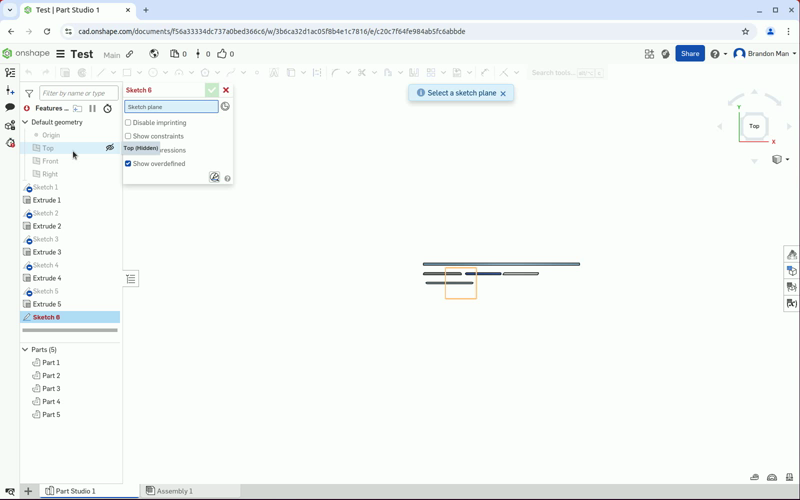
click(73, 150)
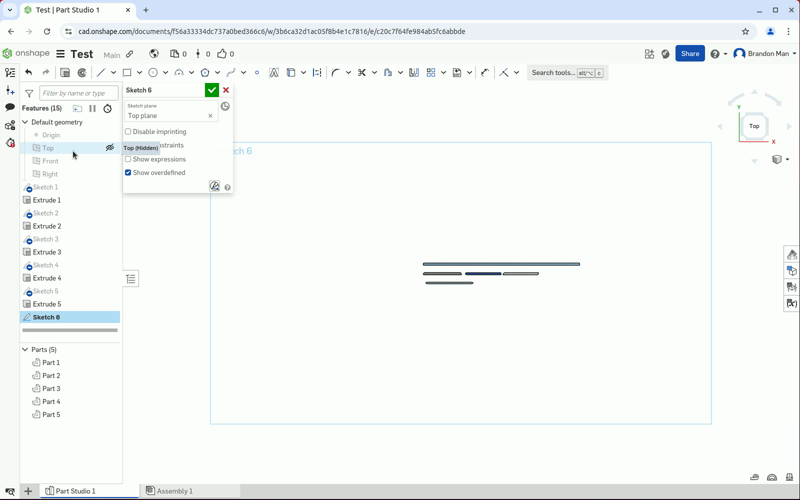
mouse_move(73, 352)
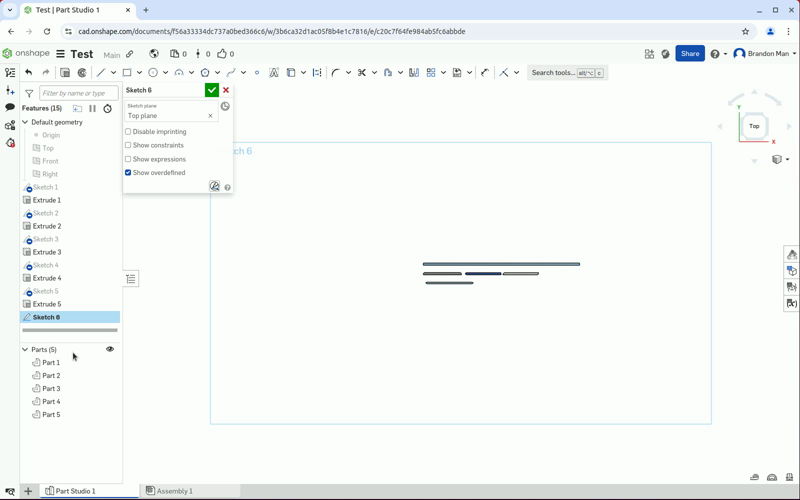
key(y)
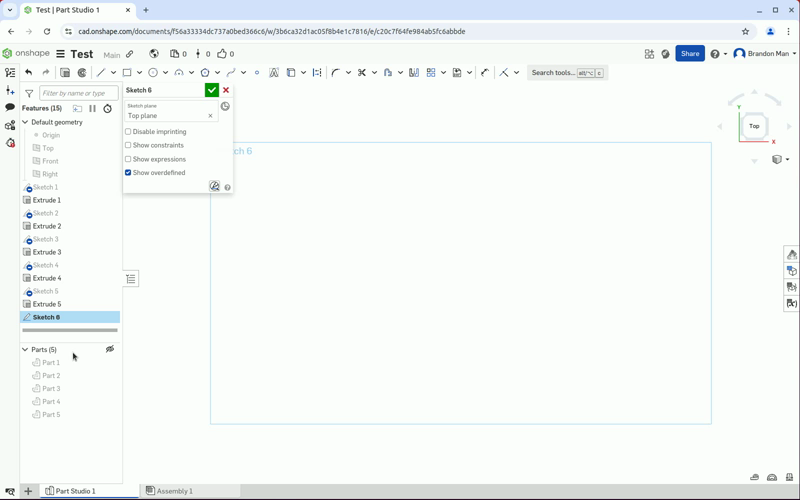
key(l)
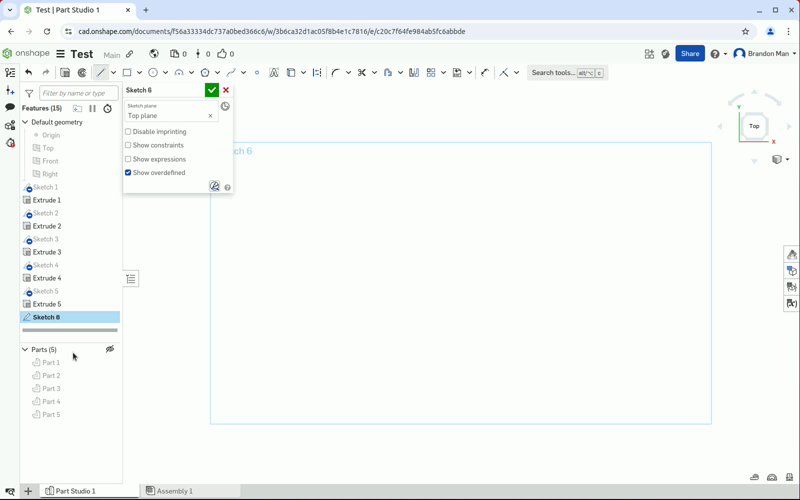
key_down(shift)
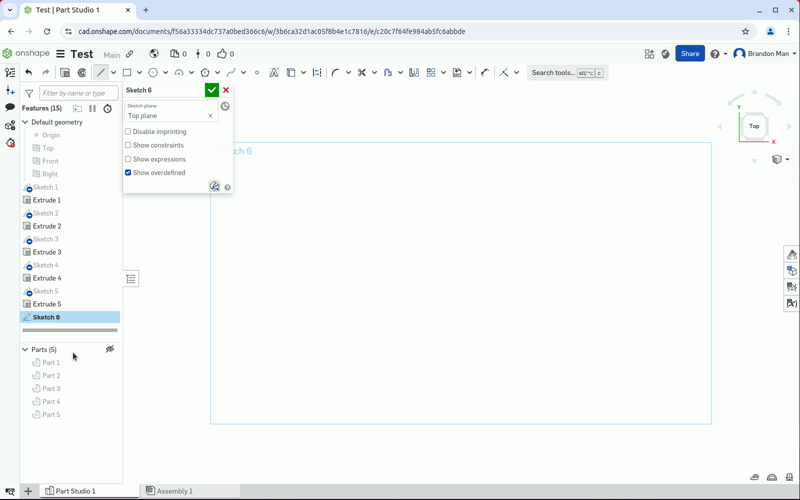
mouse_move(474, 284)
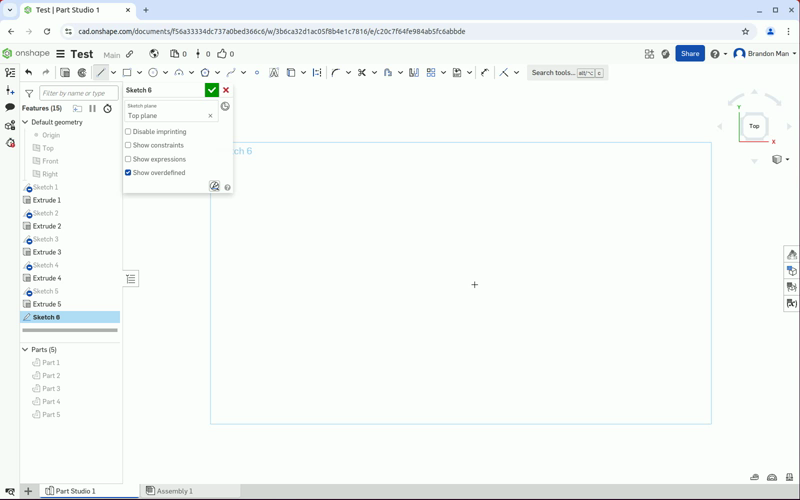
click(474, 284)
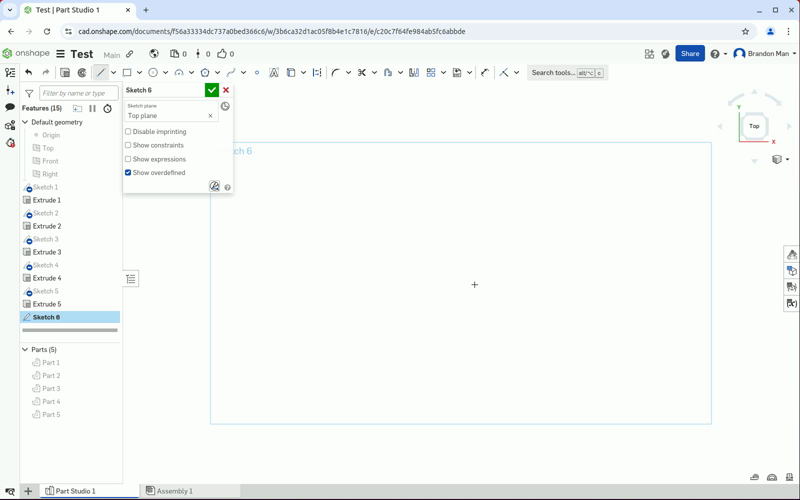
key_up(shift)
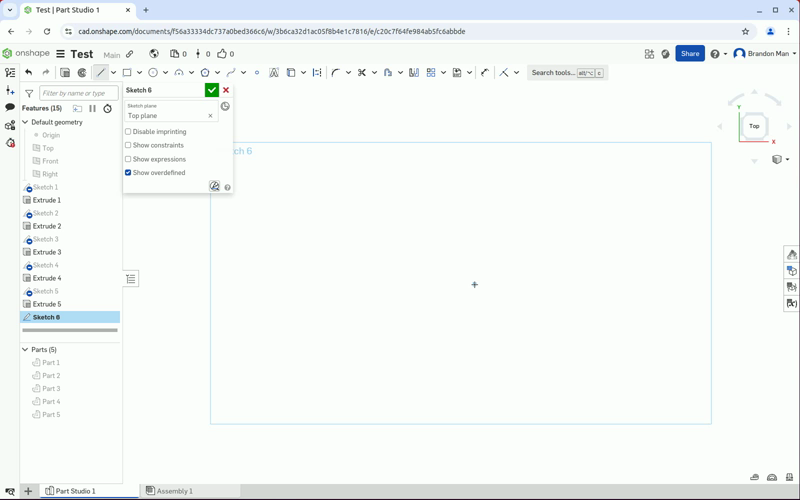
key_down(shift)
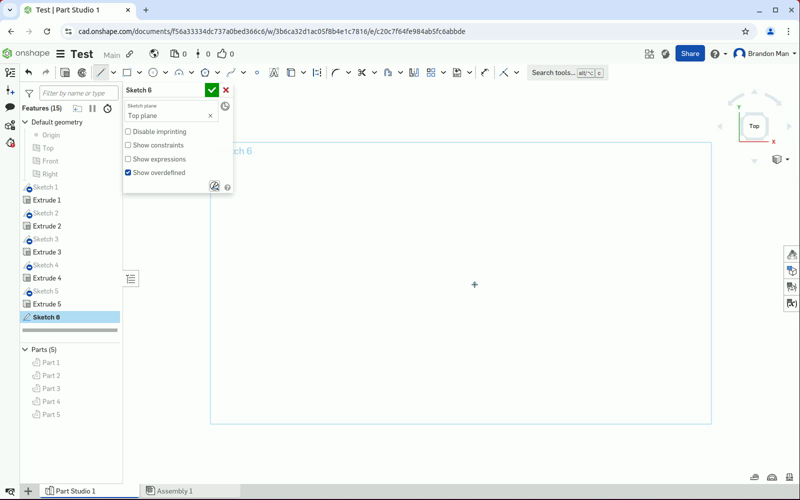
mouse_move(504, 284)
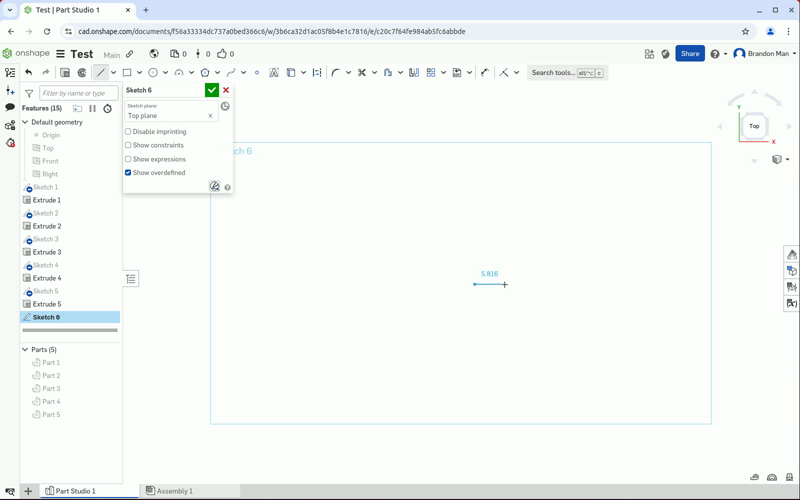
mouse_move(498, 284)
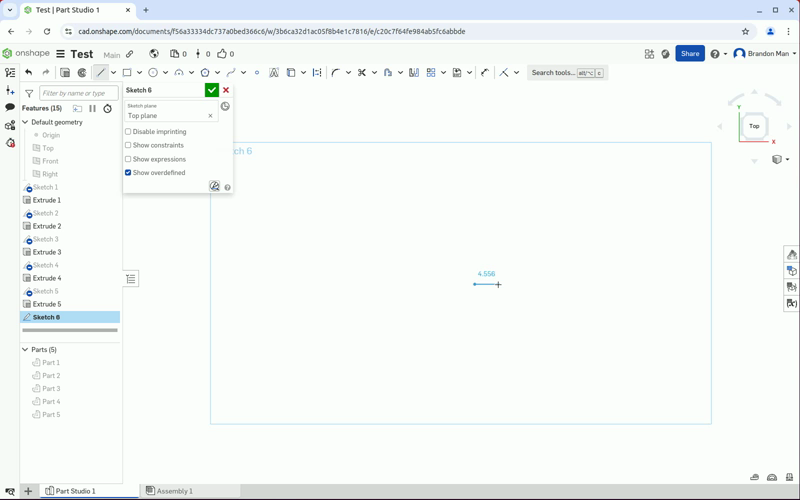
click(498, 284)
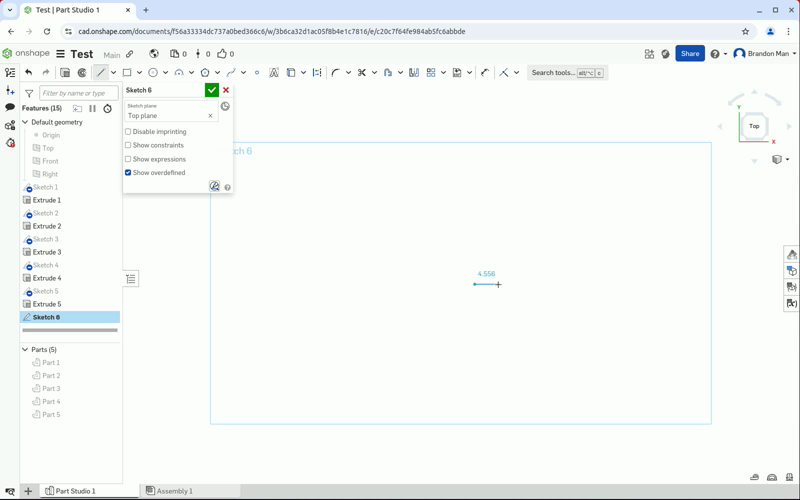
key_up(shift)
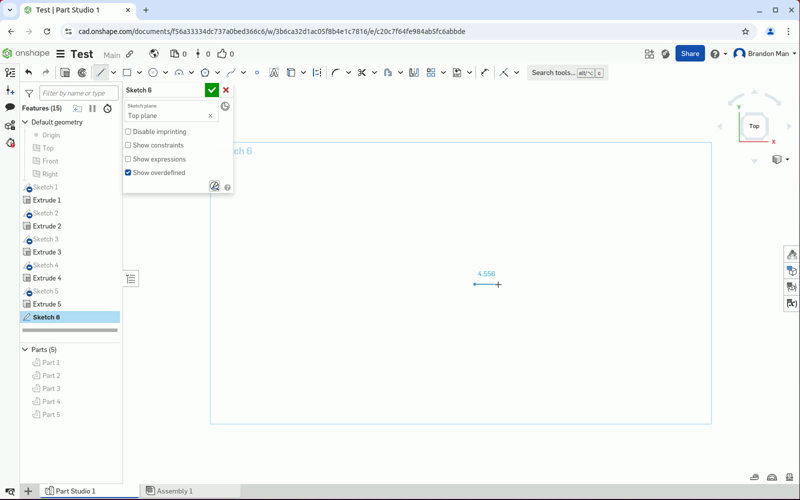
key_down(shift)
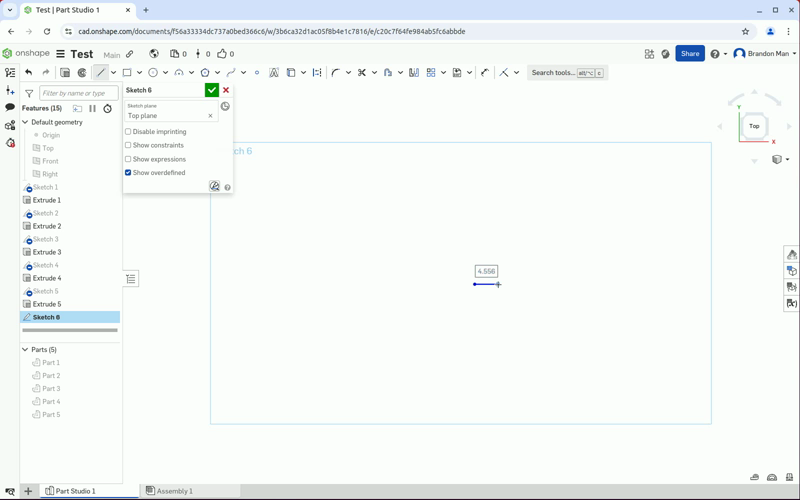
mouse_move(528, 284)
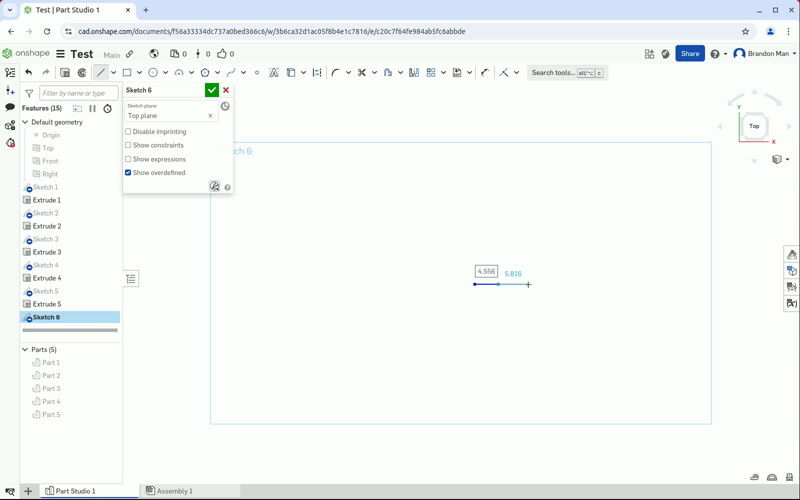
mouse_move(499, 283)
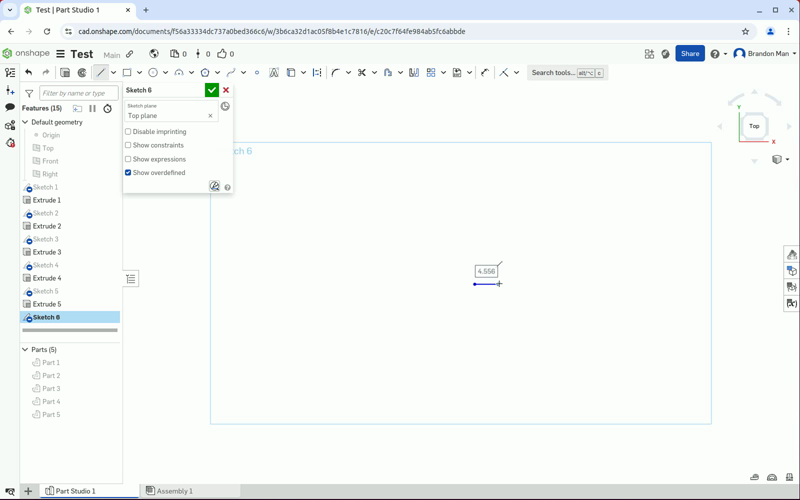
scroll(6)
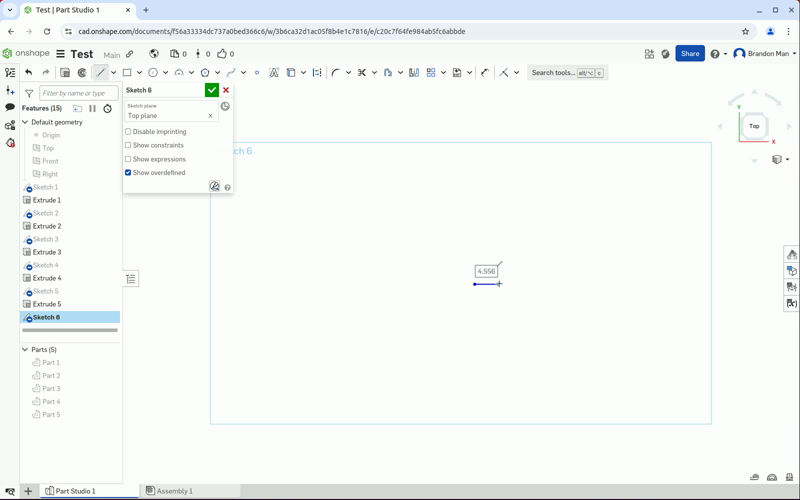
scroll(6)
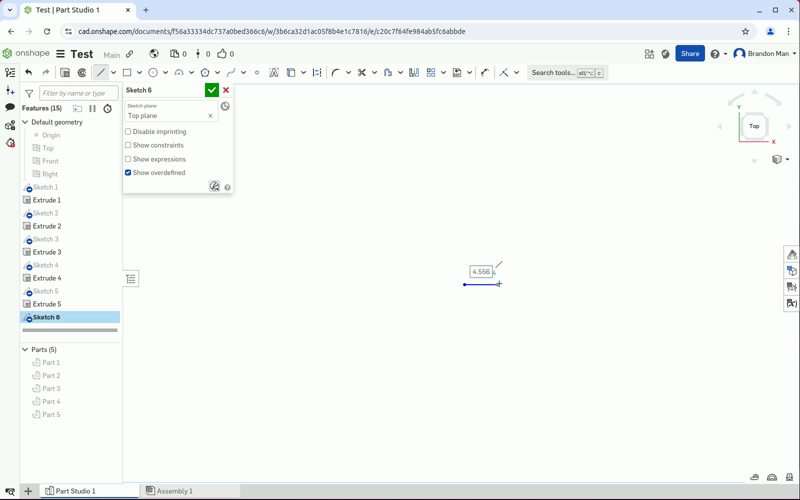
scroll(6)
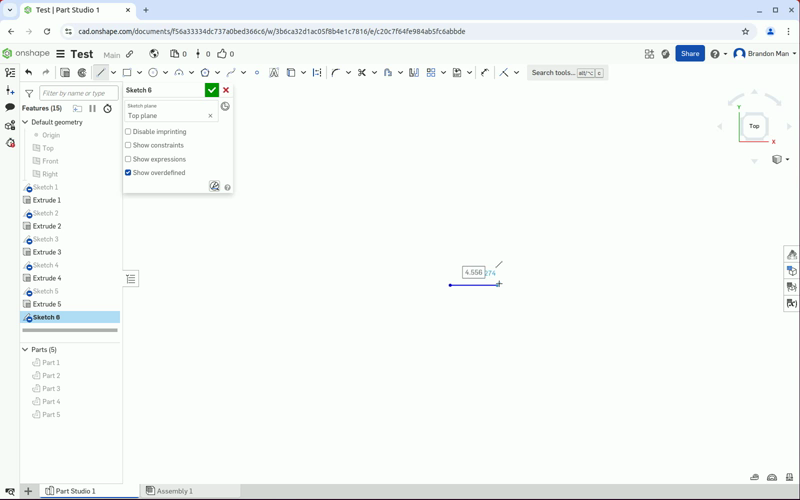
scroll(6)
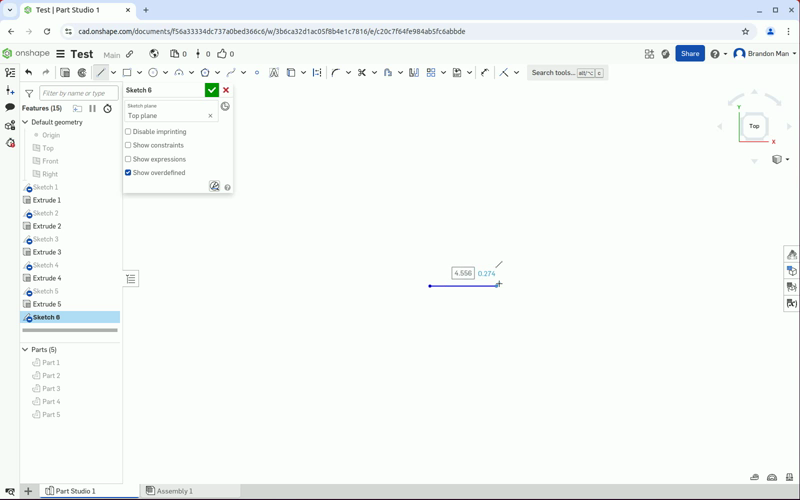
scroll(6)
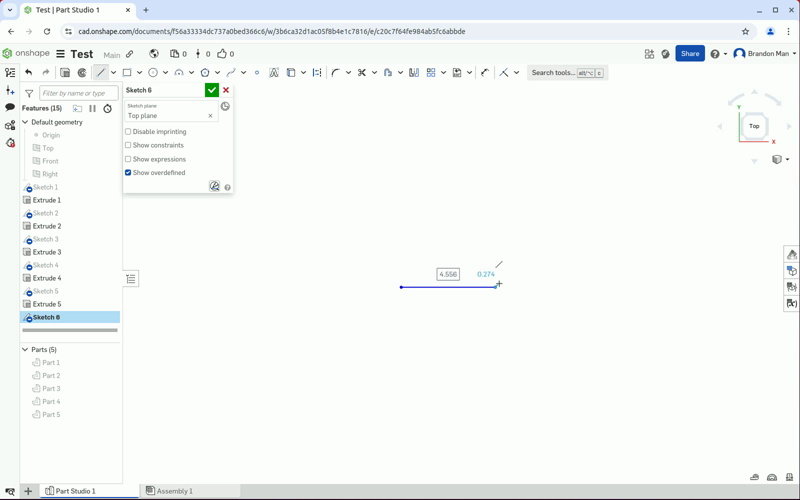
scroll(6)
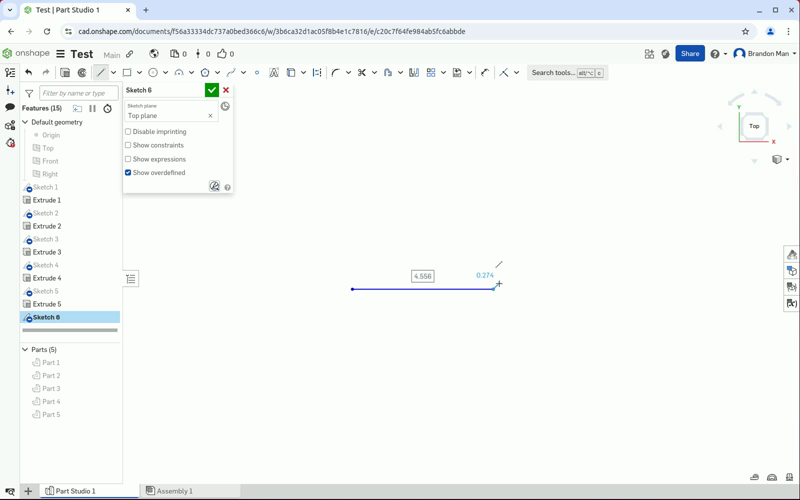
scroll(6)
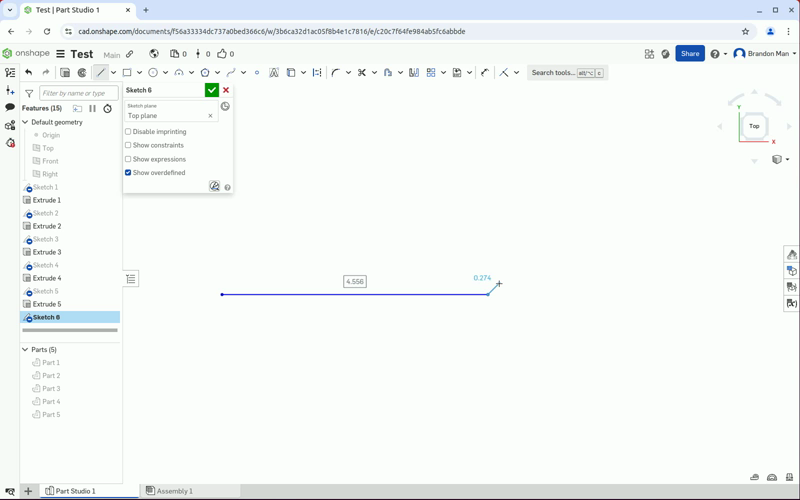
click(499, 283)
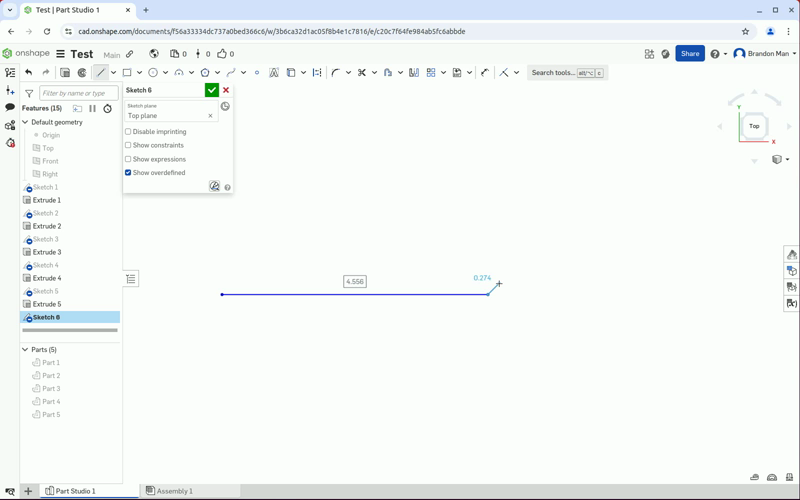
scroll(-6)
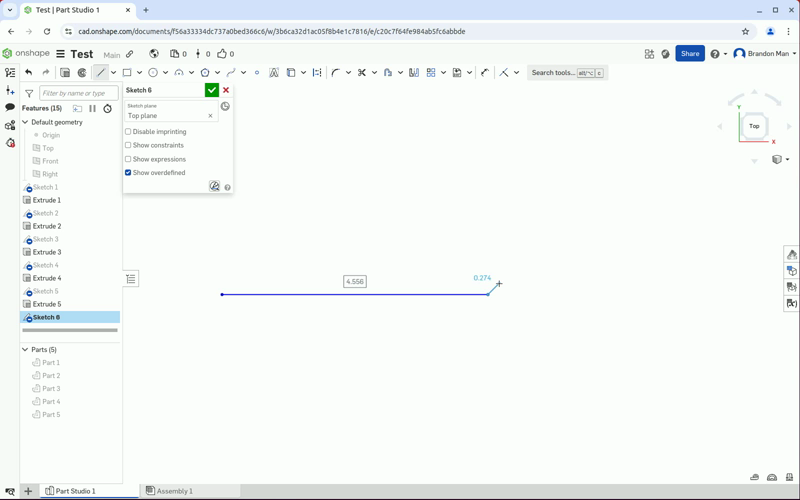
scroll(-6)
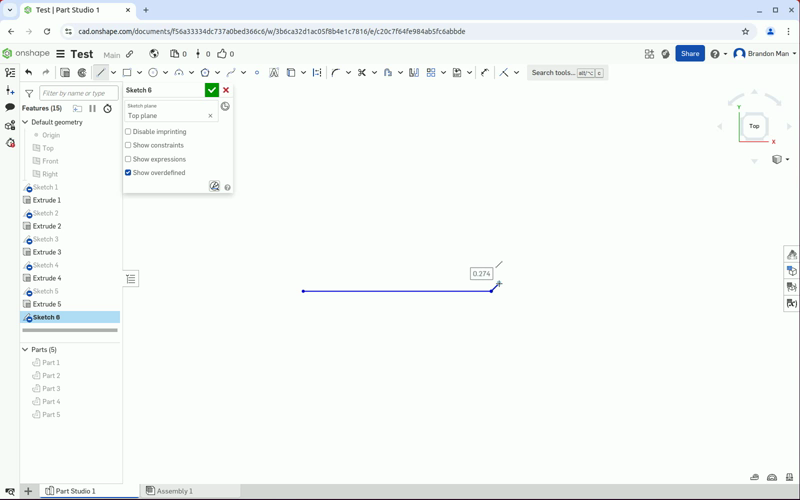
scroll(-6)
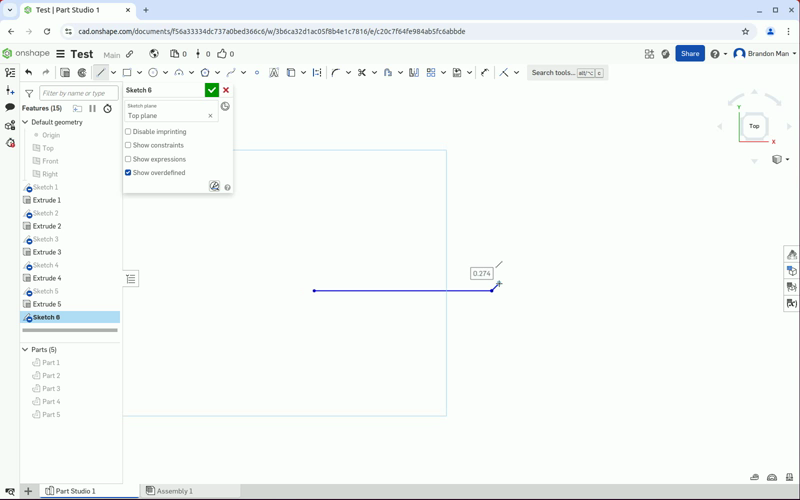
scroll(-6)
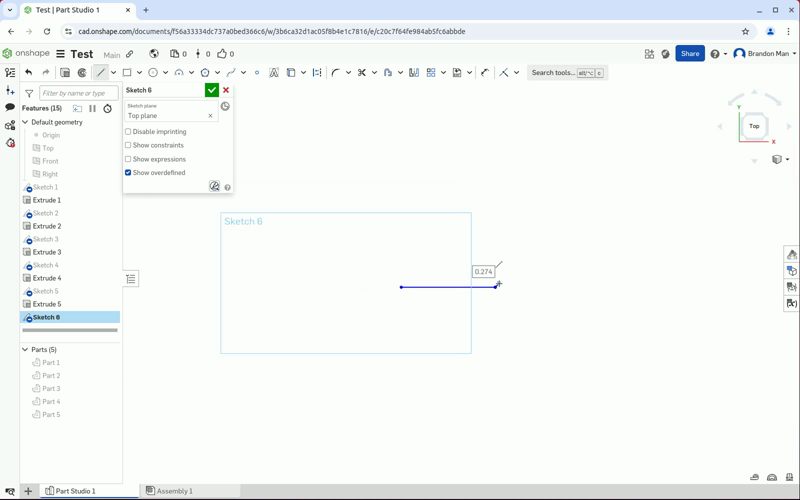
scroll(-6)
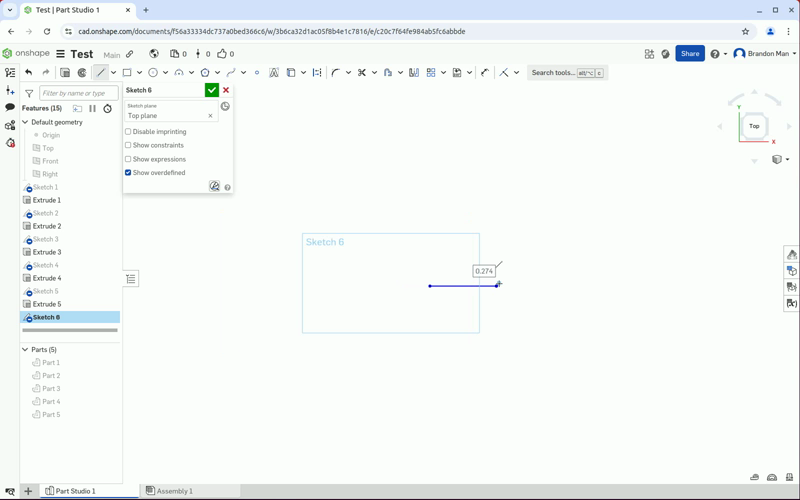
scroll(-6)
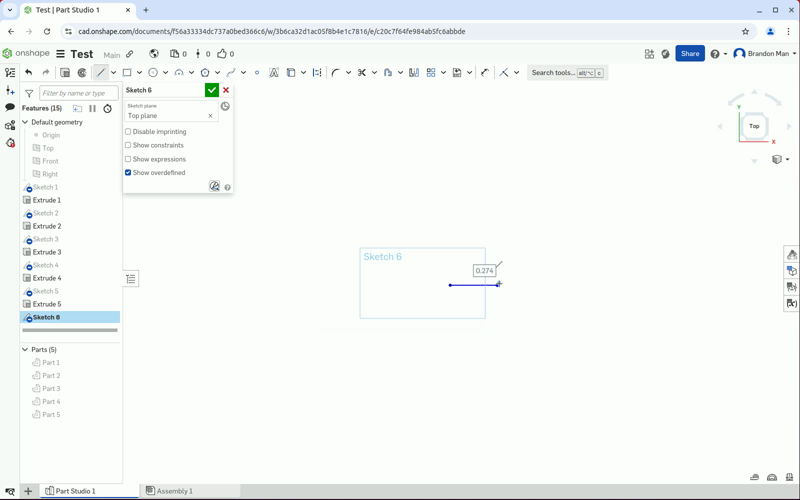
scroll(-6)
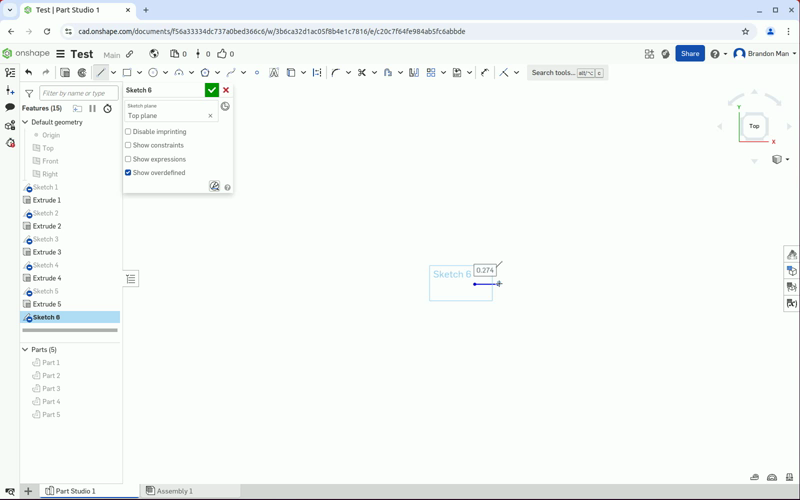
key_up(shift)
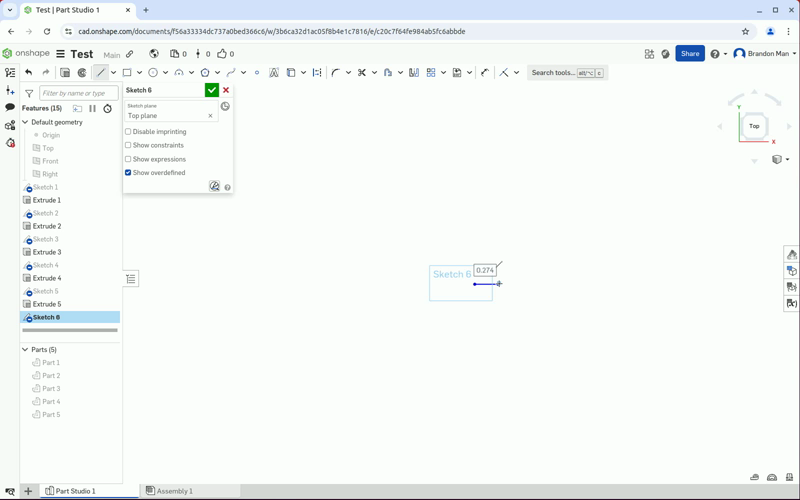
key_down(shift)
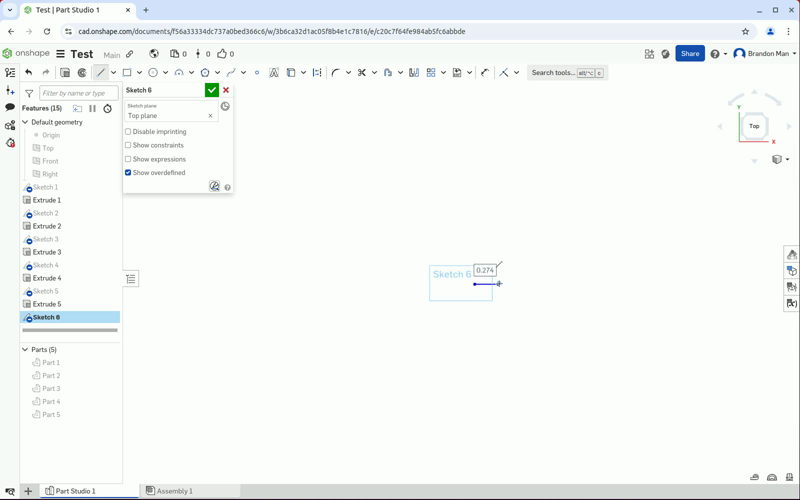
mouse_move(529, 283)
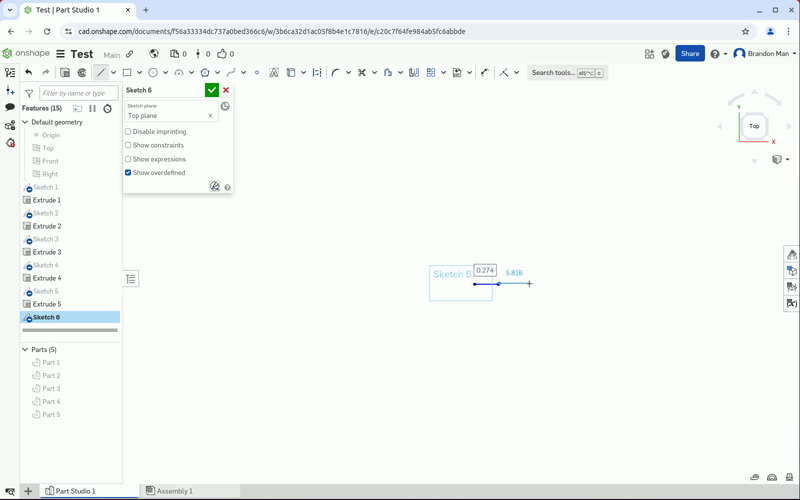
mouse_move(498, 282)
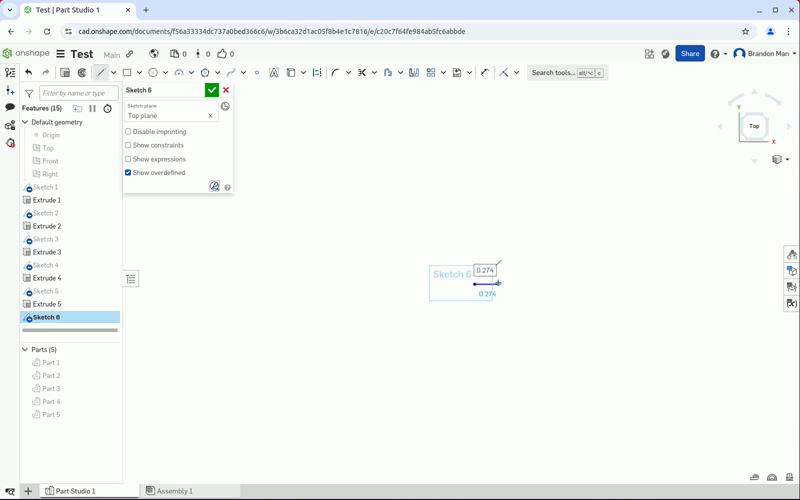
scroll(6)
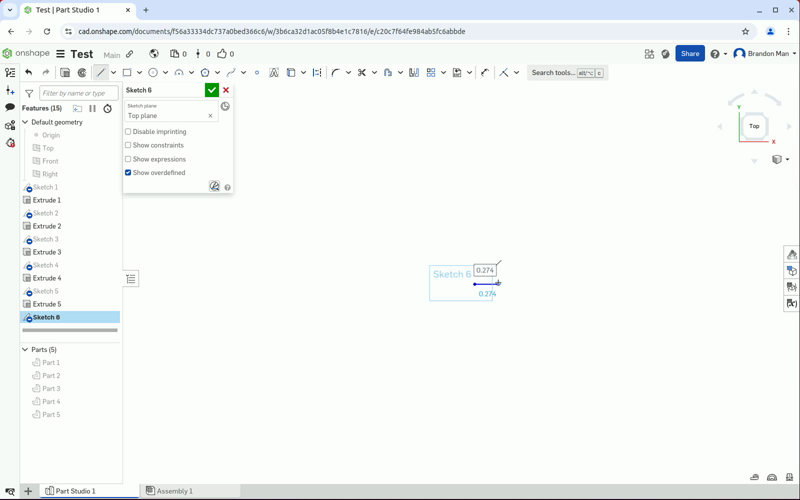
scroll(6)
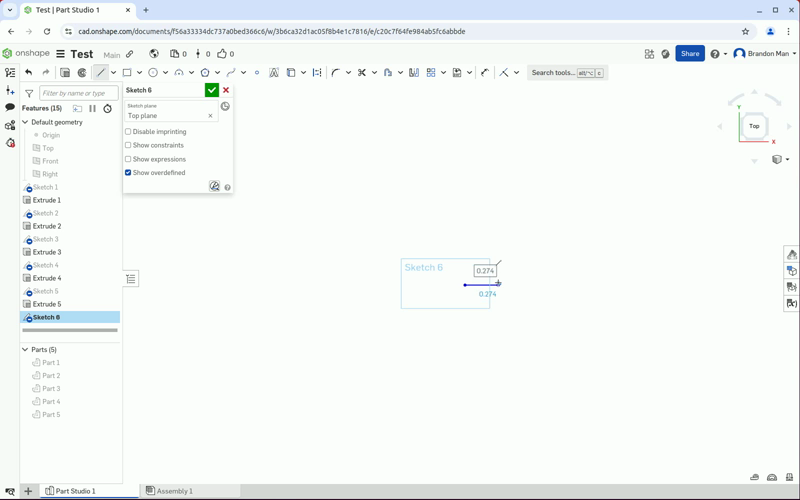
scroll(6)
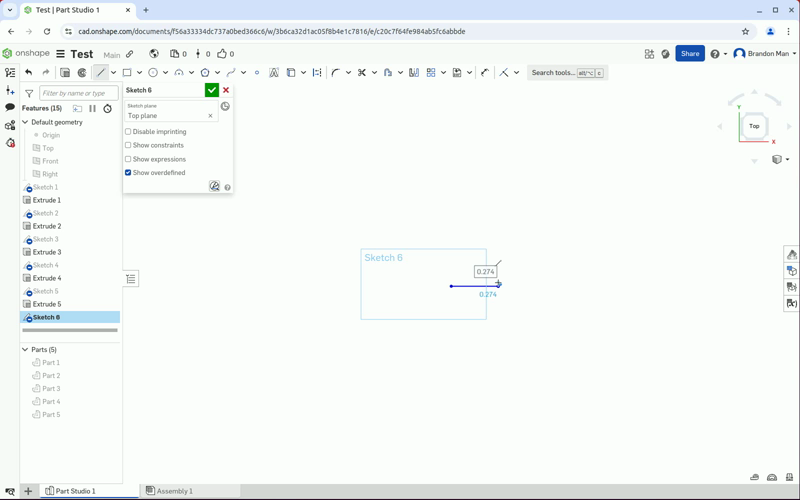
scroll(6)
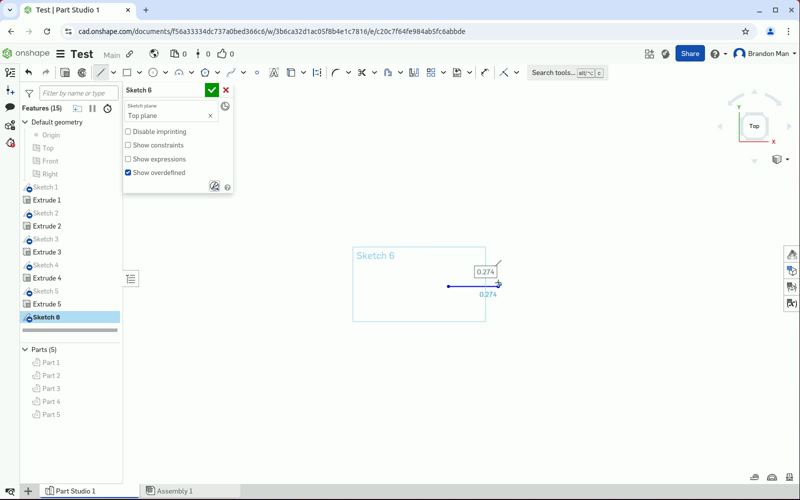
scroll(6)
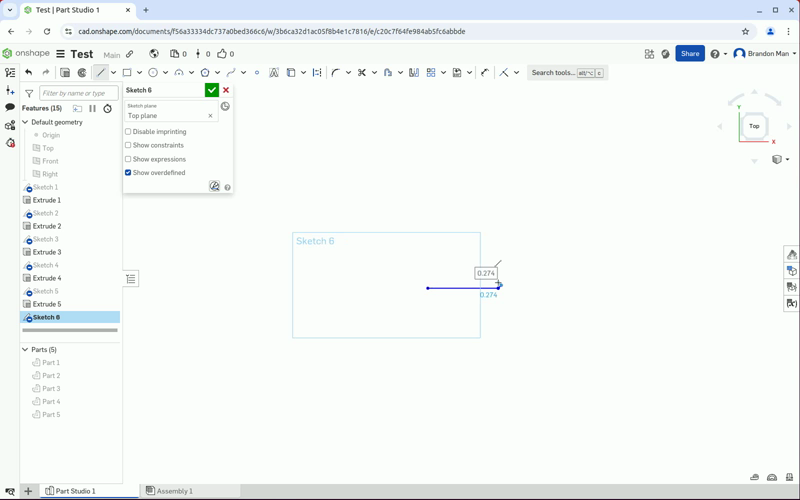
scroll(6)
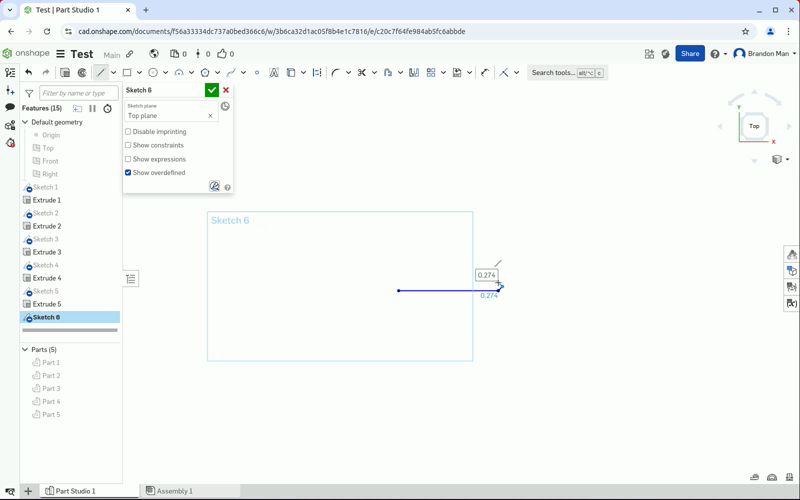
scroll(6)
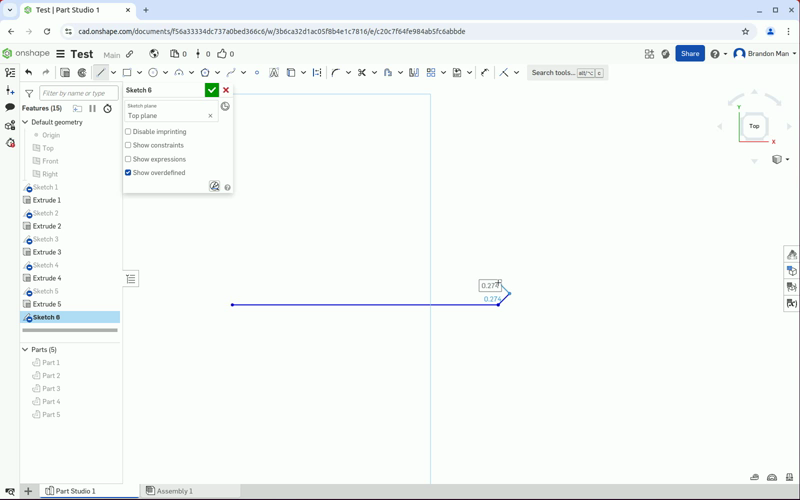
click(498, 282)
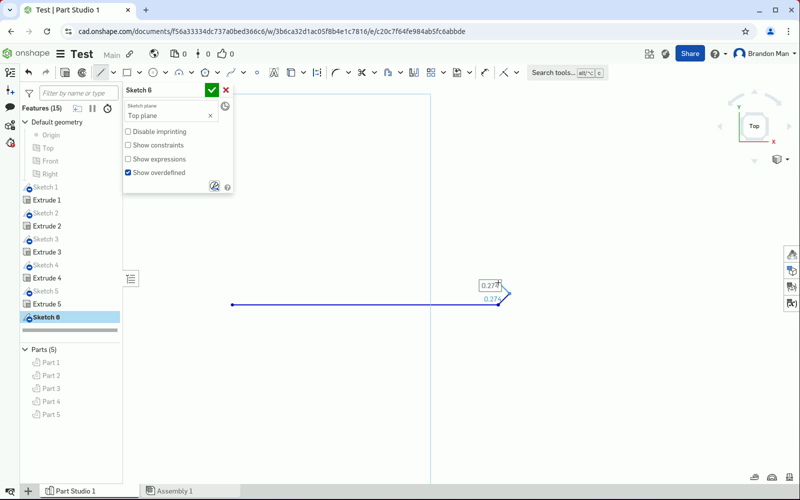
scroll(-6)
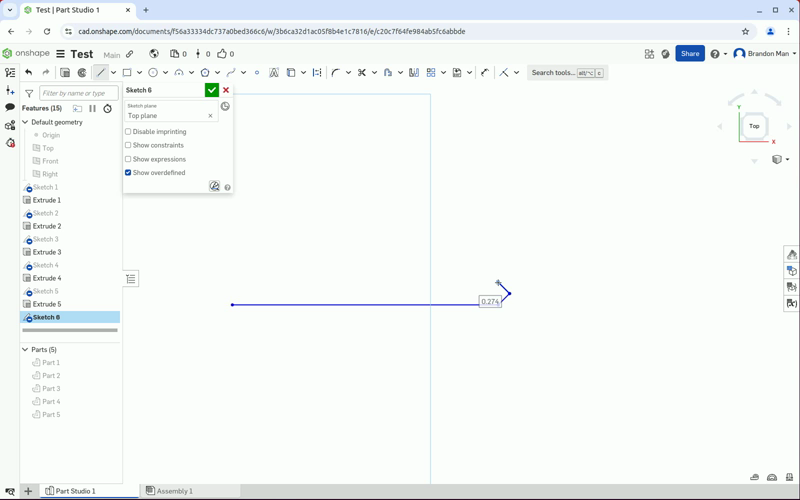
scroll(-6)
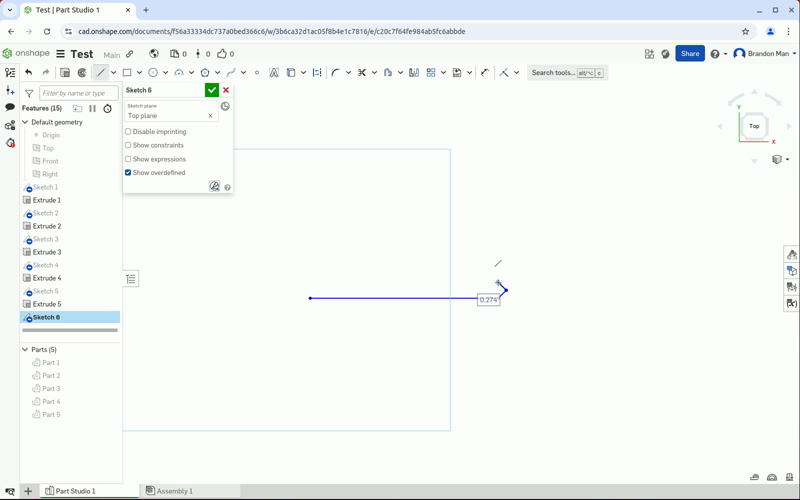
scroll(-6)
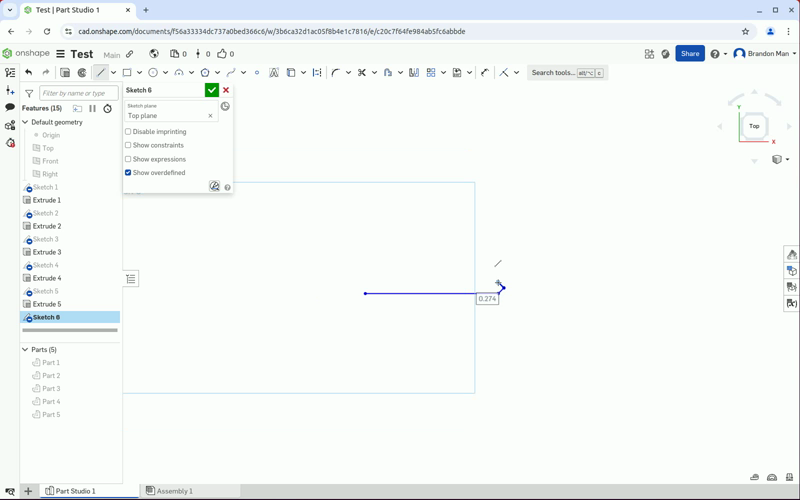
scroll(-6)
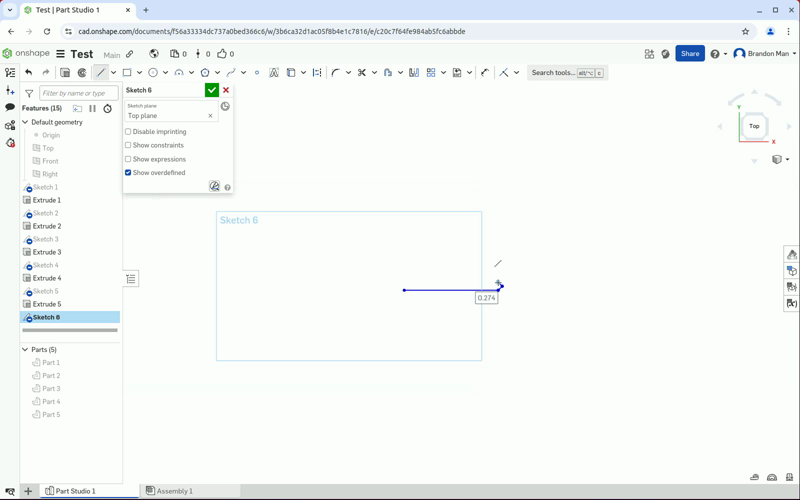
scroll(-6)
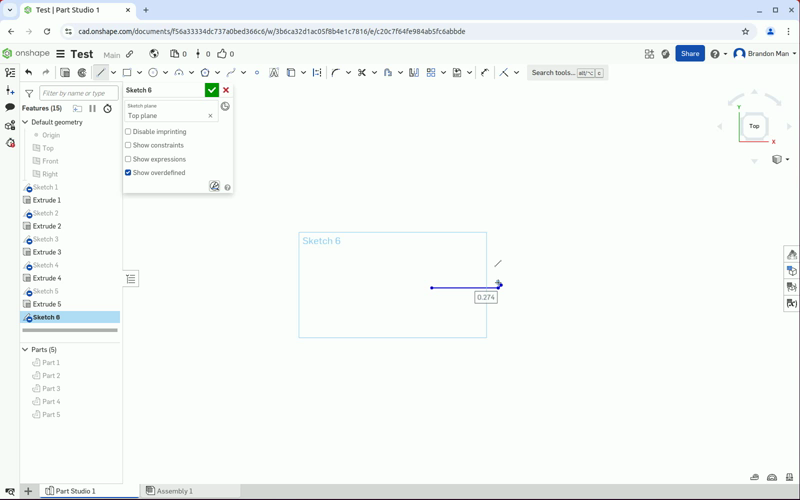
scroll(-6)
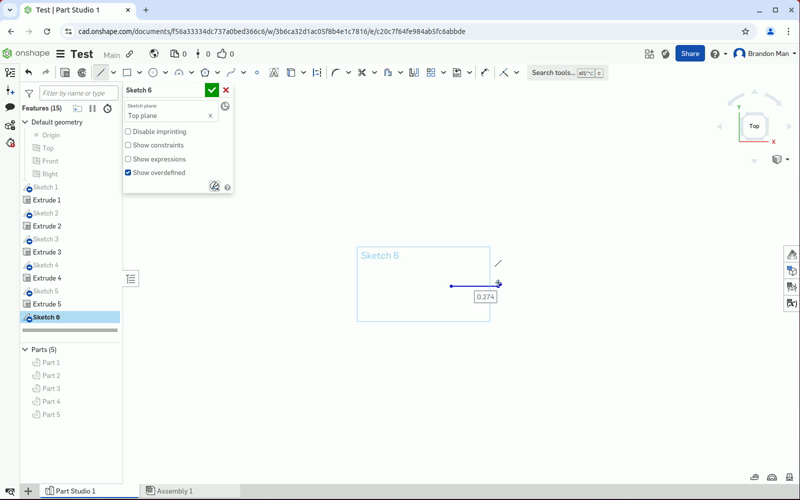
scroll(-6)
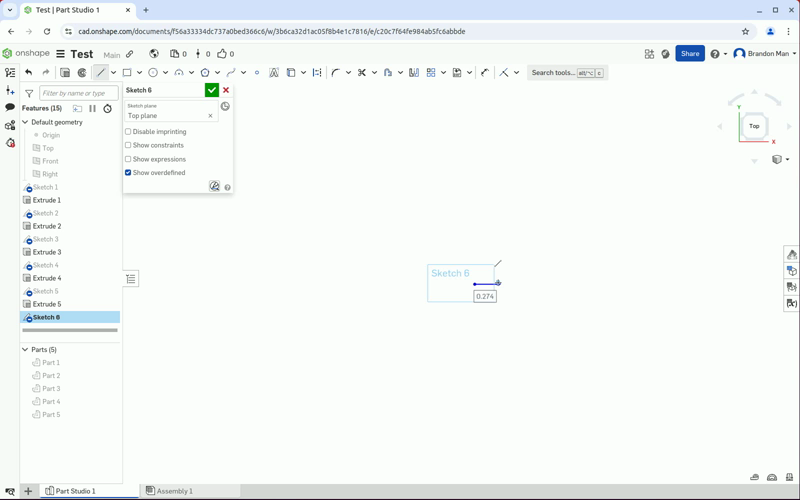
key_up(shift)
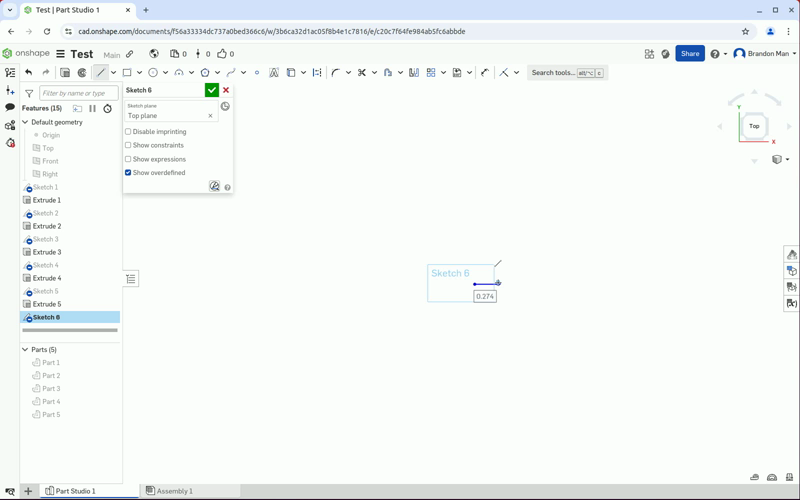
key_down(shift)
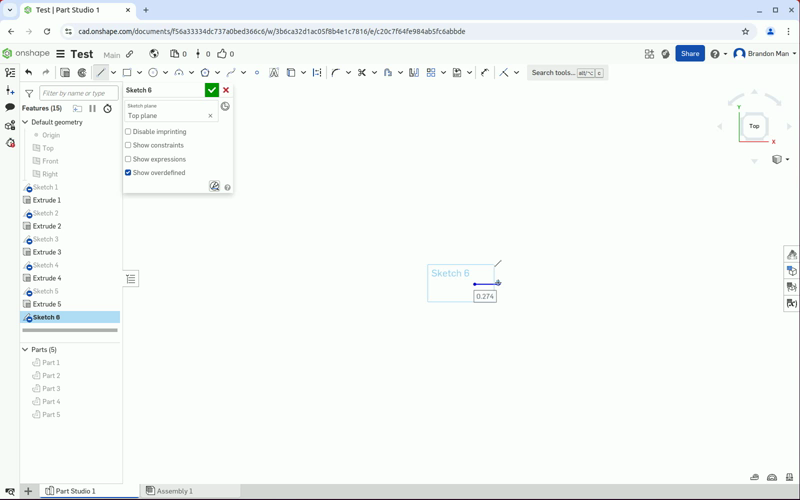
mouse_move(528, 282)
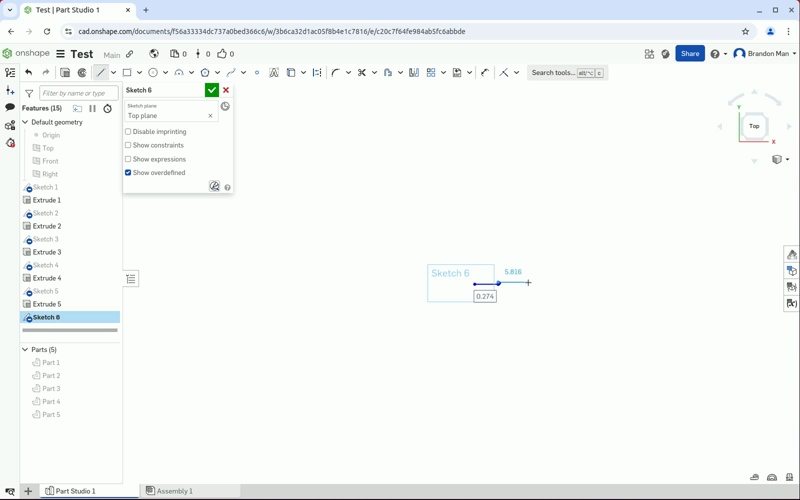
mouse_move(474, 282)
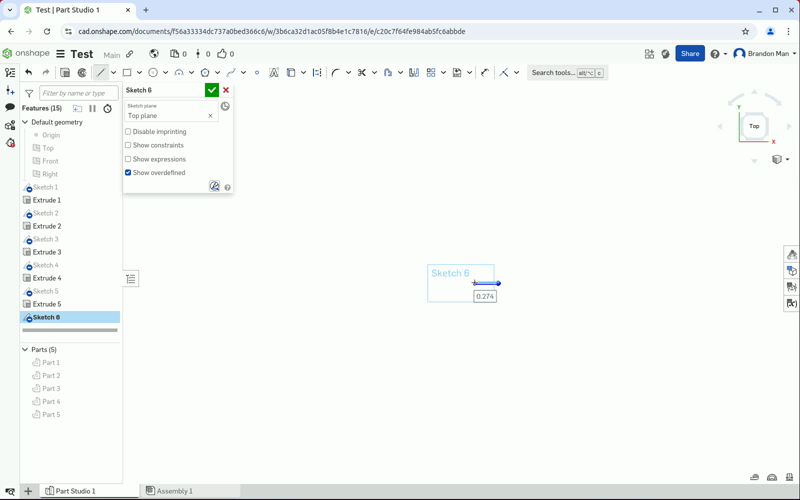
scroll(6)
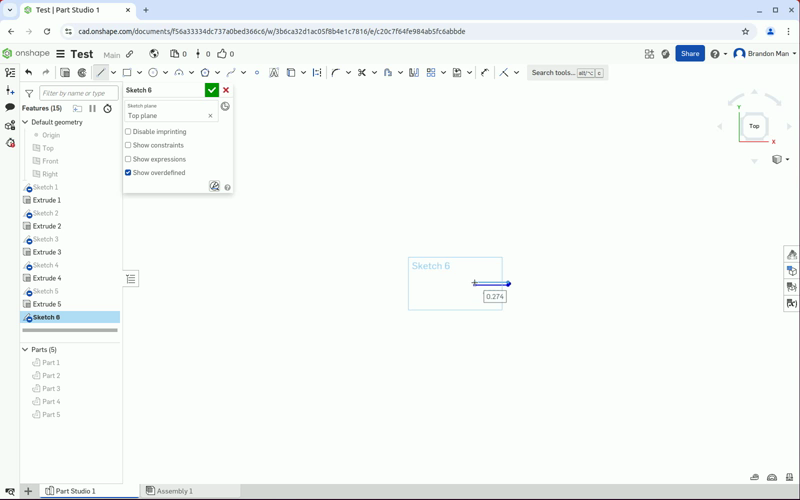
scroll(6)
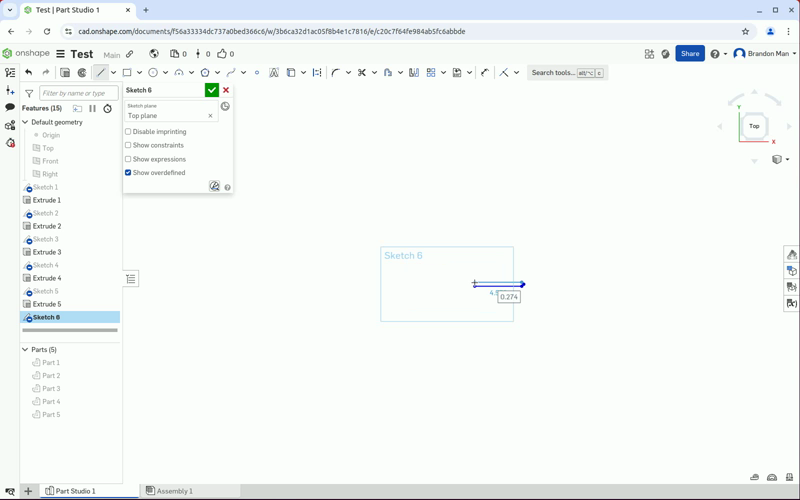
scroll(6)
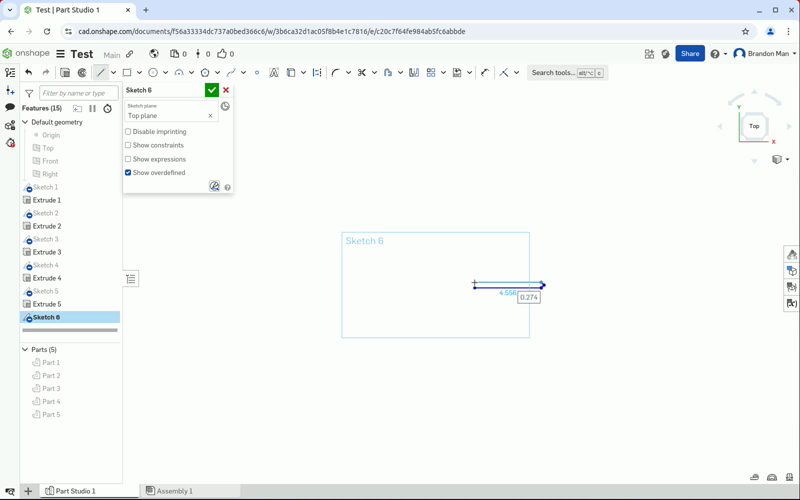
scroll(6)
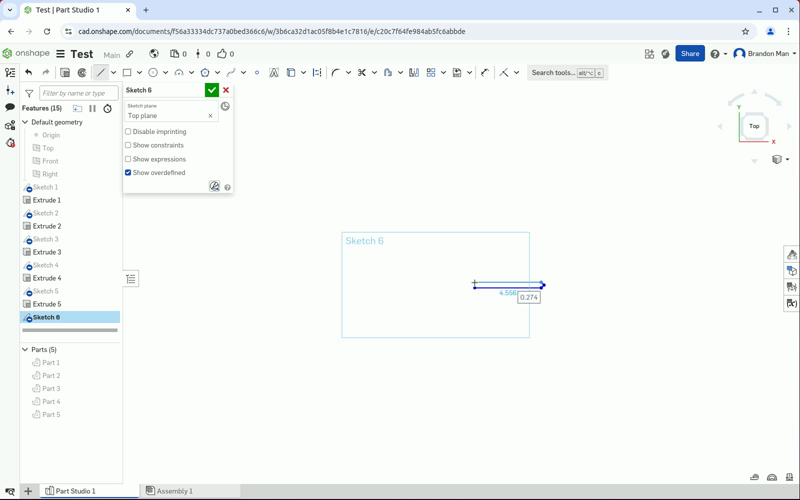
scroll(6)
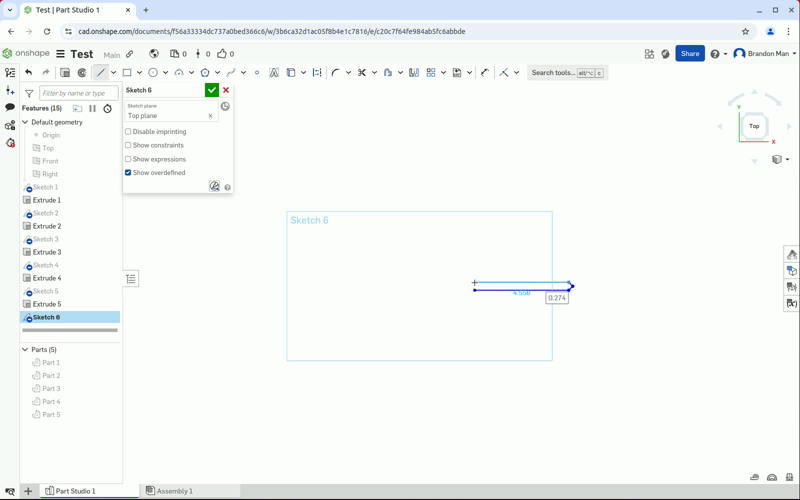
scroll(6)
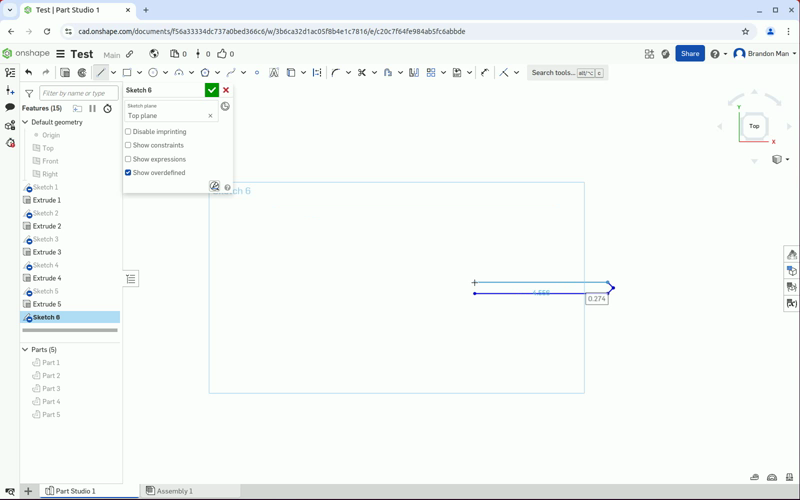
scroll(6)
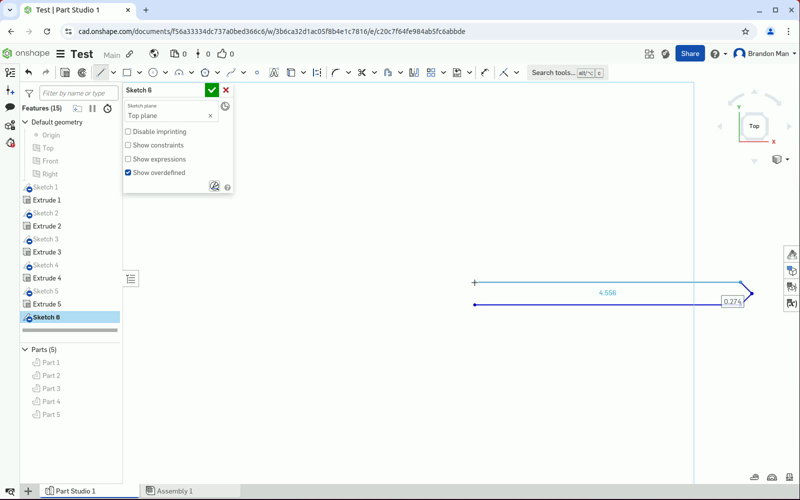
click(474, 282)
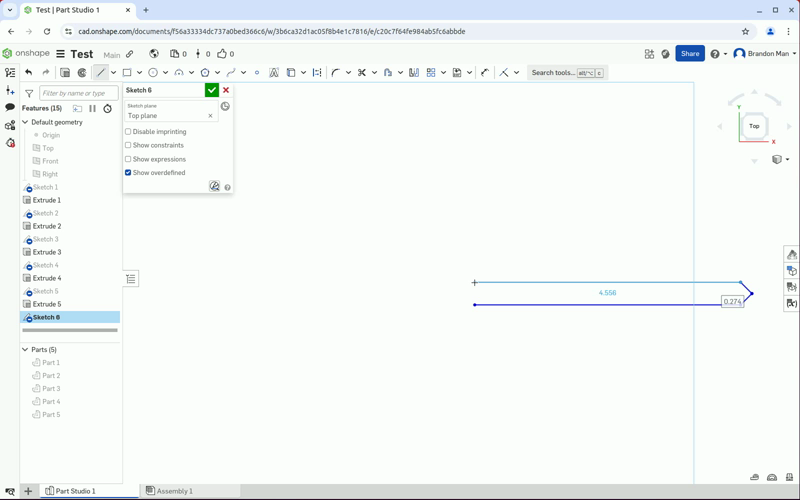
scroll(-6)
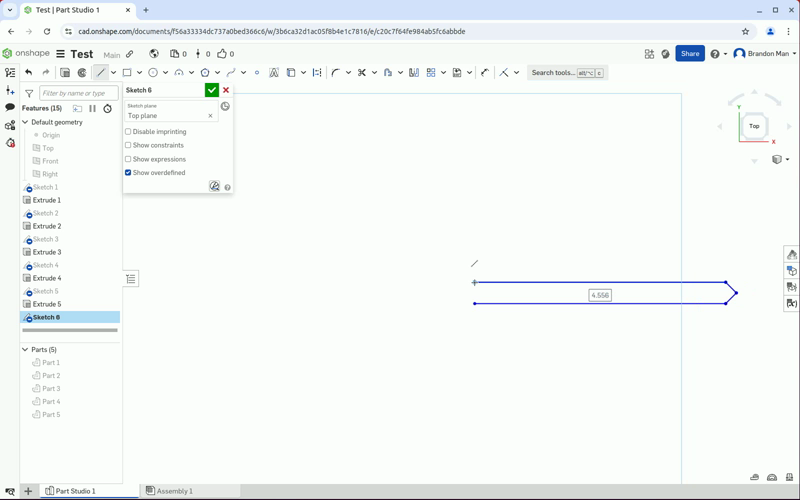
scroll(-6)
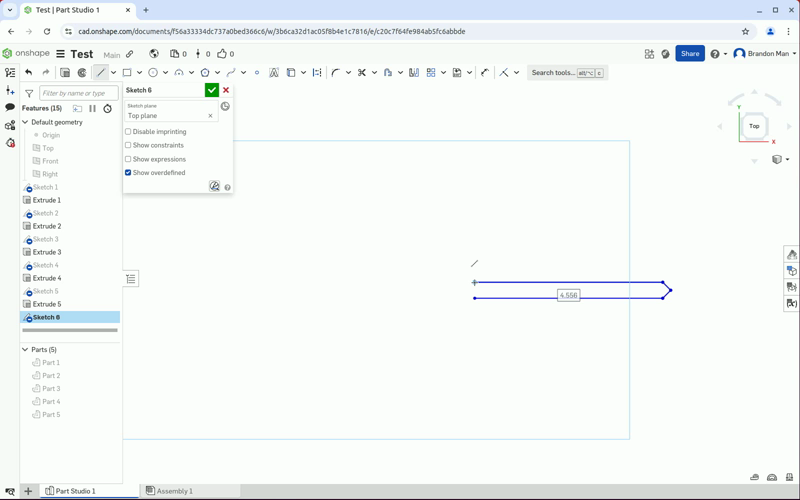
scroll(-6)
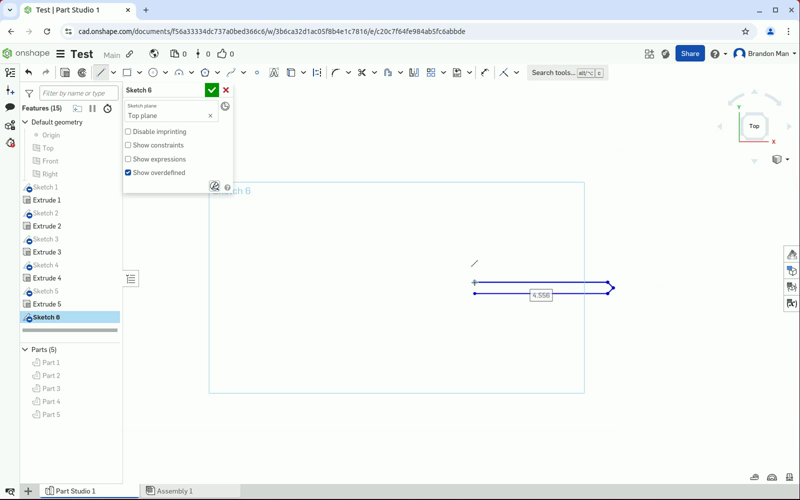
scroll(-6)
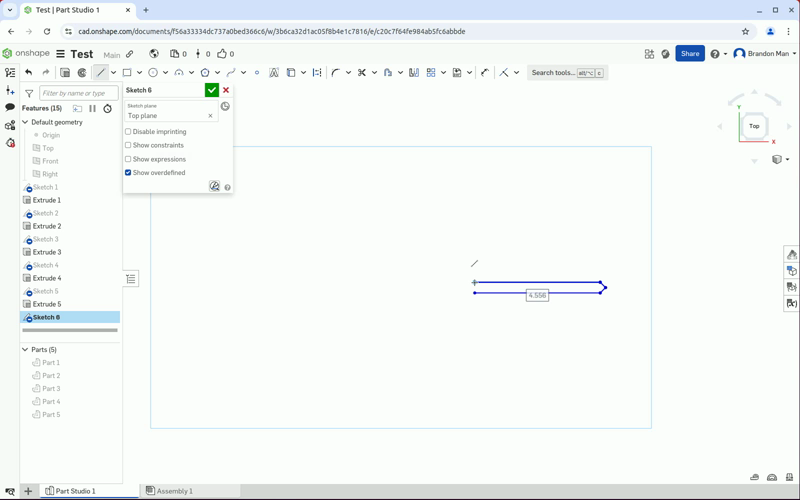
scroll(-6)
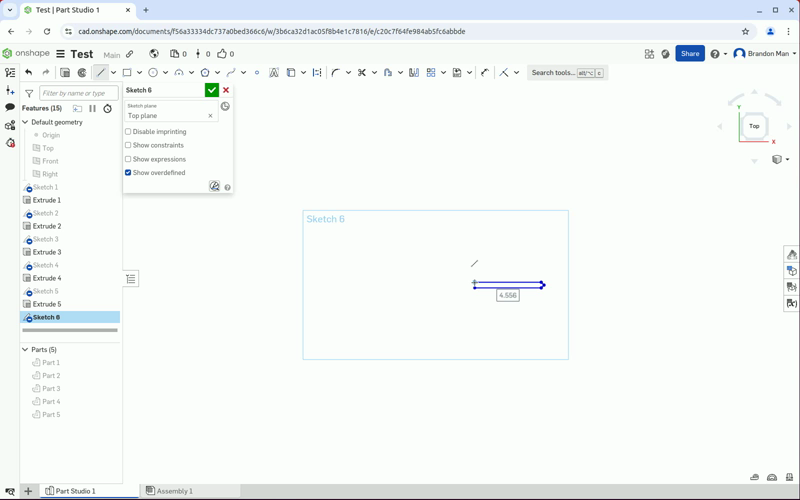
scroll(-6)
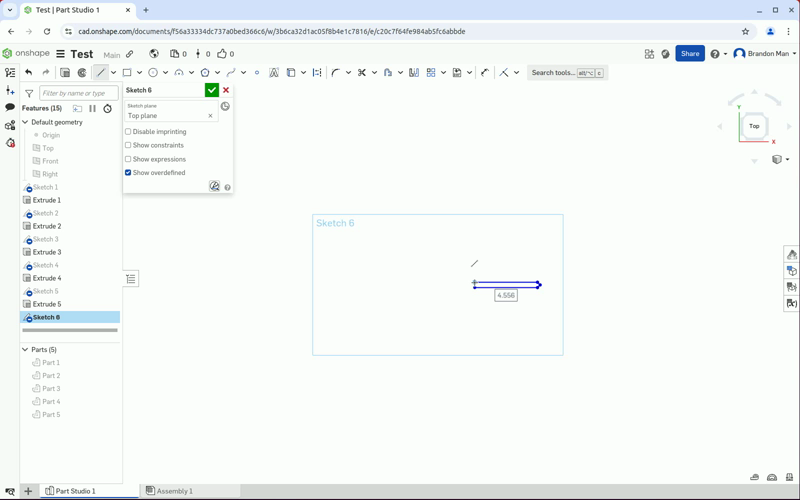
scroll(-6)
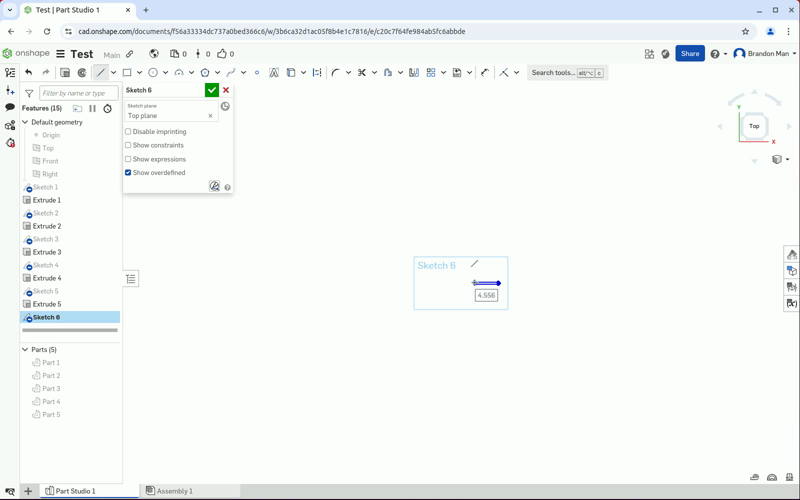
key_up(shift)
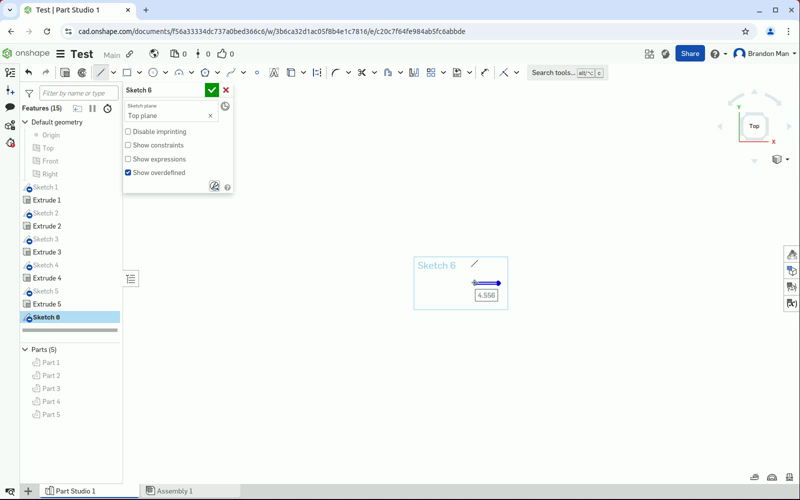
mouse_move(504, 282)
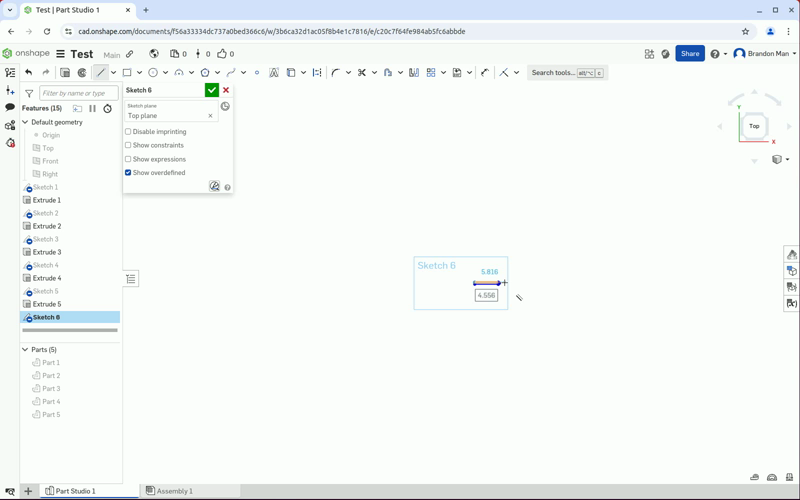
key_down(shift)
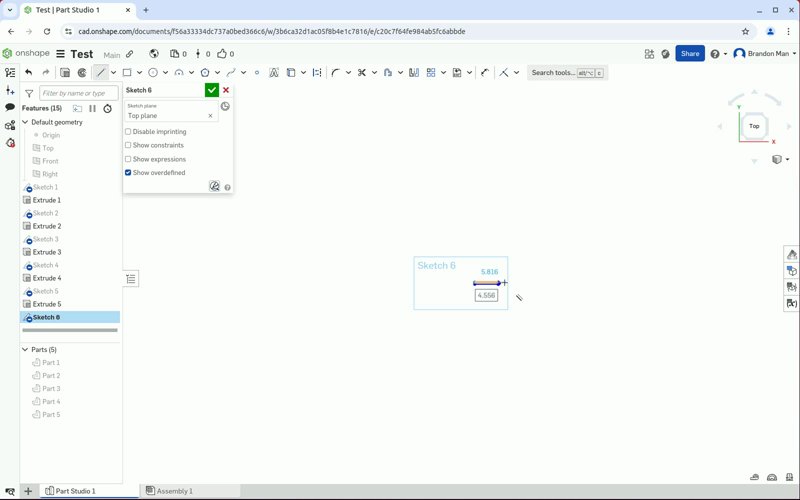
mouse_move(474, 284)
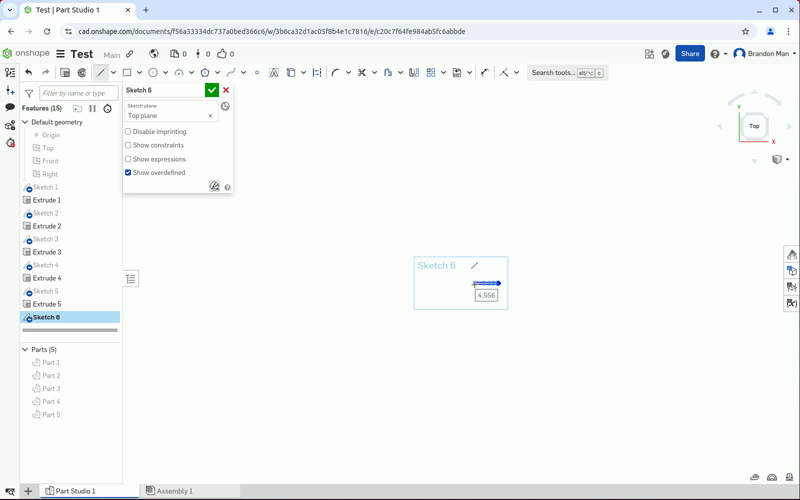
scroll(6)
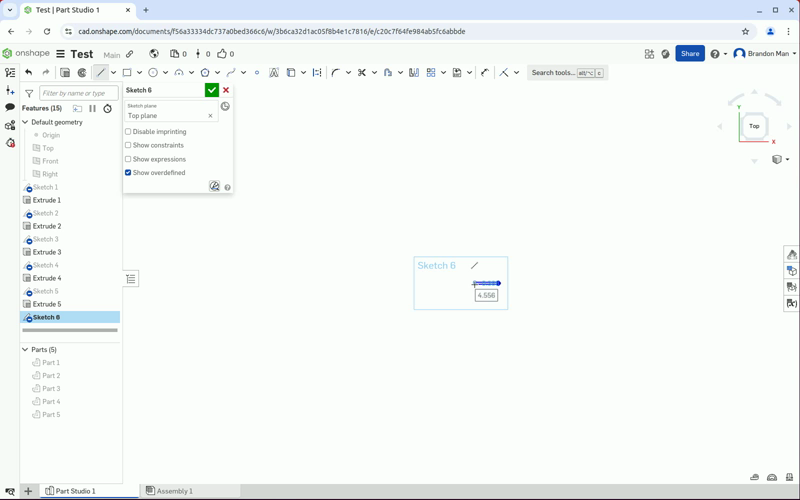
scroll(6)
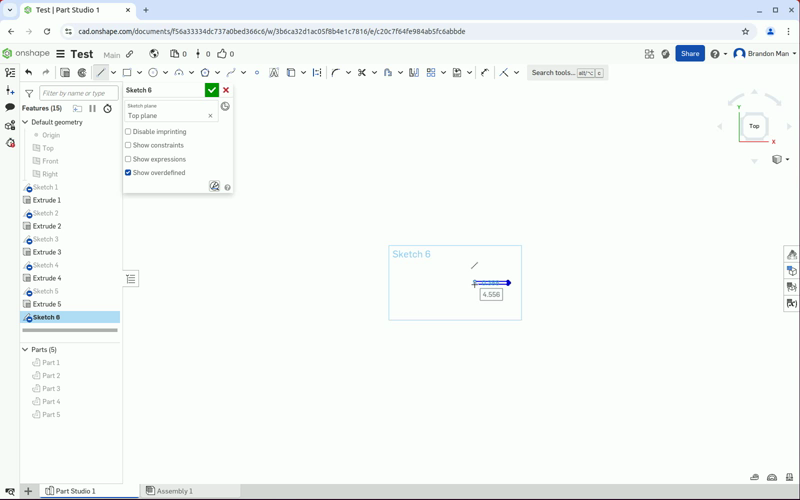
scroll(6)
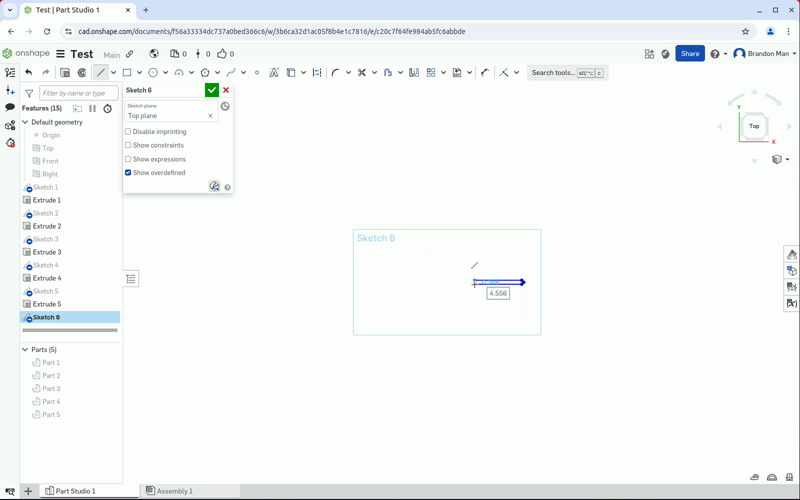
scroll(6)
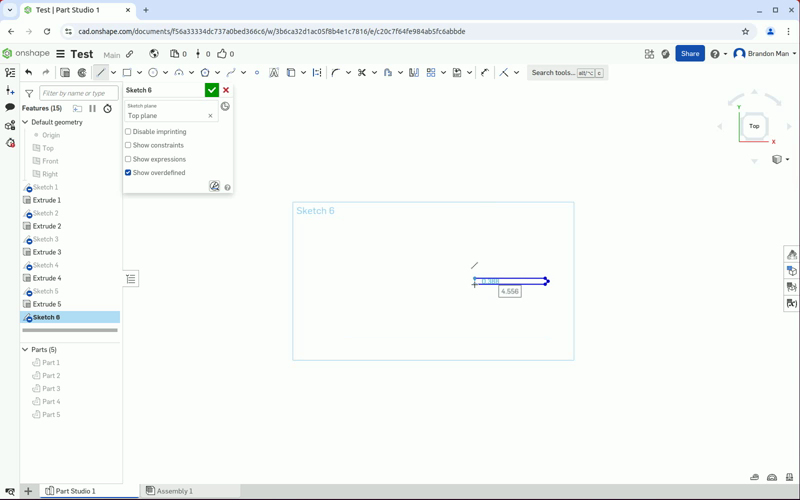
scroll(6)
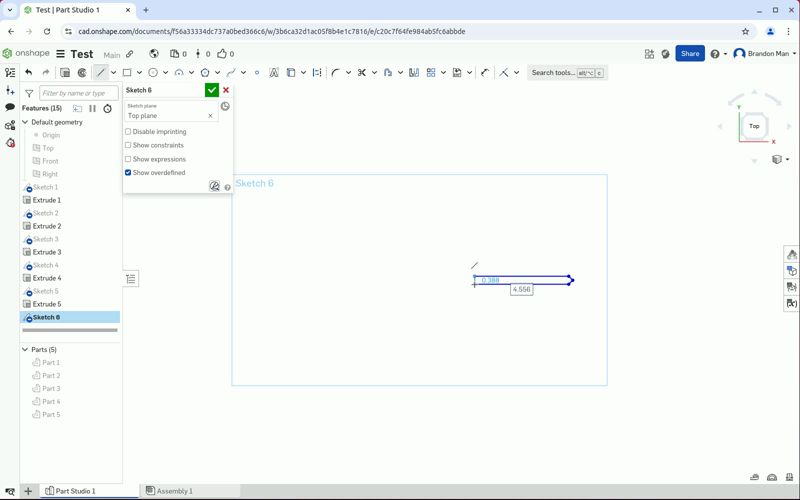
scroll(6)
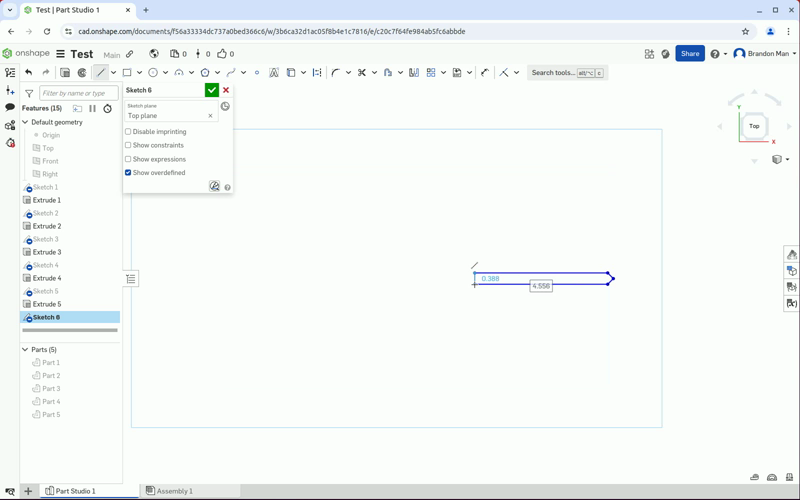
scroll(6)
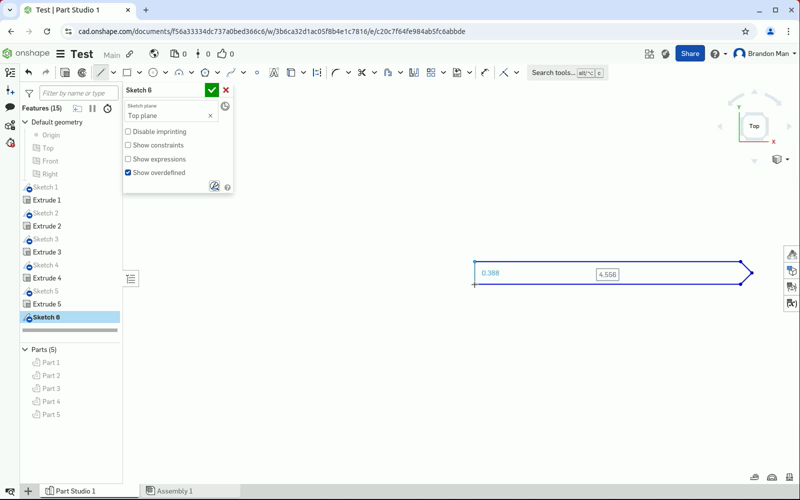
key_up(shift)
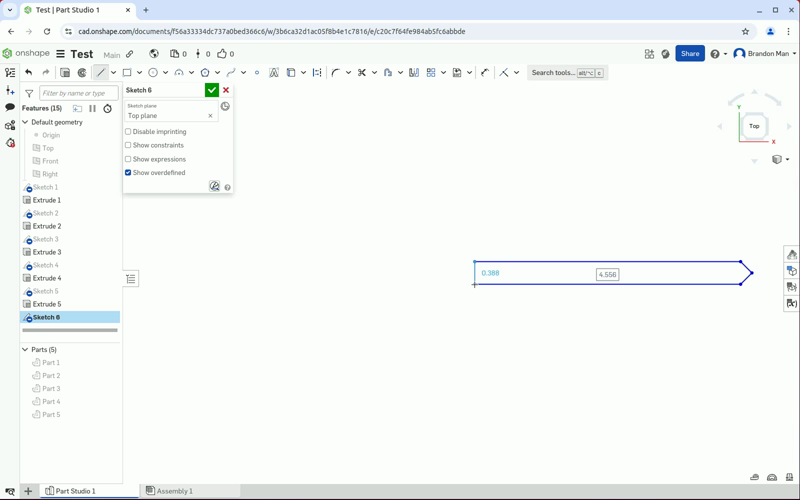
click(474, 284)
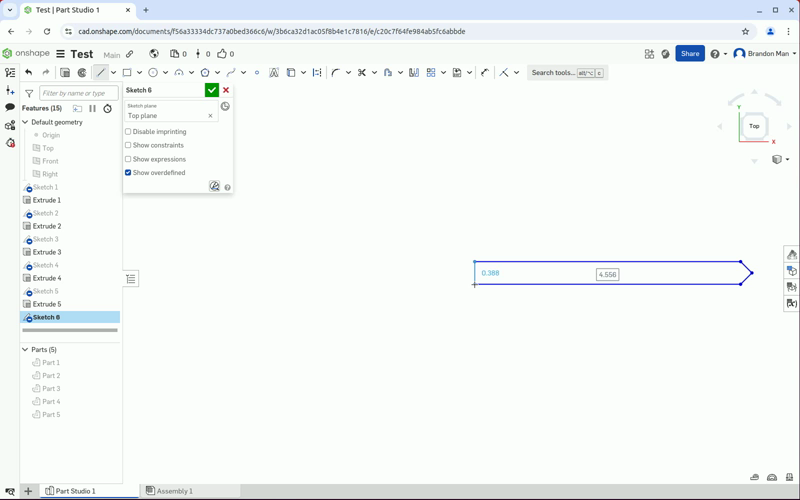
scroll(-6)
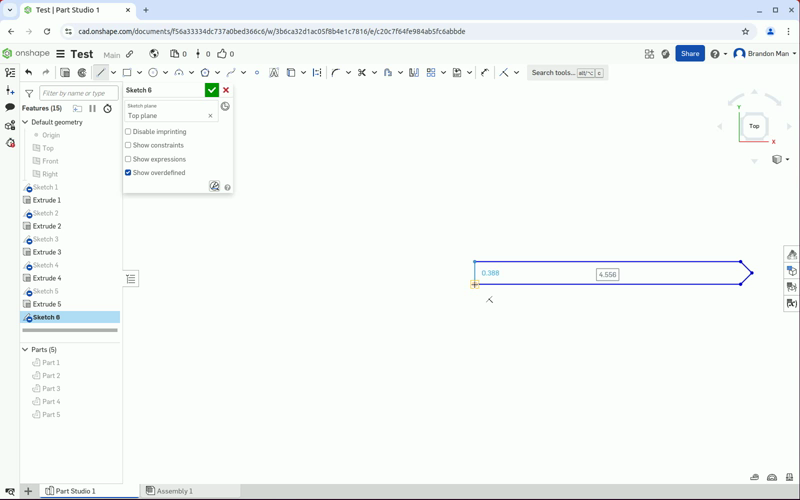
scroll(-6)
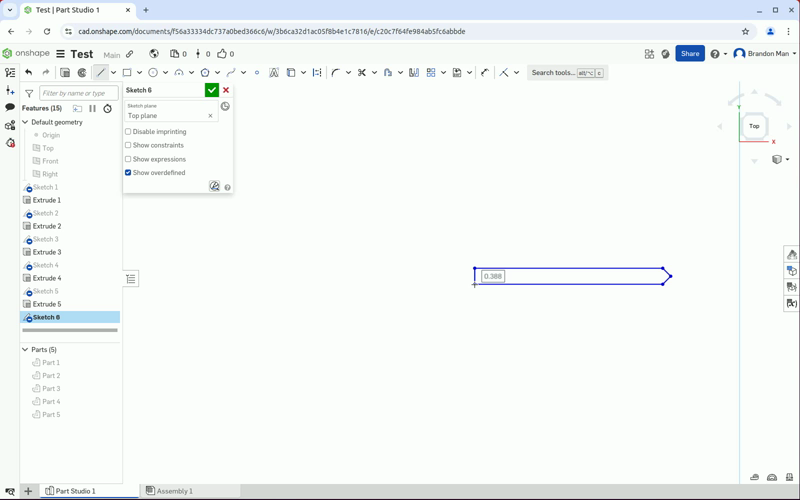
scroll(-6)
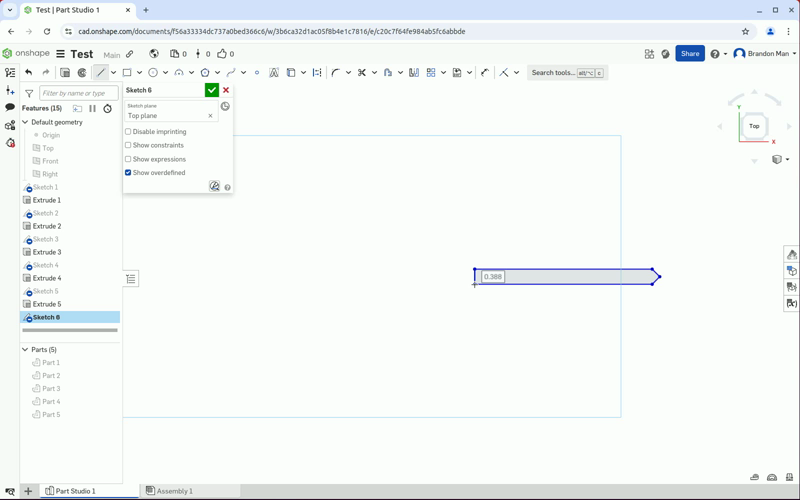
scroll(-6)
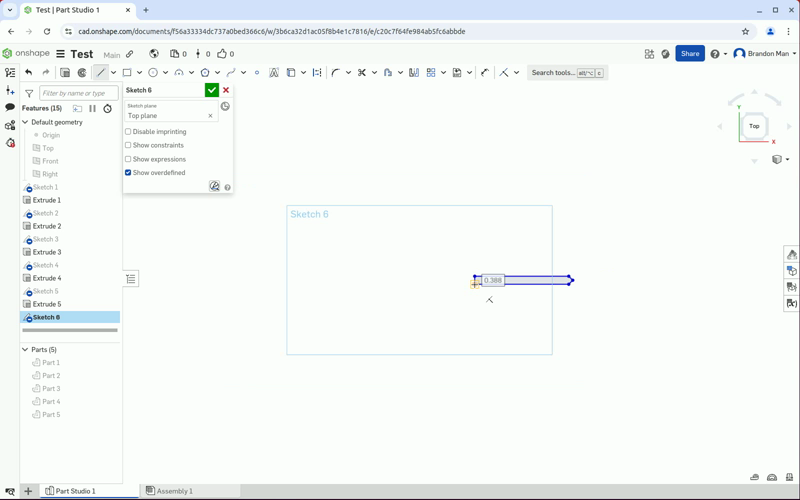
scroll(-6)
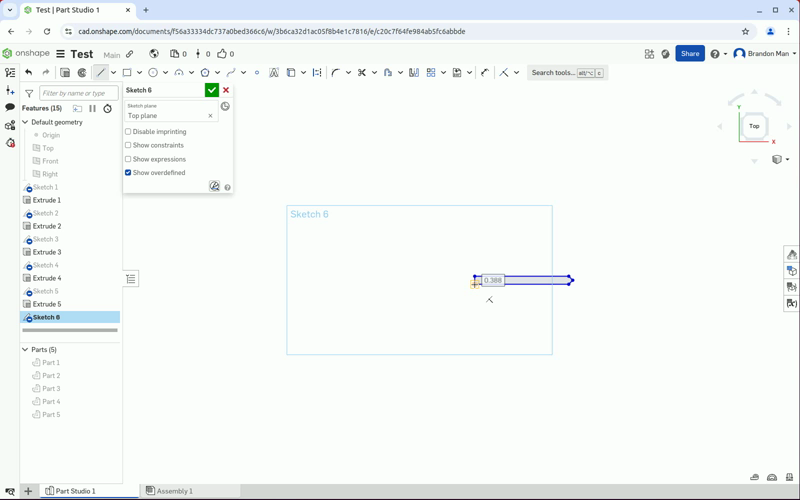
scroll(-6)
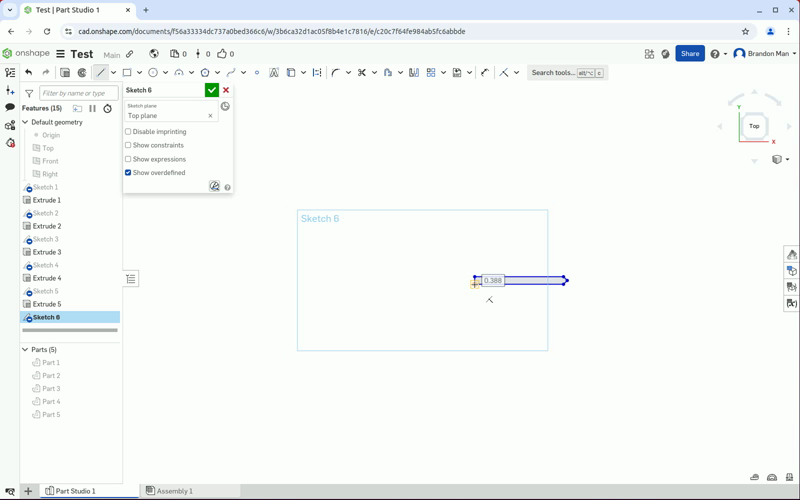
scroll(-6)
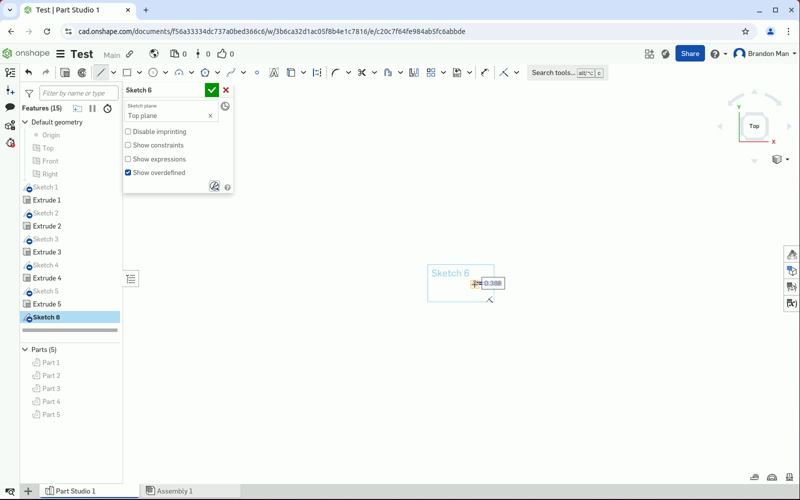
key(esc)
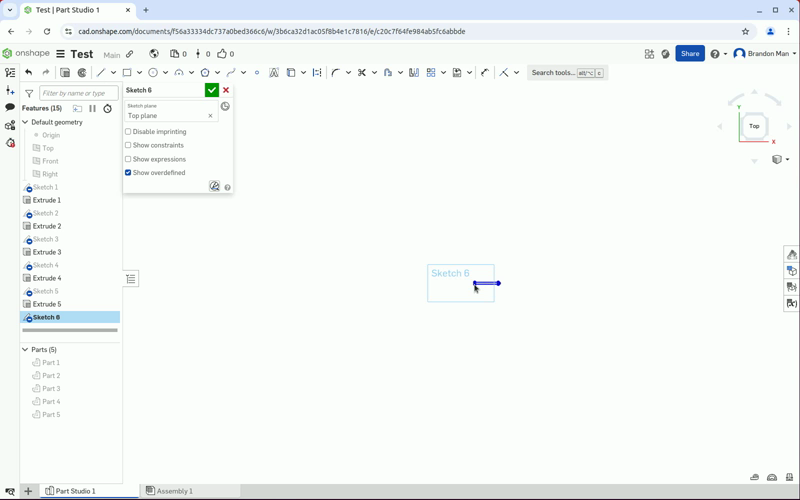
mouse_move(483, 284)
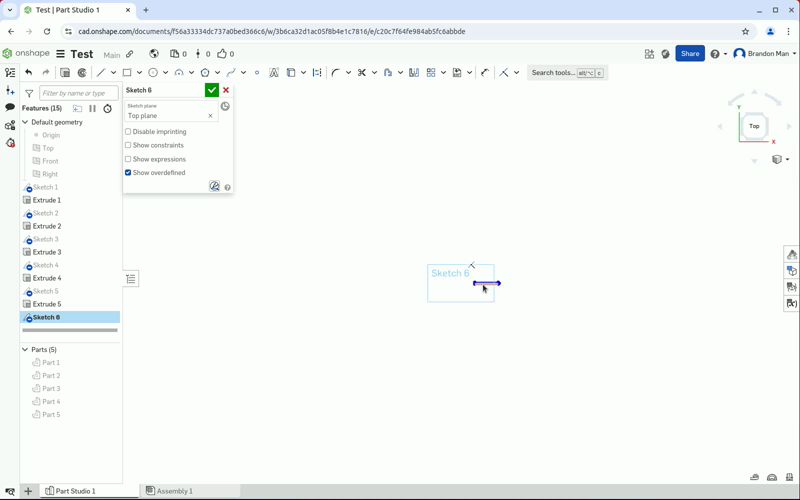
scroll(6)
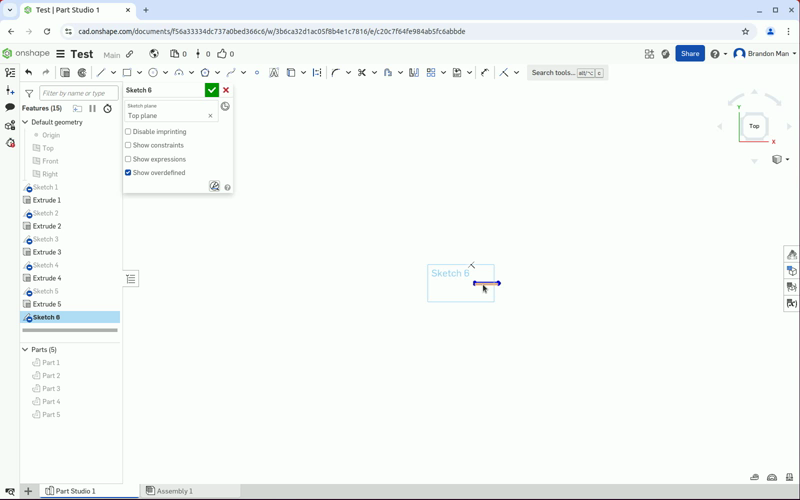
scroll(6)
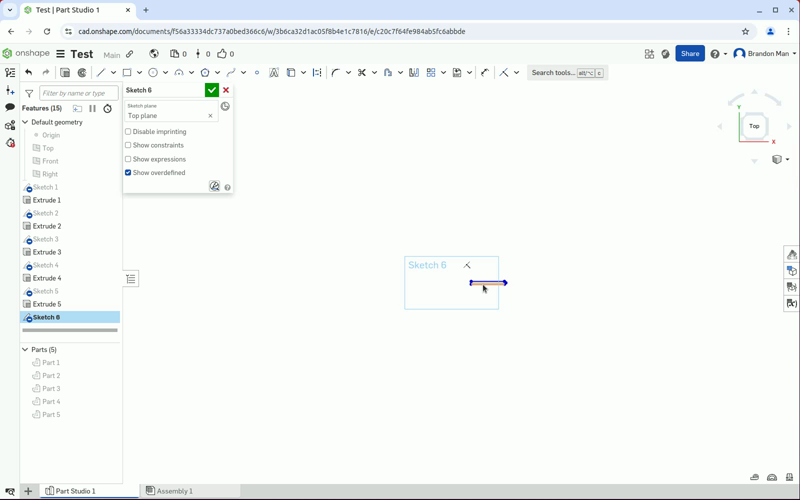
scroll(6)
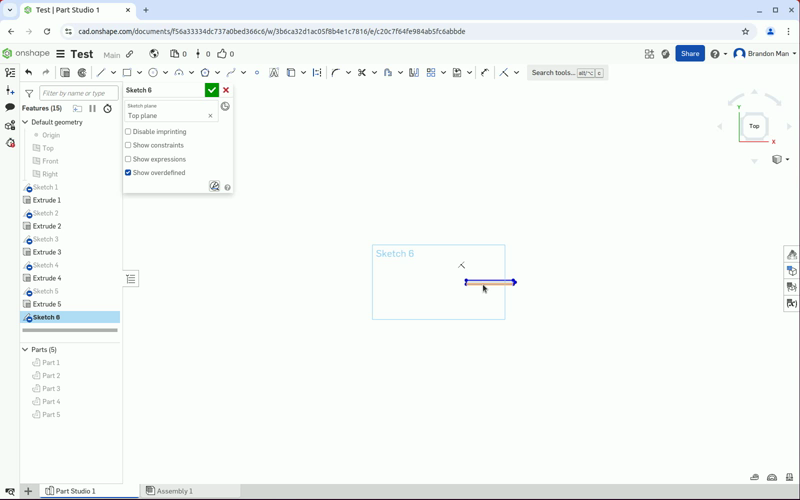
scroll(6)
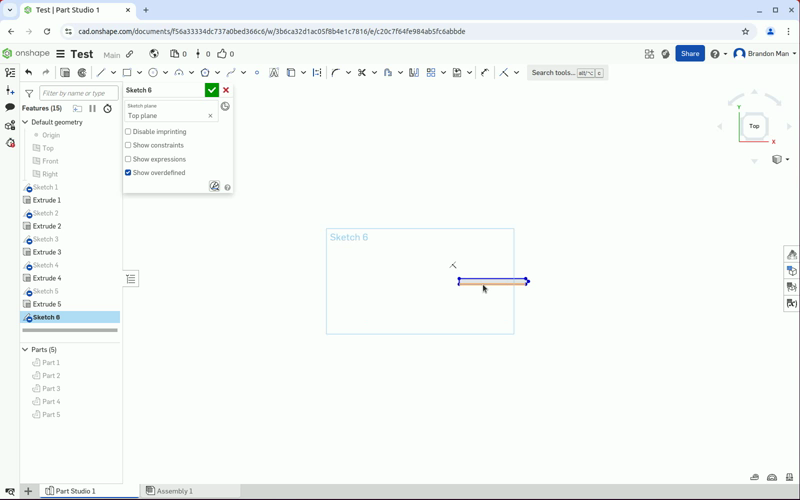
scroll(6)
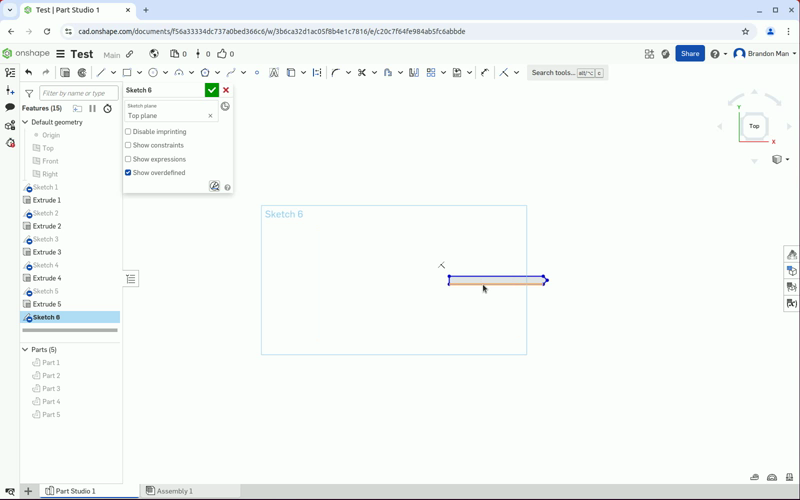
scroll(6)
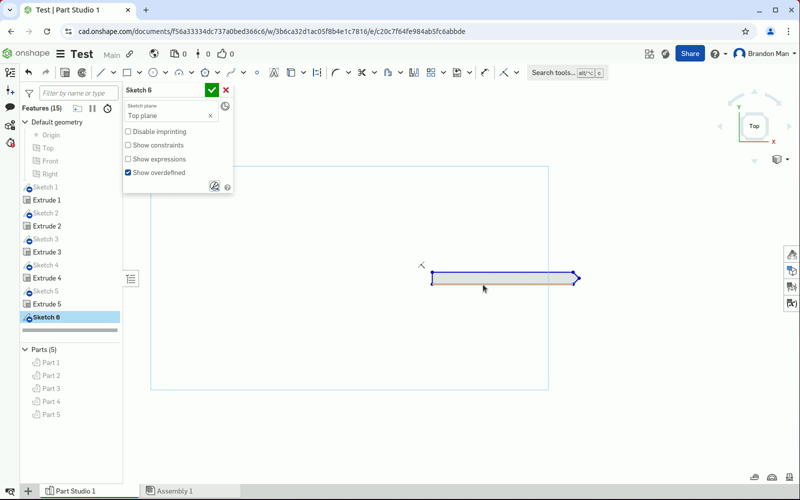
scroll(6)
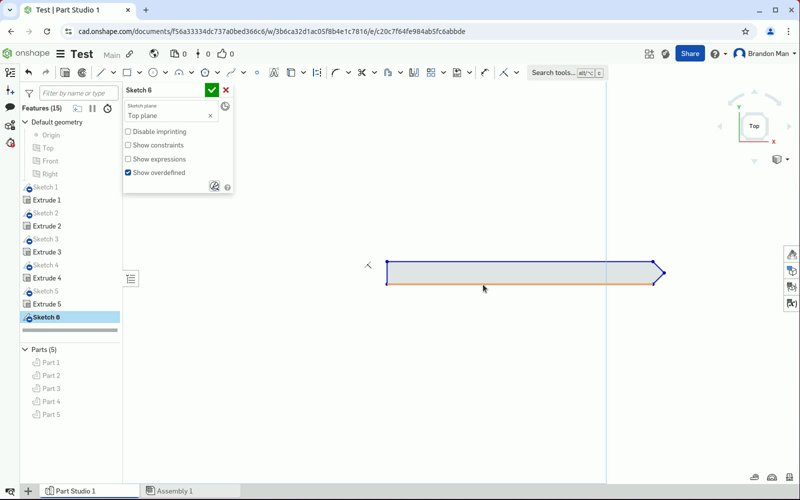
click(483, 284)
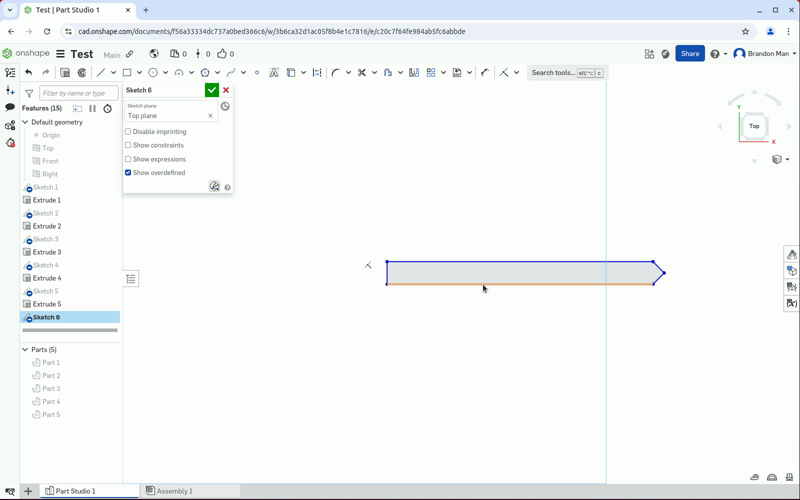
scroll(-6)
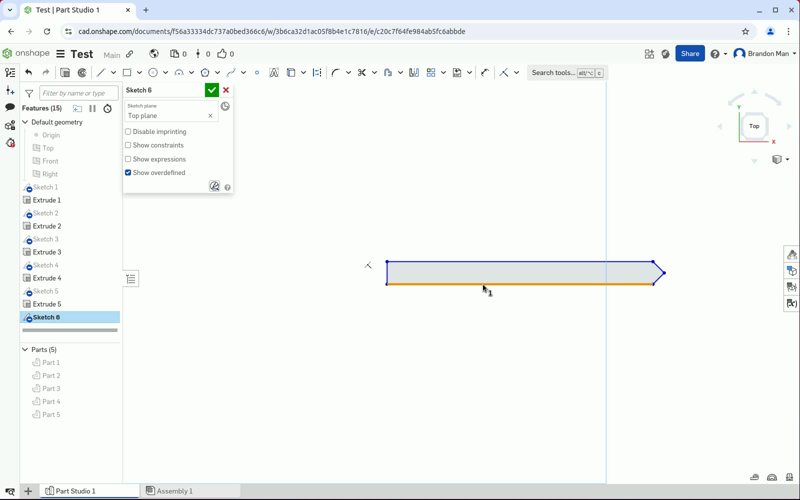
scroll(-6)
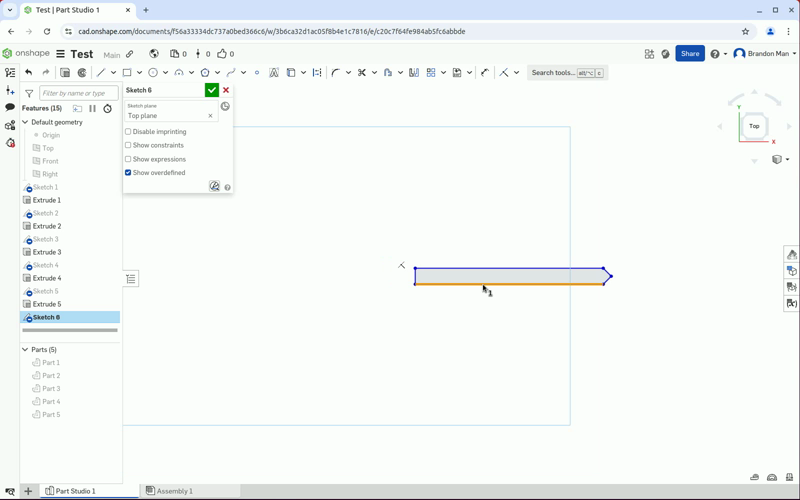
scroll(-6)
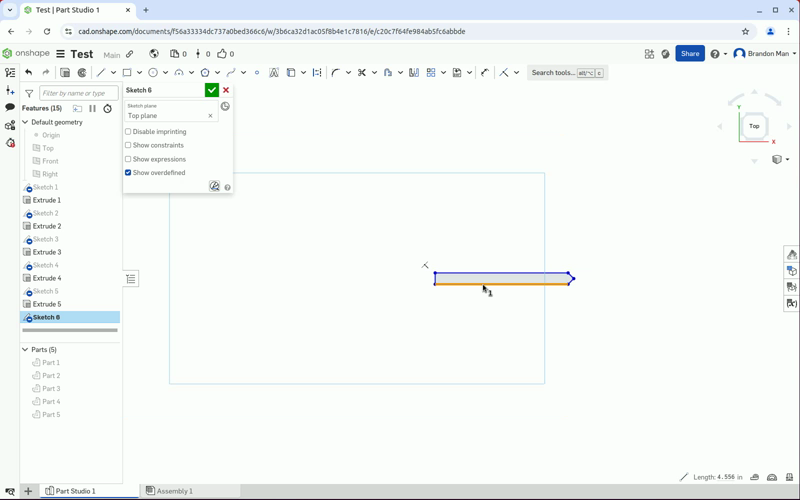
scroll(-6)
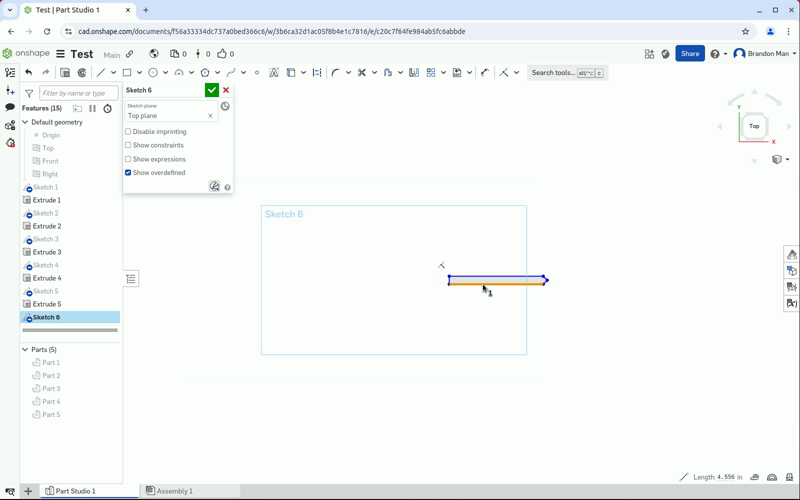
scroll(-6)
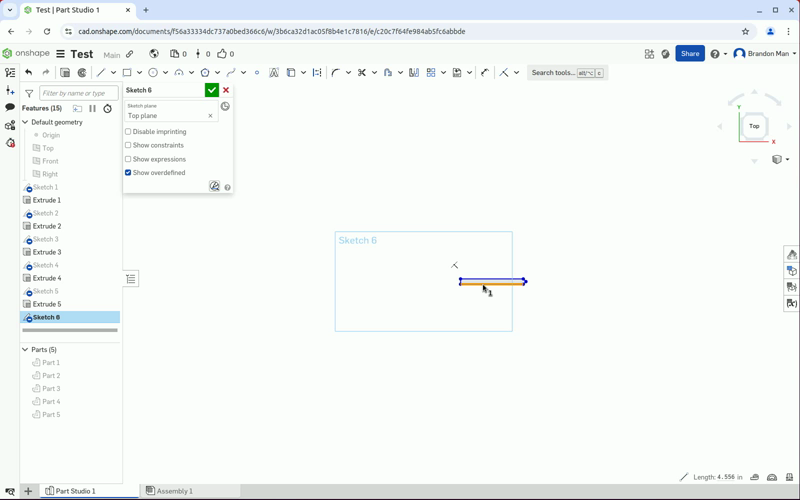
scroll(-6)
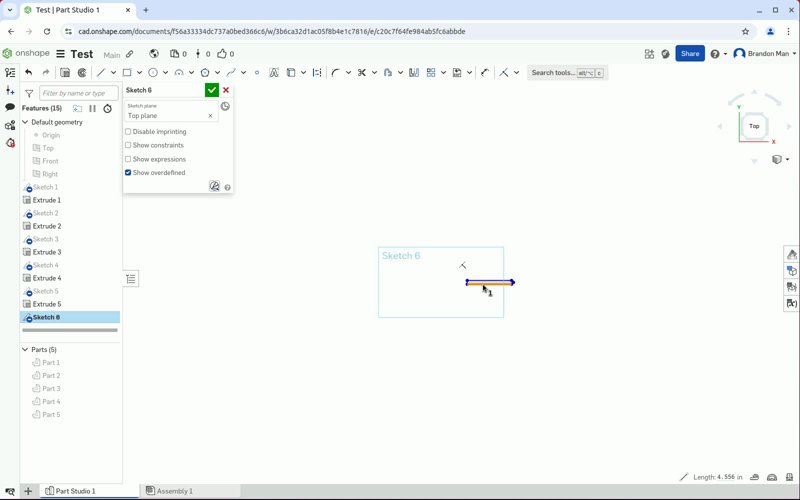
scroll(-6)
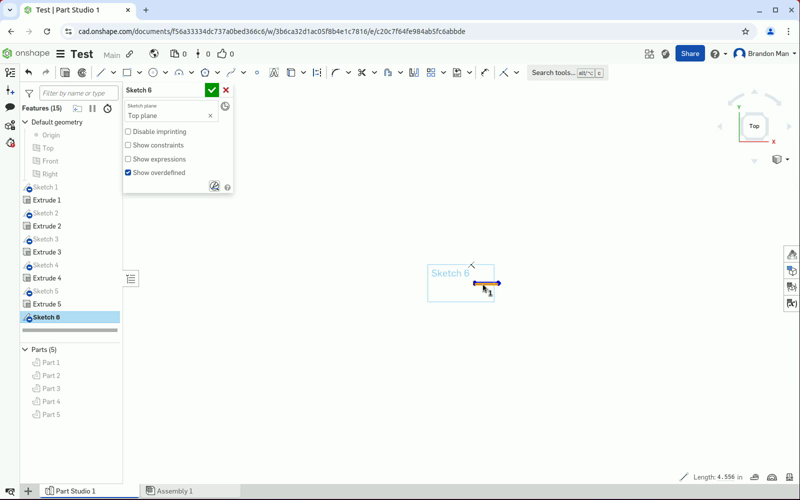
mouse_move(73, 352)
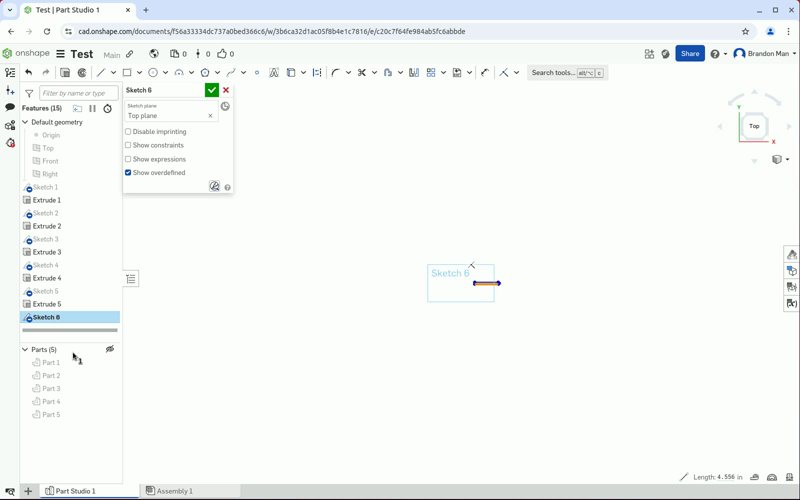
key(shift+y)
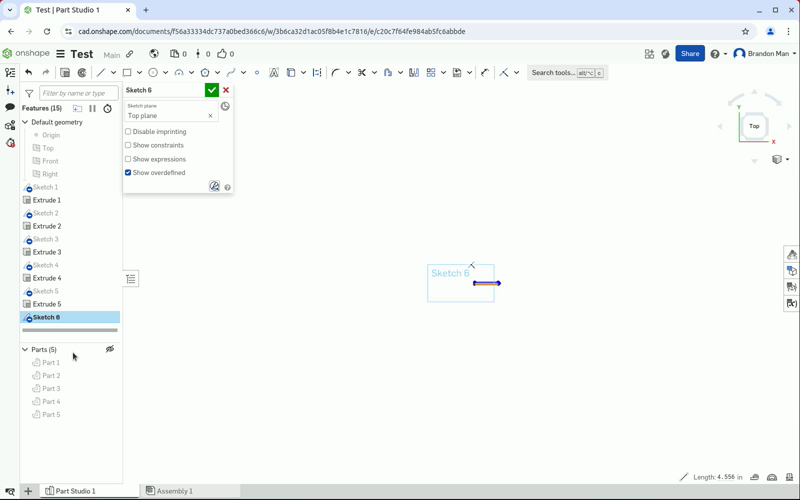
key(shift+e)
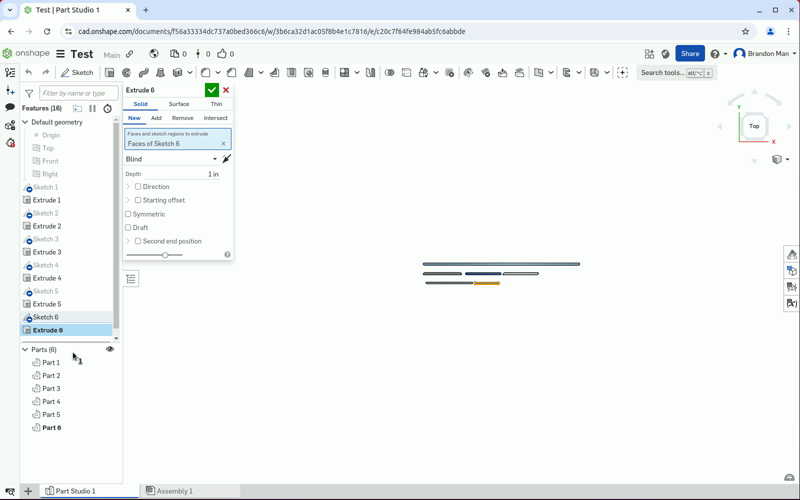
mouse_move(143, 106)
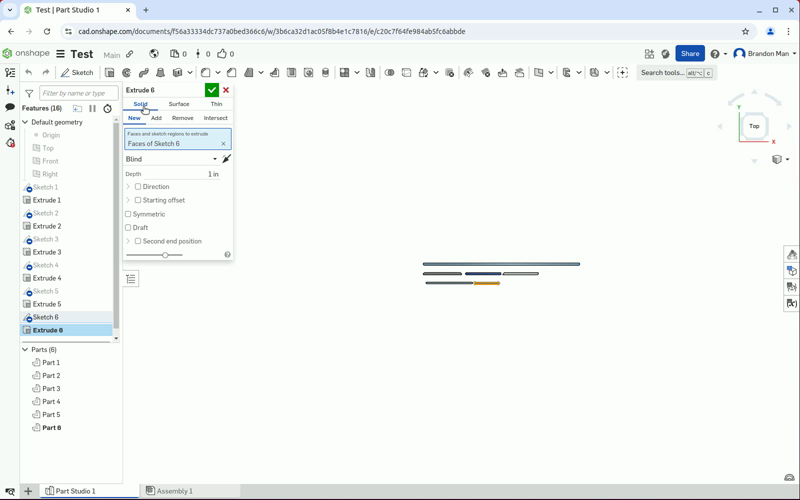
click(143, 106)
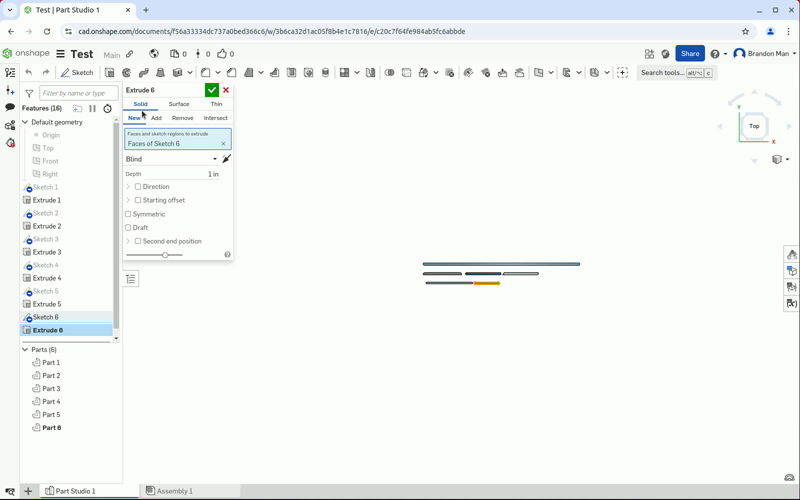
mouse_move(137, 120)
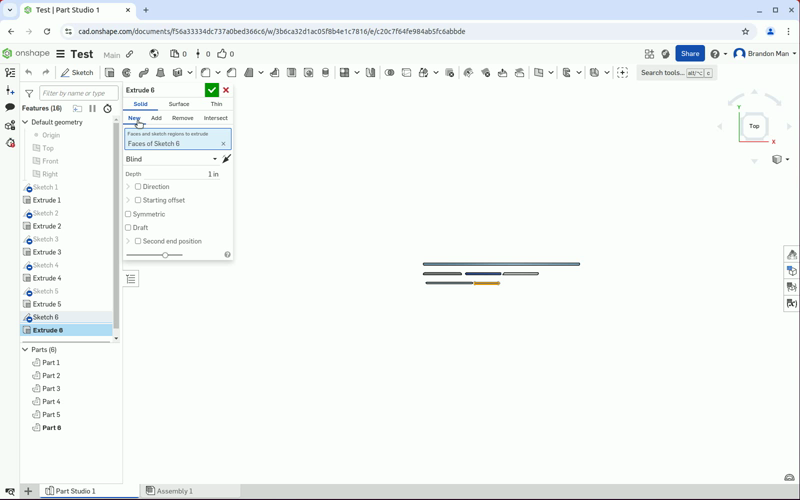
click(137, 120)
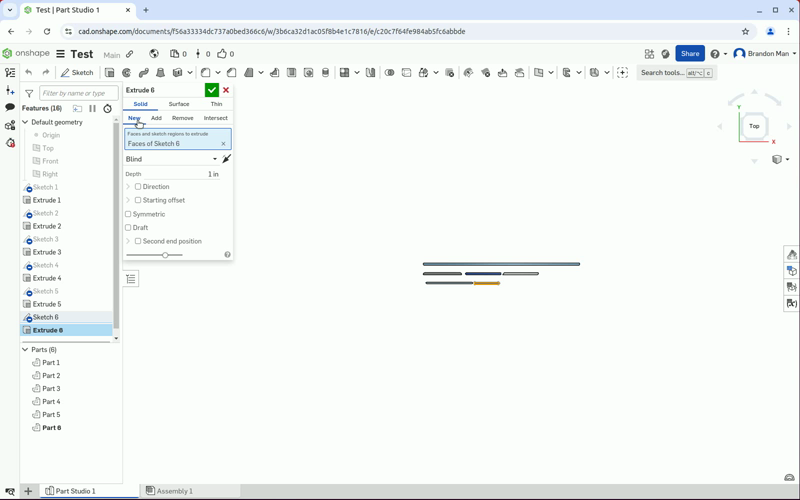
key(tab, 4)
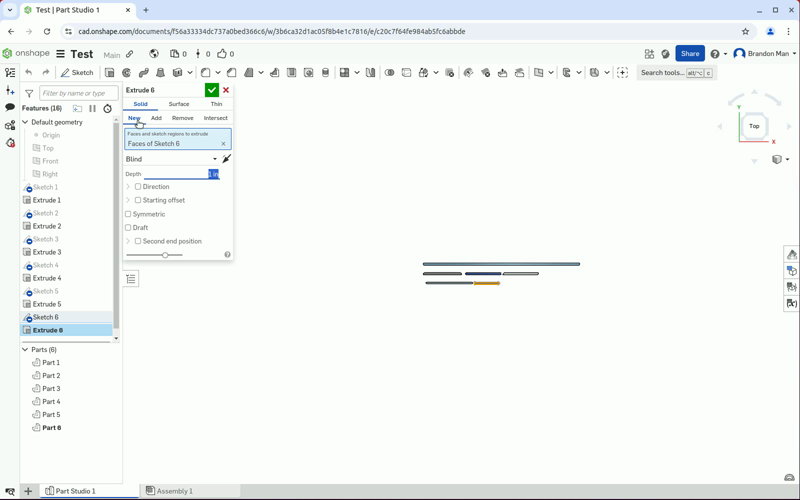
text(0.481)
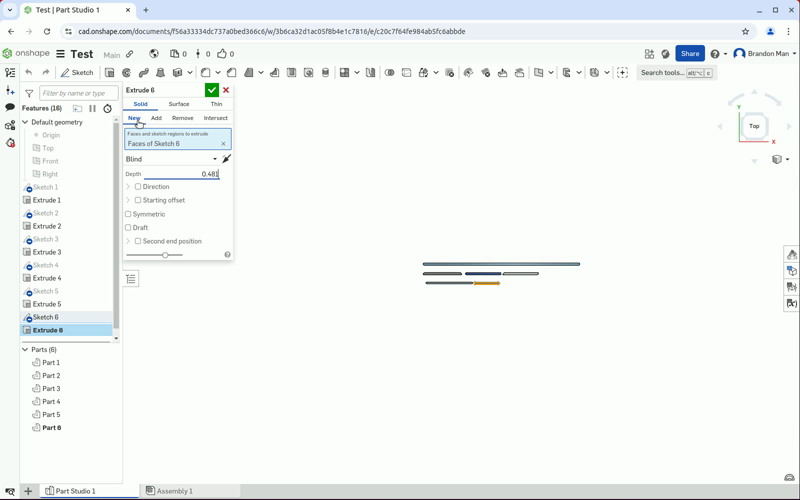
key(enter)
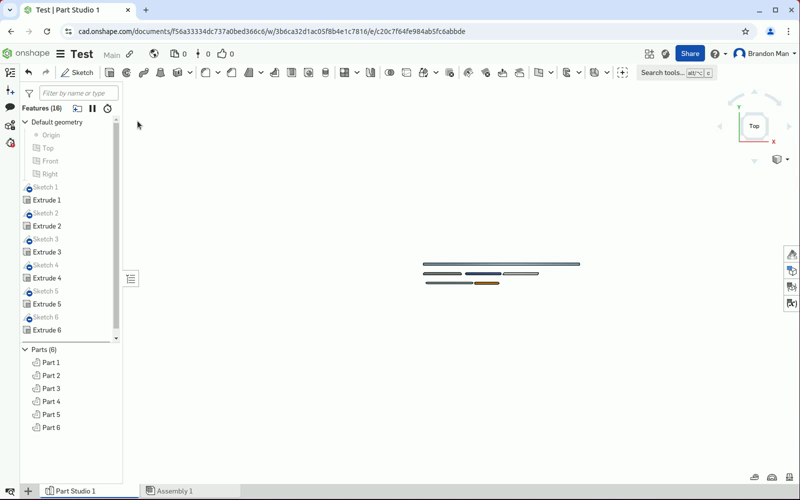
key(shift+h)
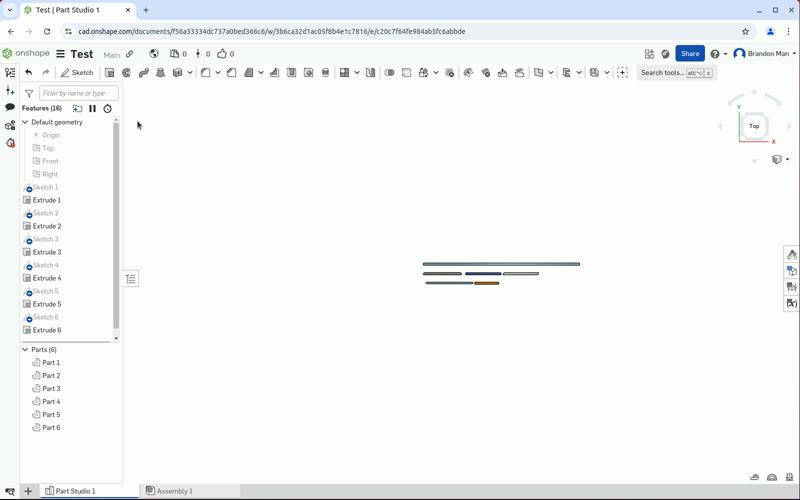
key(shift+h)
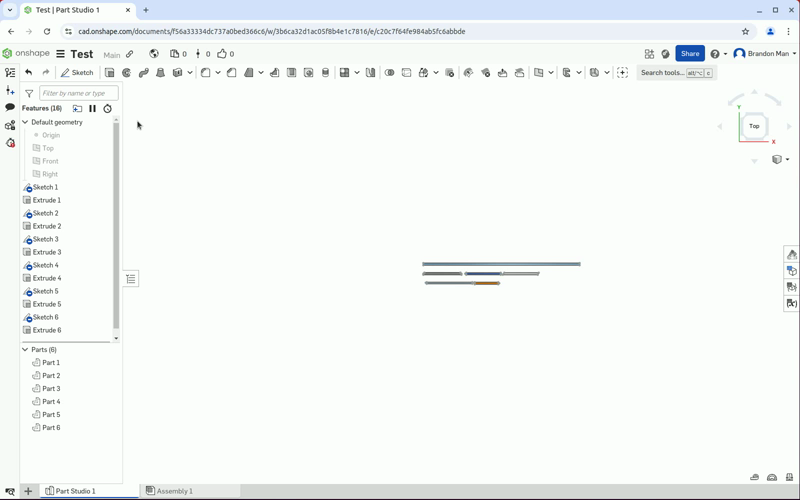
key(shift+7)
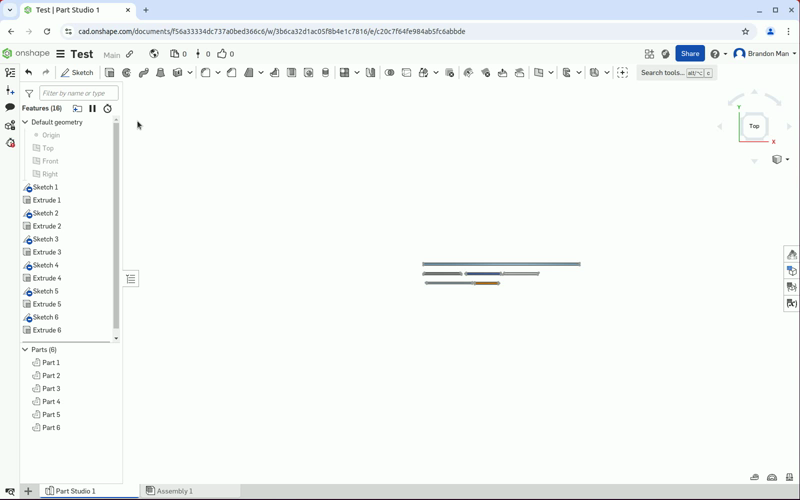
key(up, 3)
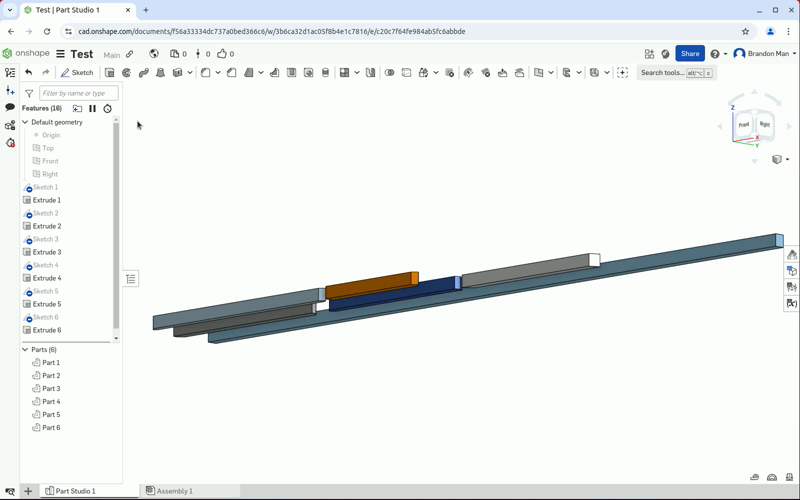
key(left, 3)
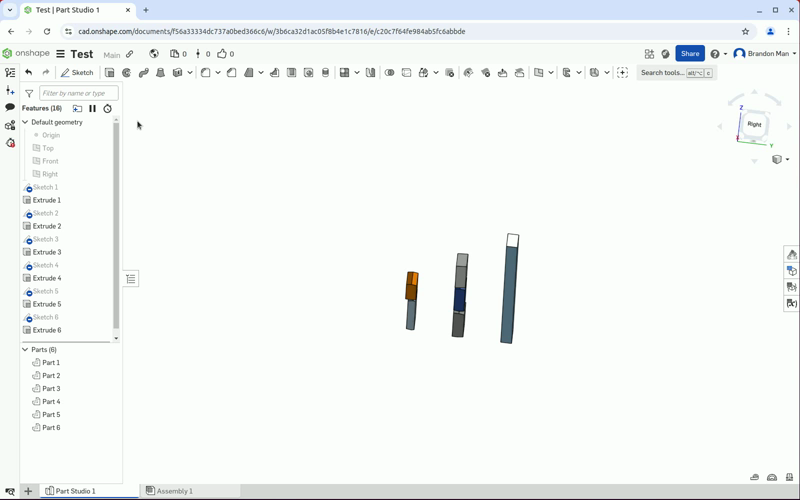
key(right, 3)
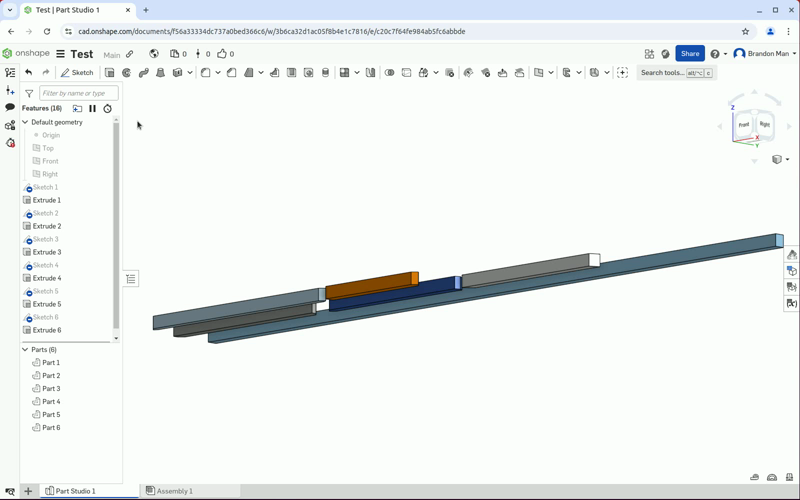
key(down, 3)
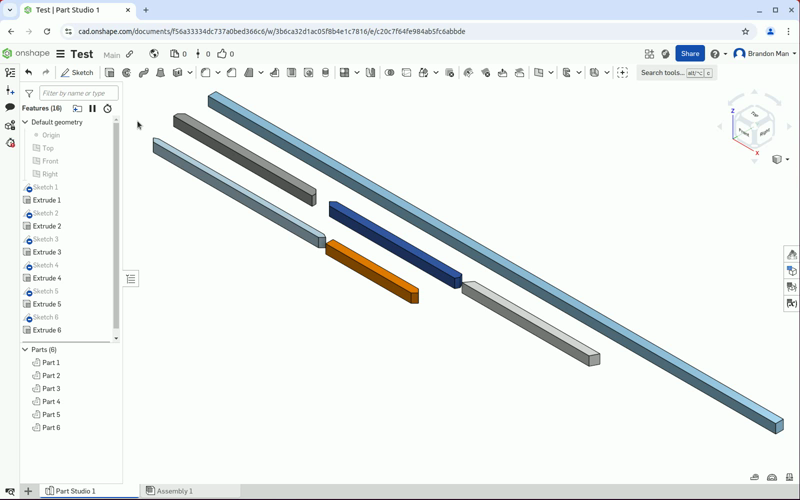
mouse_move(69, 189)
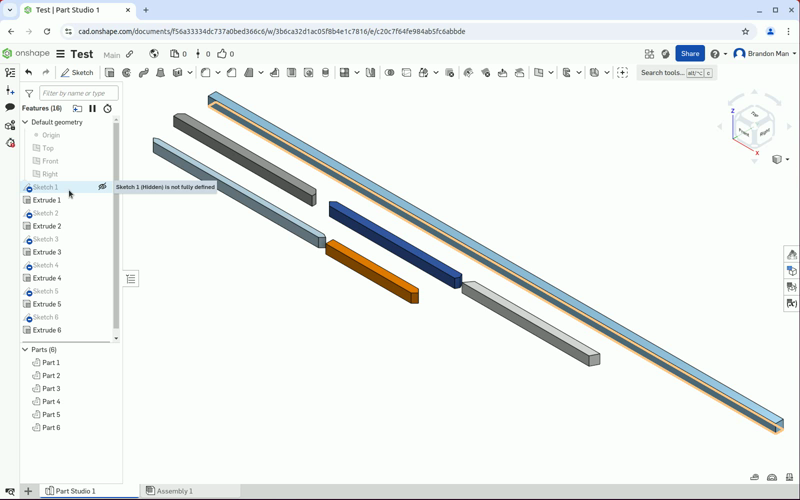
click(69, 189)